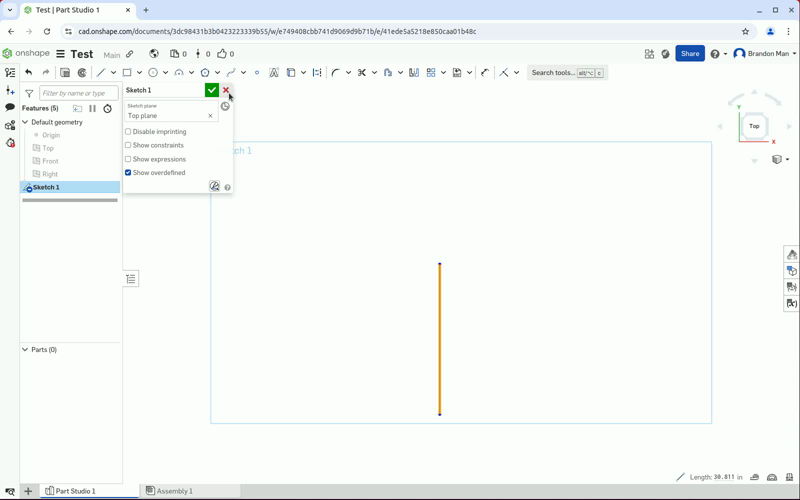
key(shift+h)
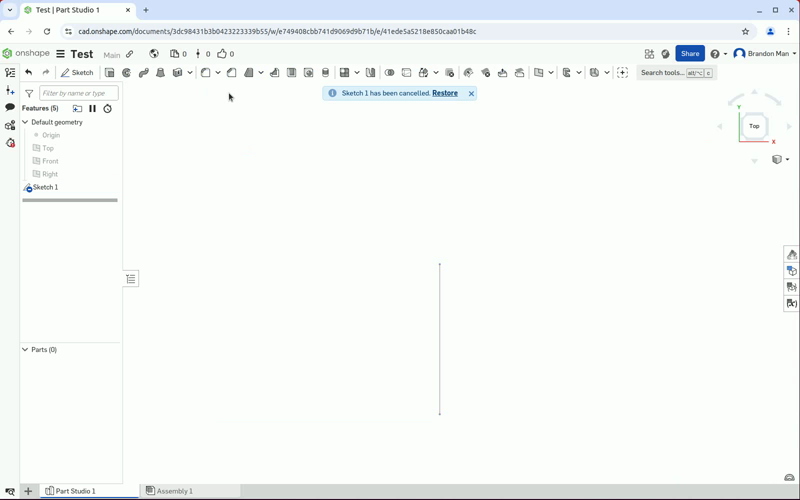
key(shift+s)
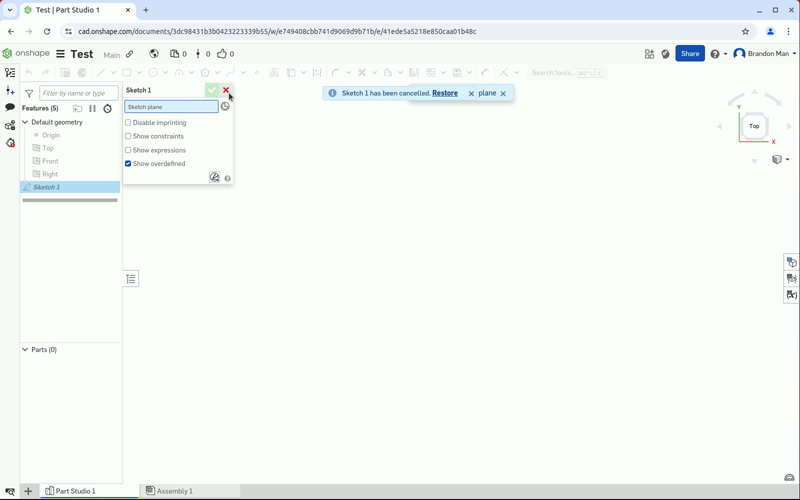
mouse_move(73, 150)
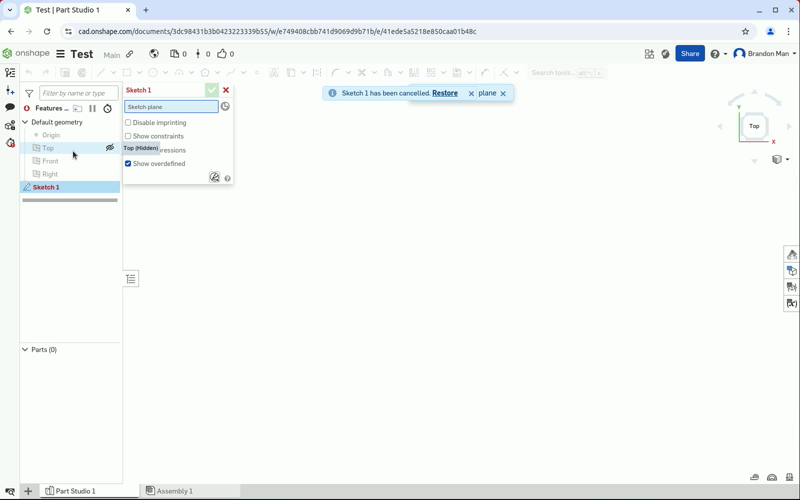
click(73, 150)
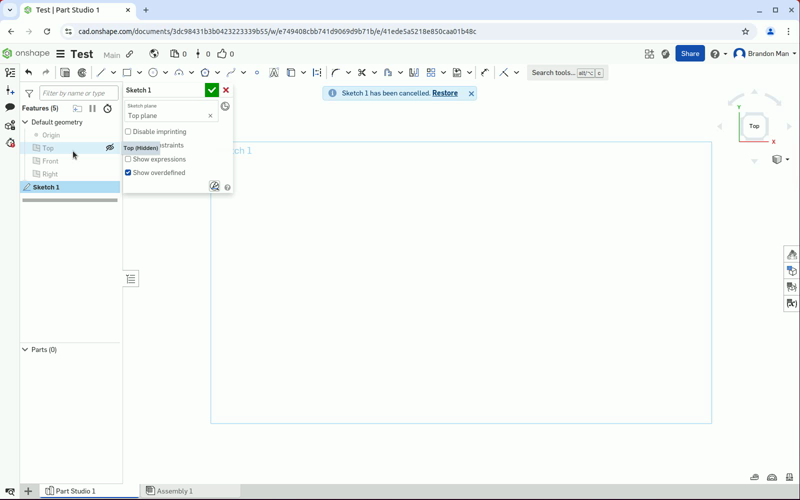
mouse_move(73, 352)
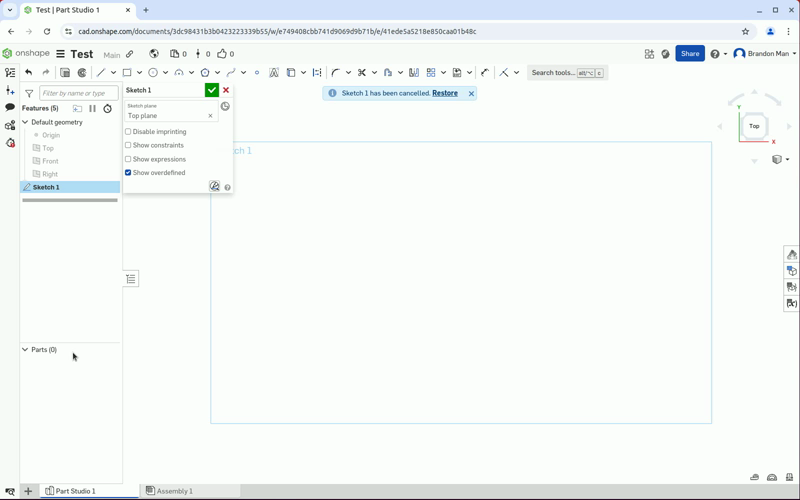
key(y)
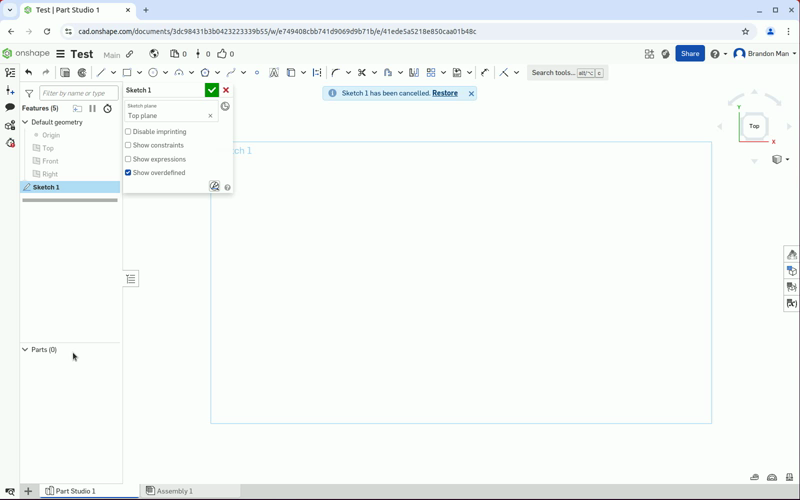
key(l)
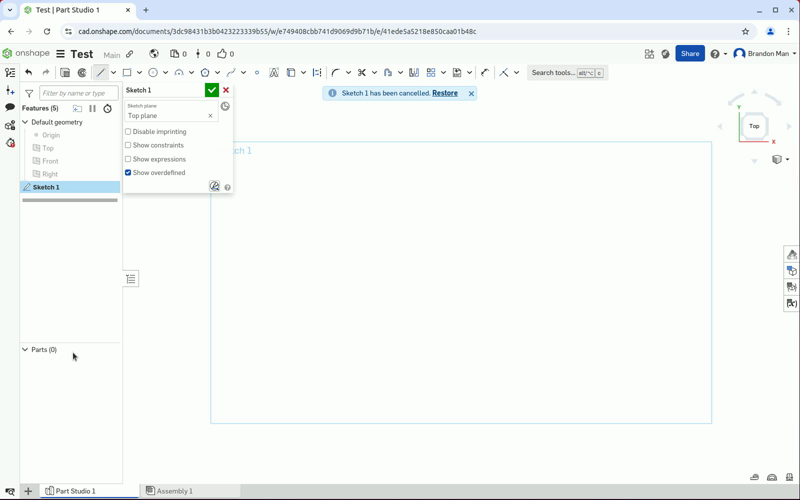
key_down(shift)
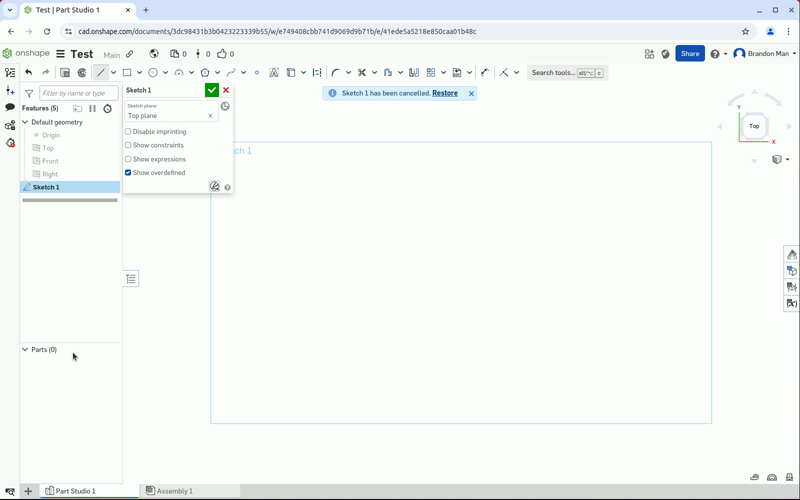
mouse_move(440, 285)
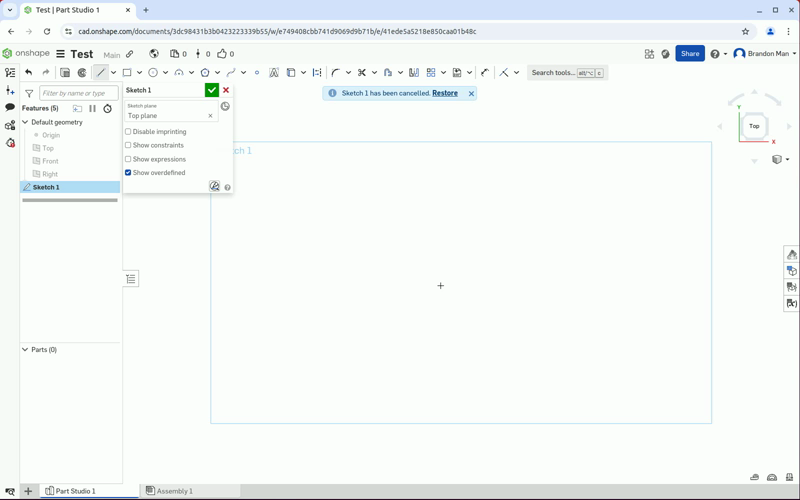
click(440, 285)
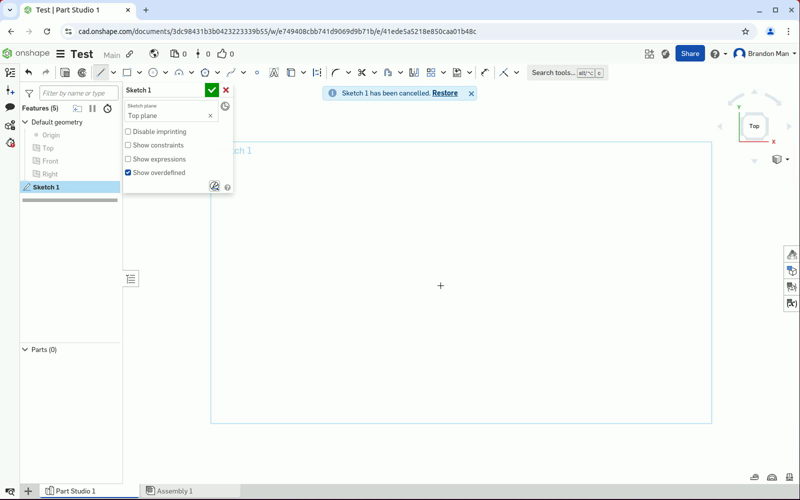
key_up(shift)
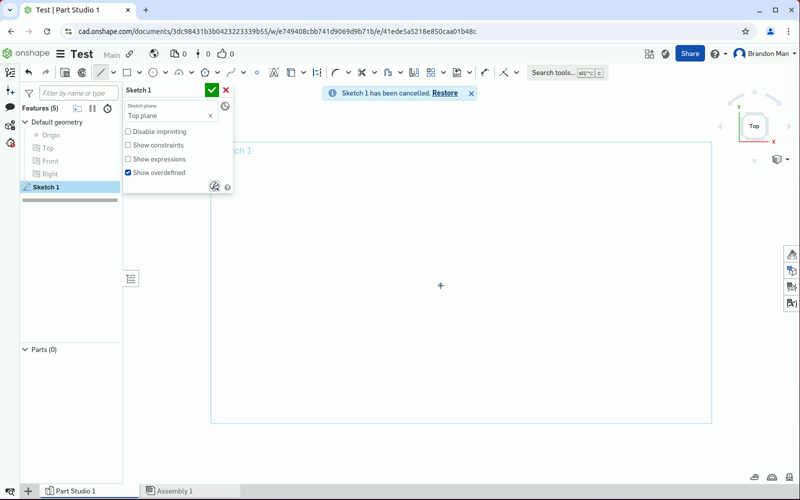
key_down(shift)
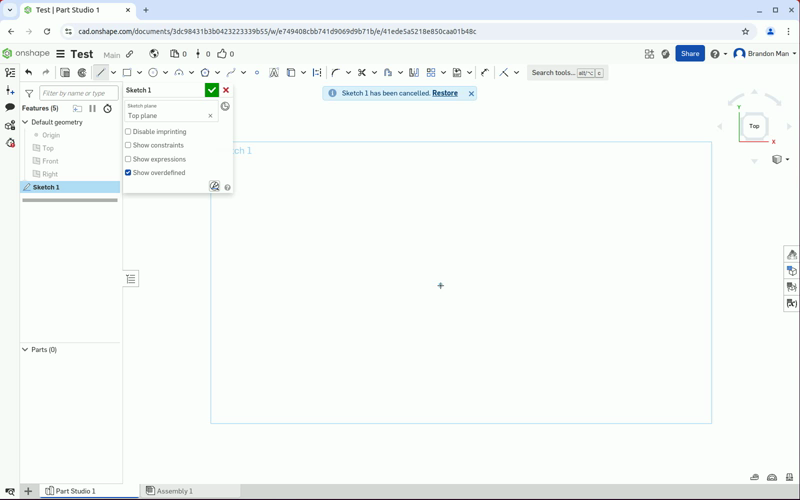
mouse_move(470, 285)
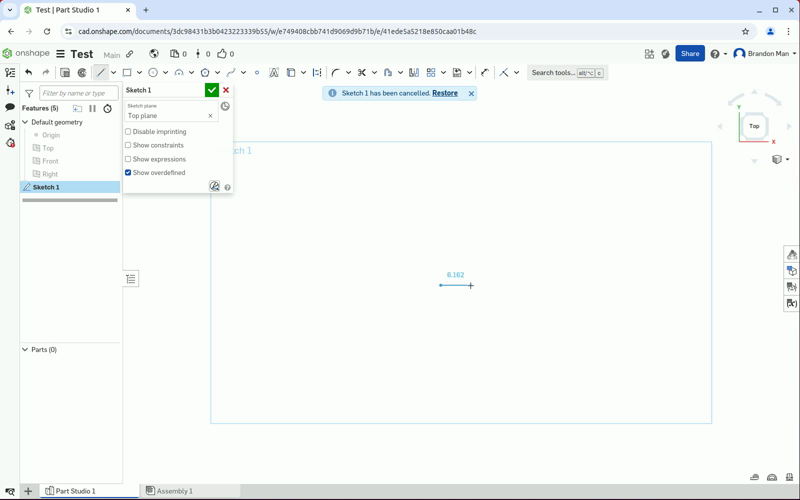
mouse_move(462, 285)
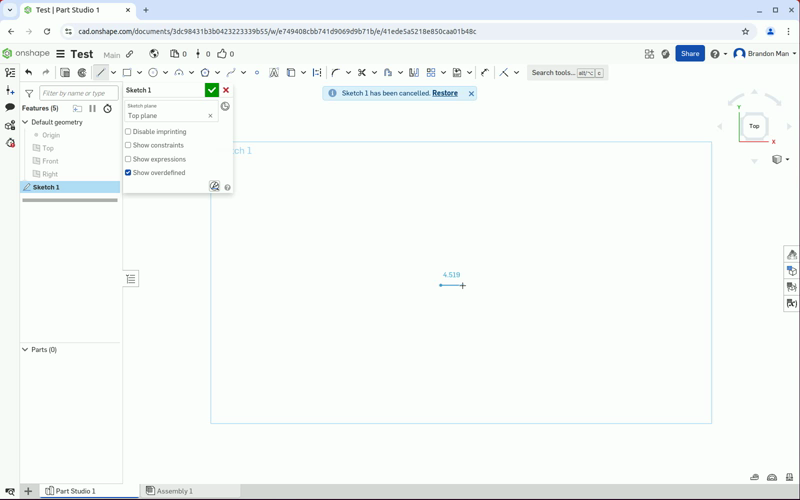
click(462, 285)
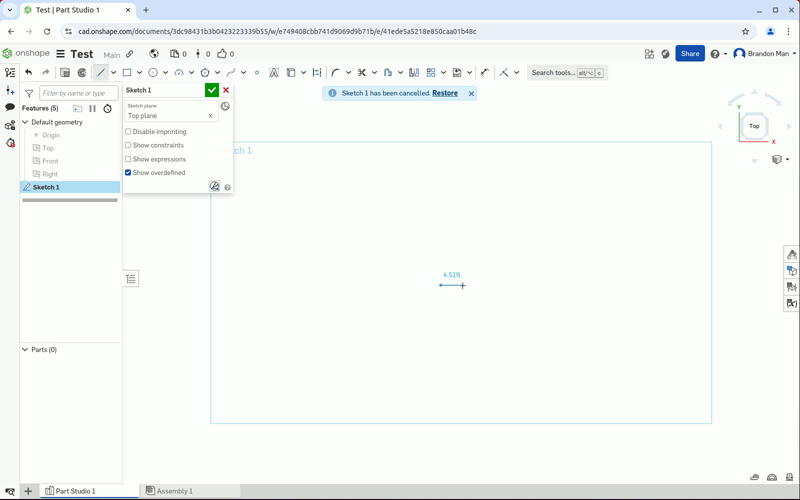
key_up(shift)
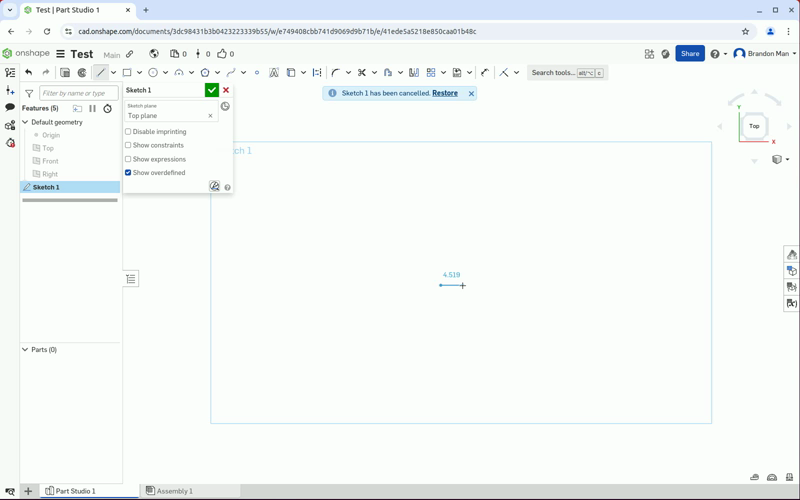
key_down(shift)
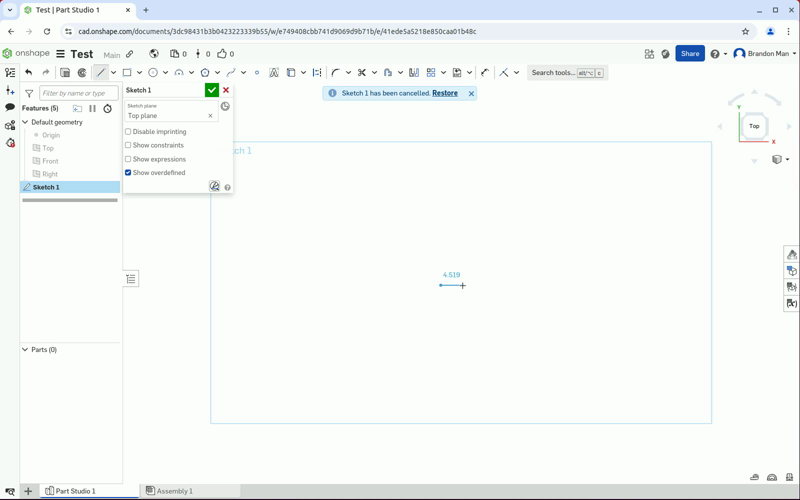
mouse_move(492, 285)
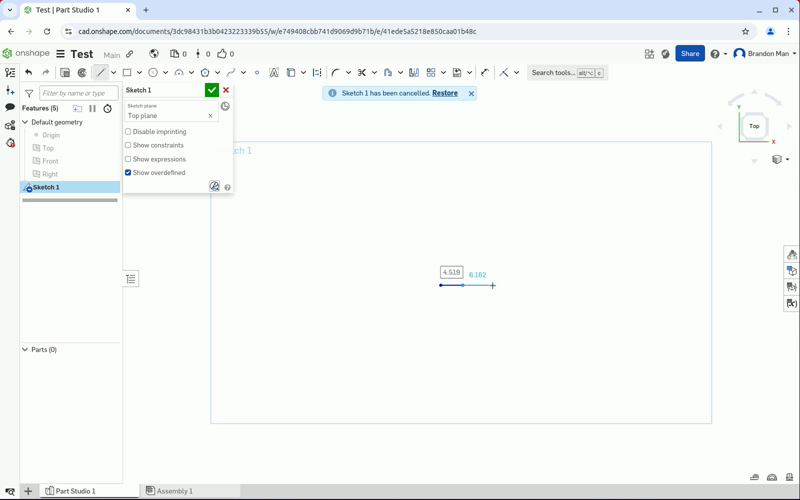
mouse_move(462, 274)
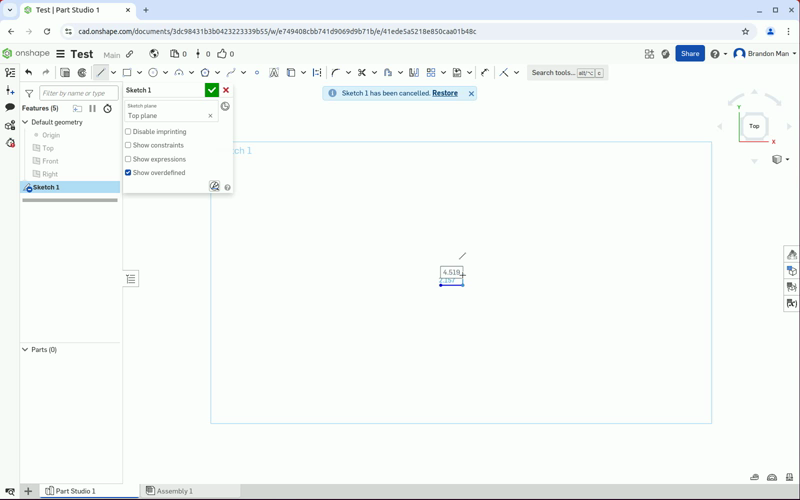
click(462, 274)
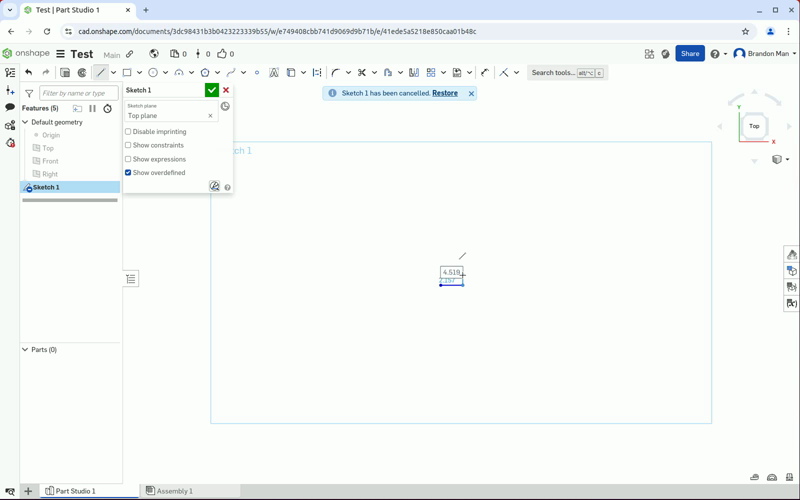
key_up(shift)
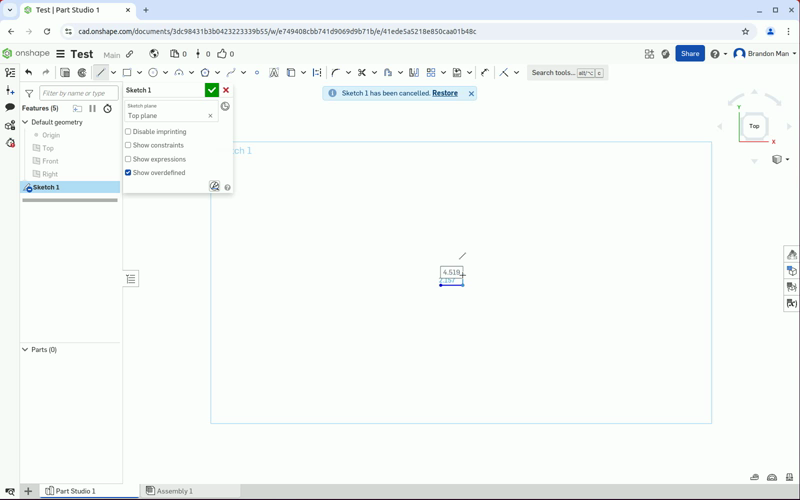
key_down(shift)
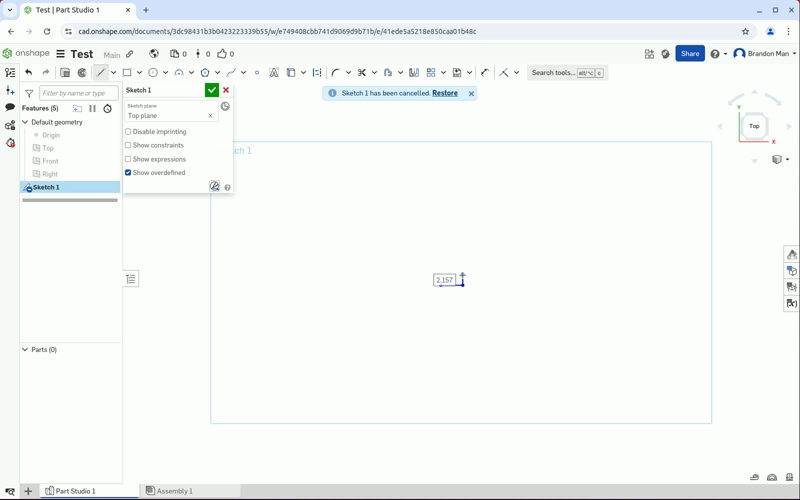
mouse_move(492, 274)
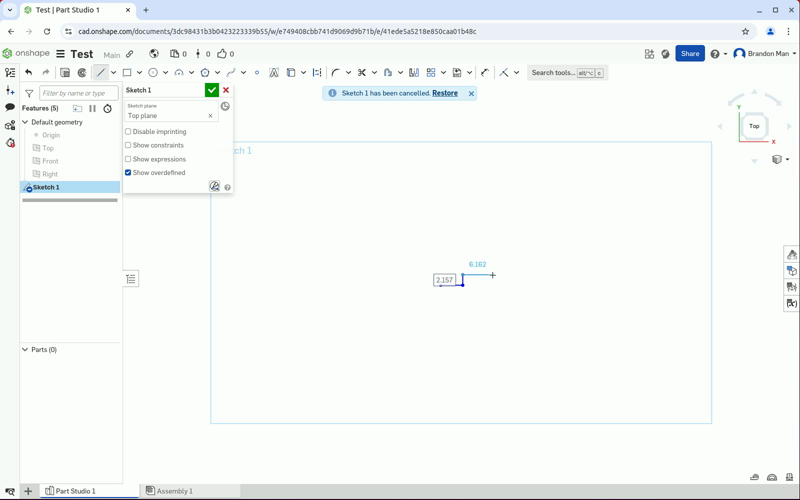
mouse_move(440, 274)
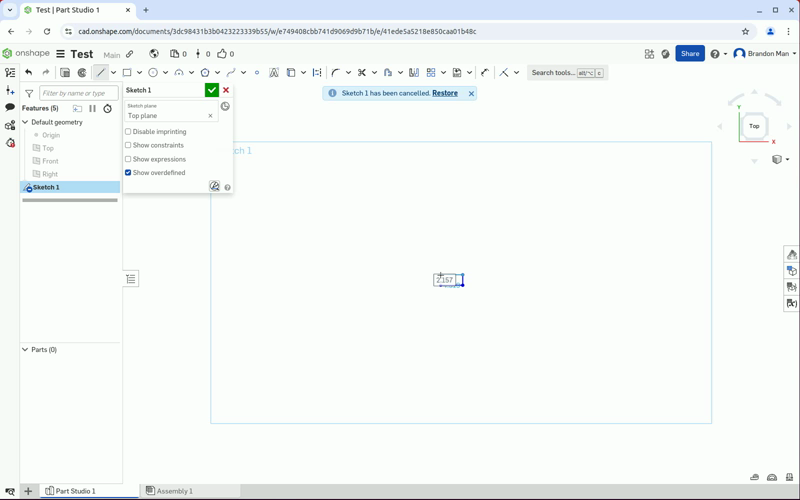
click(440, 274)
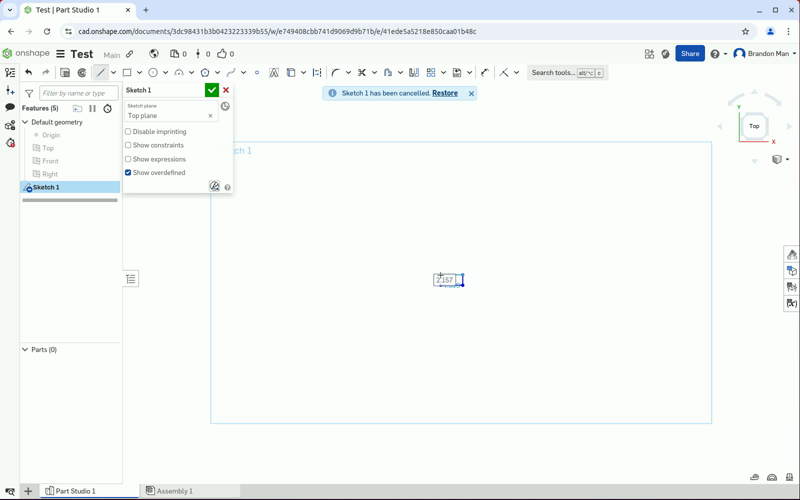
key_up(shift)
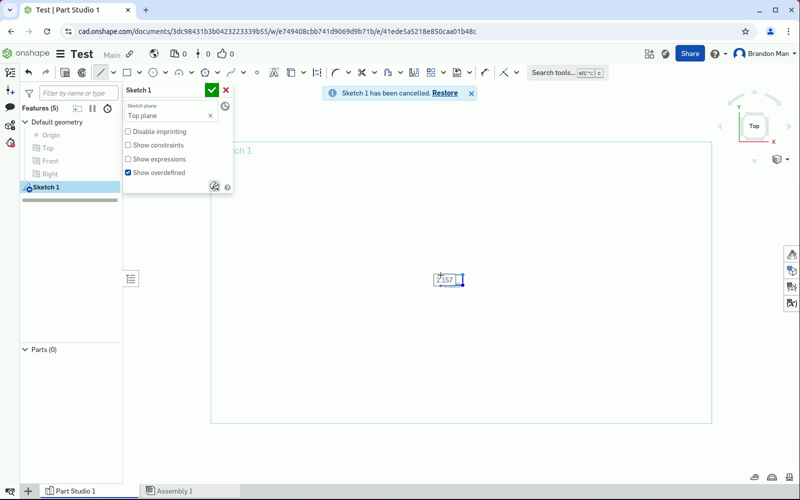
mouse_move(470, 274)
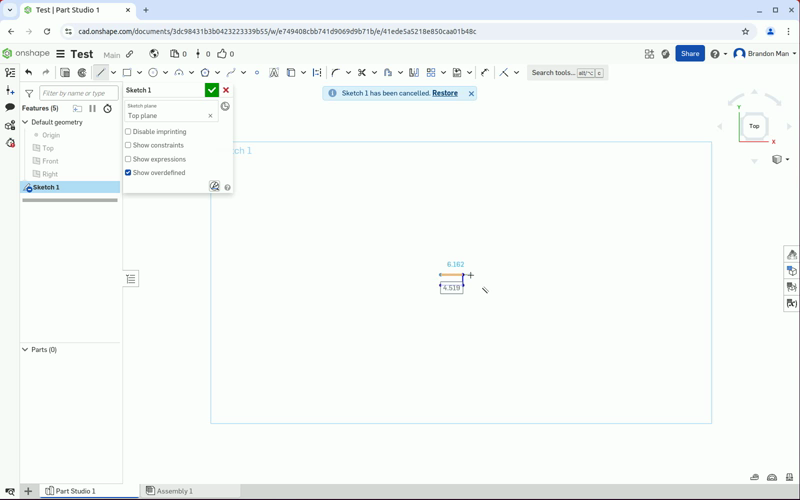
key_down(shift)
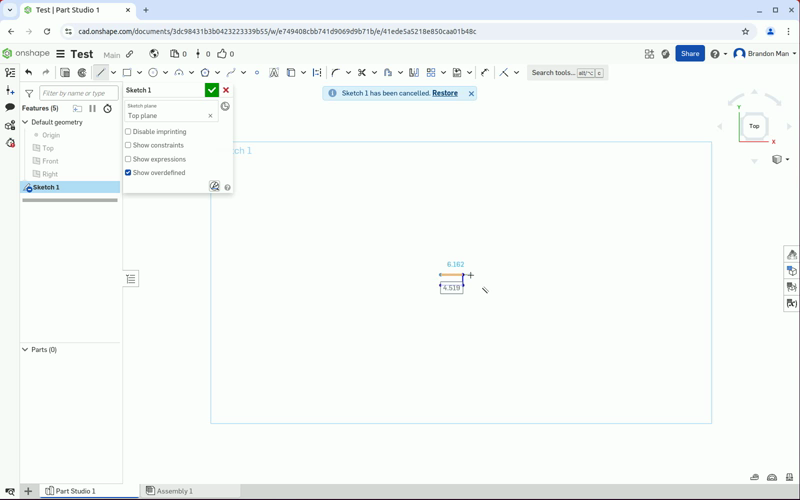
mouse_move(440, 285)
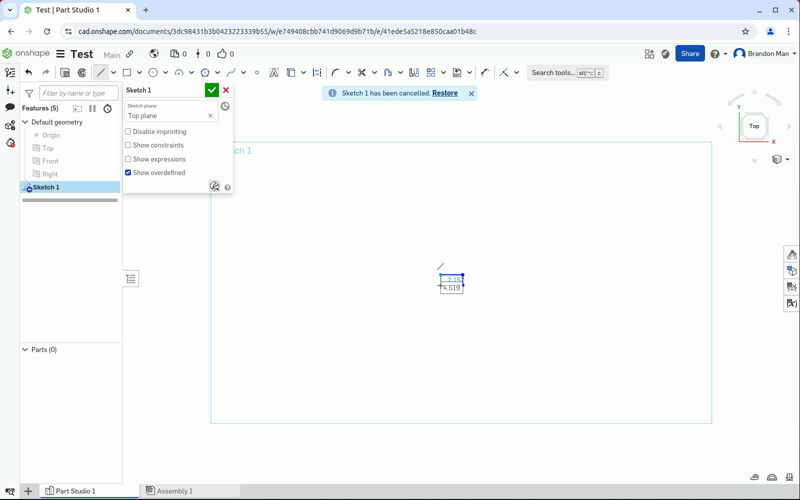
key_up(shift)
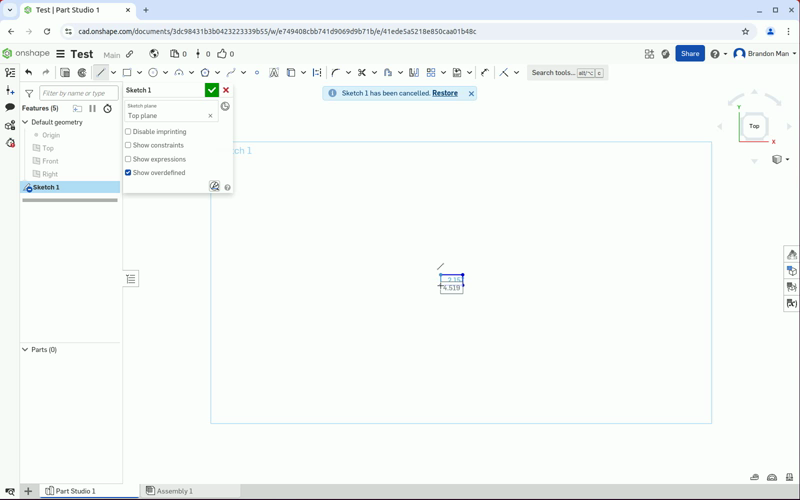
click(440, 285)
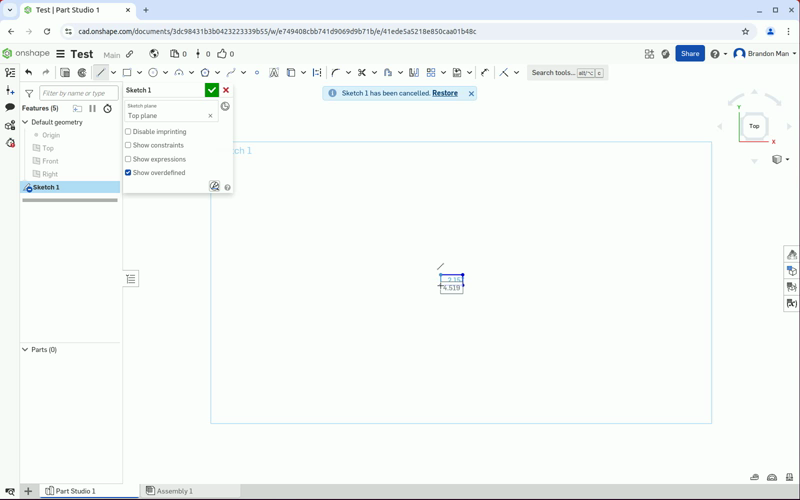
key(esc)
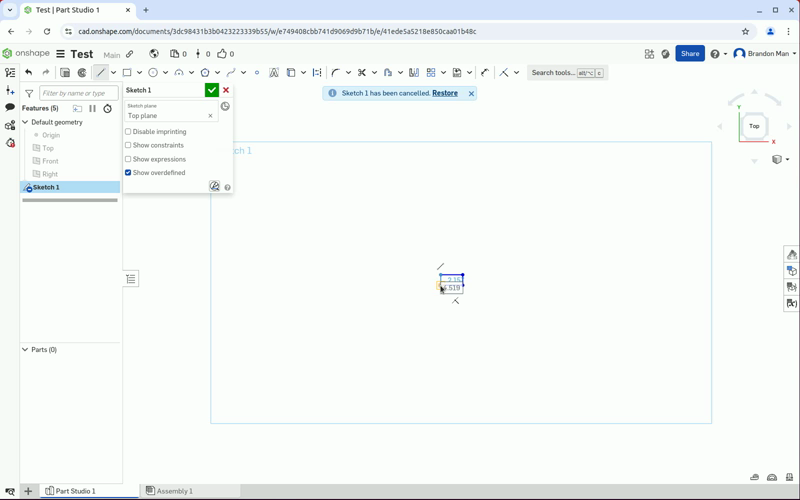
mouse_move(456, 284)
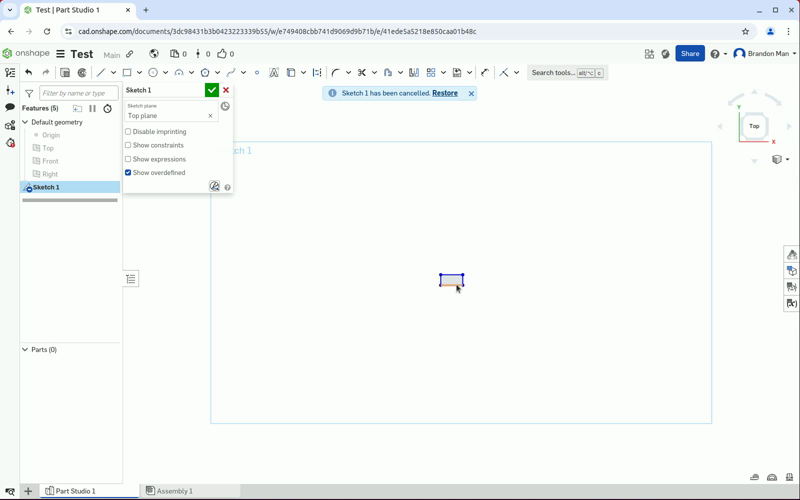
scroll(6)
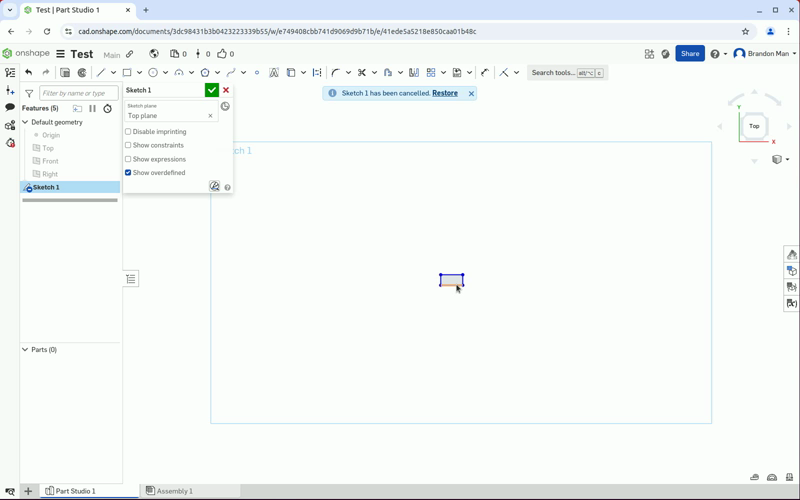
scroll(6)
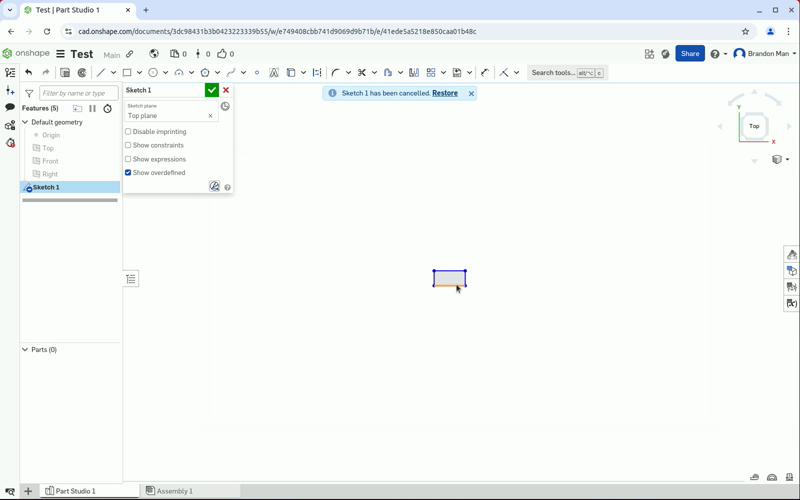
scroll(6)
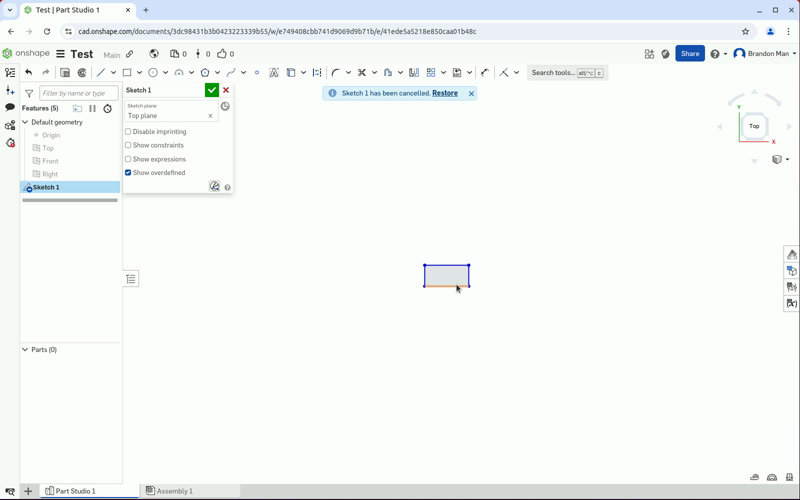
scroll(6)
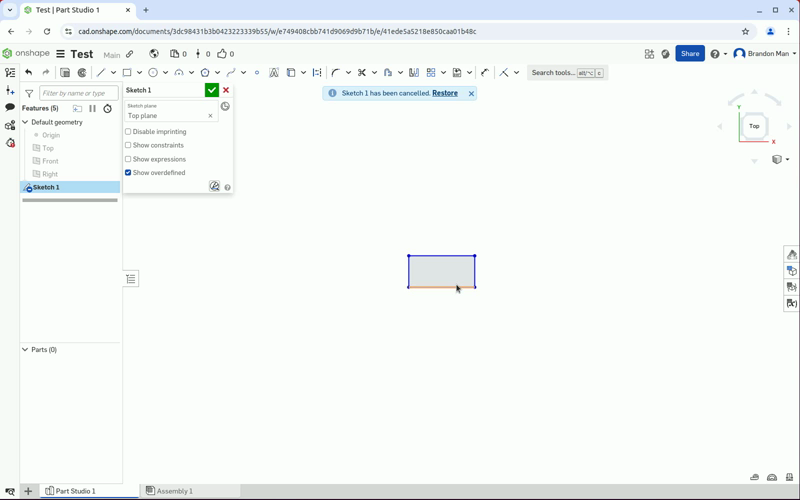
scroll(6)
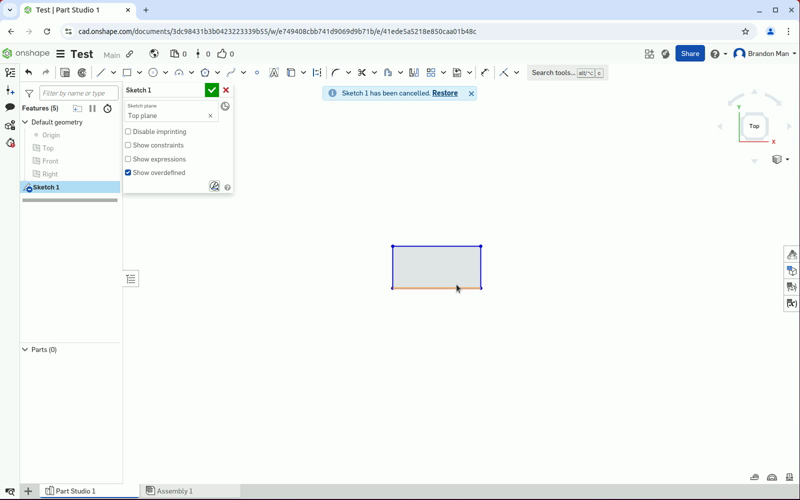
scroll(6)
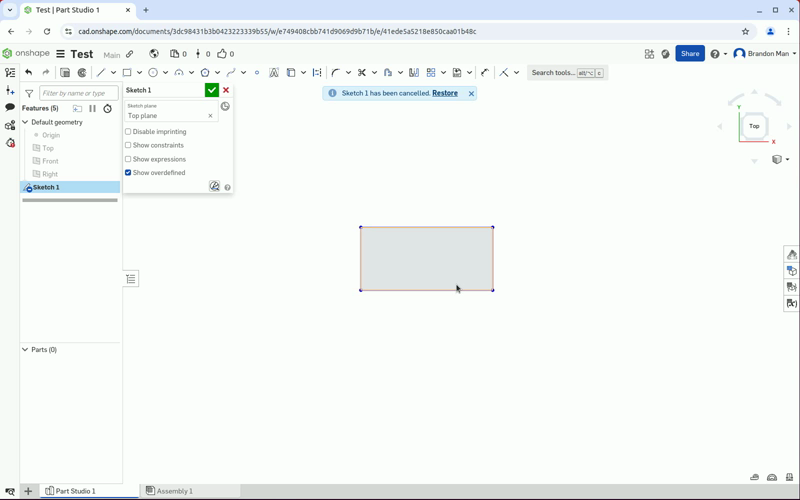
scroll(6)
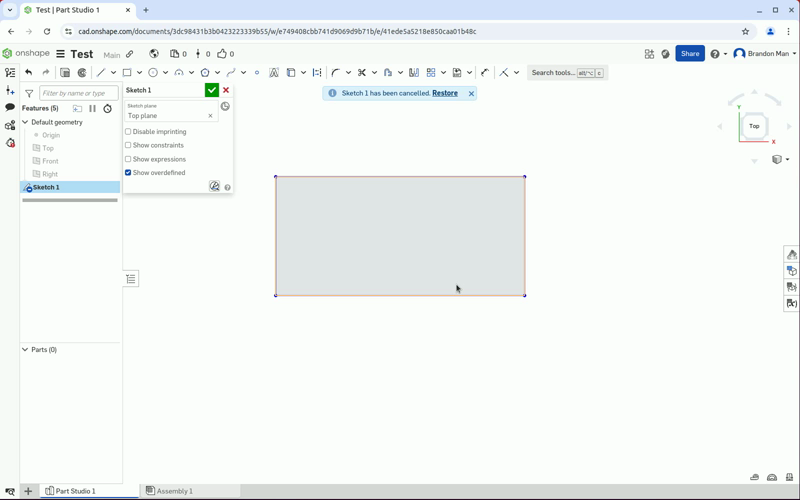
click(456, 284)
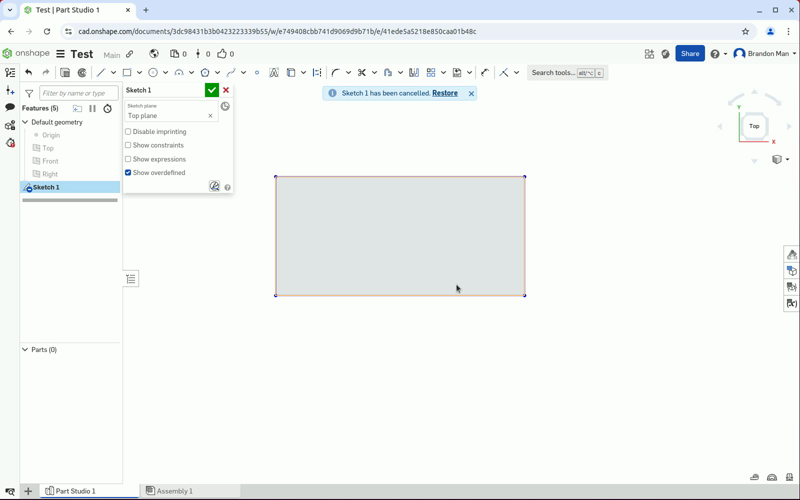
scroll(-6)
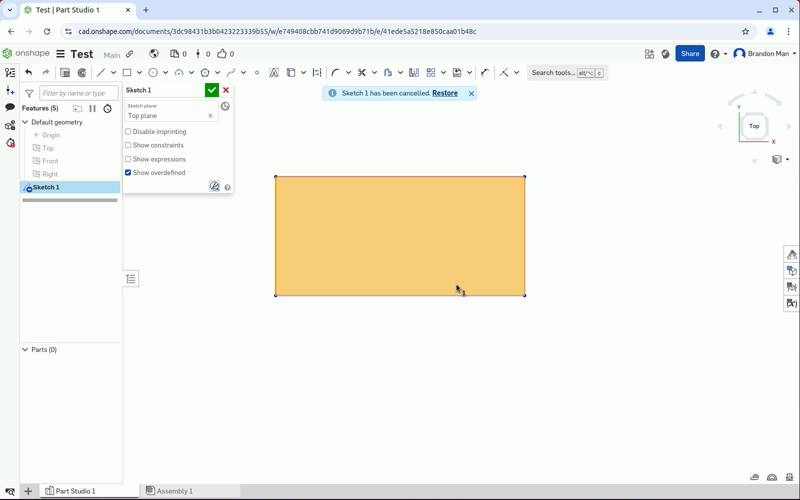
scroll(-6)
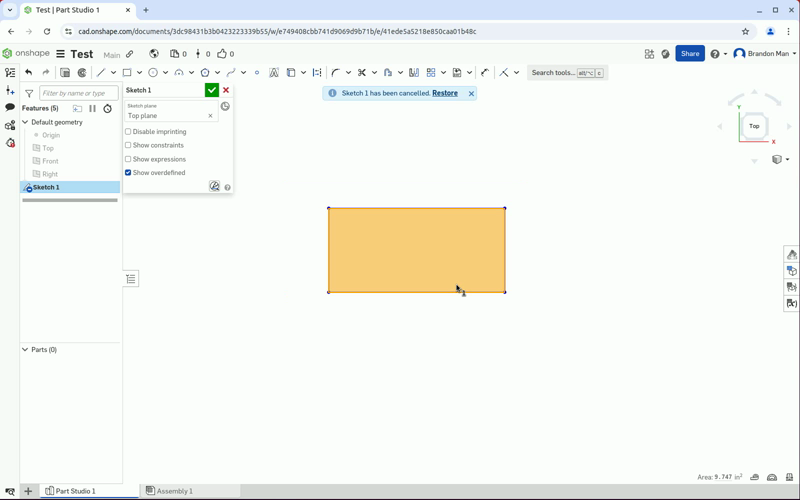
scroll(-6)
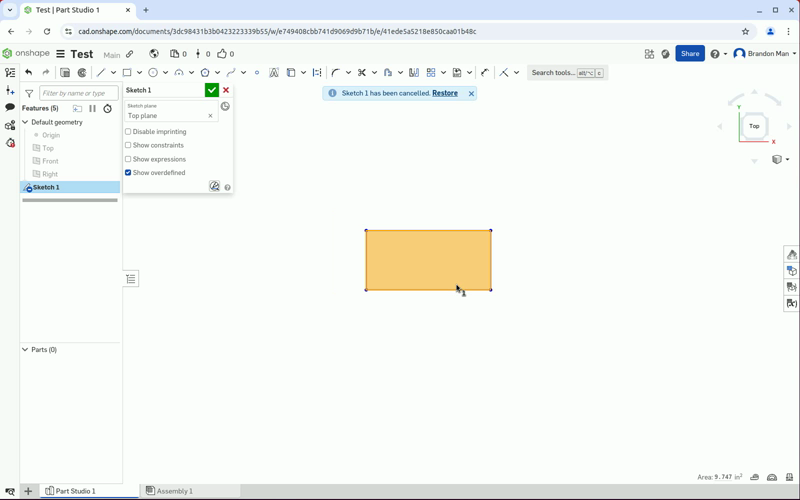
scroll(-6)
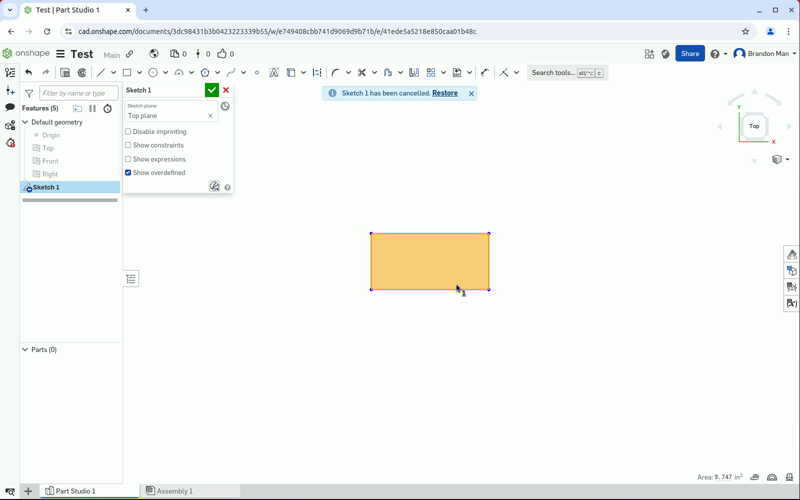
scroll(-6)
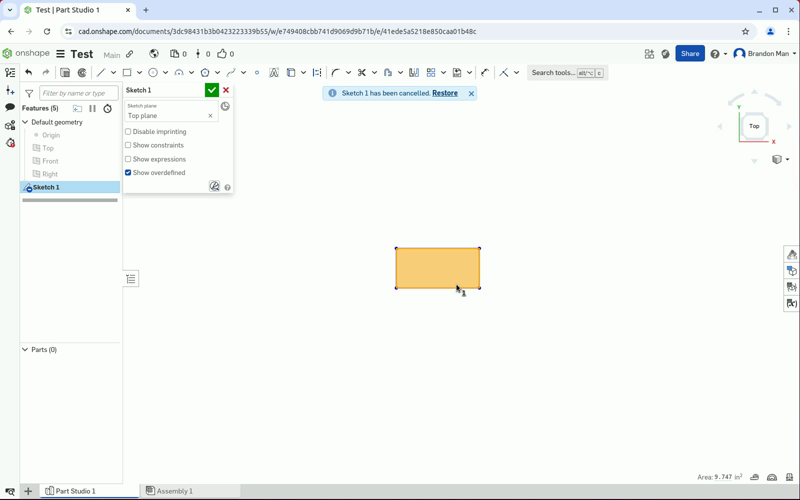
scroll(-6)
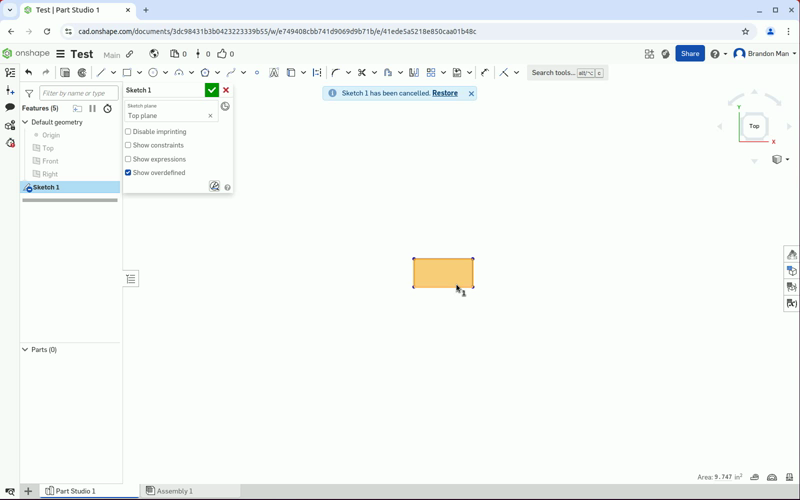
scroll(-6)
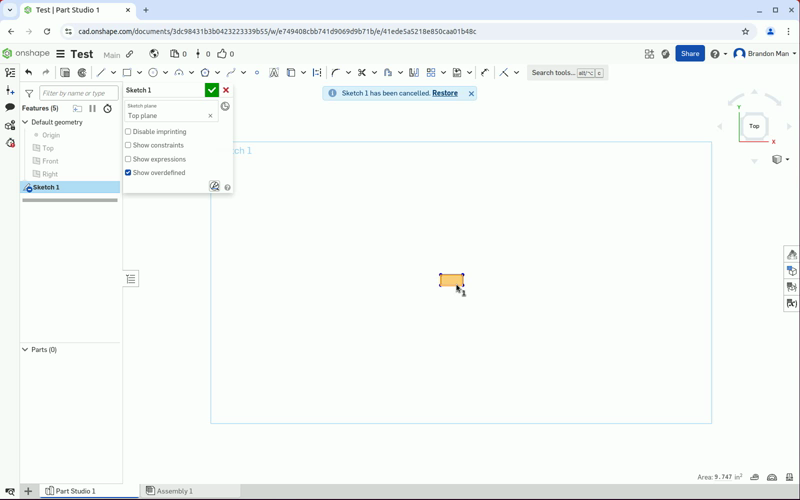
mouse_move(73, 352)
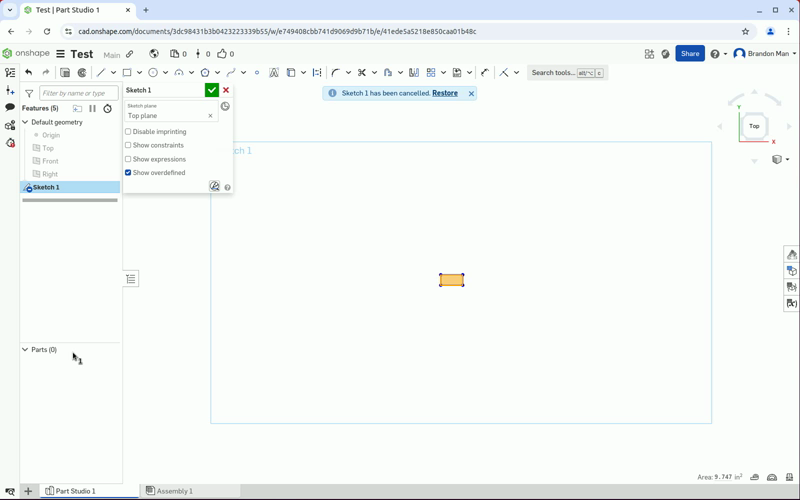
key(shift+y)
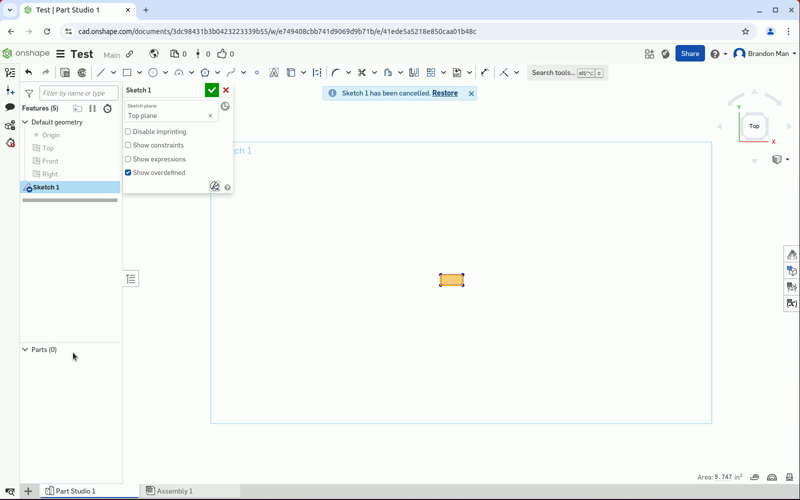
key(shift+e)
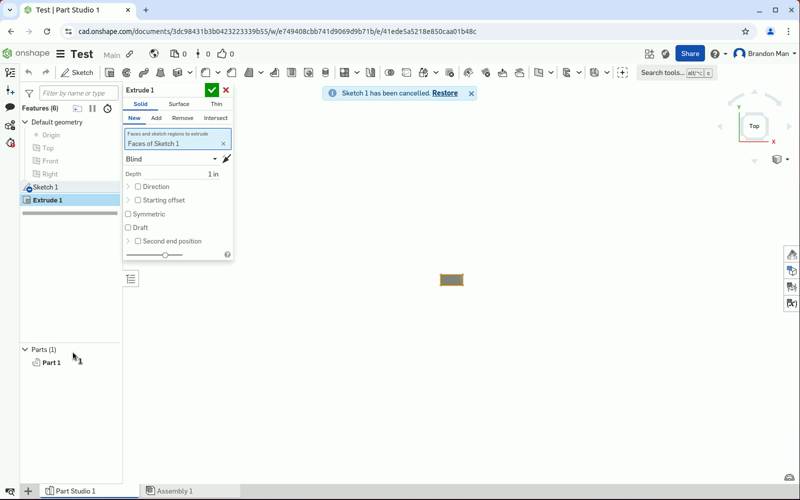
mouse_move(143, 106)
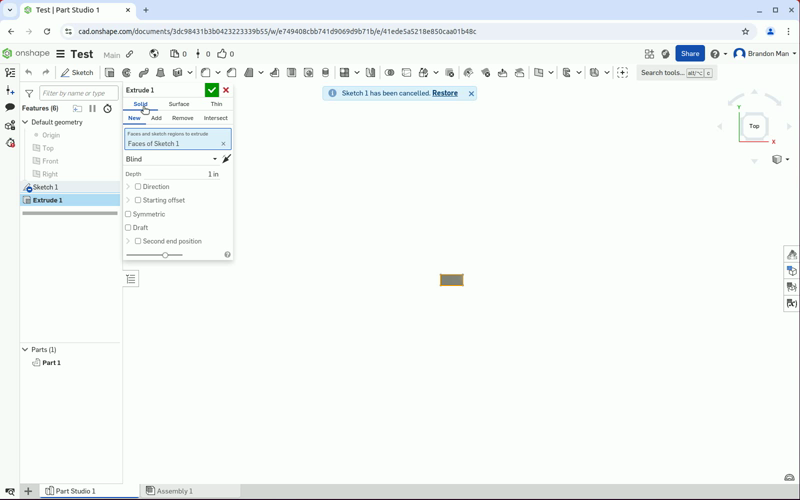
click(143, 106)
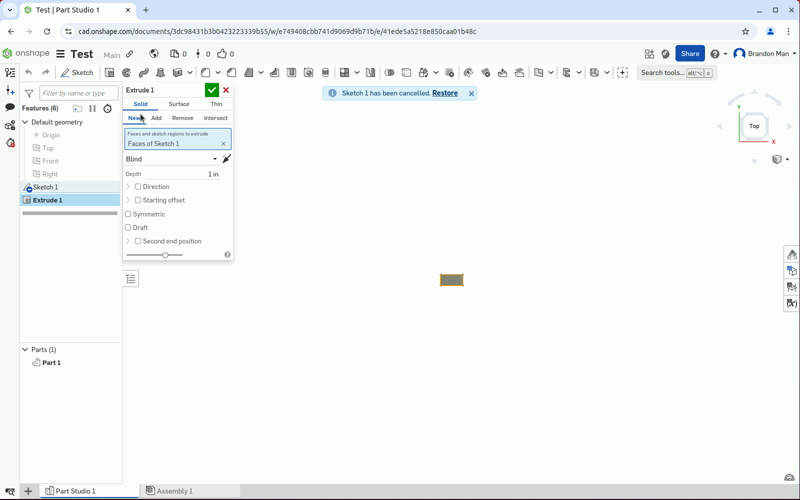
mouse_move(137, 120)
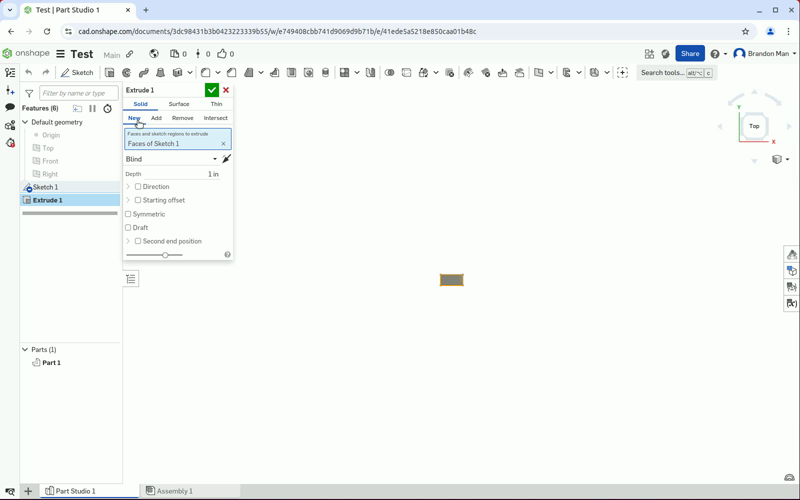
click(137, 120)
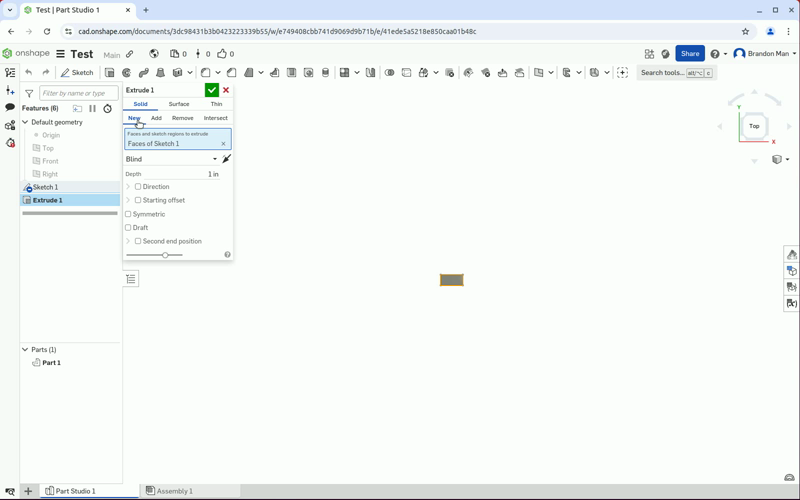
key(tab, 4)
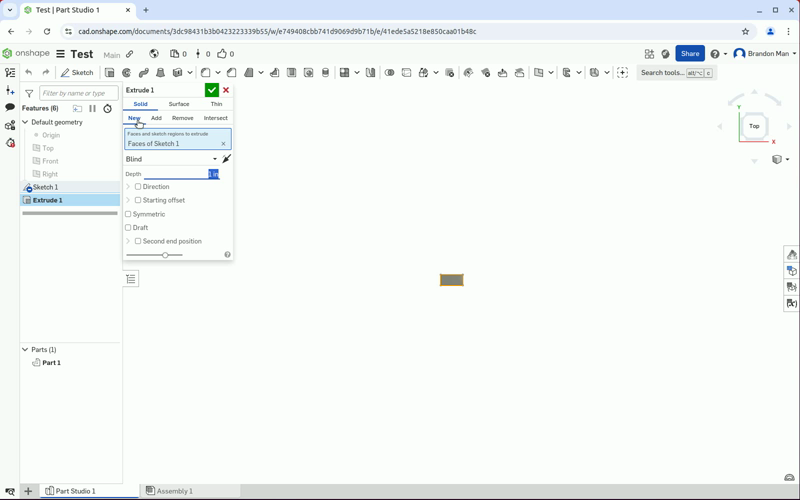
text(0.241)
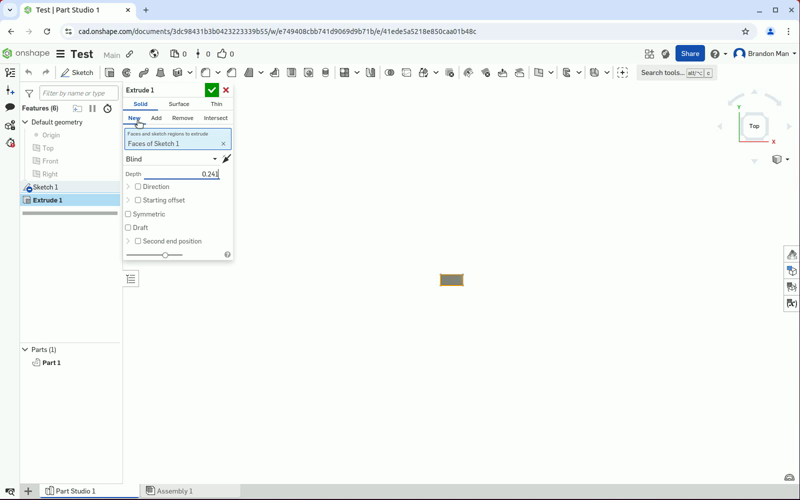
key(enter)
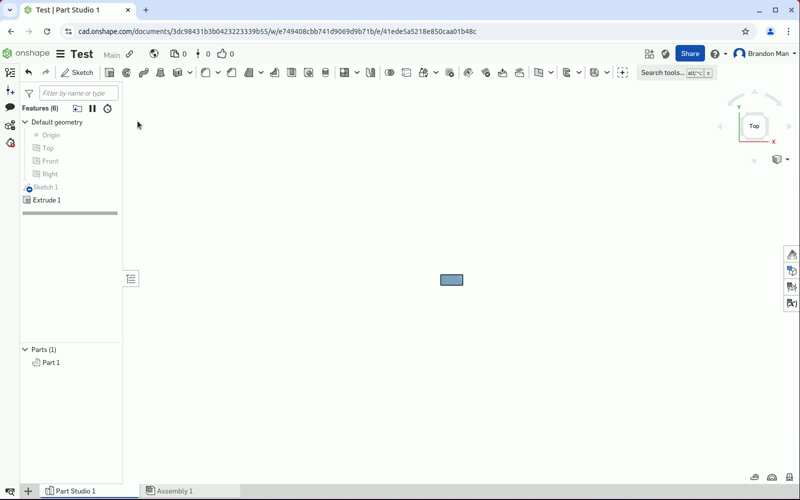
key(shift+h)
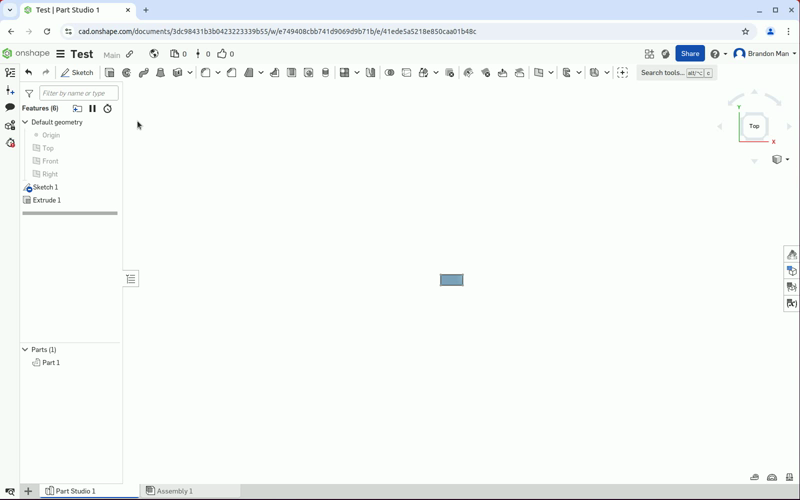
key(shift+h)
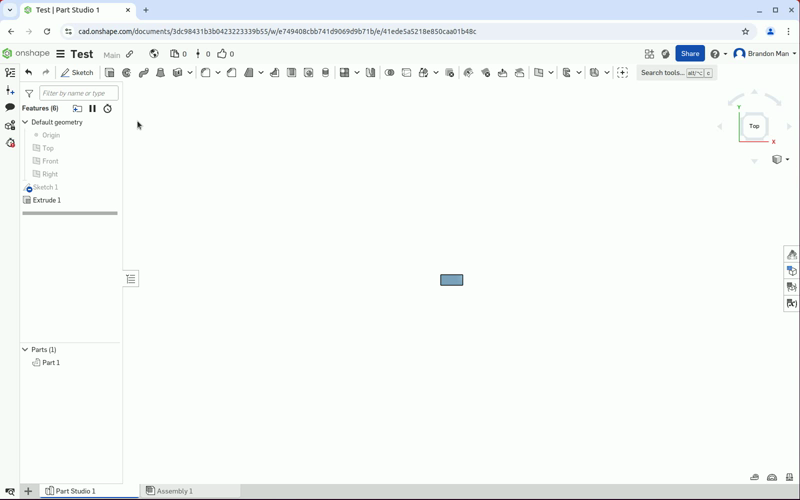
mouse_move(73, 189)
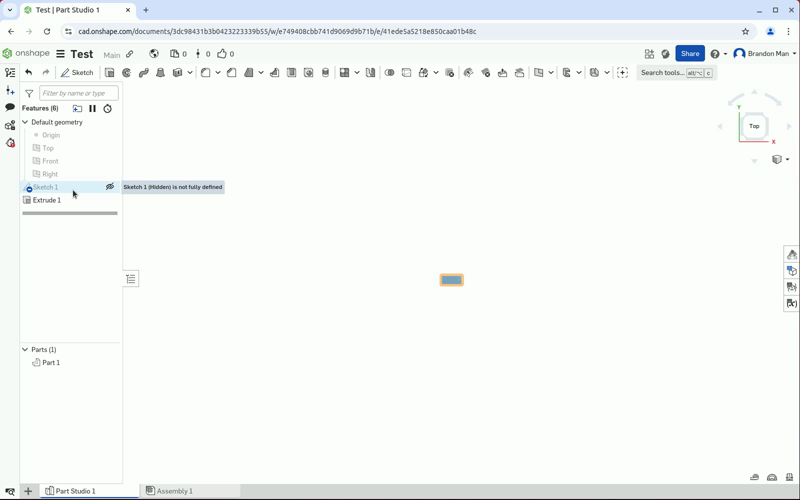
click(73, 189)
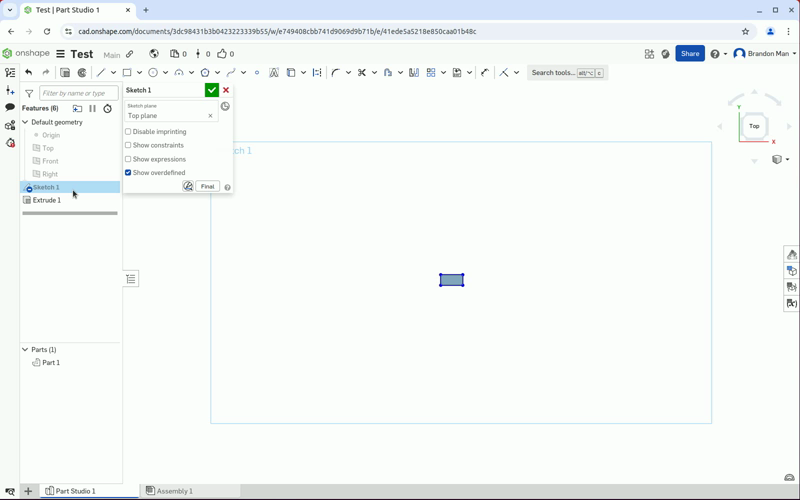
mouse_move(229, 92)
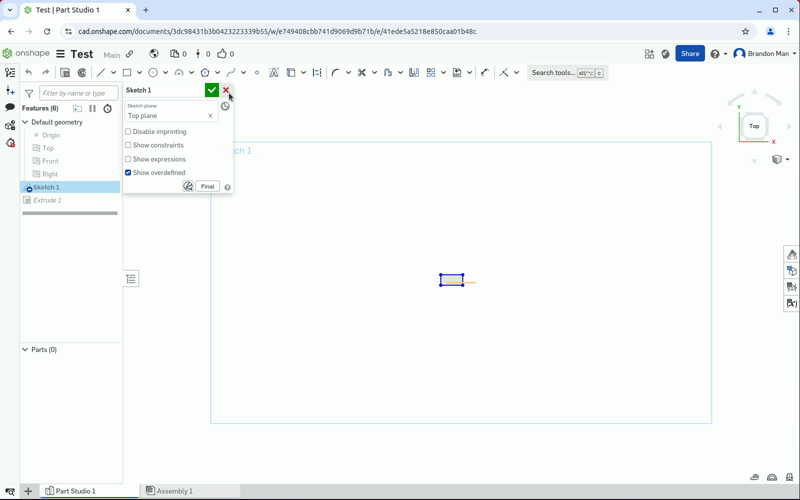
click(229, 92)
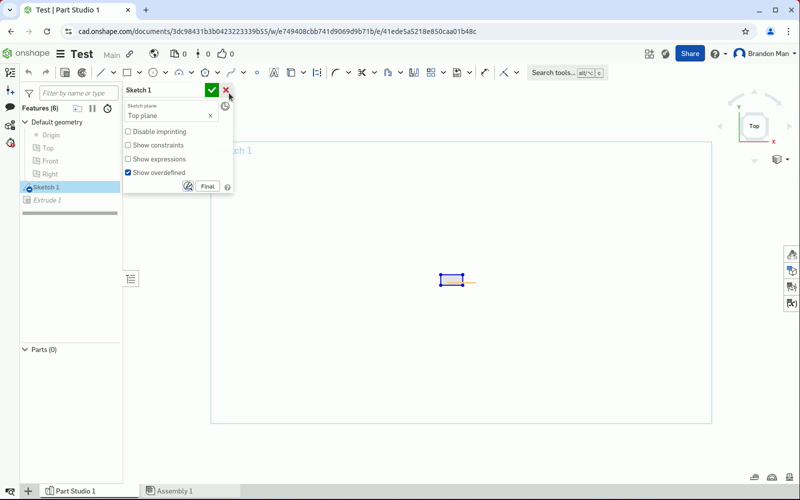
key(shift+s)
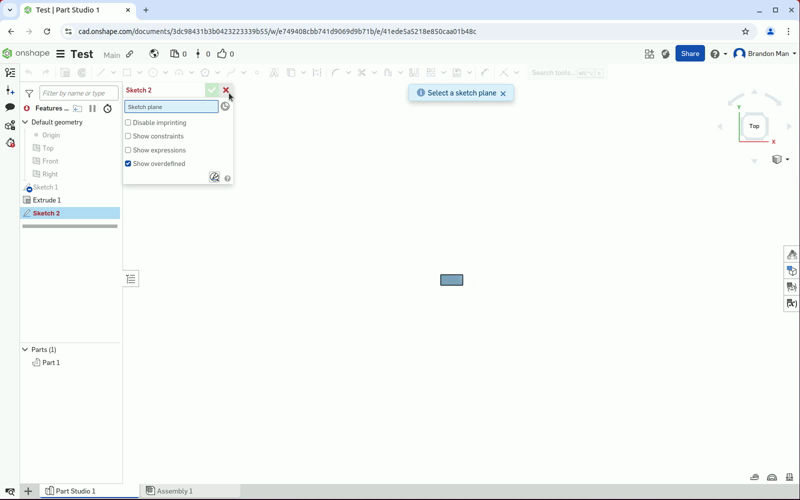
mouse_move(73, 150)
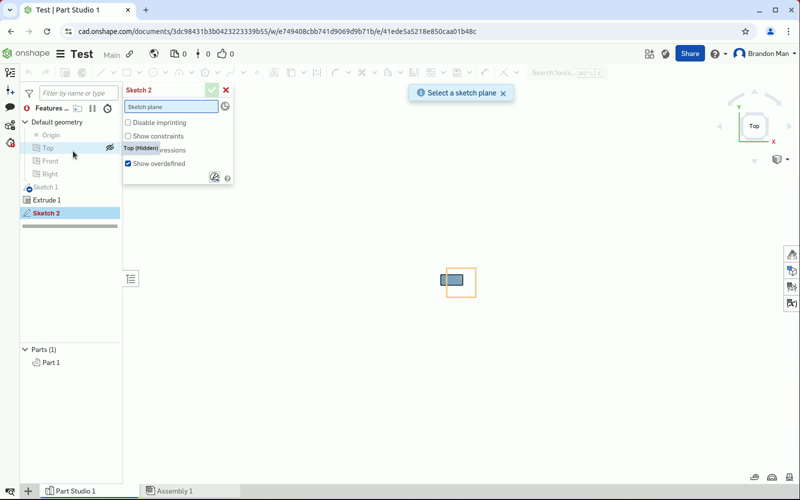
click(73, 150)
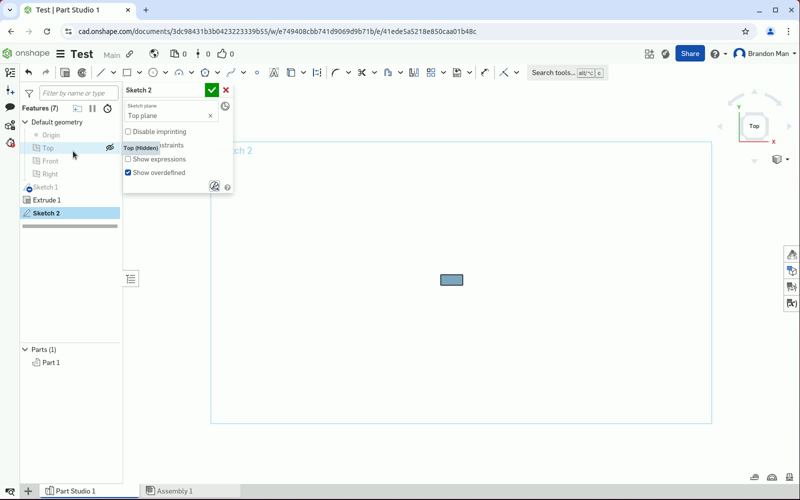
mouse_move(73, 352)
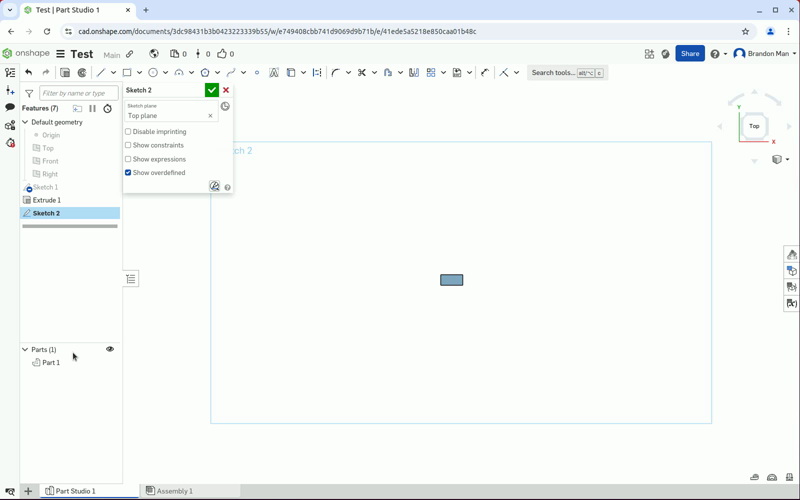
key(y)
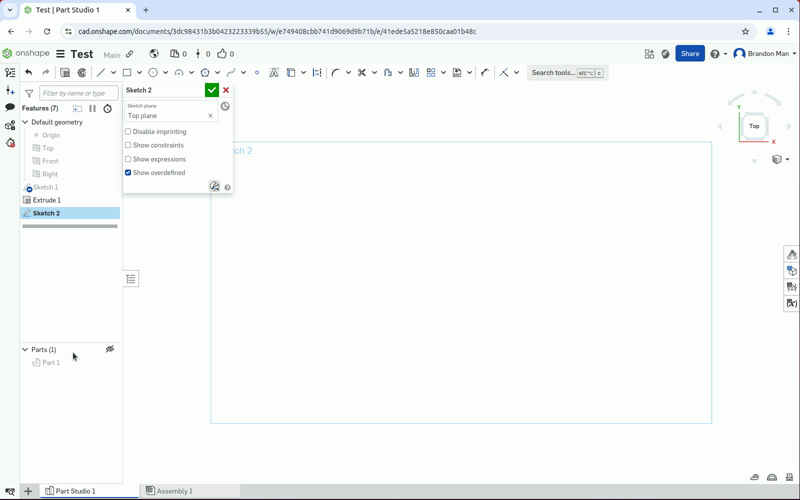
key(l)
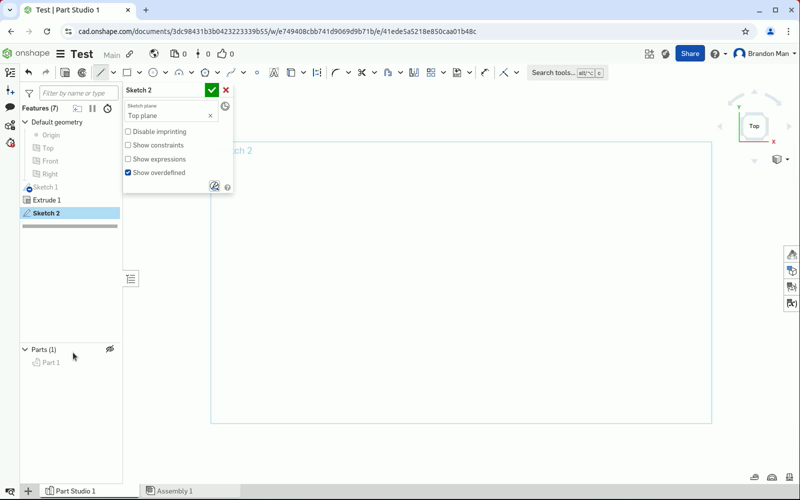
key_down(shift)
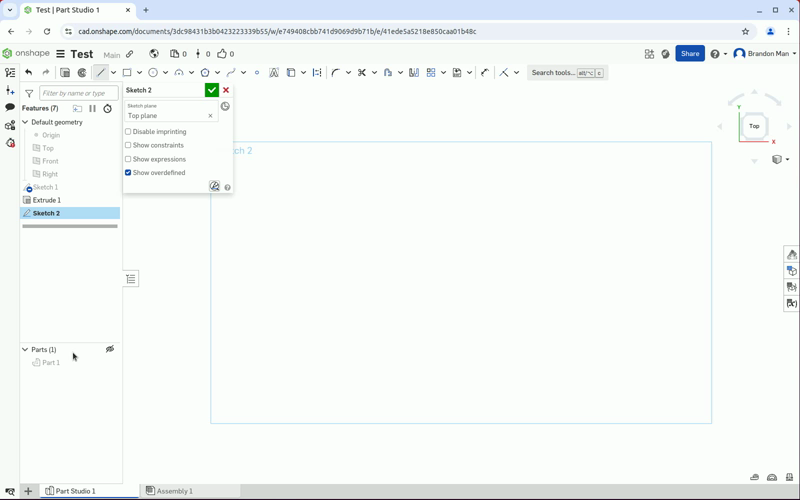
mouse_move(459, 270)
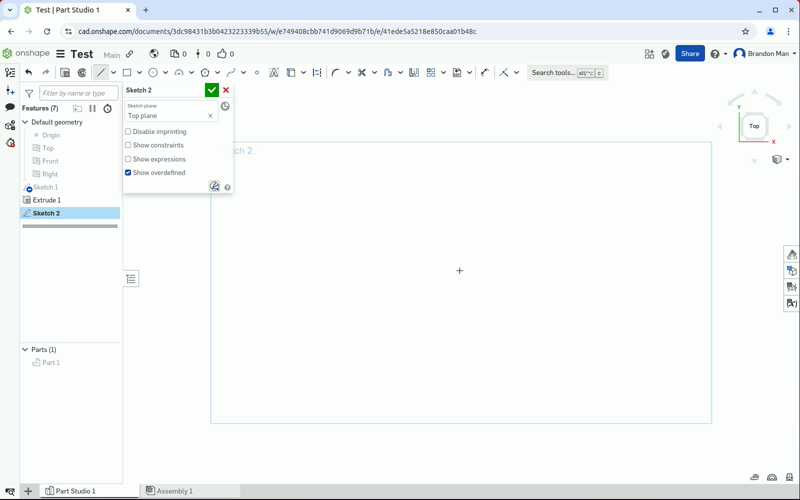
click(459, 270)
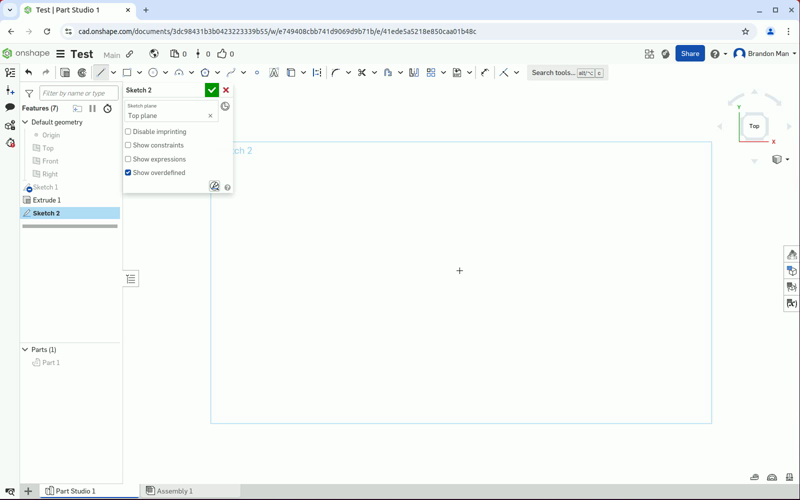
key_up(shift)
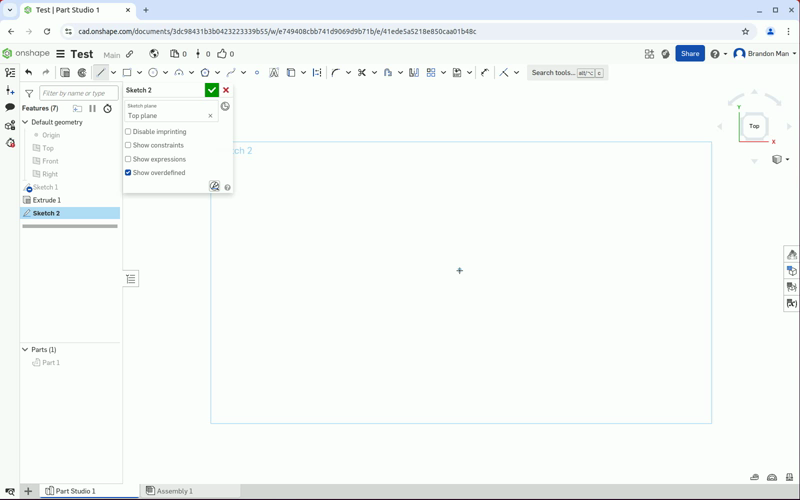
key_down(shift)
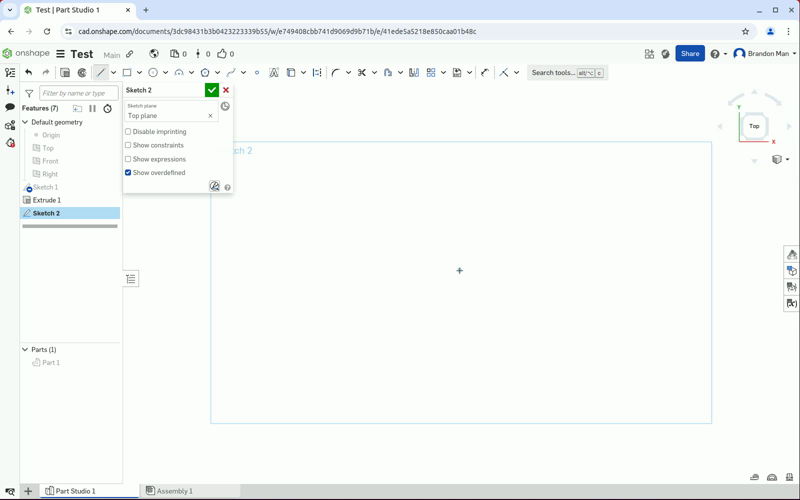
mouse_move(489, 270)
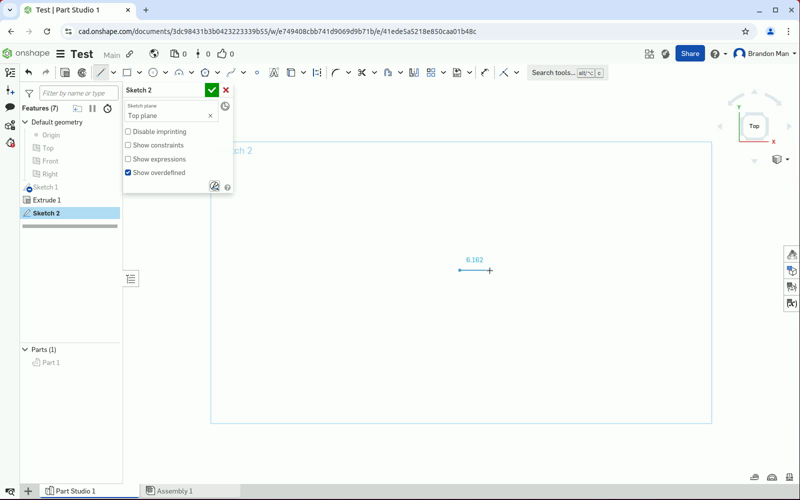
mouse_move(477, 270)
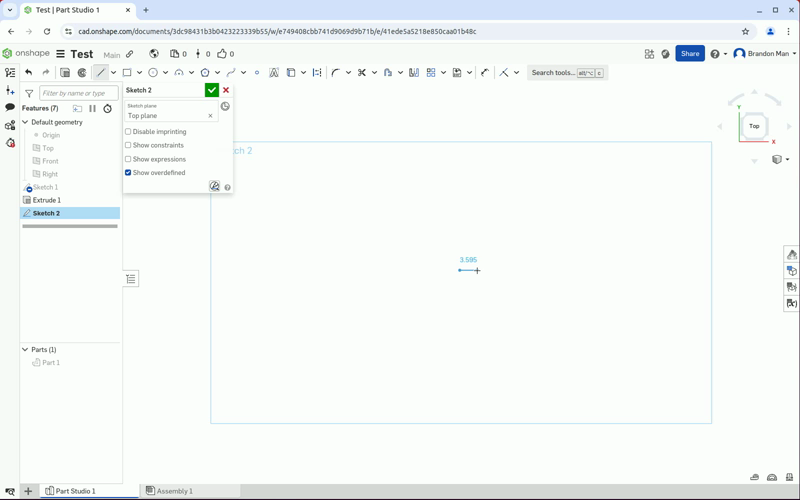
click(477, 270)
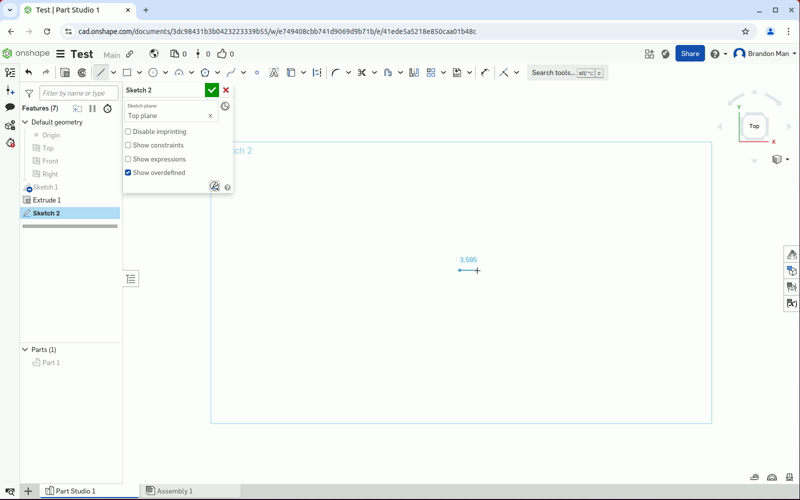
key_up(shift)
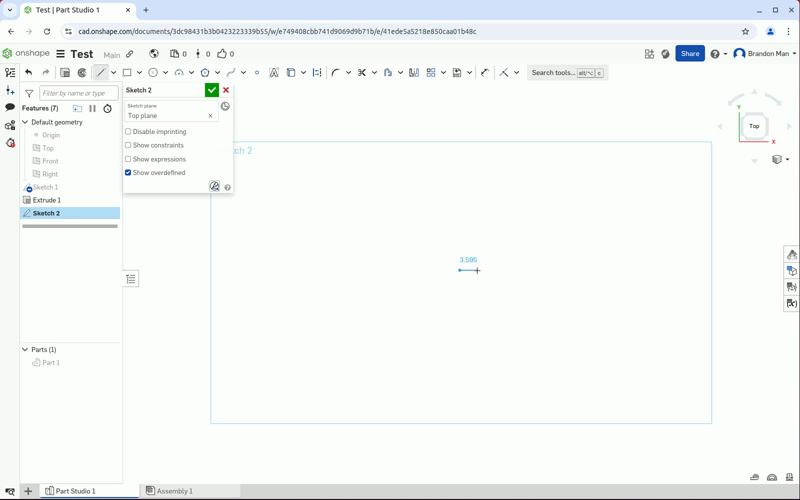
key_down(shift)
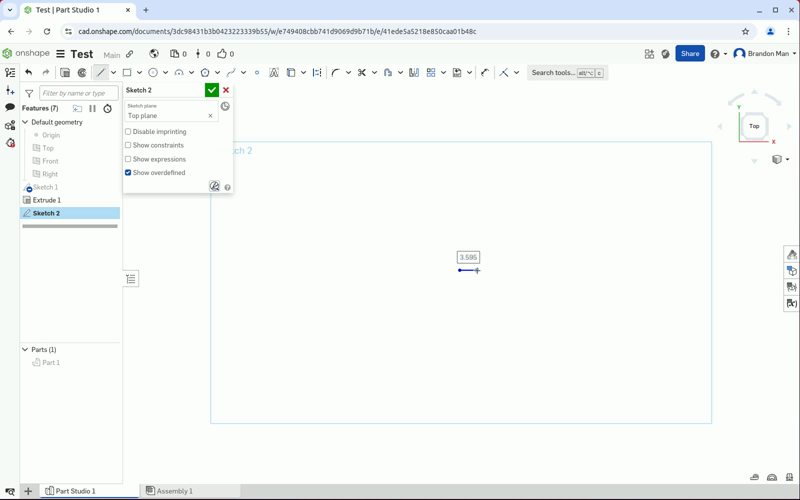
mouse_move(507, 270)
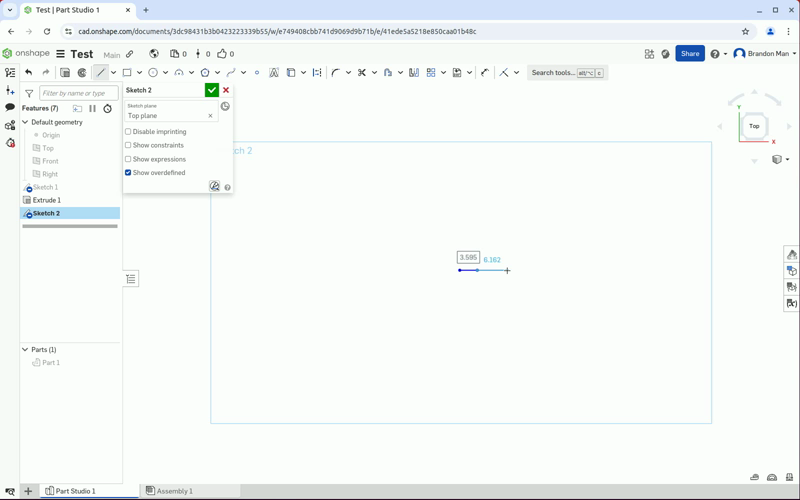
mouse_move(477, 264)
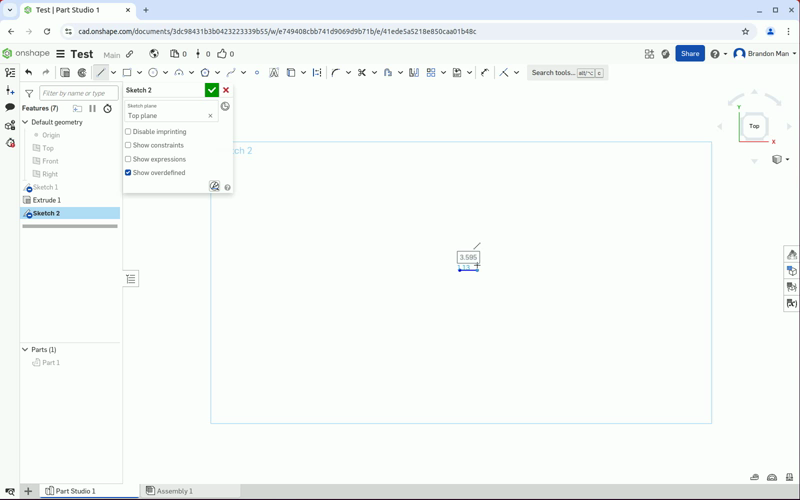
scroll(6)
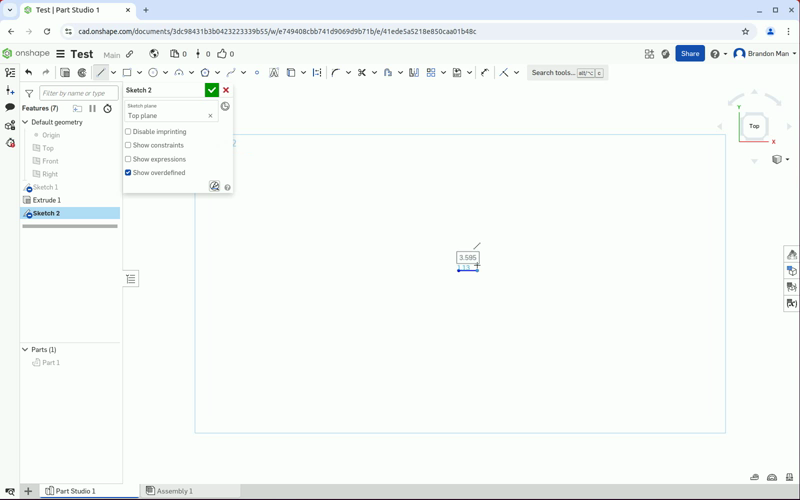
scroll(6)
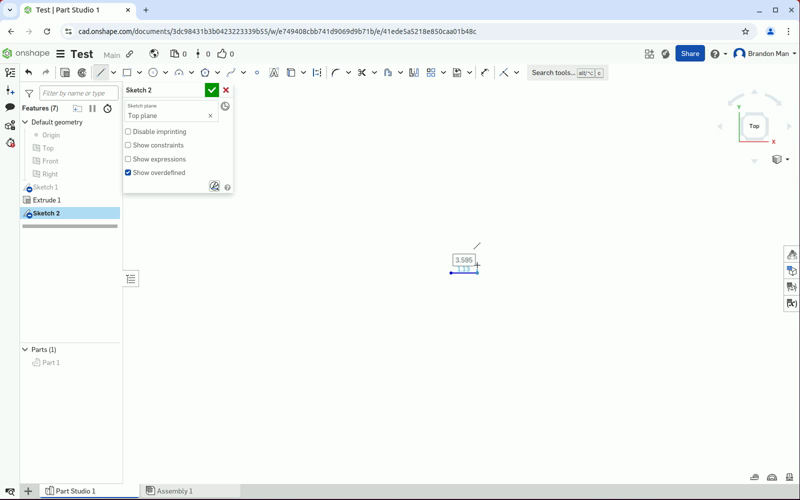
scroll(6)
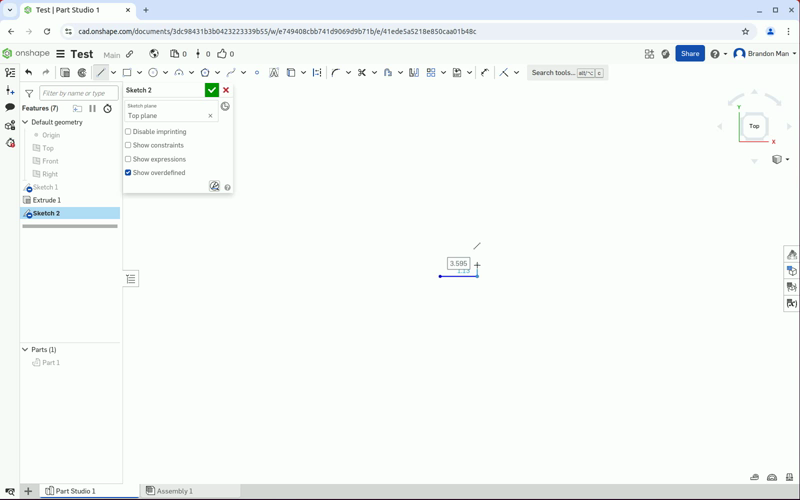
scroll(6)
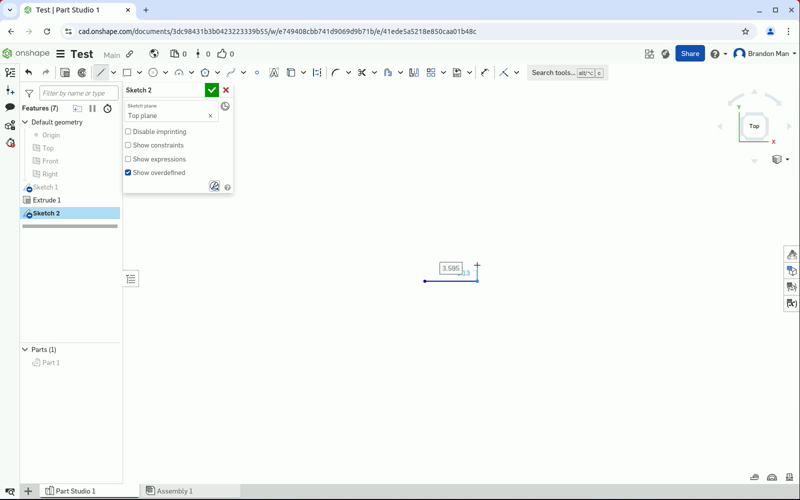
scroll(6)
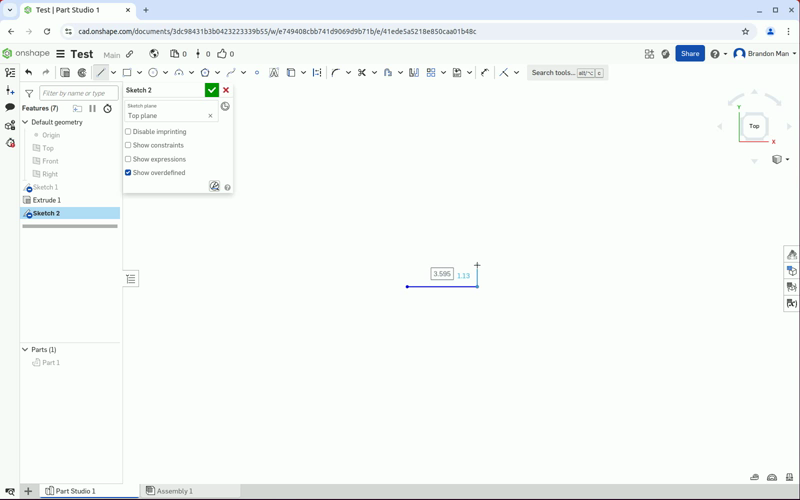
scroll(6)
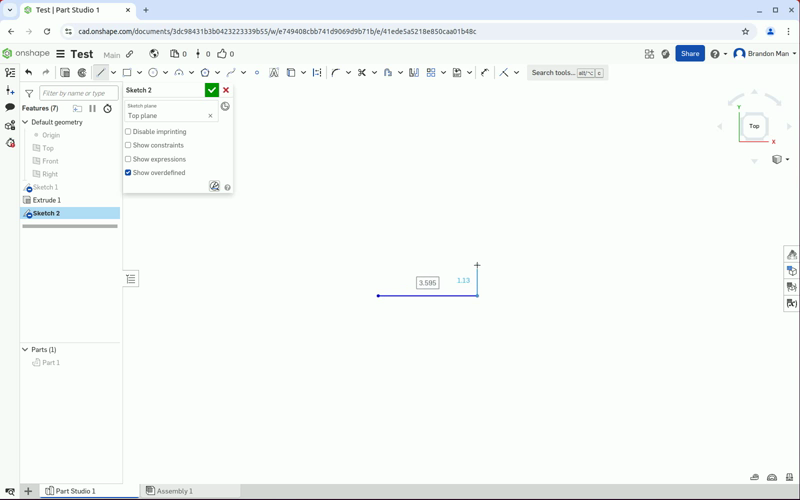
scroll(6)
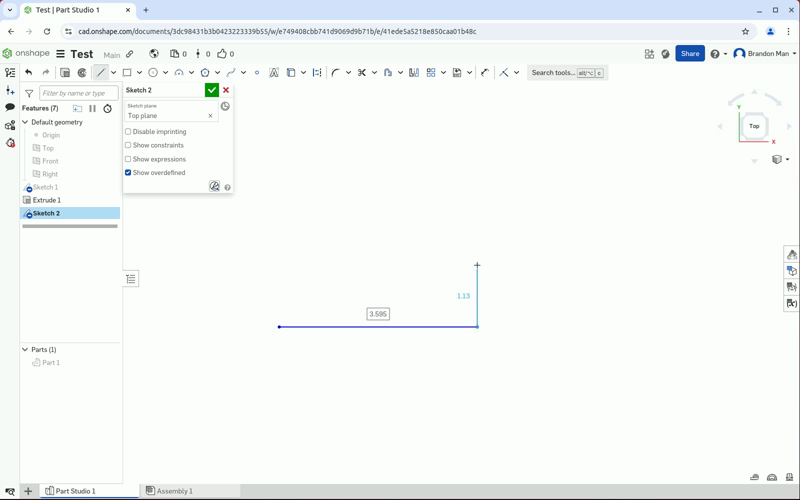
click(477, 264)
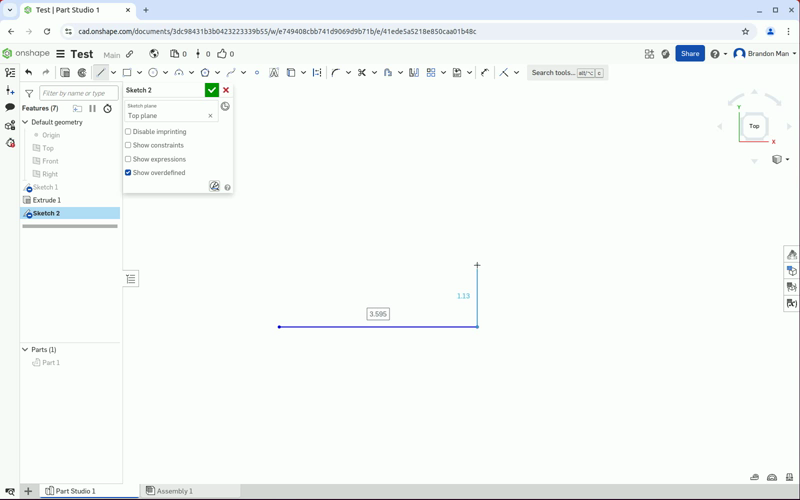
scroll(-6)
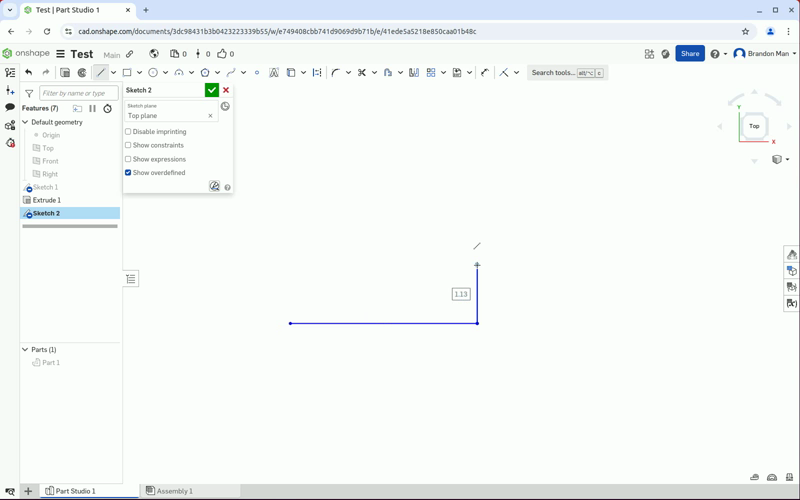
scroll(-6)
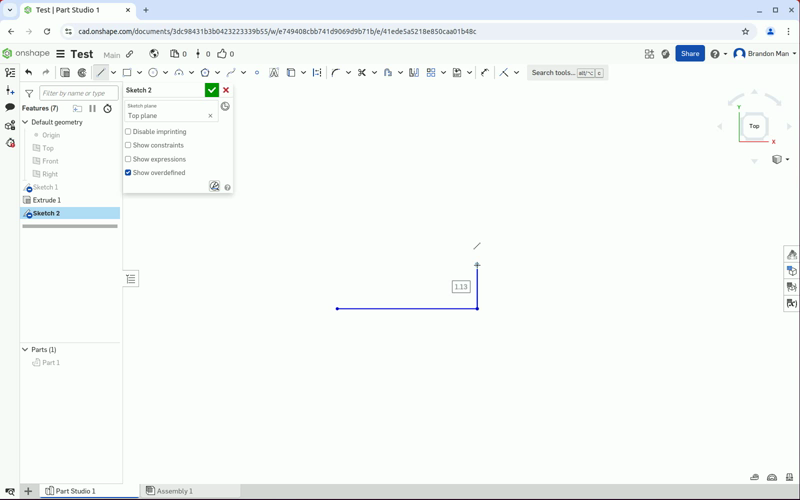
scroll(-6)
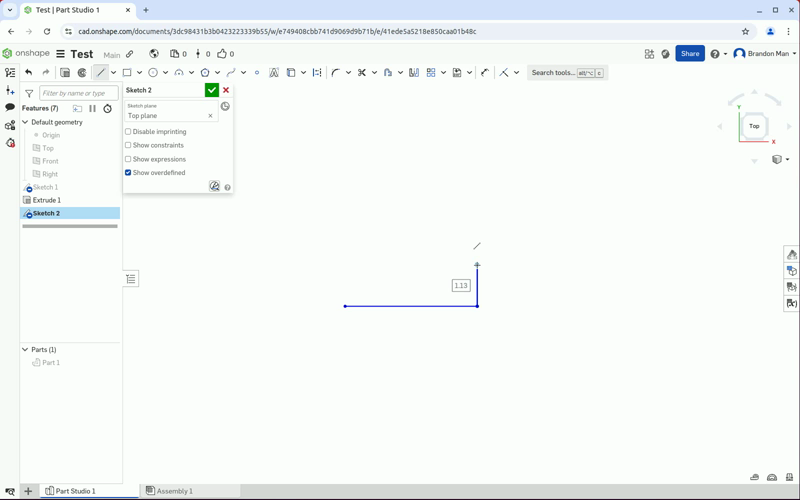
scroll(-6)
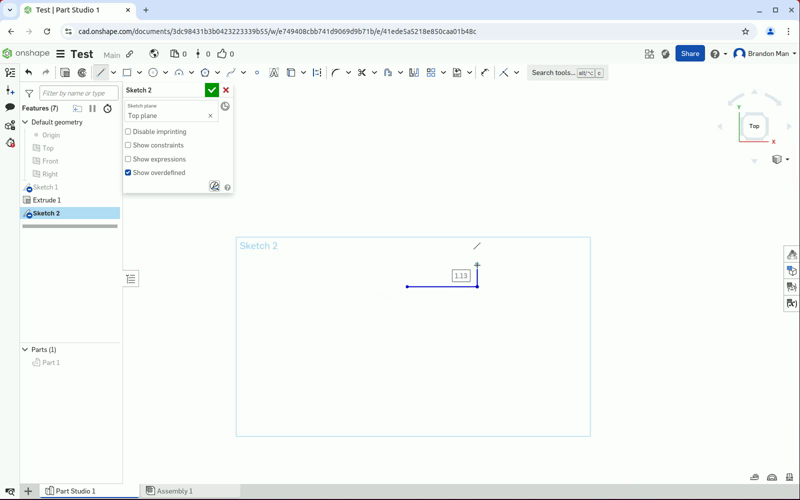
scroll(-6)
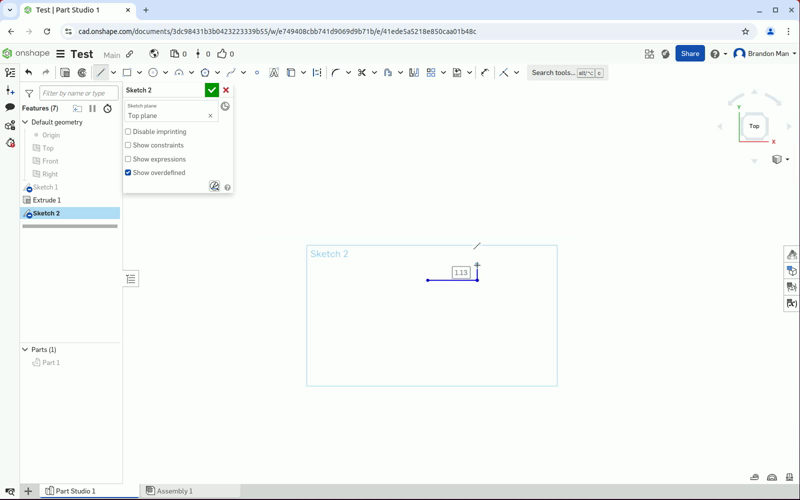
scroll(-6)
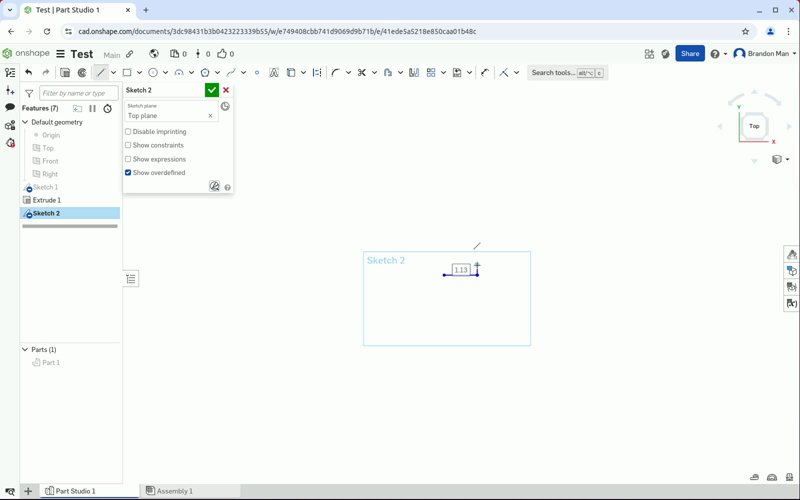
scroll(-6)
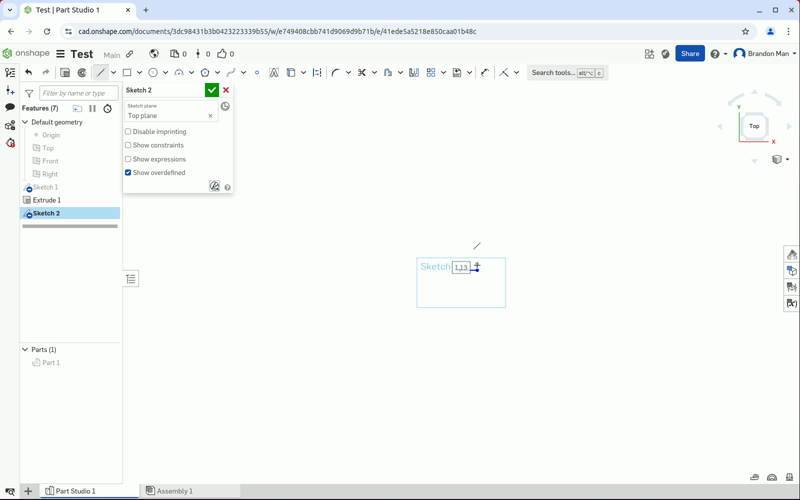
key_up(shift)
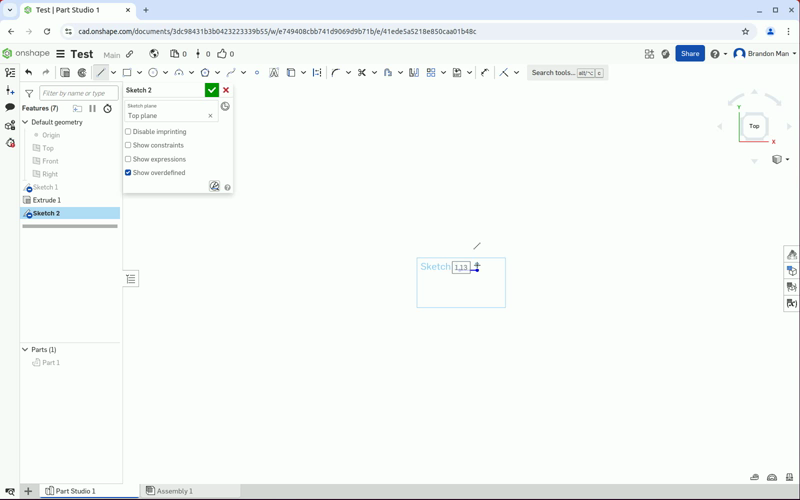
key_down(shift)
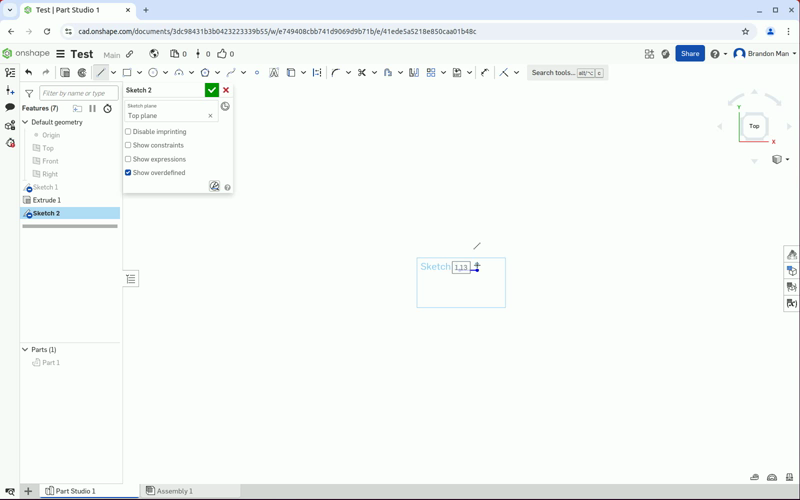
mouse_move(507, 264)
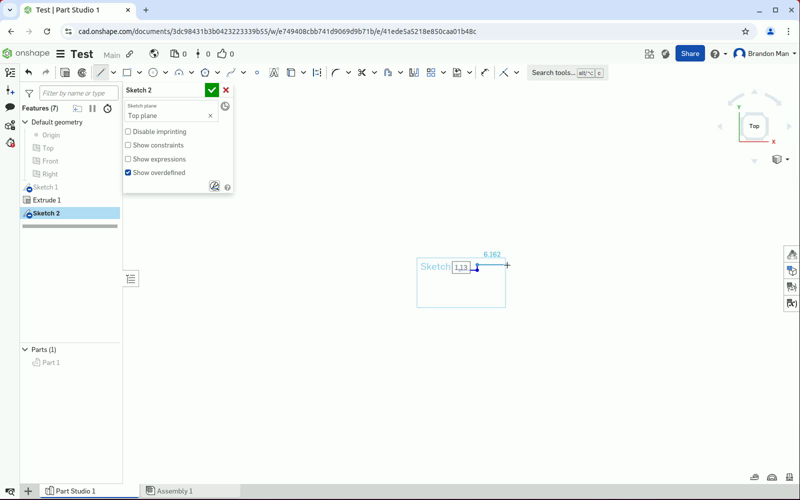
mouse_move(459, 264)
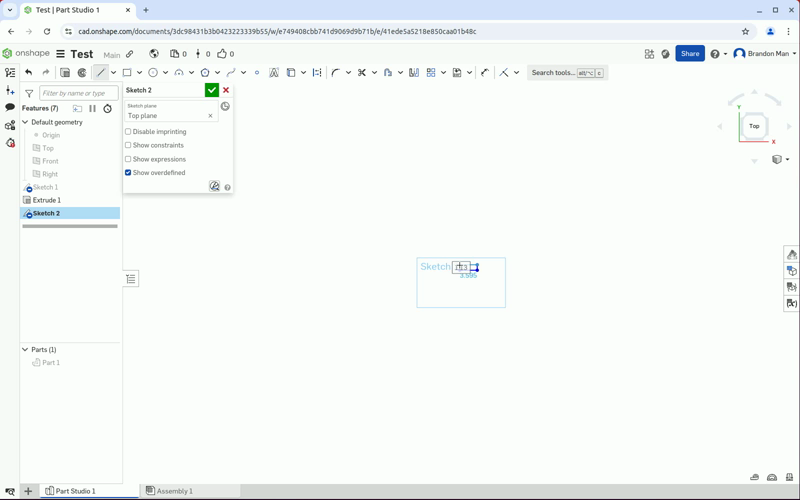
click(459, 264)
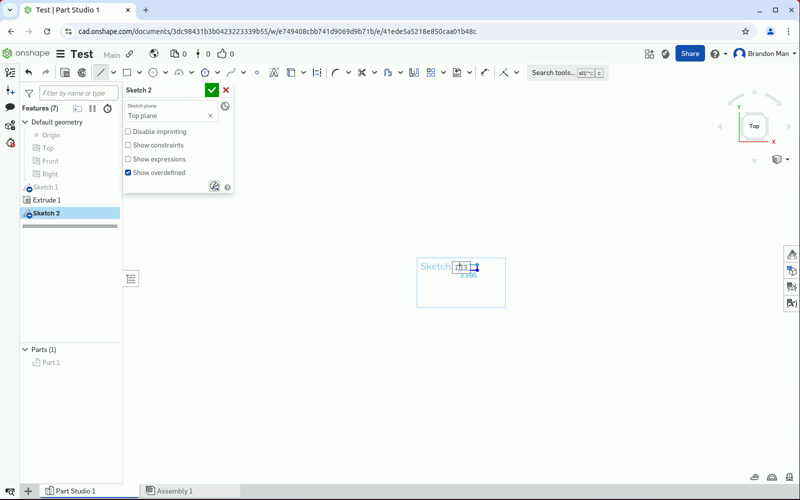
key_up(shift)
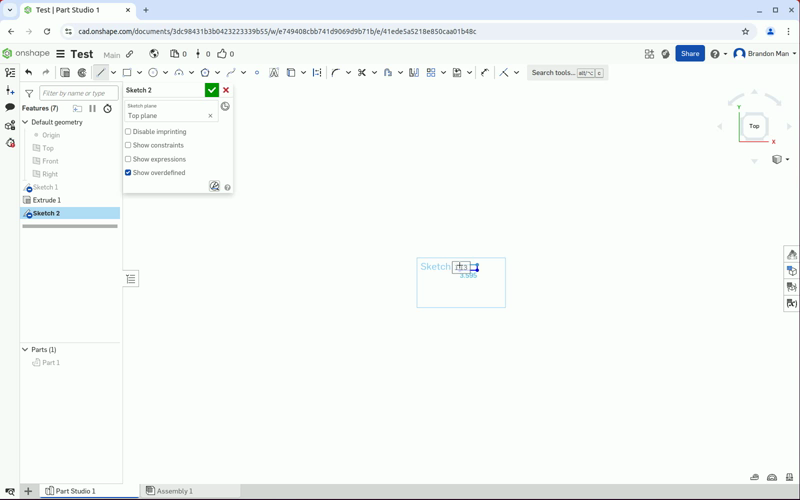
mouse_move(489, 264)
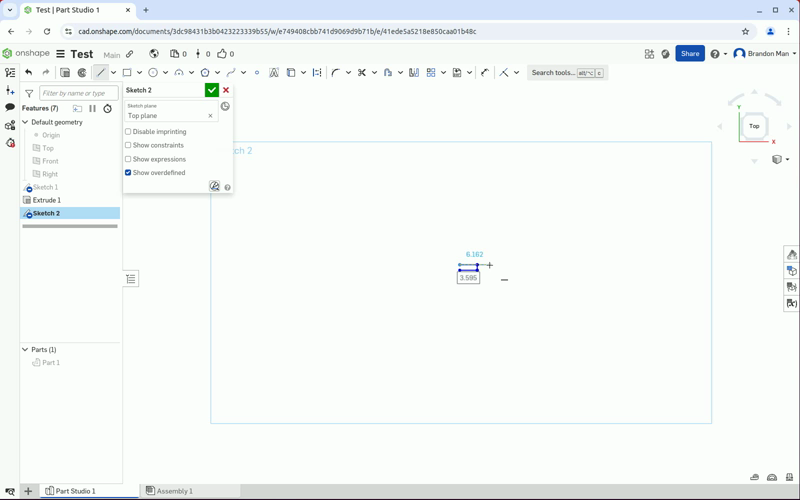
key_down(shift)
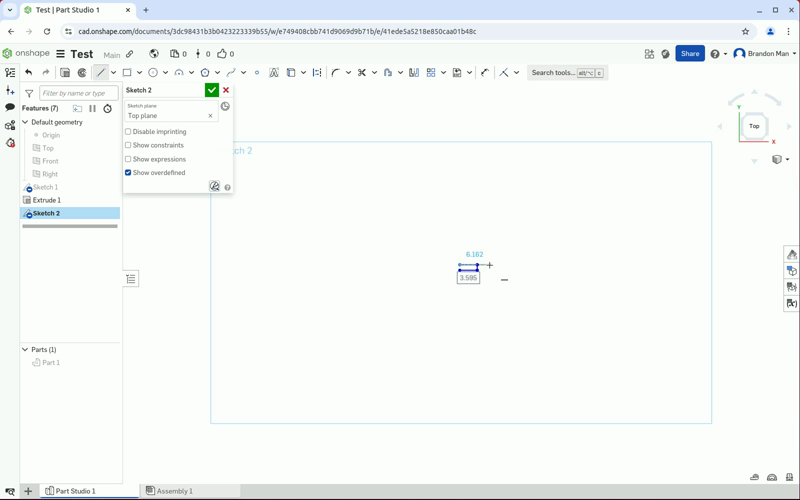
mouse_move(459, 270)
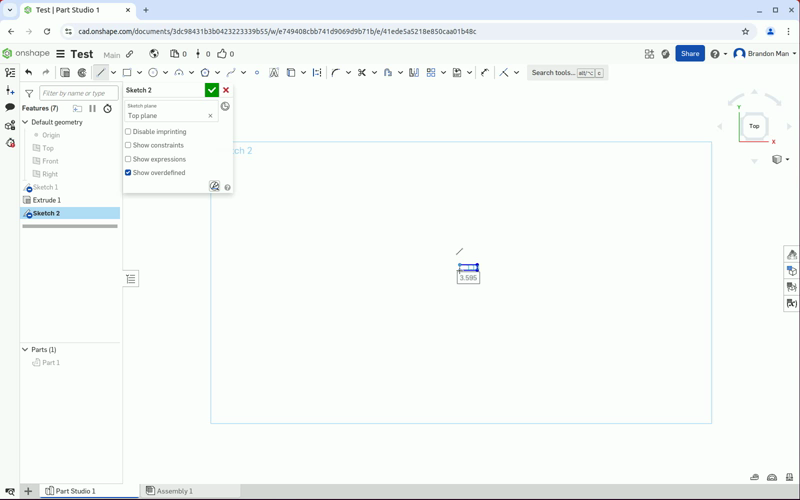
scroll(6)
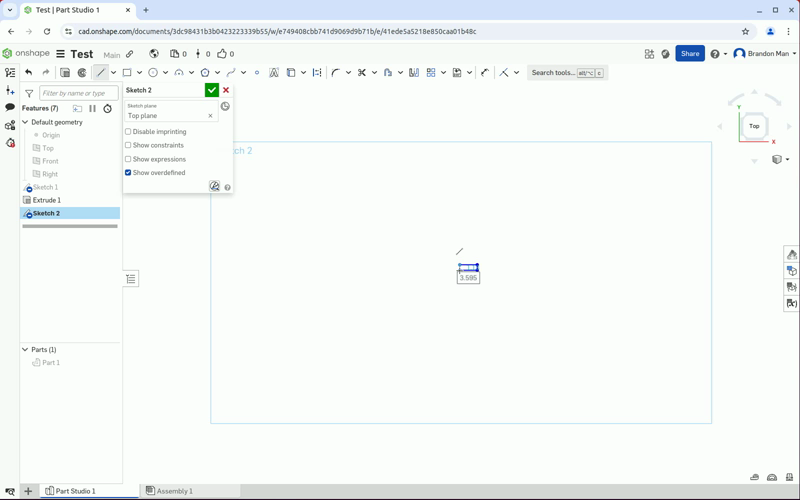
scroll(6)
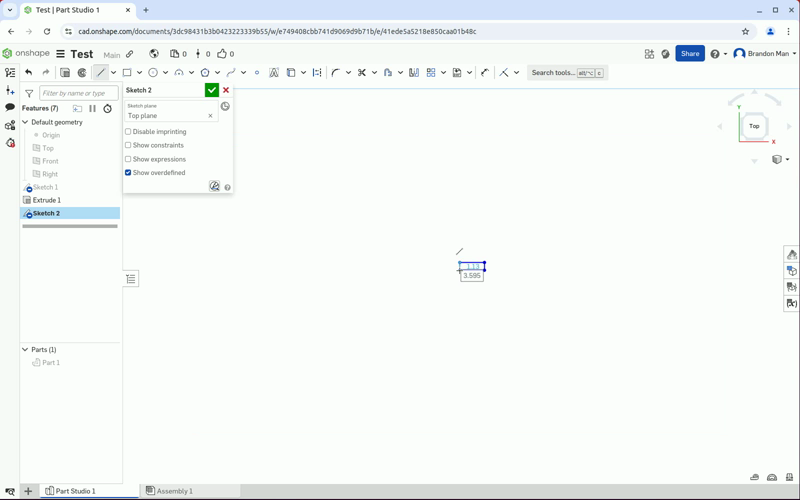
scroll(6)
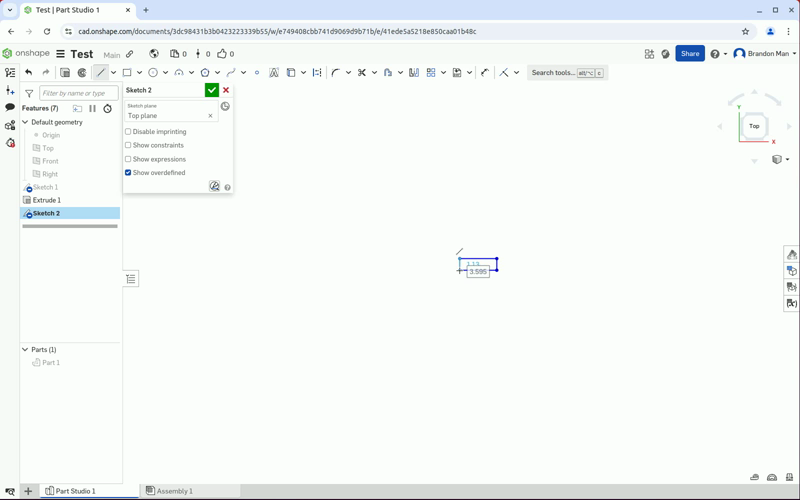
scroll(6)
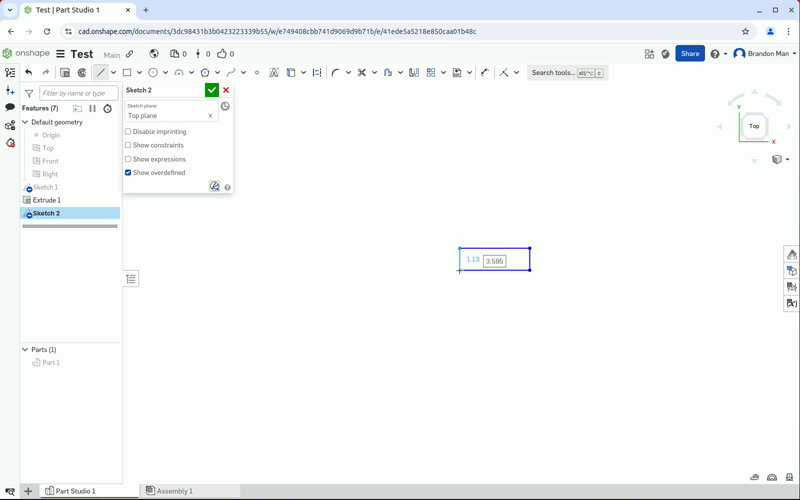
scroll(6)
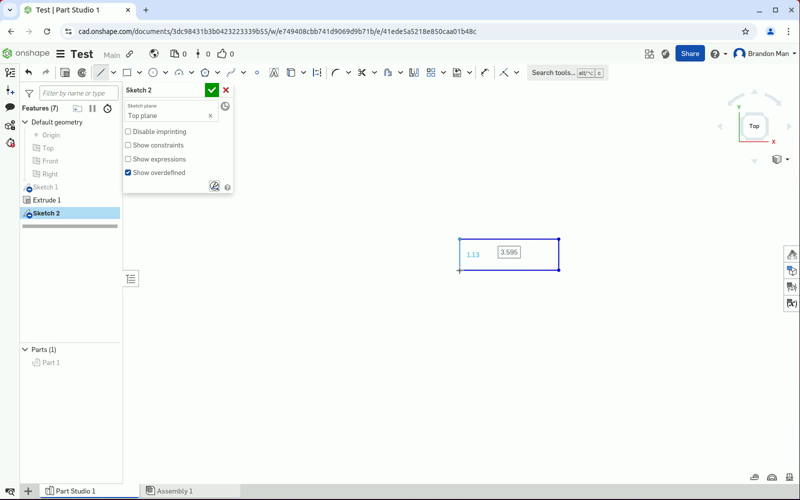
scroll(6)
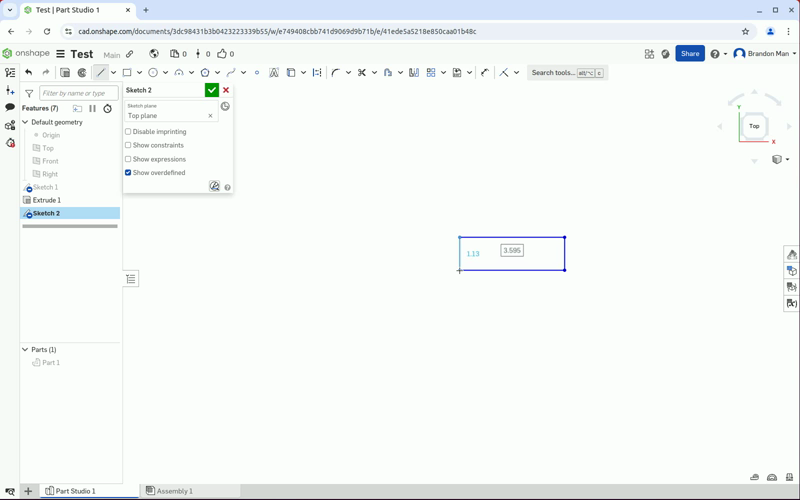
scroll(6)
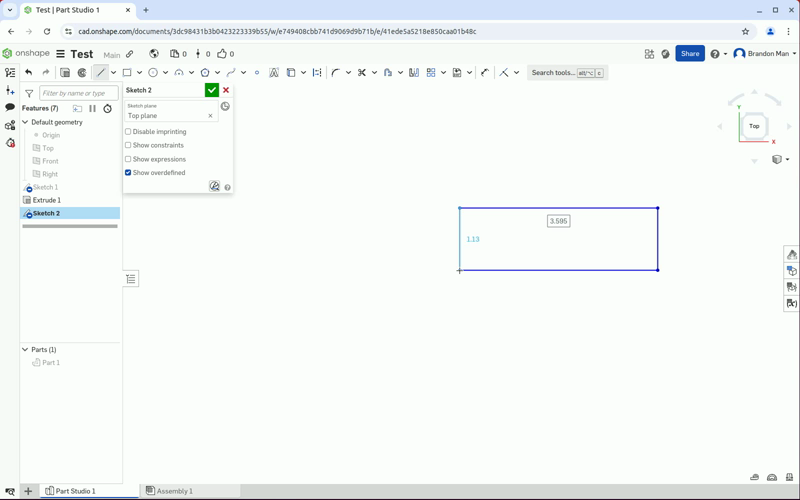
key_up(shift)
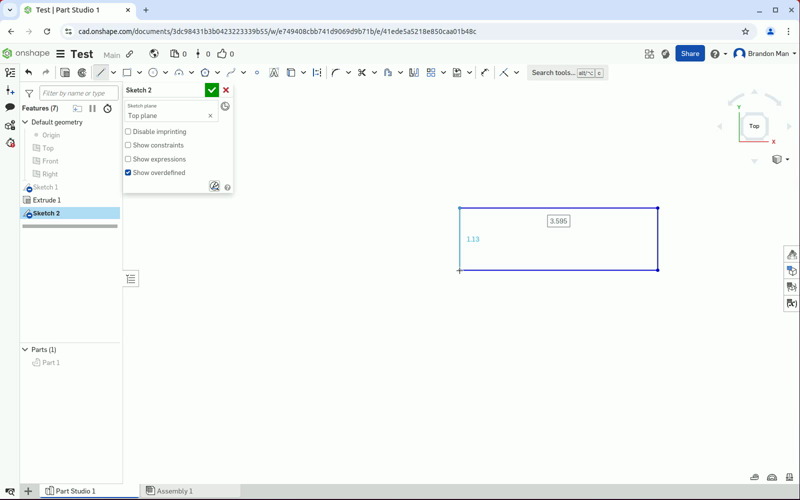
click(459, 270)
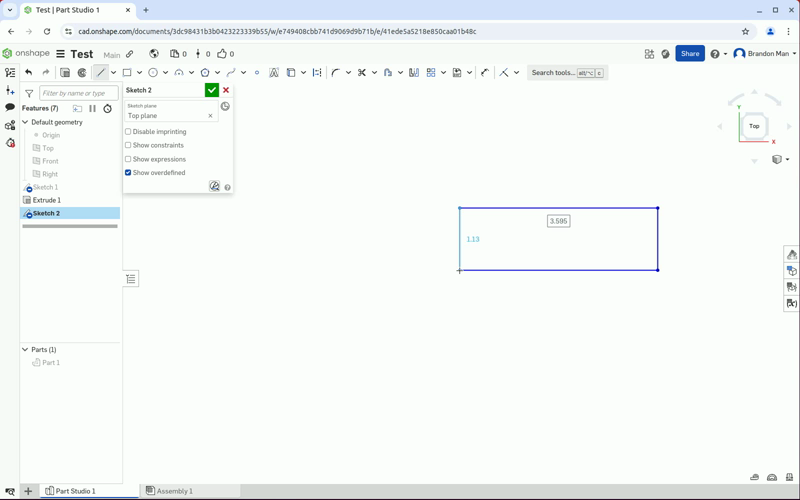
scroll(-6)
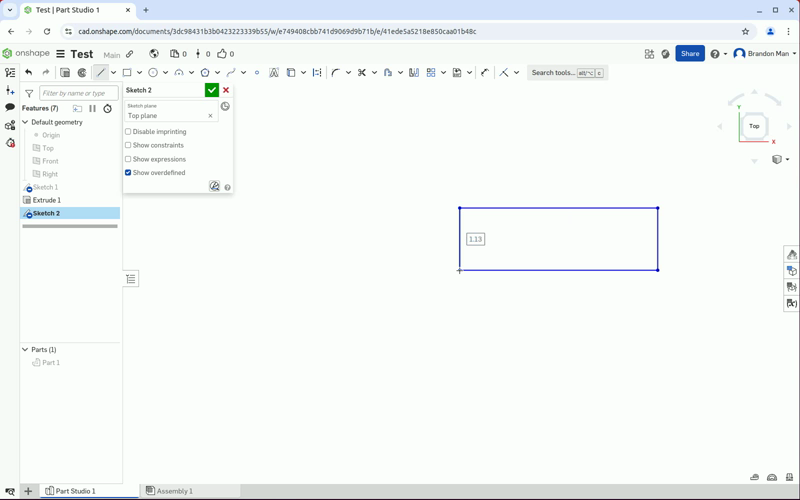
scroll(-6)
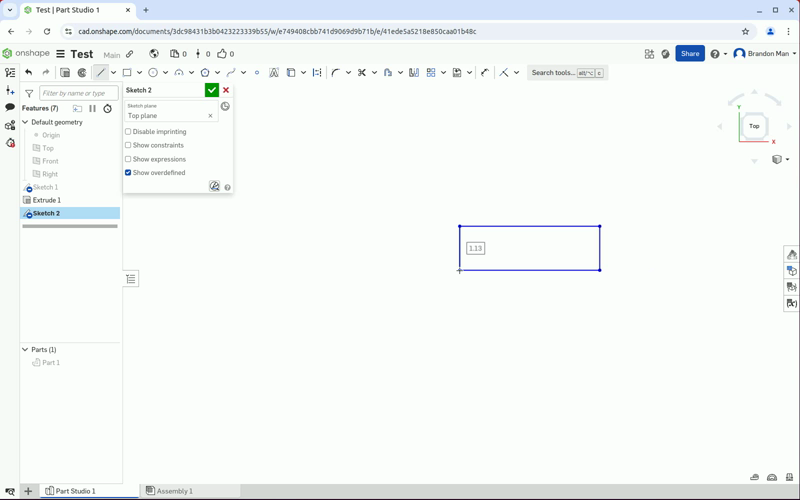
scroll(-6)
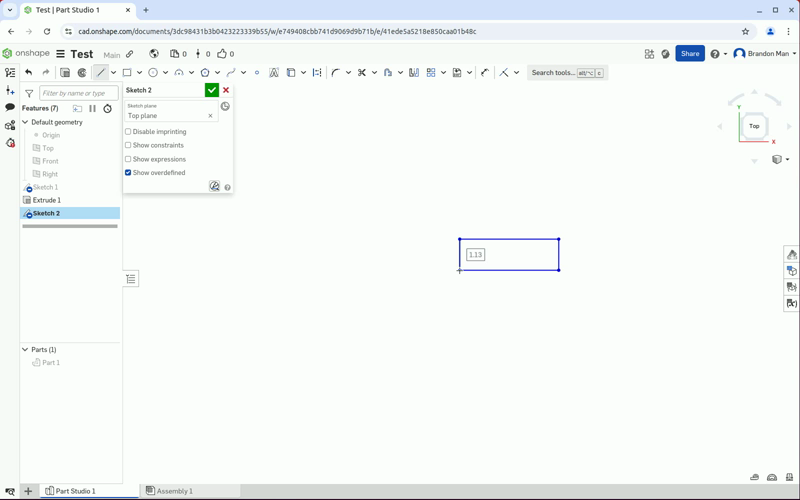
scroll(-6)
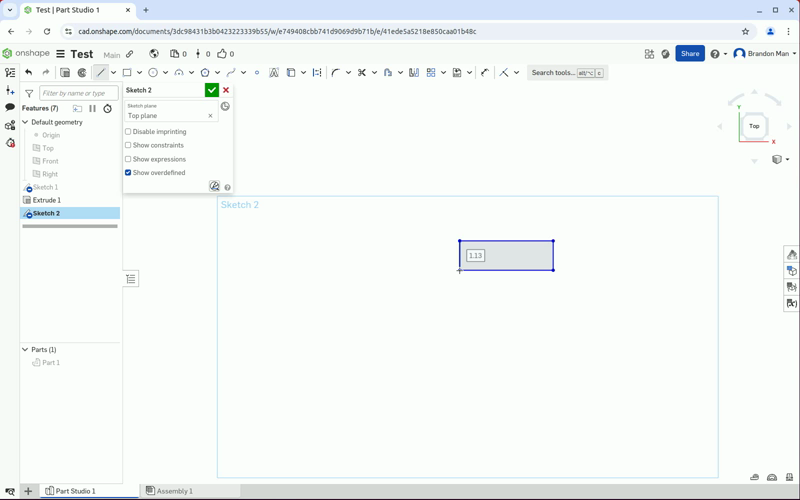
scroll(-6)
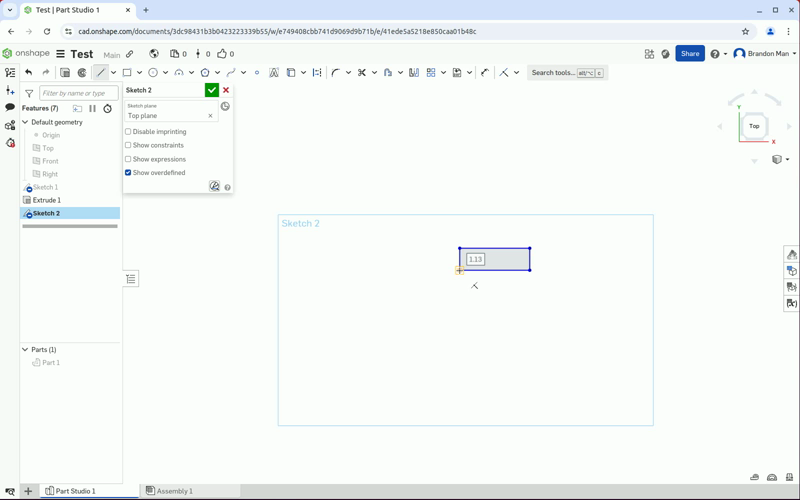
scroll(-6)
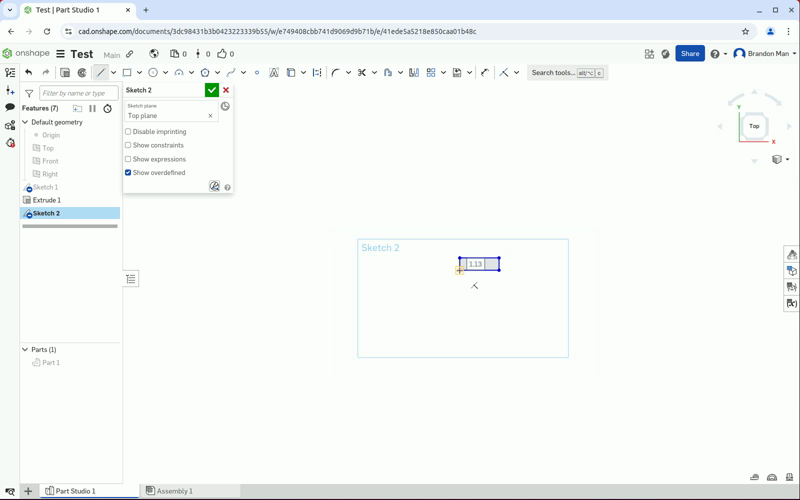
scroll(-6)
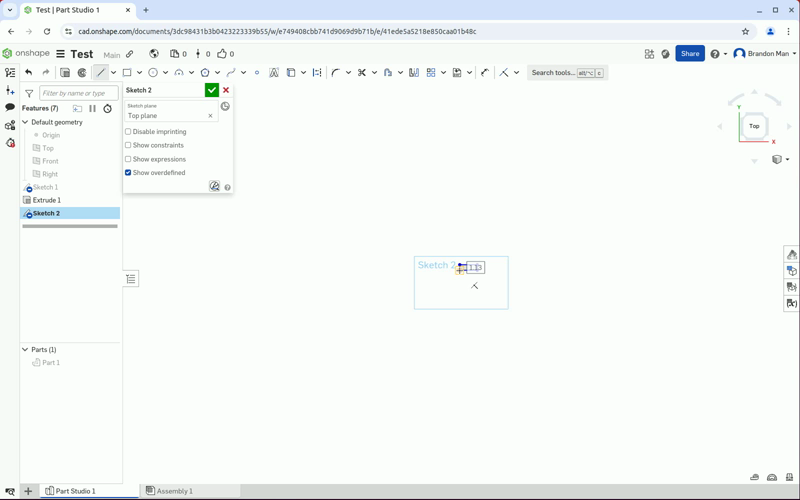
key(esc)
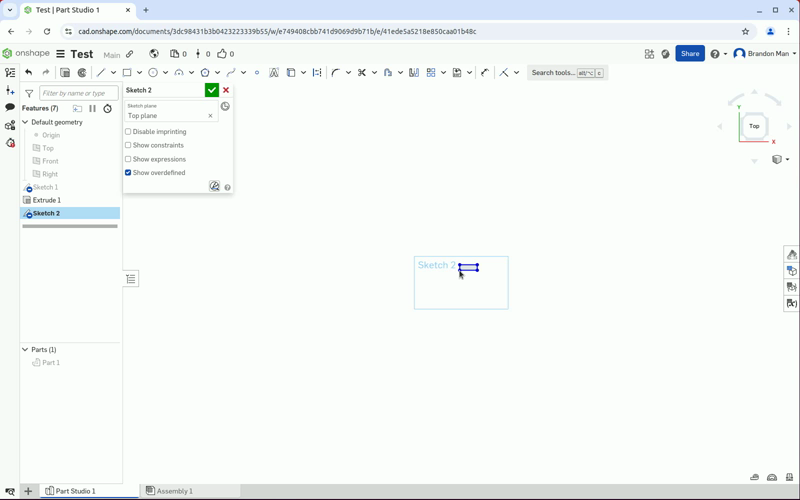
mouse_move(464, 266)
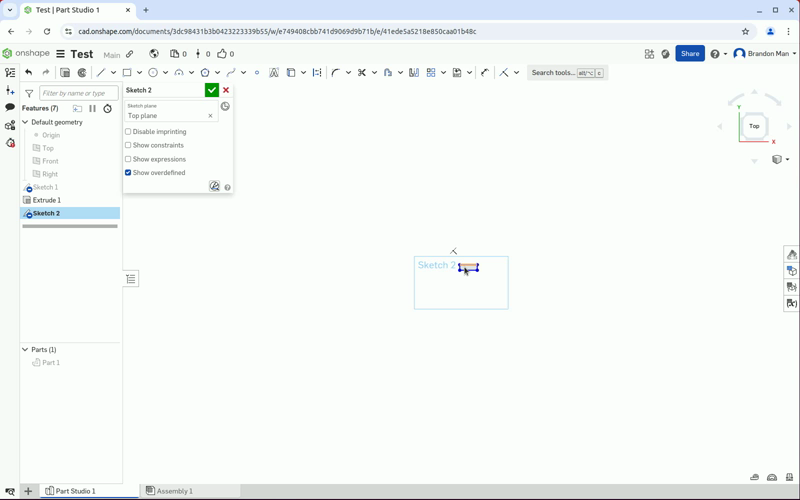
scroll(6)
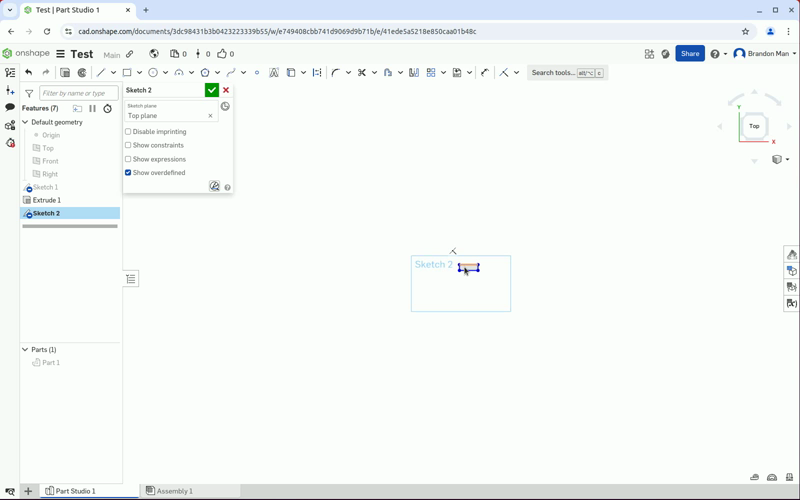
scroll(6)
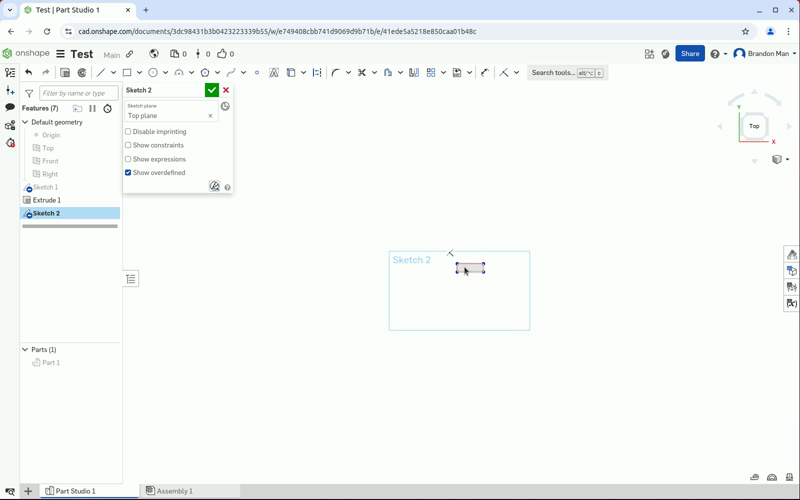
scroll(6)
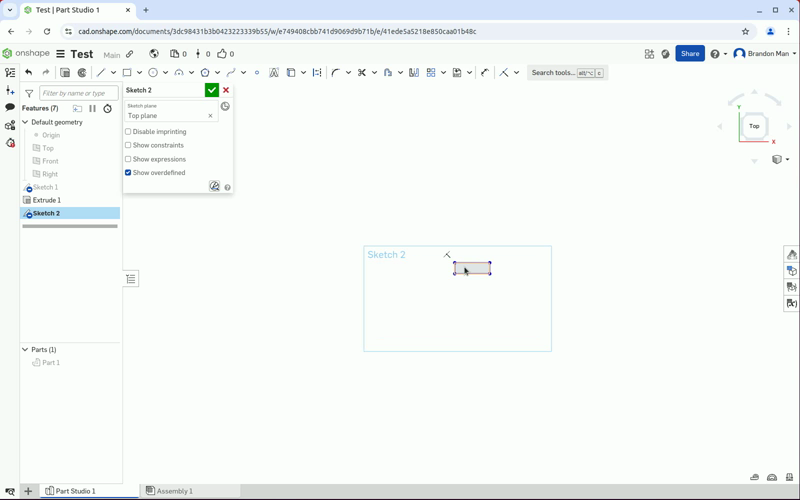
scroll(6)
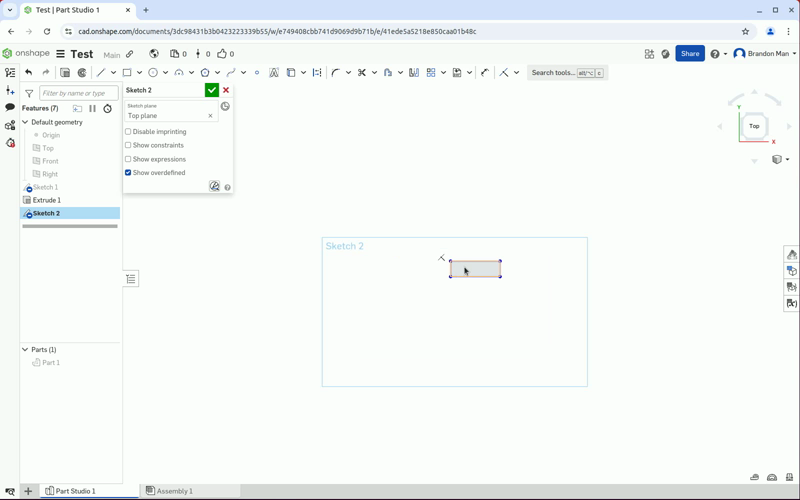
scroll(6)
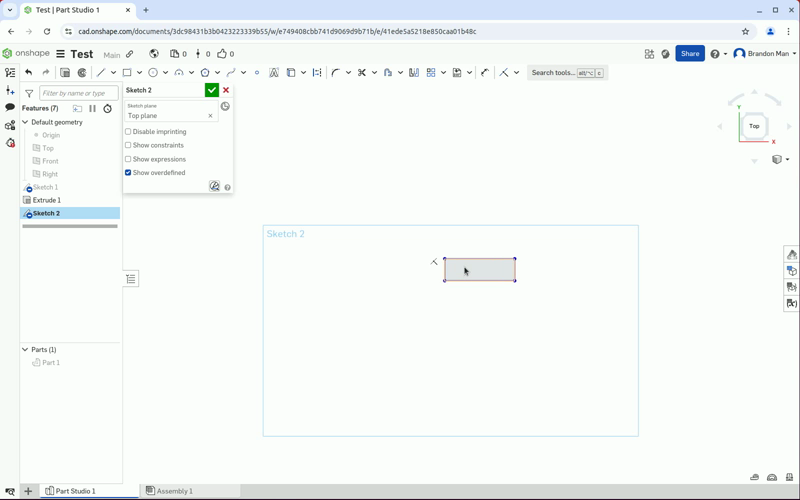
scroll(6)
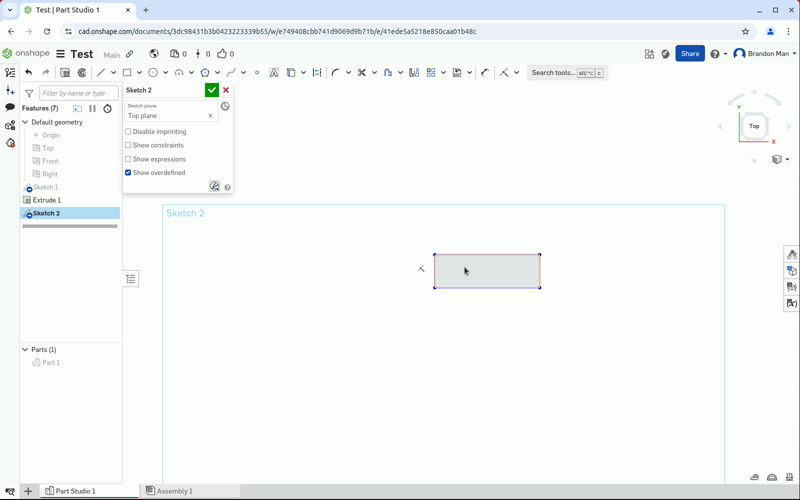
scroll(6)
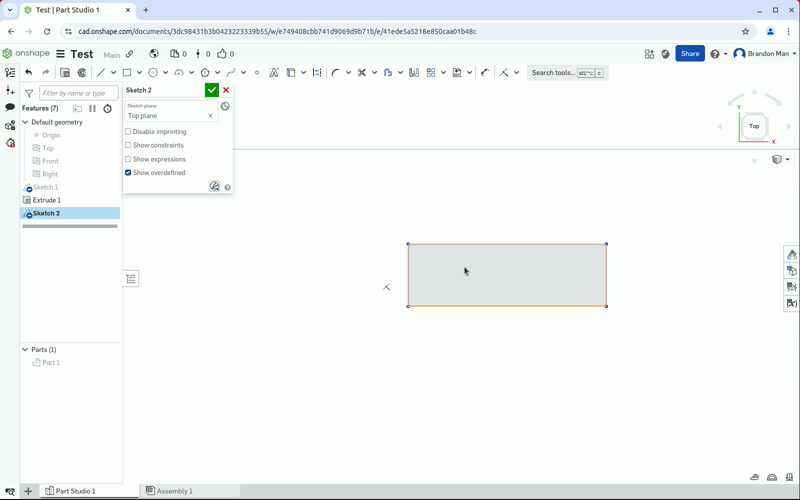
click(464, 266)
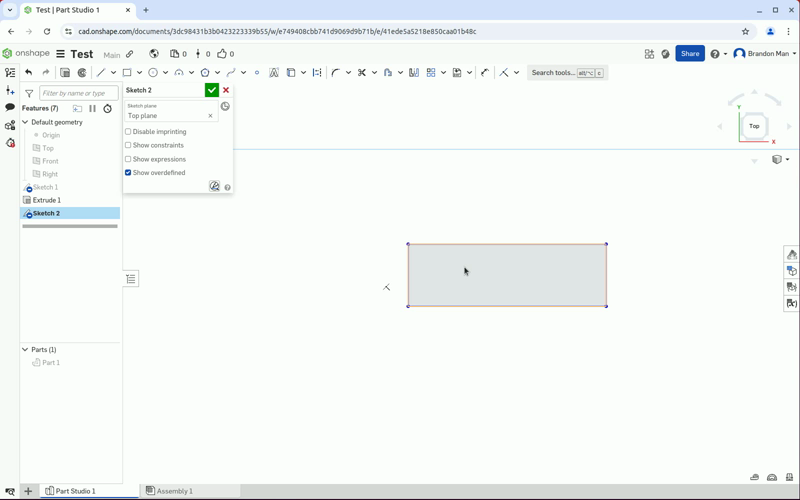
scroll(-6)
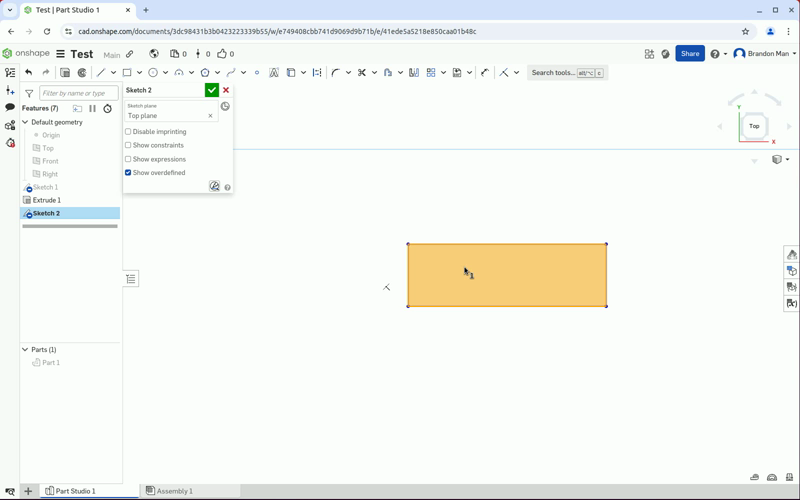
scroll(-6)
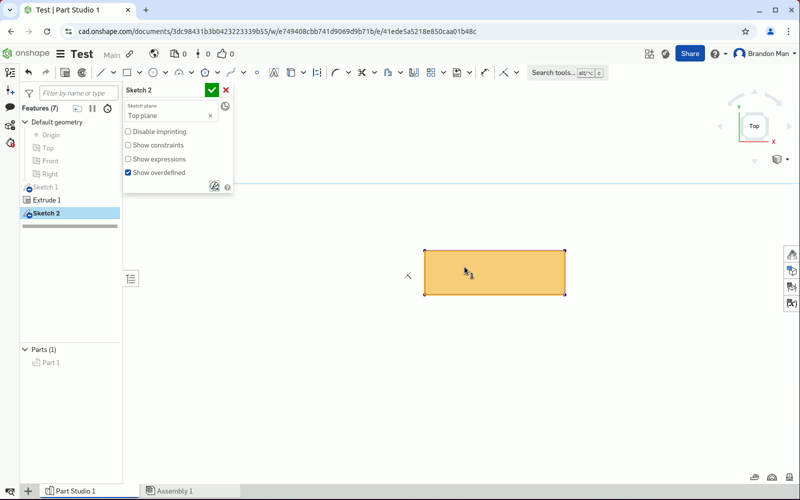
scroll(-6)
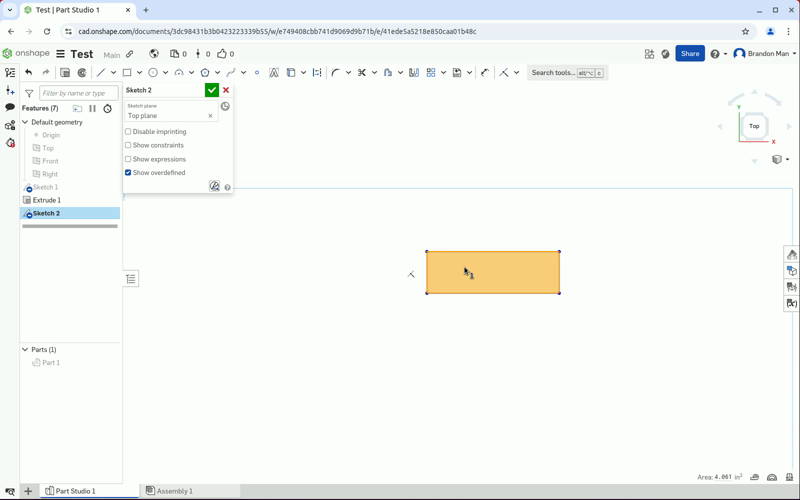
scroll(-6)
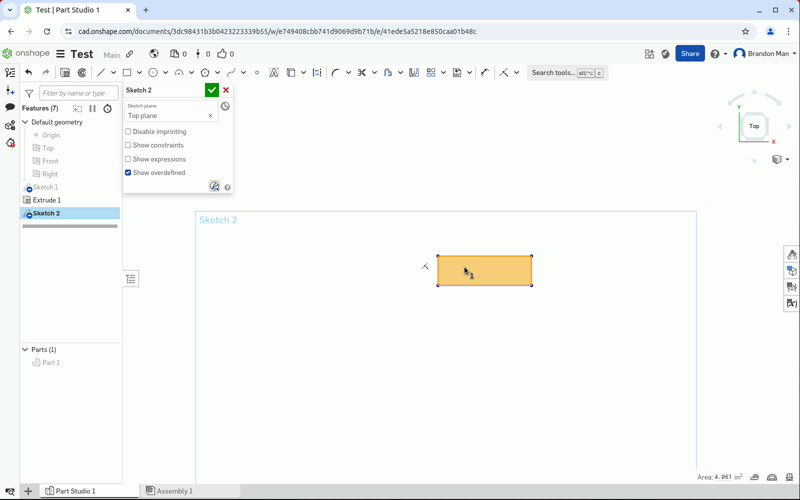
scroll(-6)
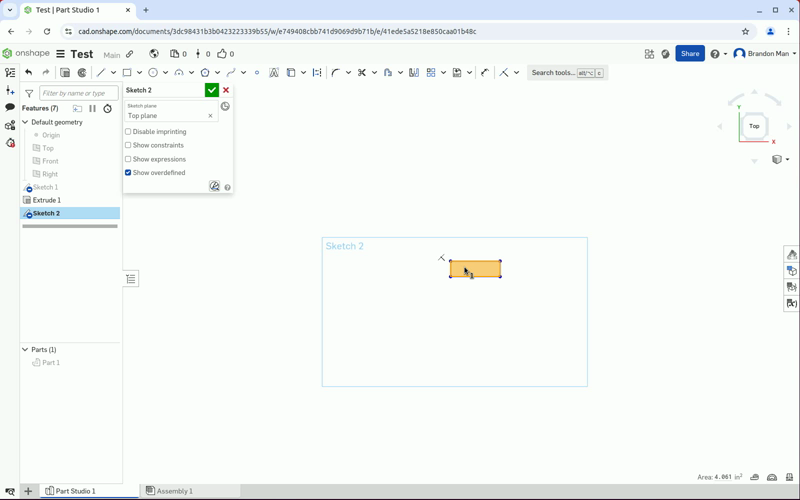
scroll(-6)
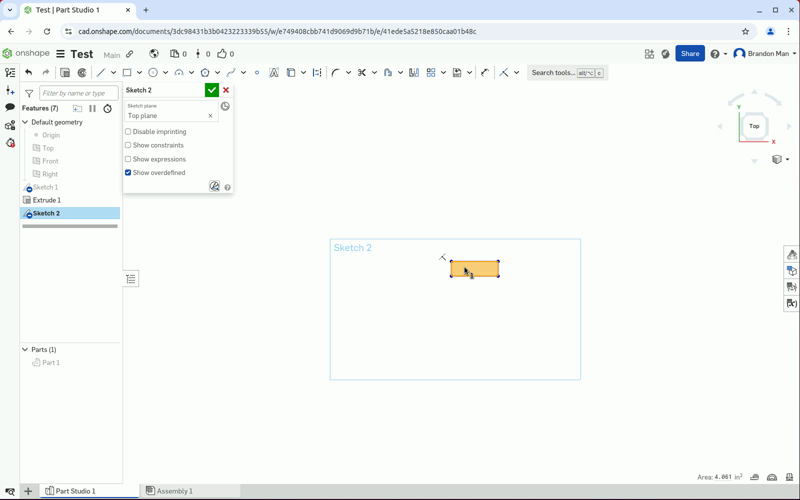
scroll(-6)
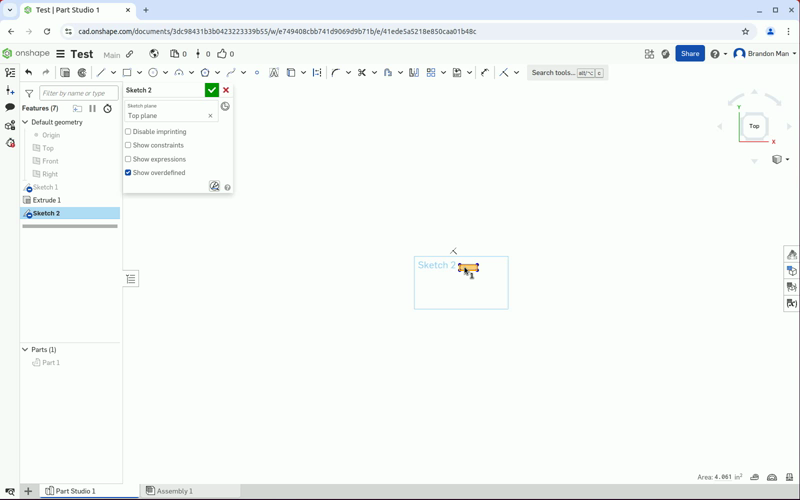
mouse_move(73, 352)
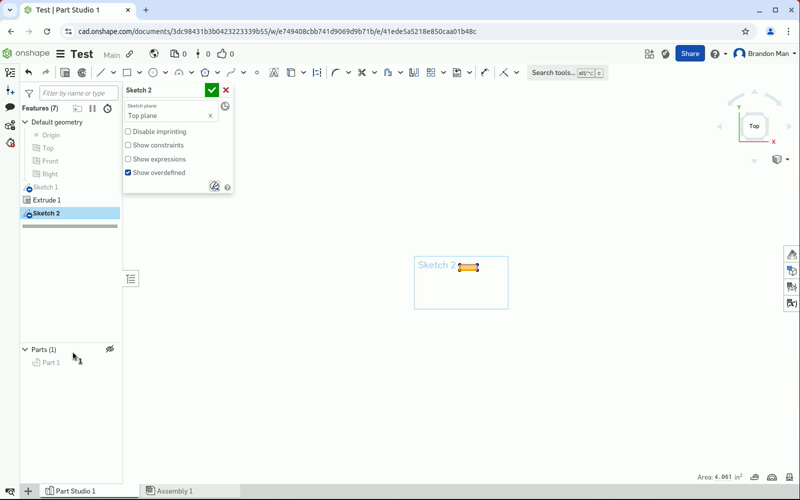
key(shift+y)
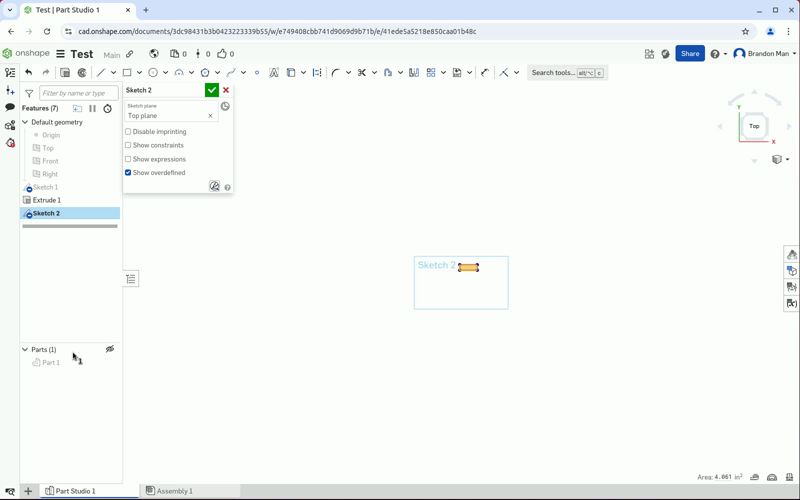
key(shift+e)
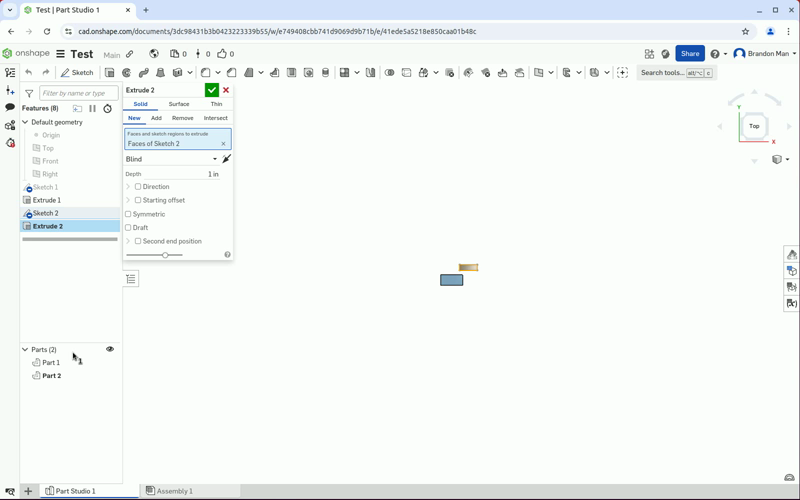
mouse_move(143, 106)
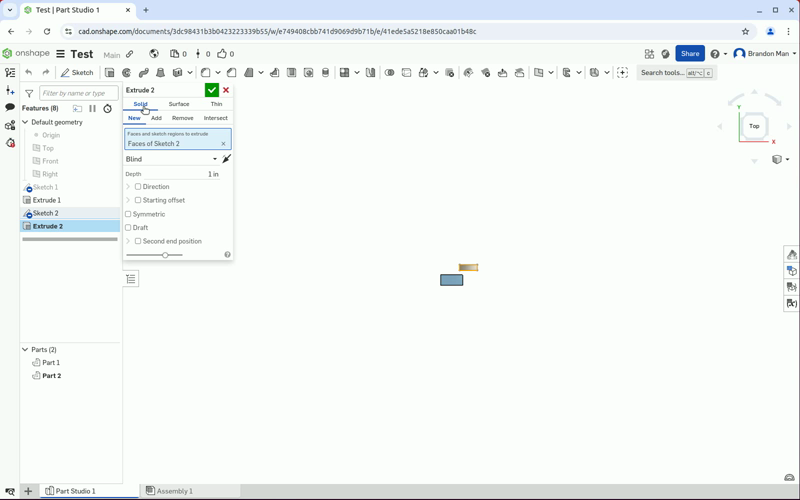
click(143, 106)
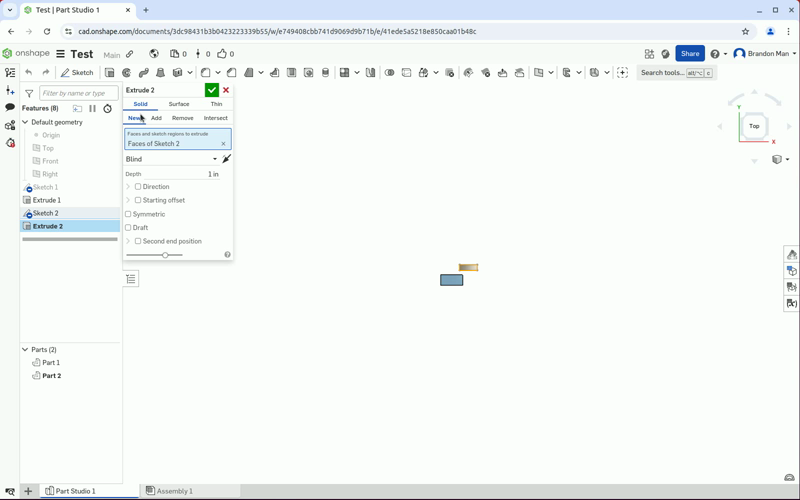
mouse_move(137, 120)
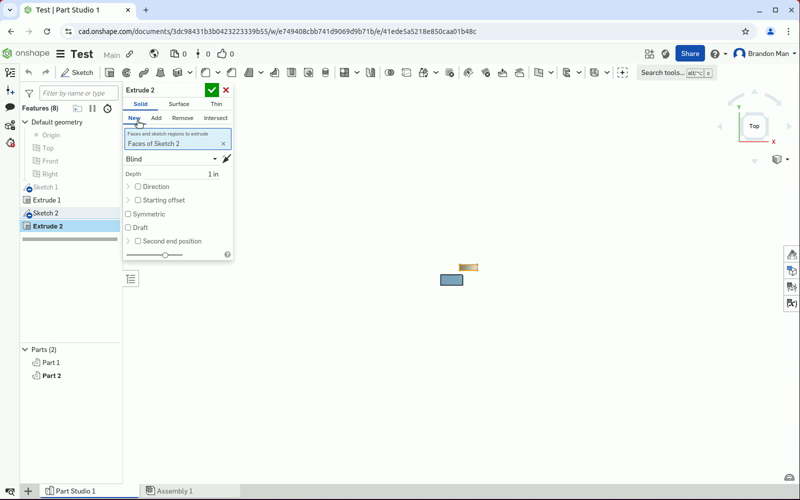
click(137, 120)
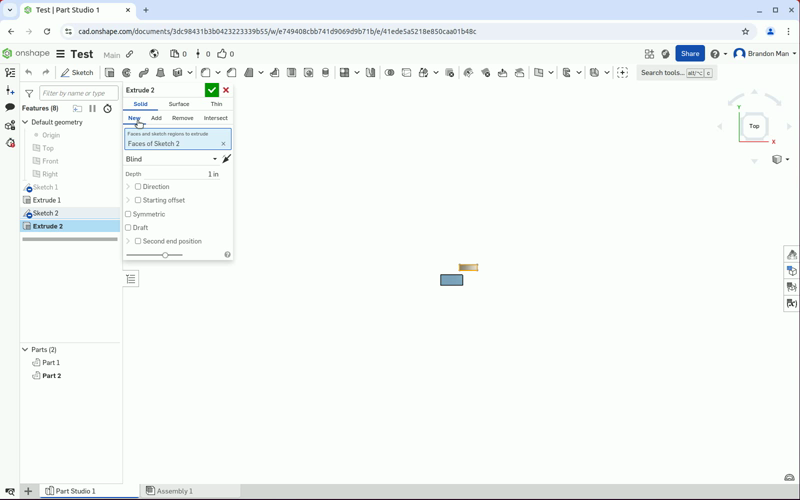
key(tab, 4)
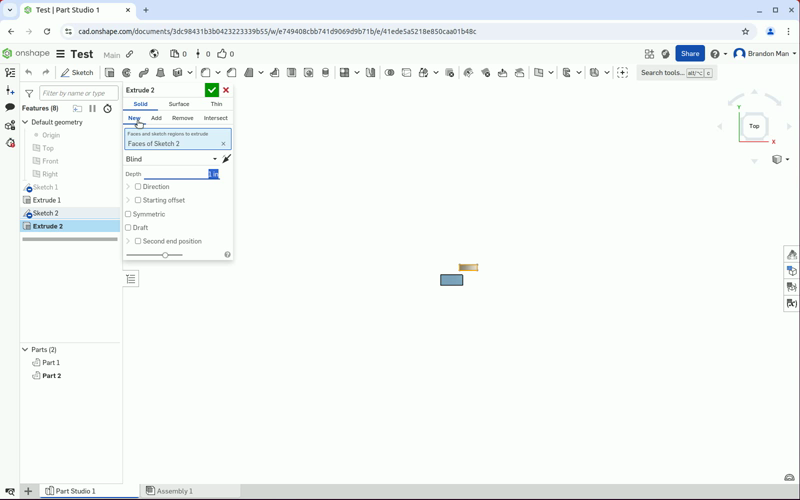
text(0.241)
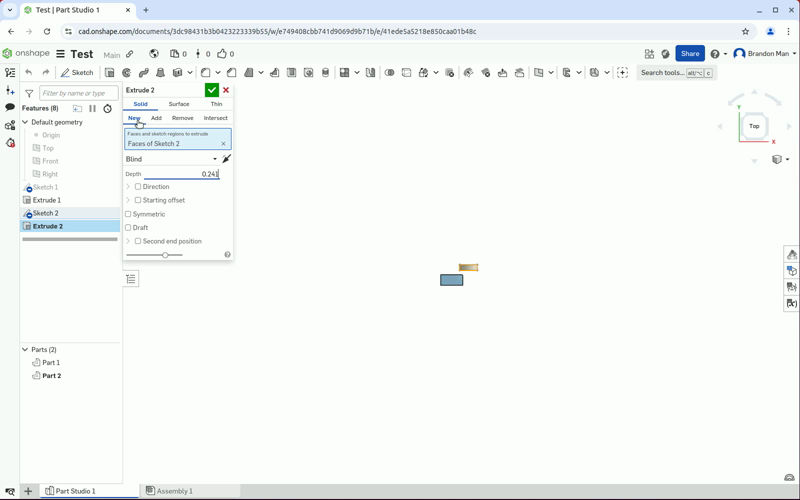
key(enter)
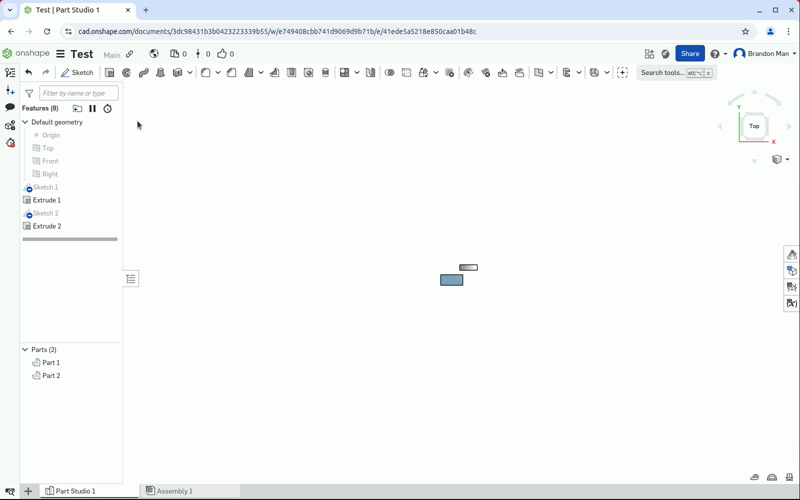
key(shift+h)
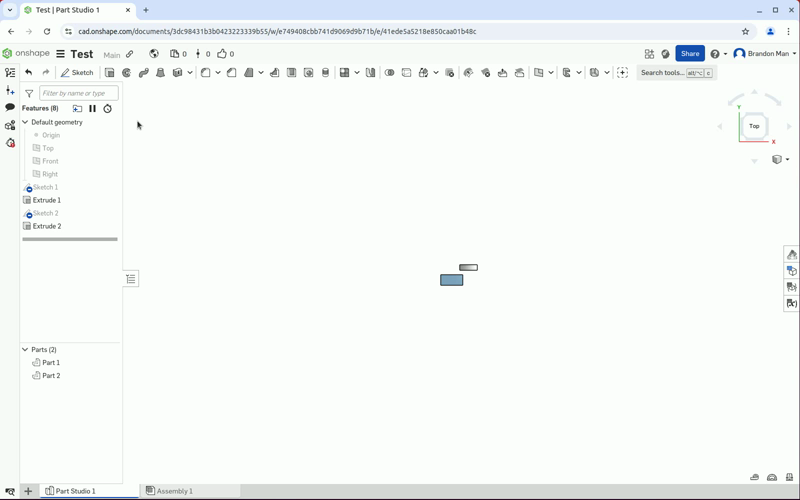
key(shift+h)
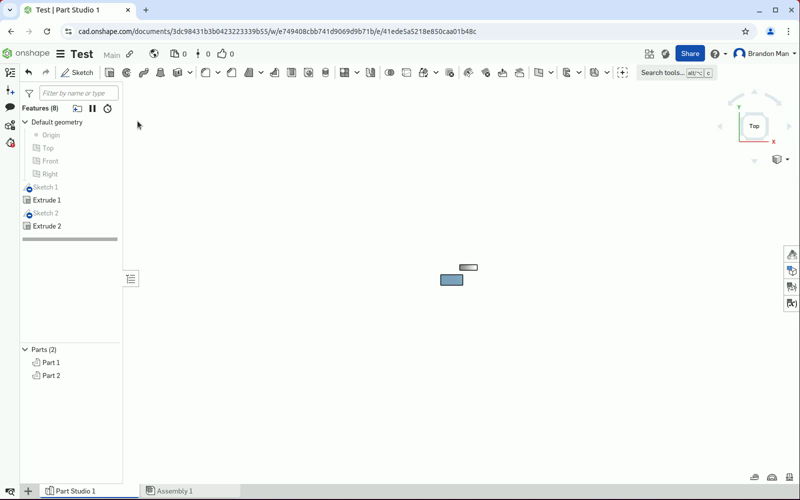
mouse_move(73, 189)
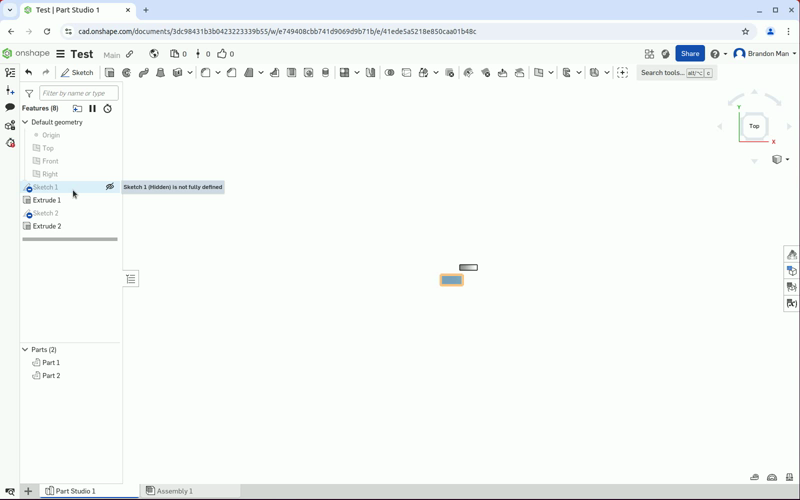
click(73, 189)
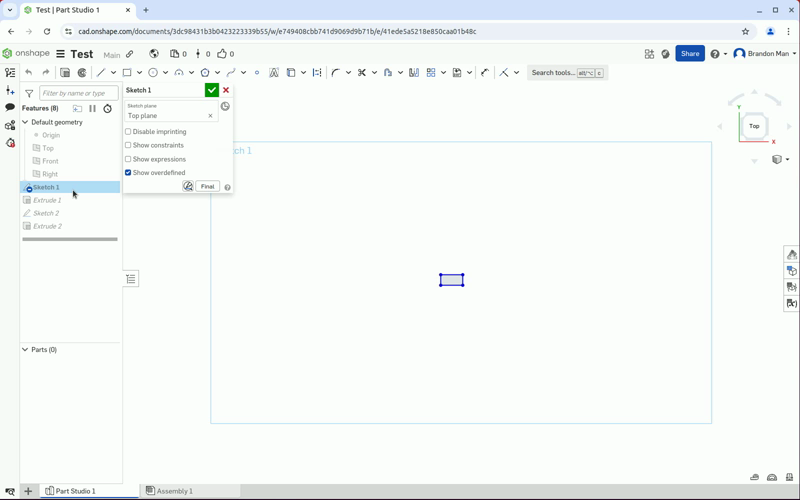
mouse_move(229, 92)
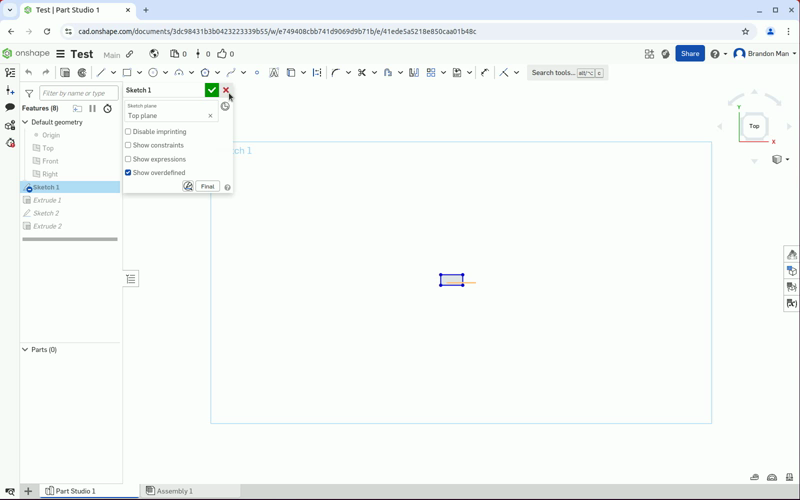
click(229, 92)
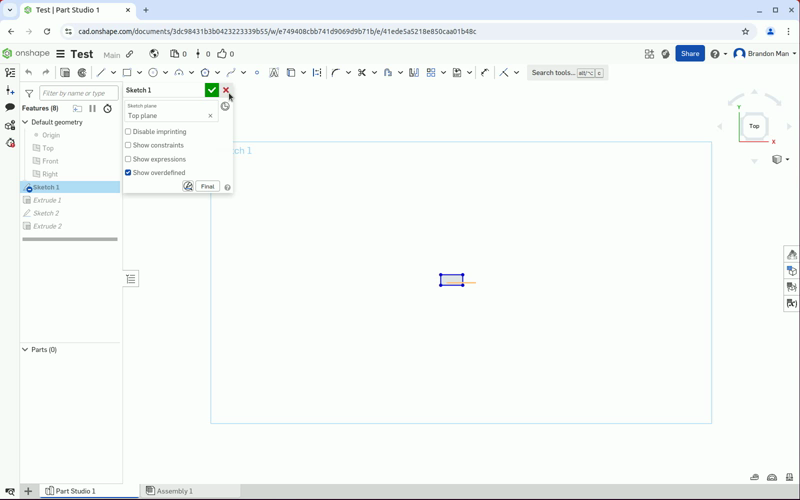
key(shift+s)
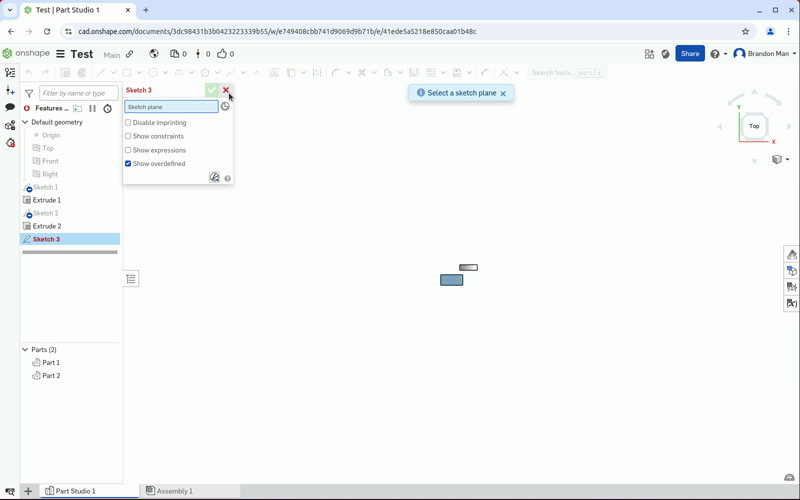
mouse_move(73, 150)
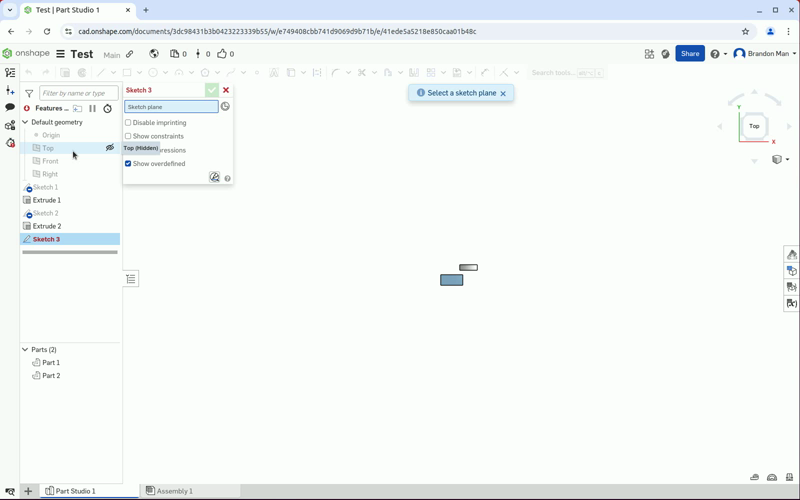
click(73, 150)
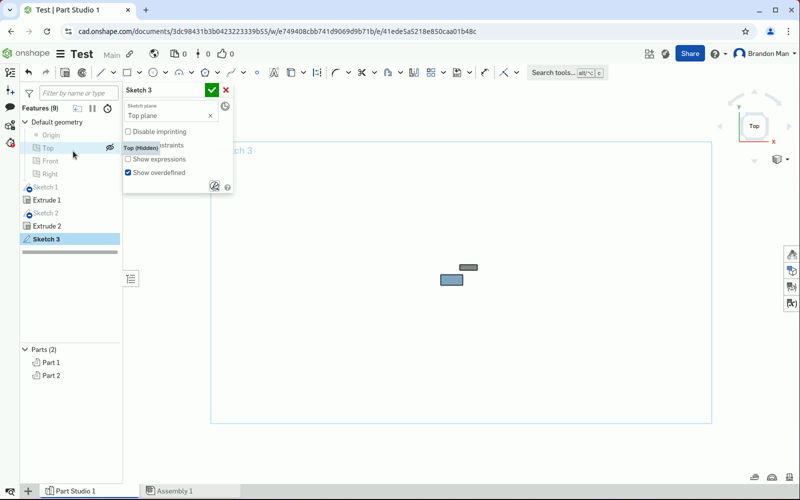
mouse_move(73, 352)
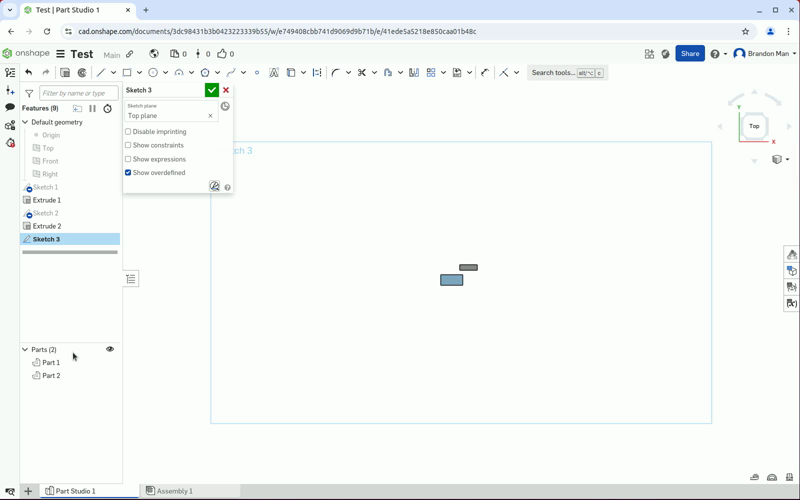
key(y)
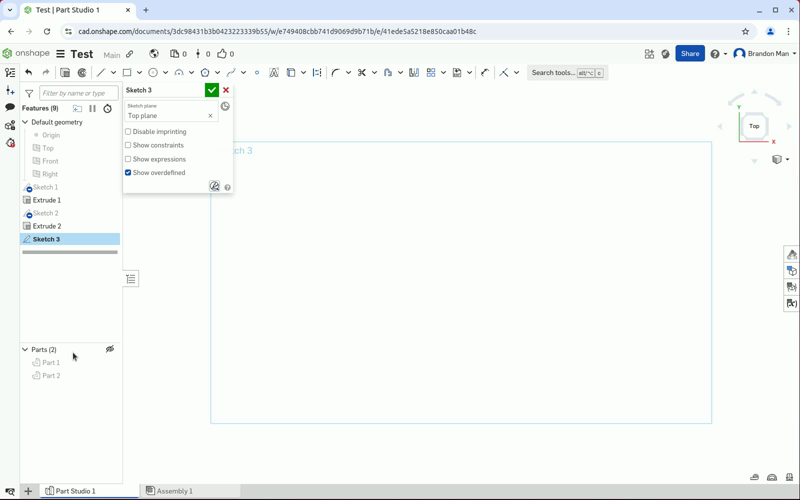
key(c)
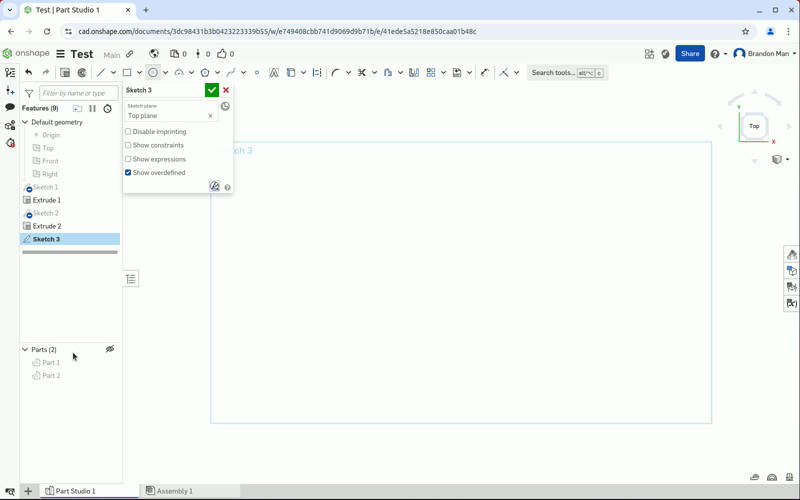
key_down(shift)
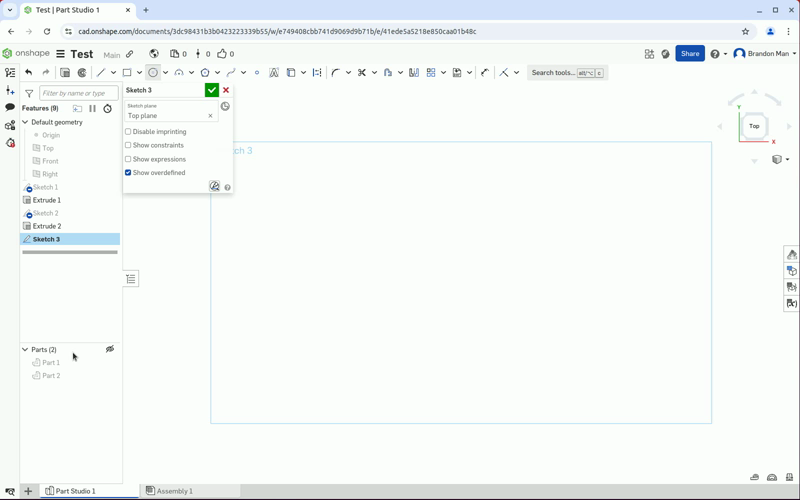
mouse_move(434, 273)
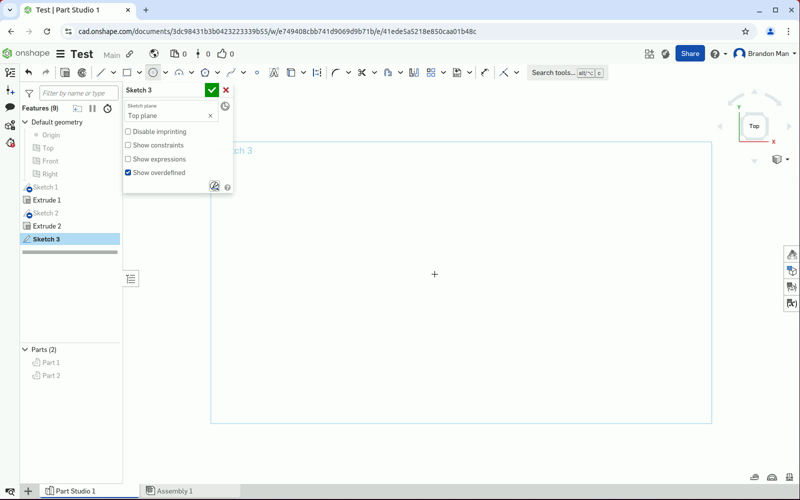
click(434, 273)
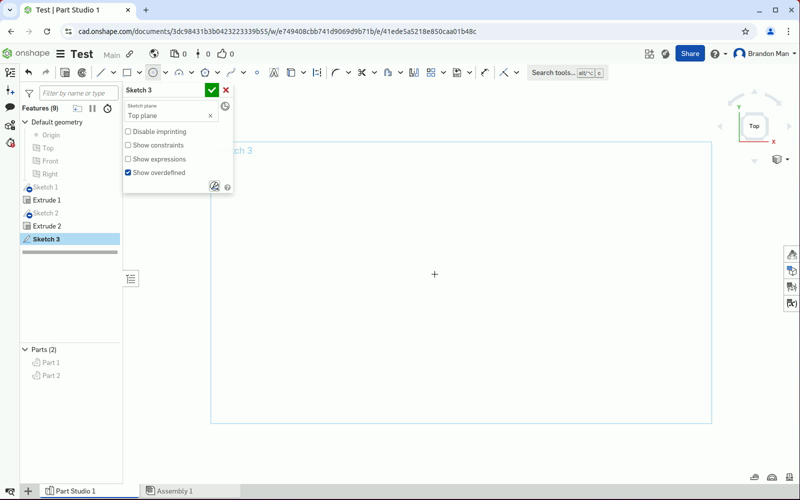
key_up(shift)
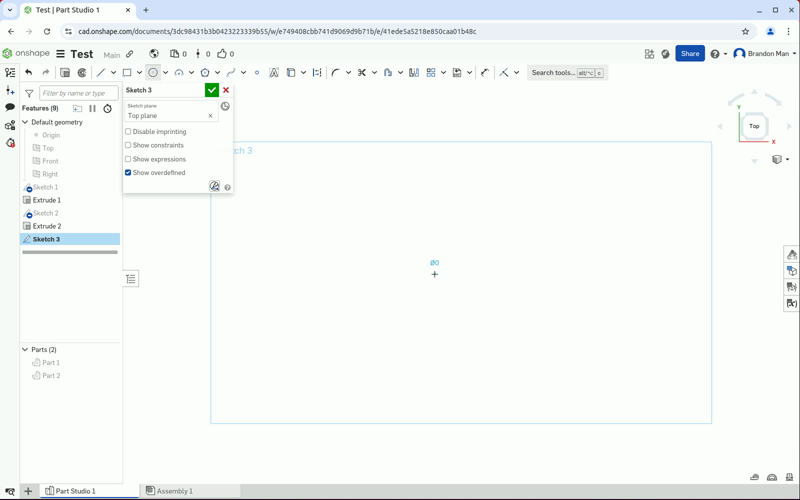
mouse_move(438, 273)
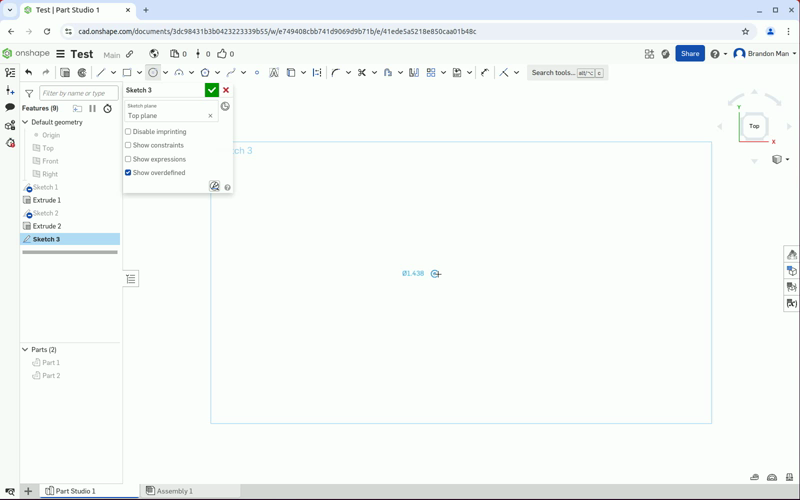
click(438, 273)
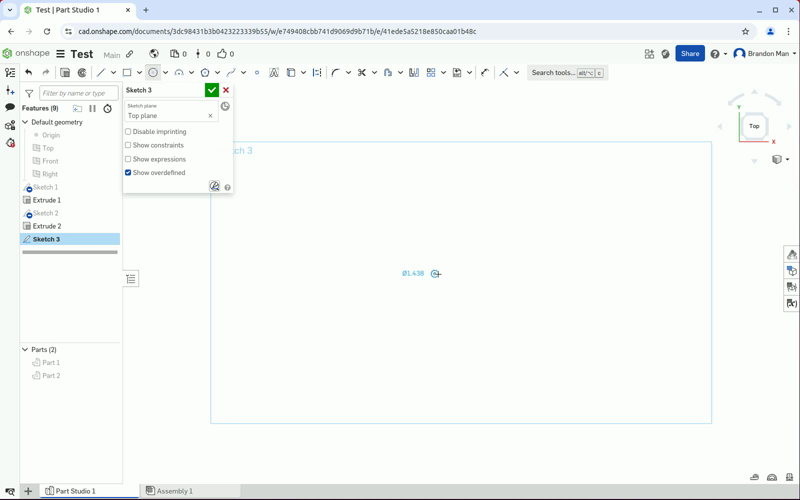
key(esc)
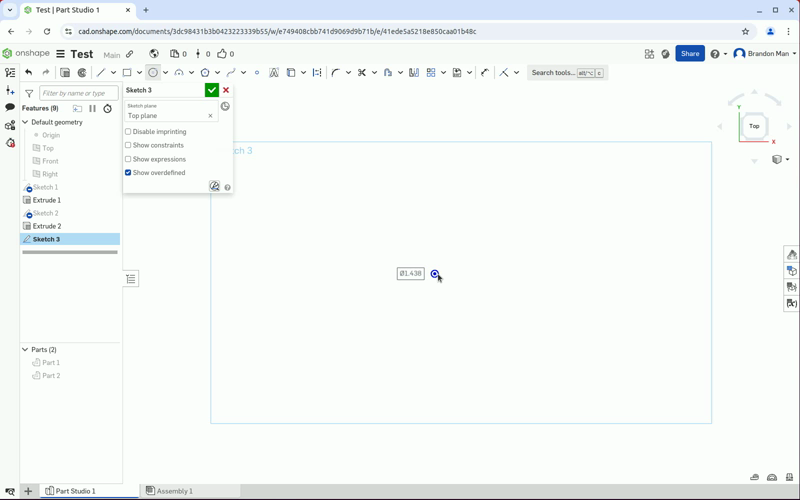
mouse_move(435, 276)
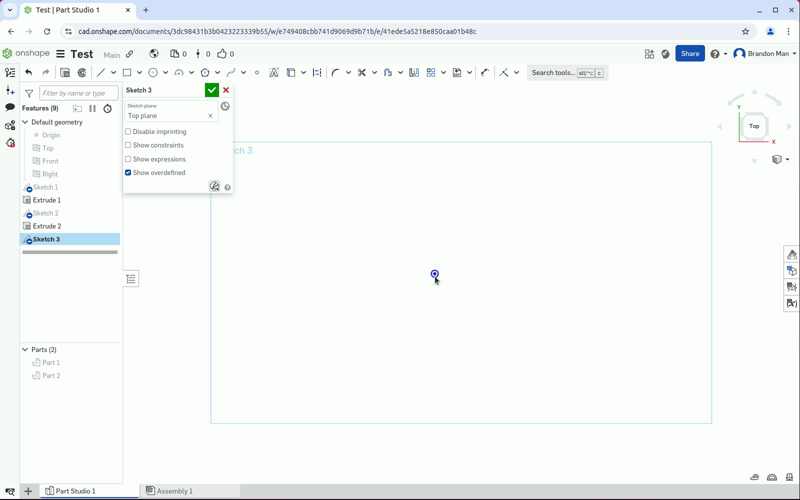
scroll(6)
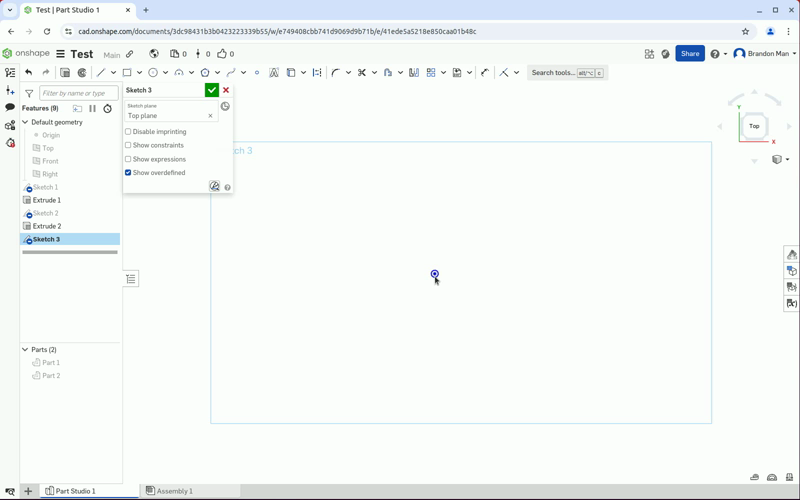
scroll(6)
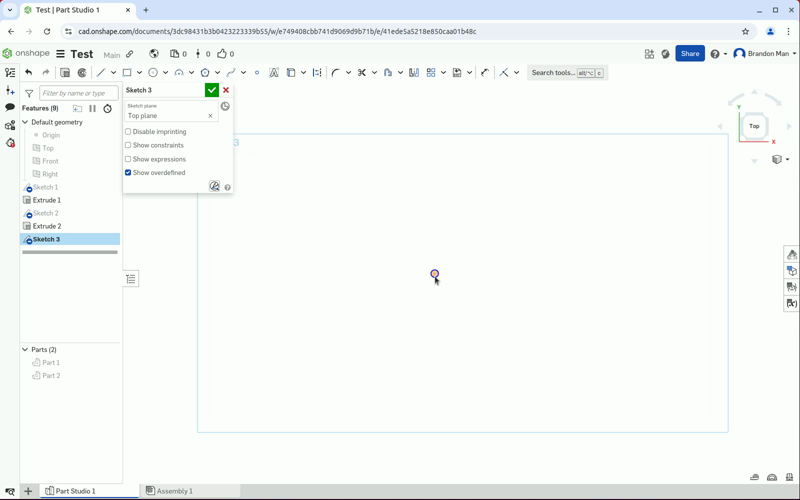
scroll(6)
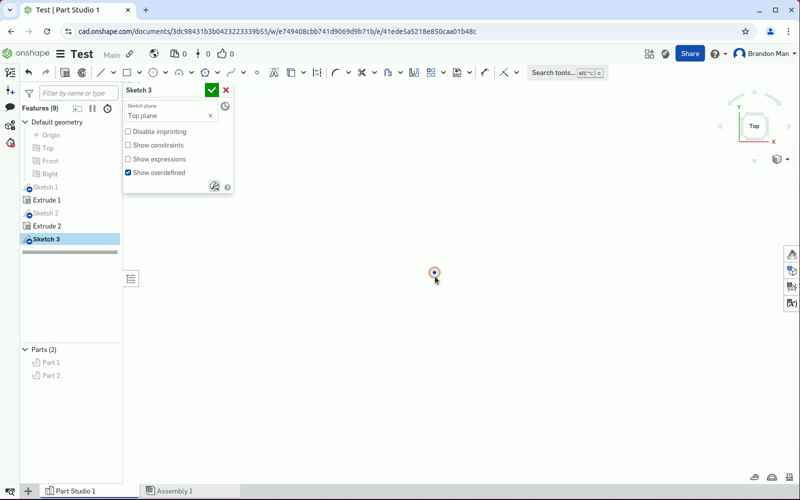
scroll(6)
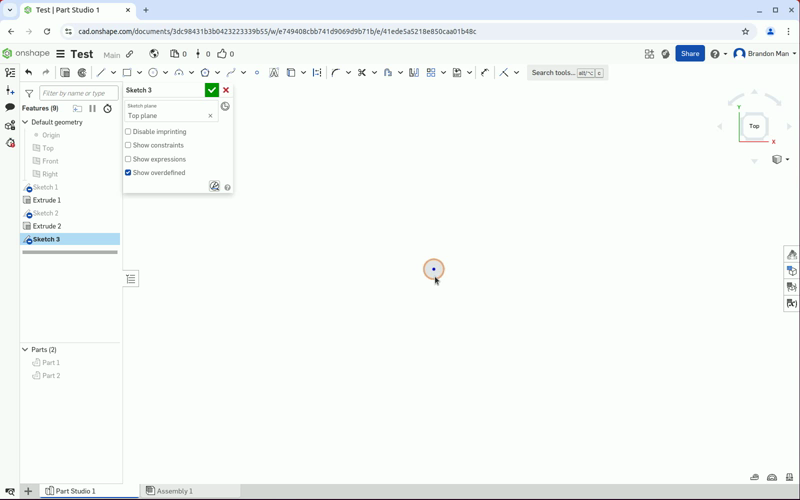
scroll(6)
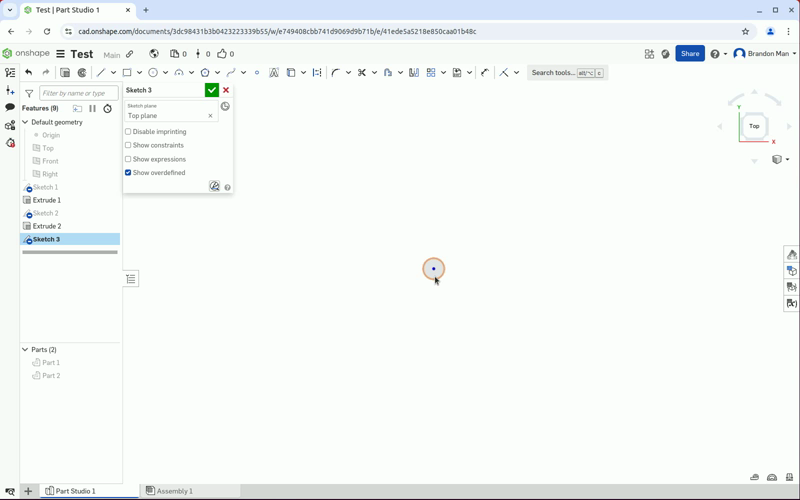
scroll(6)
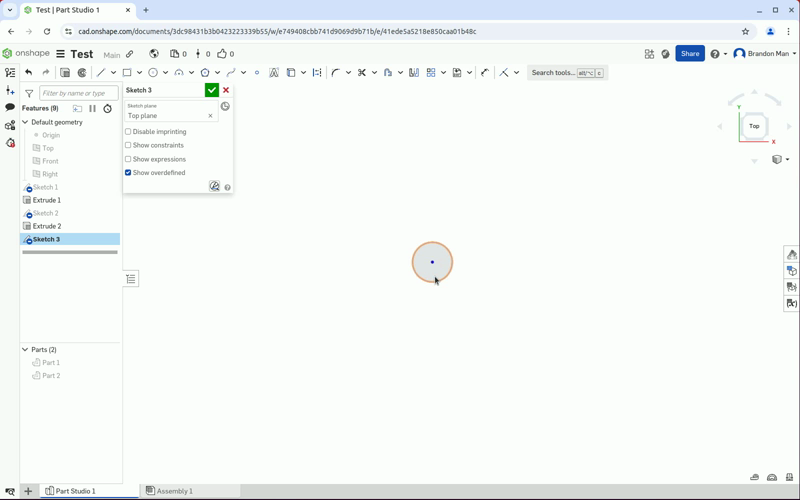
scroll(6)
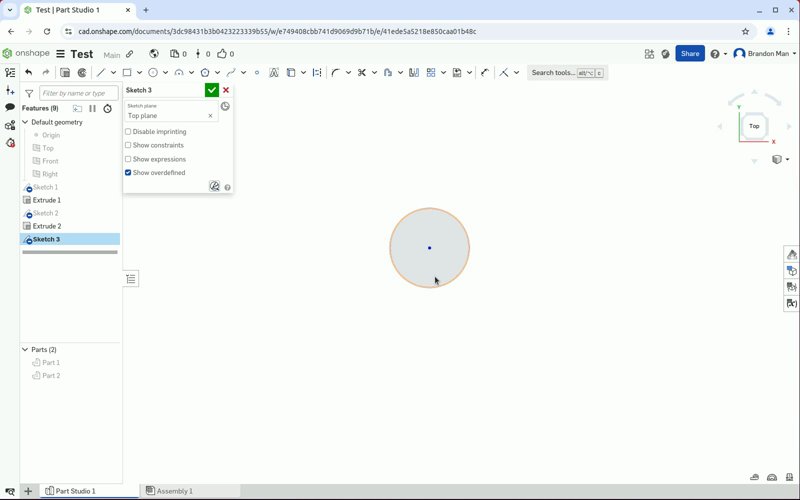
click(435, 276)
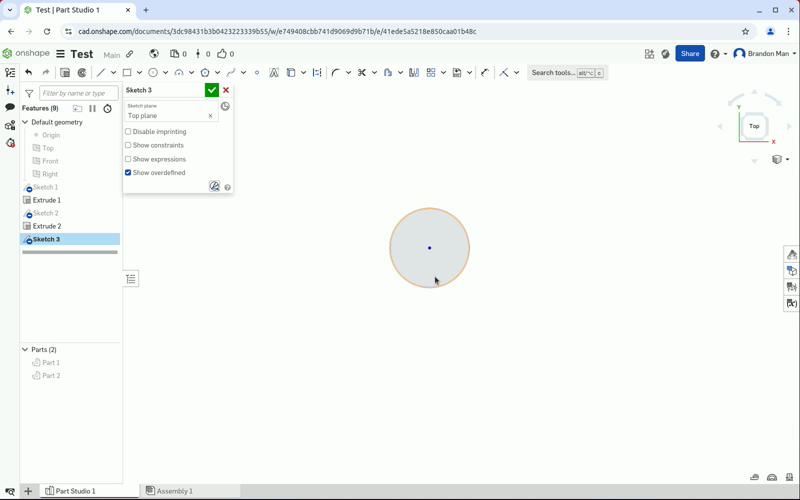
scroll(-6)
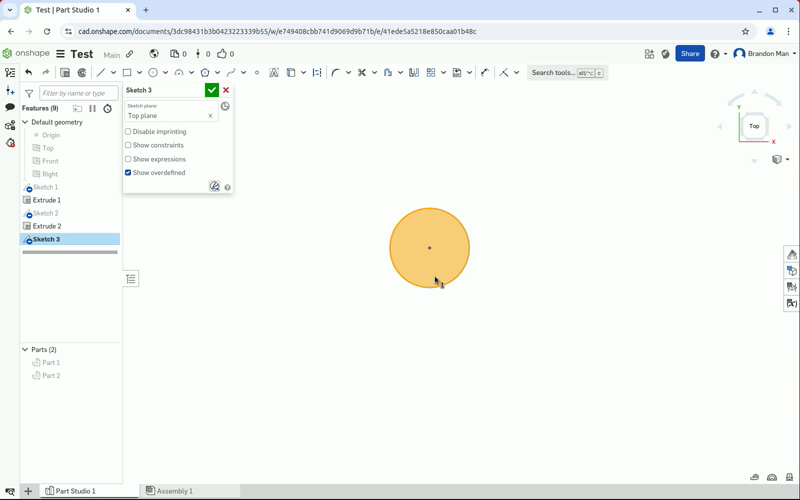
scroll(-6)
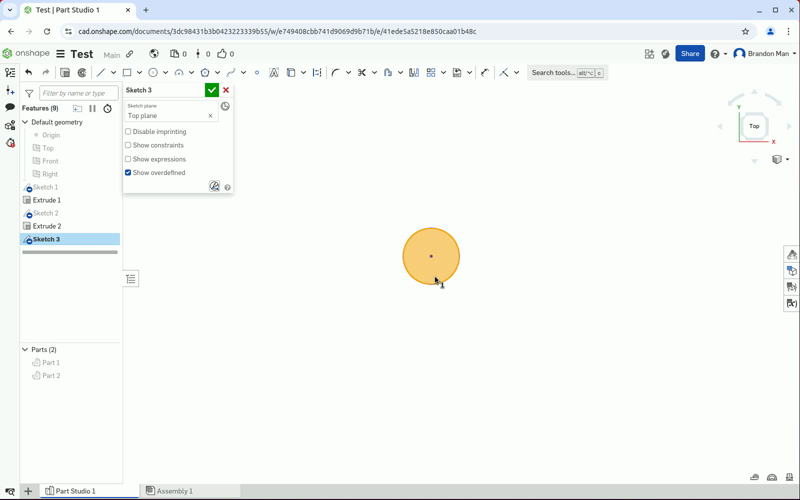
scroll(-6)
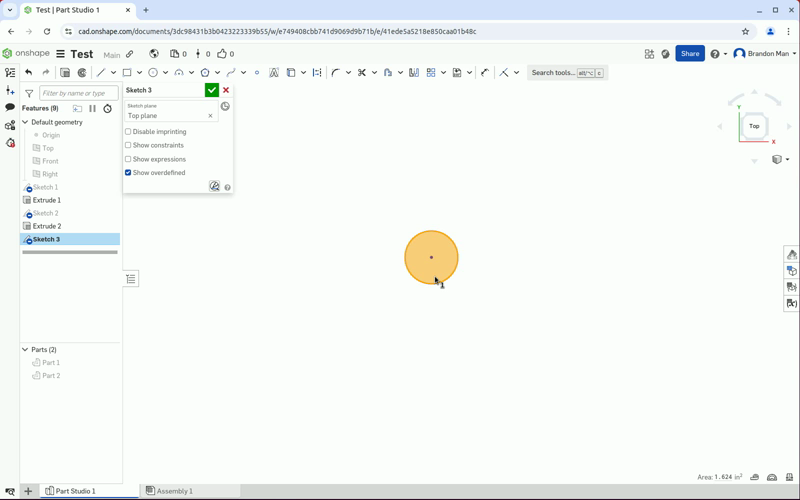
scroll(-6)
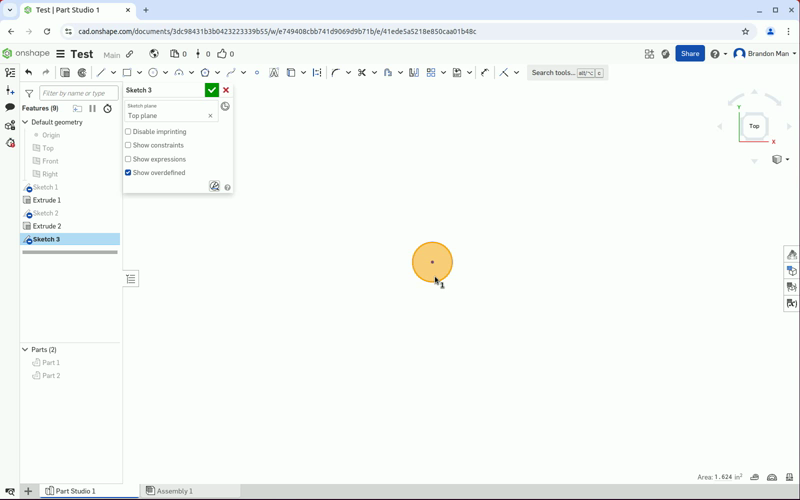
scroll(-6)
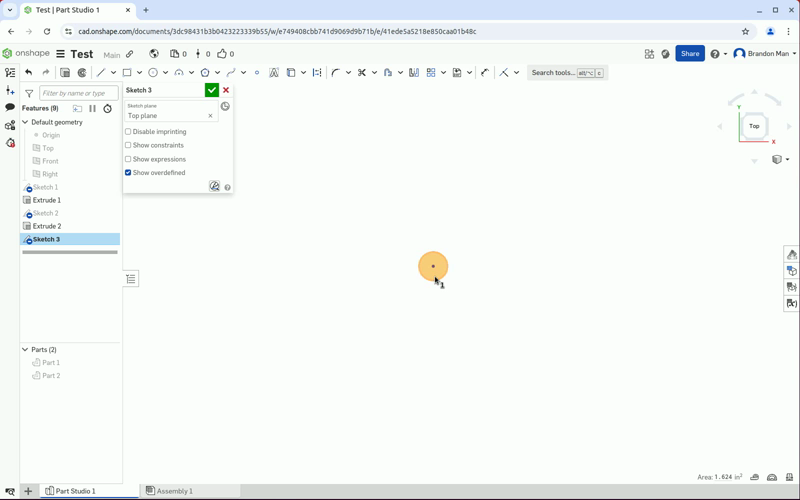
scroll(-6)
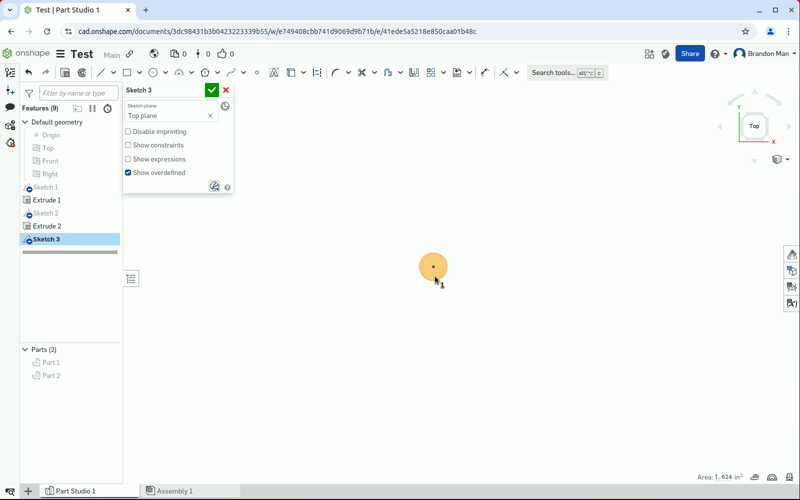
scroll(-6)
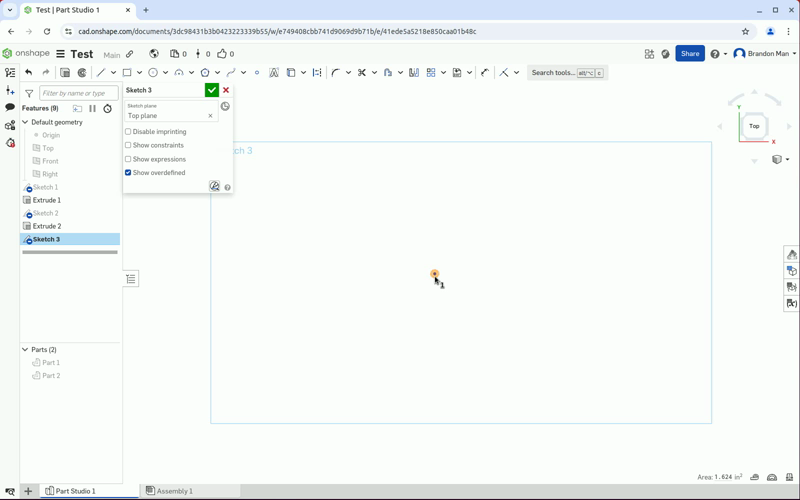
mouse_move(73, 352)
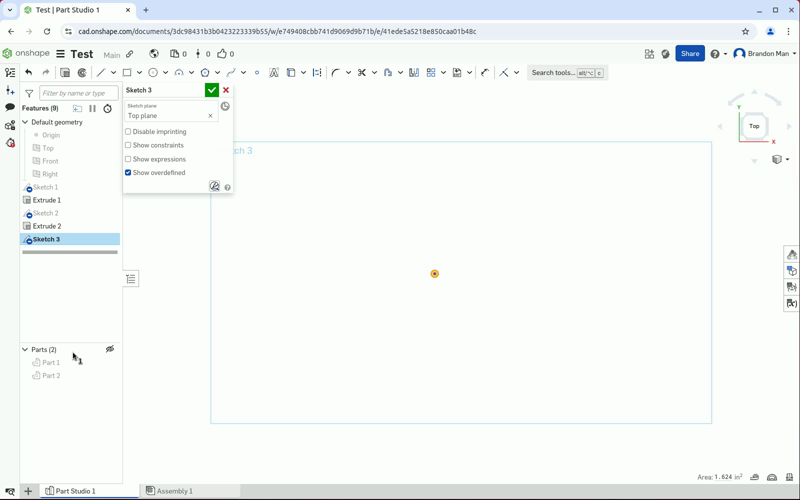
key(shift+y)
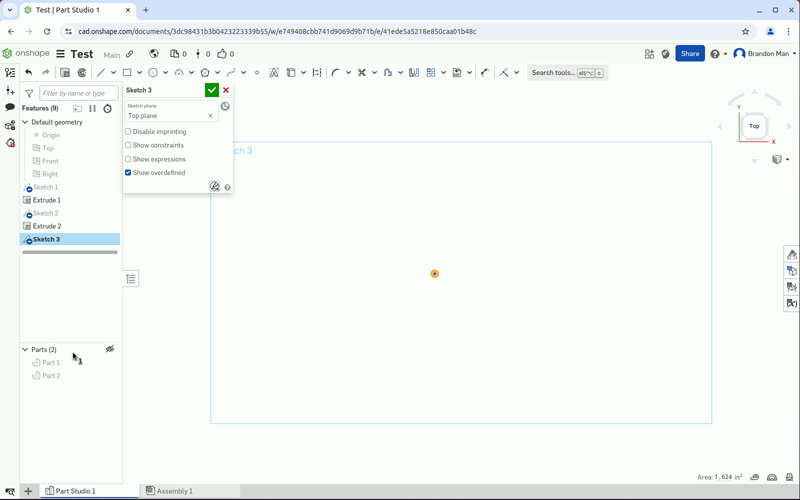
key(shift+e)
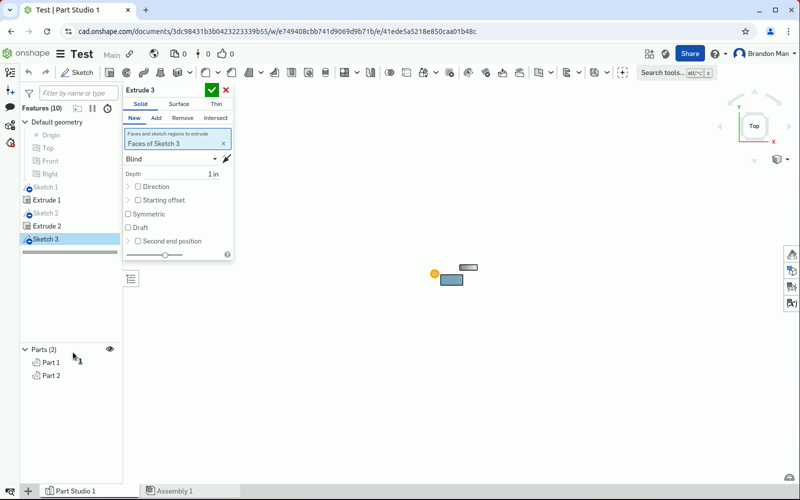
mouse_move(143, 106)
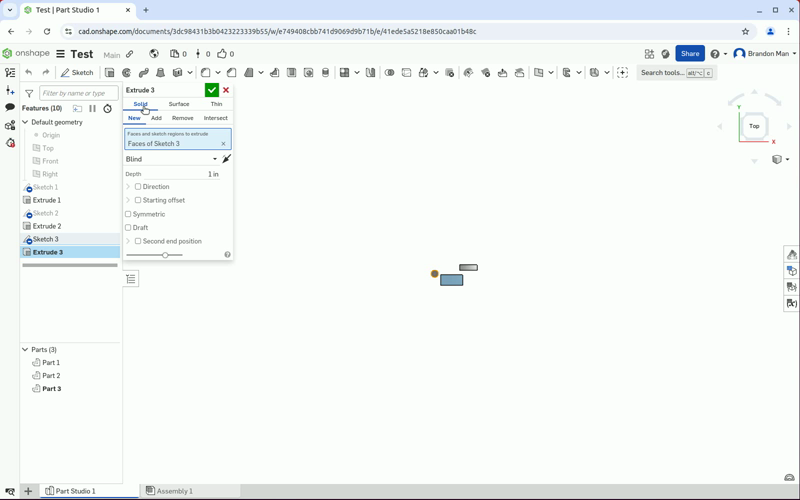
click(143, 106)
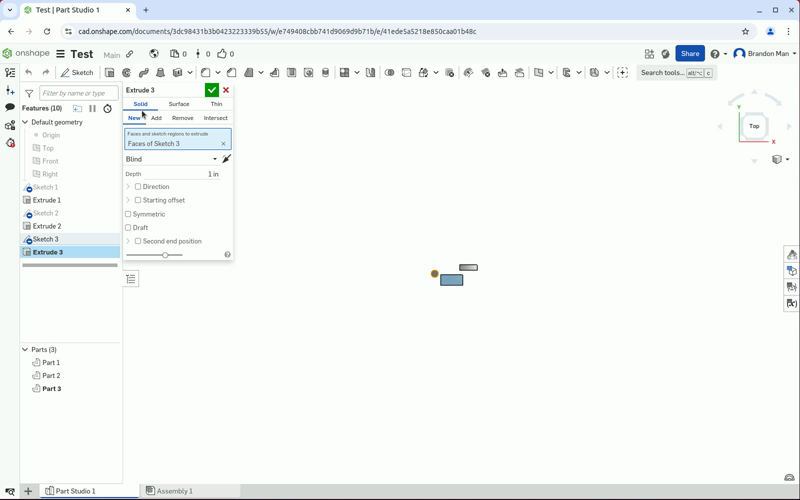
mouse_move(137, 120)
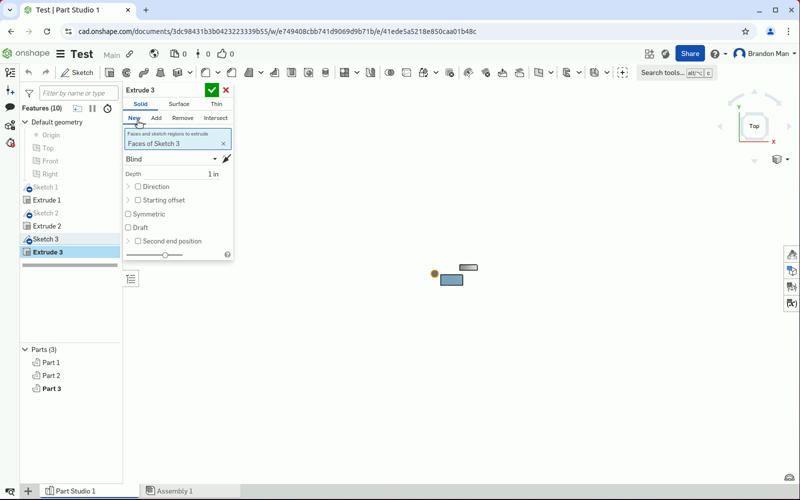
click(137, 120)
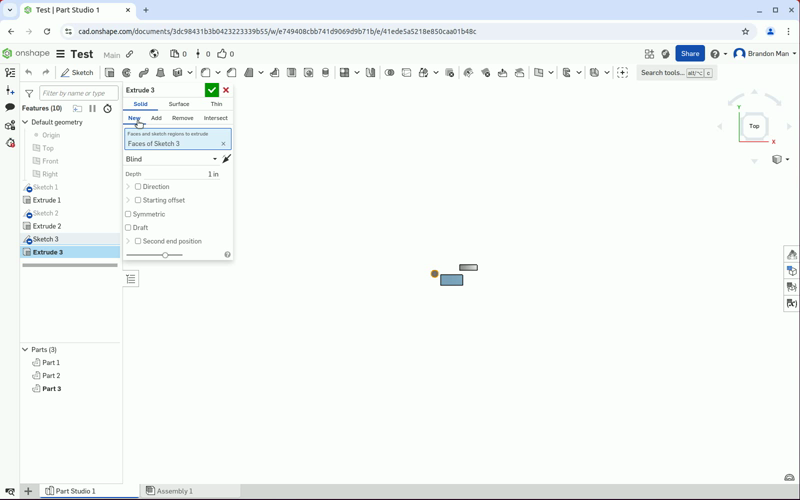
key(tab, 4)
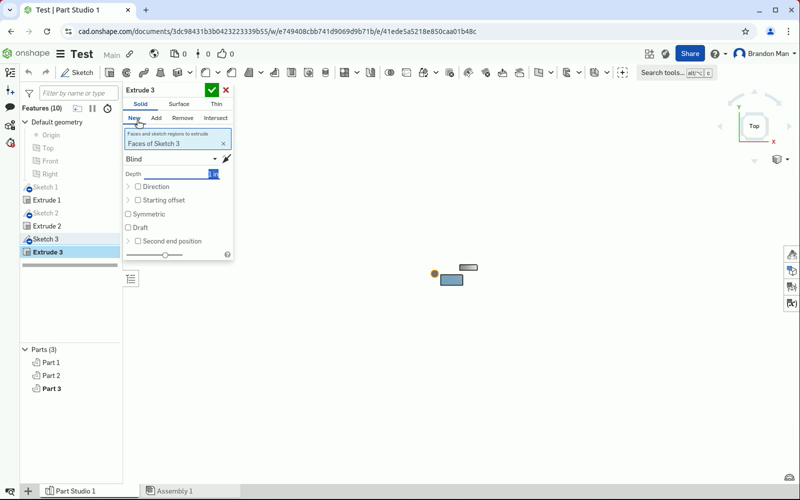
text(0.241)
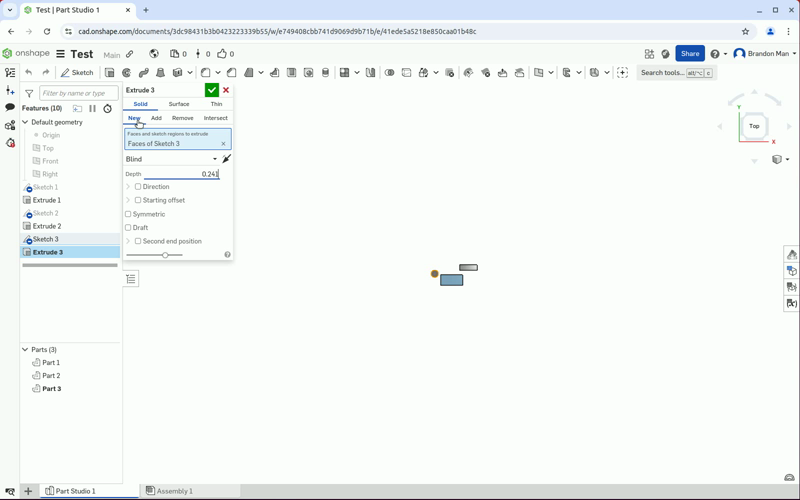
key(enter)
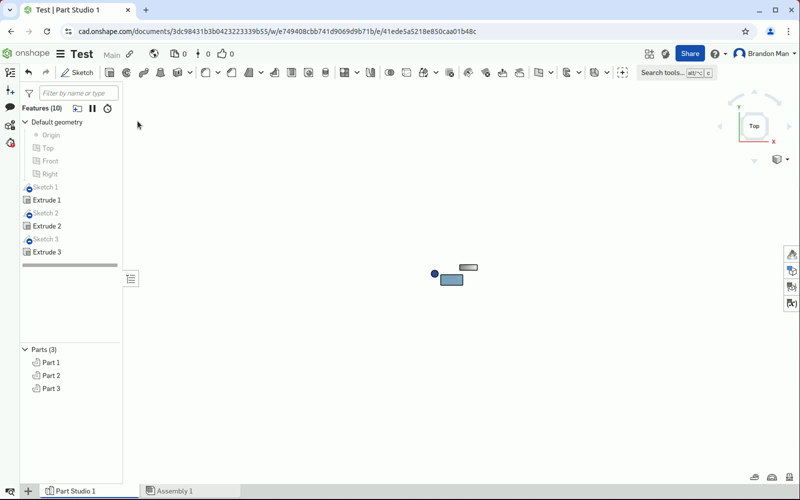
key(shift+h)
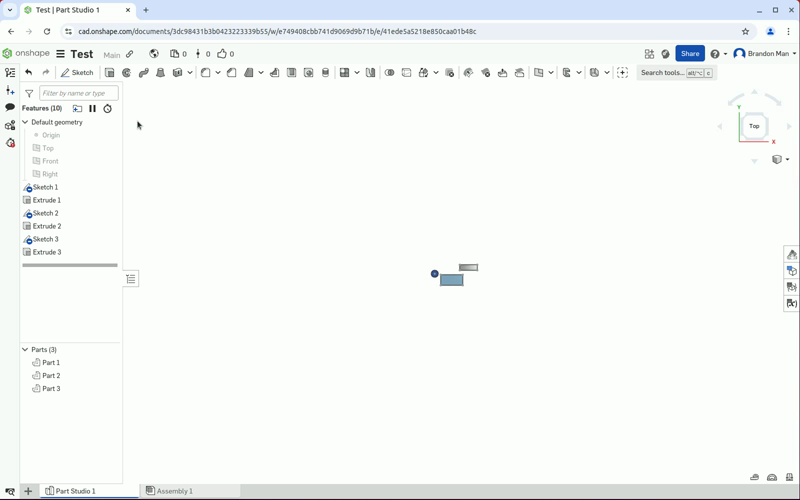
key(shift+h)
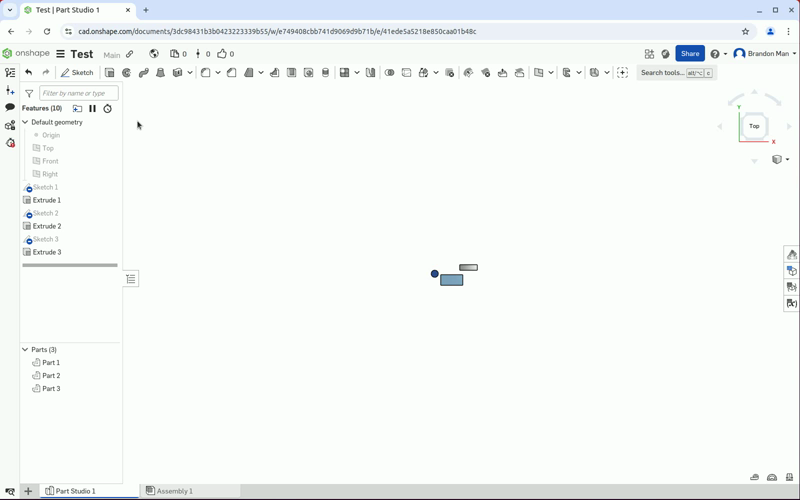
mouse_move(73, 189)
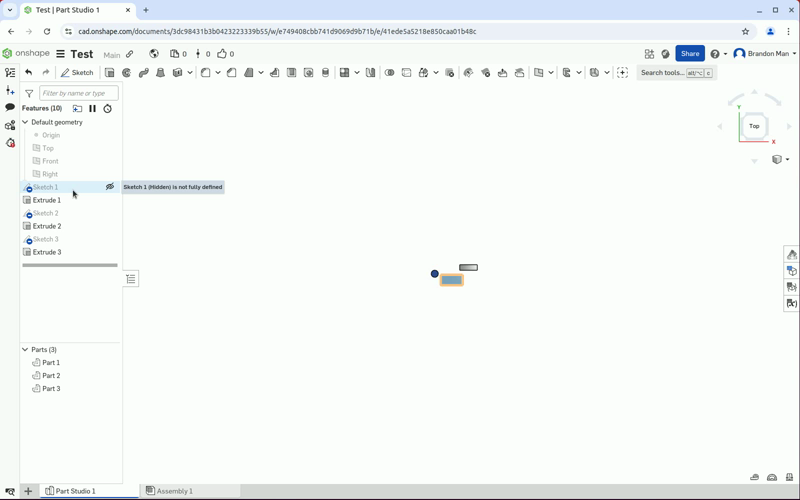
click(73, 189)
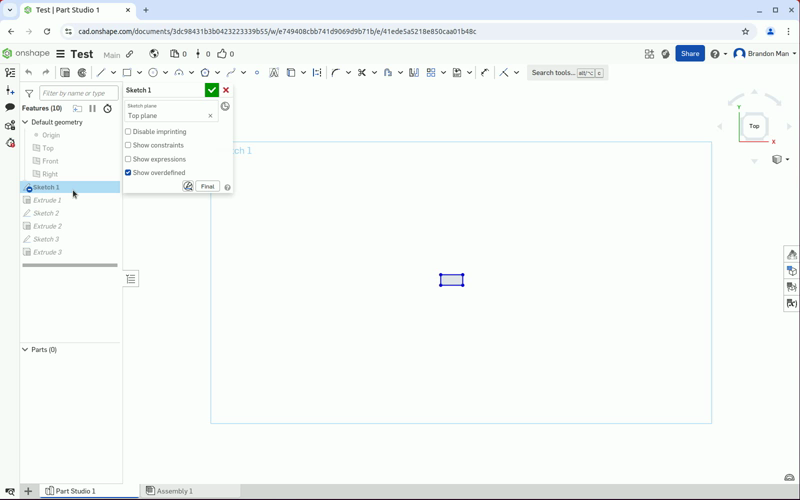
mouse_move(229, 92)
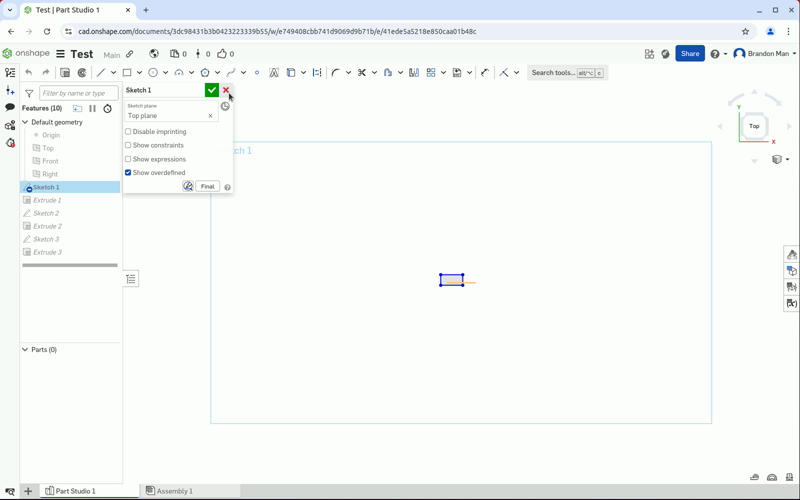
click(229, 92)
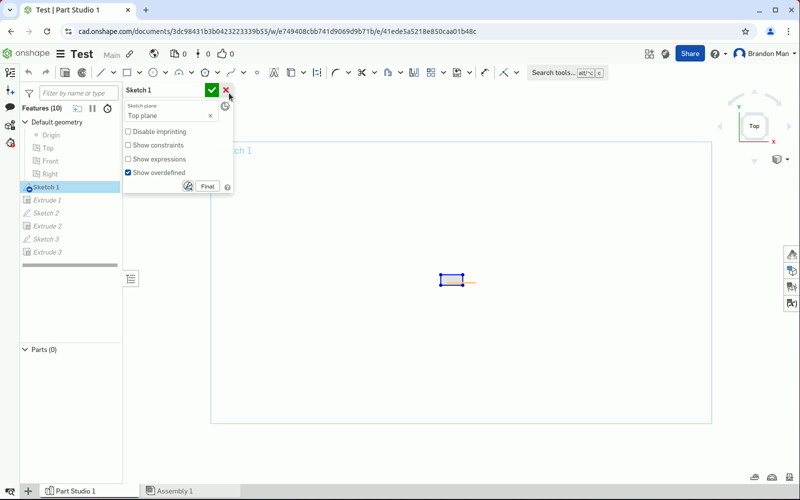
key(shift+s)
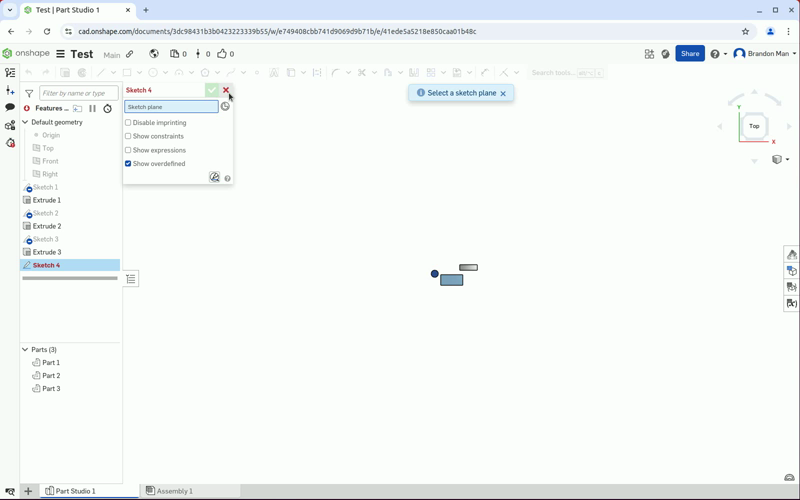
mouse_move(73, 150)
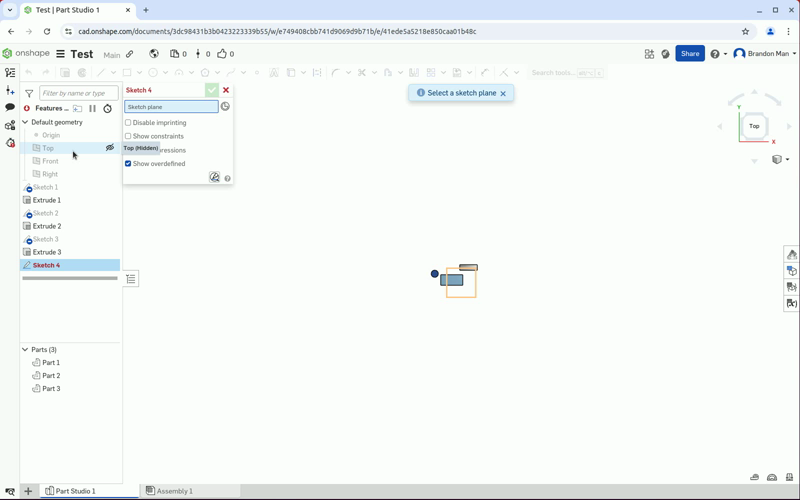
click(73, 150)
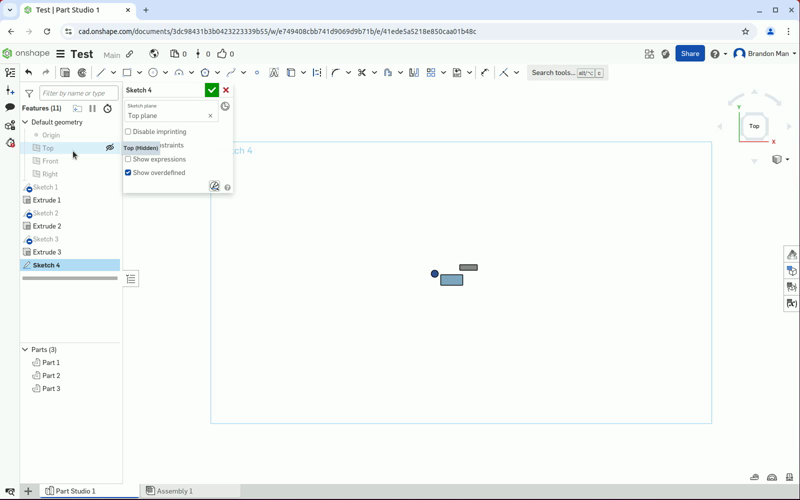
mouse_move(73, 352)
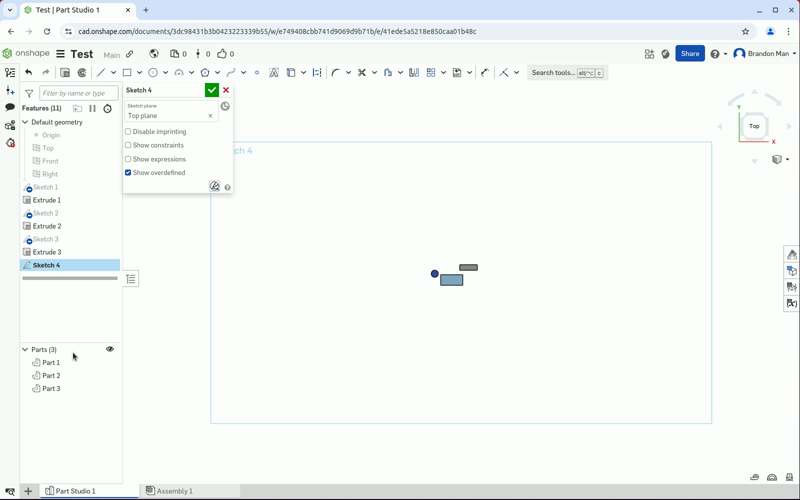
key(y)
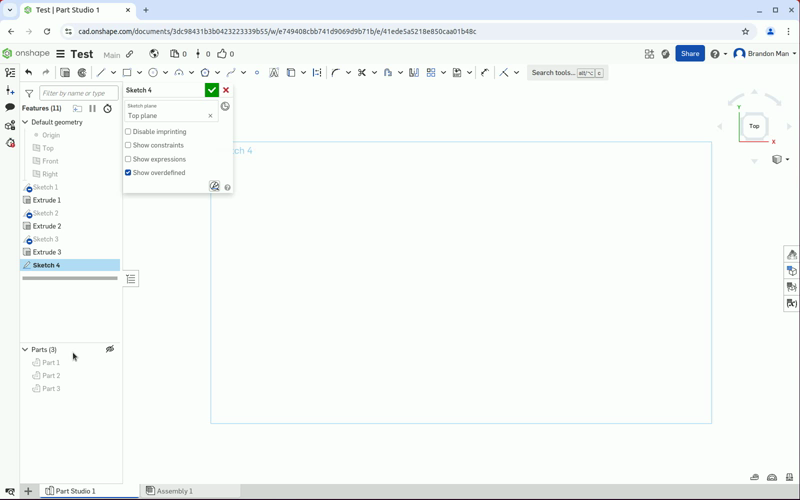
key(l)
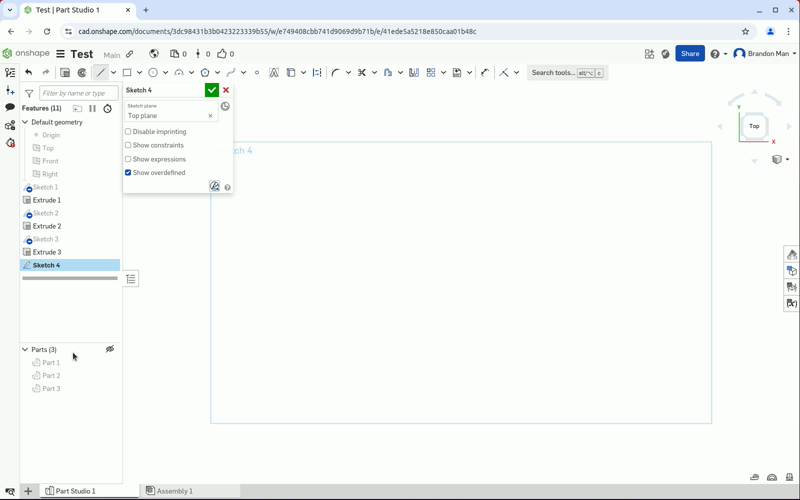
key_down(shift)
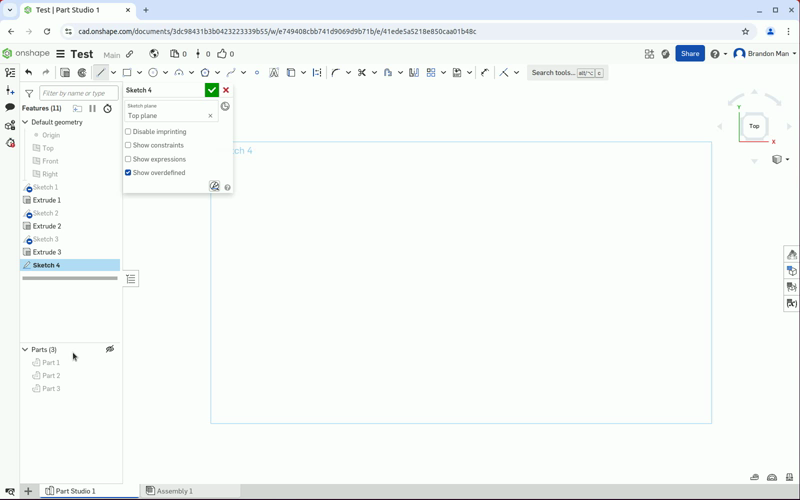
mouse_move(437, 292)
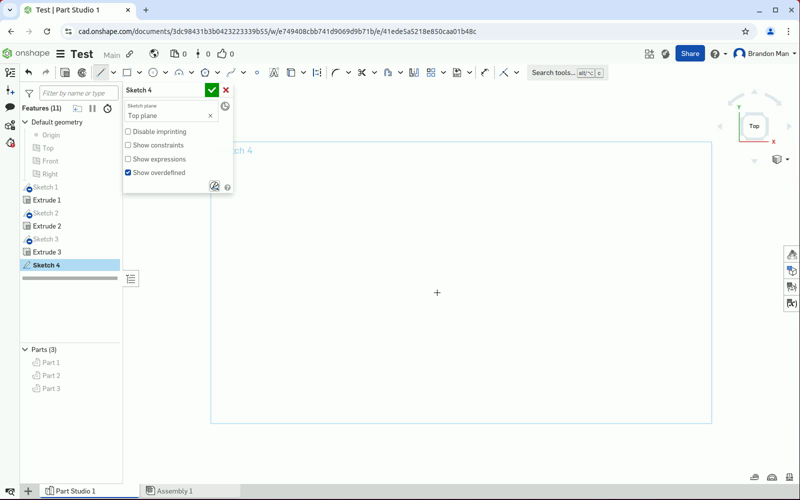
click(437, 292)
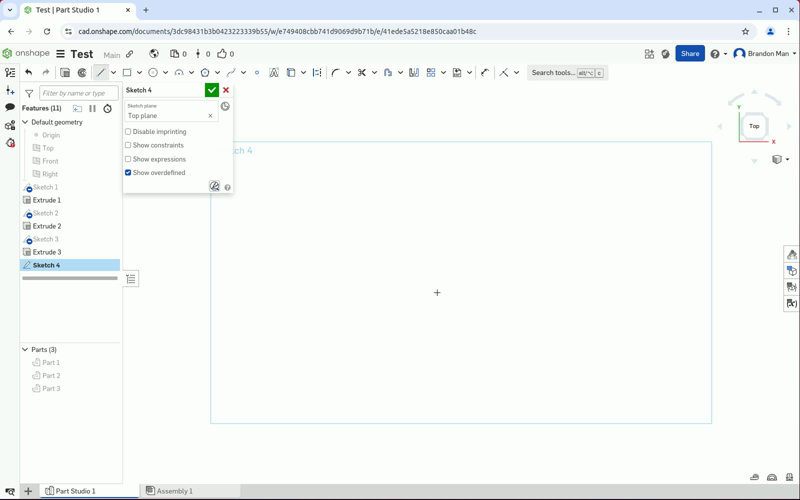
key_up(shift)
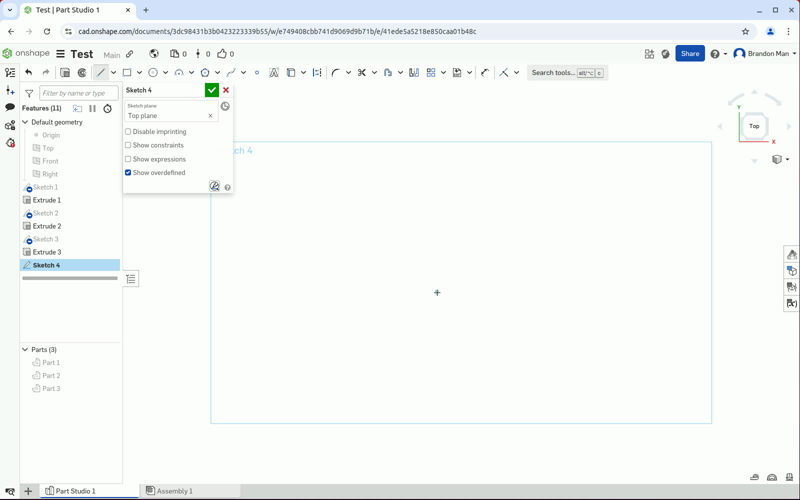
key_down(shift)
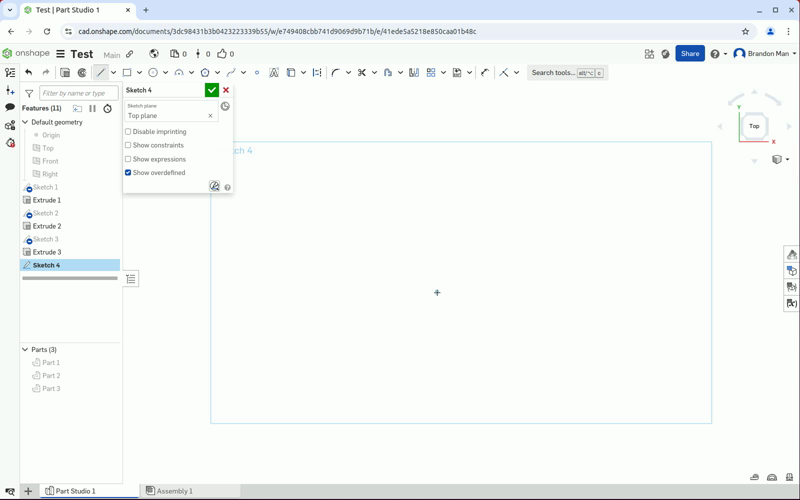
mouse_move(467, 292)
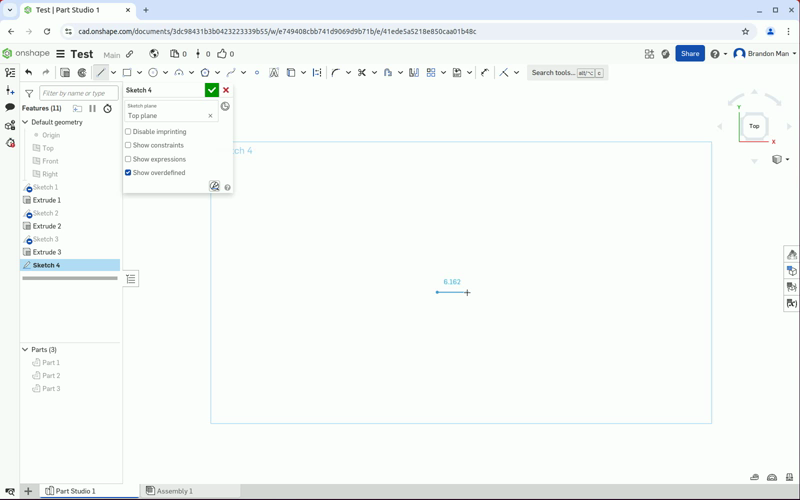
mouse_move(452, 292)
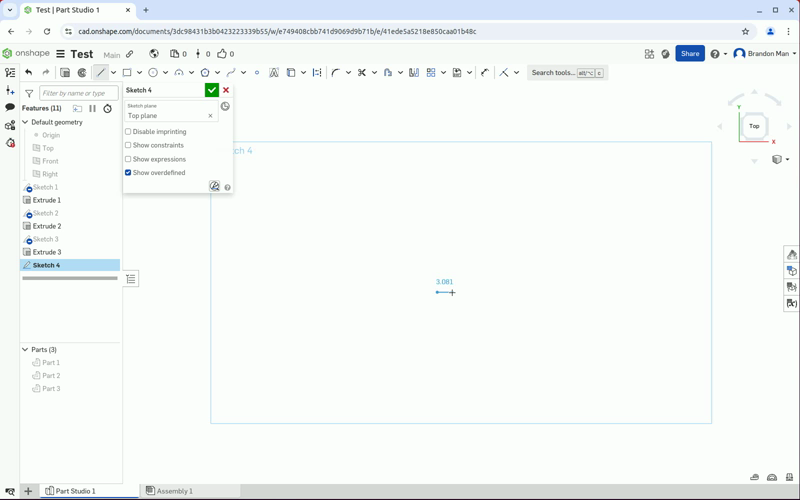
click(452, 292)
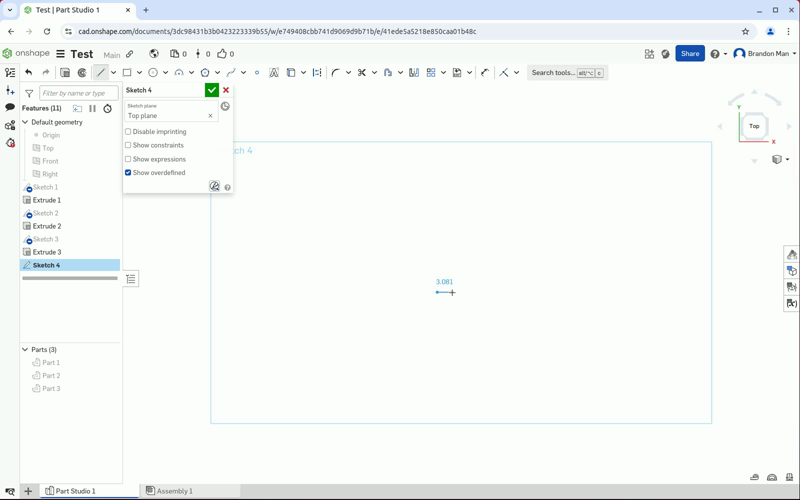
key_up(shift)
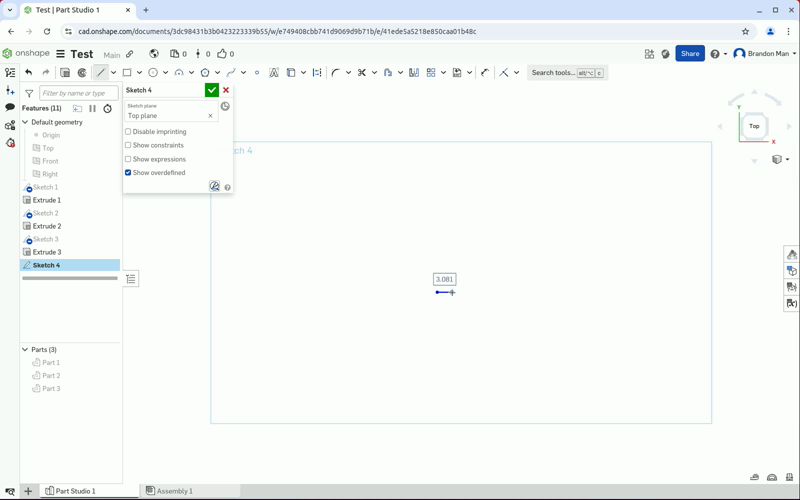
key_down(shift)
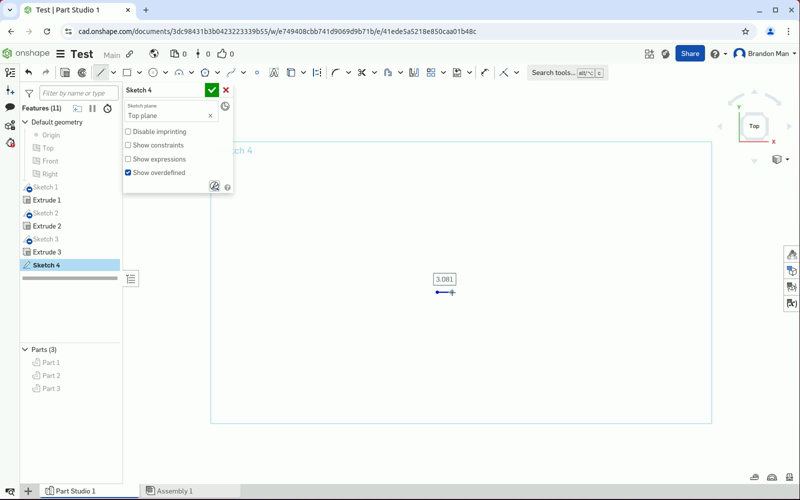
mouse_move(482, 292)
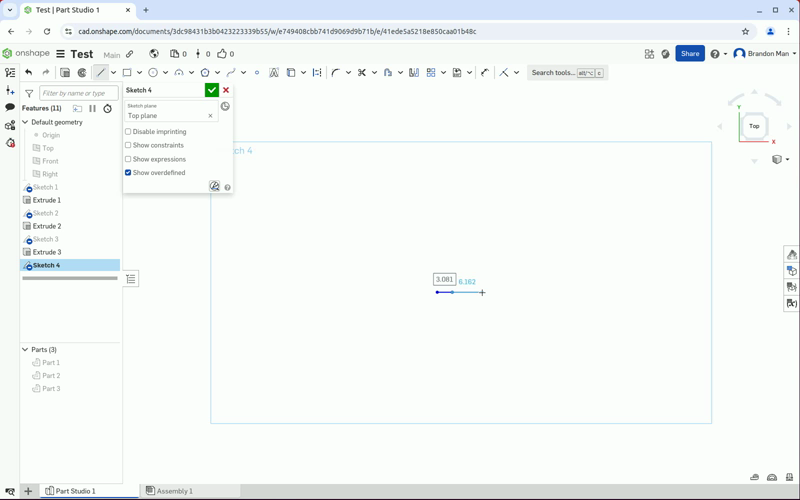
mouse_move(452, 288)
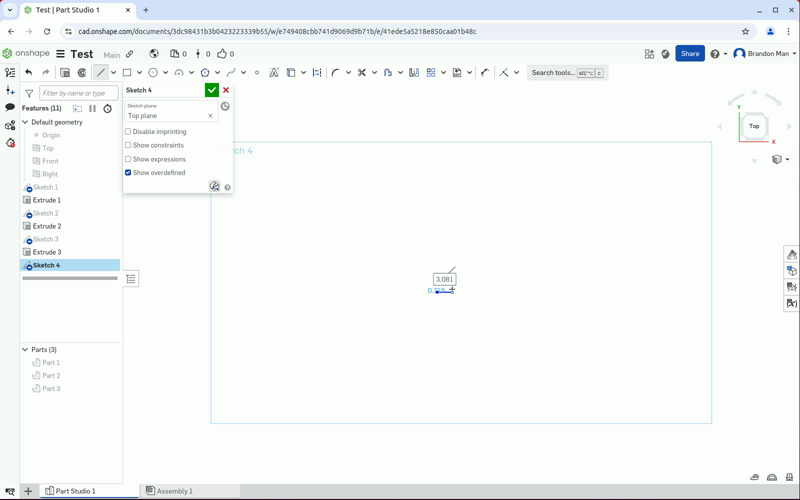
scroll(6)
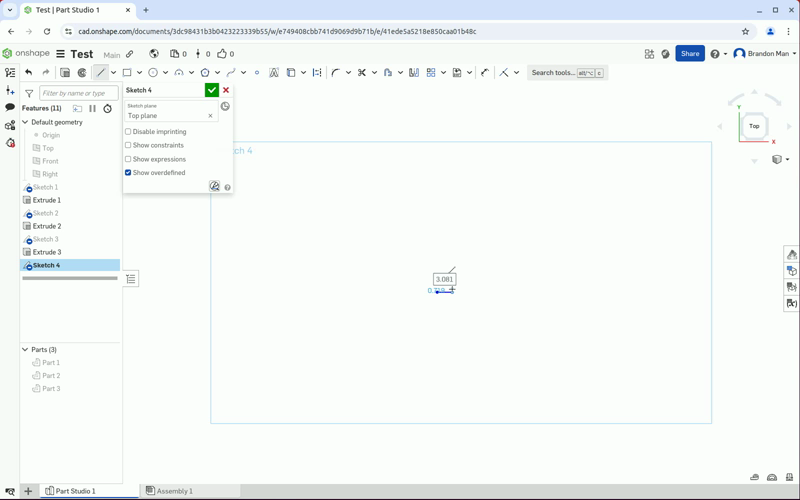
scroll(6)
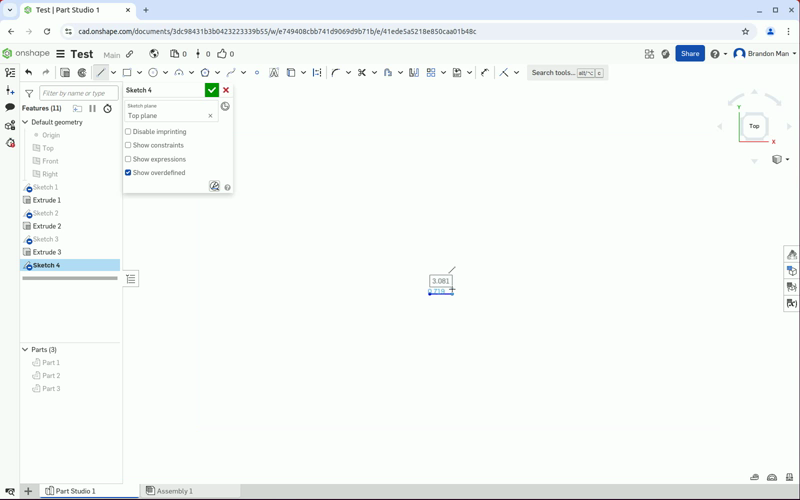
scroll(6)
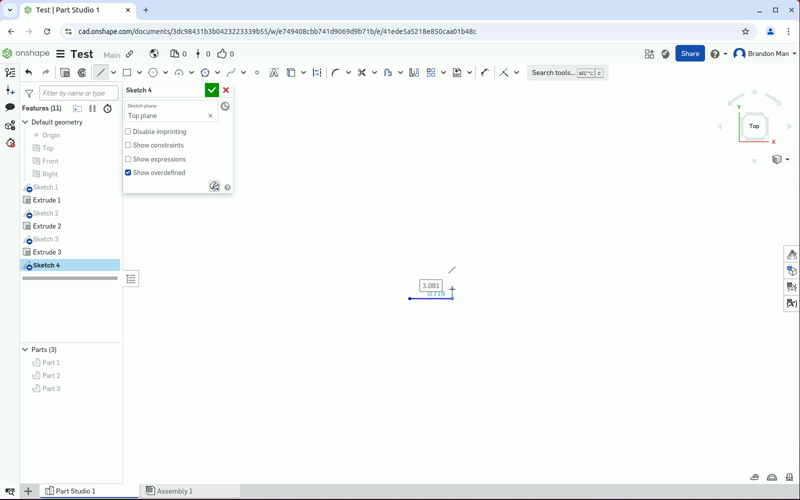
scroll(6)
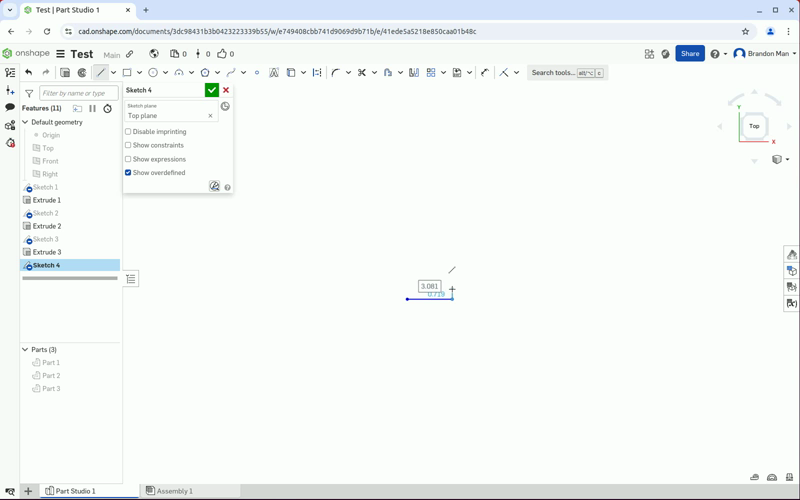
scroll(6)
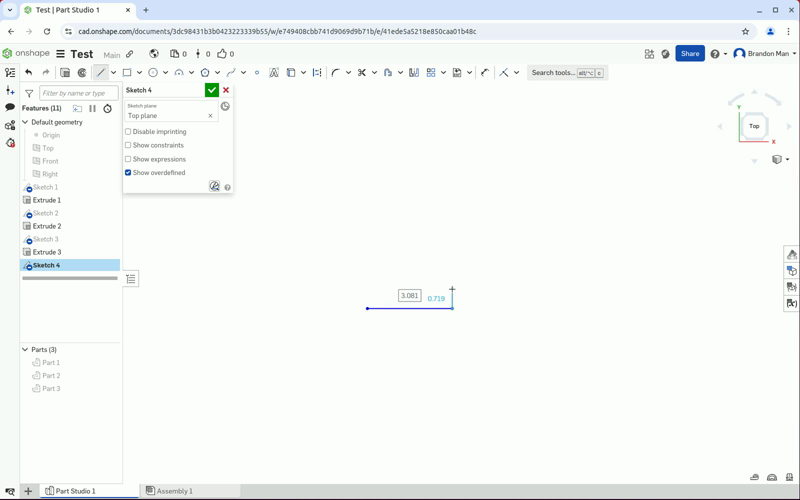
scroll(6)
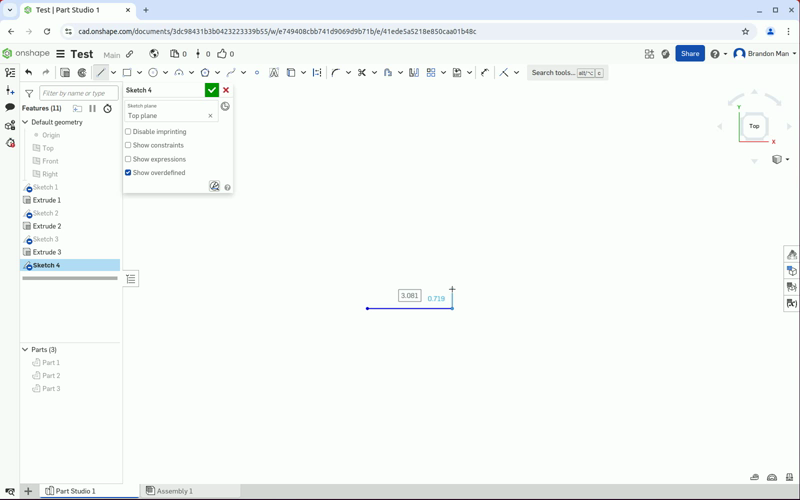
scroll(6)
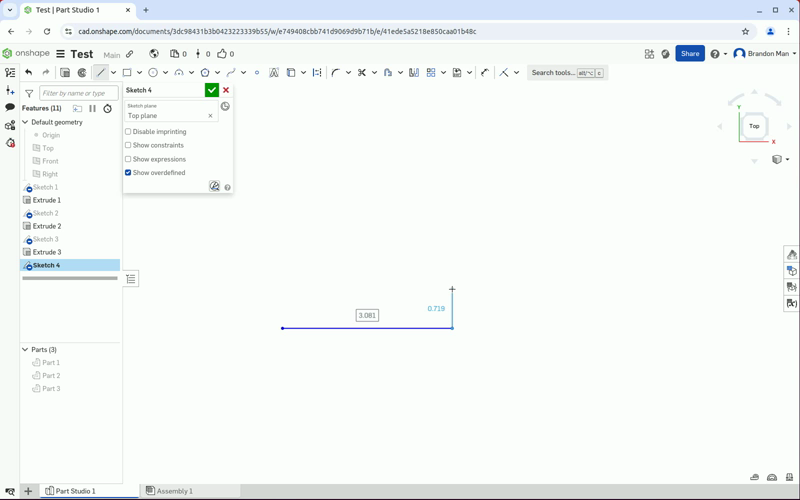
click(452, 288)
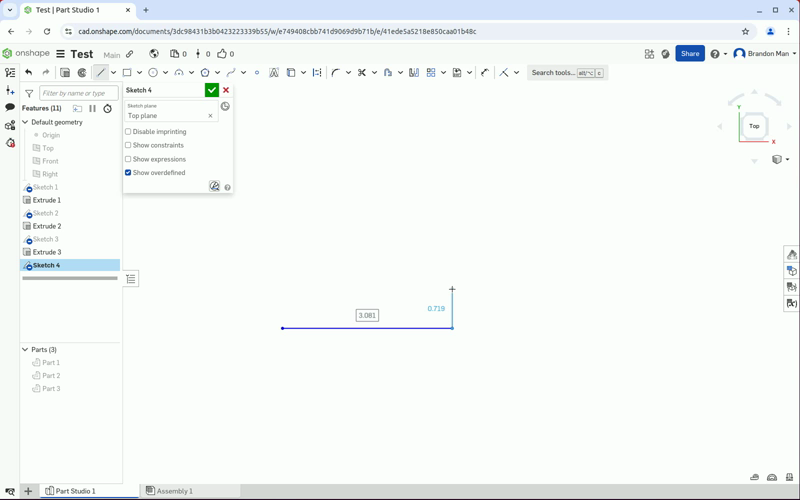
scroll(-6)
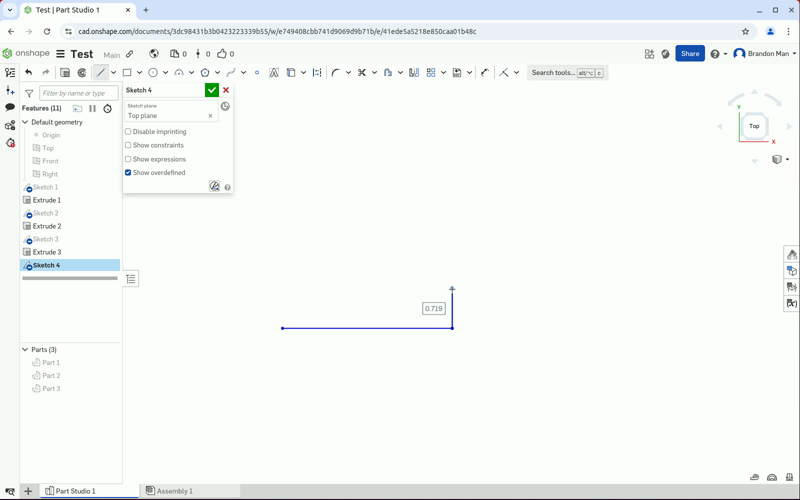
scroll(-6)
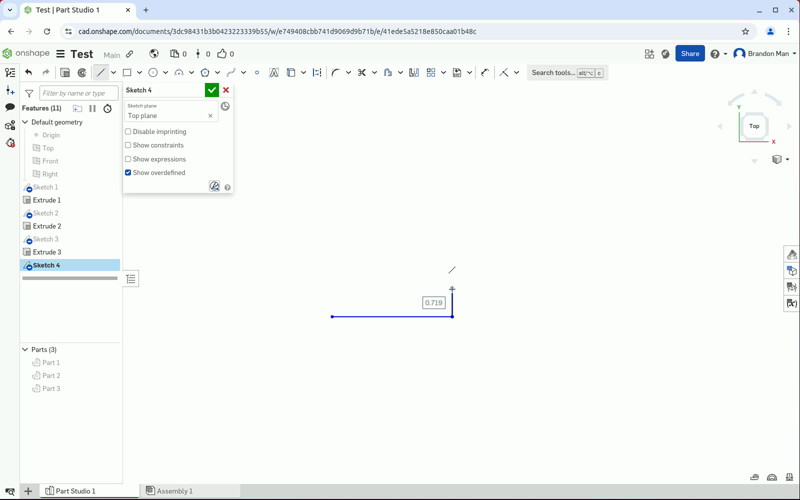
scroll(-6)
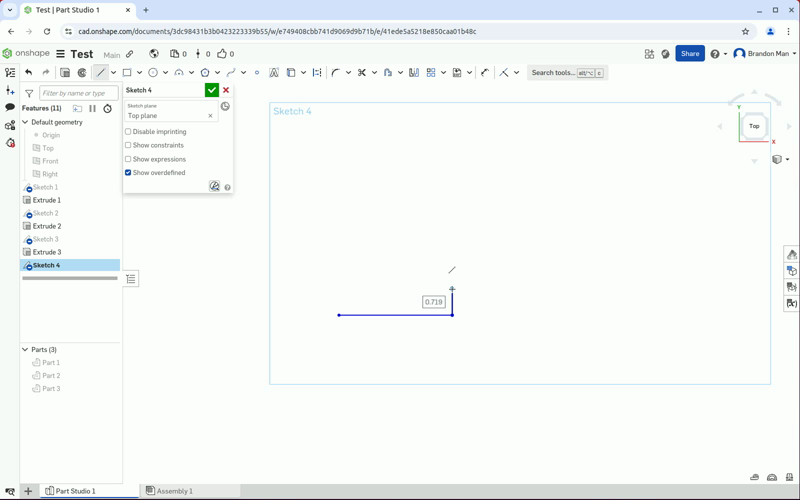
scroll(-6)
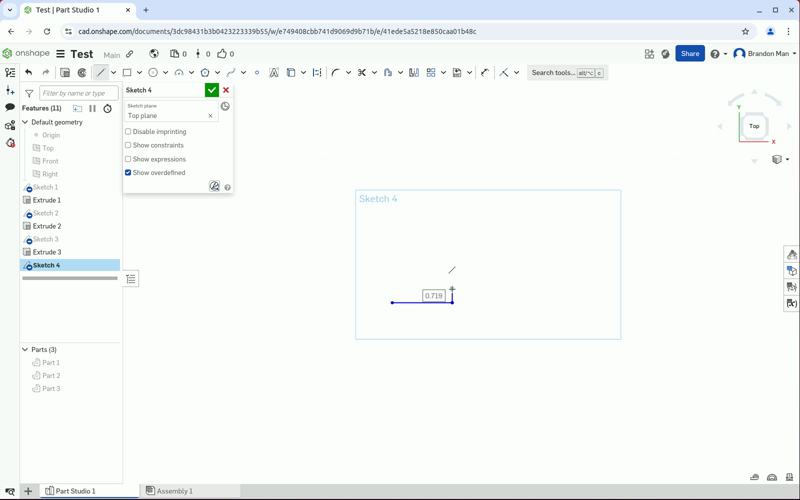
scroll(-6)
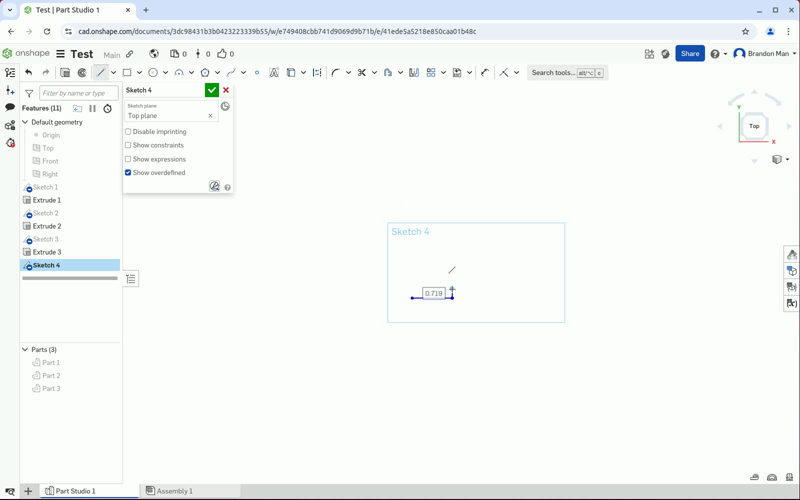
scroll(-6)
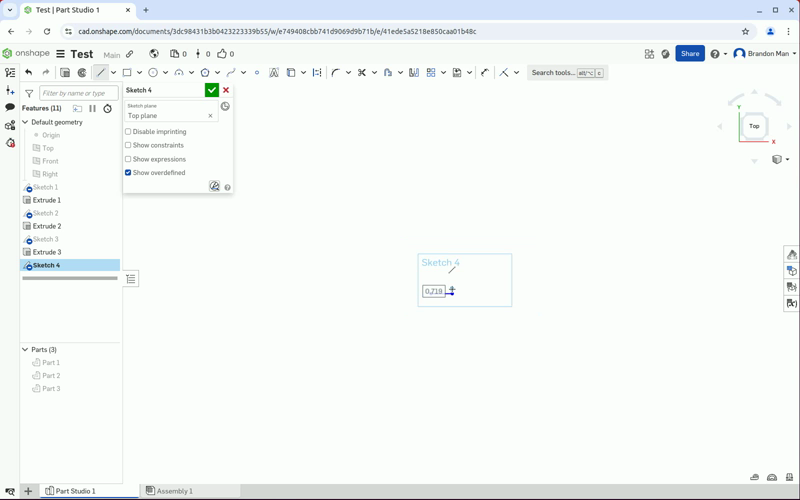
scroll(-6)
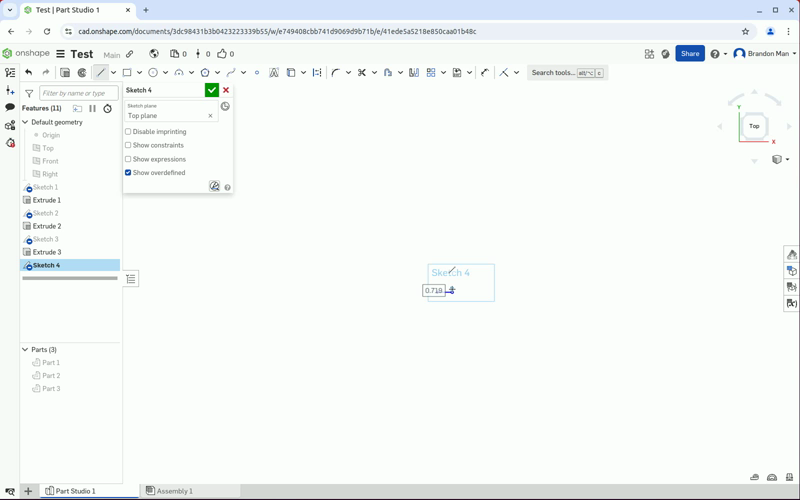
key_up(shift)
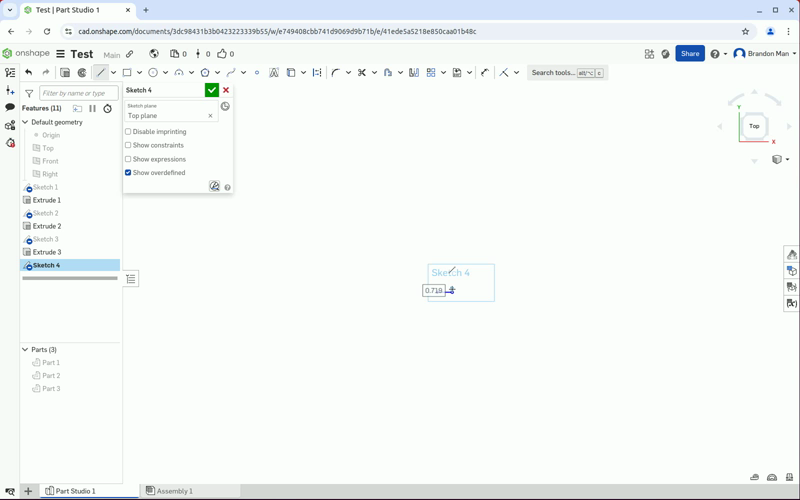
key_down(shift)
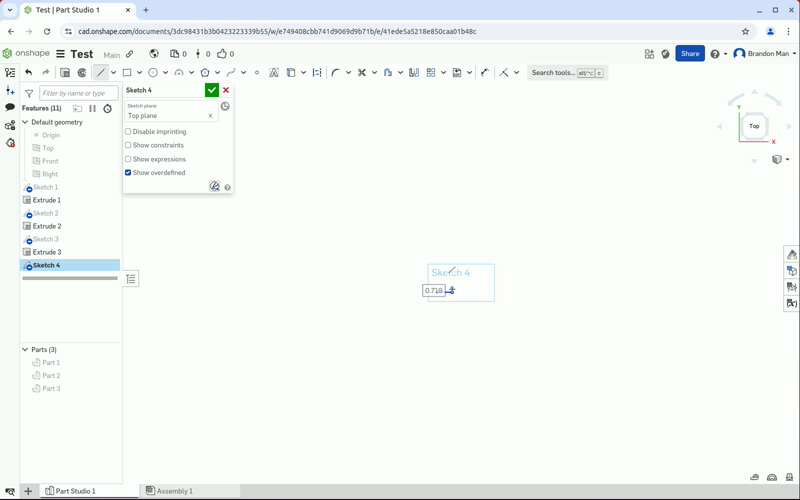
mouse_move(482, 288)
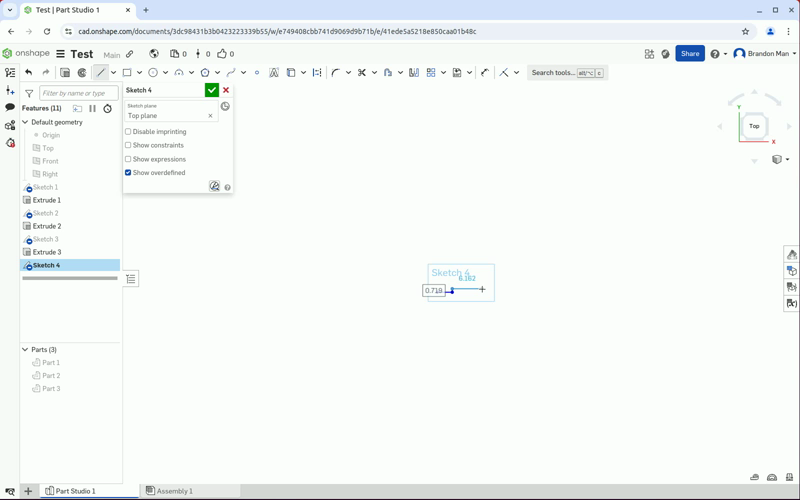
mouse_move(440, 288)
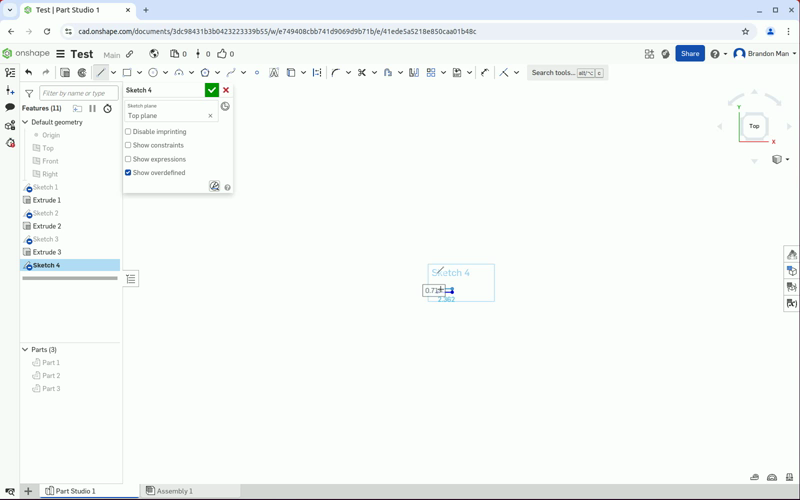
click(440, 288)
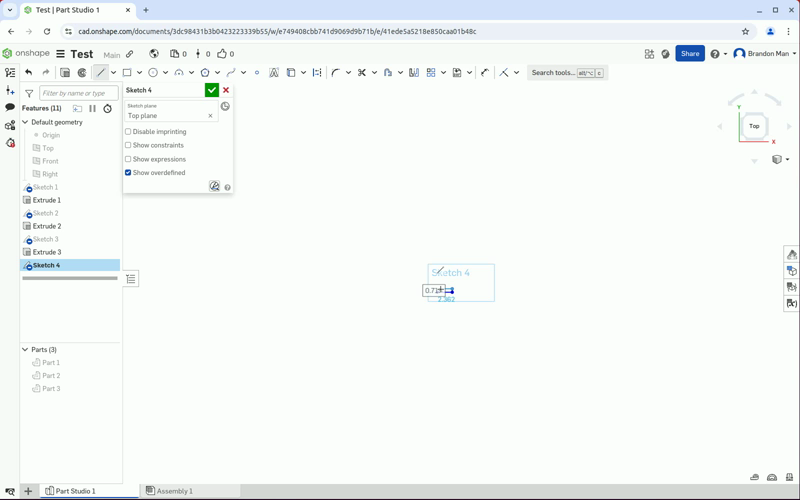
key_up(shift)
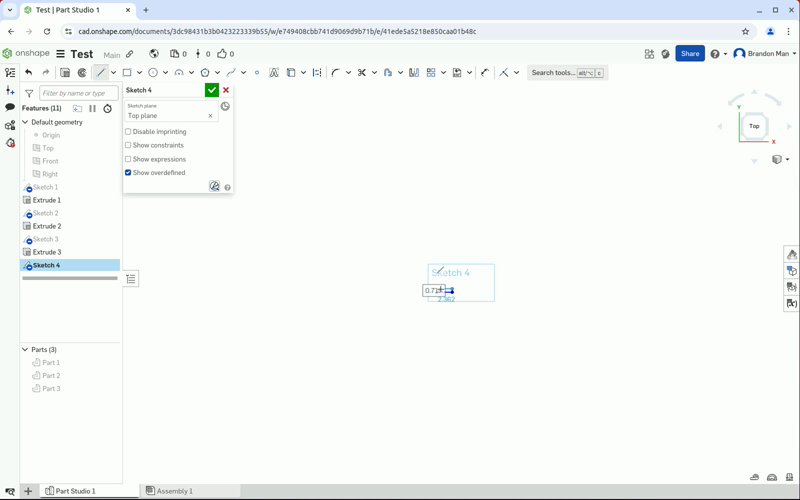
key_down(shift)
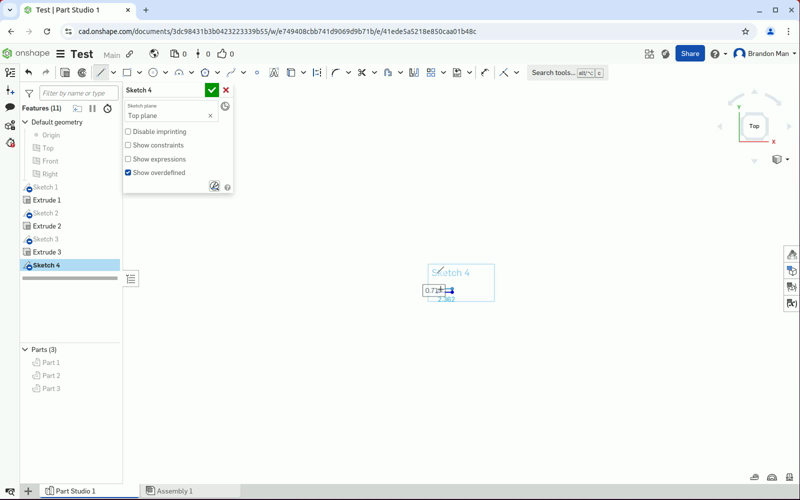
mouse_move(470, 288)
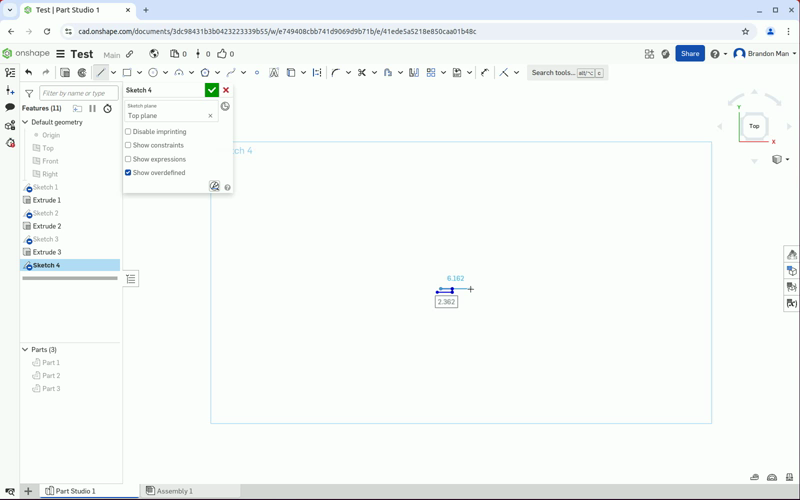
mouse_move(437, 288)
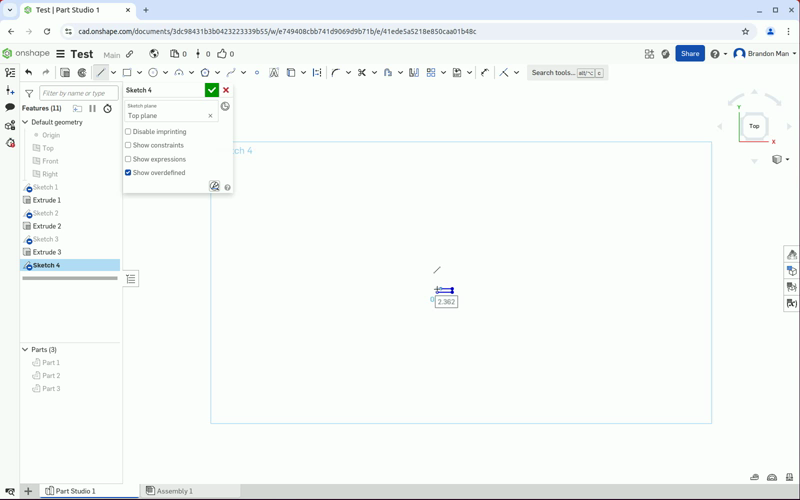
scroll(6)
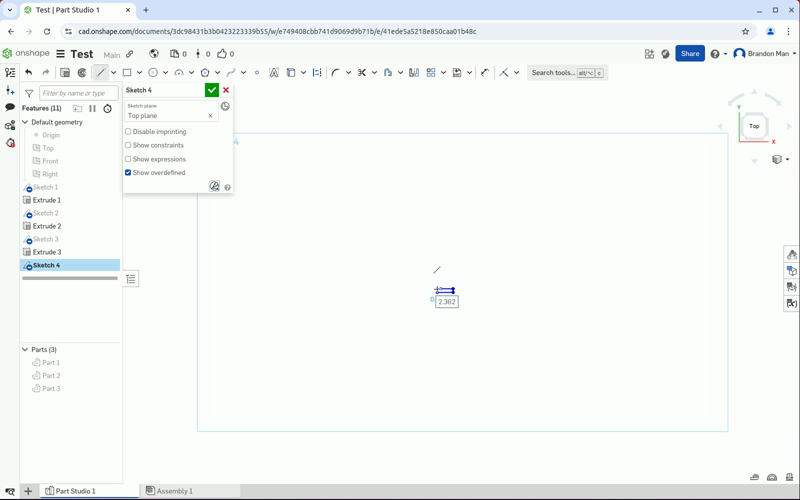
scroll(6)
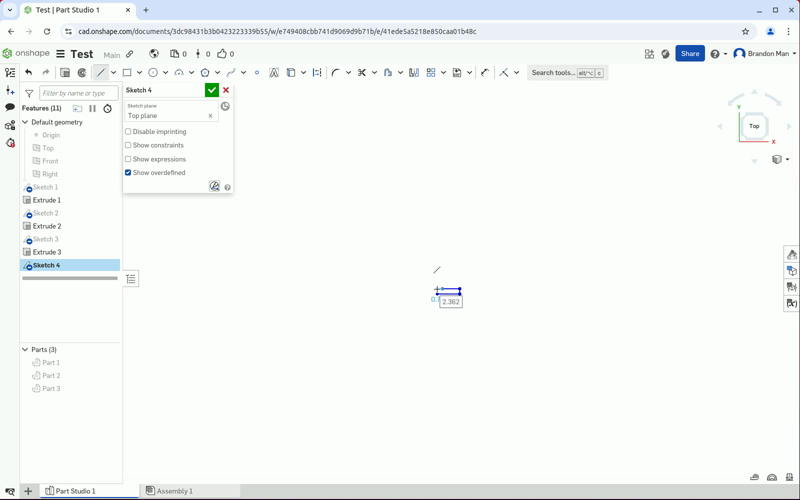
scroll(6)
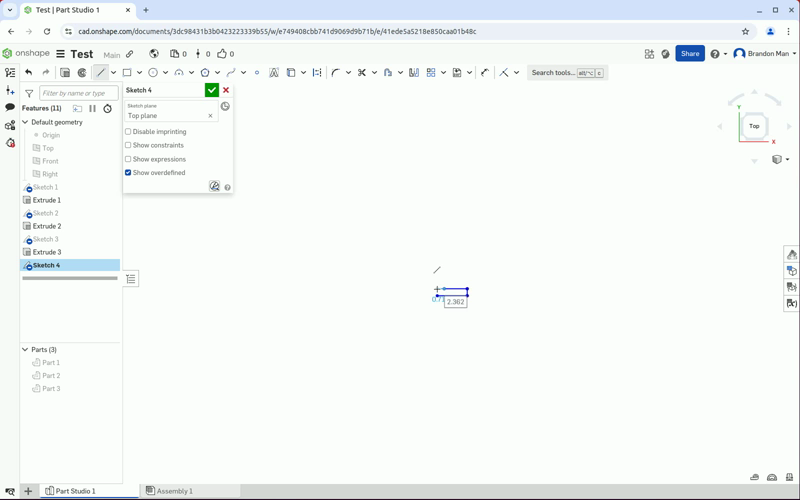
scroll(6)
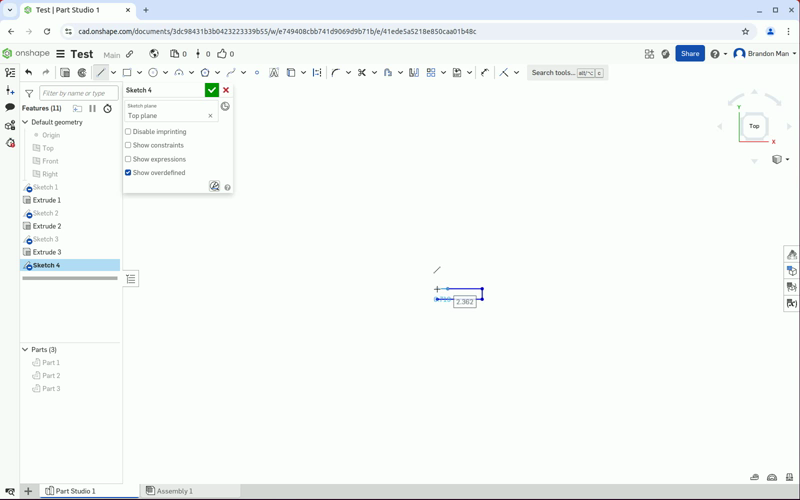
scroll(6)
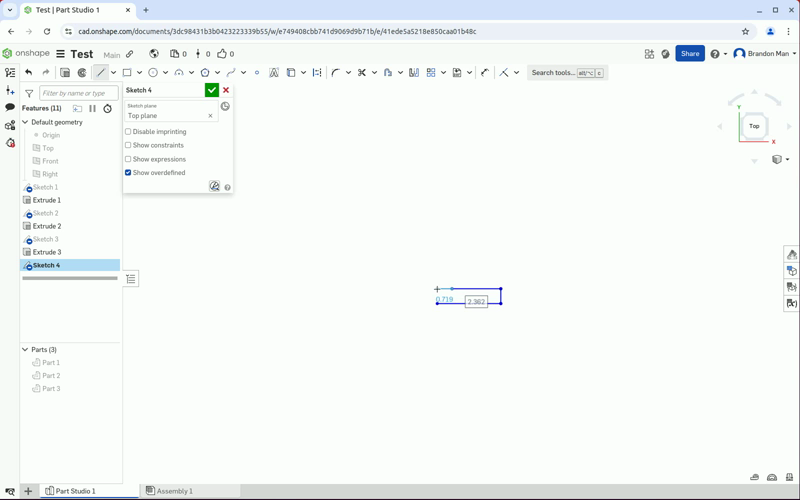
scroll(6)
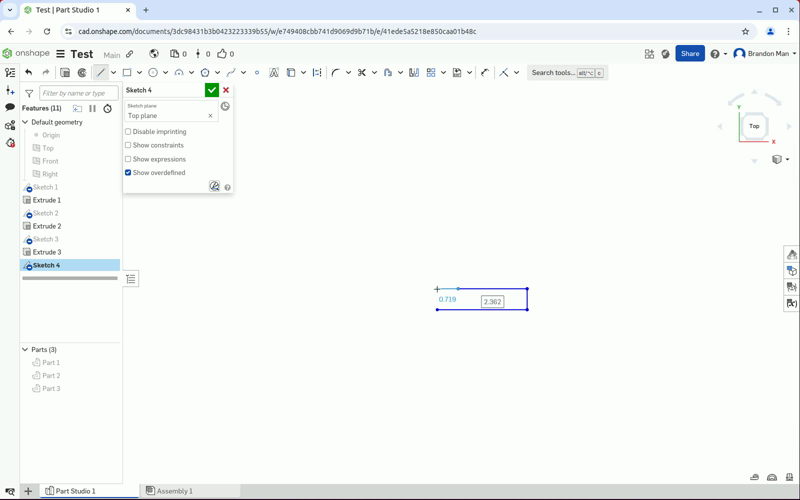
scroll(6)
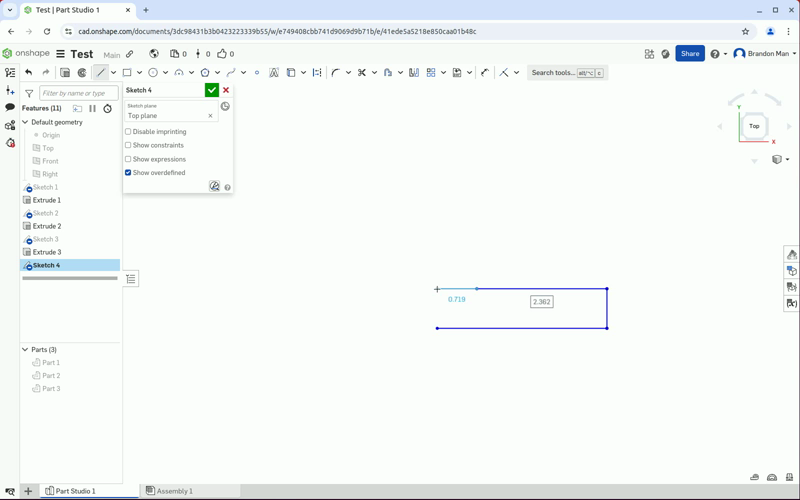
click(437, 288)
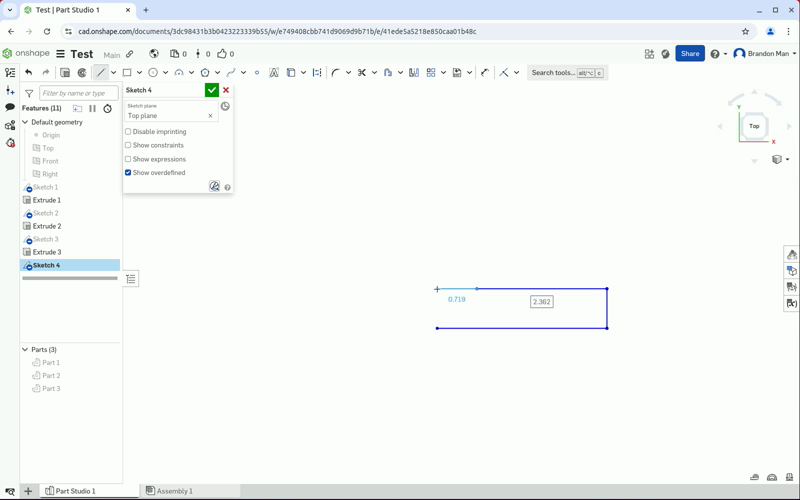
scroll(-6)
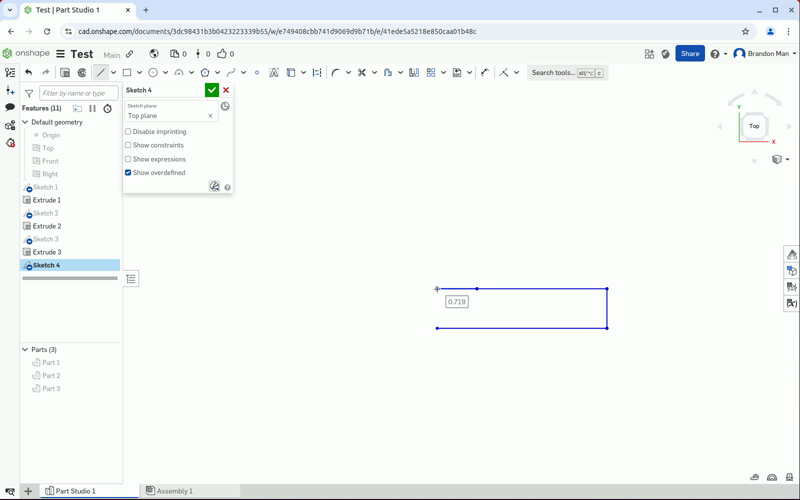
scroll(-6)
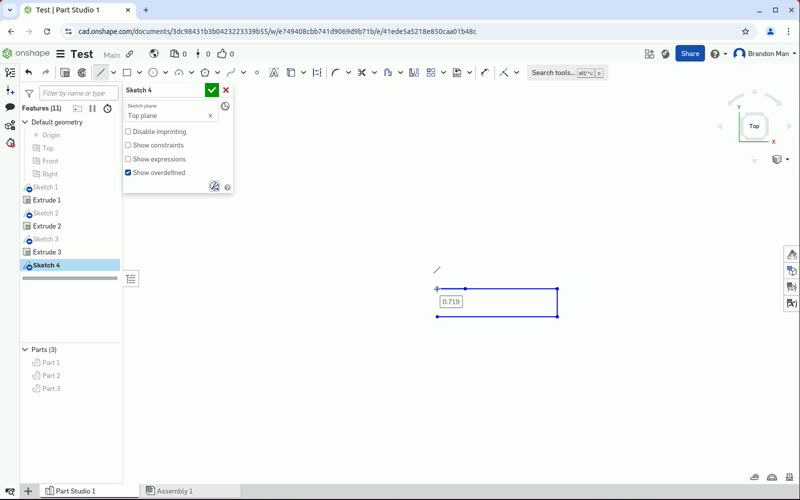
scroll(-6)
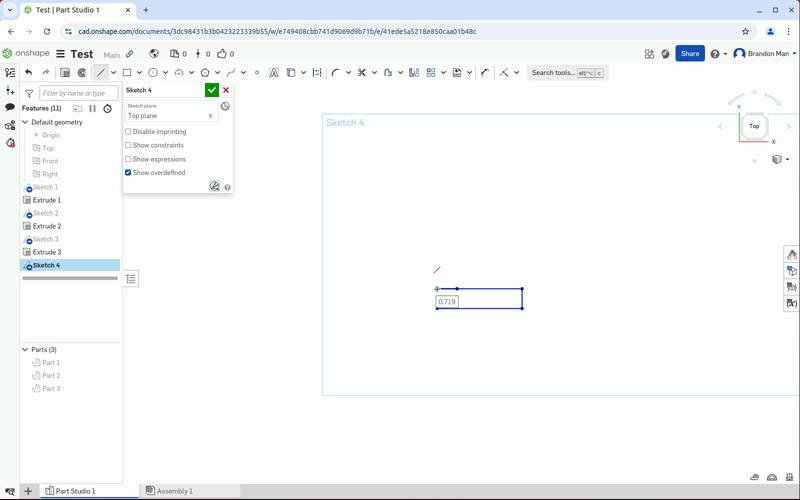
scroll(-6)
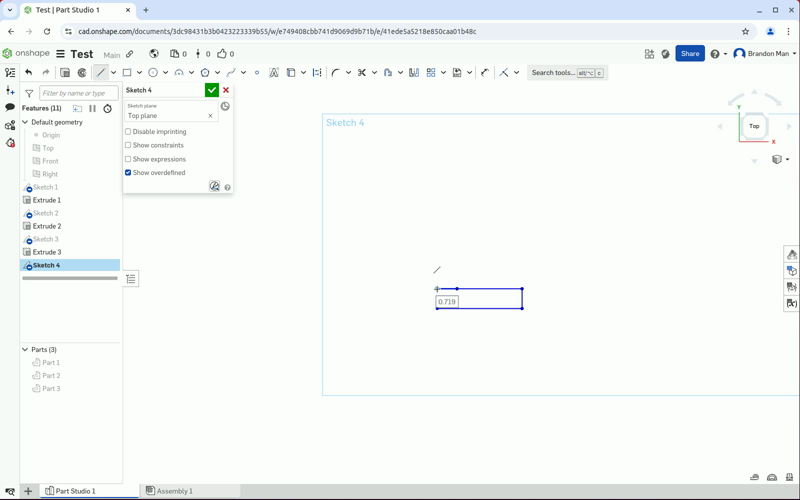
scroll(-6)
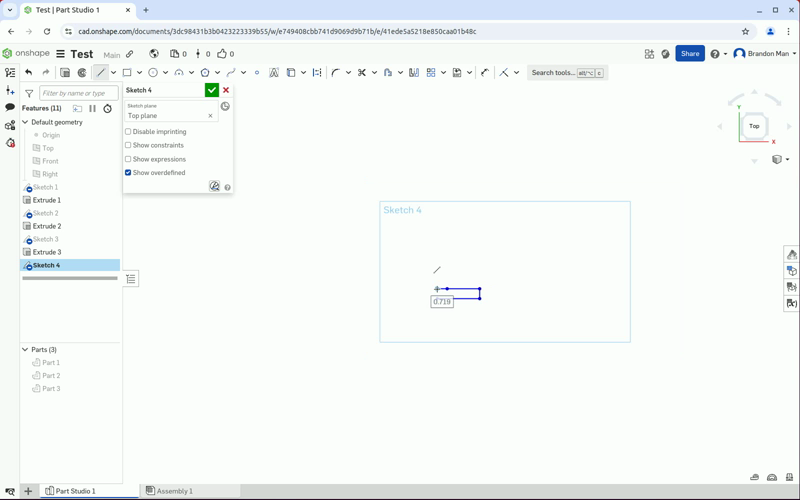
scroll(-6)
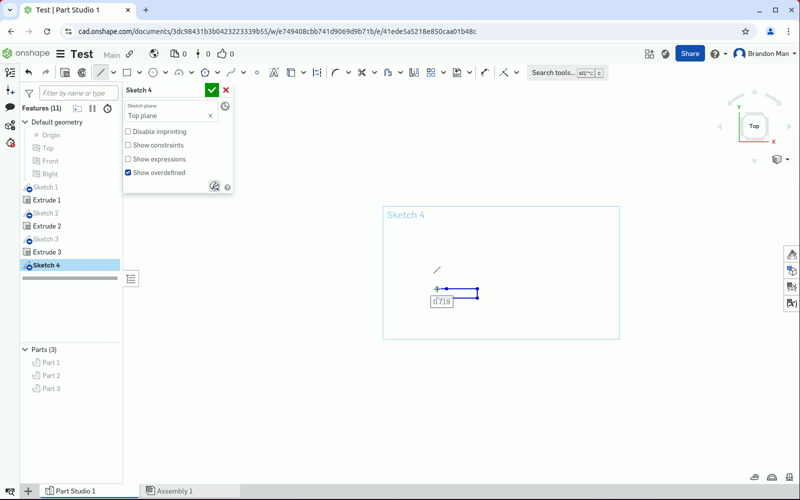
scroll(-6)
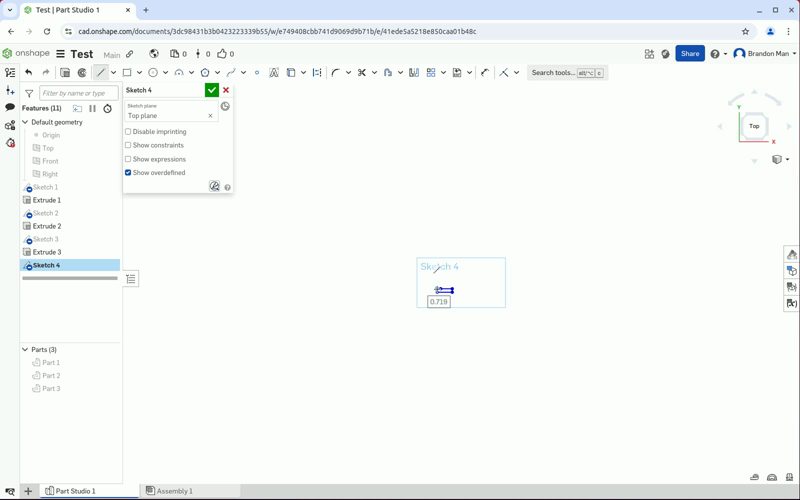
key_up(shift)
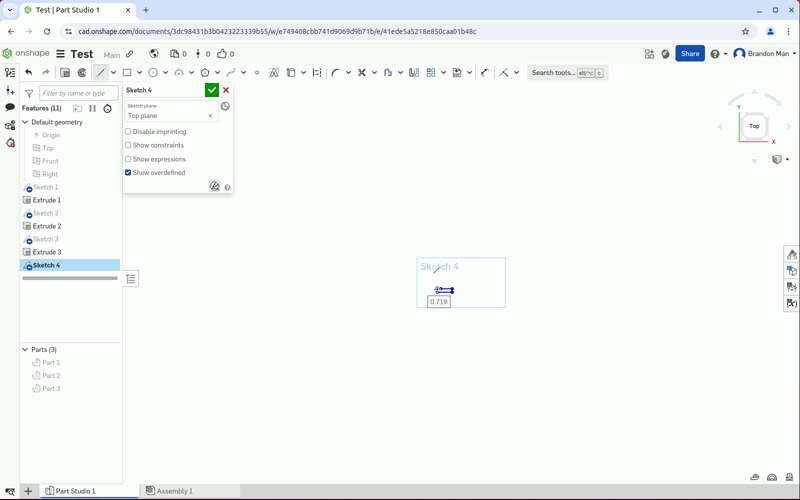
mouse_move(467, 288)
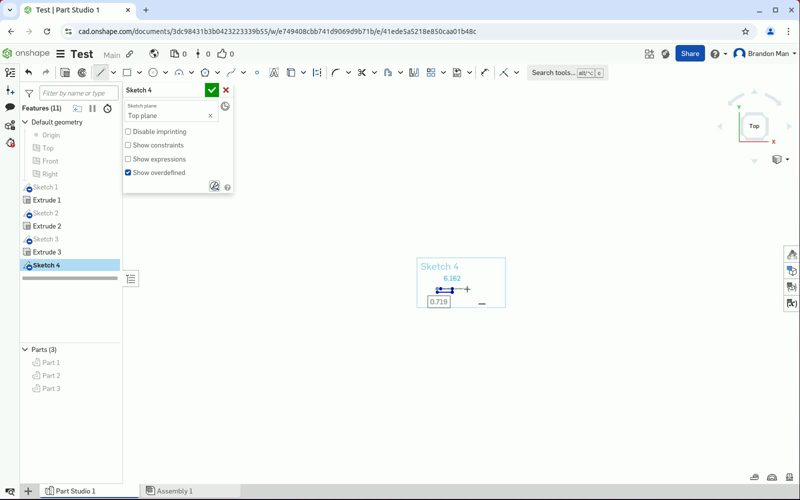
key_down(shift)
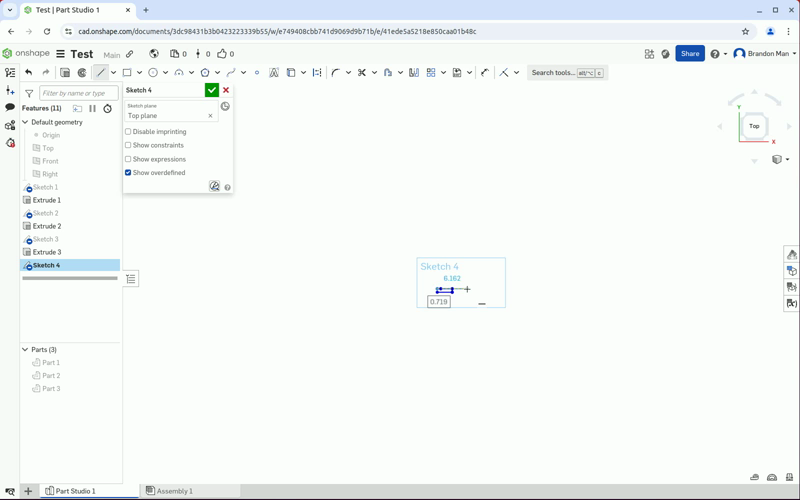
mouse_move(437, 292)
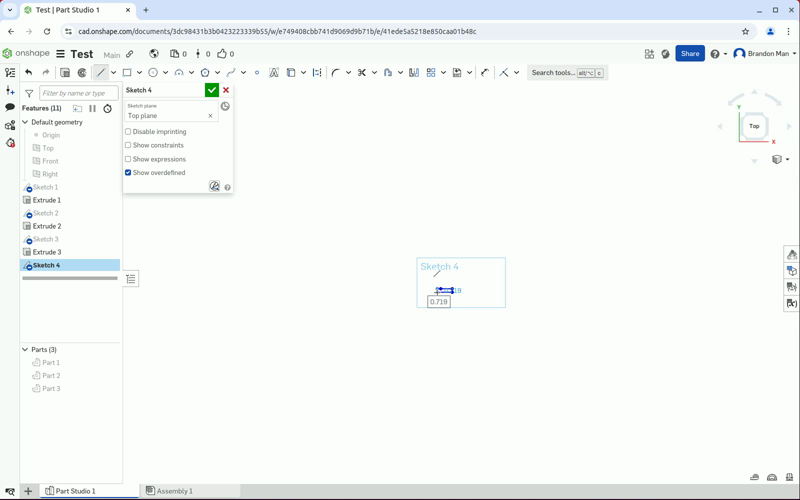
scroll(6)
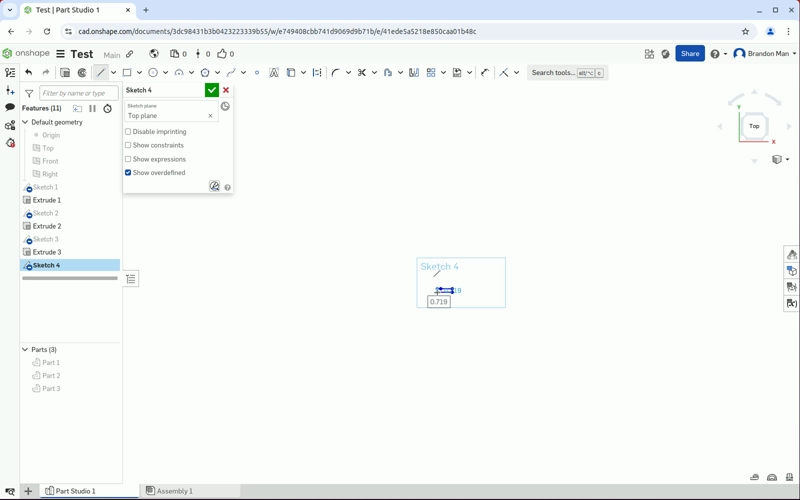
scroll(6)
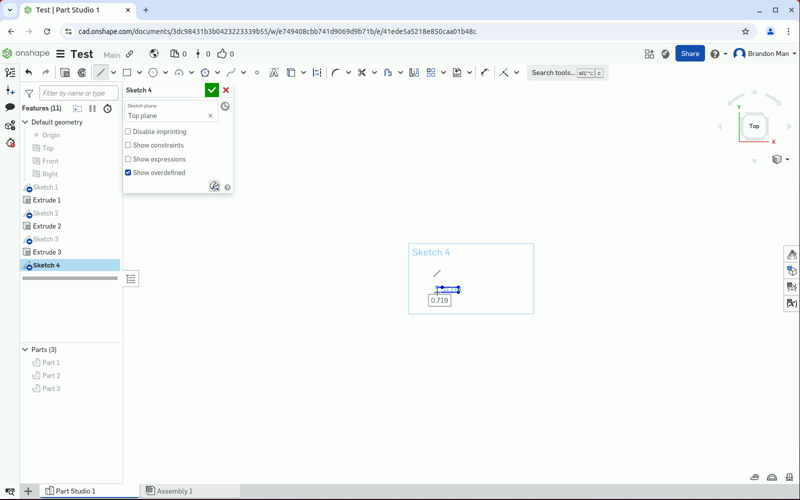
scroll(6)
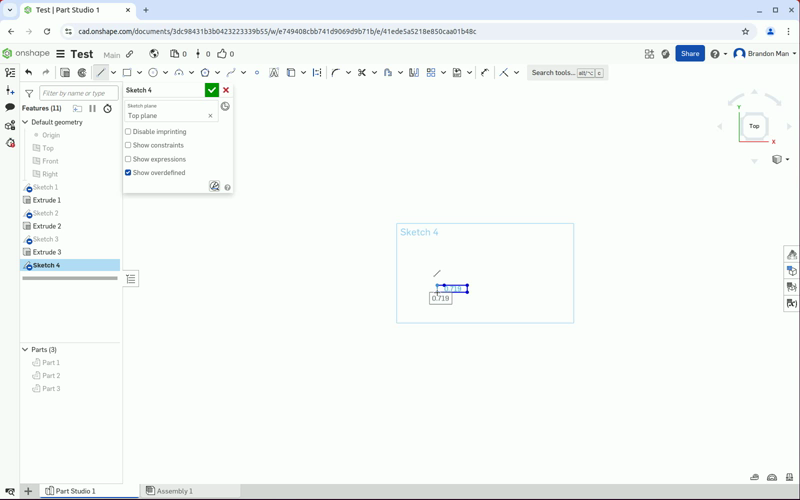
scroll(6)
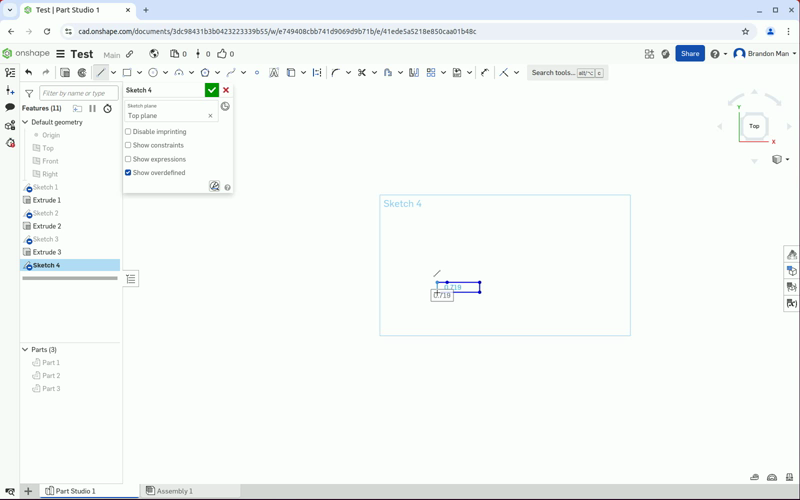
scroll(6)
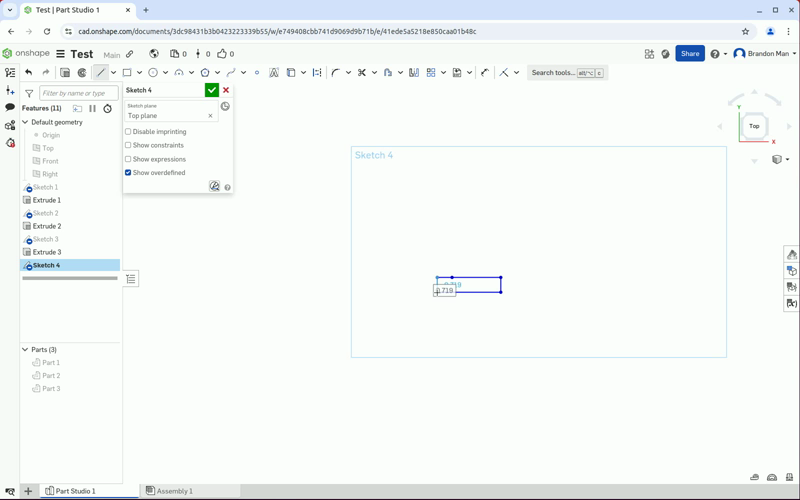
scroll(6)
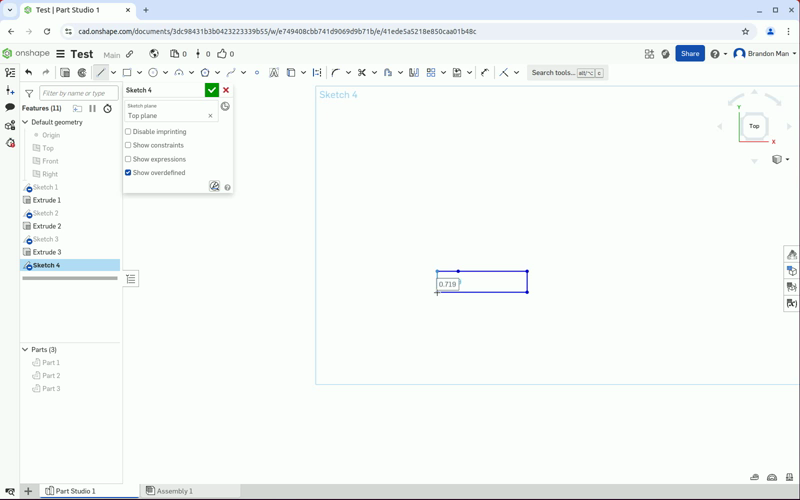
scroll(6)
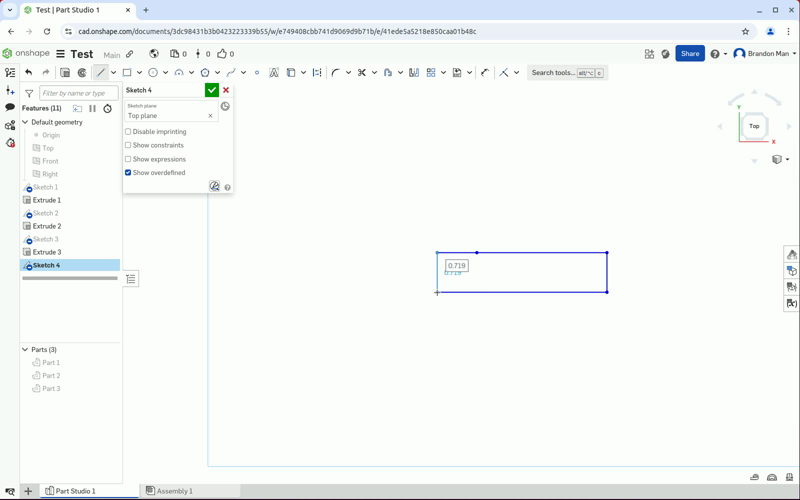
key_up(shift)
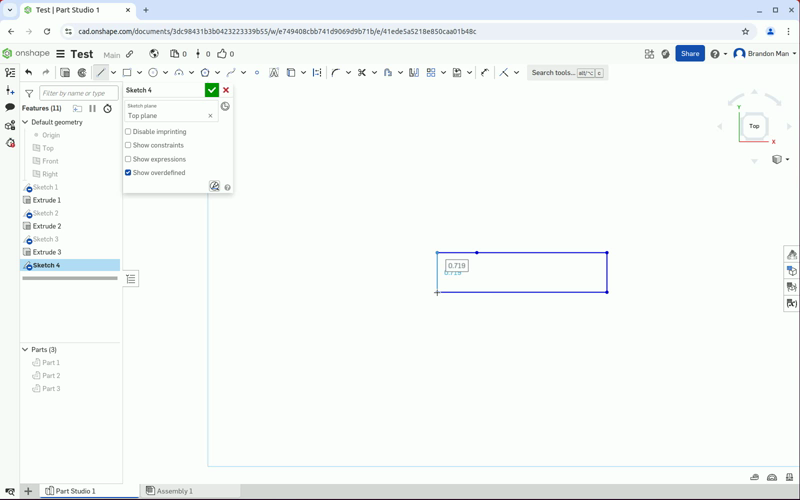
click(437, 292)
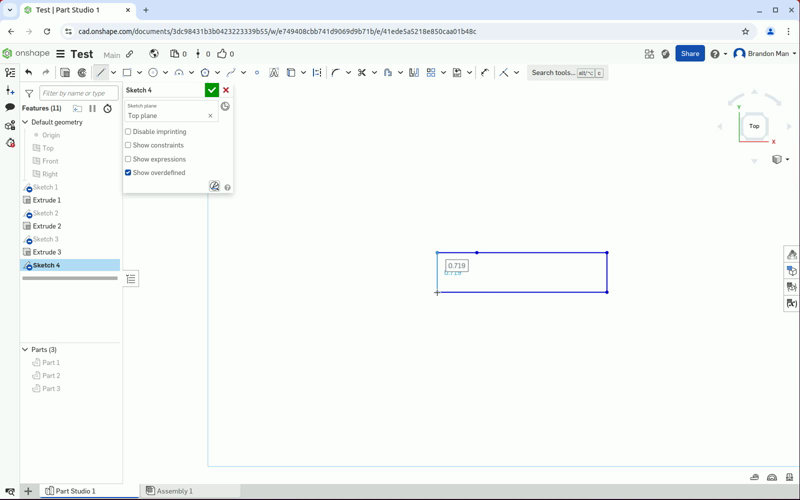
scroll(-6)
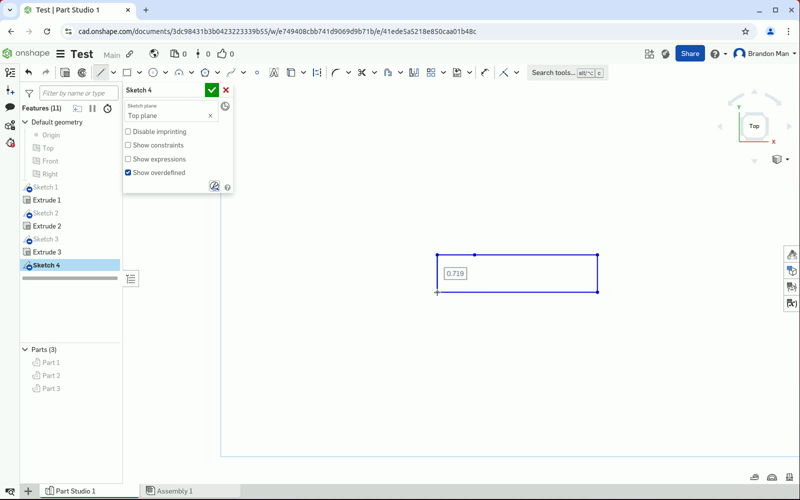
scroll(-6)
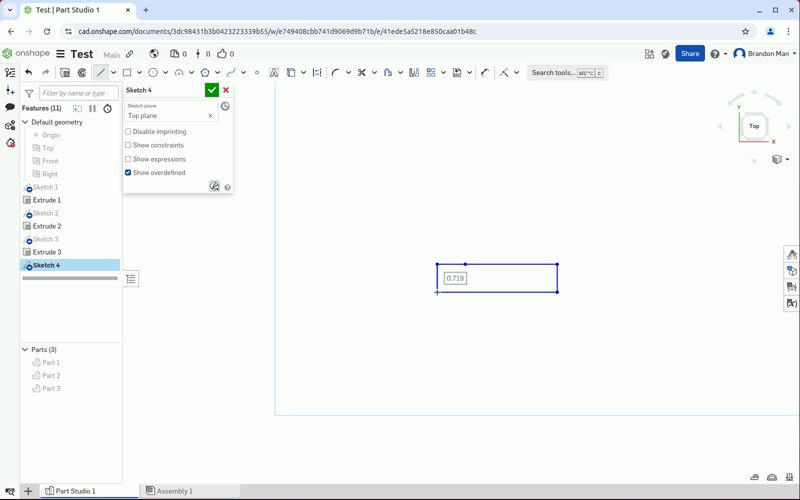
scroll(-6)
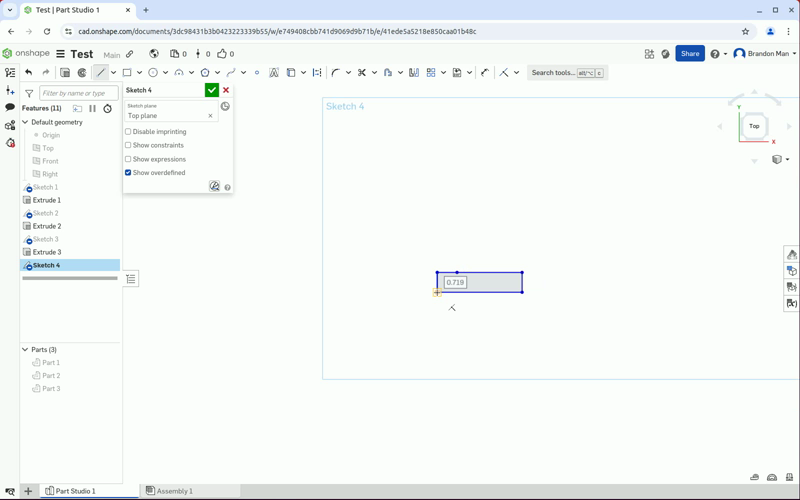
scroll(-6)
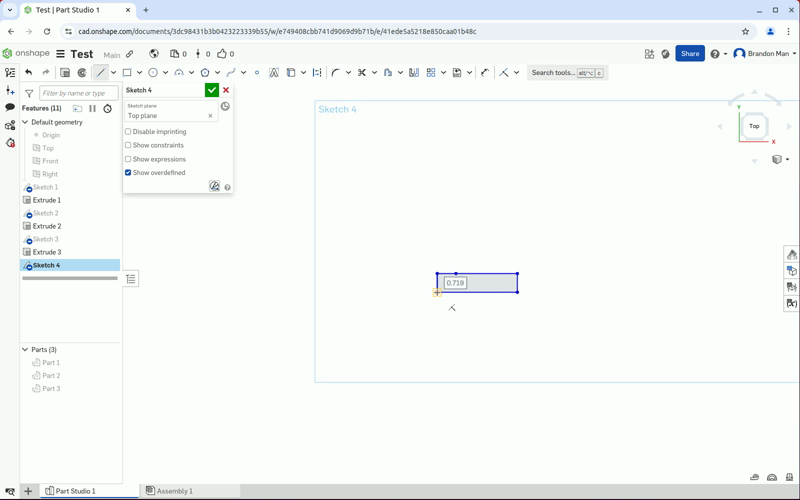
scroll(-6)
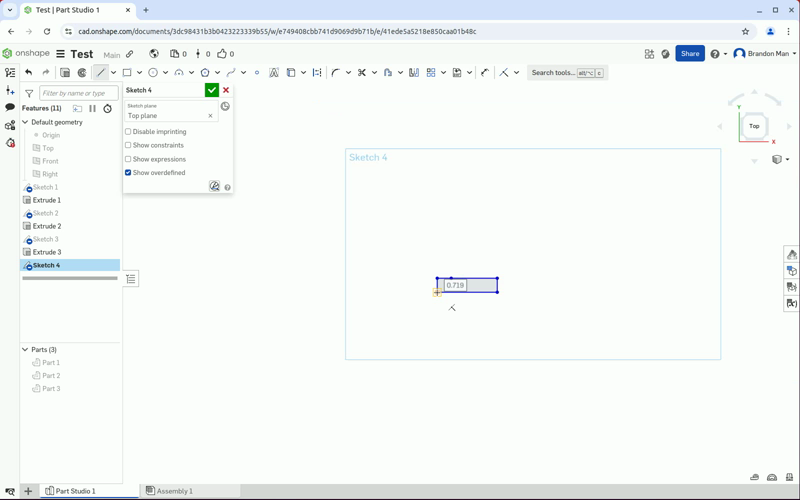
scroll(-6)
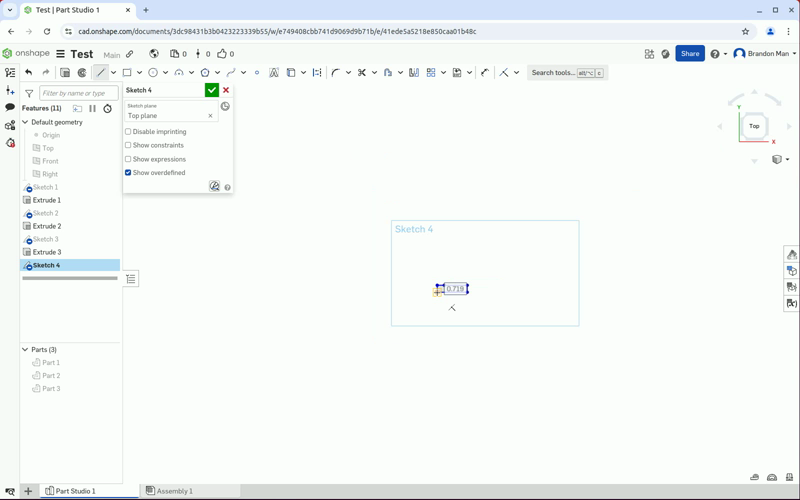
scroll(-6)
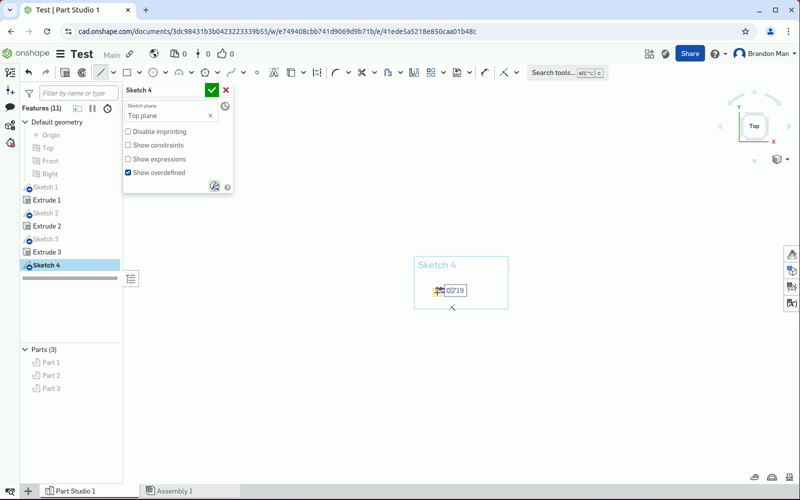
key(esc)
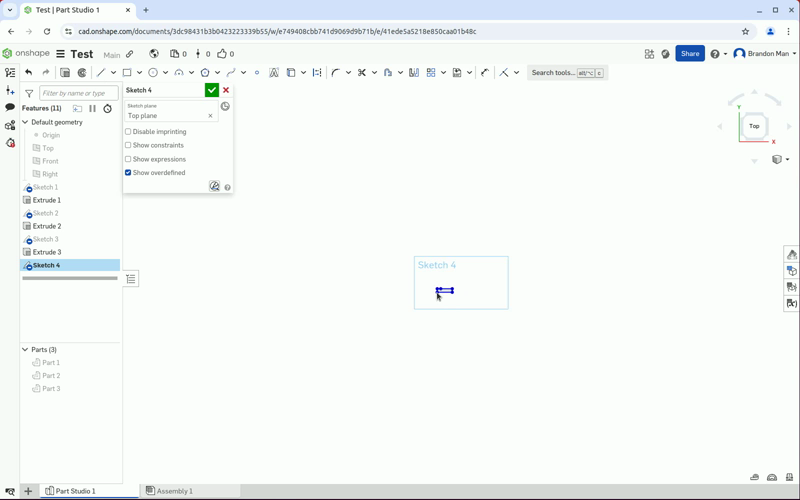
mouse_move(450, 289)
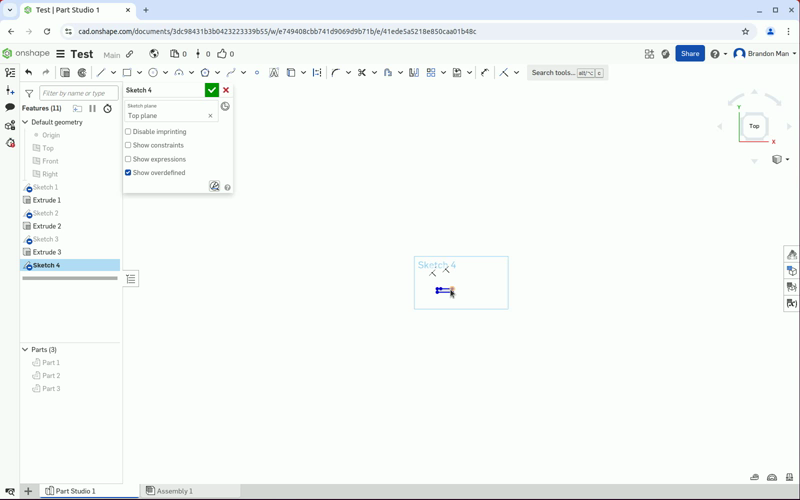
scroll(6)
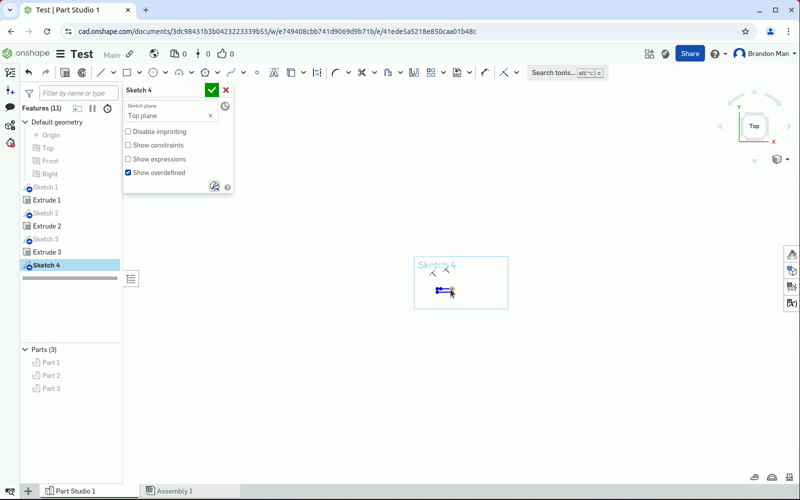
scroll(6)
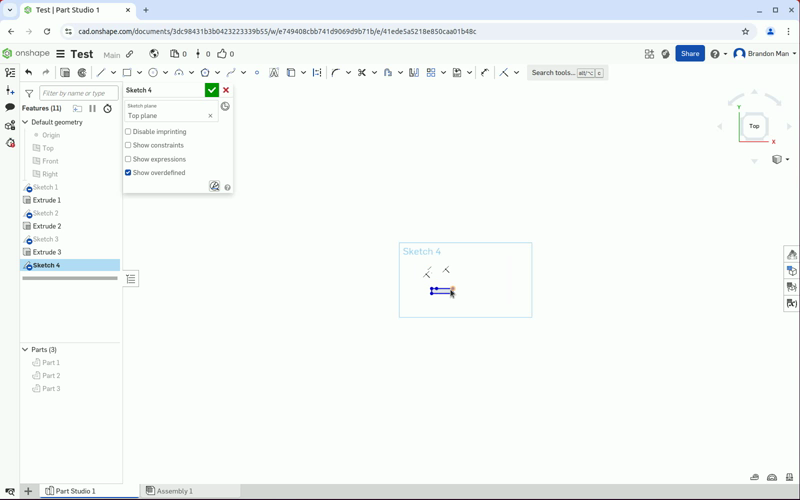
scroll(6)
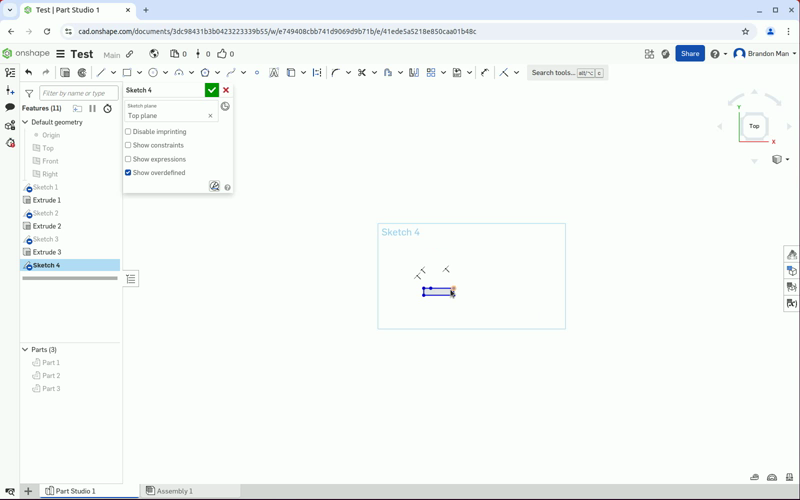
scroll(6)
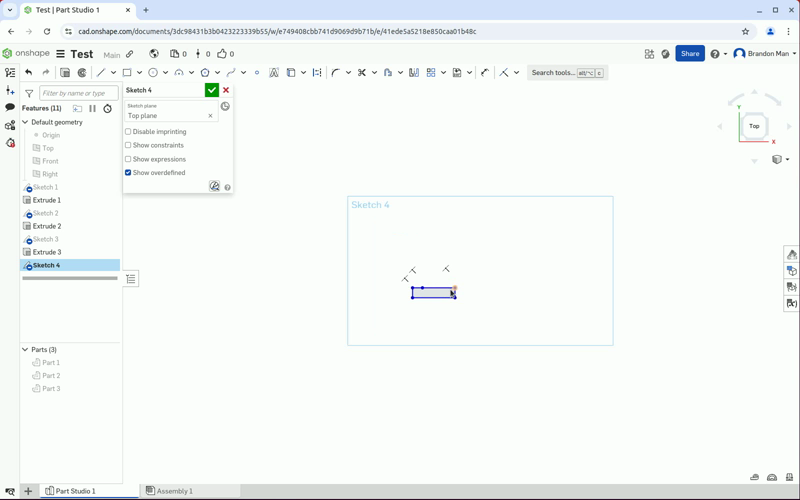
scroll(6)
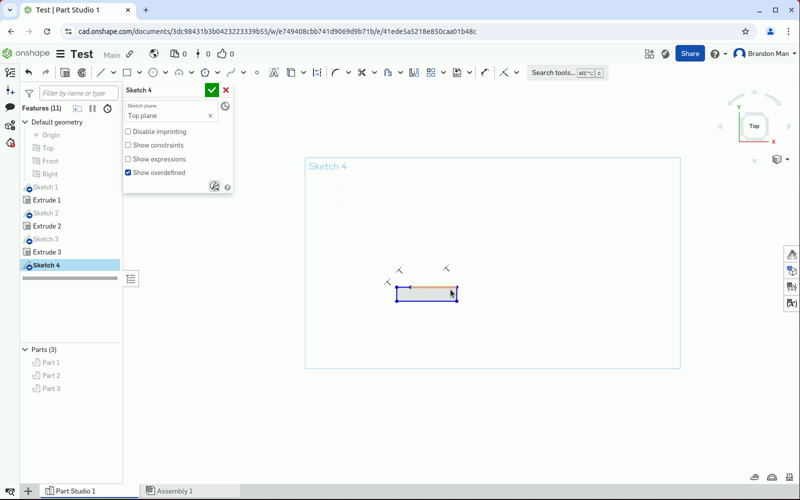
scroll(6)
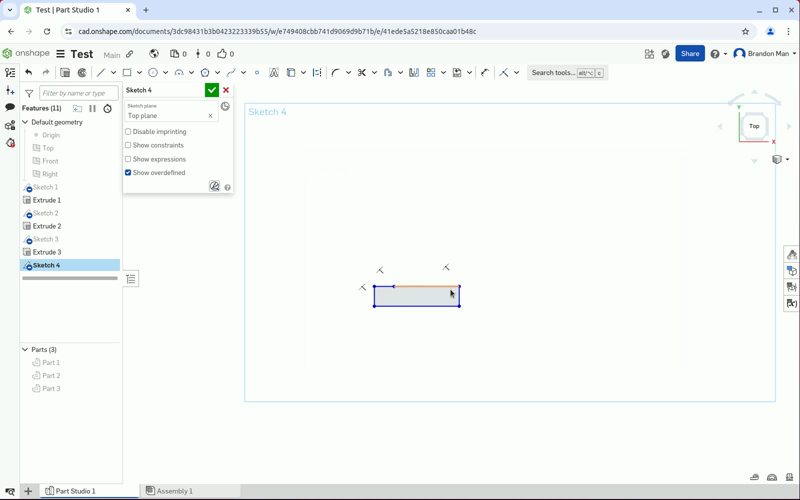
scroll(6)
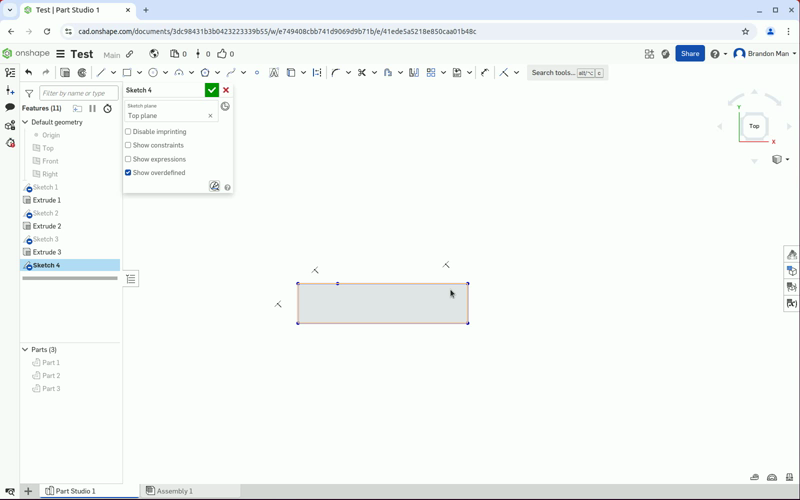
click(450, 289)
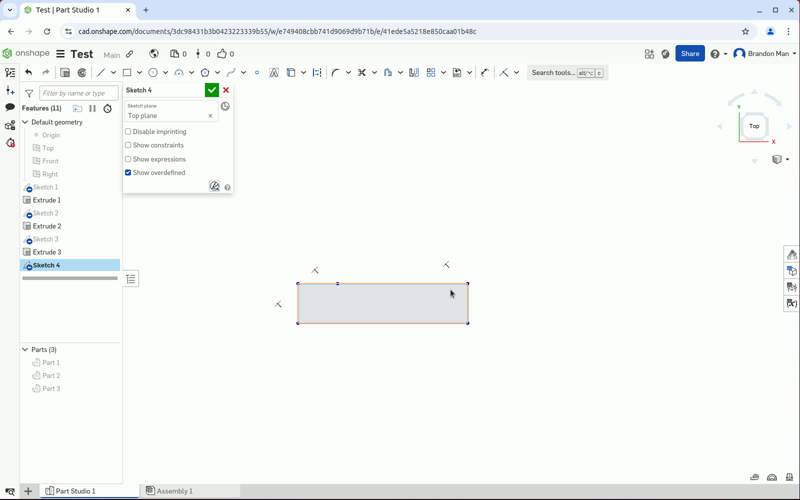
scroll(-6)
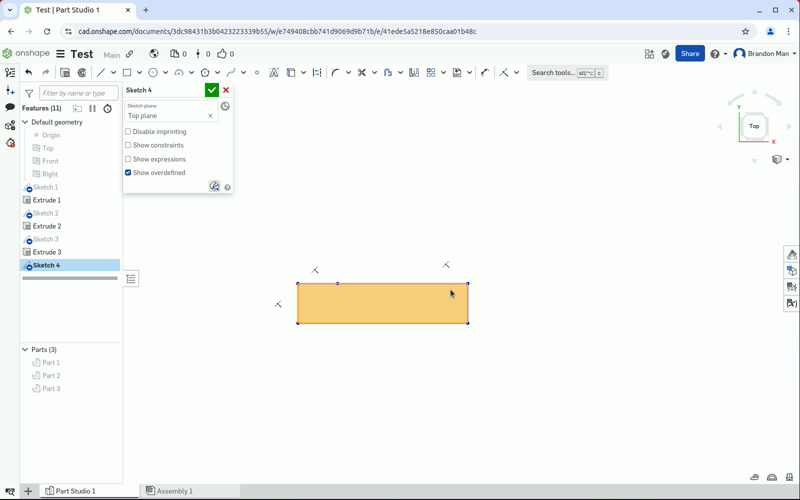
scroll(-6)
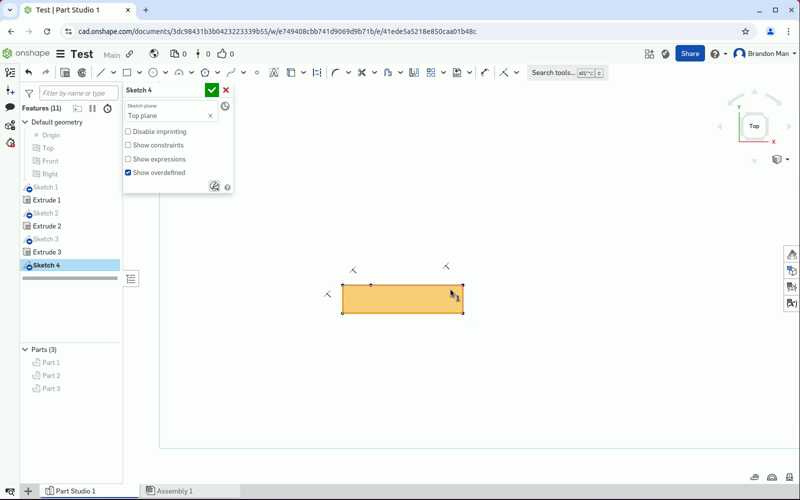
scroll(-6)
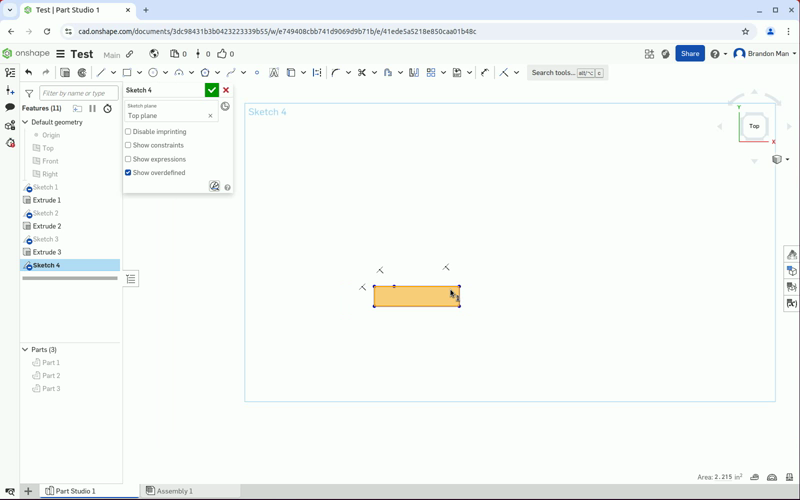
scroll(-6)
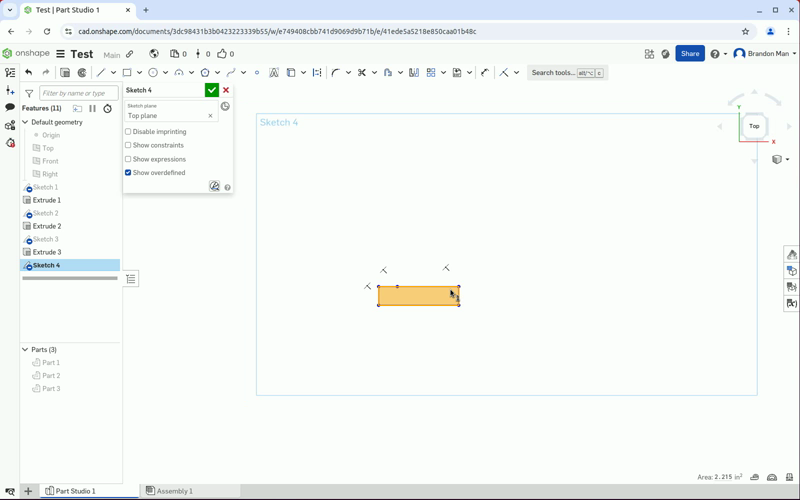
scroll(-6)
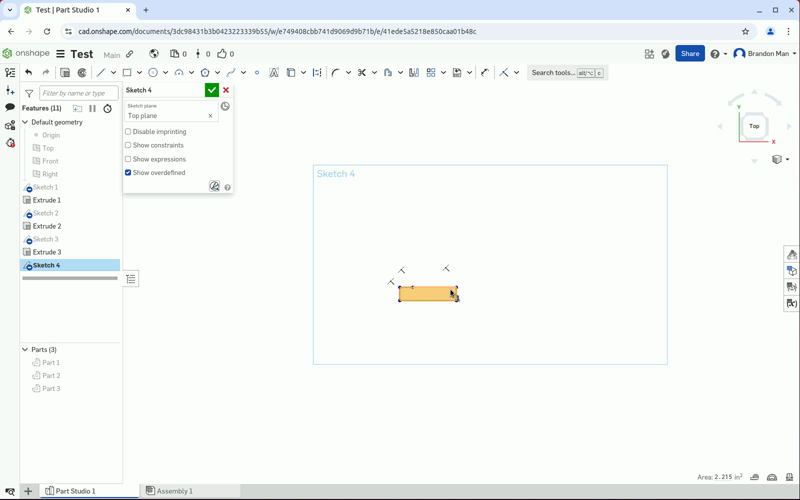
scroll(-6)
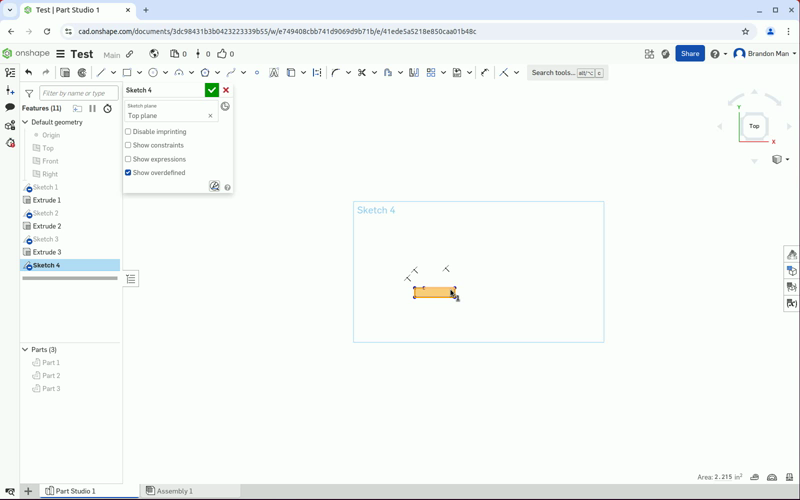
scroll(-6)
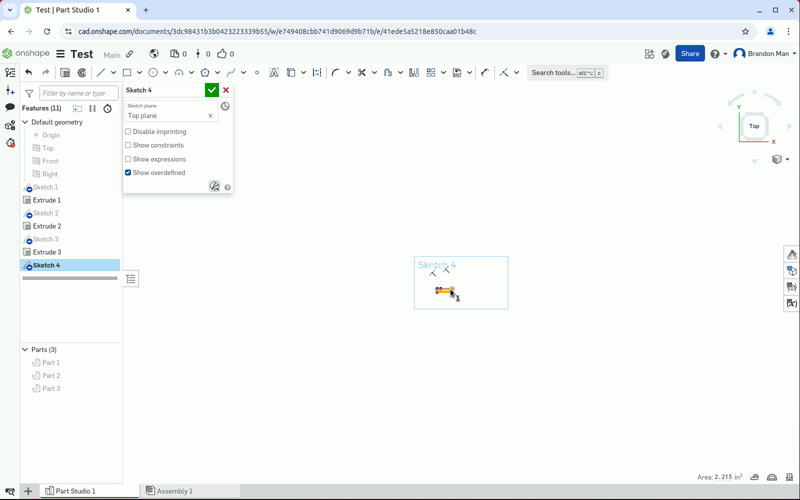
mouse_move(73, 352)
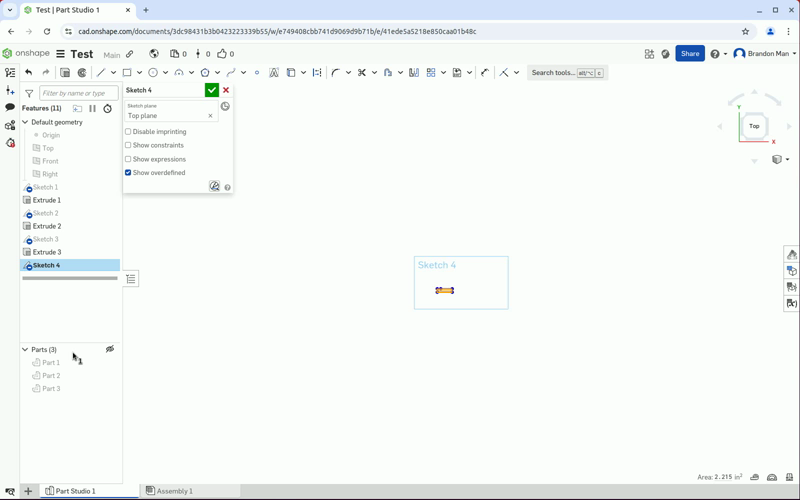
key(shift+y)
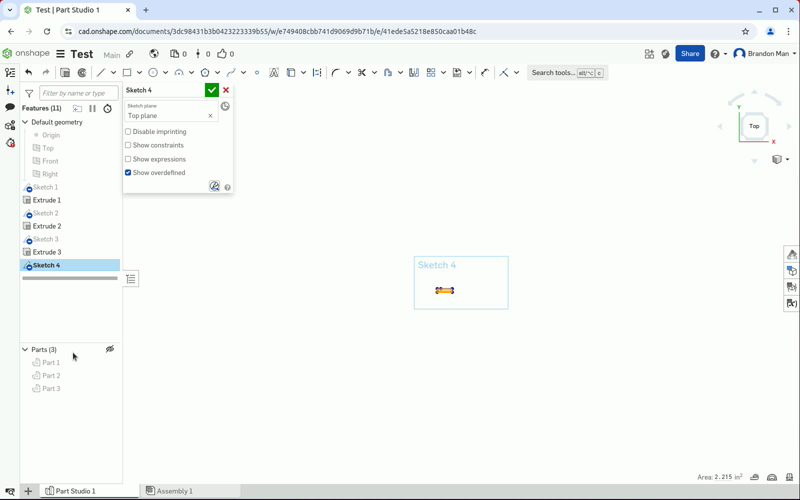
key(shift+e)
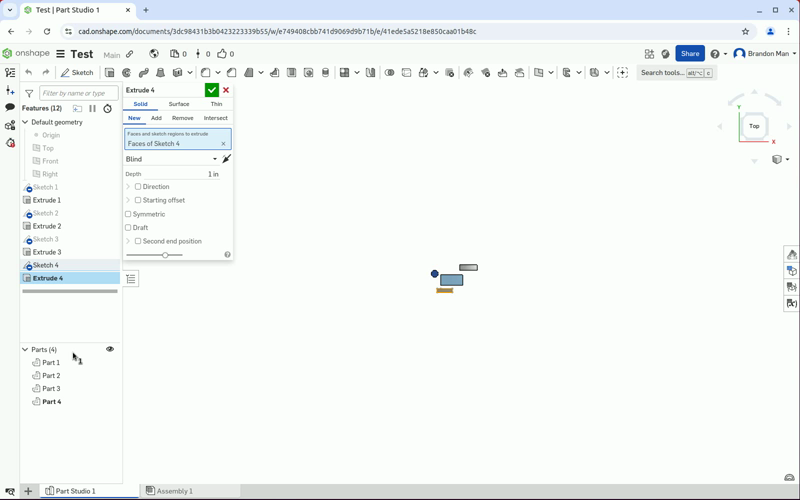
mouse_move(143, 106)
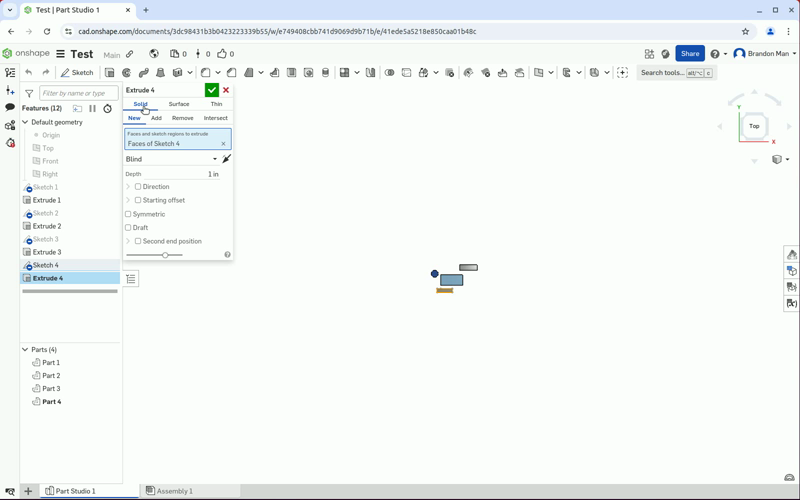
click(143, 106)
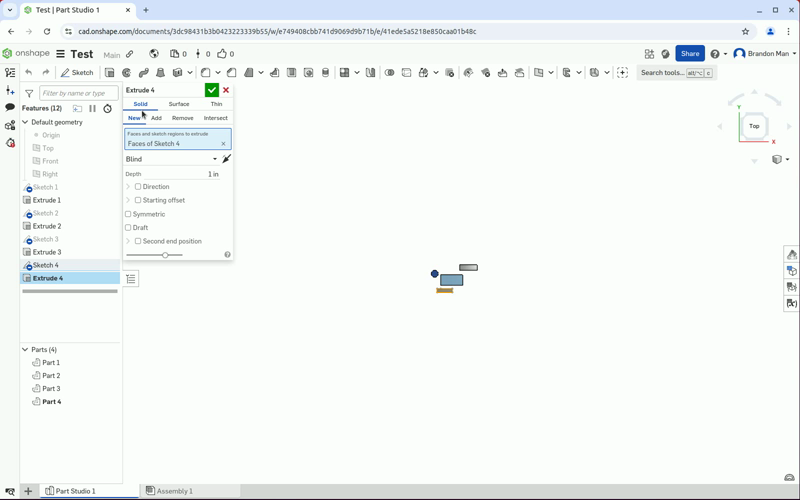
mouse_move(137, 120)
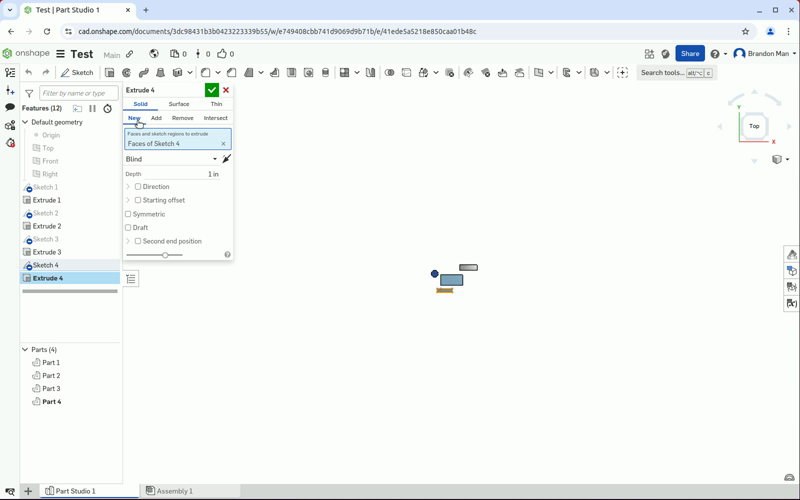
click(137, 120)
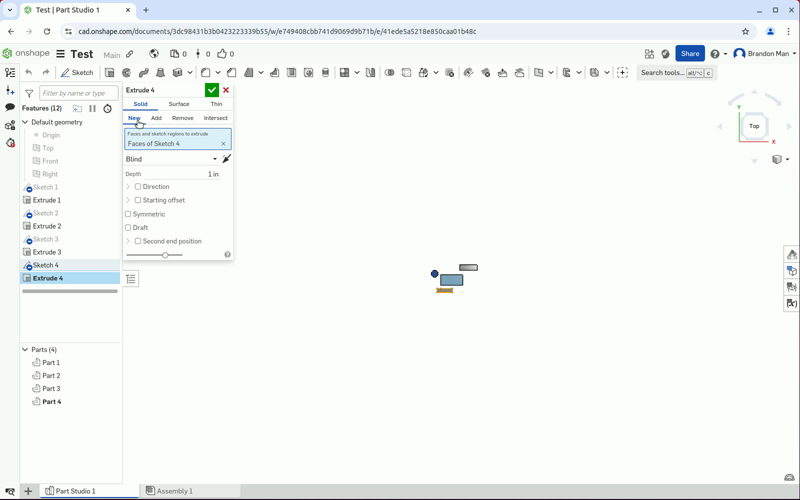
key(tab, 4)
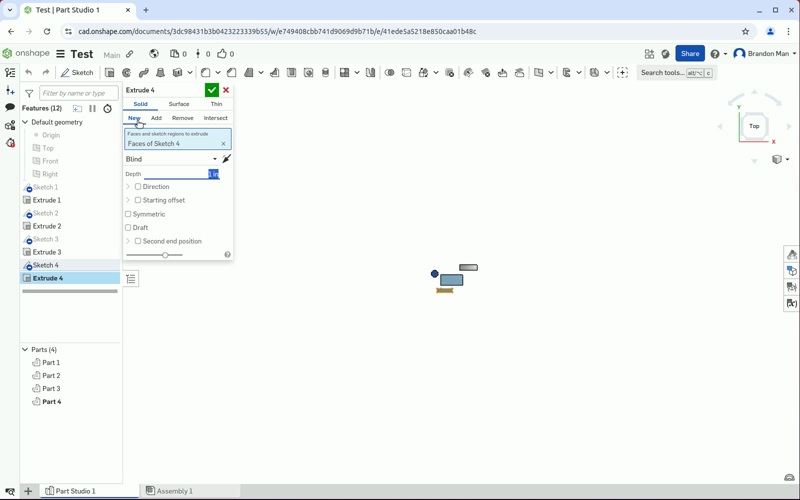
text(0.241)
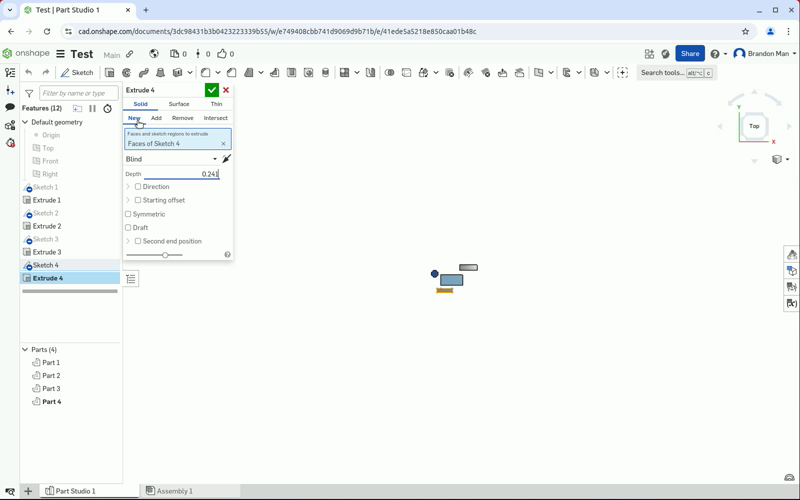
key(enter)
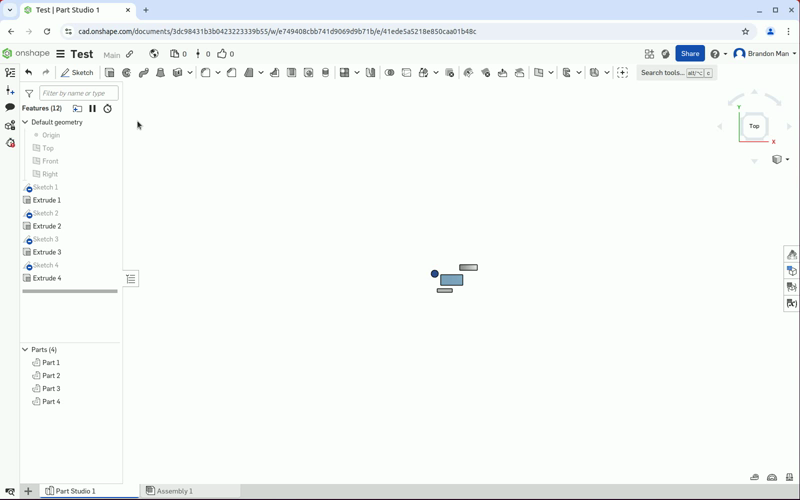
key(shift+h)
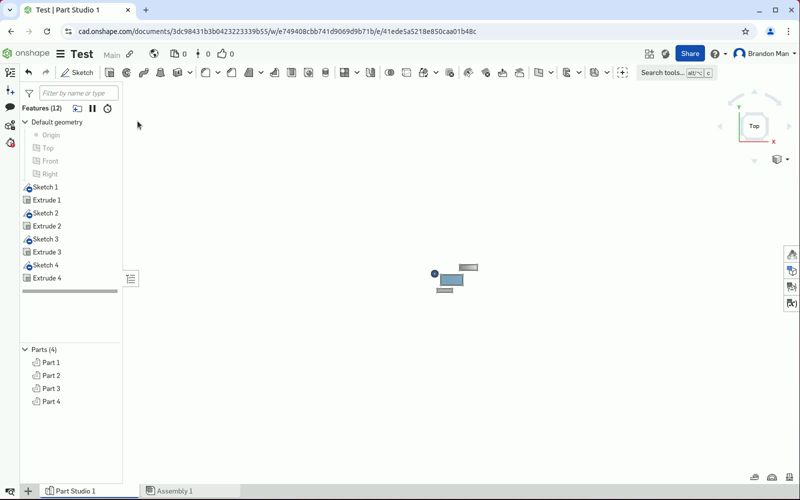
key(shift+h)
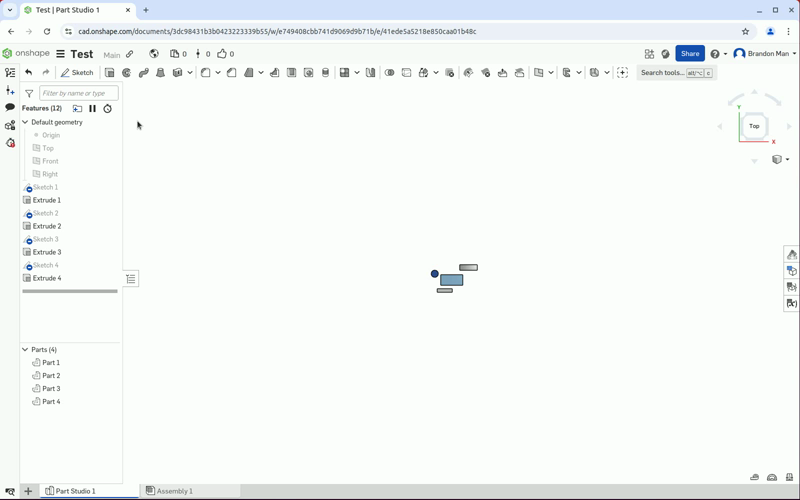
mouse_move(73, 189)
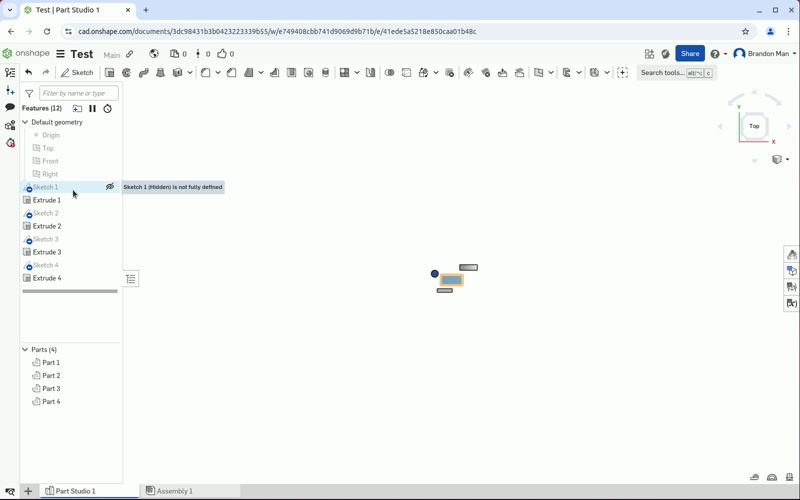
click(73, 189)
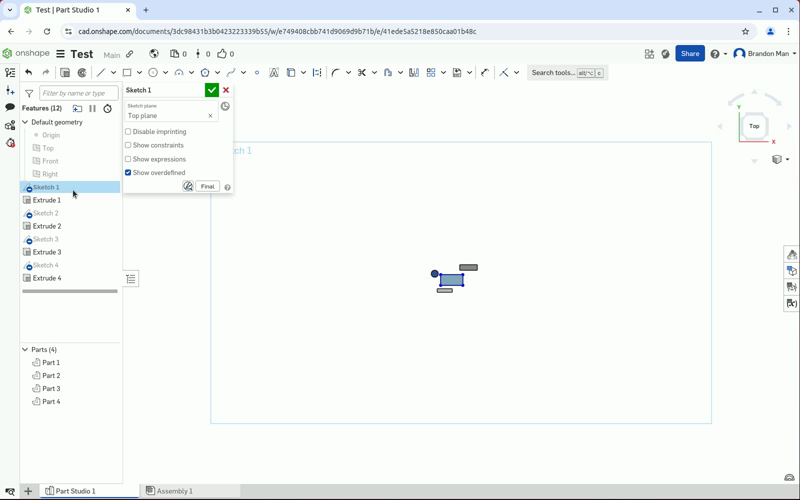
mouse_move(229, 92)
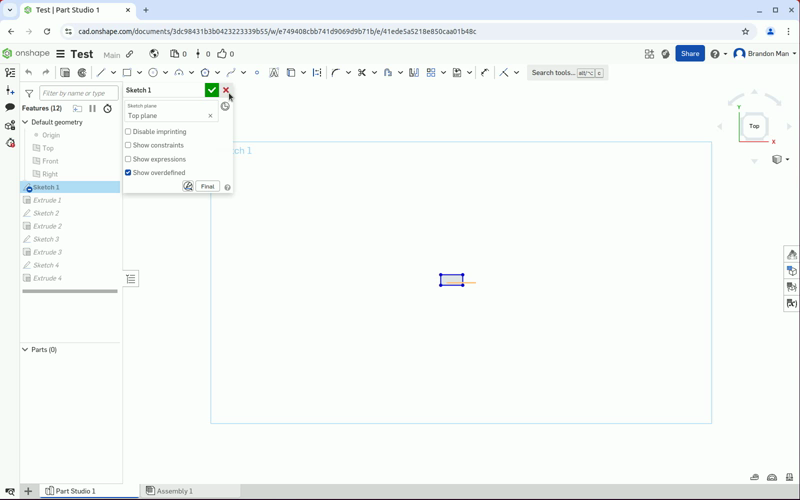
click(229, 92)
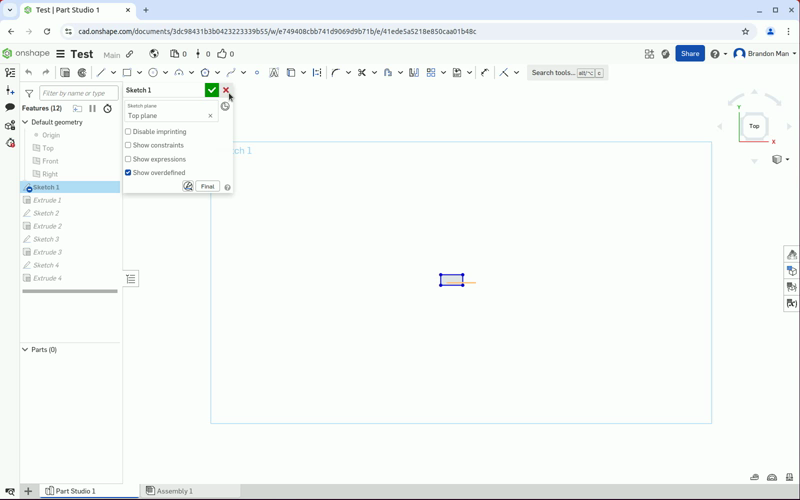
key(shift+s)
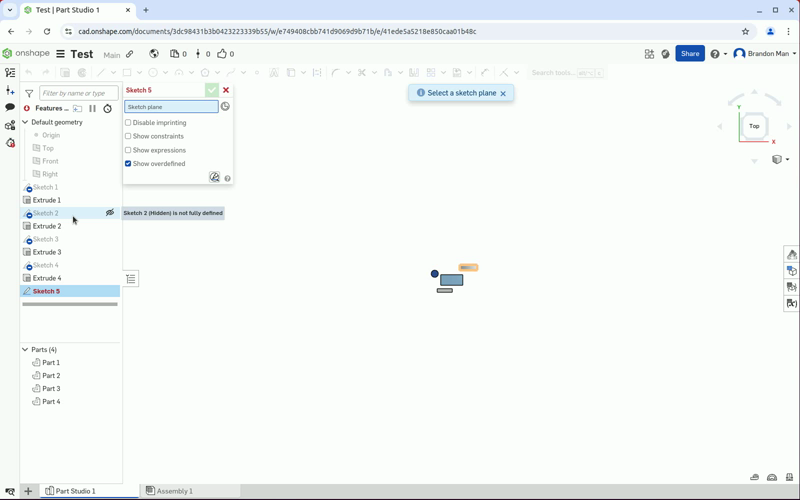
scroll(3)
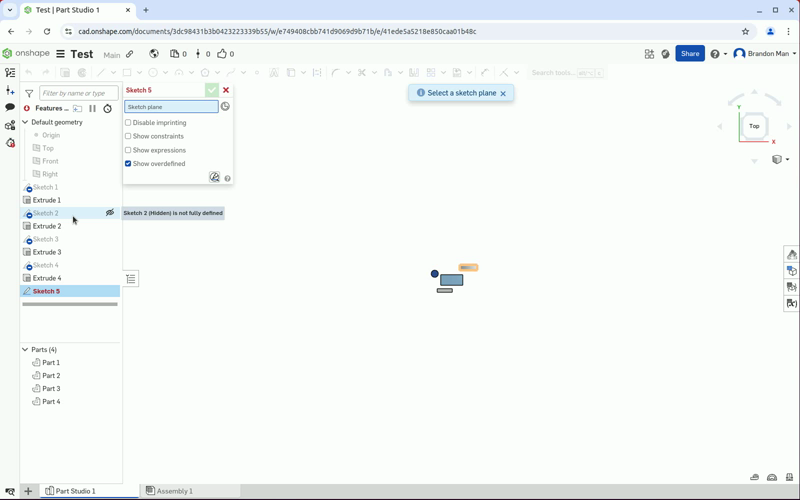
mouse_move(73, 150)
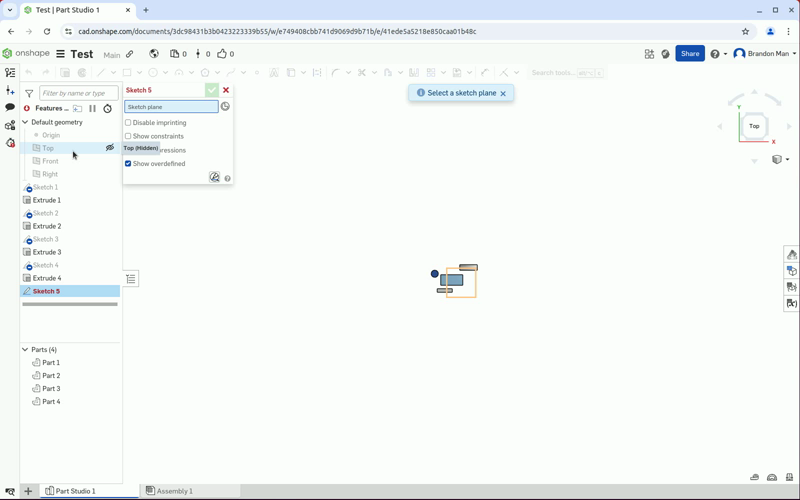
click(73, 150)
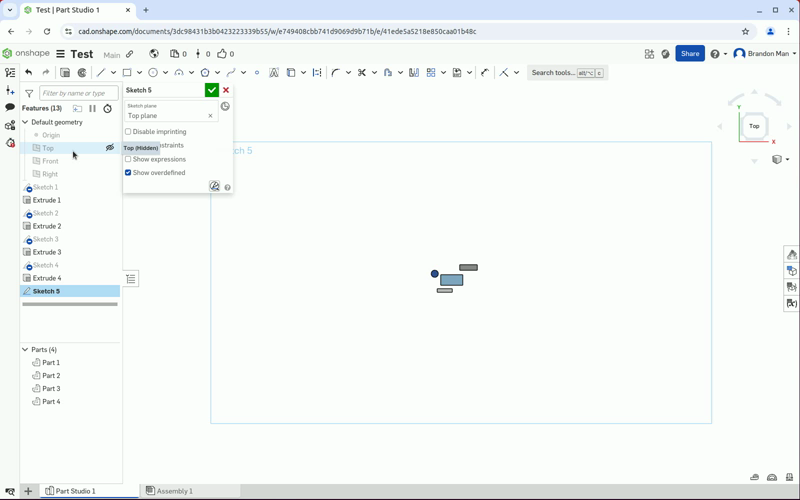
mouse_move(73, 352)
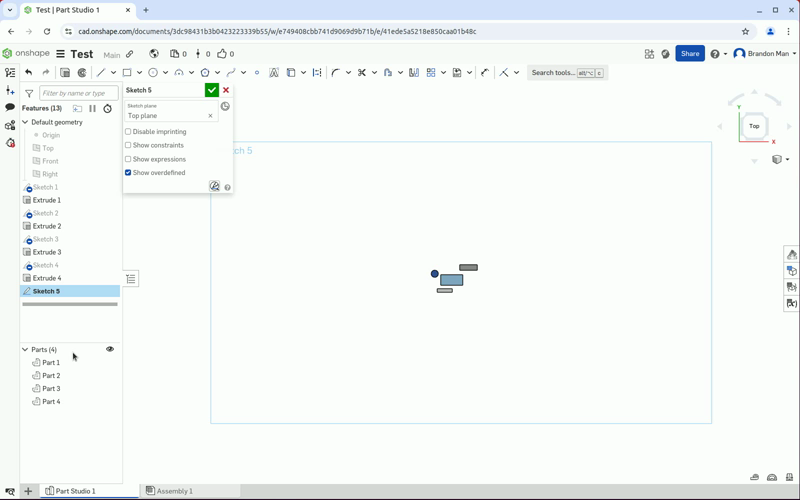
key(y)
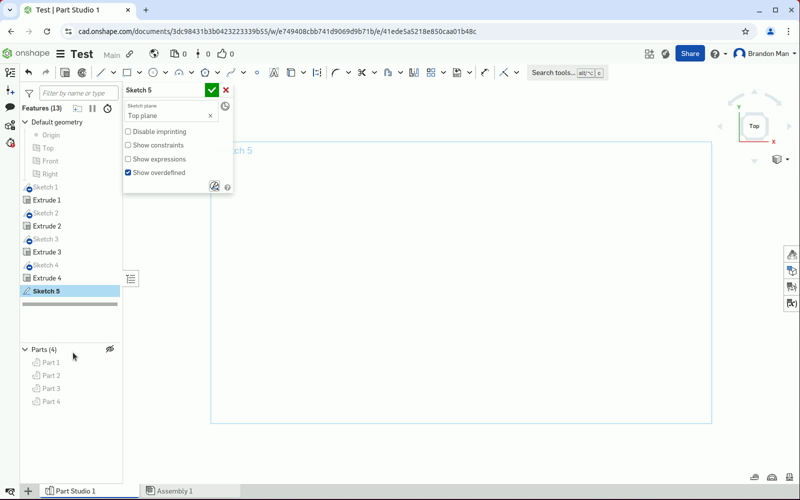
key(l)
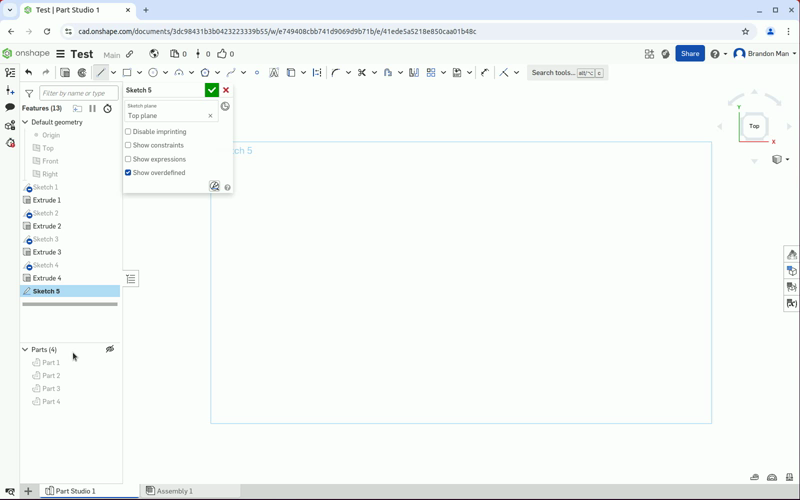
key_down(shift)
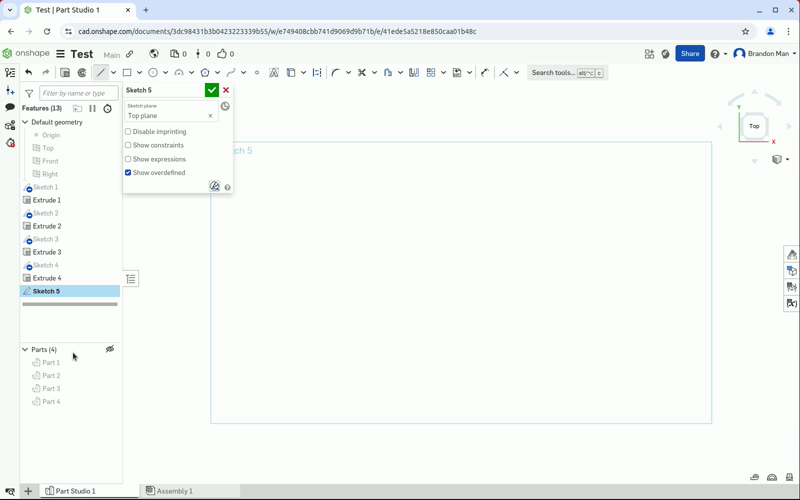
mouse_move(440, 288)
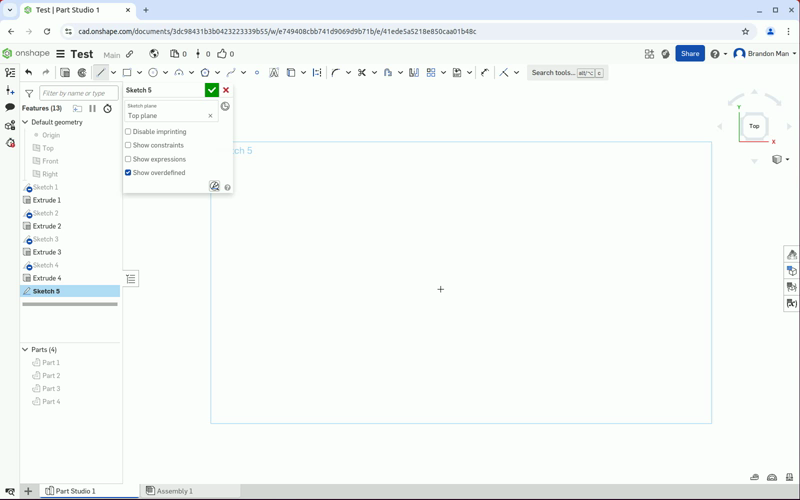
click(440, 288)
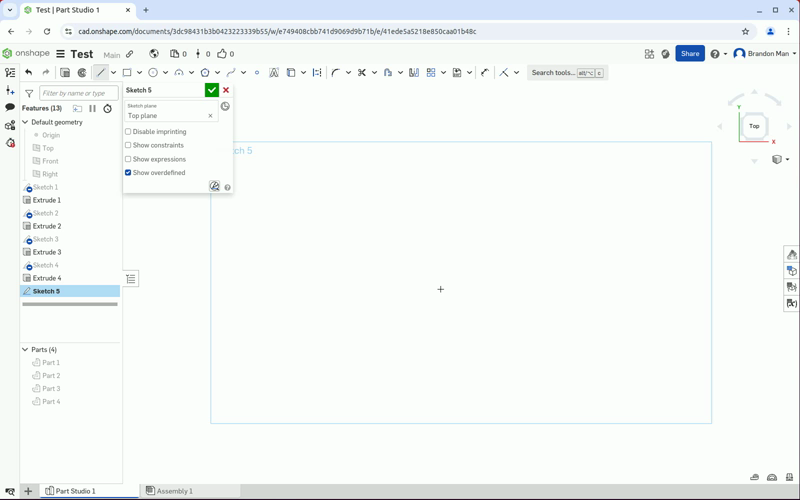
key_up(shift)
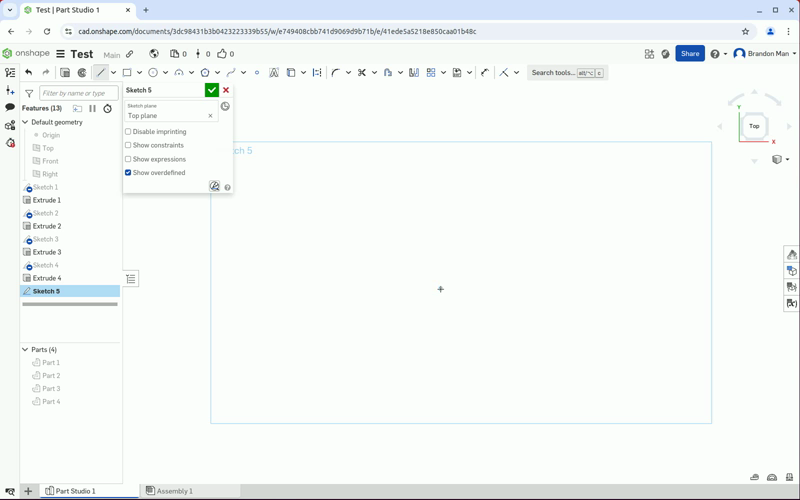
key_down(shift)
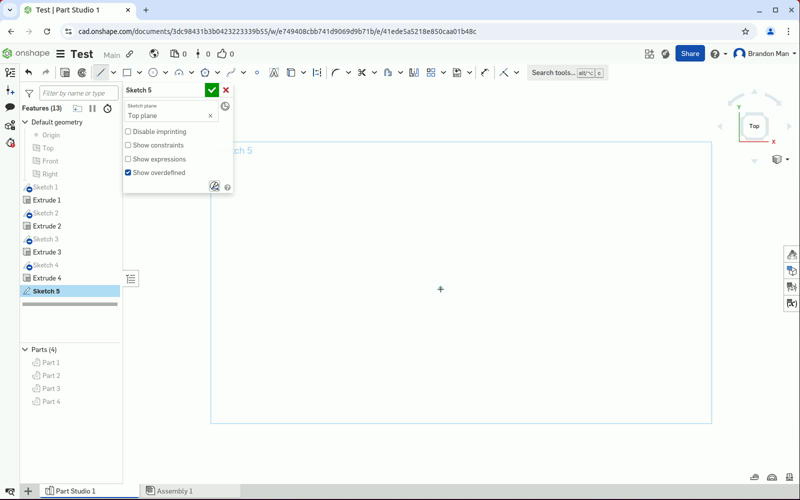
mouse_move(470, 288)
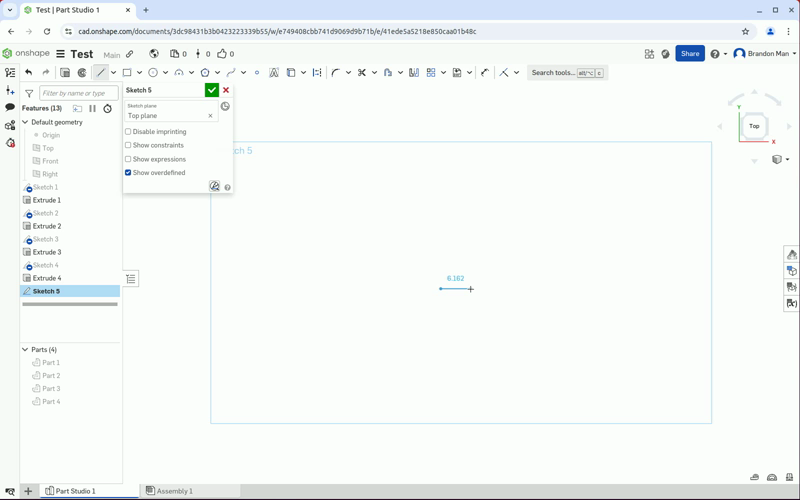
mouse_move(452, 288)
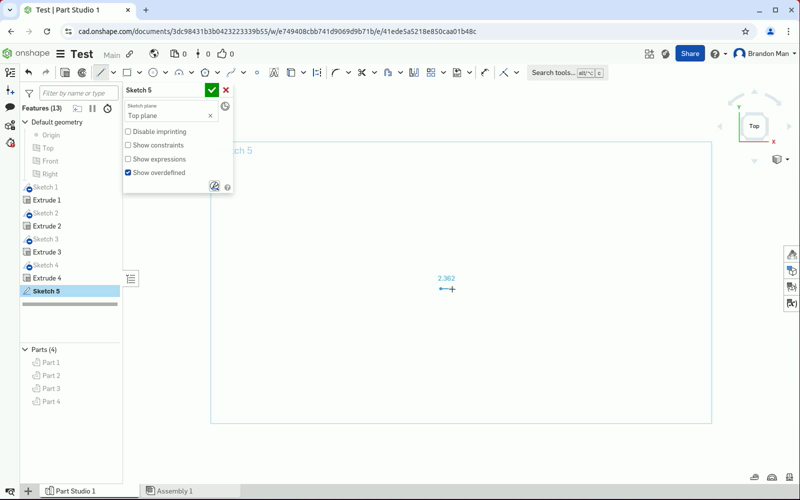
click(452, 288)
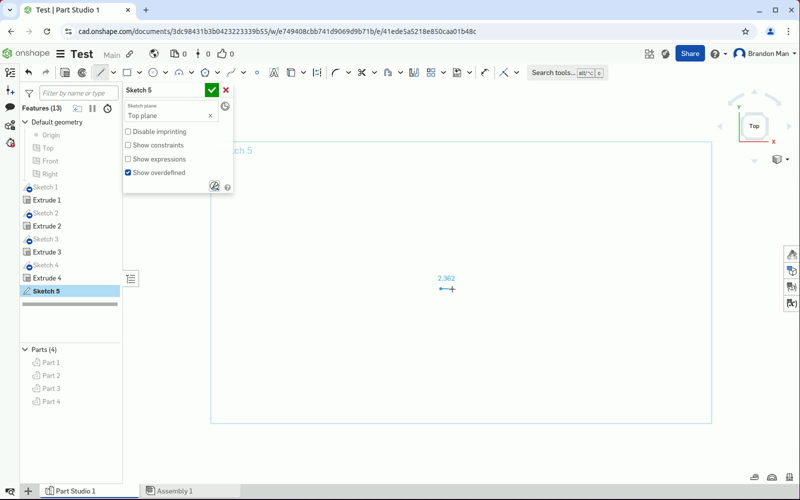
key_up(shift)
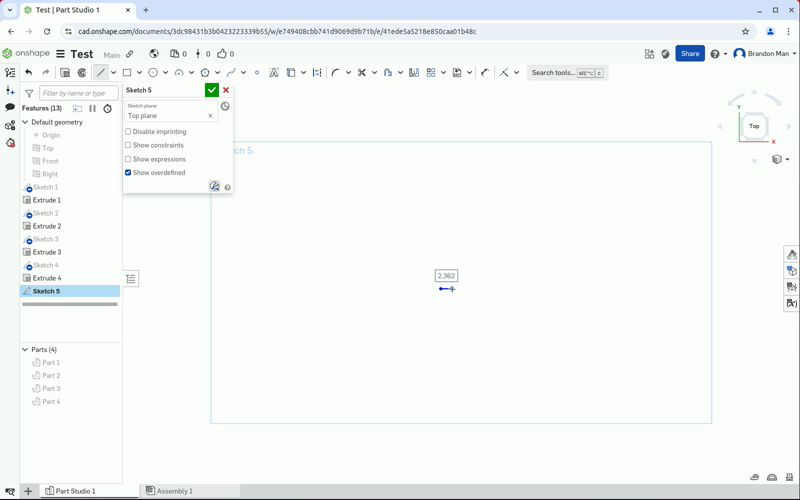
key_down(shift)
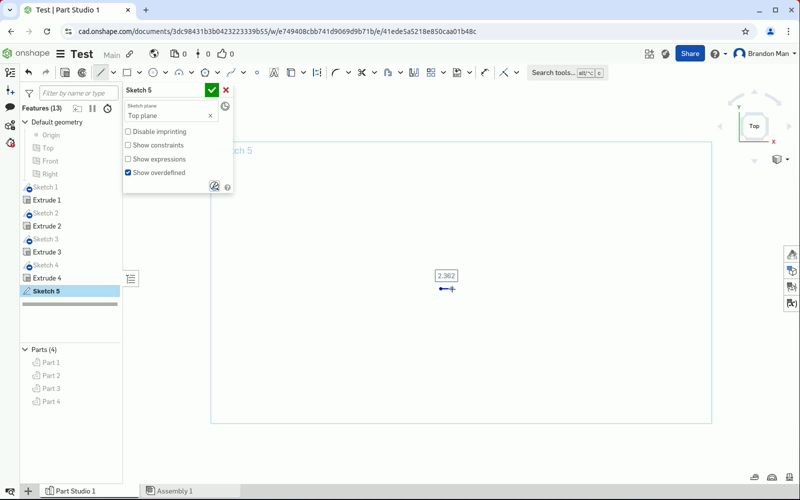
mouse_move(482, 288)
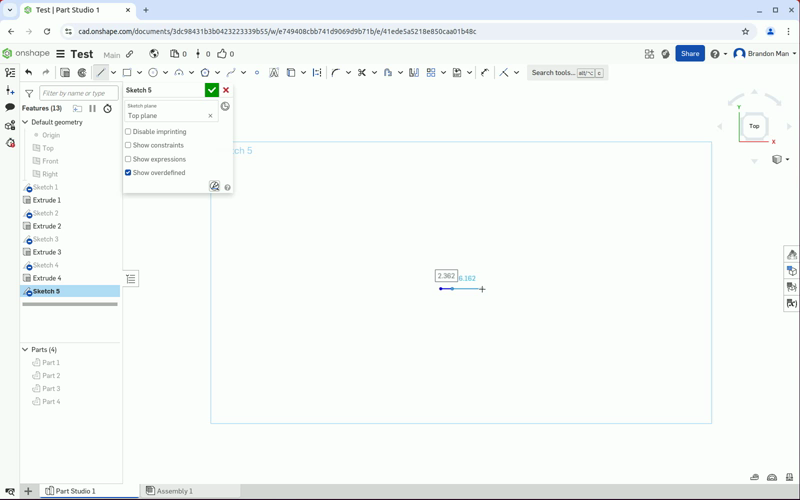
mouse_move(452, 285)
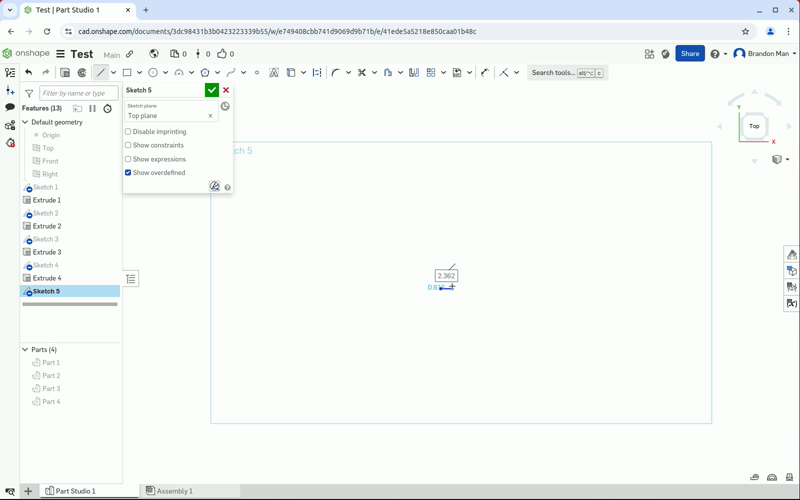
scroll(6)
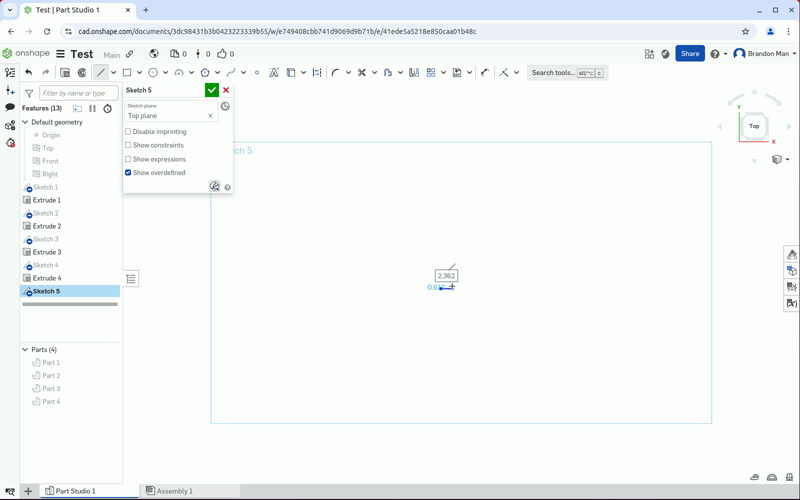
scroll(6)
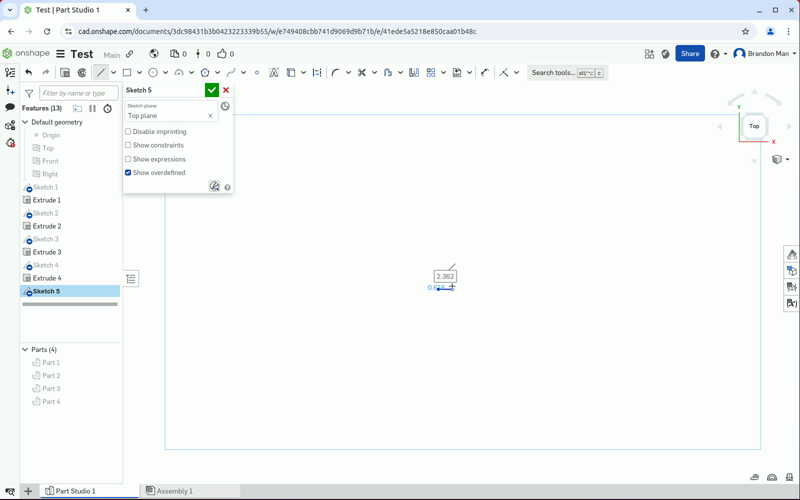
scroll(6)
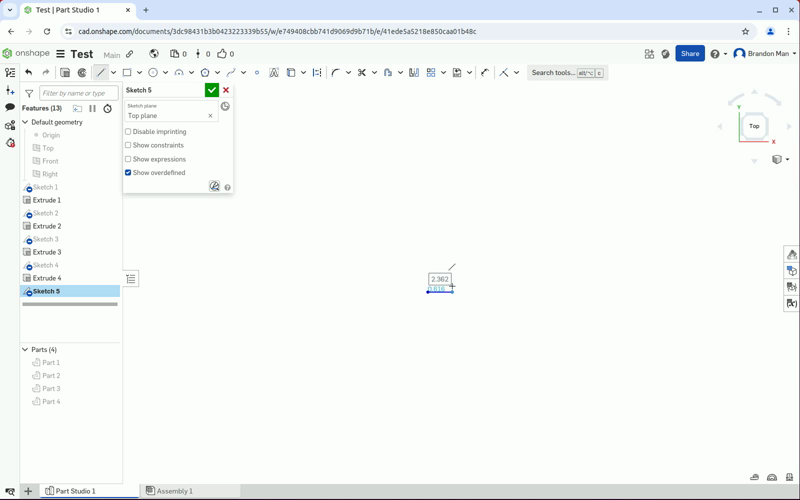
scroll(6)
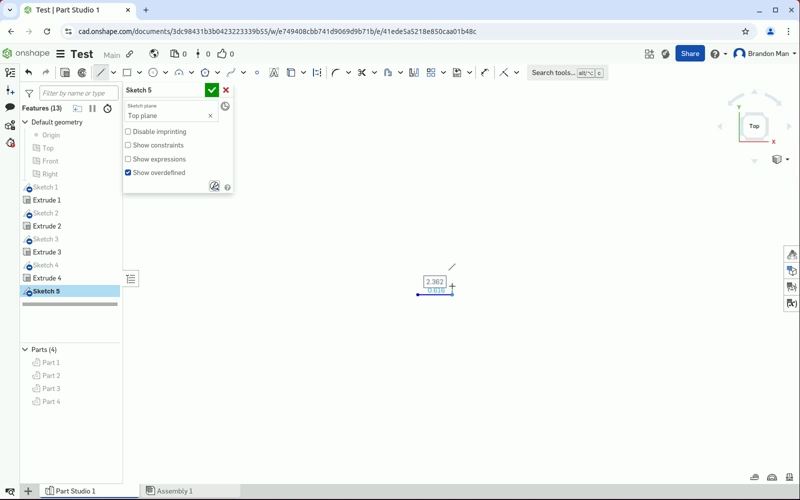
scroll(6)
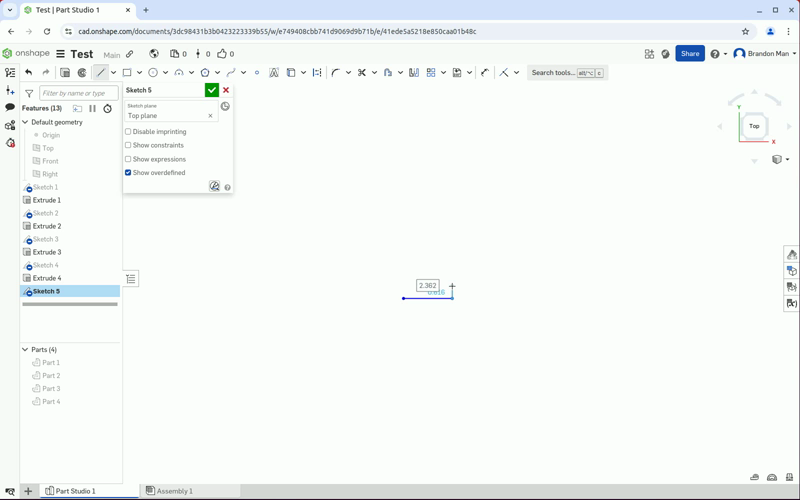
scroll(6)
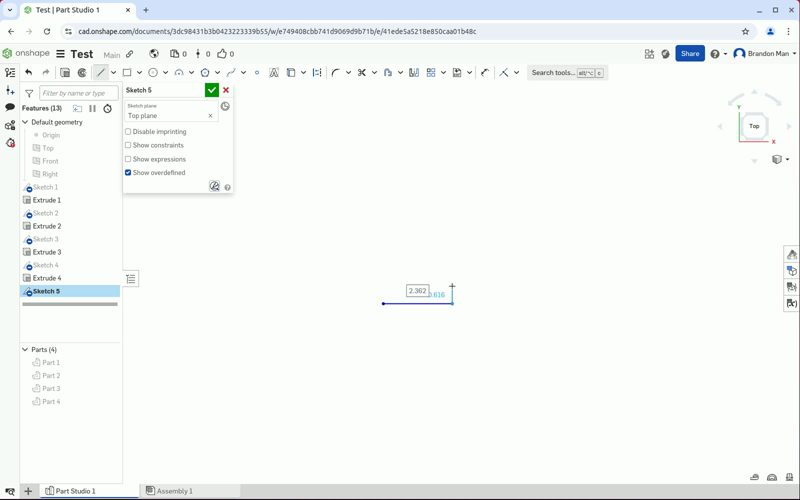
scroll(6)
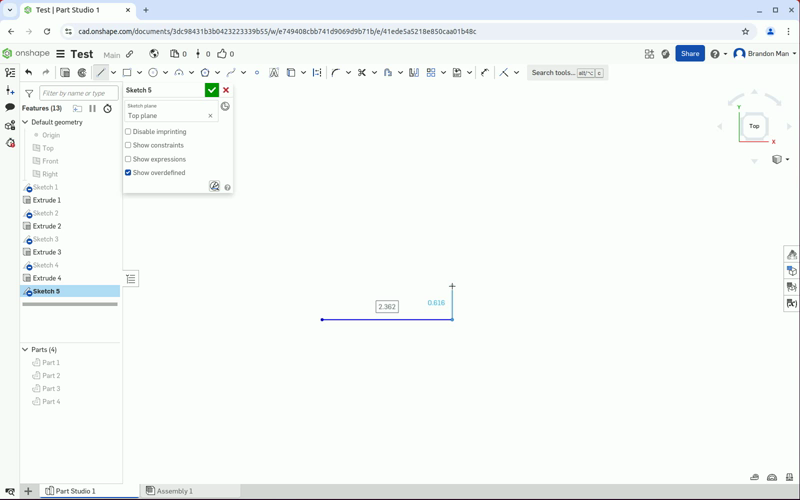
click(452, 285)
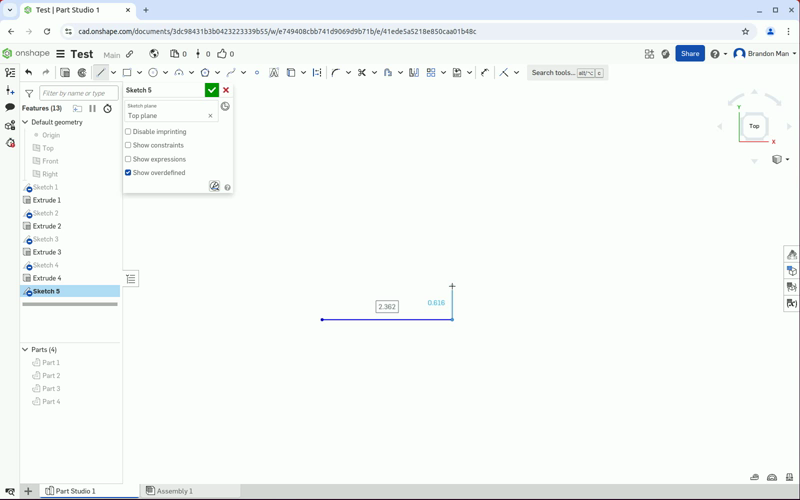
scroll(-6)
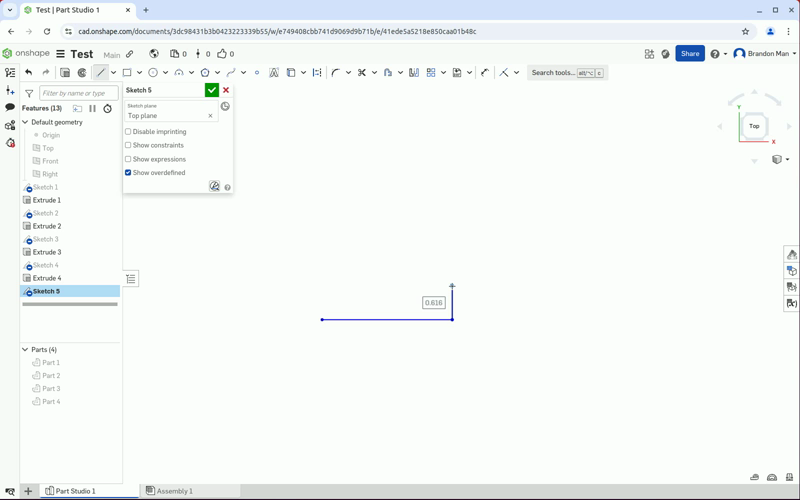
scroll(-6)
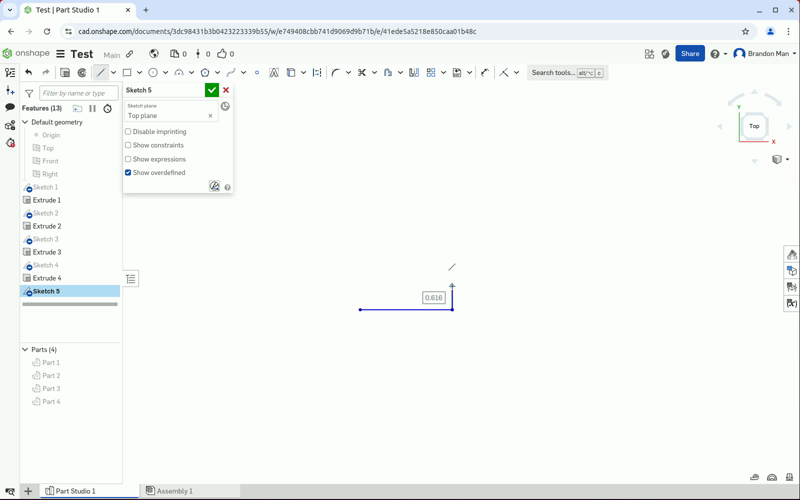
scroll(-6)
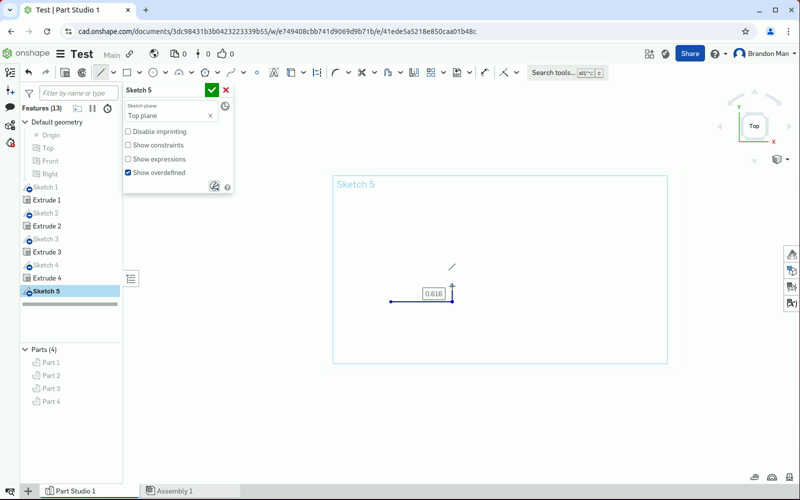
scroll(-6)
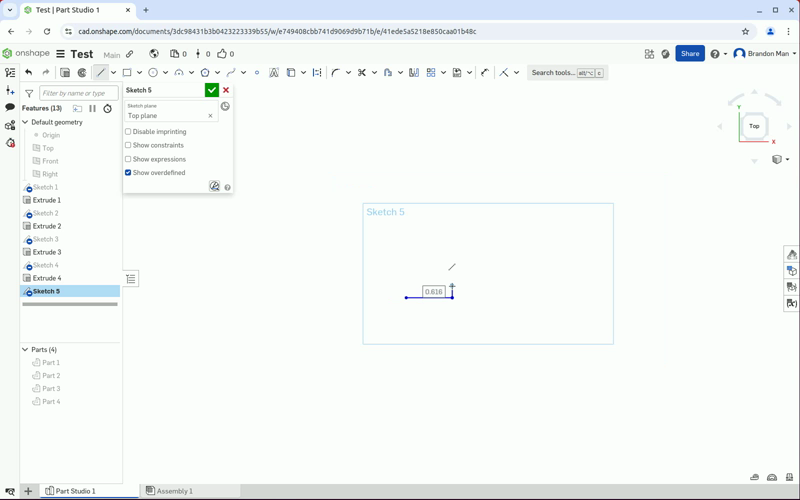
scroll(-6)
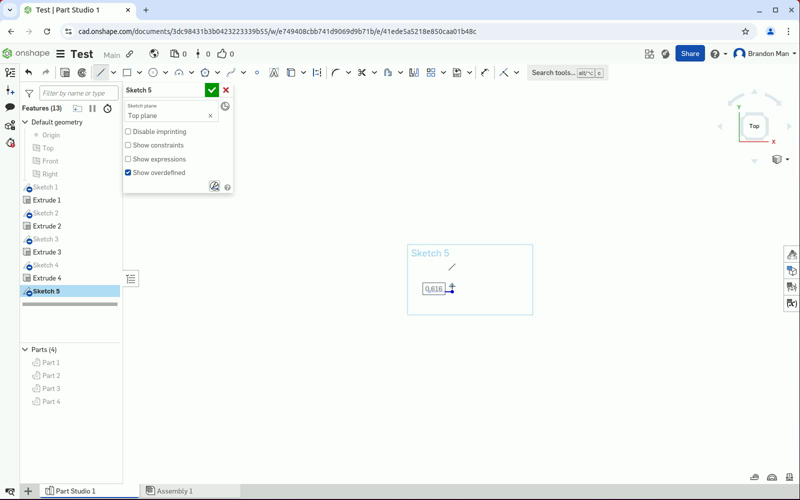
scroll(-6)
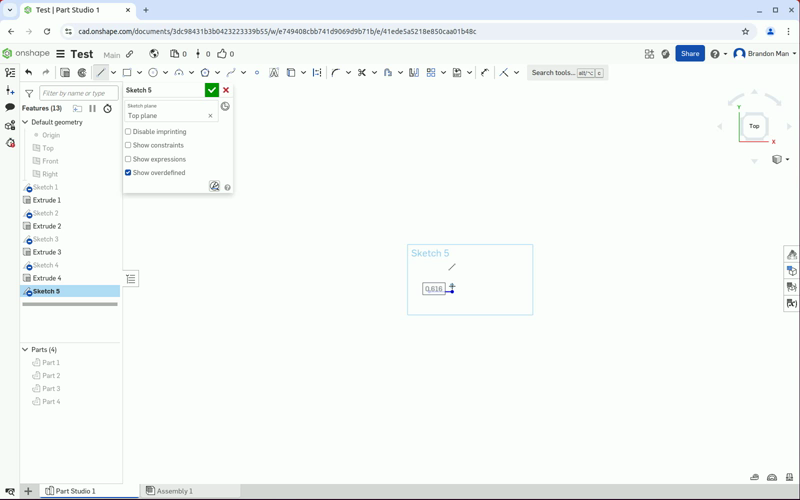
scroll(-6)
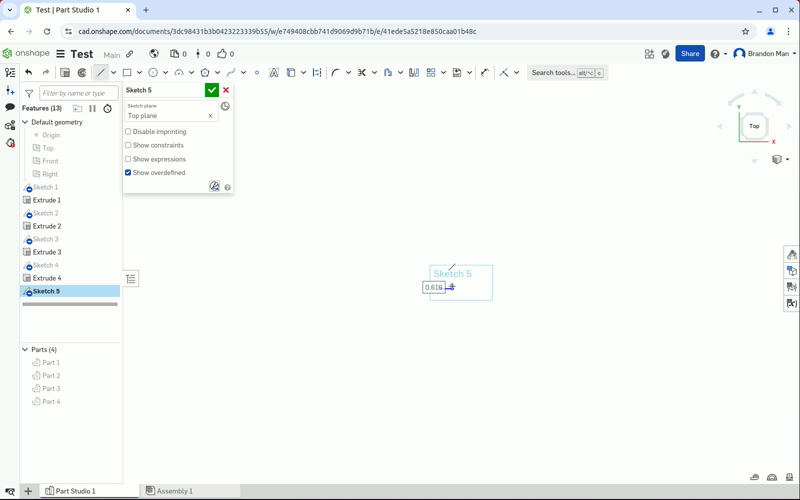
key_up(shift)
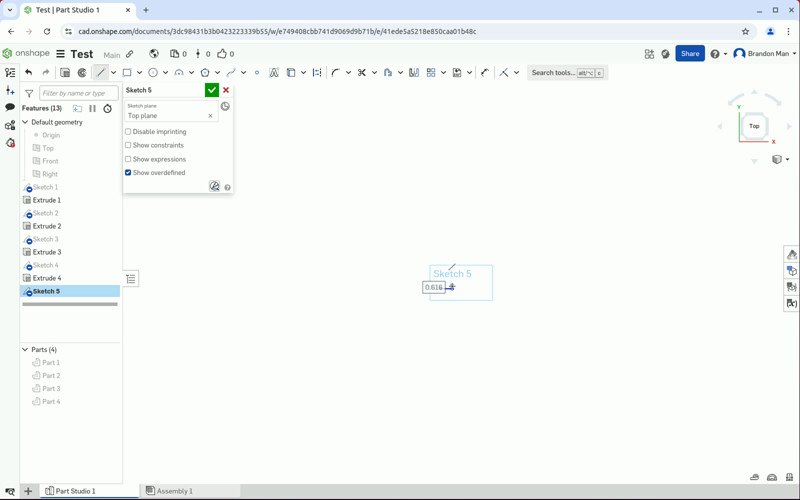
key_down(shift)
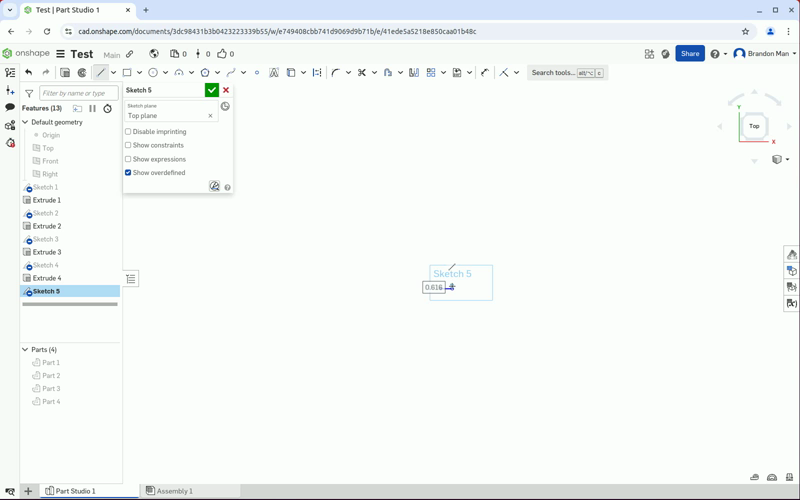
mouse_move(482, 285)
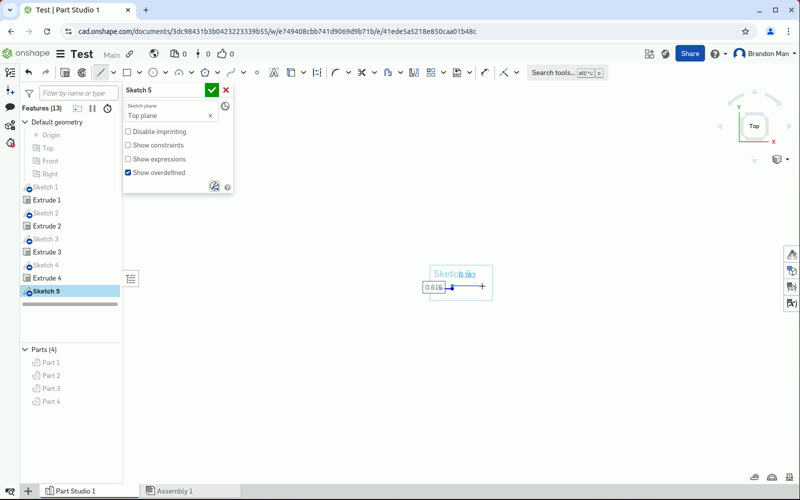
mouse_move(440, 285)
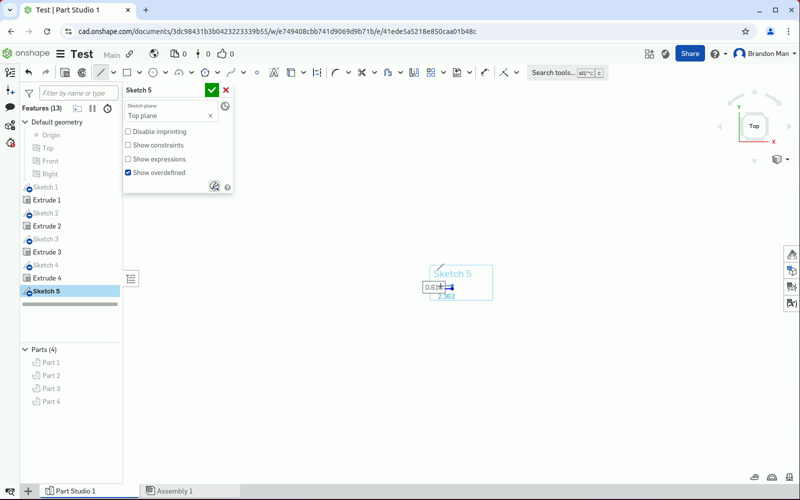
scroll(6)
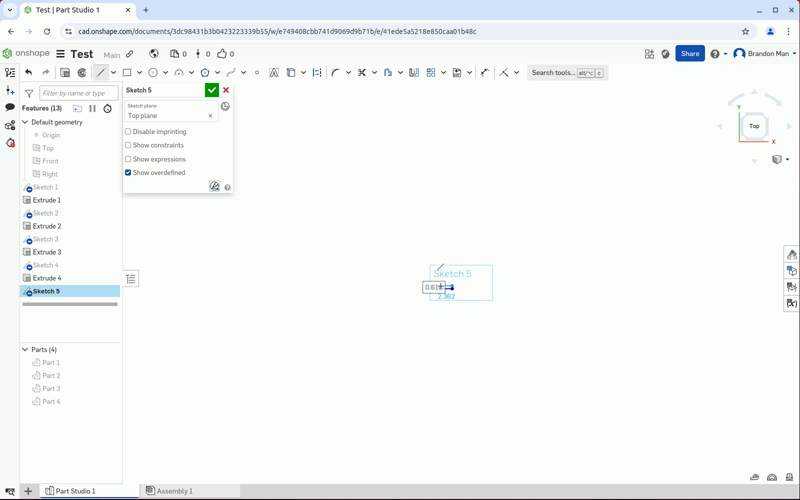
scroll(6)
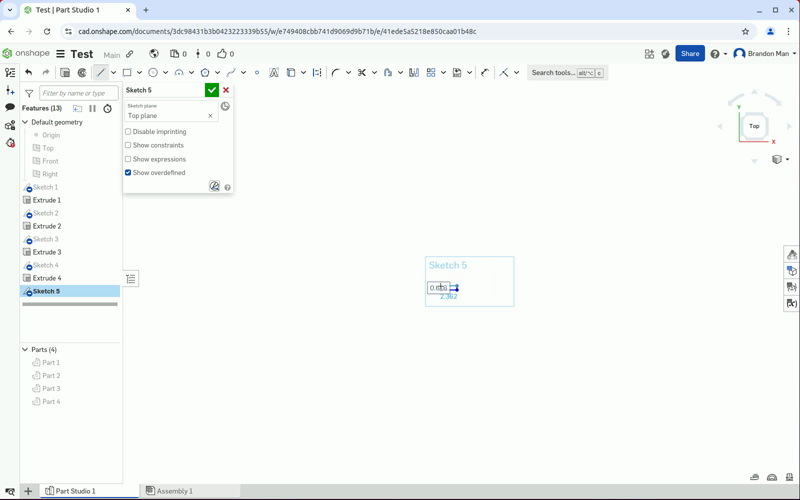
scroll(6)
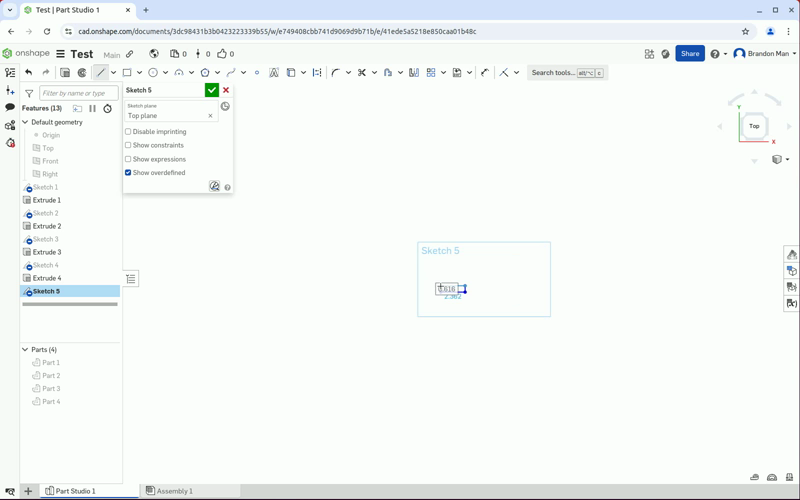
scroll(6)
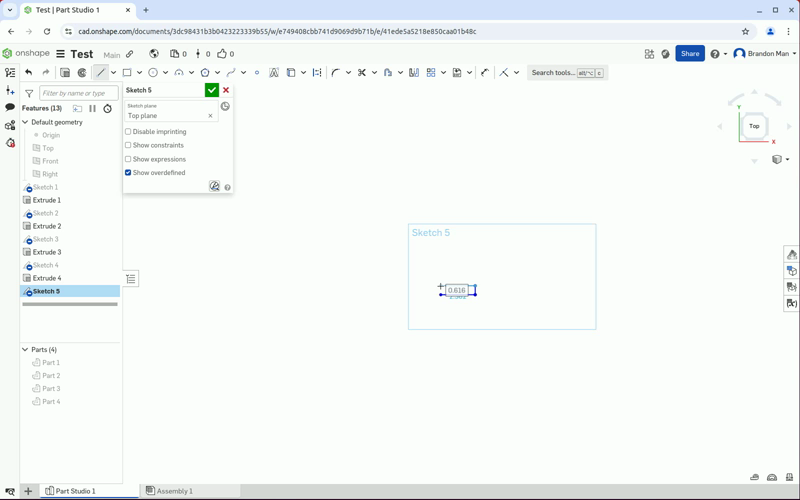
scroll(6)
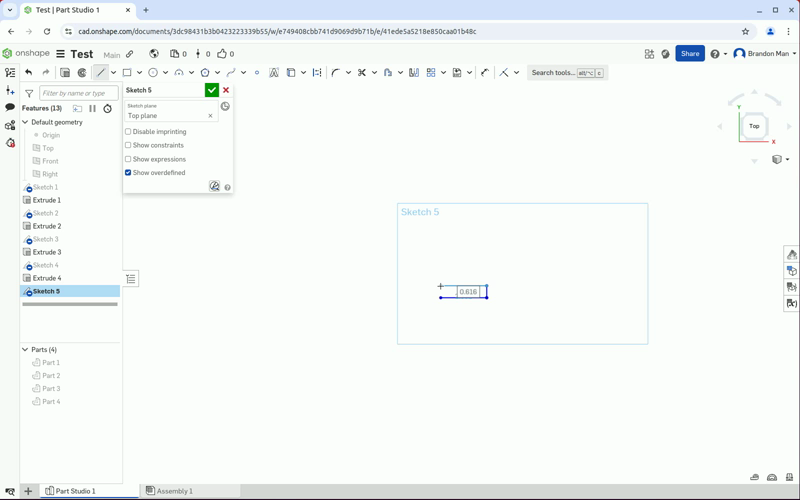
scroll(6)
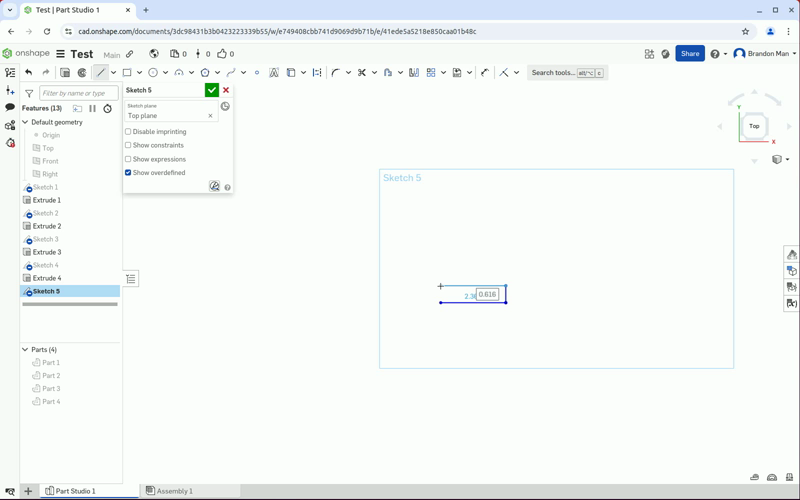
scroll(6)
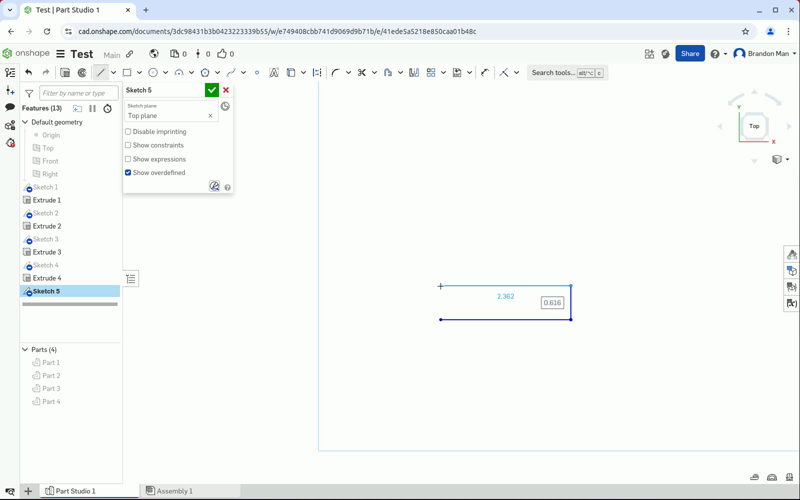
click(440, 285)
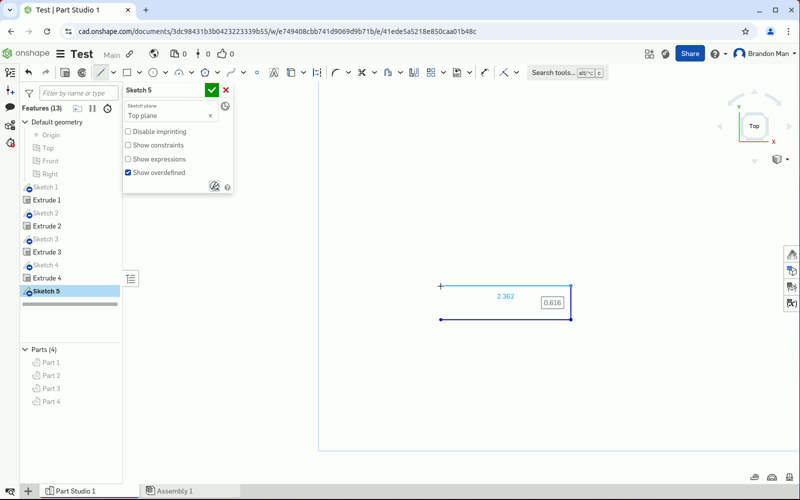
scroll(-6)
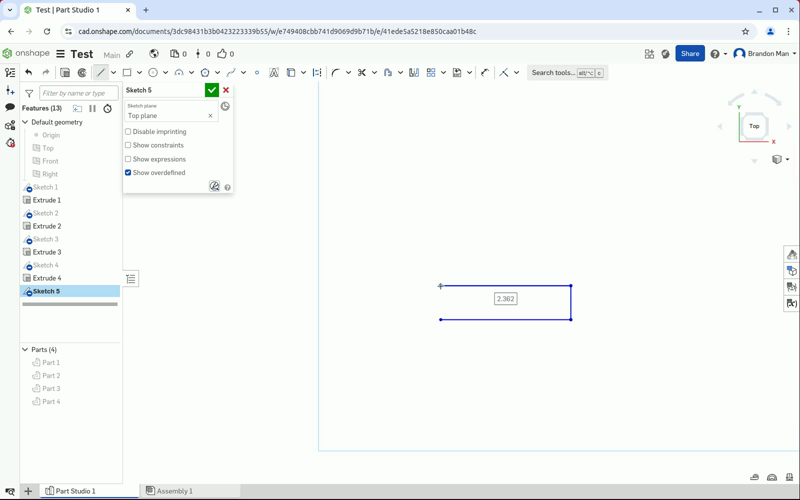
scroll(-6)
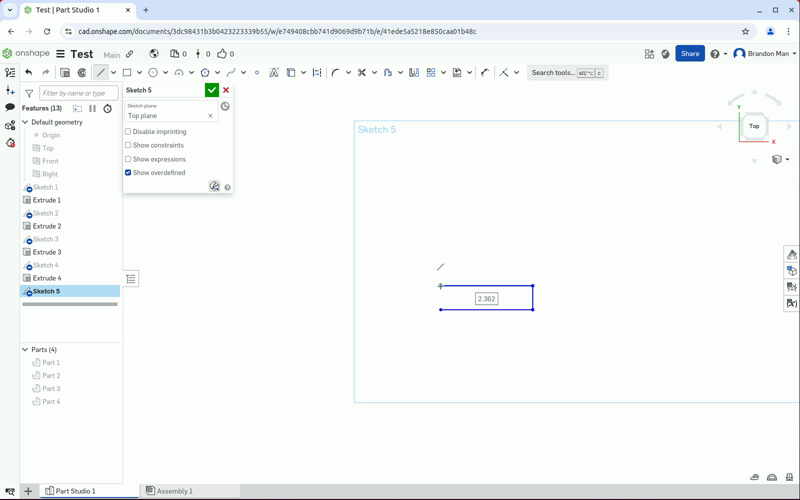
scroll(-6)
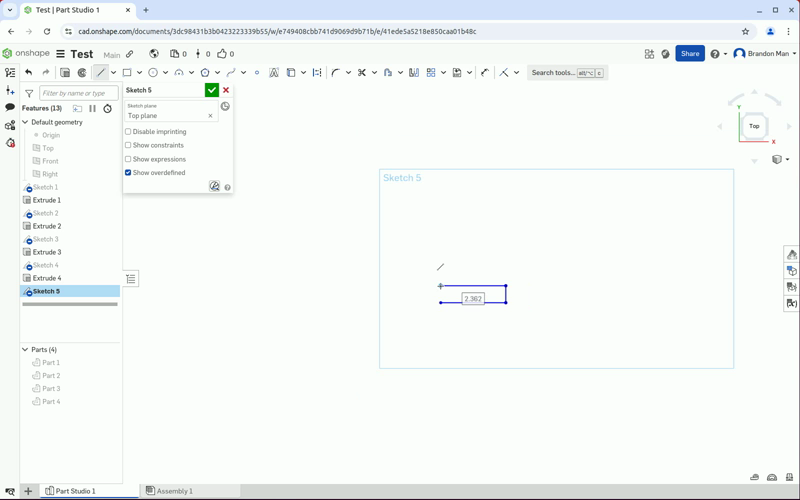
scroll(-6)
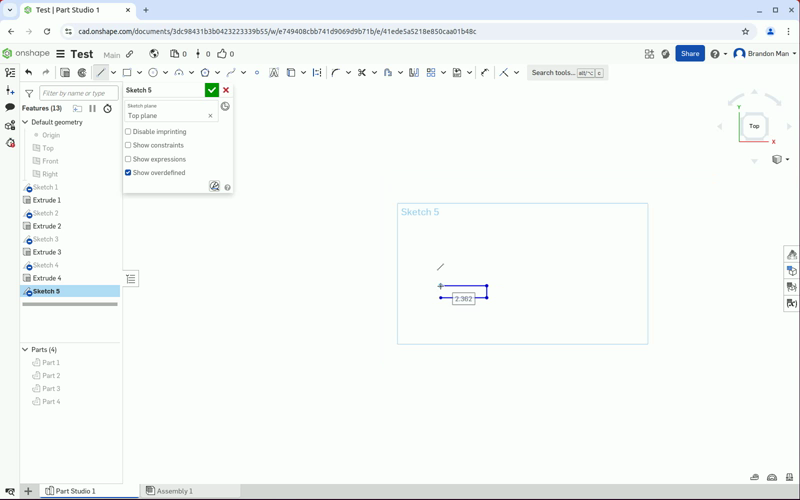
scroll(-6)
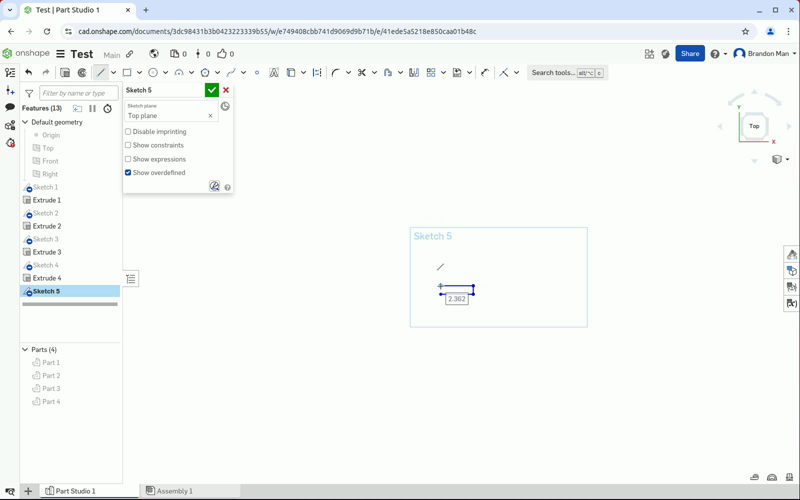
scroll(-6)
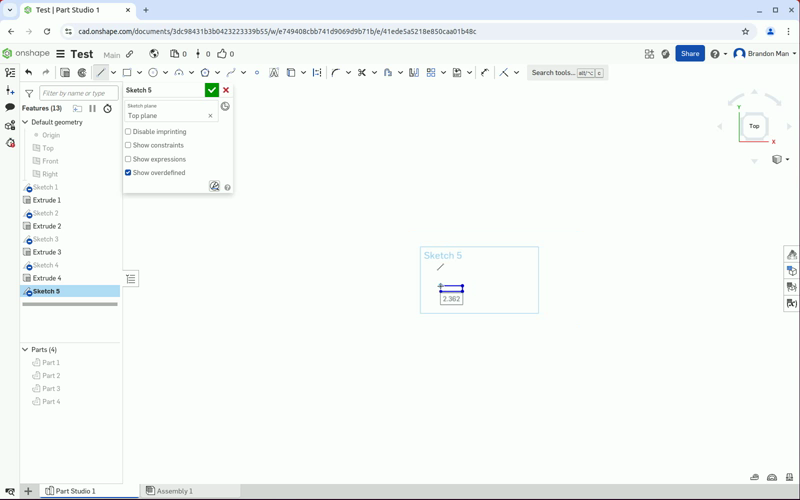
scroll(-6)
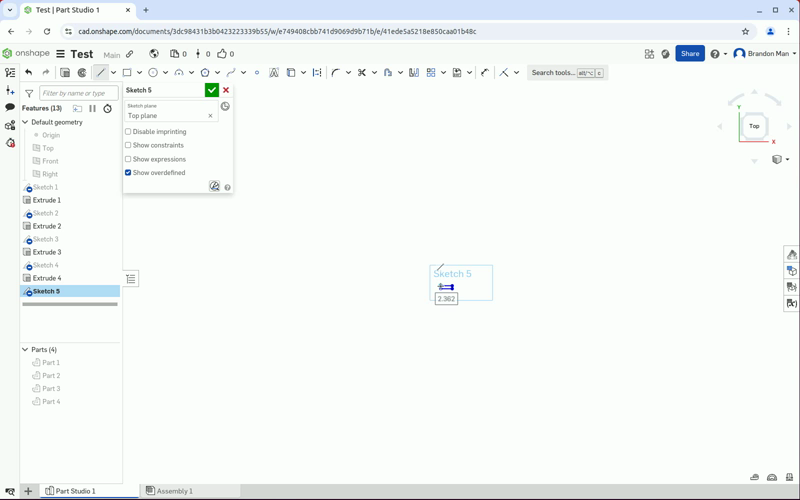
key_up(shift)
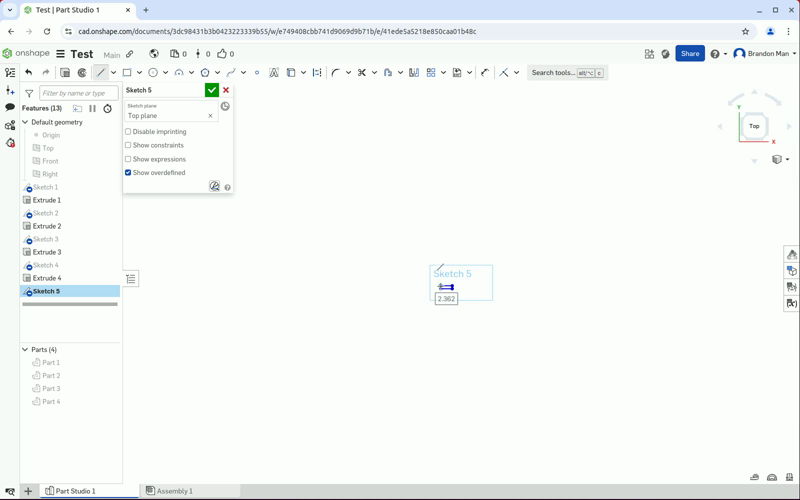
mouse_move(470, 285)
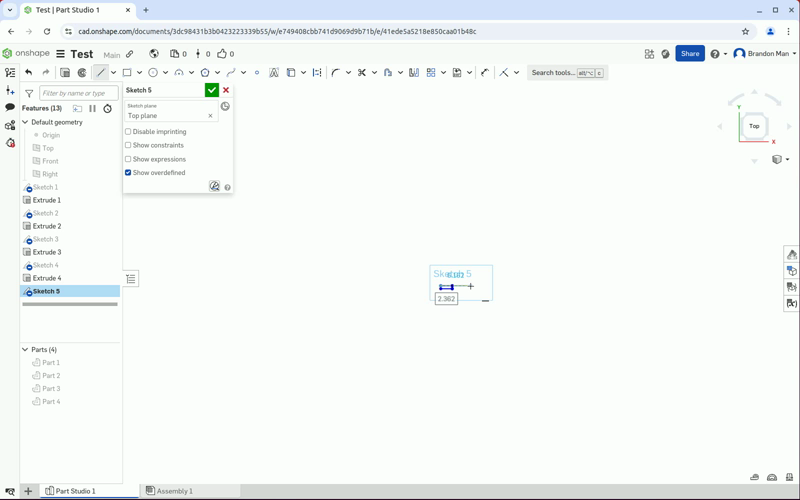
key_down(shift)
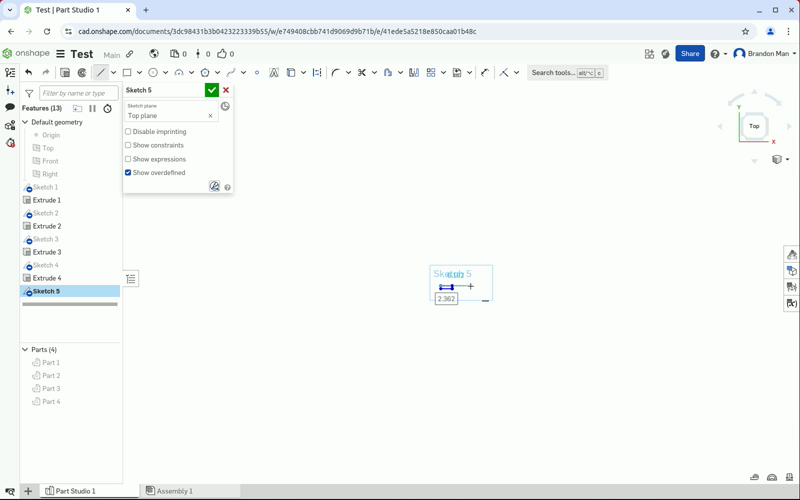
mouse_move(440, 288)
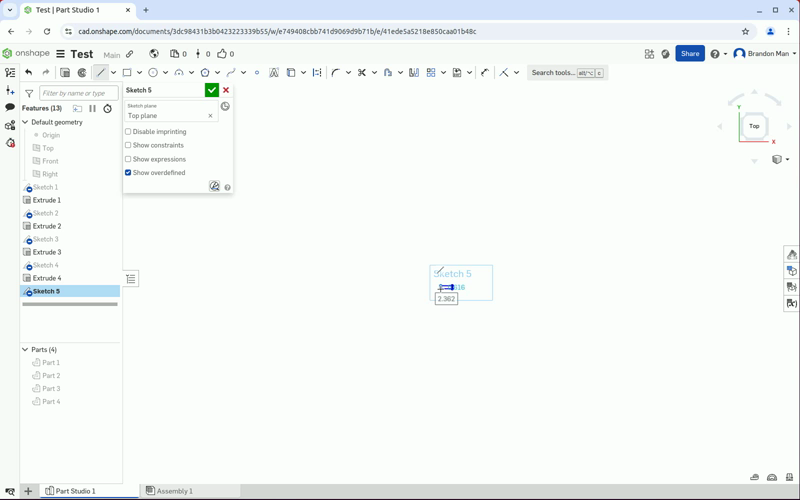
scroll(6)
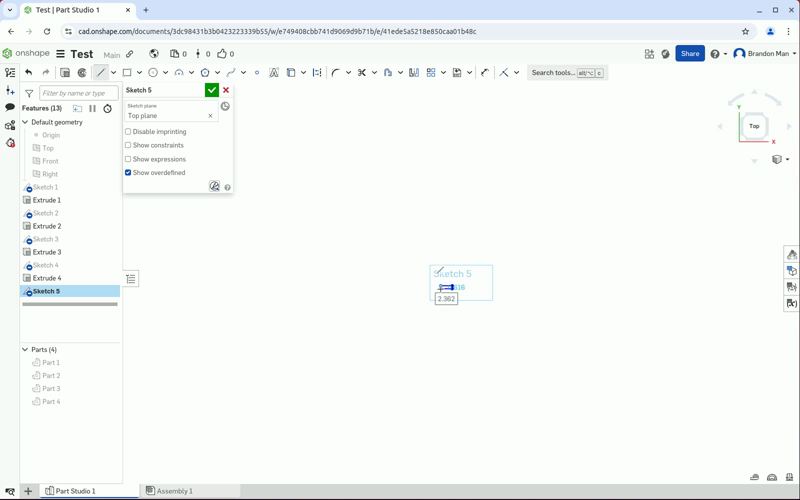
scroll(6)
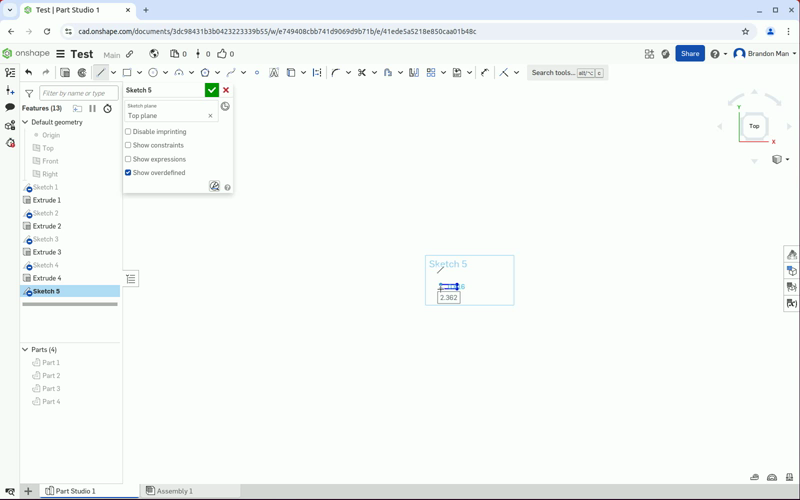
scroll(6)
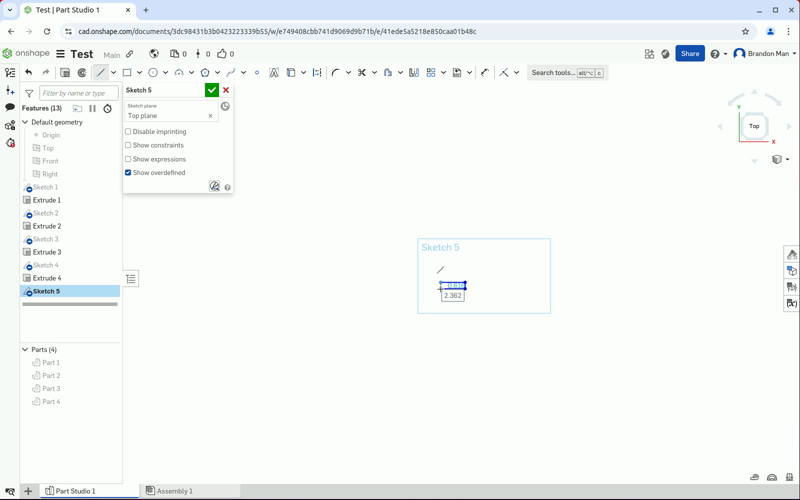
scroll(6)
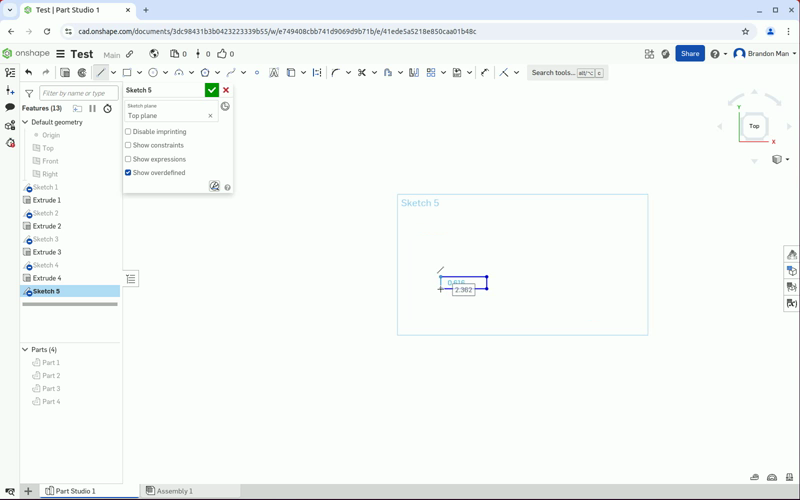
scroll(6)
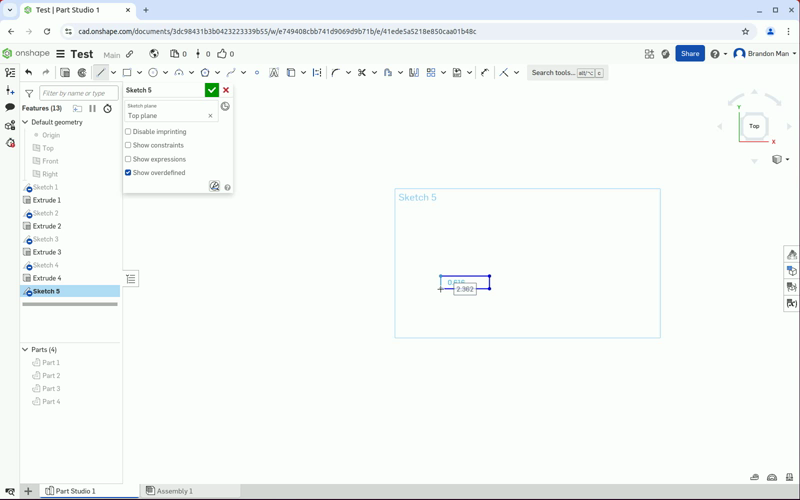
scroll(6)
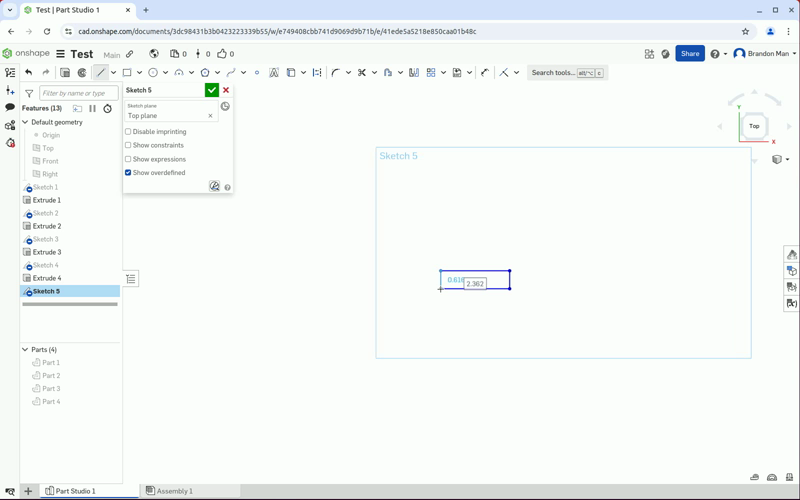
scroll(6)
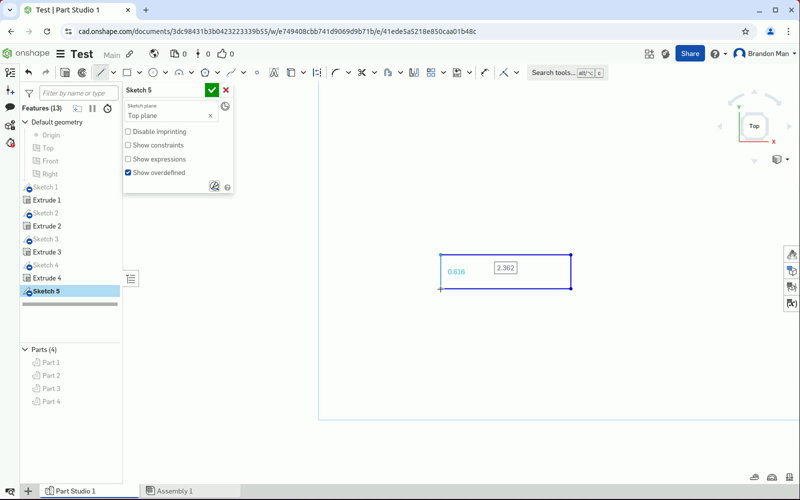
key_up(shift)
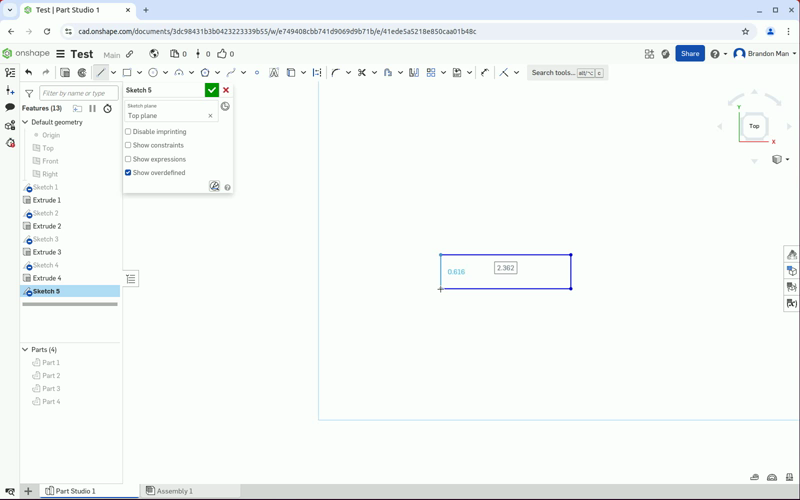
click(440, 288)
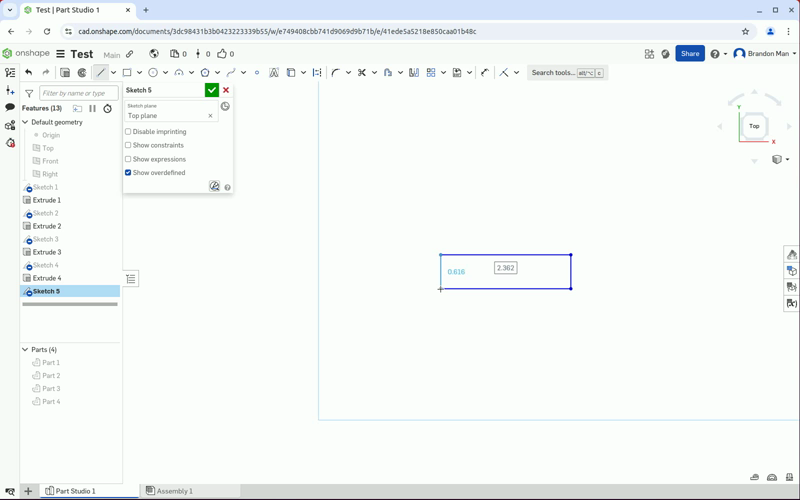
scroll(-6)
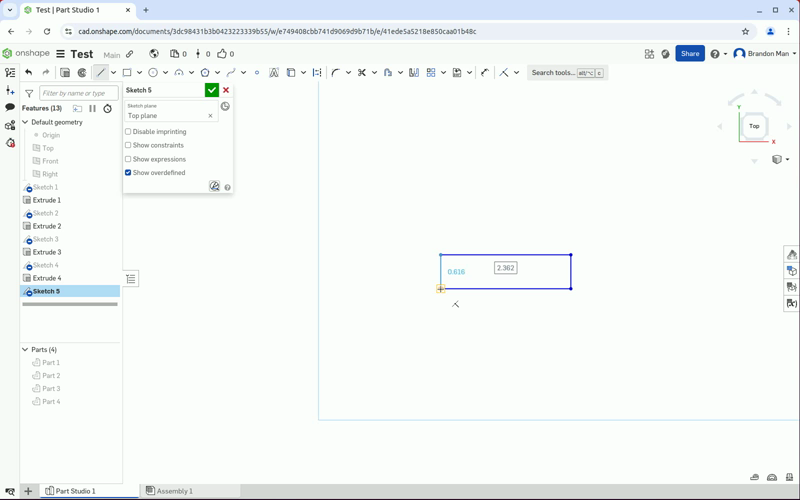
scroll(-6)
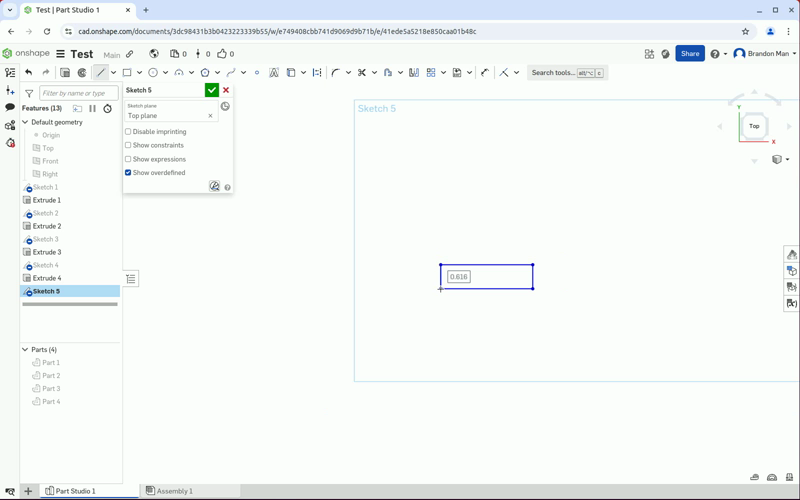
scroll(-6)
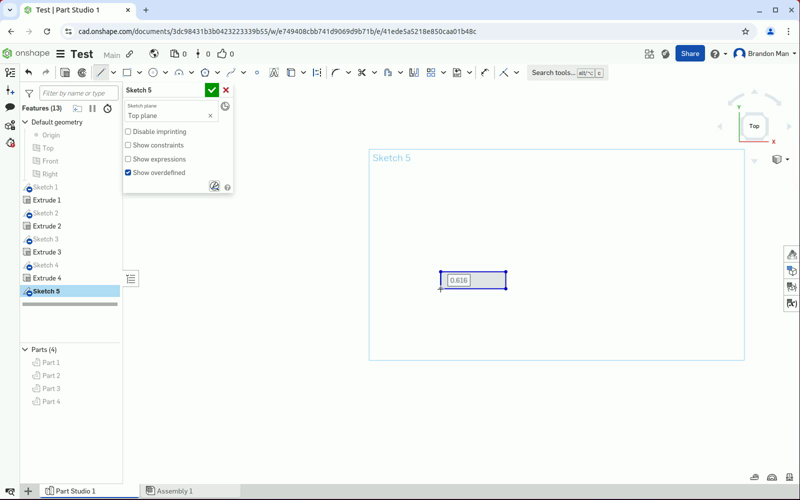
scroll(-6)
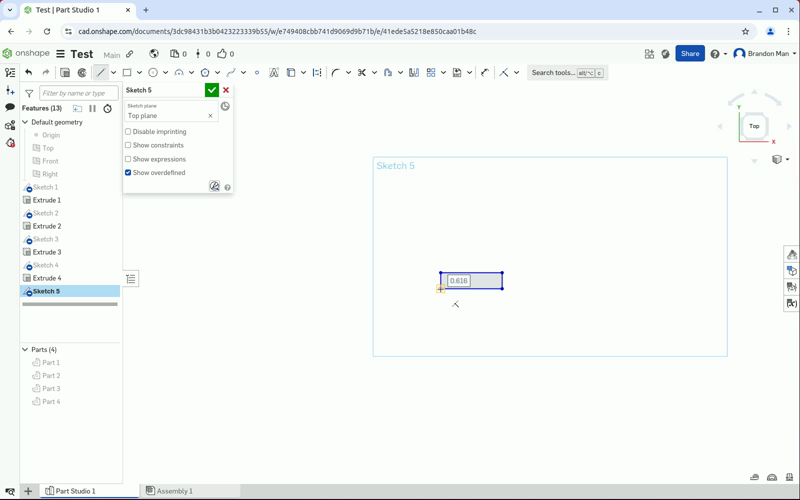
scroll(-6)
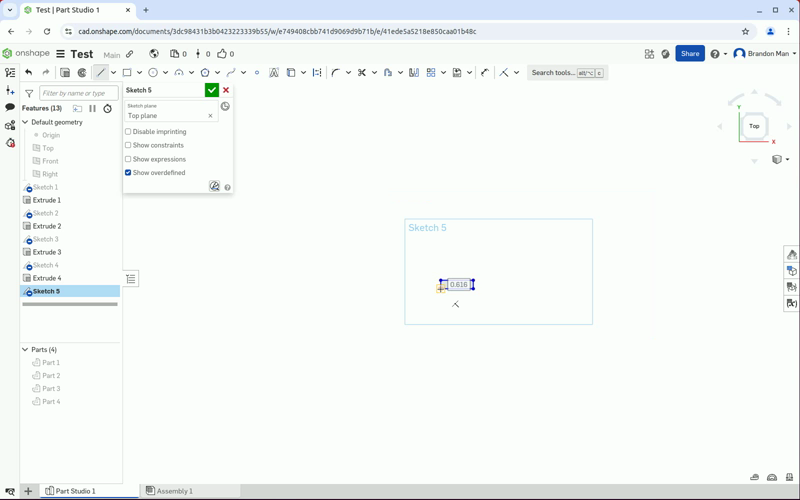
scroll(-6)
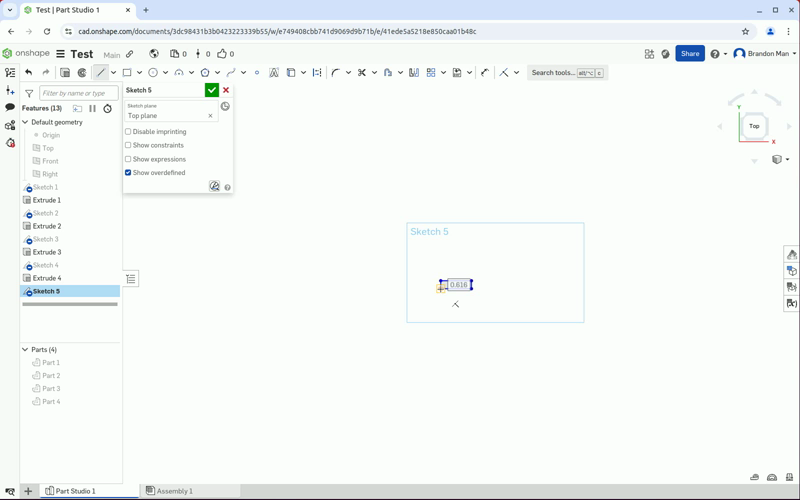
scroll(-6)
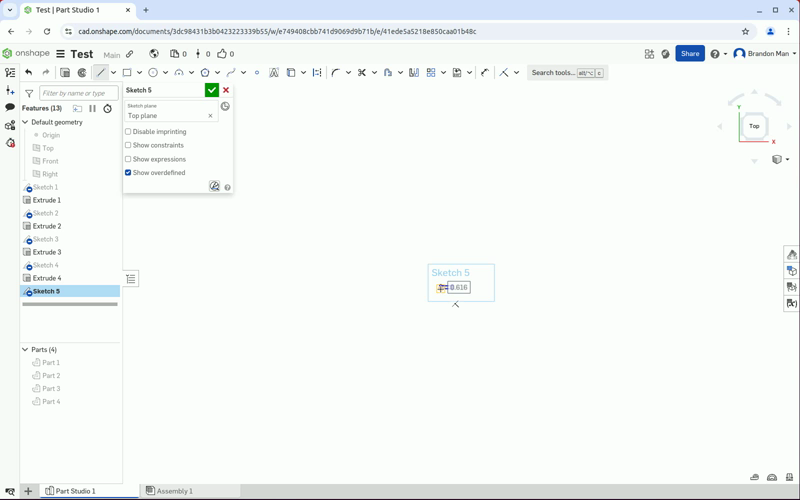
key(esc)
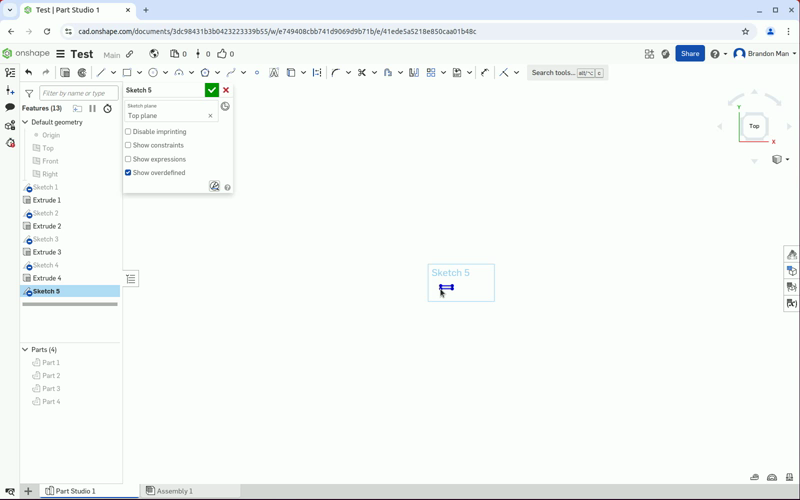
mouse_move(444, 285)
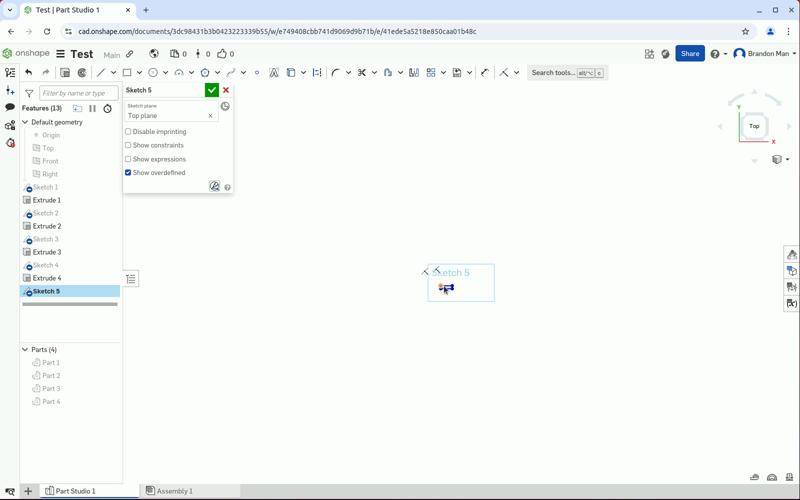
scroll(6)
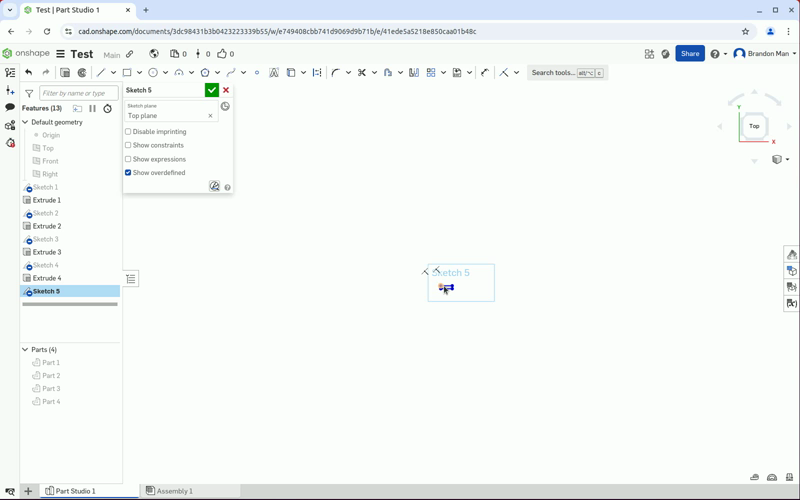
scroll(6)
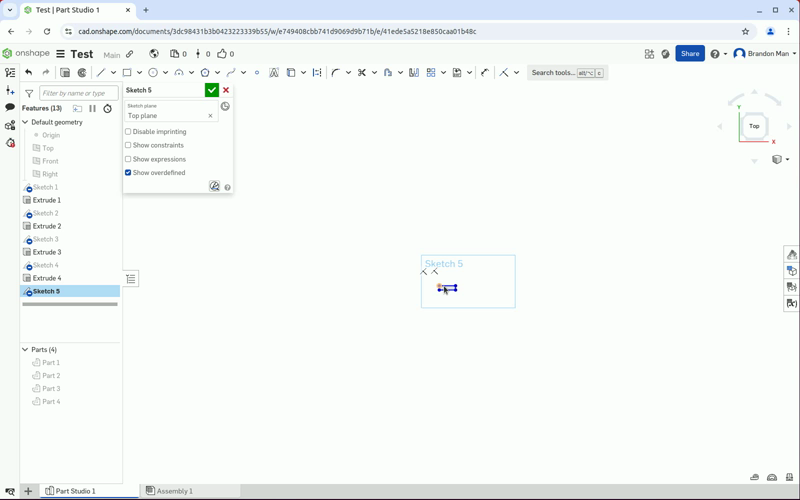
scroll(6)
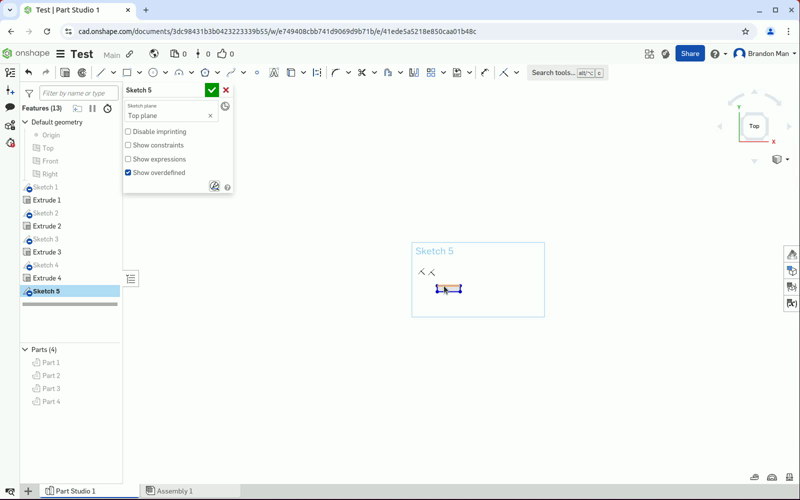
scroll(6)
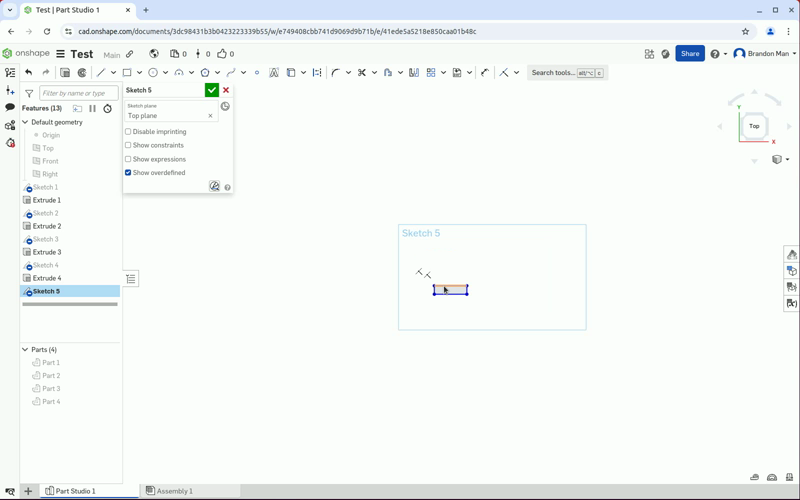
scroll(6)
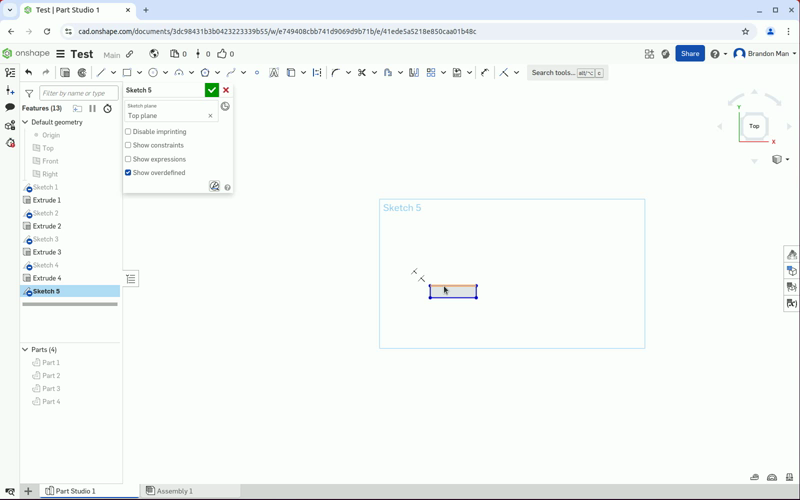
scroll(6)
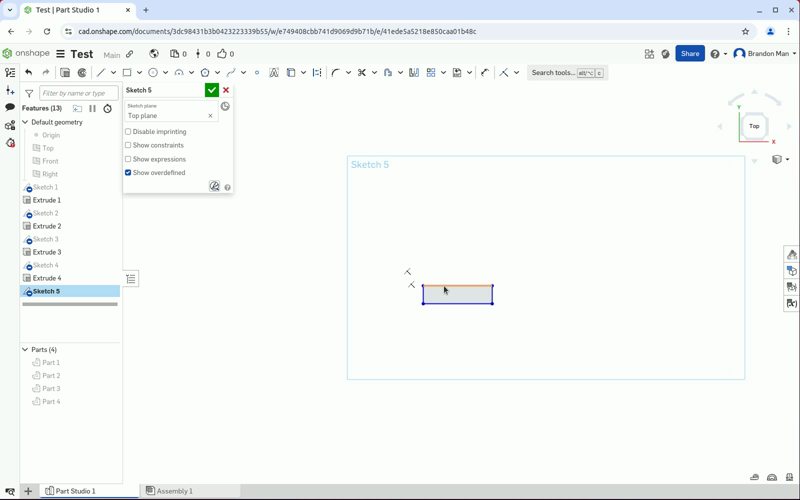
scroll(6)
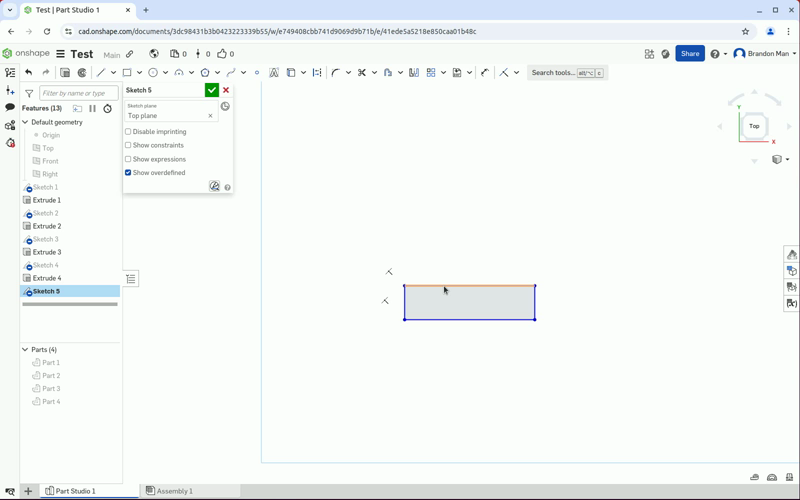
click(444, 285)
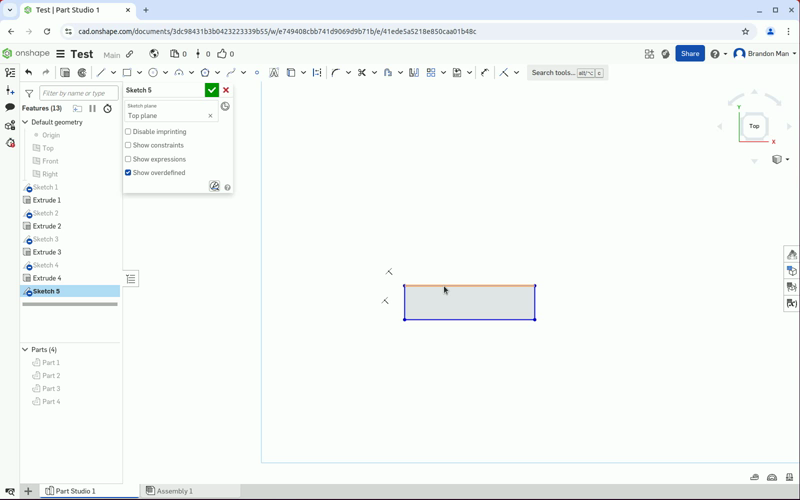
scroll(-6)
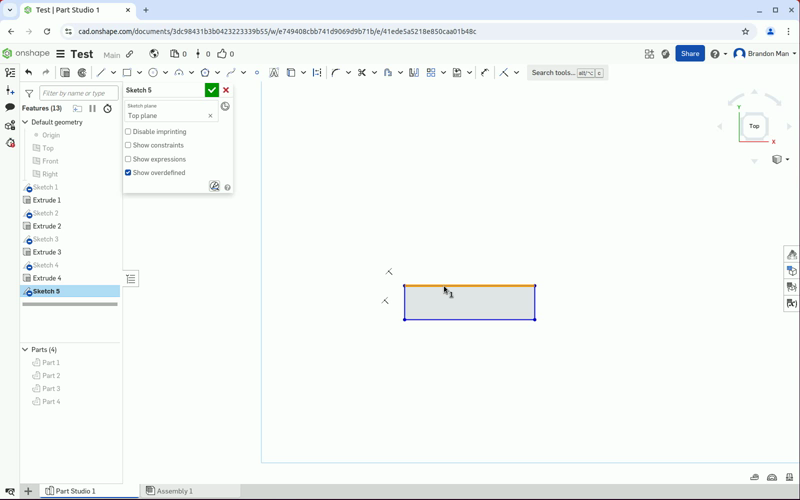
scroll(-6)
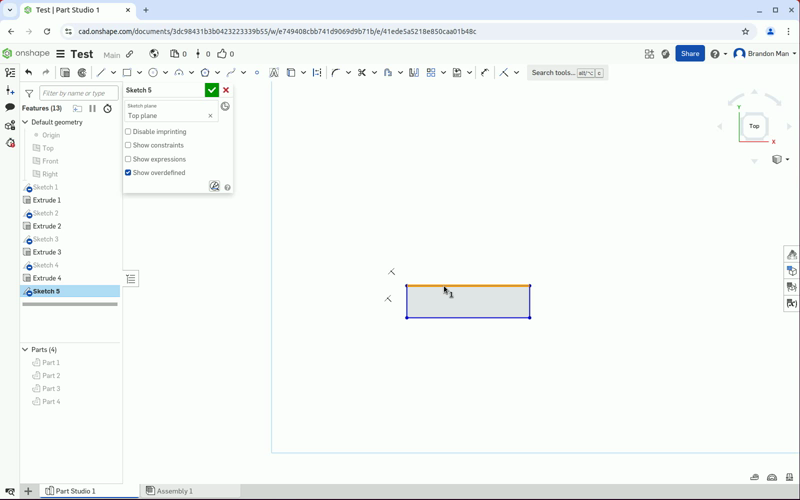
scroll(-6)
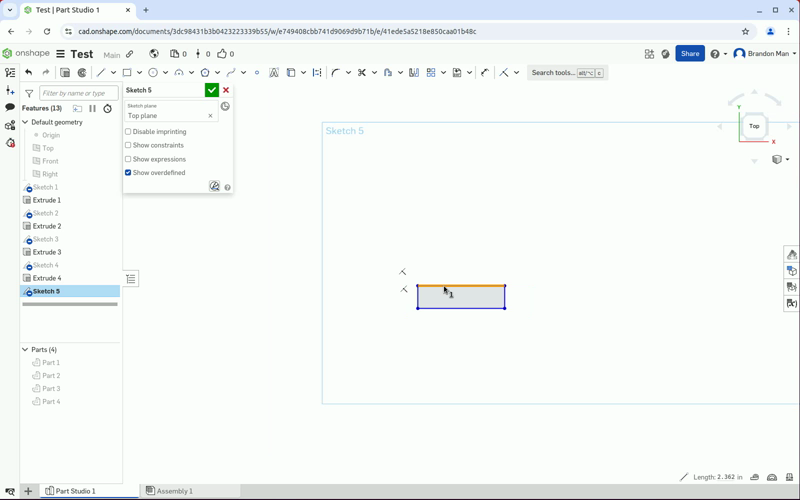
scroll(-6)
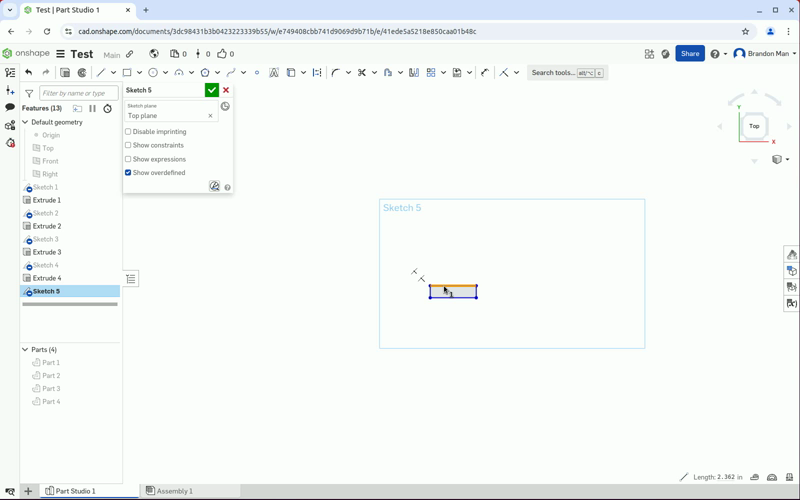
scroll(-6)
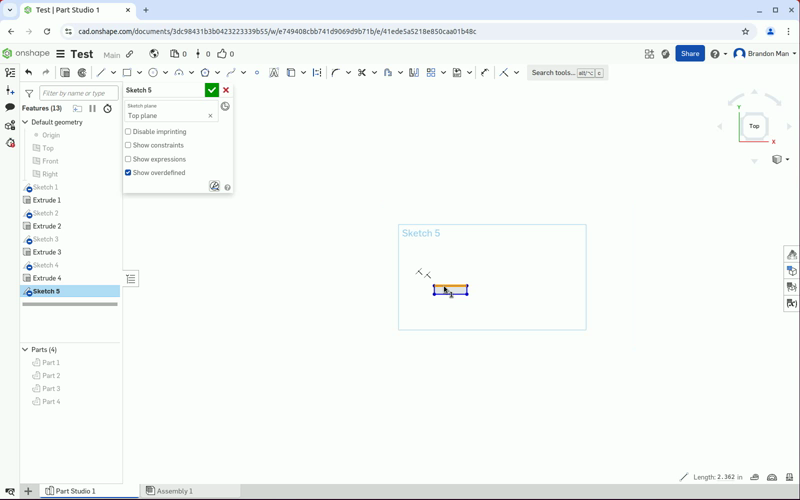
scroll(-6)
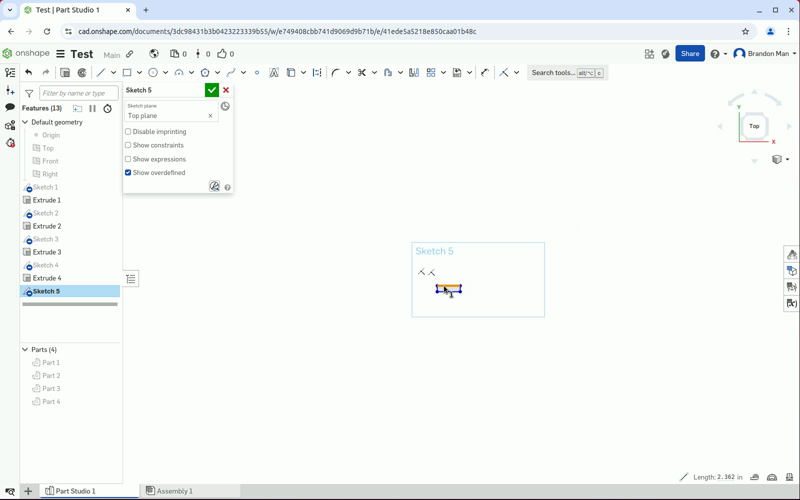
scroll(-6)
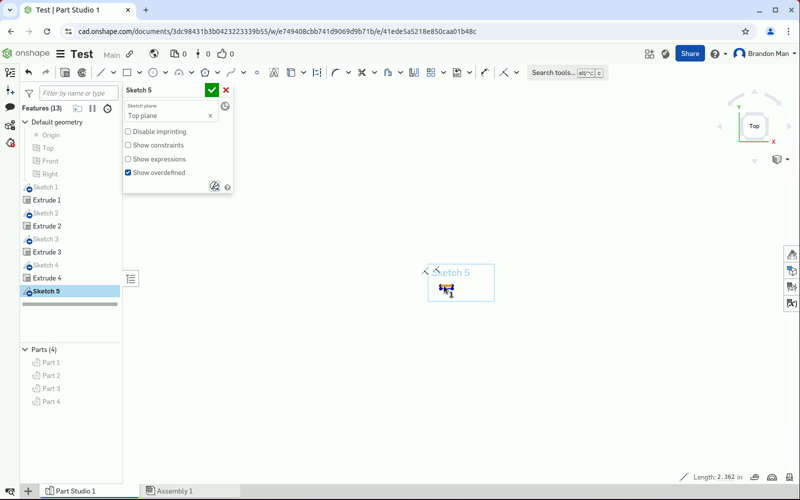
mouse_move(73, 352)
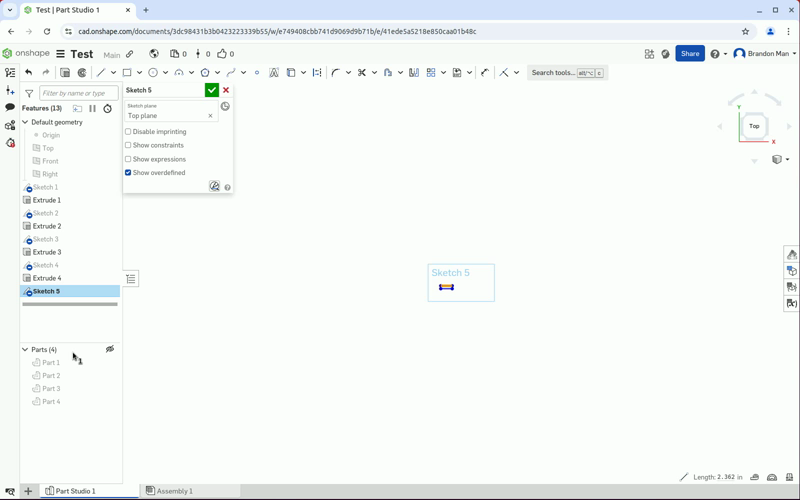
key(shift+y)
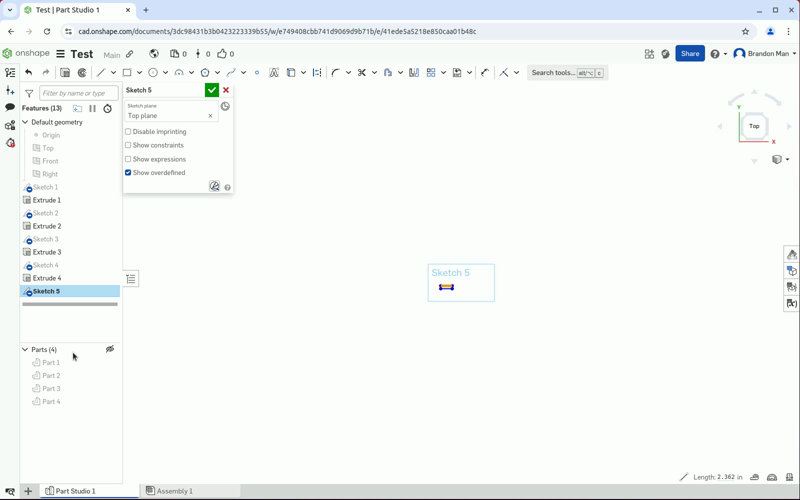
key(shift+e)
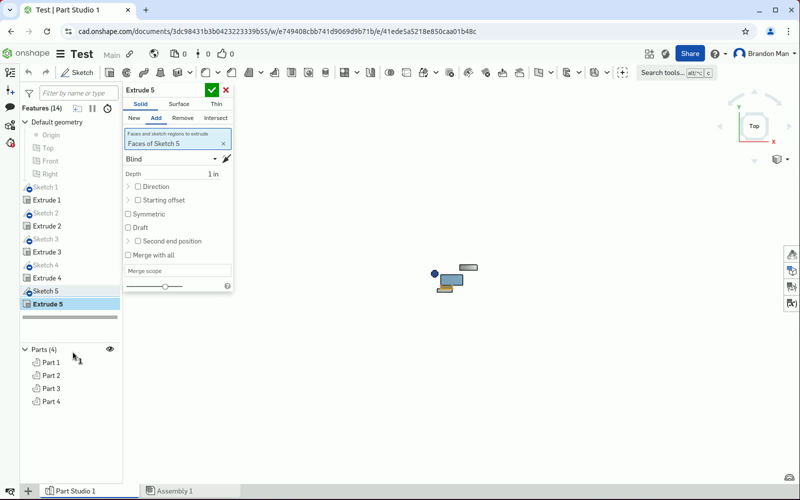
mouse_move(143, 106)
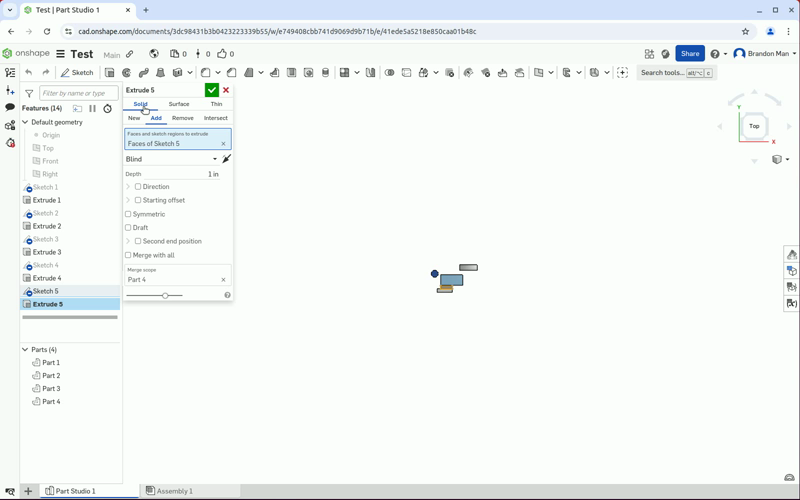
click(143, 106)
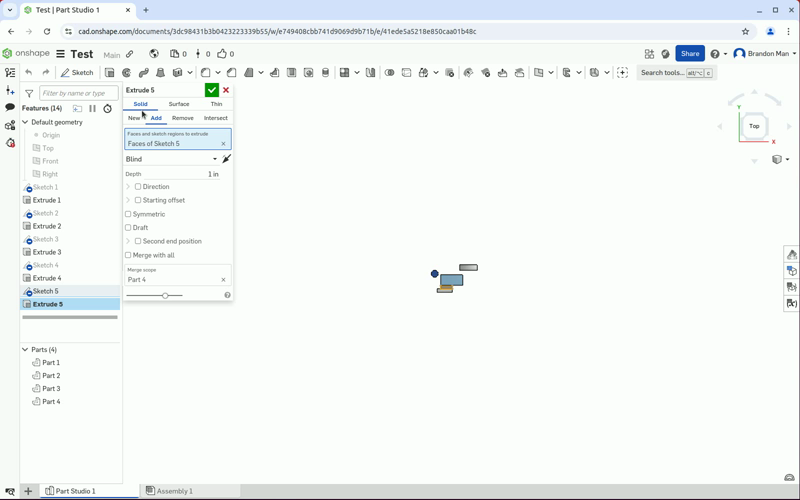
mouse_move(137, 120)
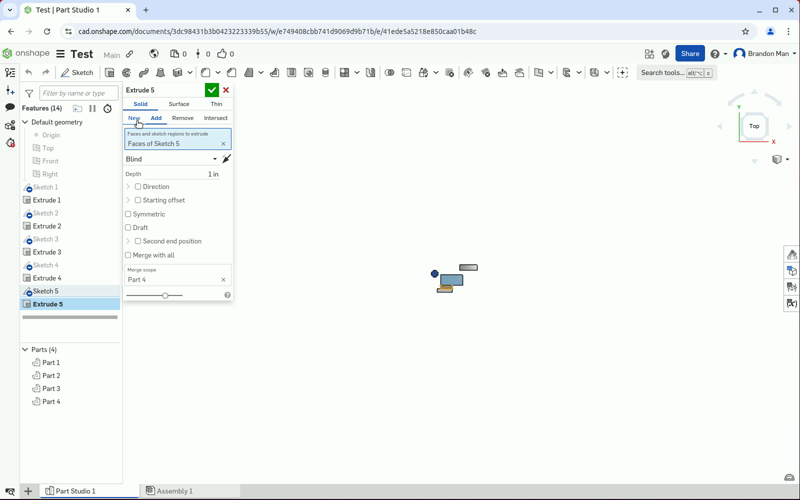
click(137, 120)
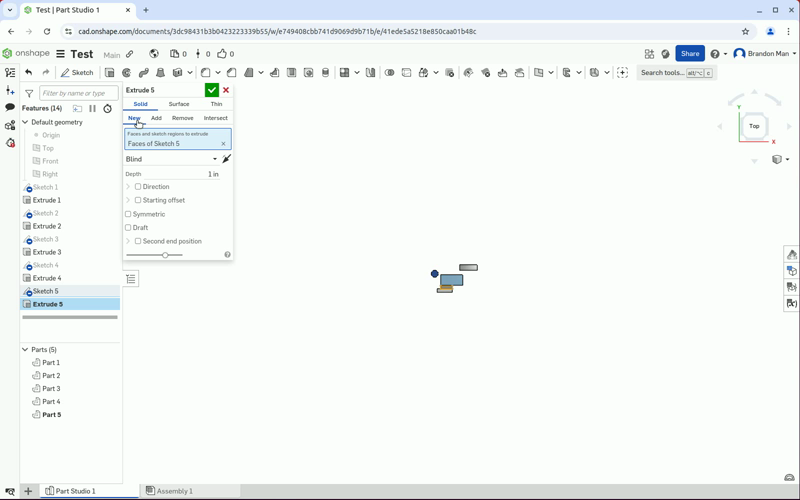
key(tab, 4)
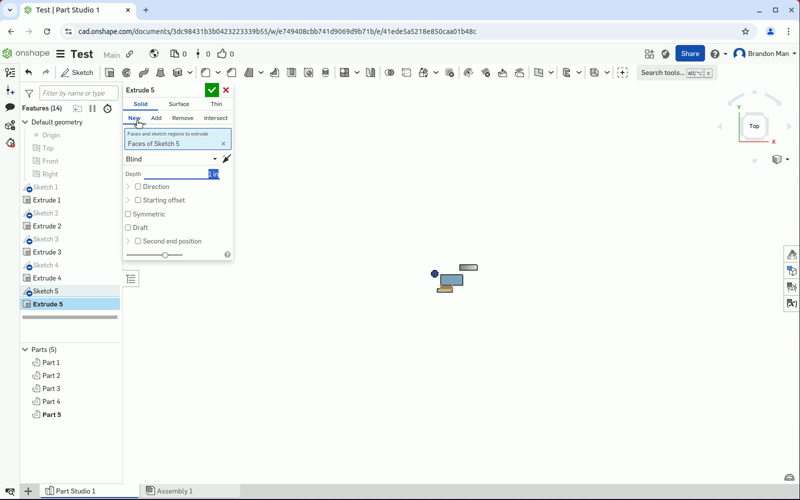
text(0.241)
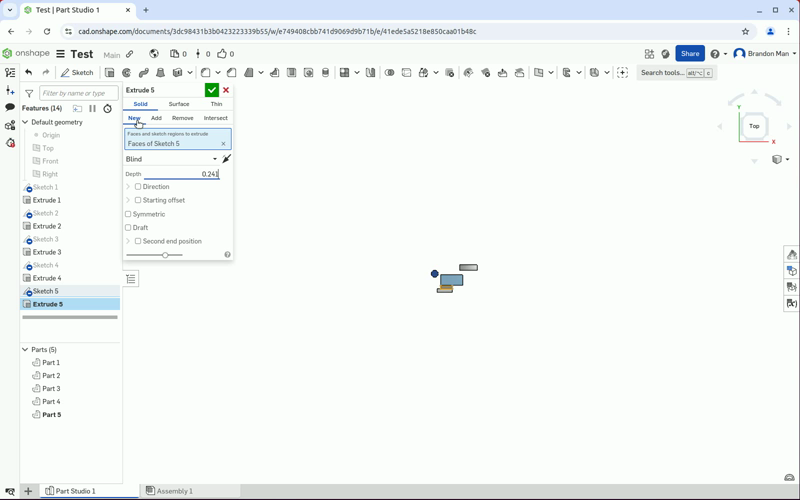
key(enter)
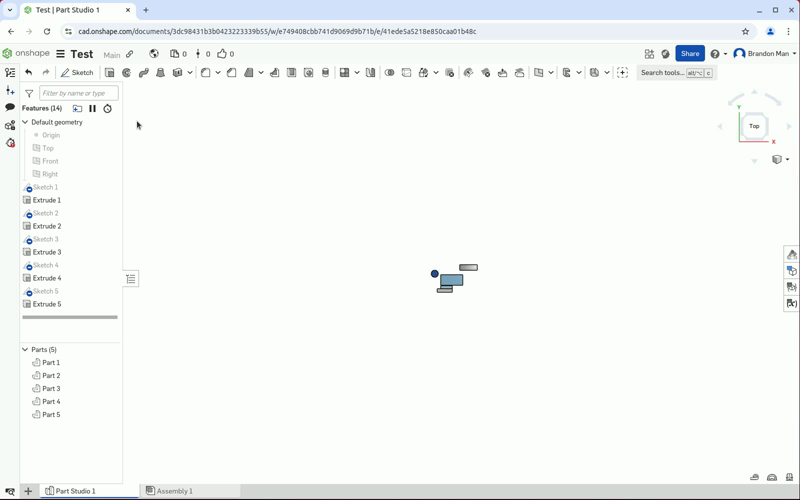
key(shift+h)
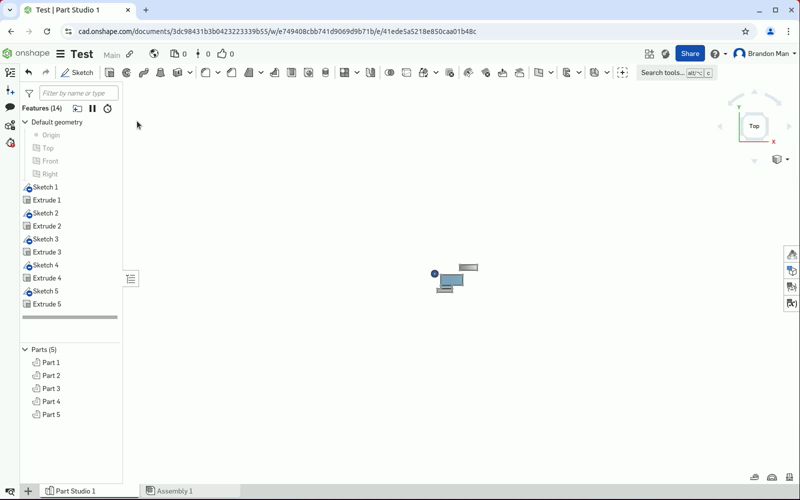
key(shift+h)
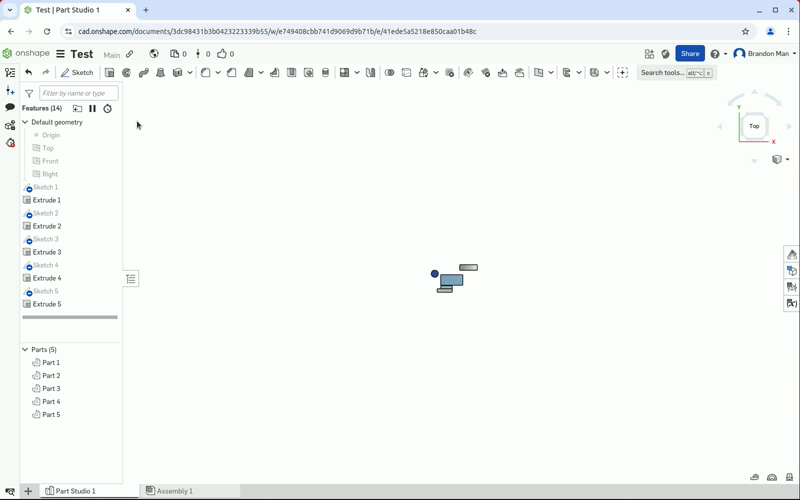
mouse_move(73, 189)
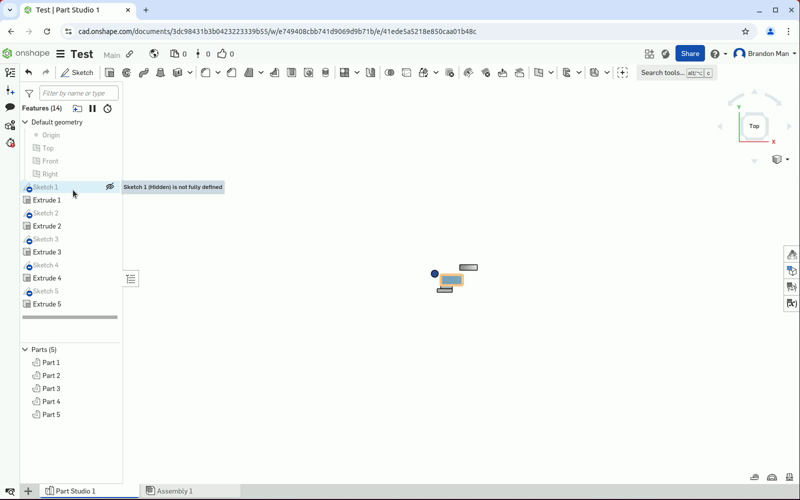
click(73, 189)
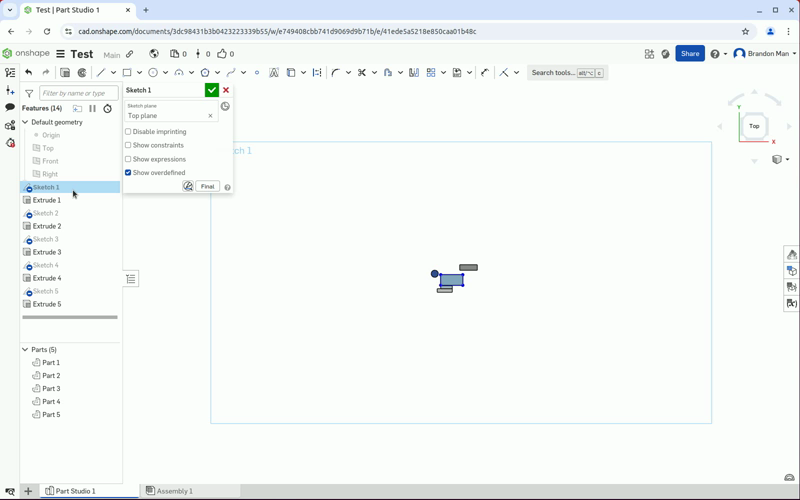
mouse_move(229, 92)
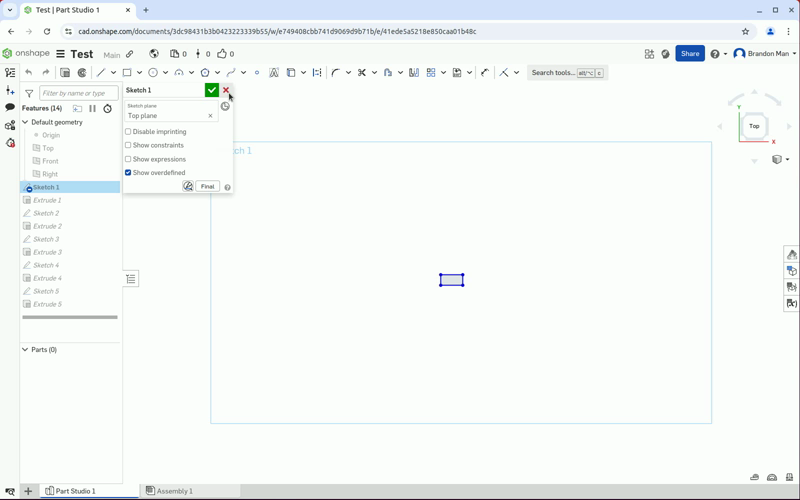
click(229, 92)
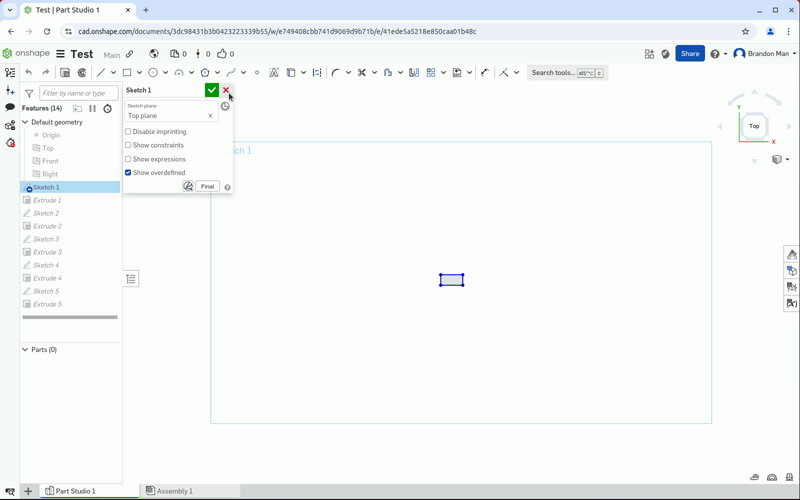
key(shift+s)
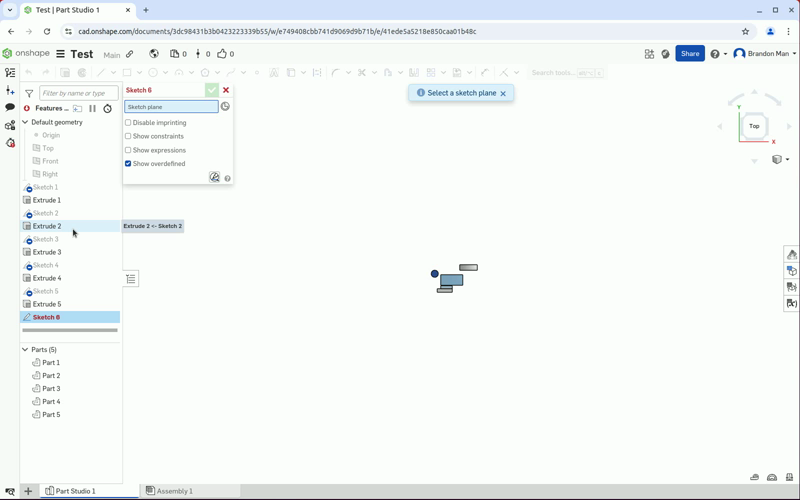
scroll(3)
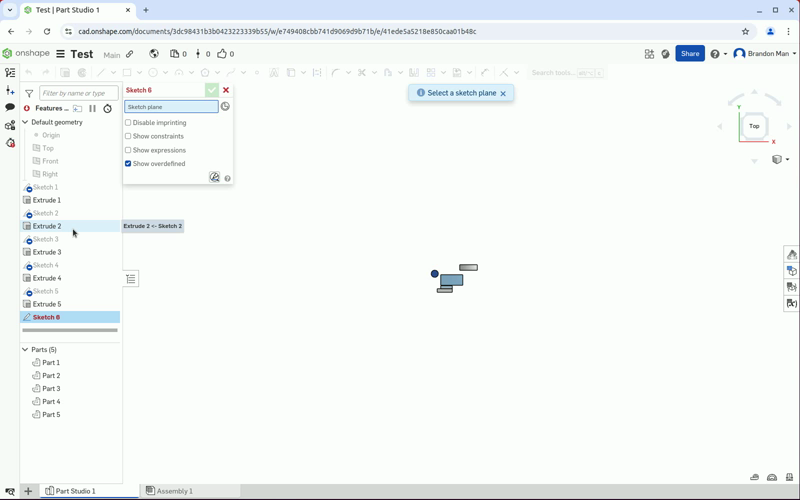
mouse_move(73, 150)
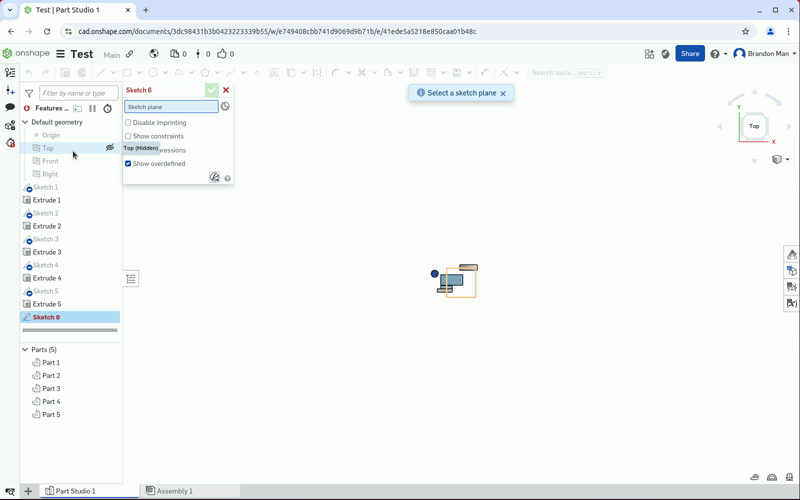
click(73, 150)
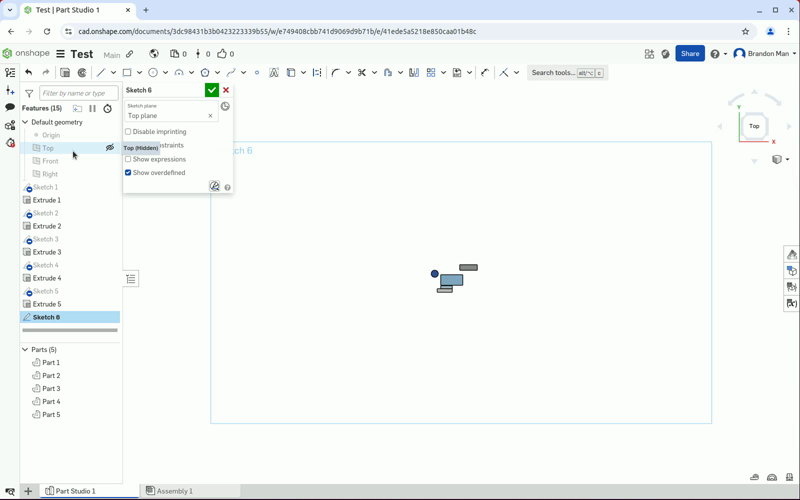
mouse_move(73, 352)
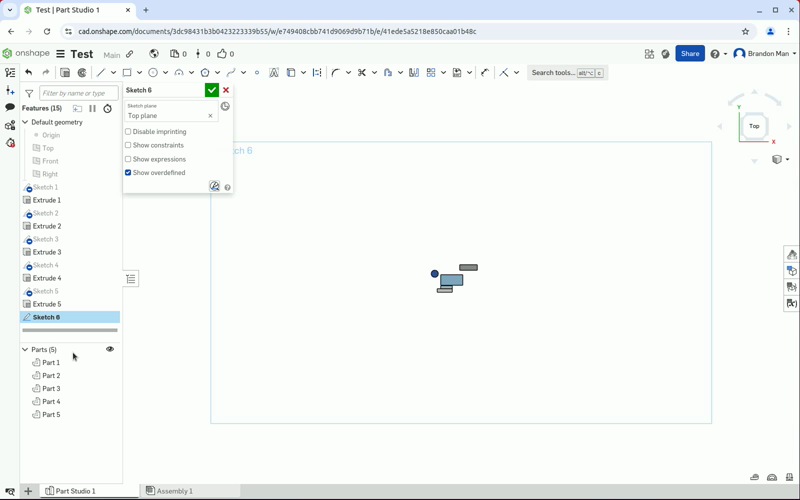
key(y)
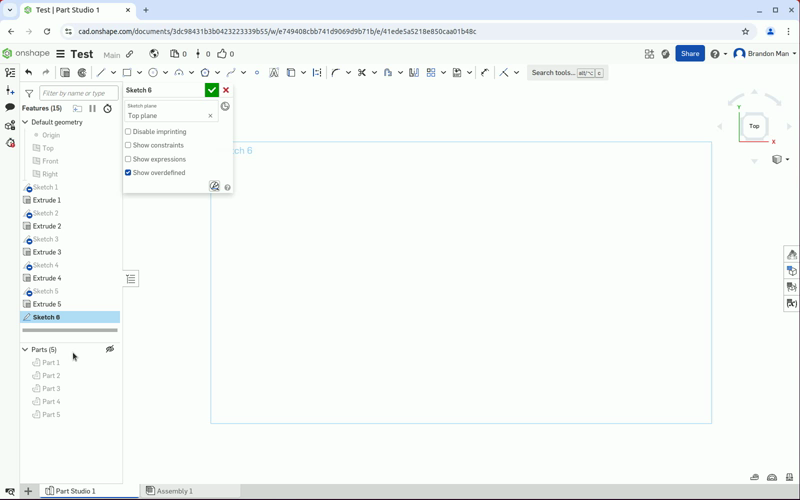
key(l)
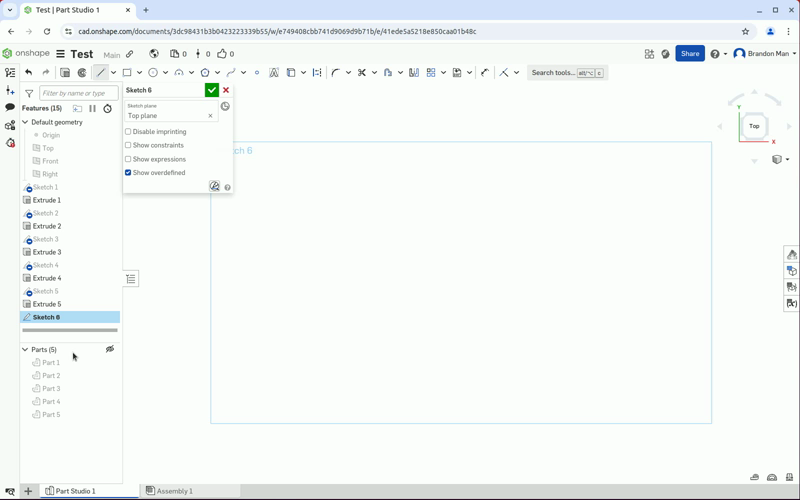
key_down(shift)
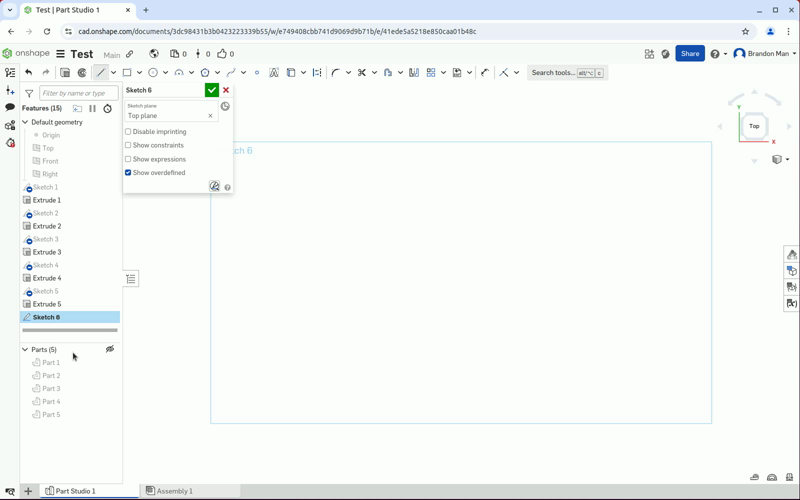
mouse_move(434, 265)
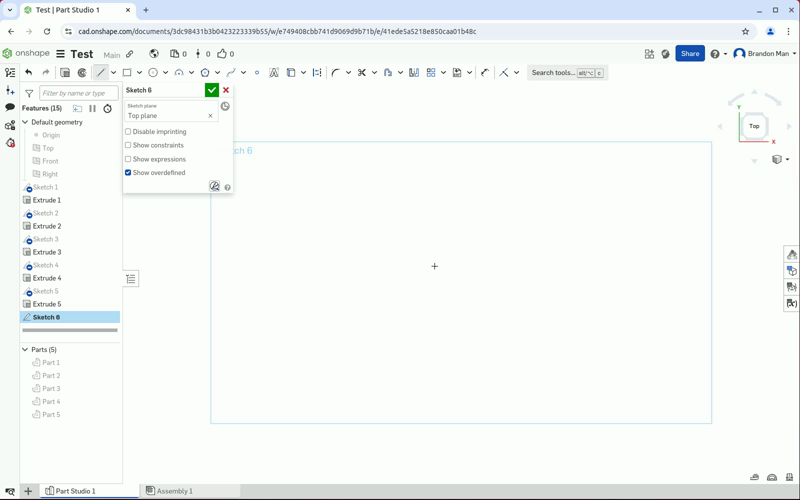
click(434, 265)
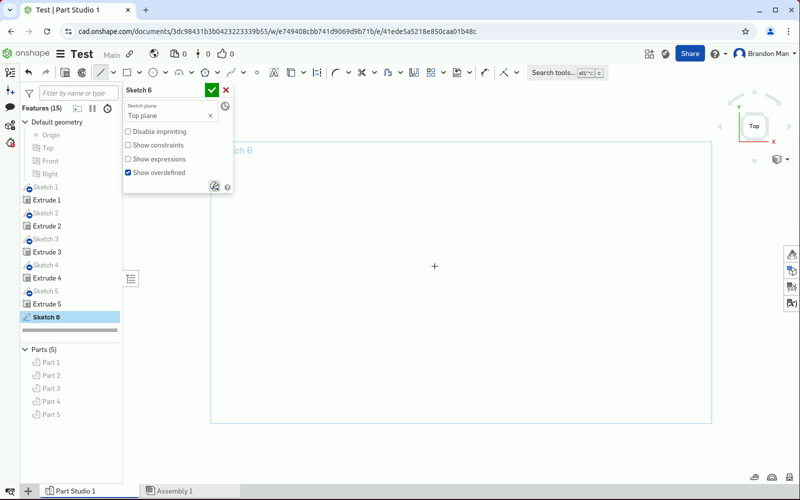
key_up(shift)
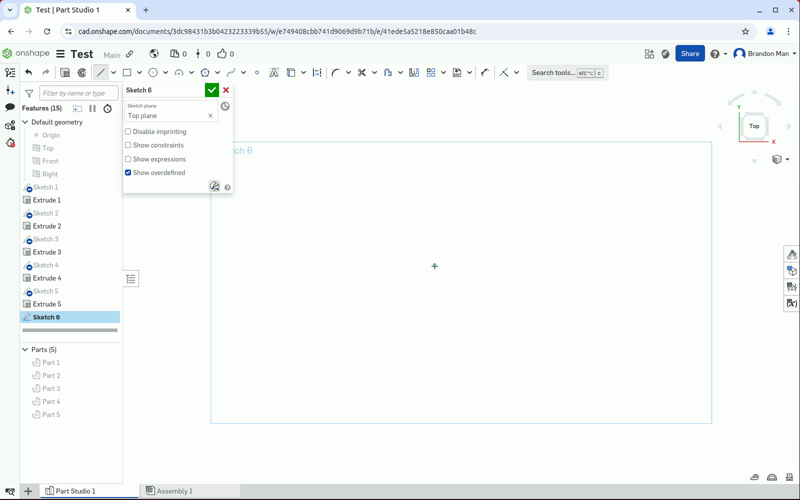
key_down(shift)
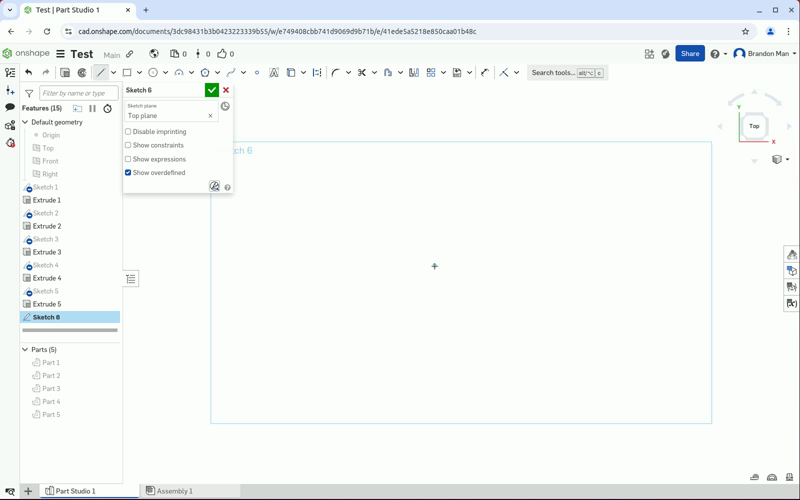
mouse_move(464, 265)
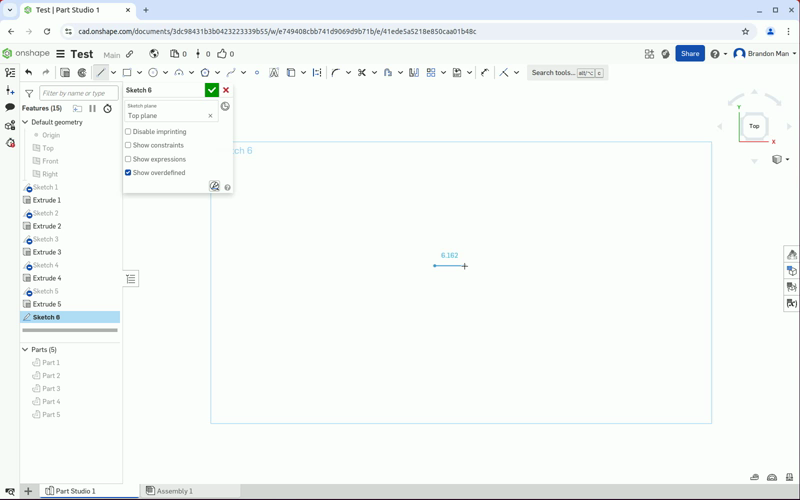
mouse_move(443, 265)
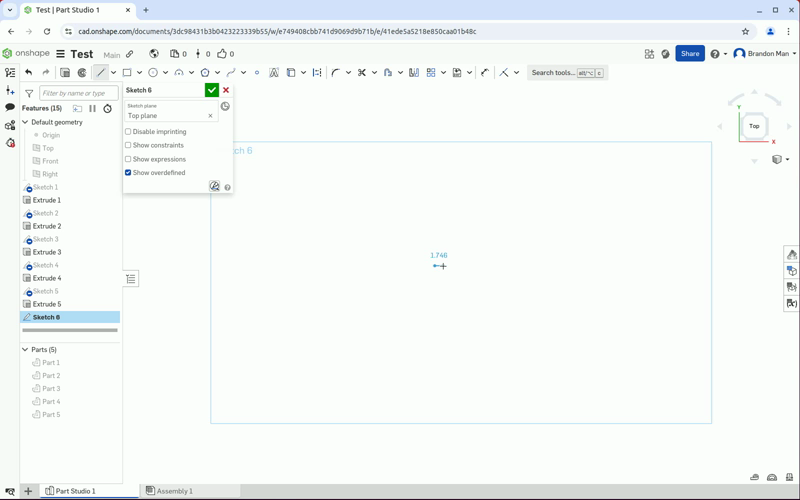
click(443, 265)
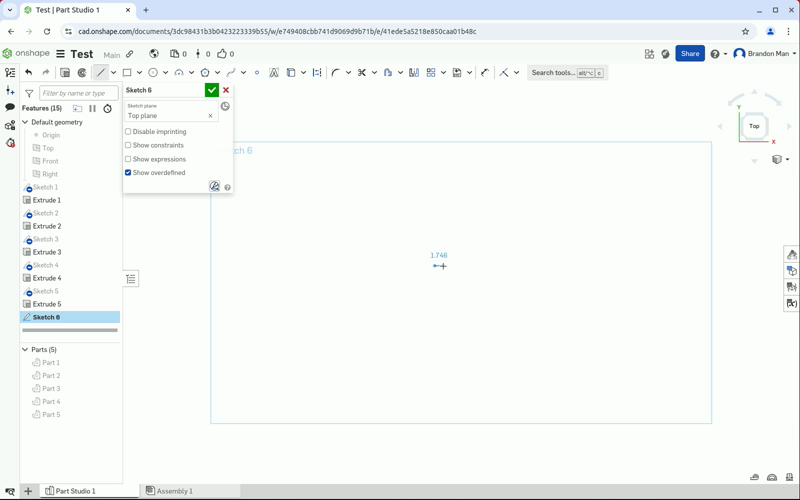
key_up(shift)
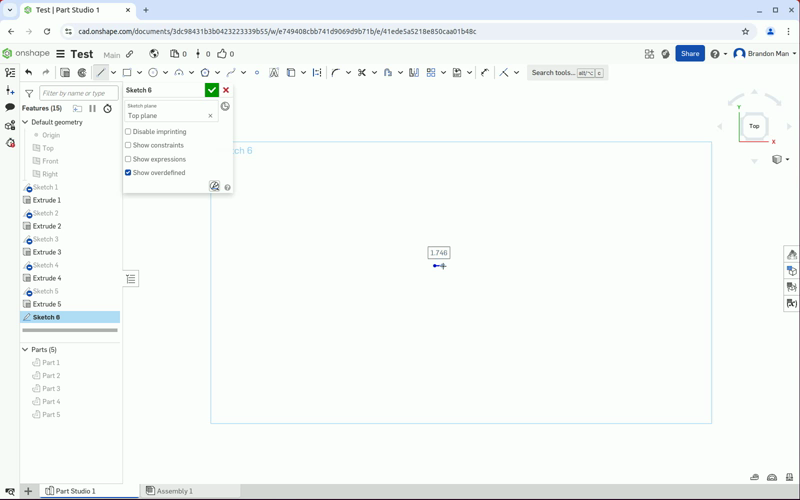
key_down(shift)
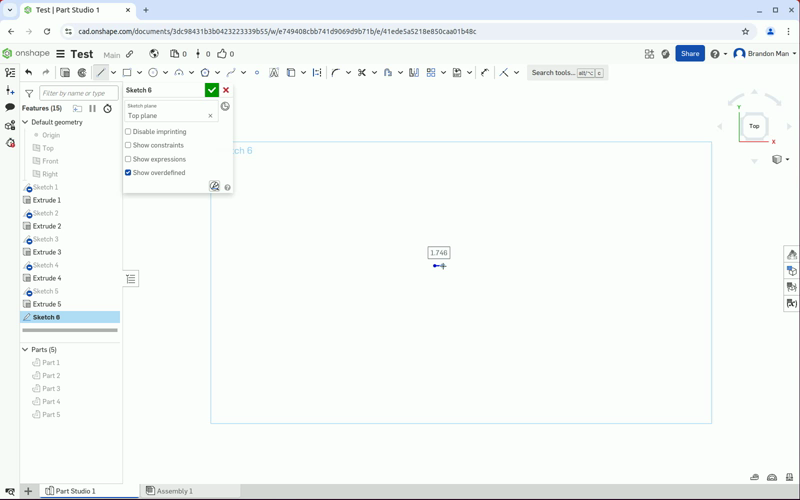
mouse_move(473, 265)
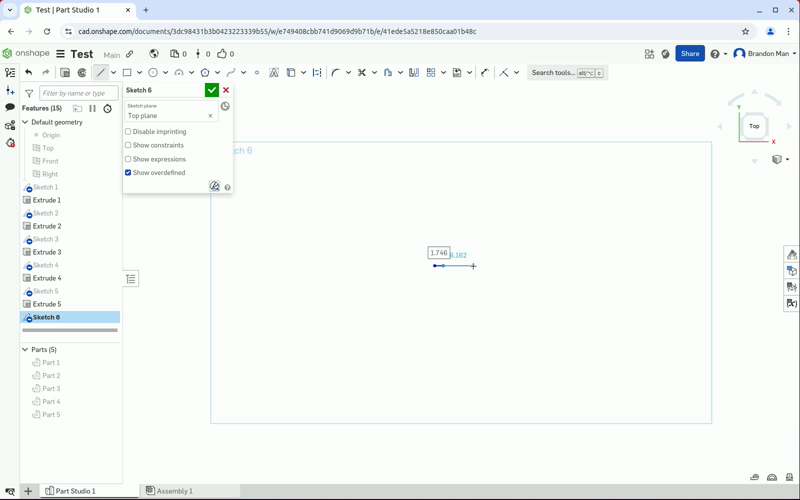
mouse_move(443, 263)
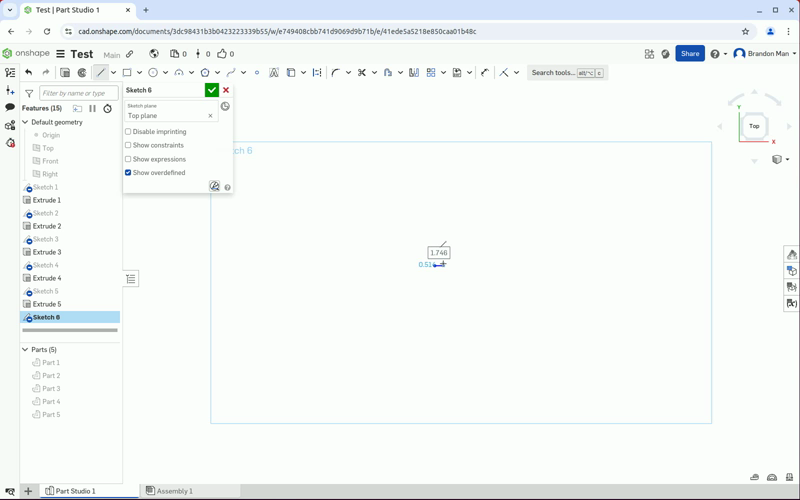
scroll(6)
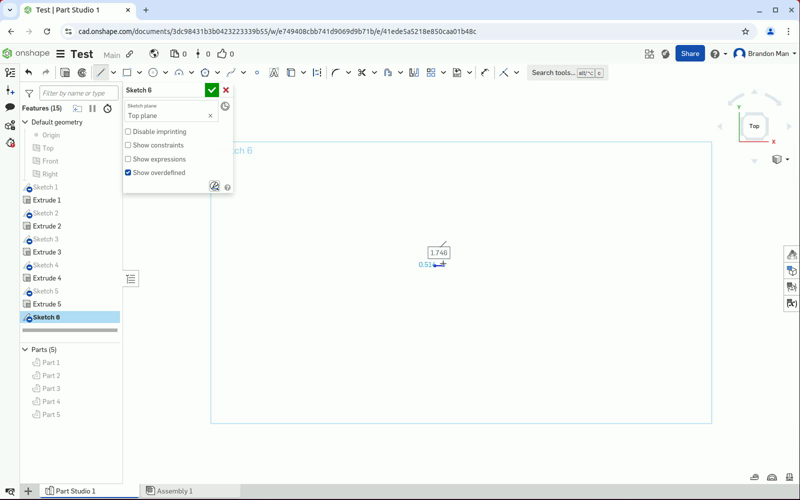
scroll(6)
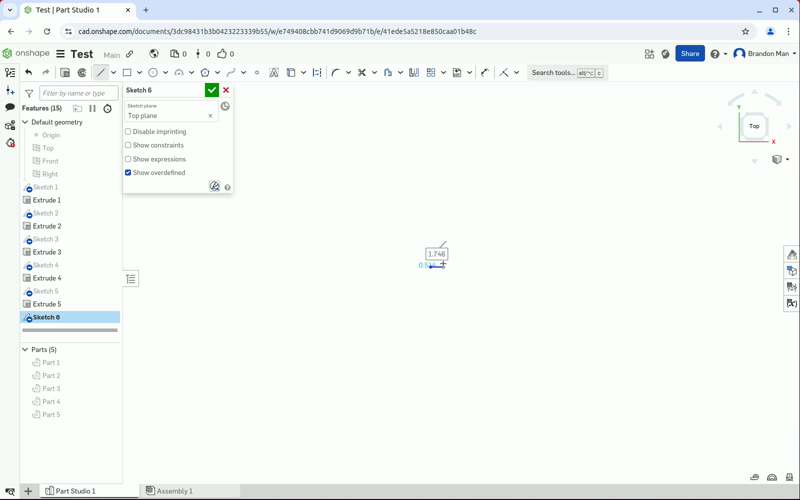
scroll(6)
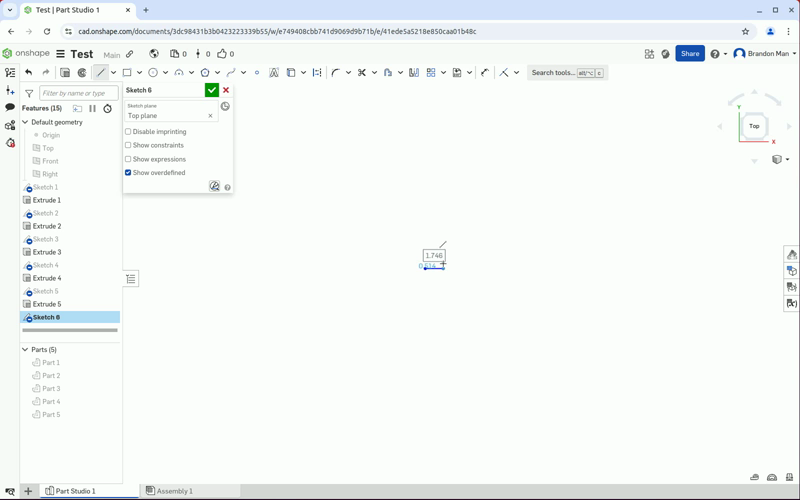
scroll(6)
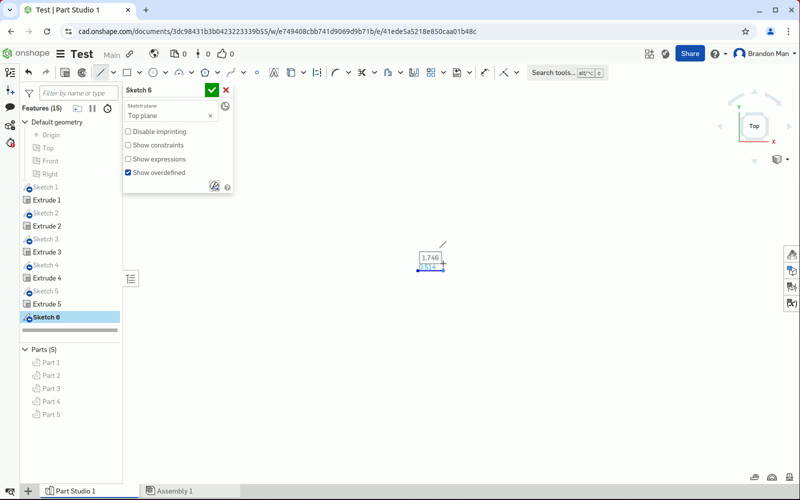
scroll(6)
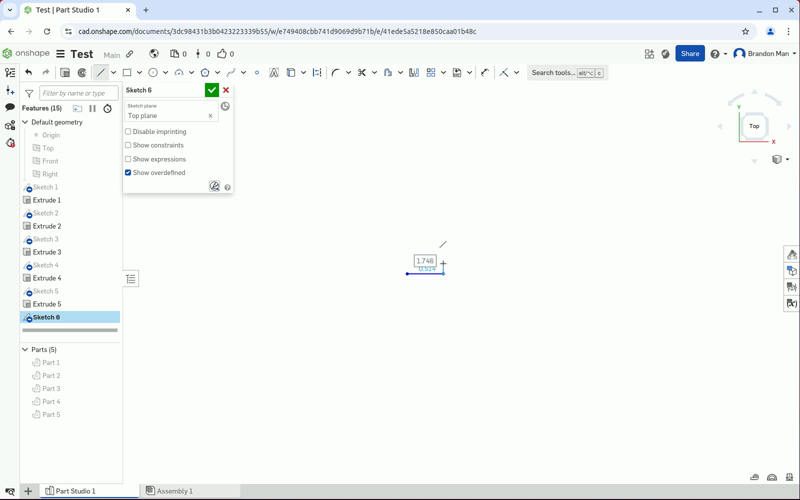
scroll(6)
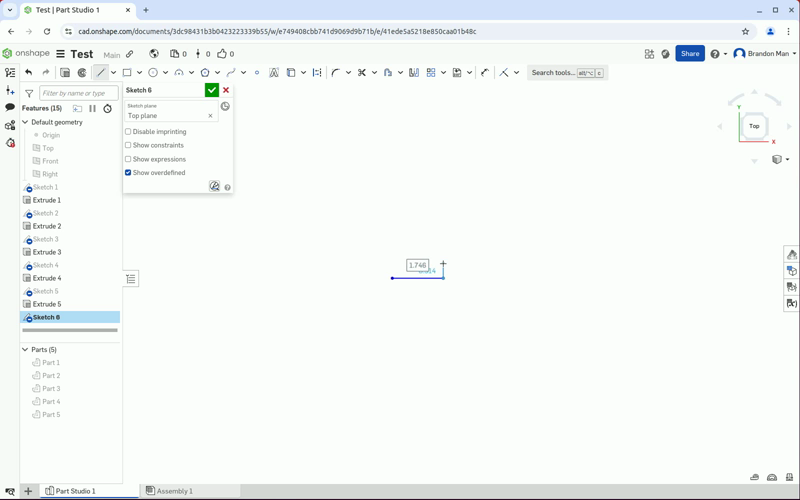
scroll(6)
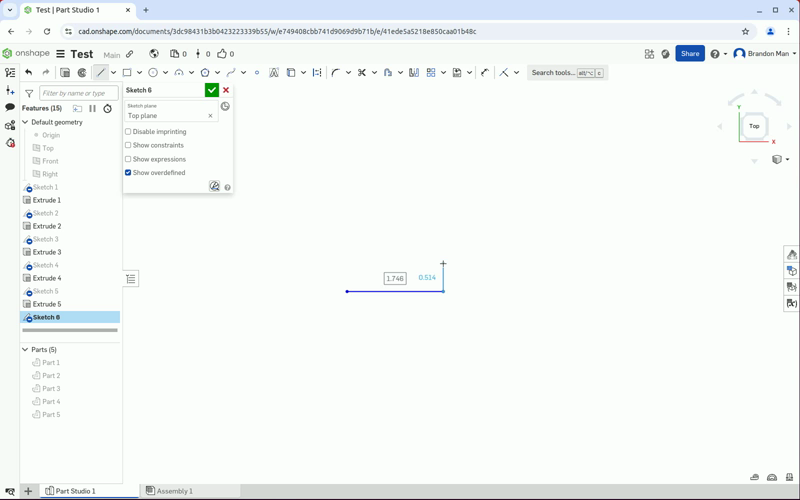
click(443, 263)
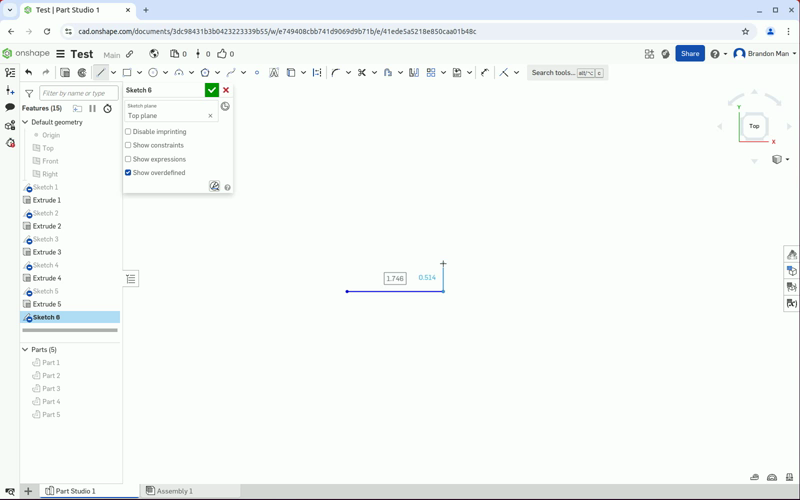
scroll(-6)
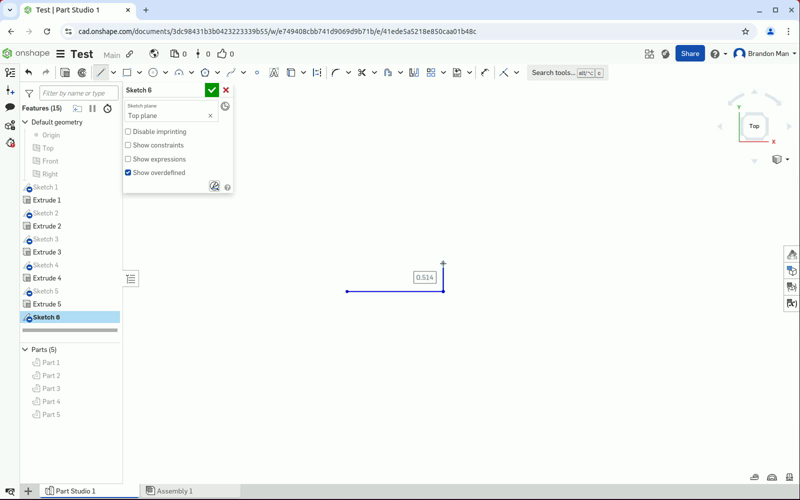
scroll(-6)
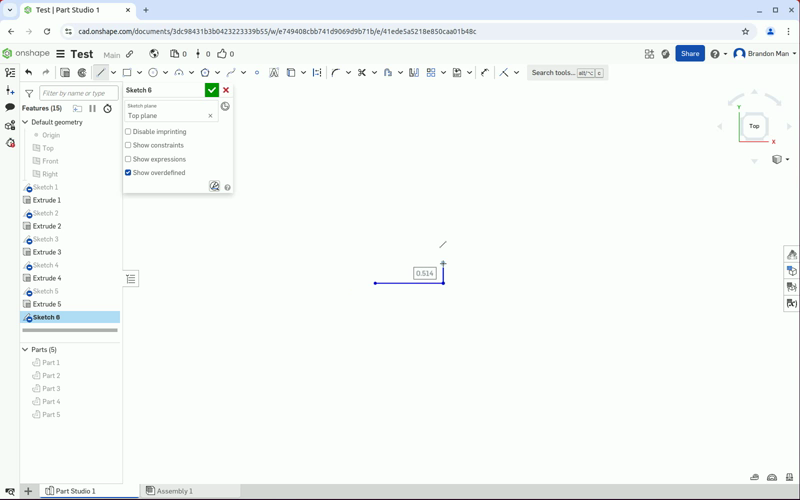
scroll(-6)
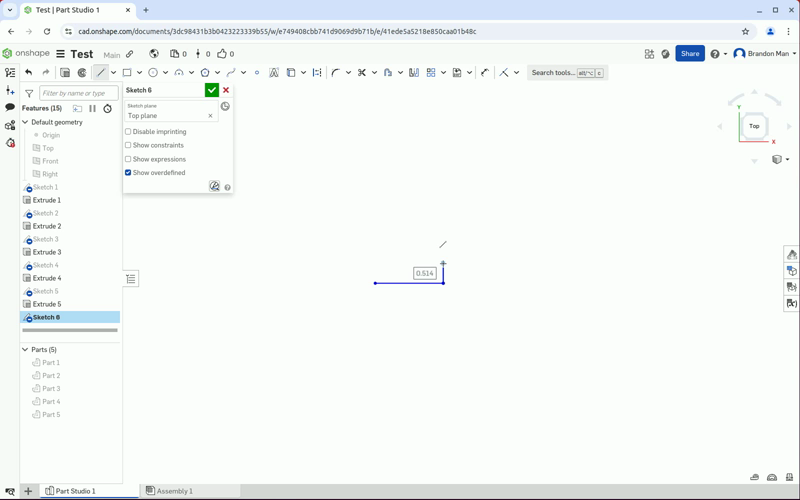
scroll(-6)
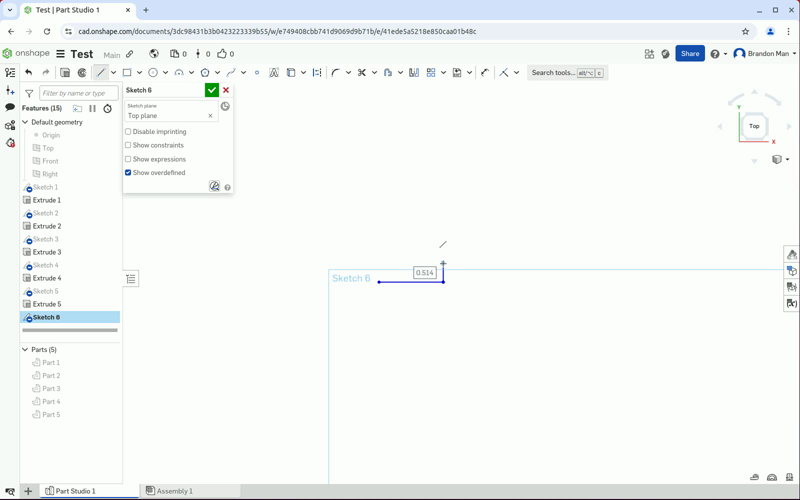
scroll(-6)
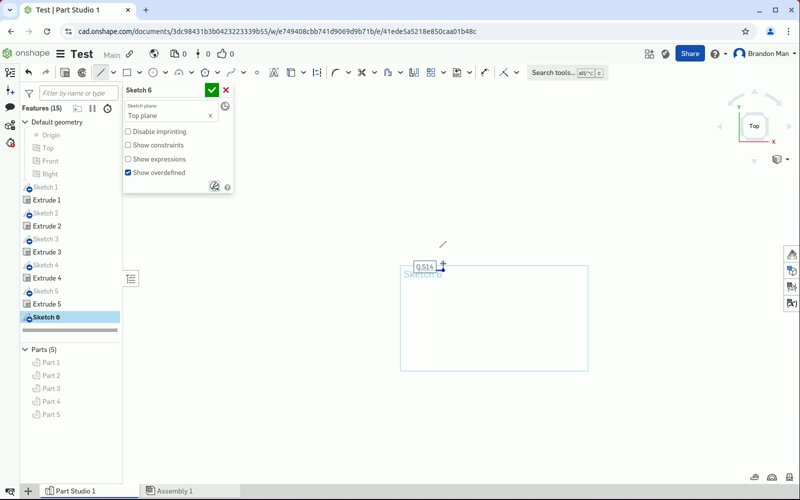
scroll(-6)
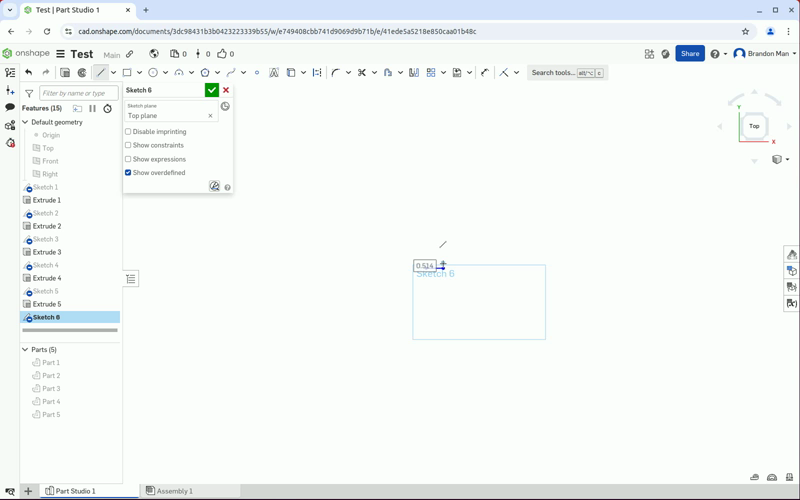
scroll(-6)
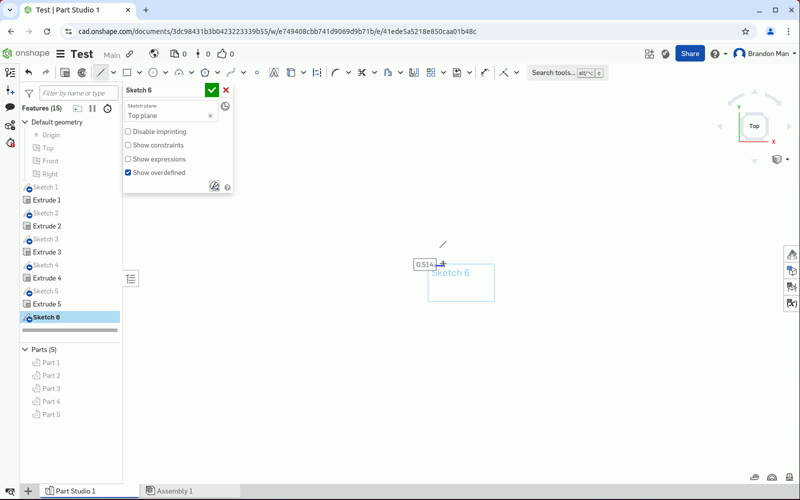
key_up(shift)
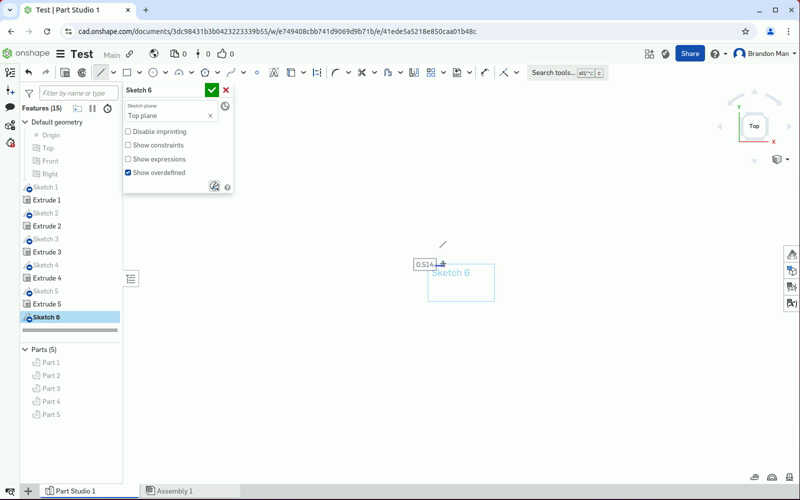
key_down(shift)
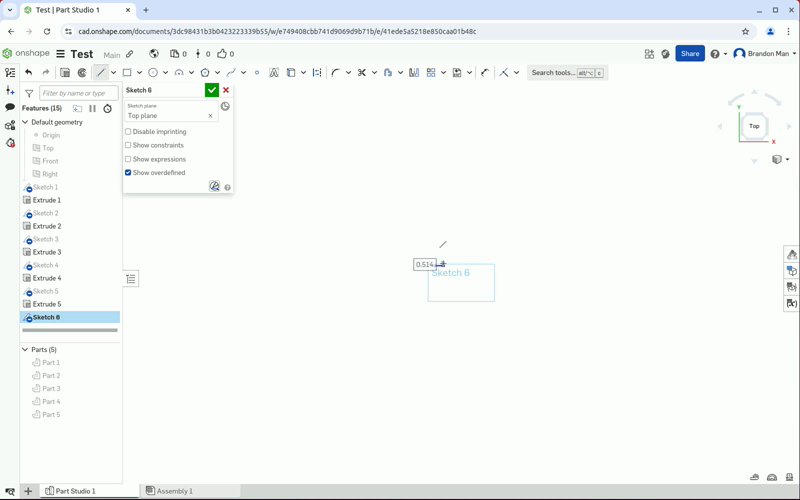
mouse_move(473, 263)
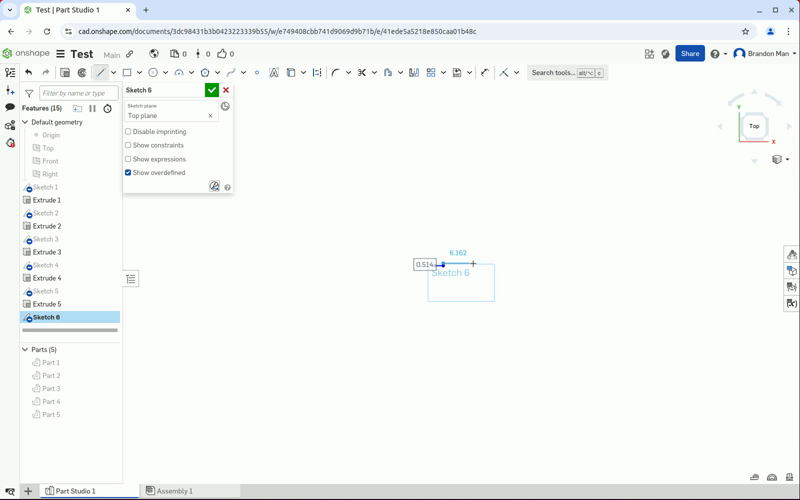
mouse_move(440, 263)
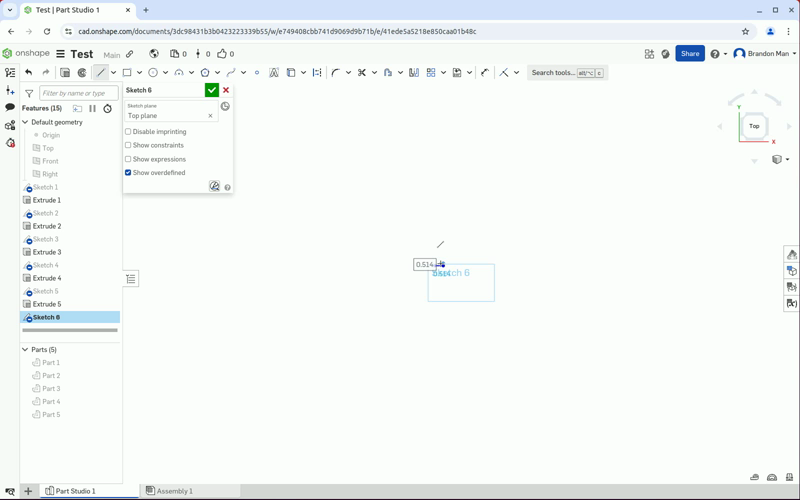
scroll(6)
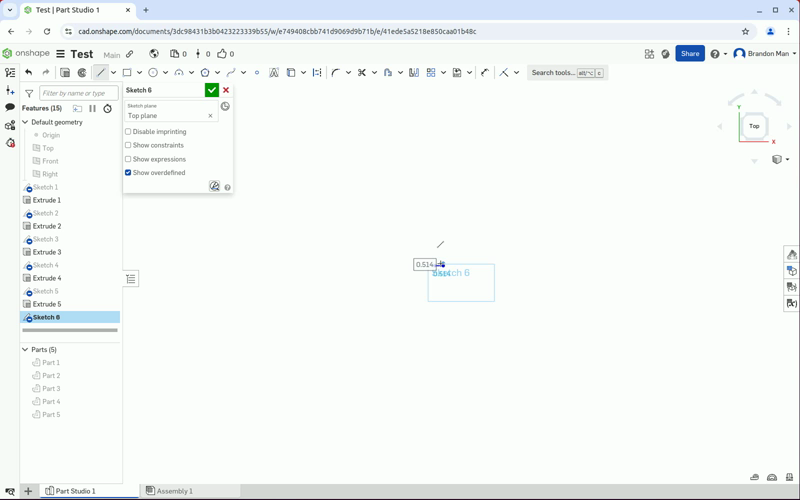
scroll(6)
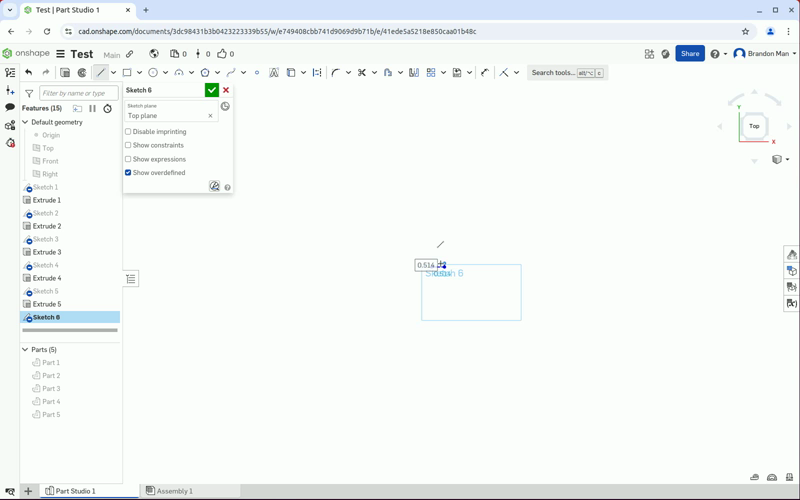
scroll(6)
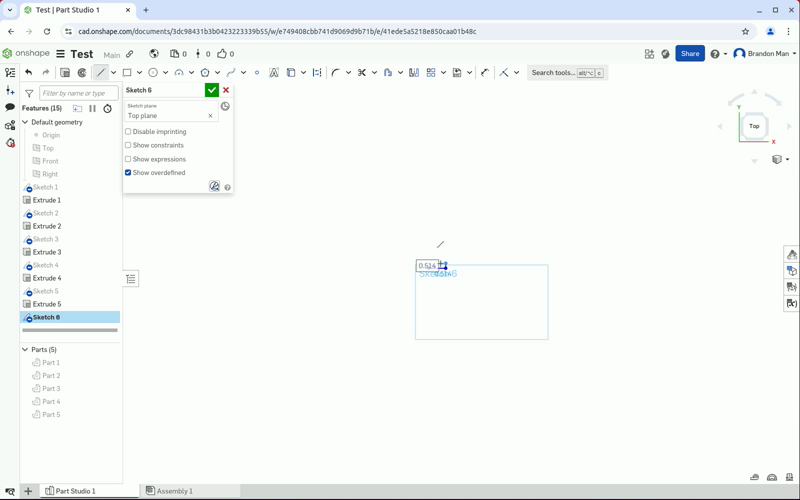
scroll(6)
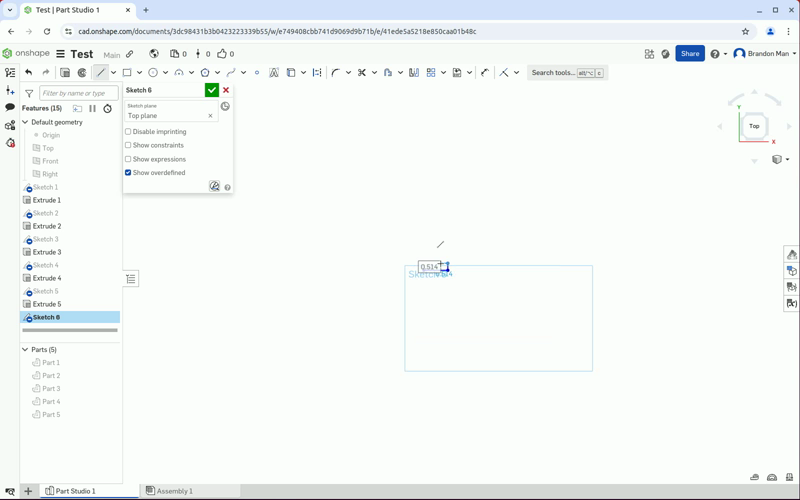
scroll(6)
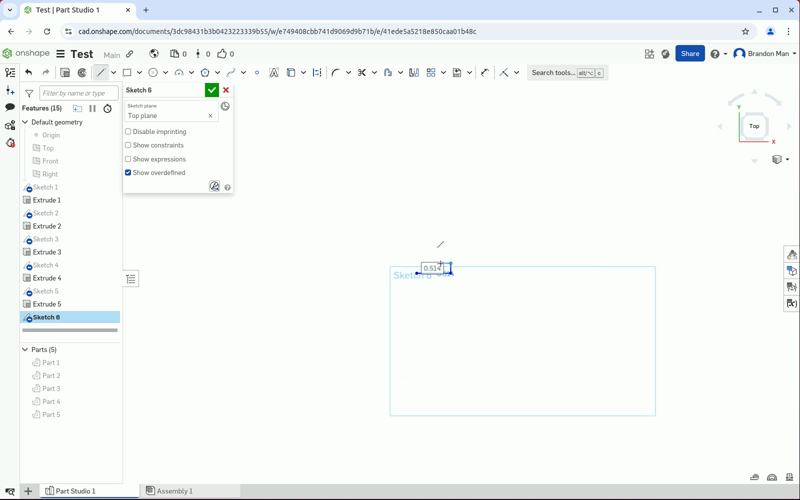
scroll(6)
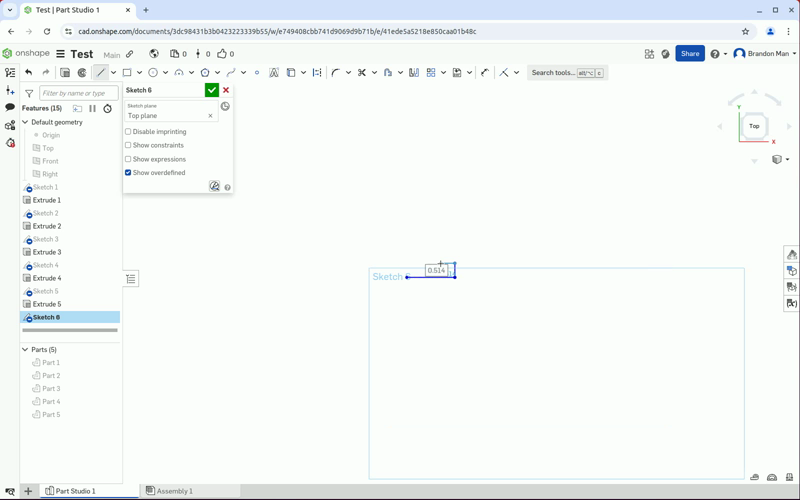
scroll(6)
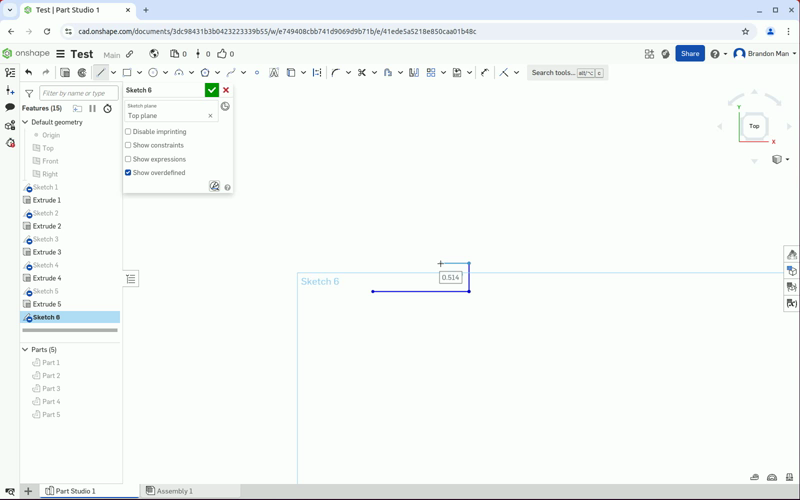
click(440, 263)
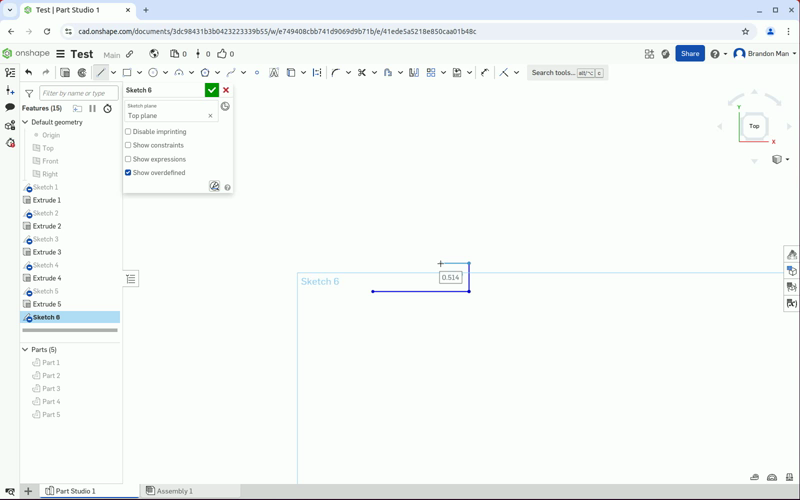
scroll(-6)
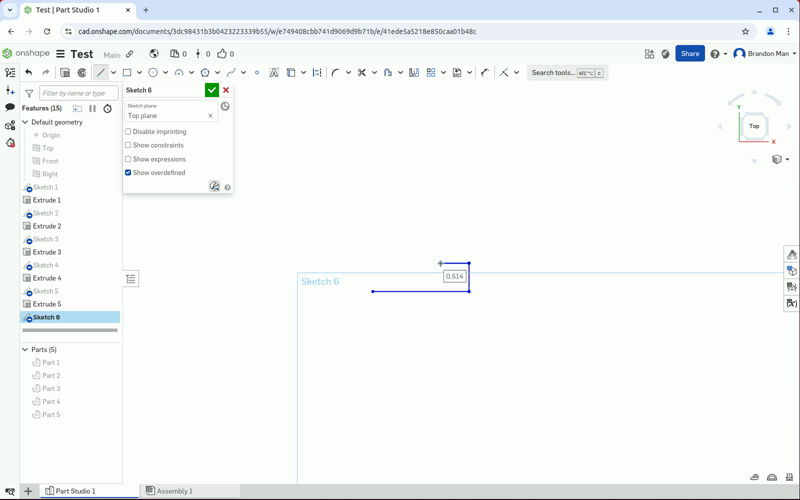
scroll(-6)
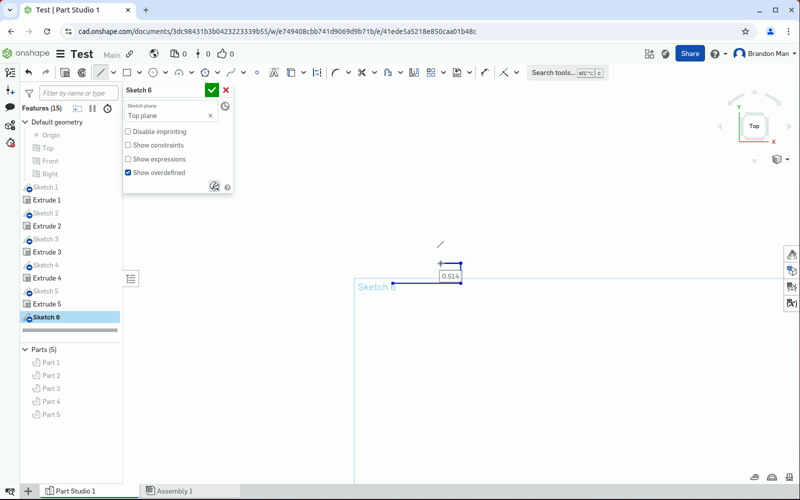
scroll(-6)
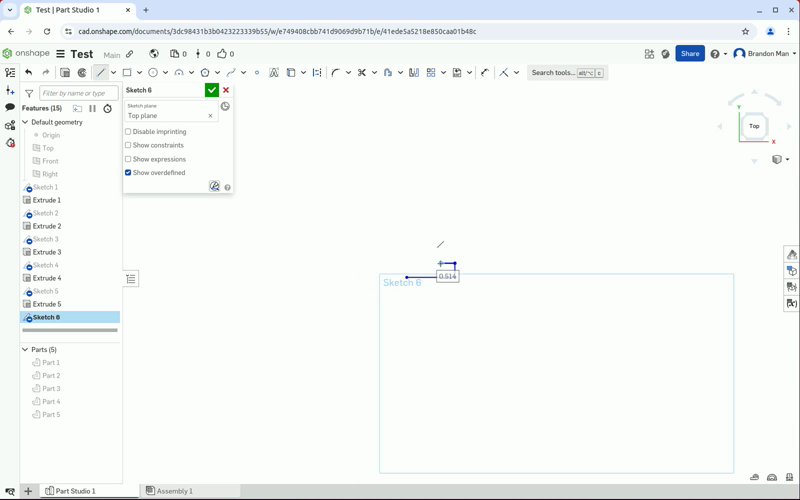
scroll(-6)
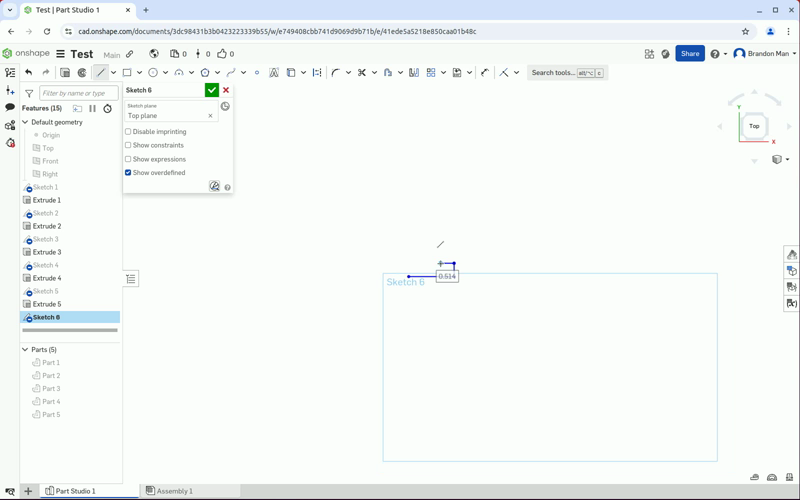
scroll(-6)
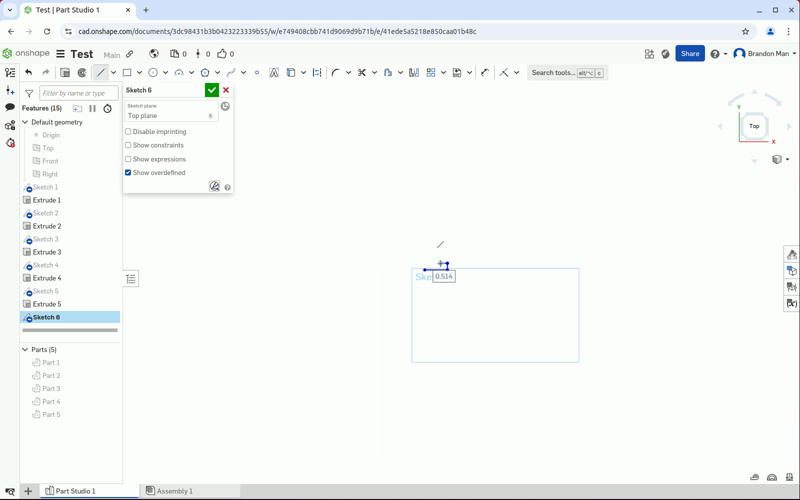
scroll(-6)
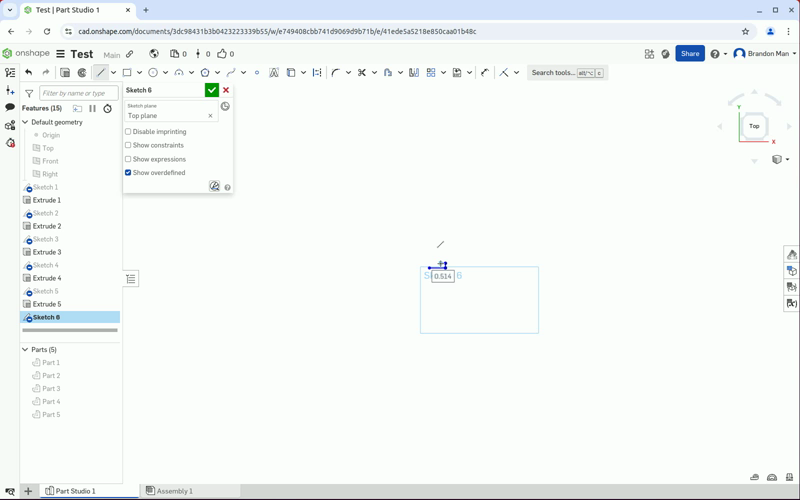
scroll(-6)
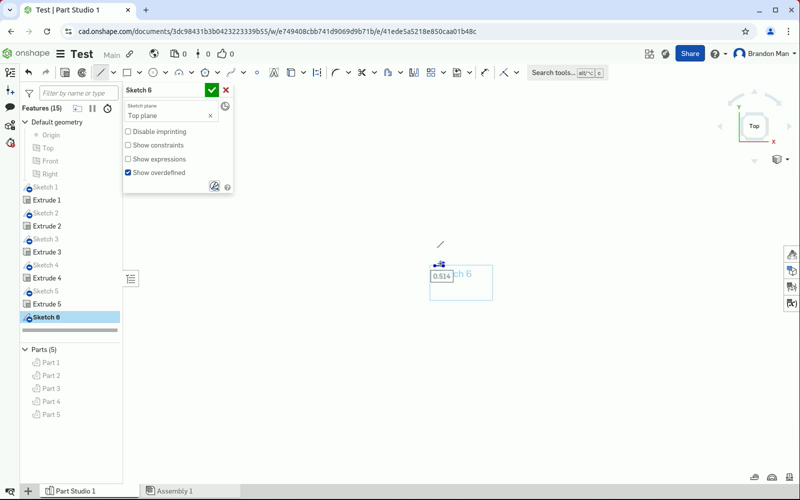
key_up(shift)
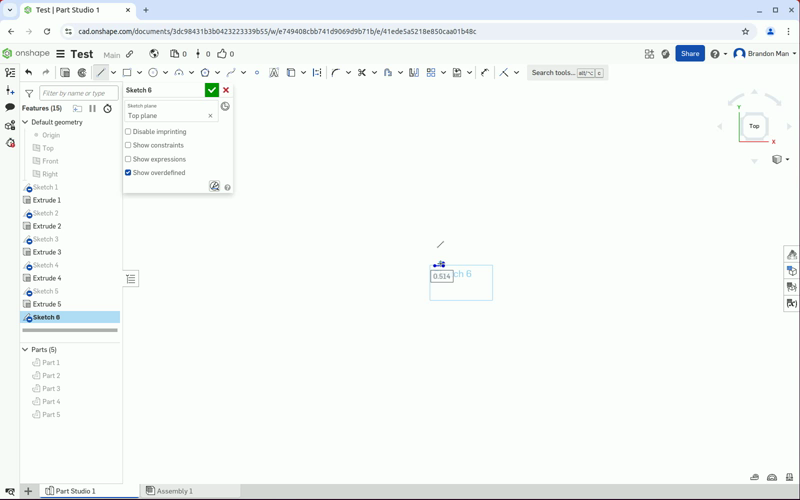
key_down(shift)
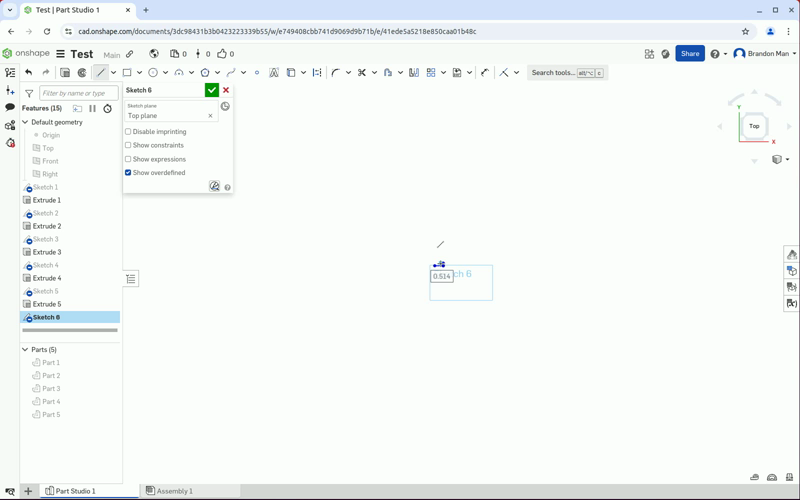
mouse_move(470, 263)
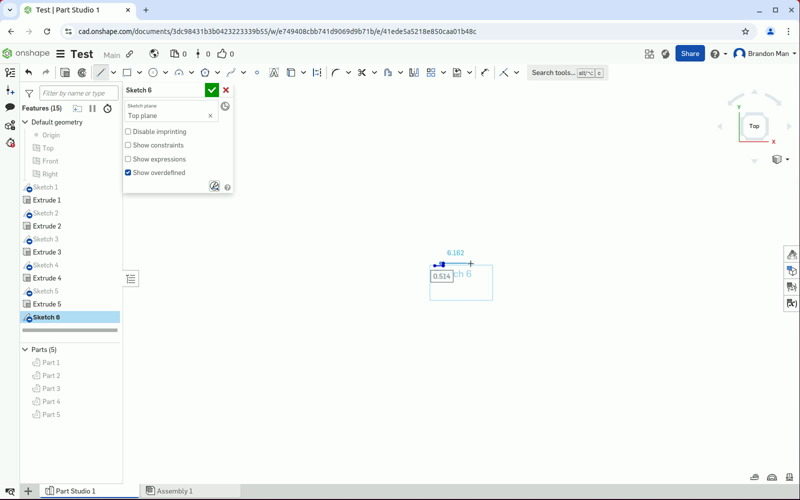
mouse_move(440, 262)
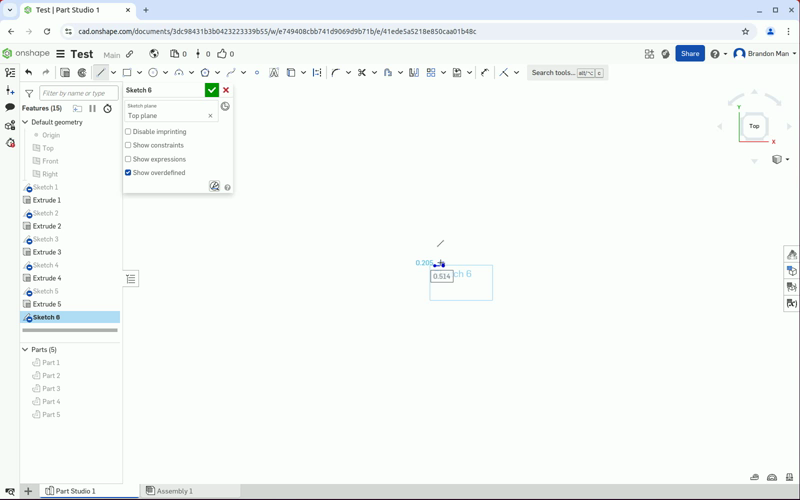
scroll(6)
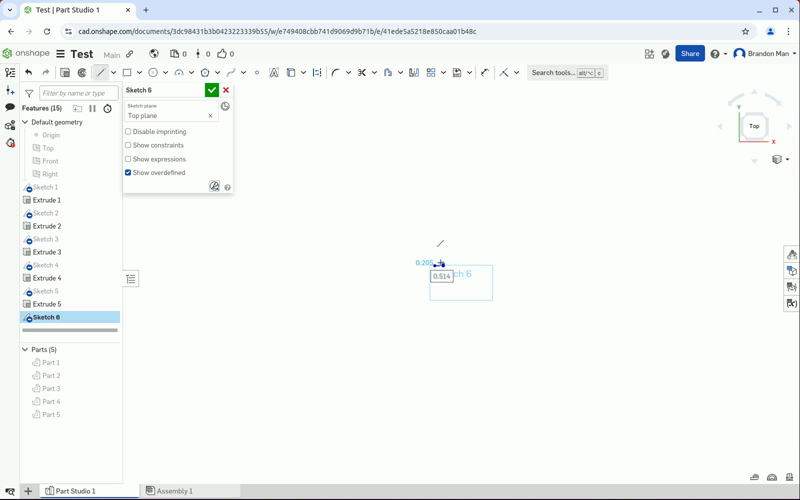
scroll(6)
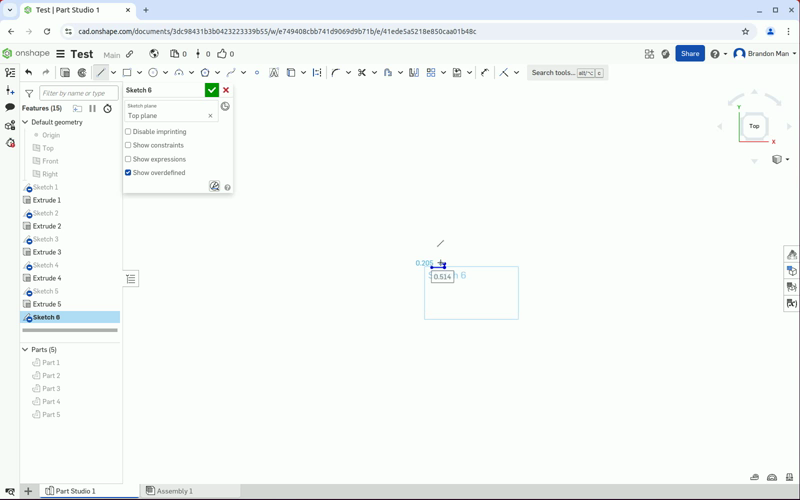
scroll(6)
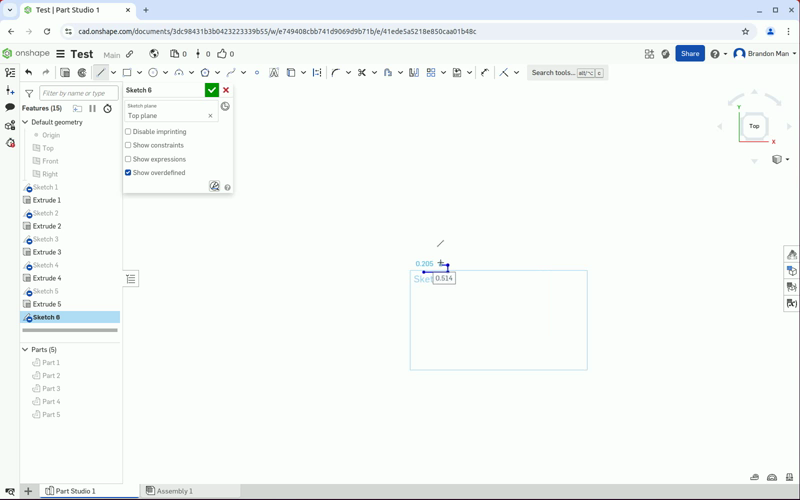
scroll(6)
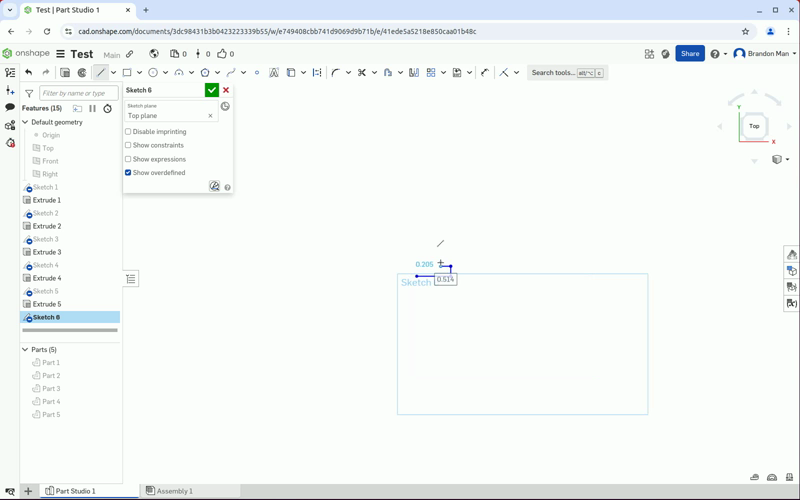
scroll(6)
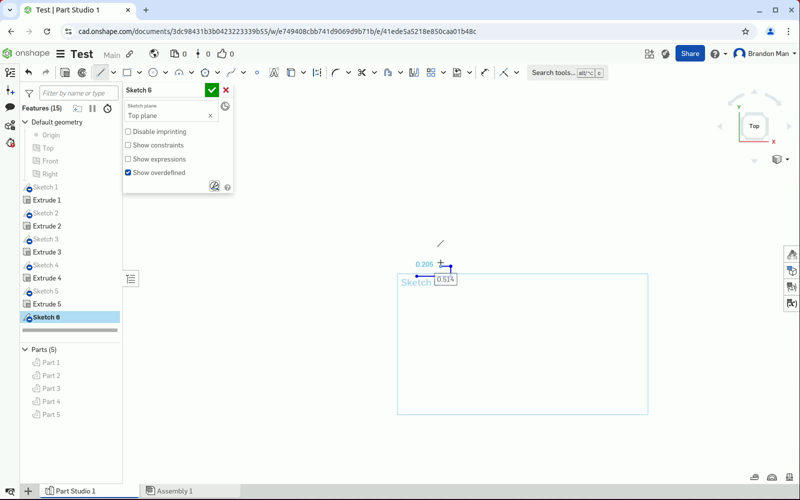
scroll(6)
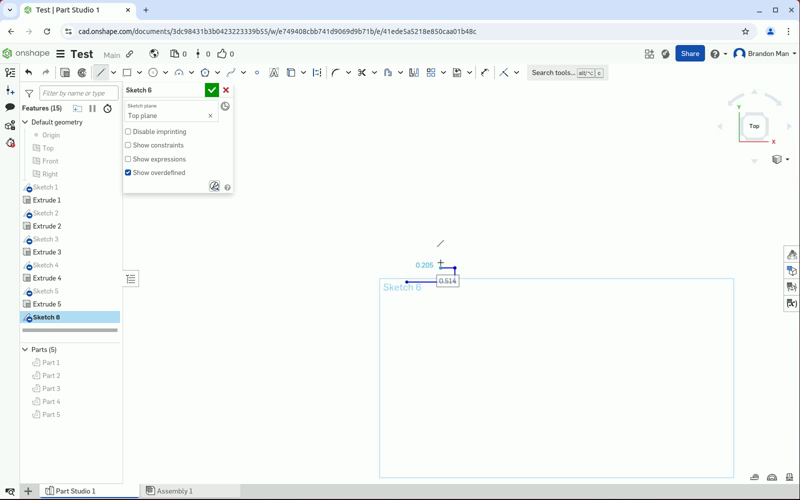
scroll(6)
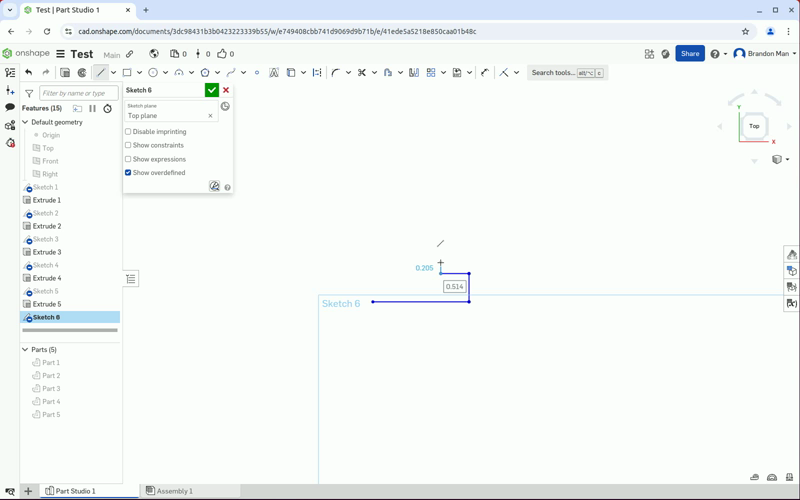
click(440, 262)
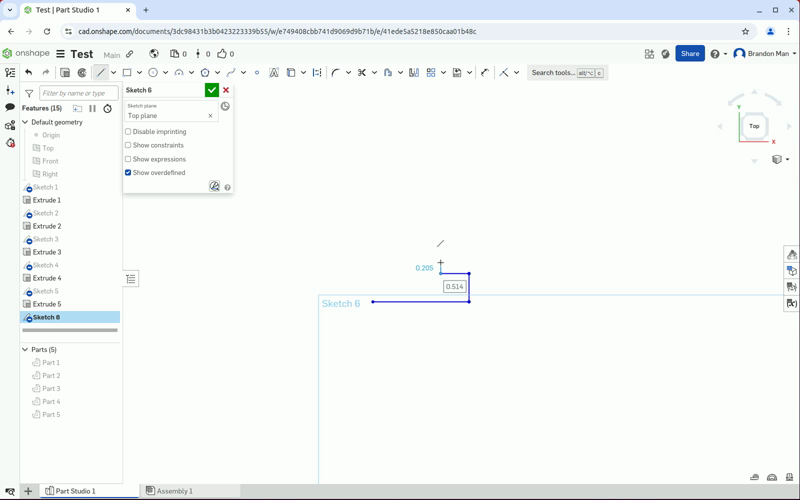
scroll(-6)
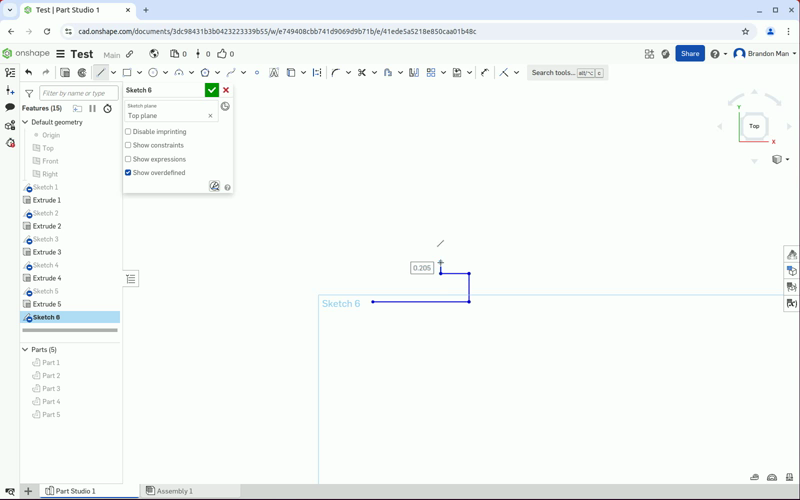
scroll(-6)
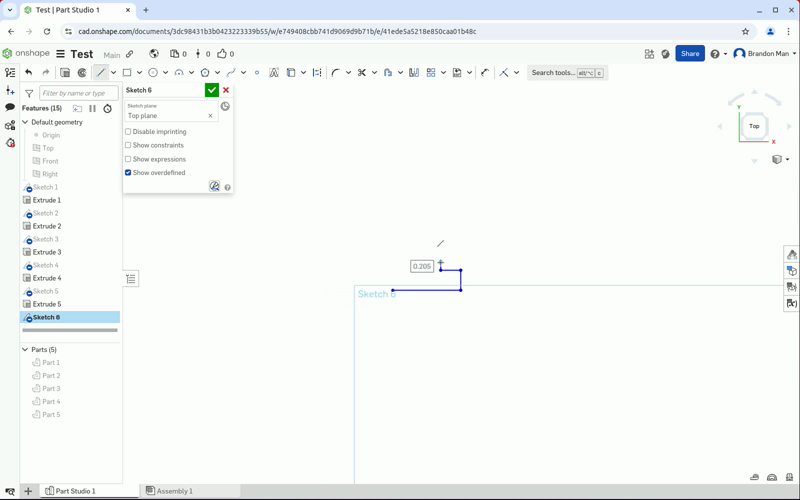
scroll(-6)
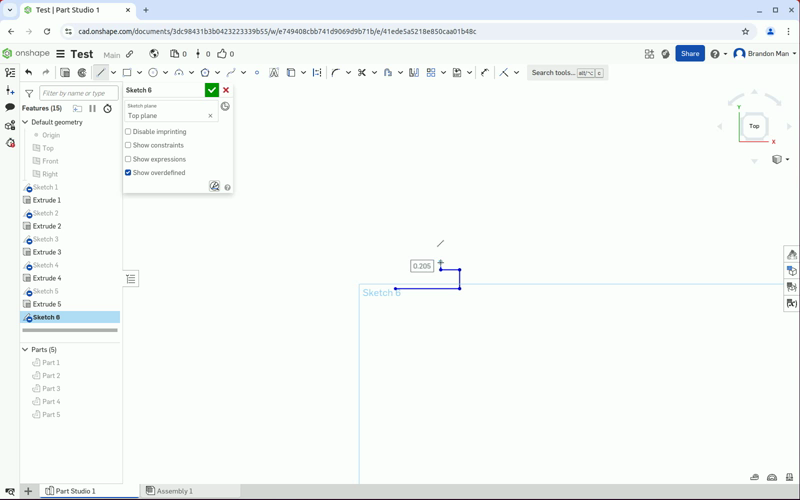
scroll(-6)
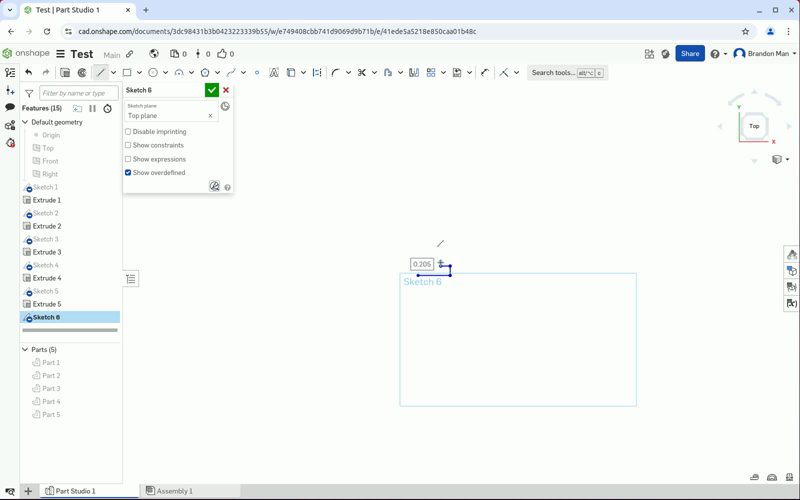
scroll(-6)
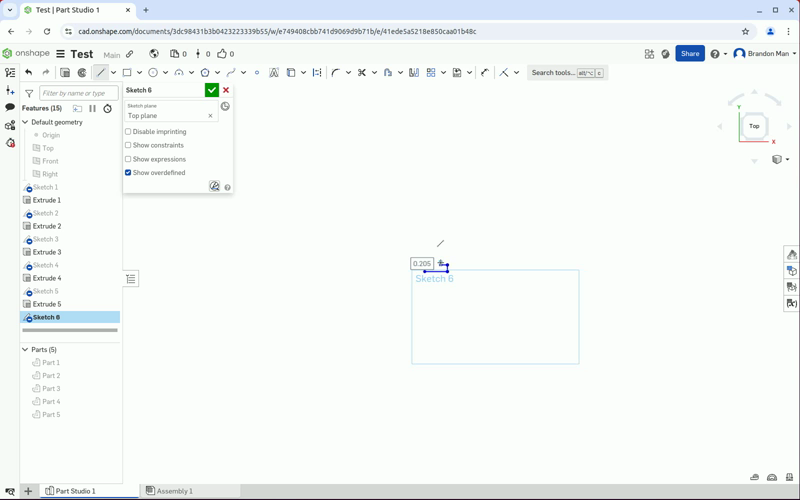
scroll(-6)
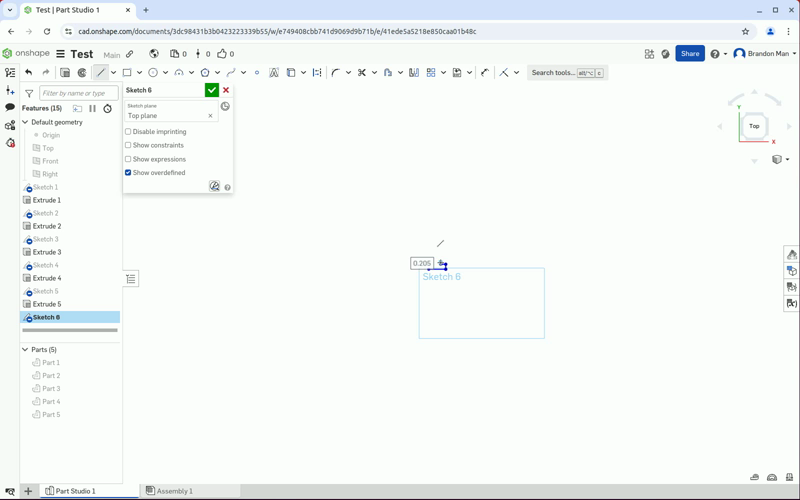
scroll(-6)
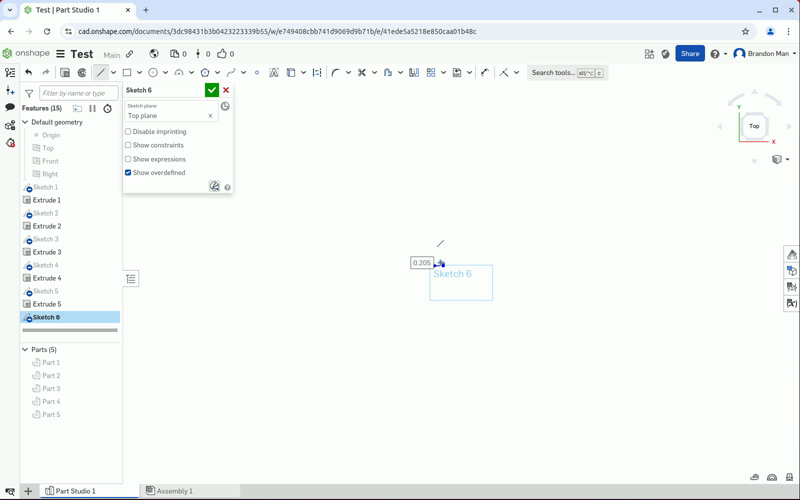
key_up(shift)
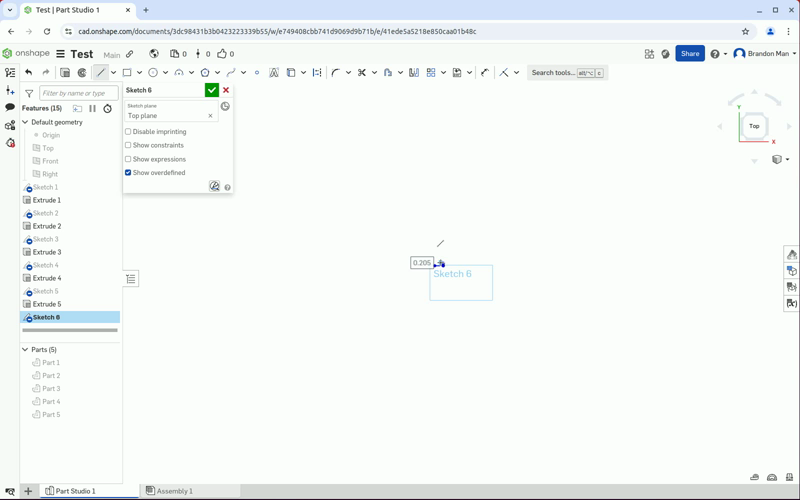
key_down(shift)
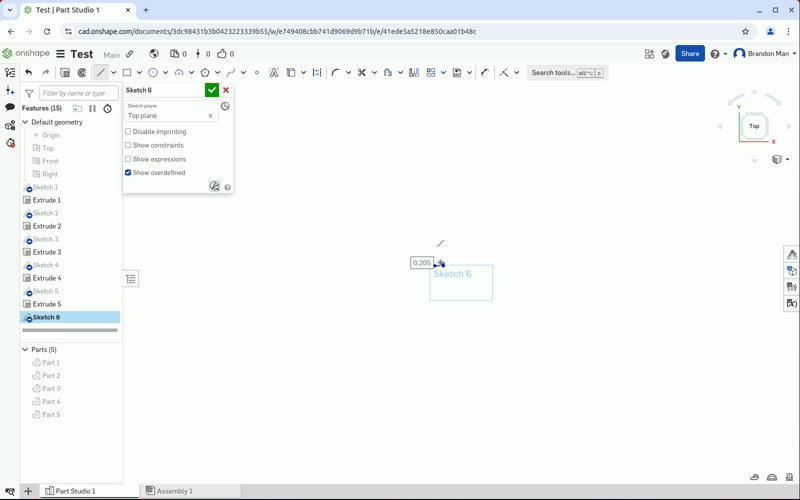
mouse_move(470, 262)
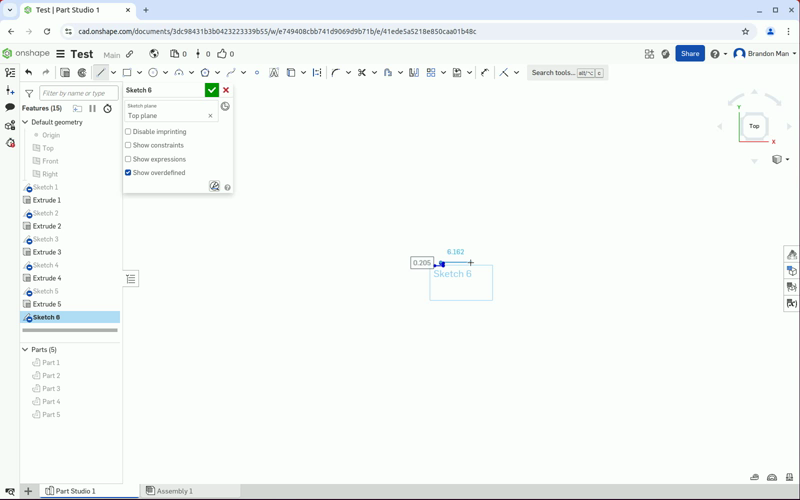
mouse_move(434, 262)
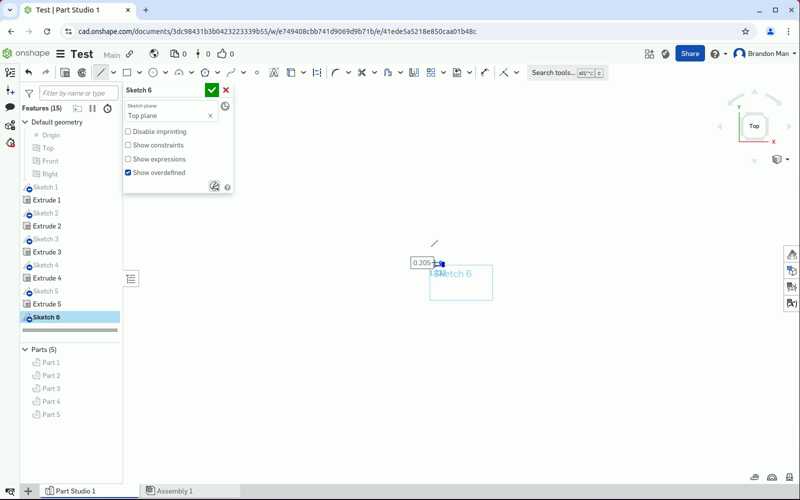
scroll(6)
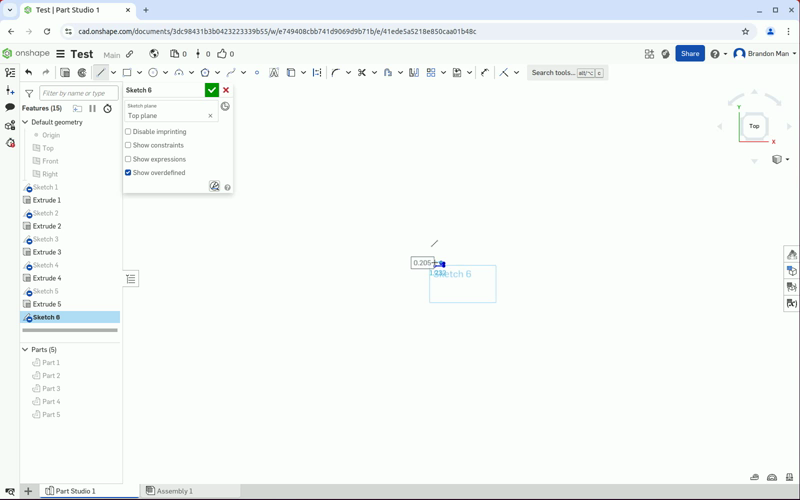
scroll(6)
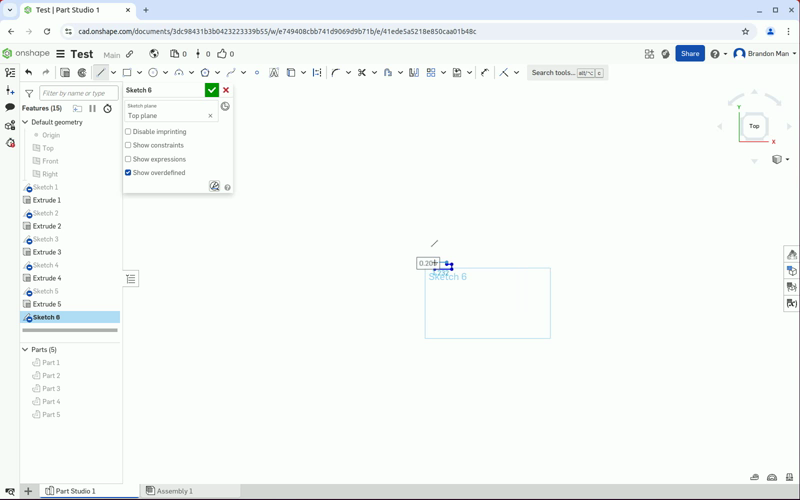
scroll(6)
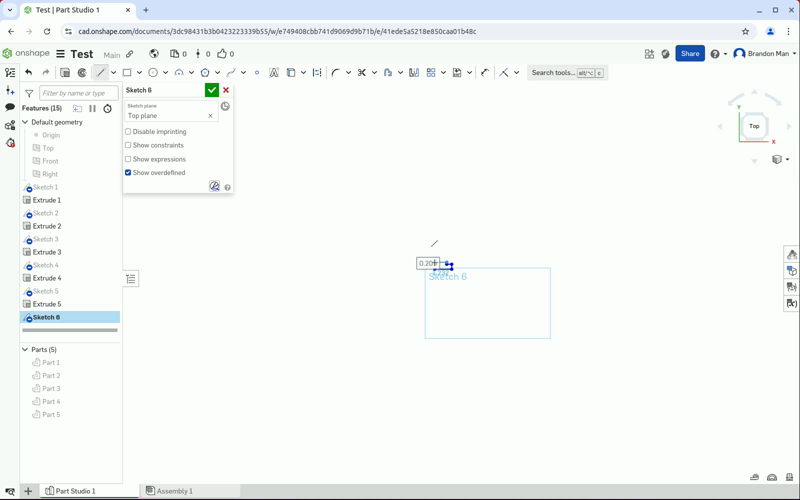
scroll(6)
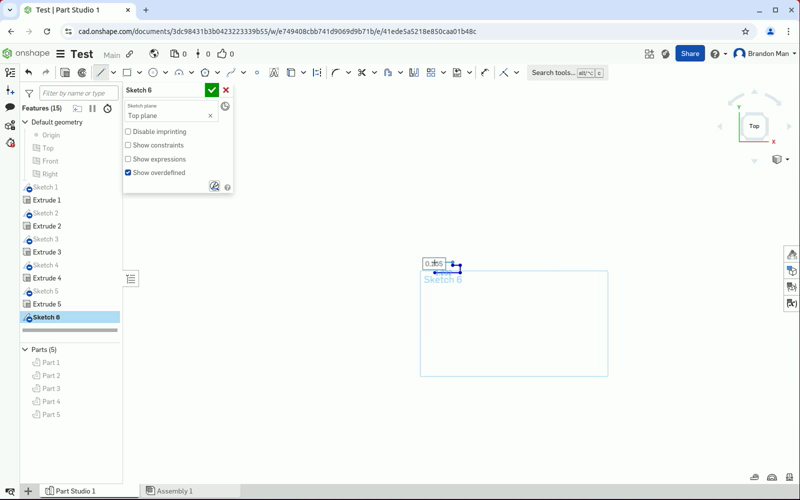
scroll(6)
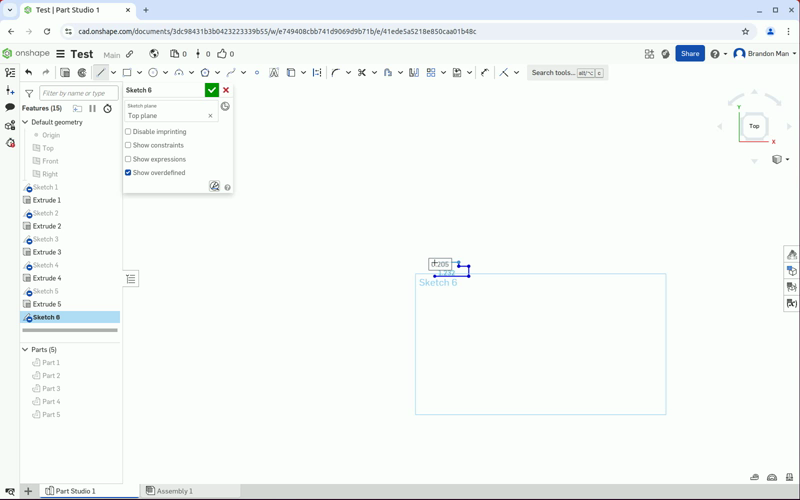
scroll(6)
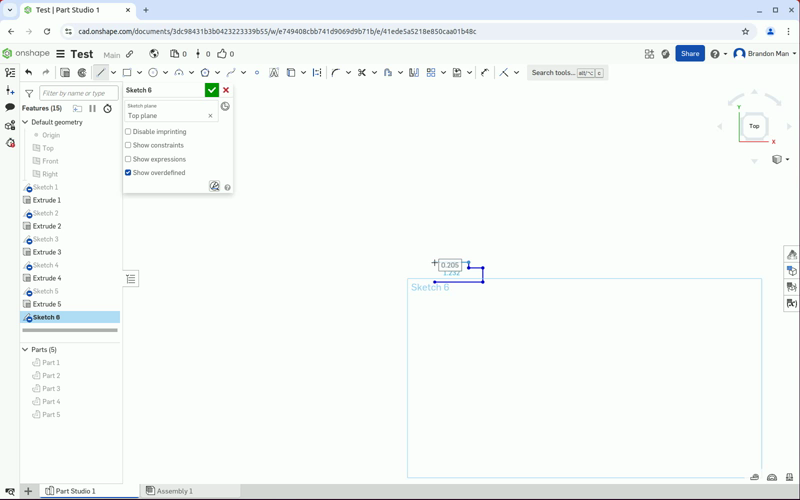
scroll(6)
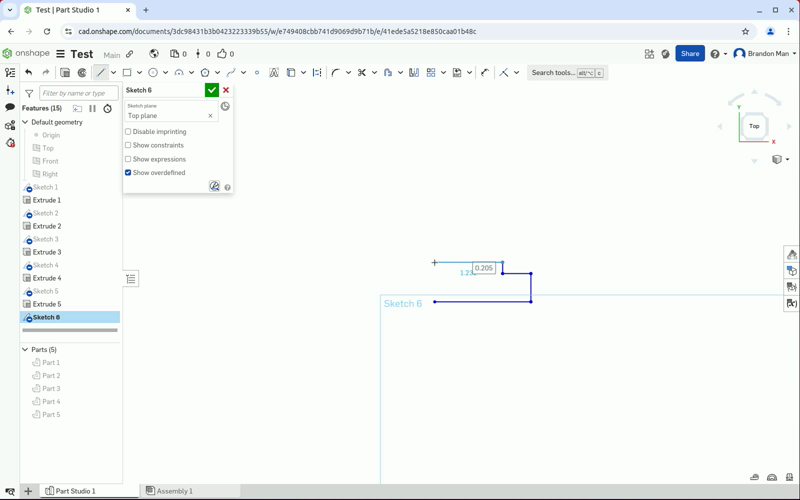
click(434, 262)
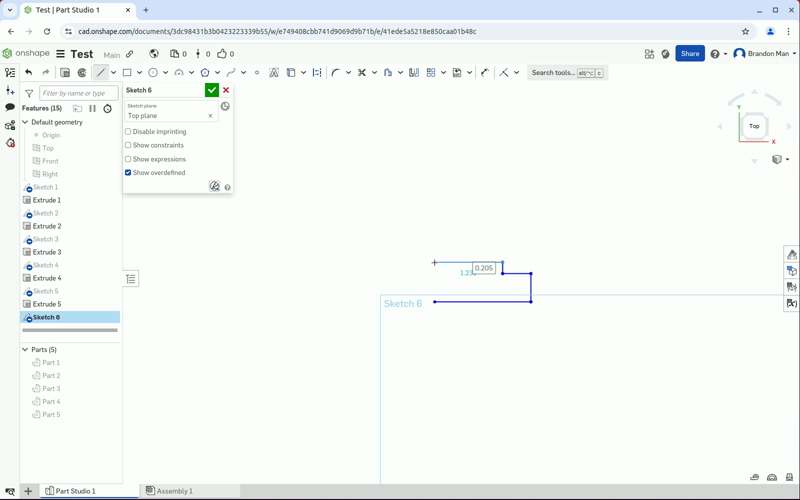
scroll(-6)
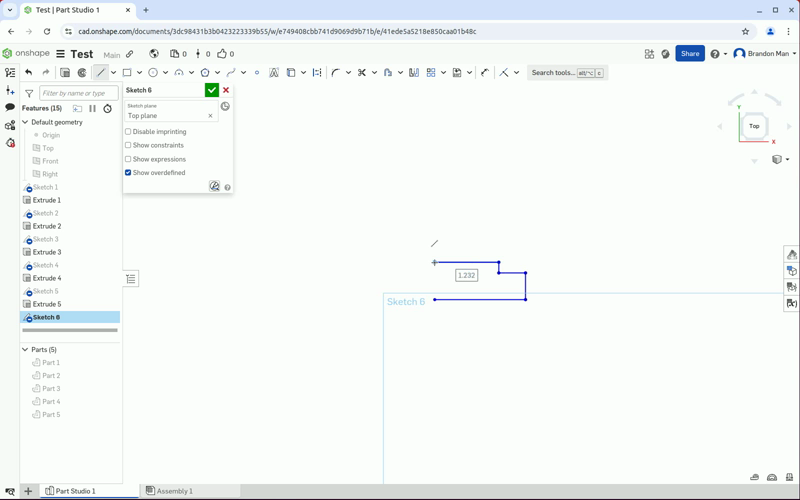
scroll(-6)
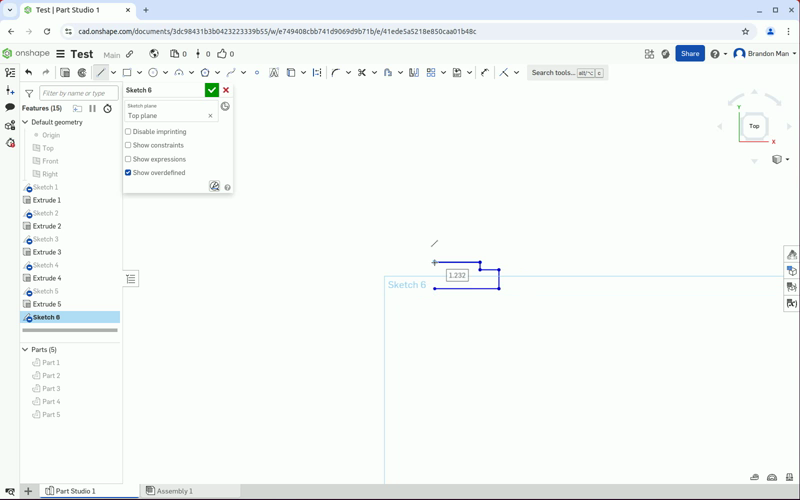
scroll(-6)
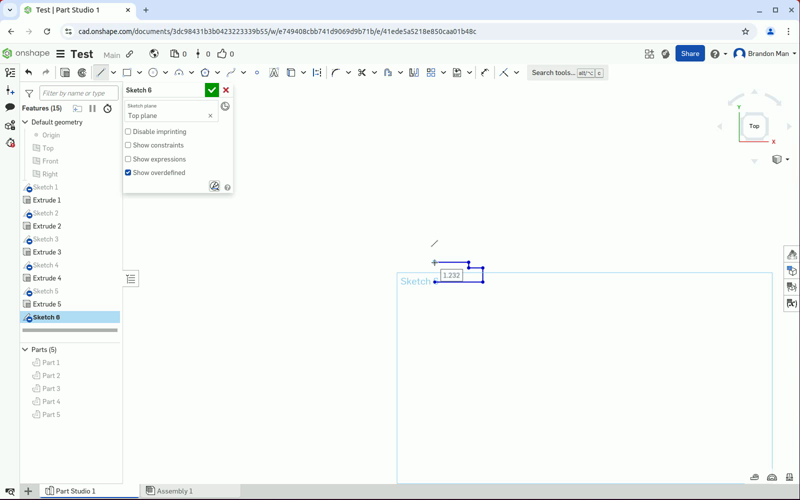
scroll(-6)
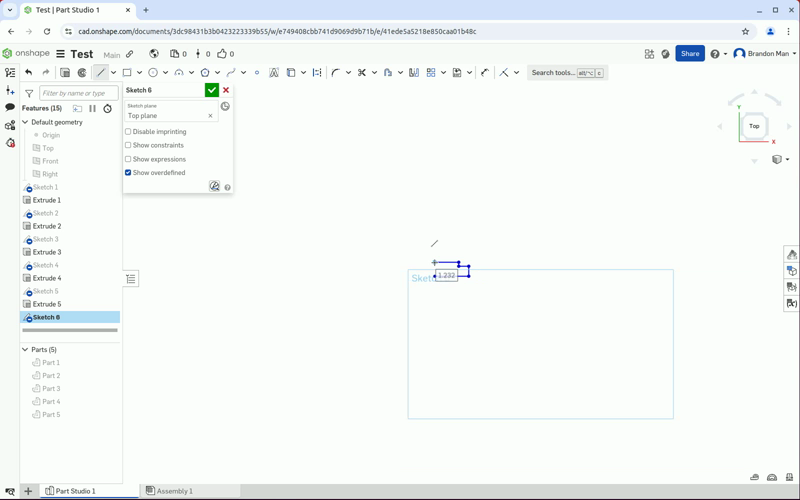
scroll(-6)
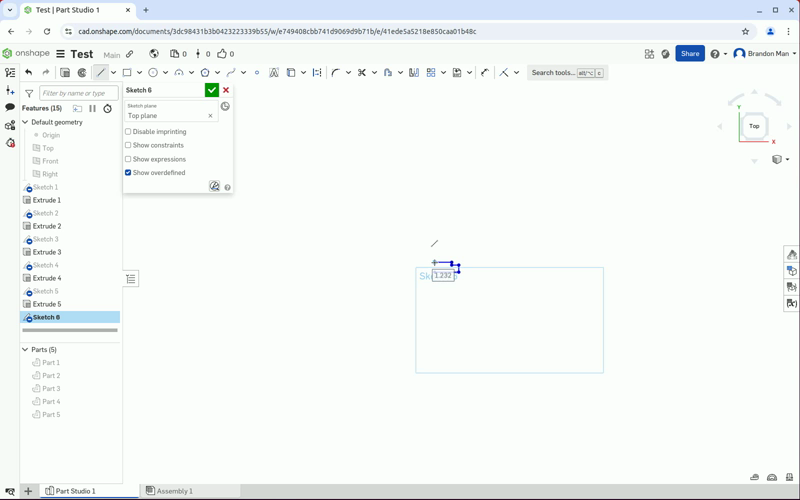
scroll(-6)
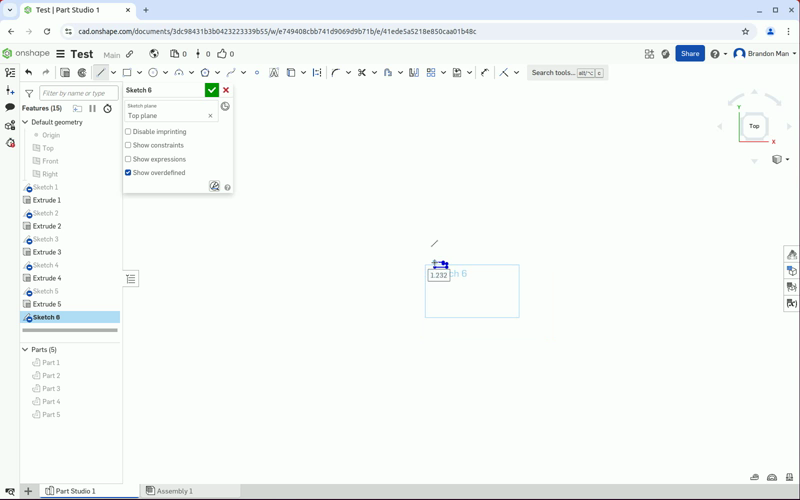
scroll(-6)
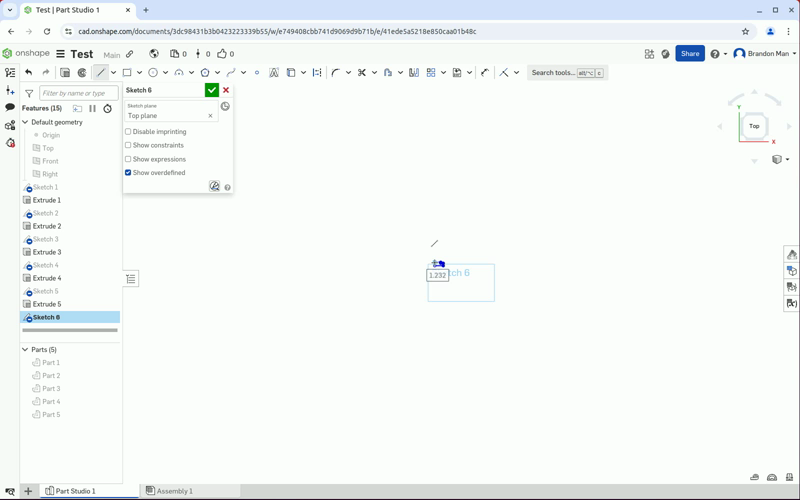
key_up(shift)
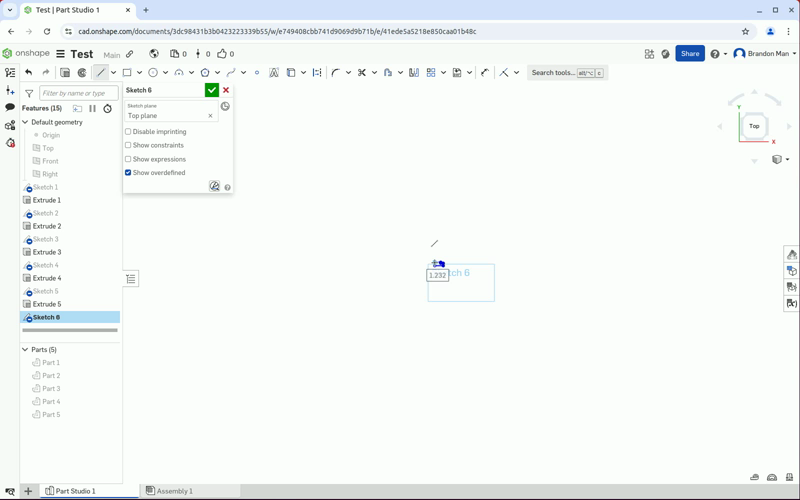
mouse_move(464, 262)
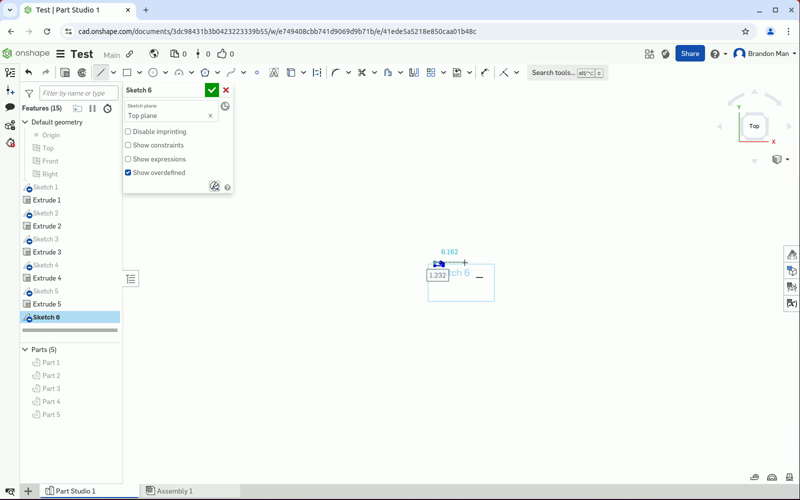
key_down(shift)
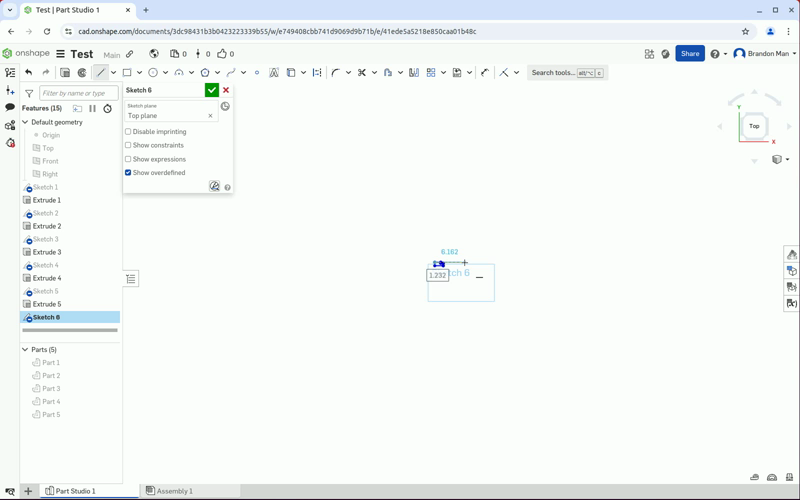
mouse_move(434, 265)
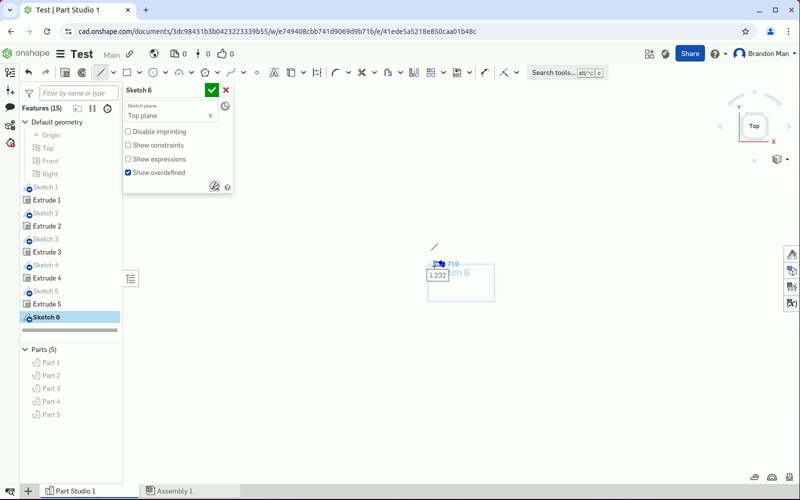
scroll(6)
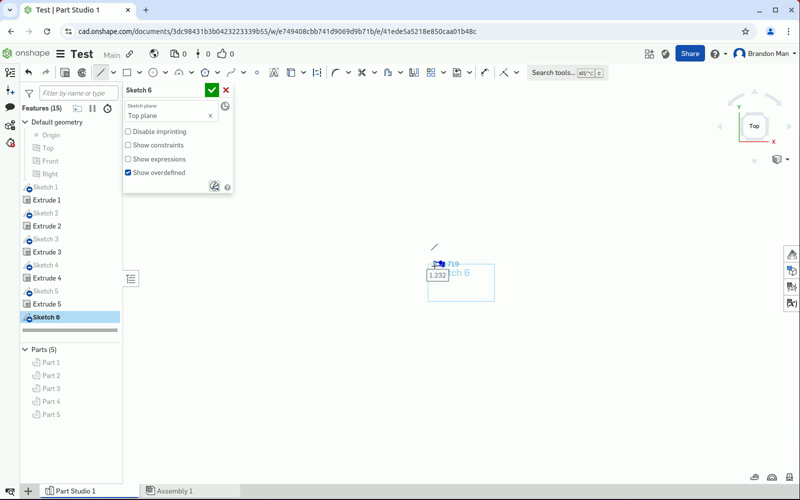
scroll(6)
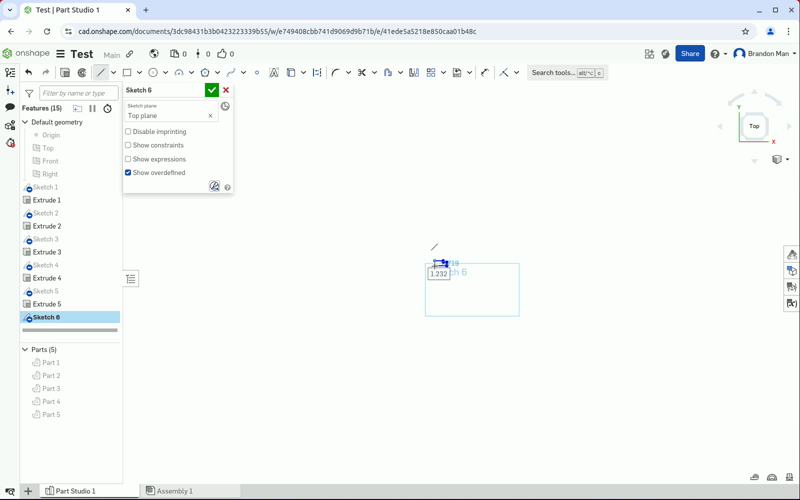
scroll(6)
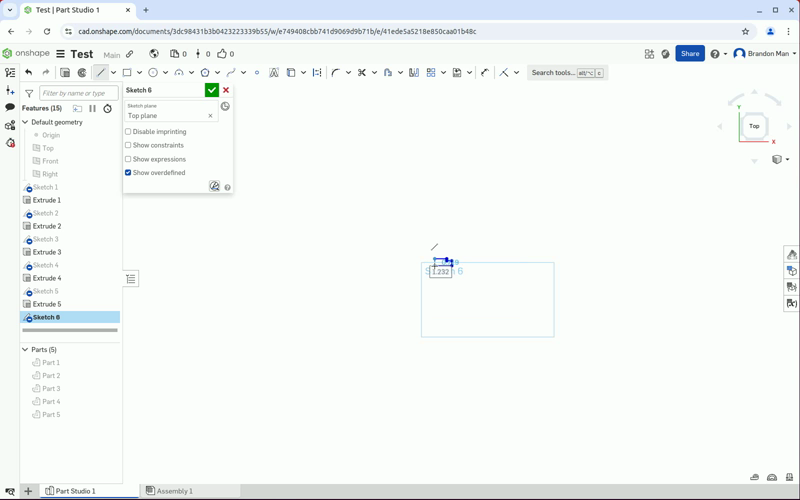
scroll(6)
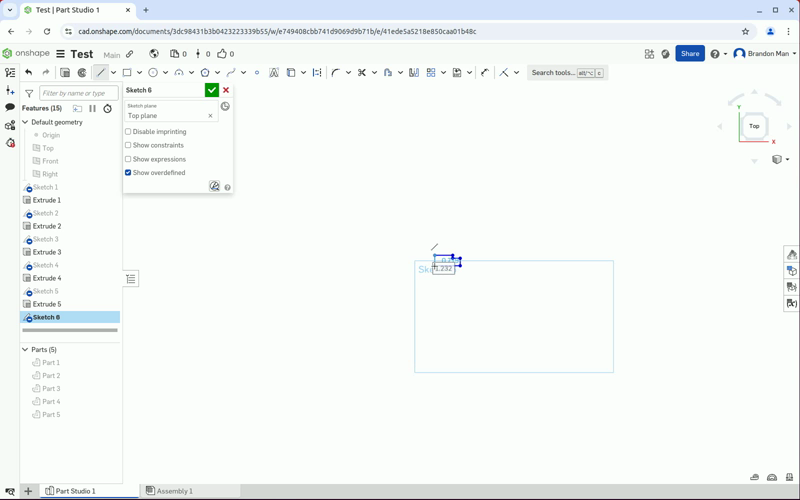
scroll(6)
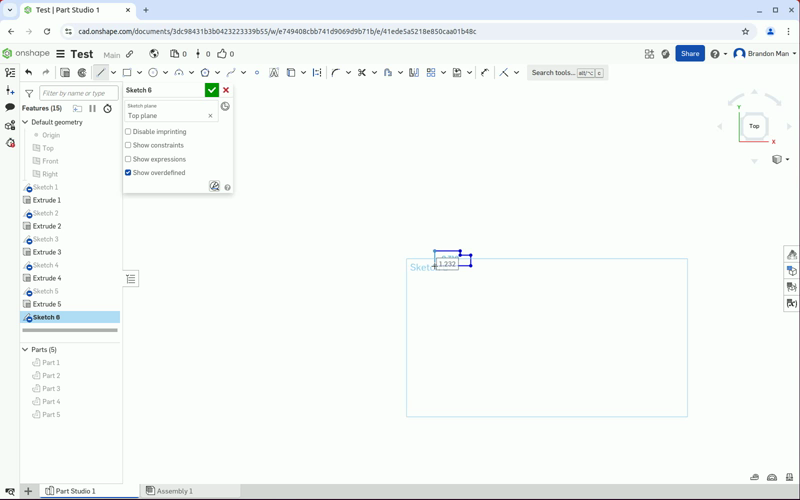
scroll(6)
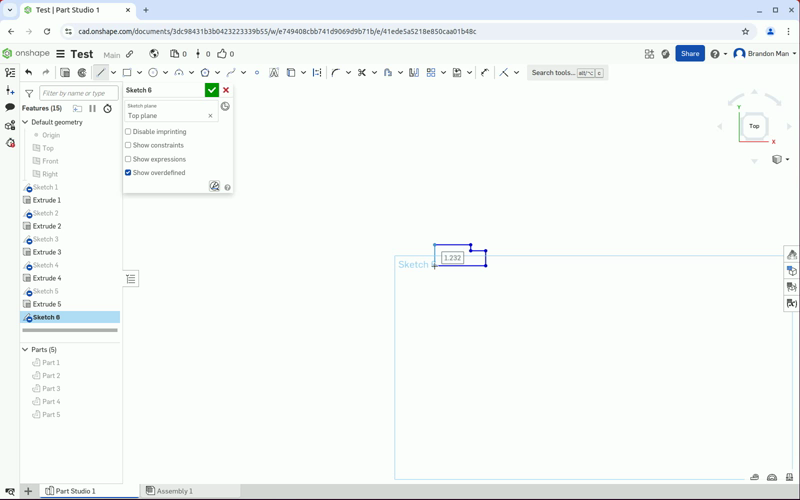
scroll(6)
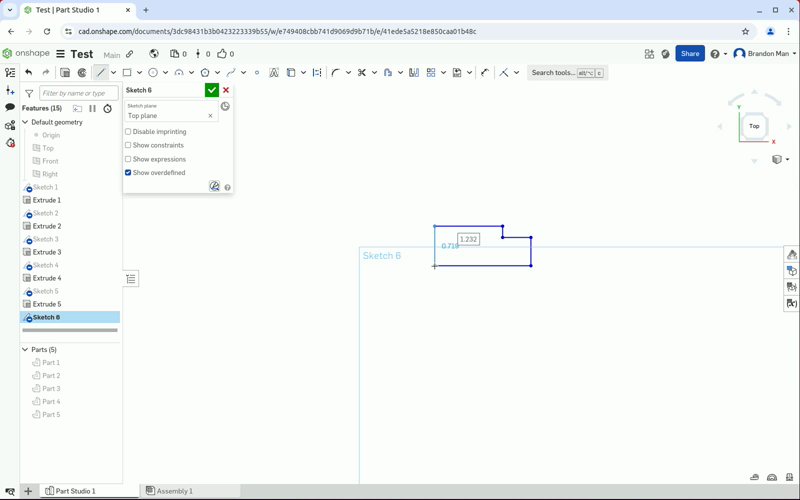
key_up(shift)
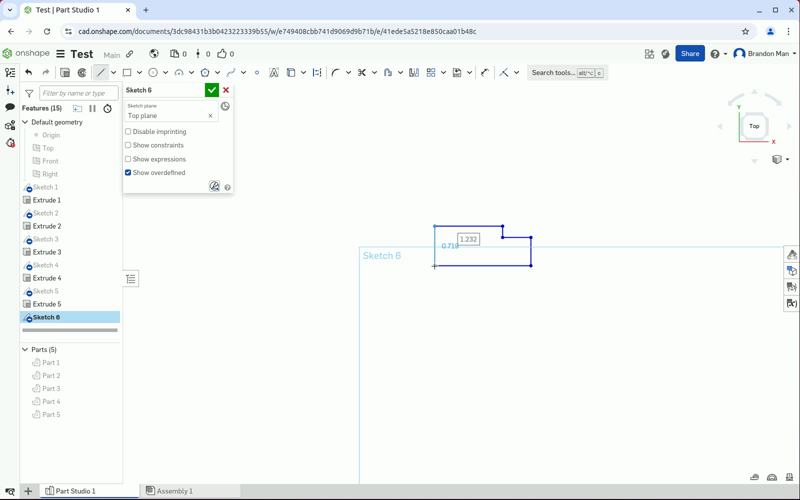
click(434, 265)
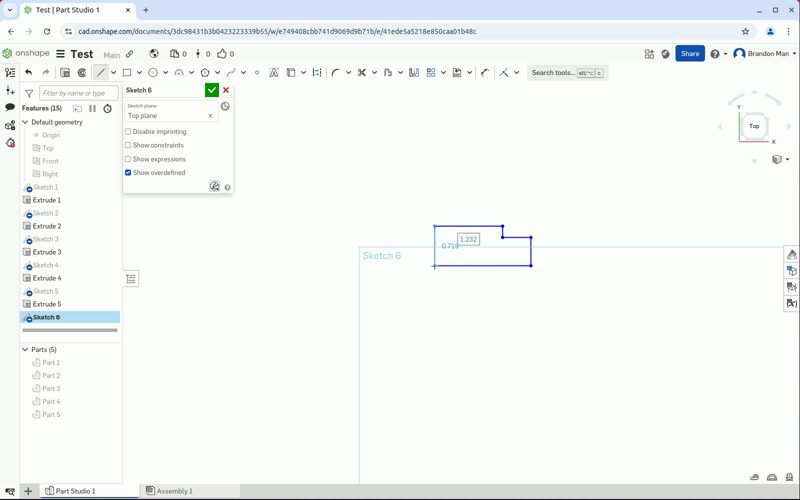
scroll(-6)
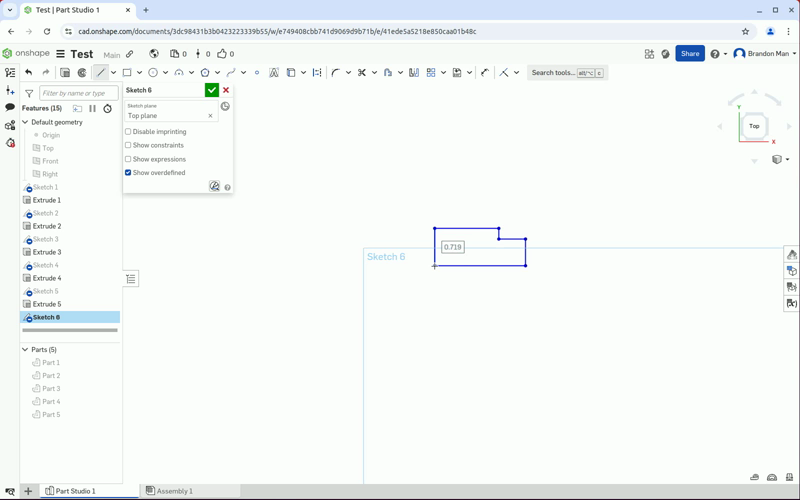
scroll(-6)
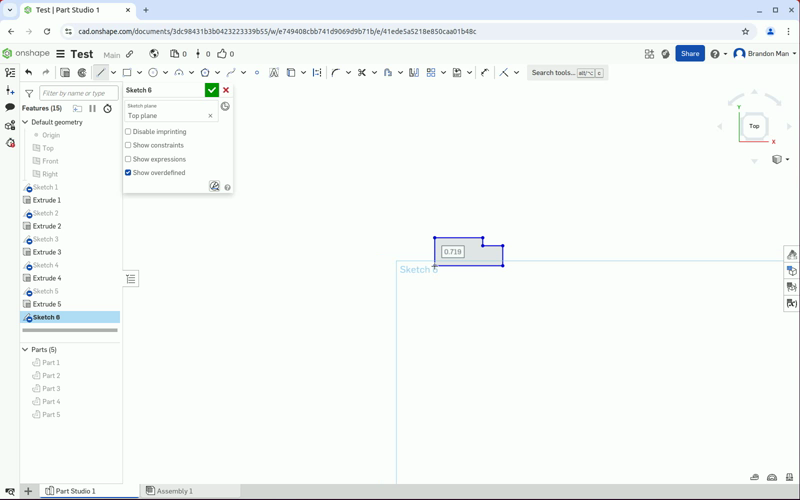
scroll(-6)
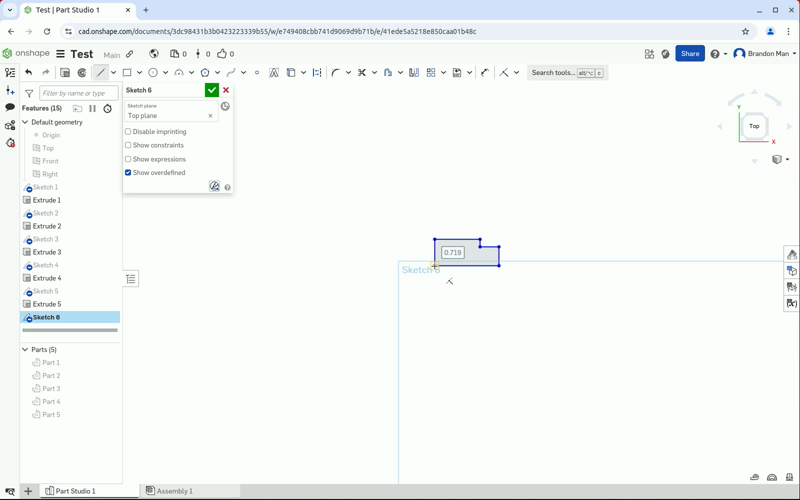
scroll(-6)
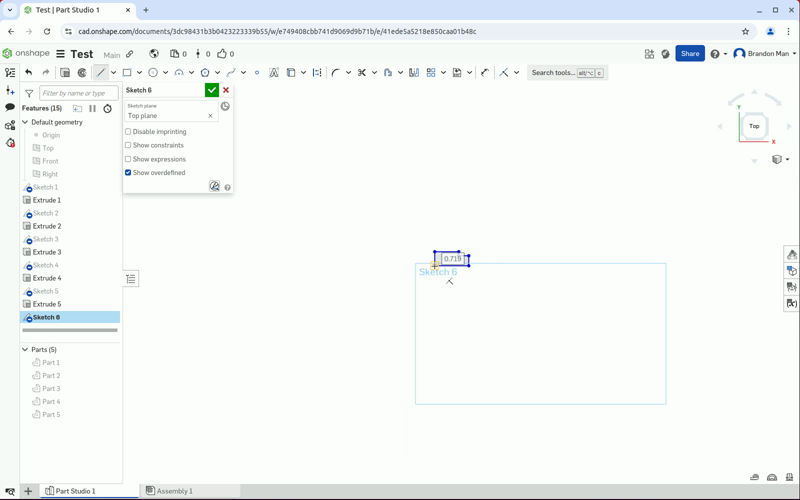
scroll(-6)
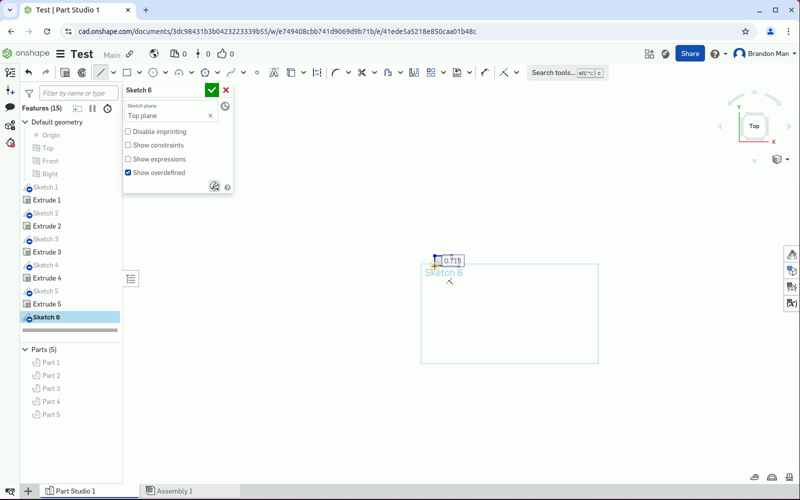
scroll(-6)
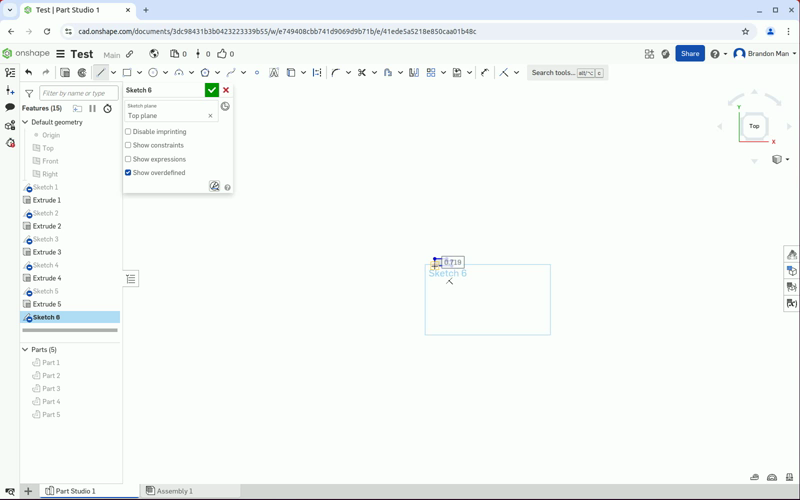
scroll(-6)
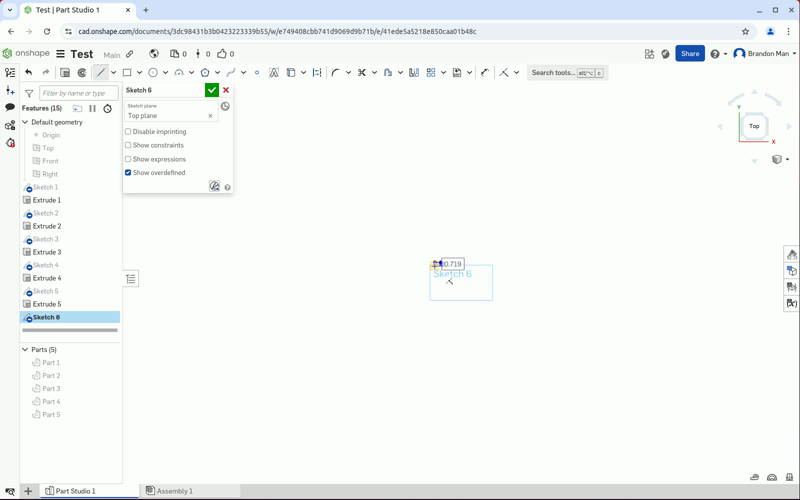
key(esc)
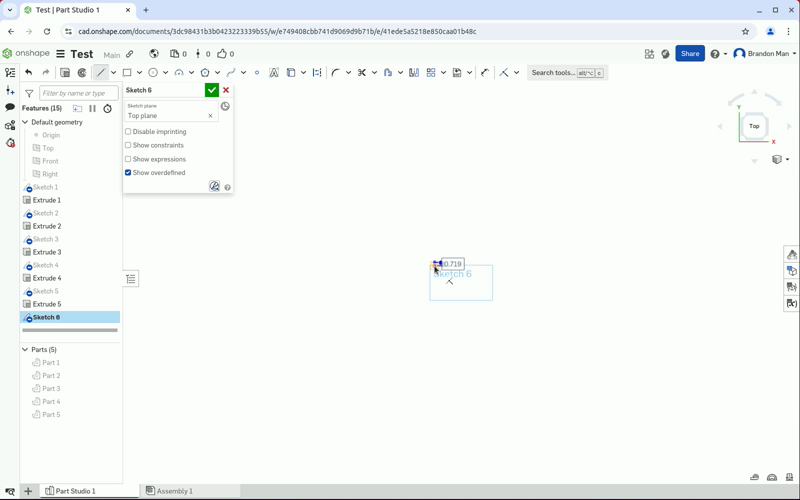
mouse_move(442, 264)
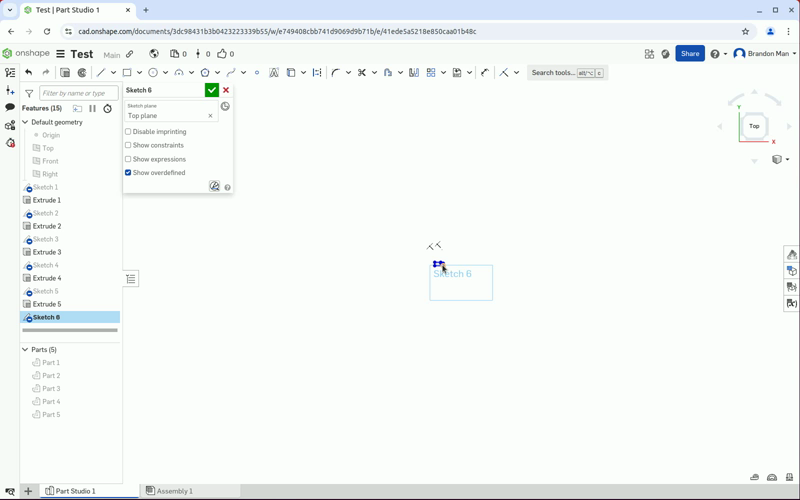
scroll(6)
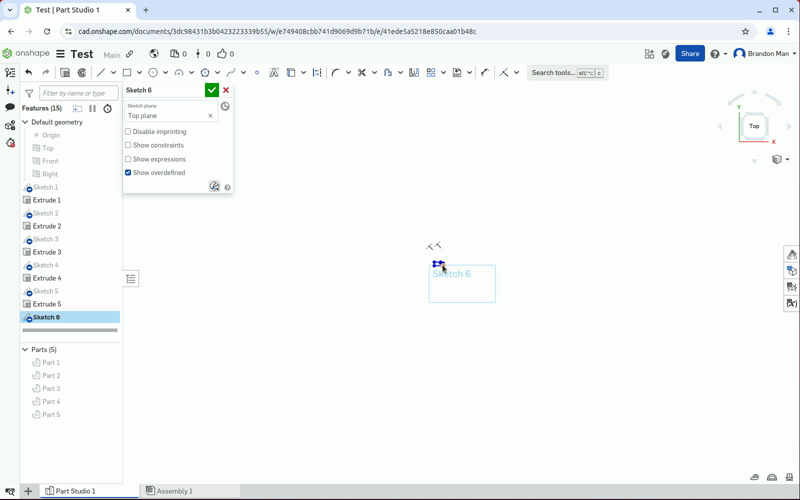
scroll(6)
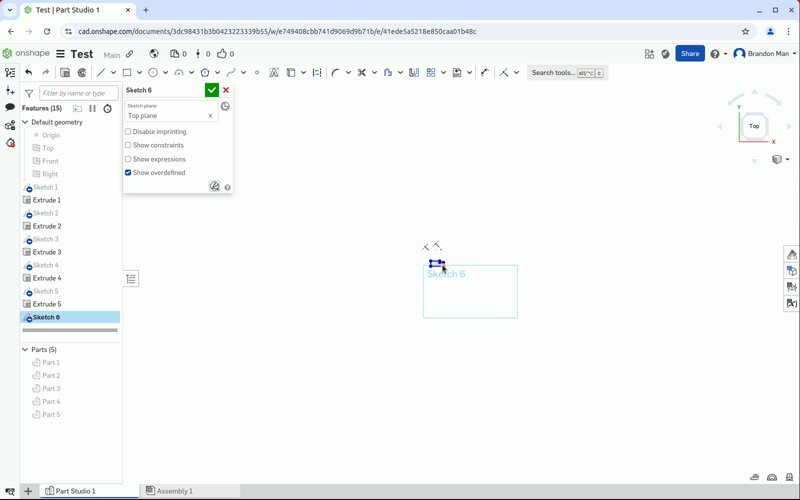
scroll(6)
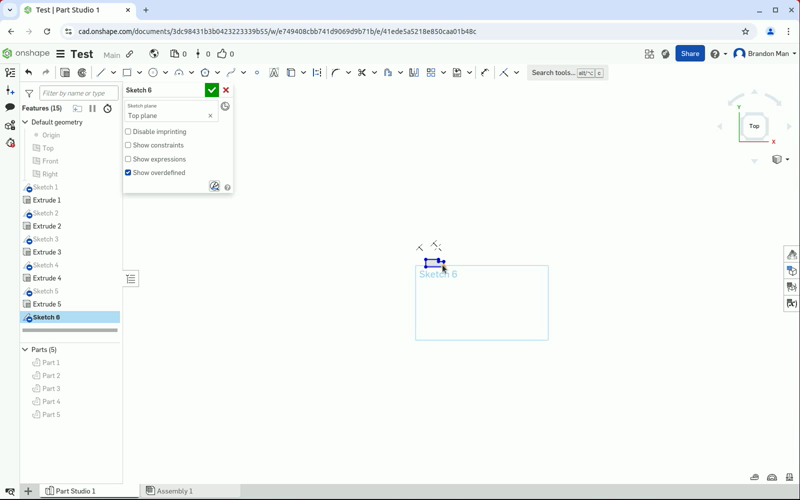
scroll(6)
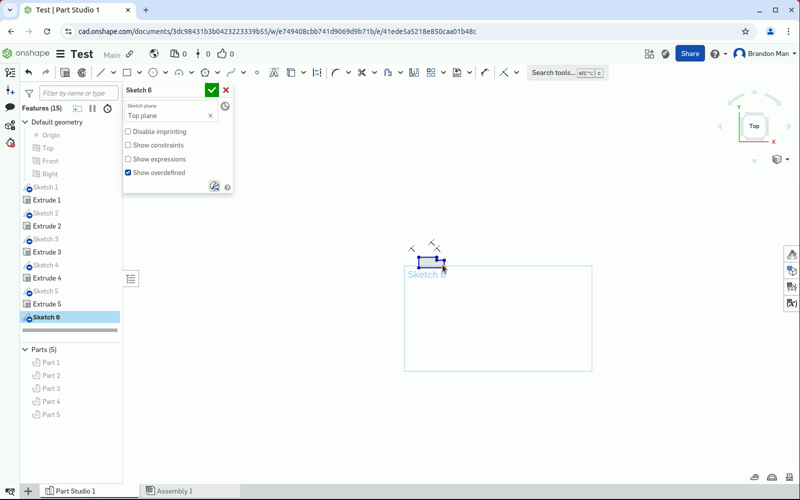
scroll(6)
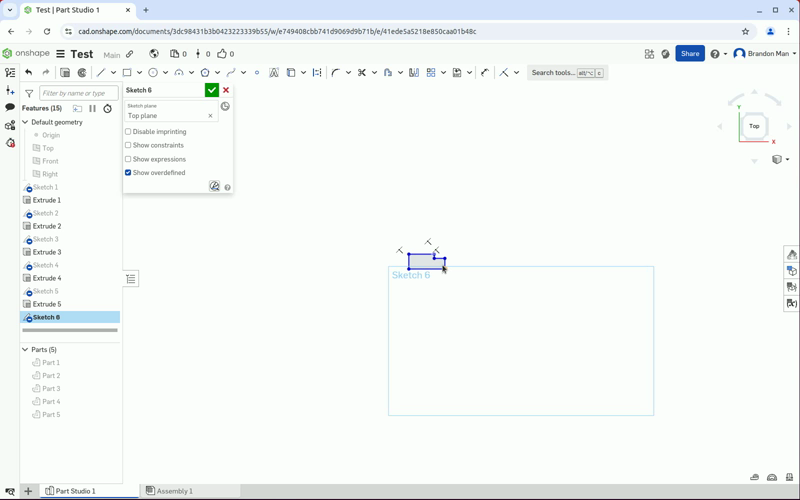
scroll(6)
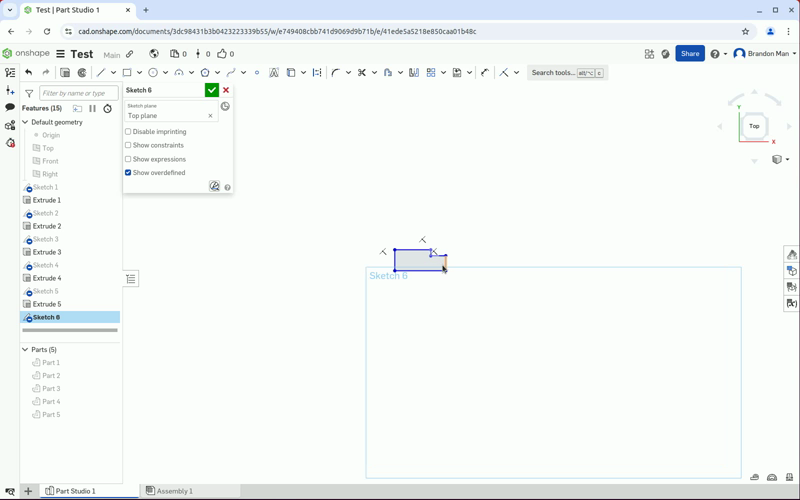
scroll(6)
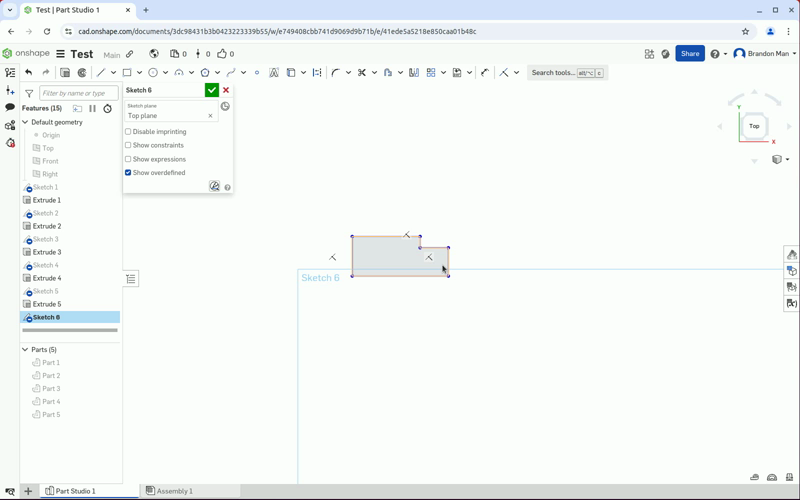
click(442, 264)
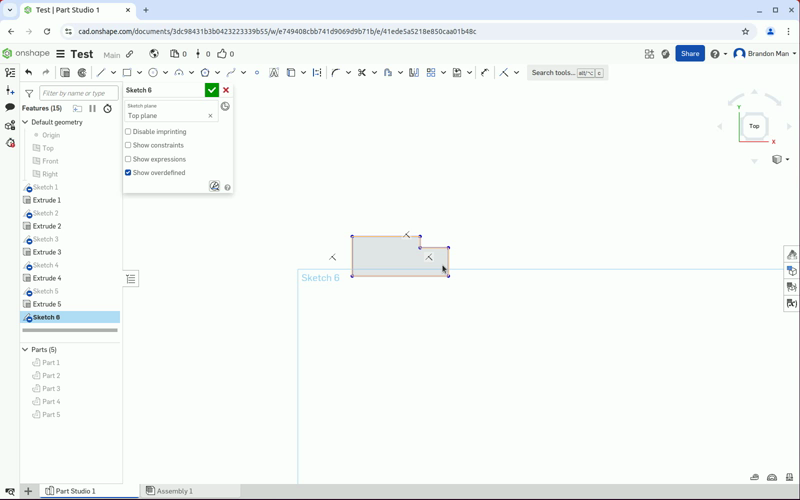
scroll(-6)
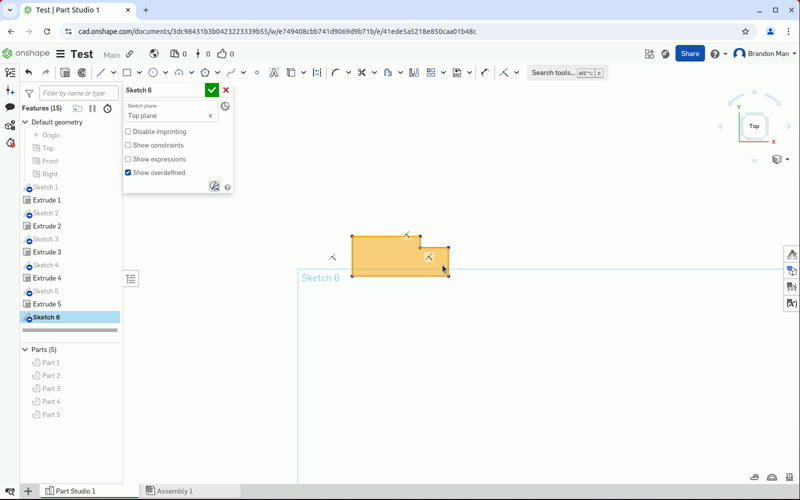
scroll(-6)
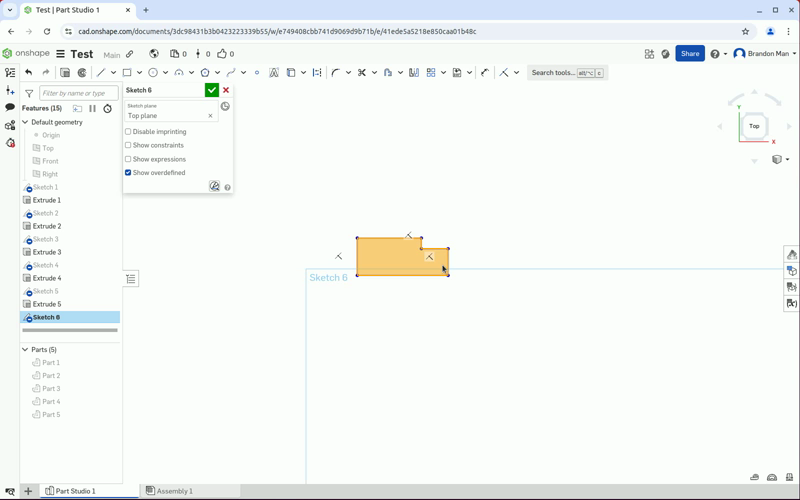
scroll(-6)
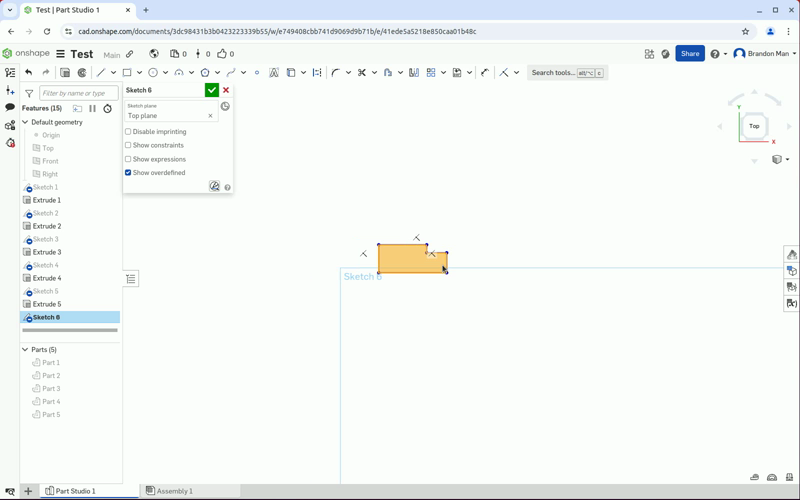
scroll(-6)
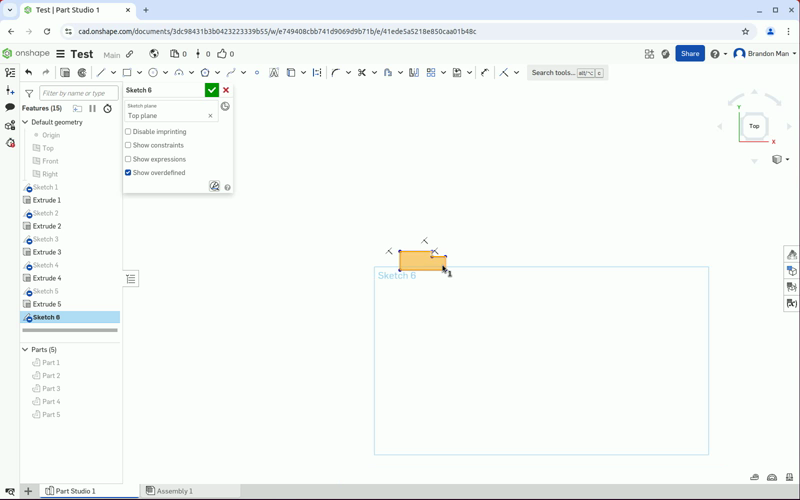
scroll(-6)
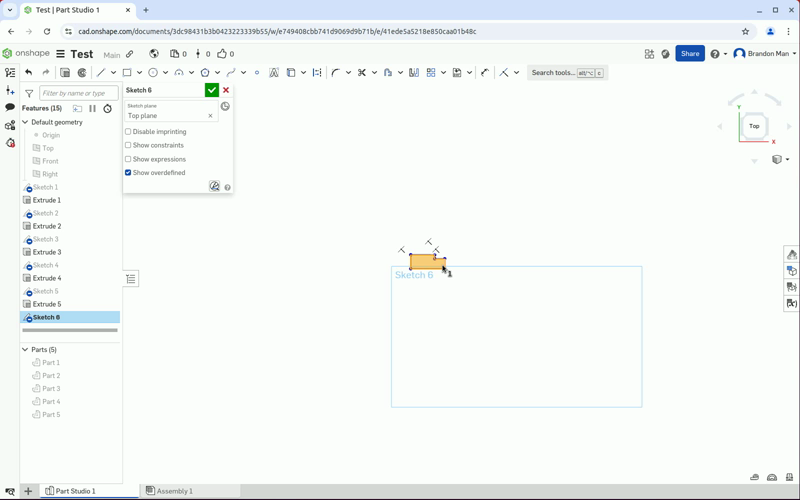
scroll(-6)
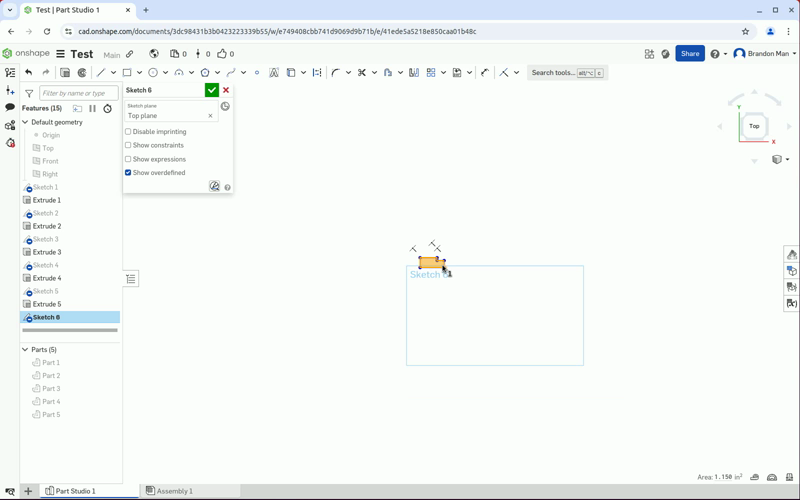
scroll(-6)
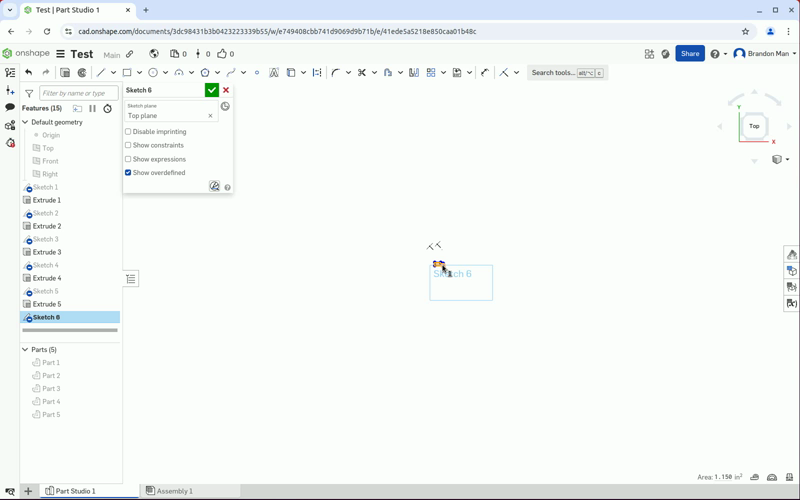
mouse_move(73, 352)
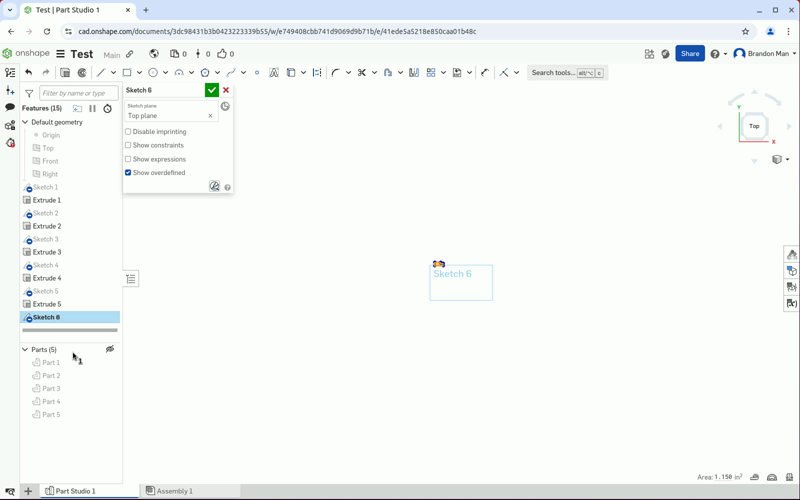
key(shift+y)
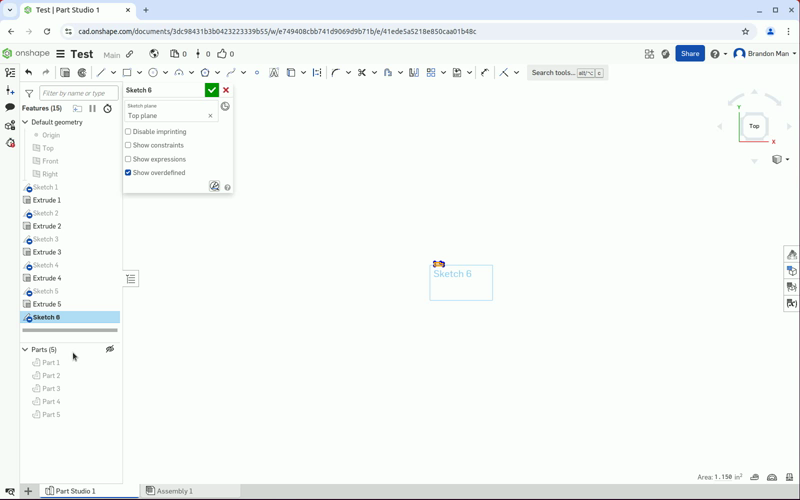
key(shift+e)
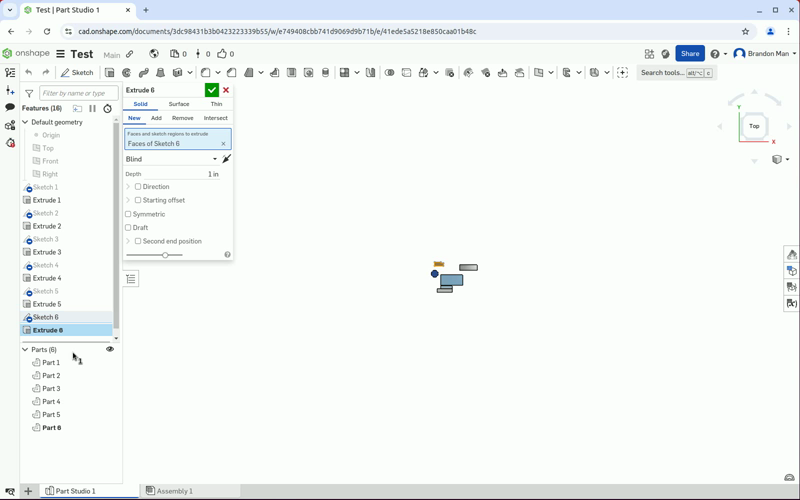
mouse_move(143, 106)
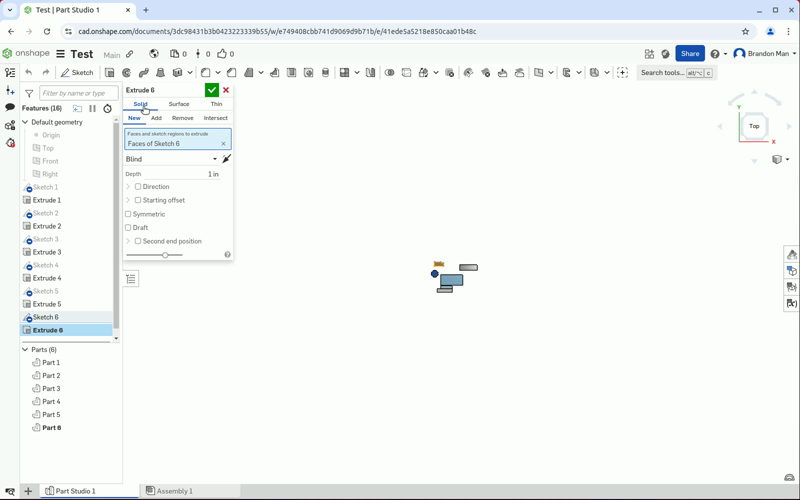
click(143, 106)
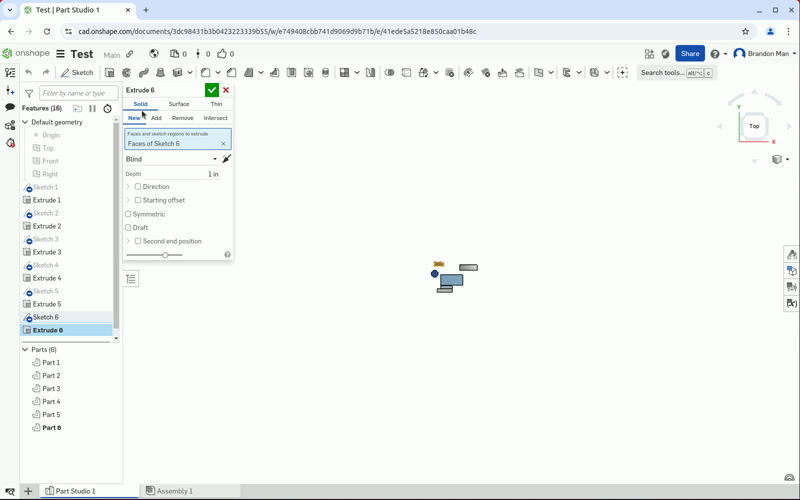
mouse_move(137, 120)
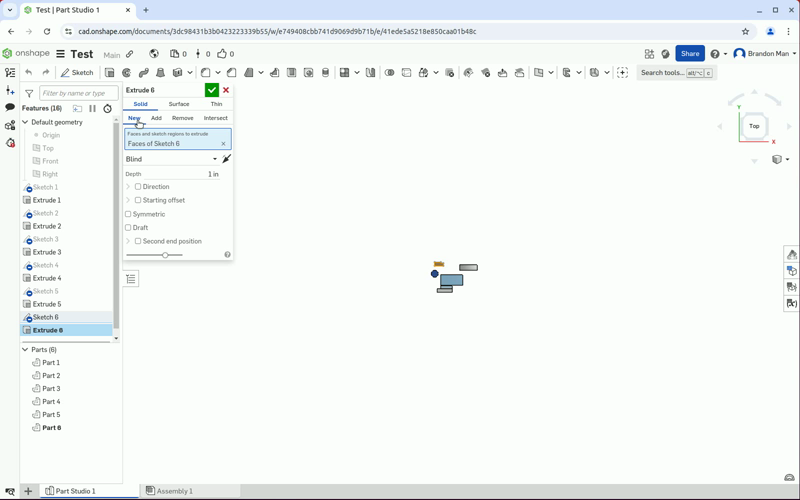
click(137, 120)
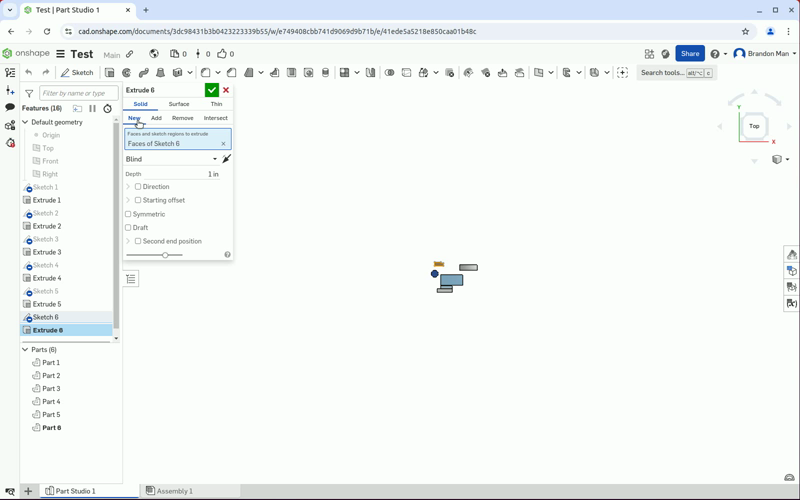
key(tab, 4)
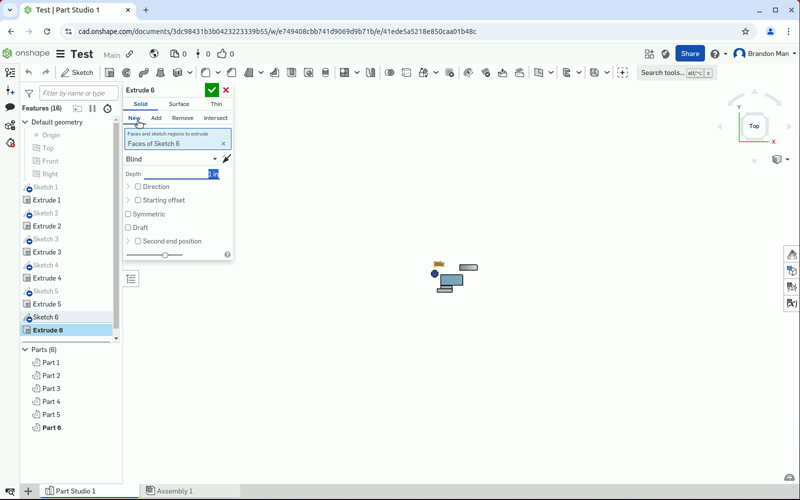
text(0.241)
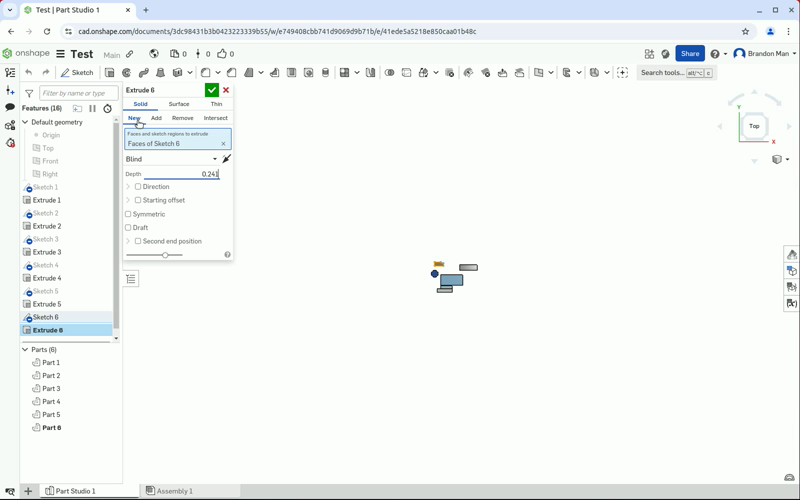
key(enter)
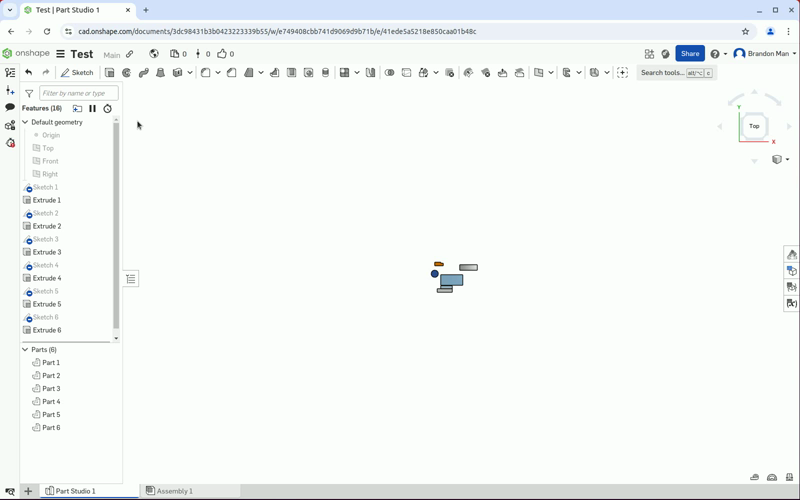
key(shift+h)
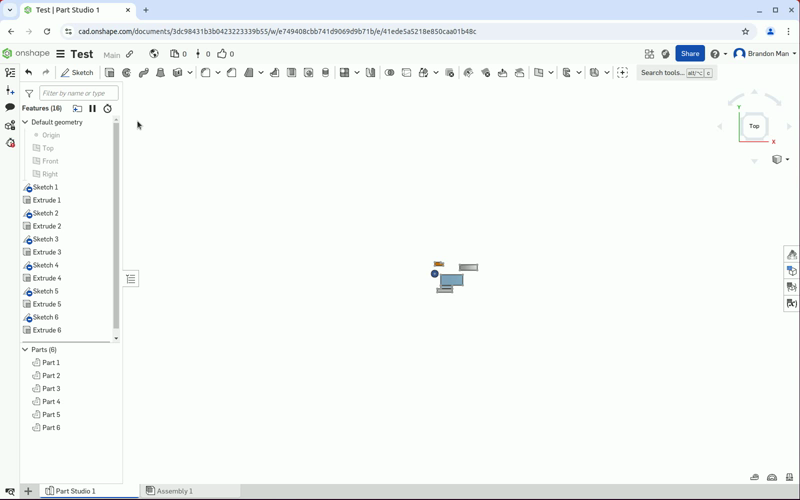
key(shift+h)
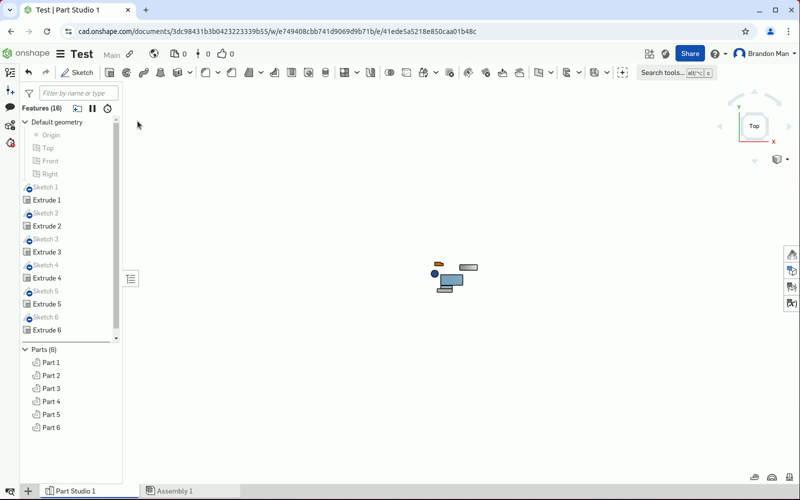
mouse_move(69, 189)
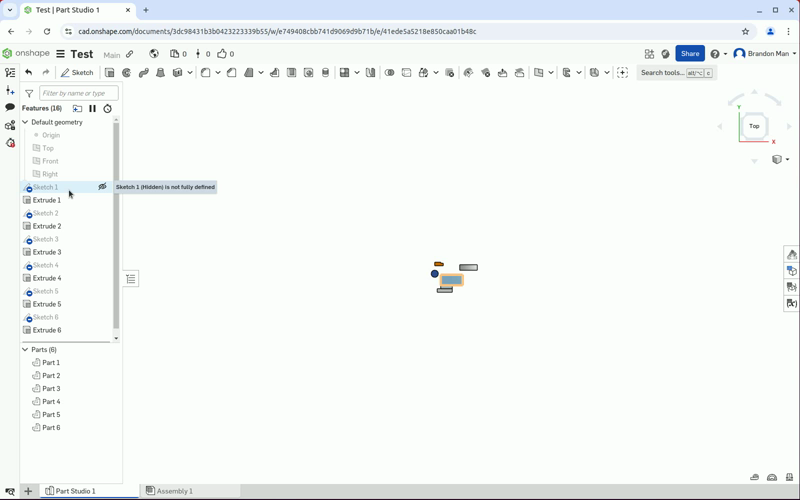
click(69, 189)
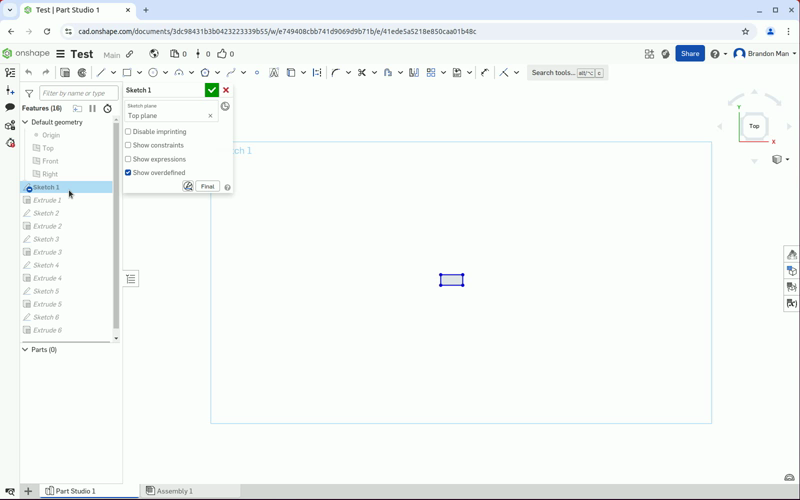
mouse_move(229, 92)
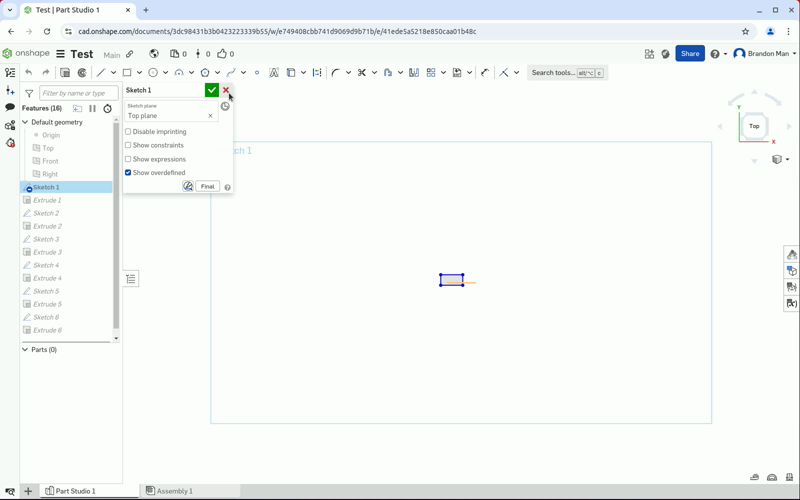
click(229, 92)
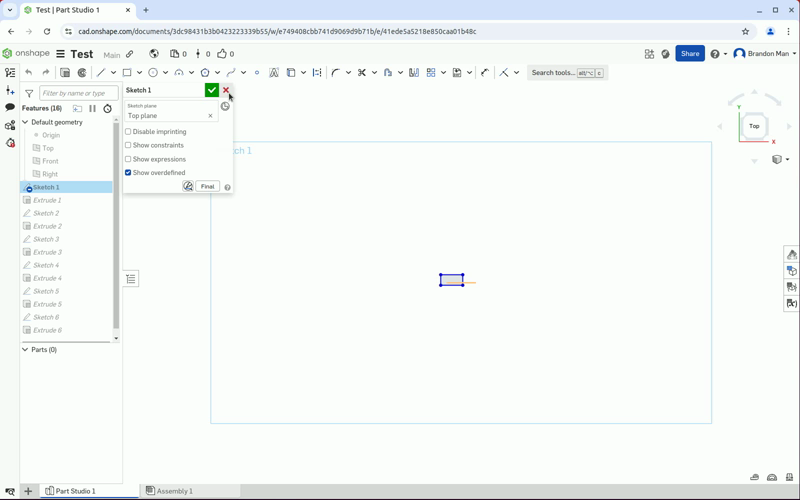
key(shift+s)
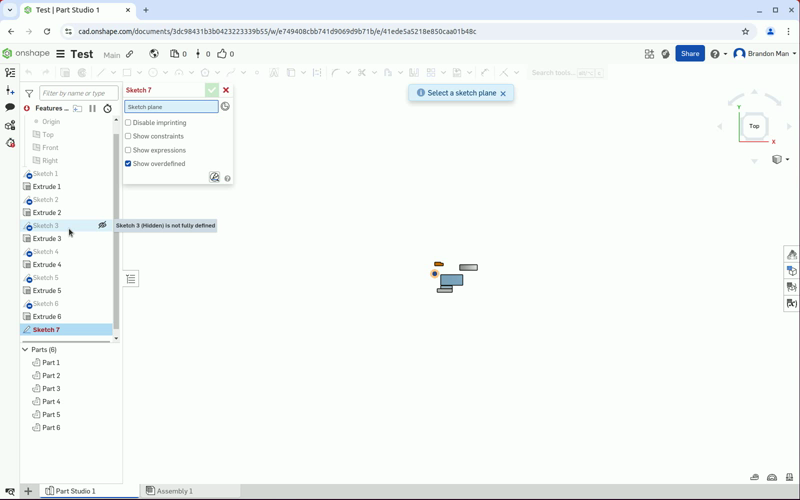
scroll(3)
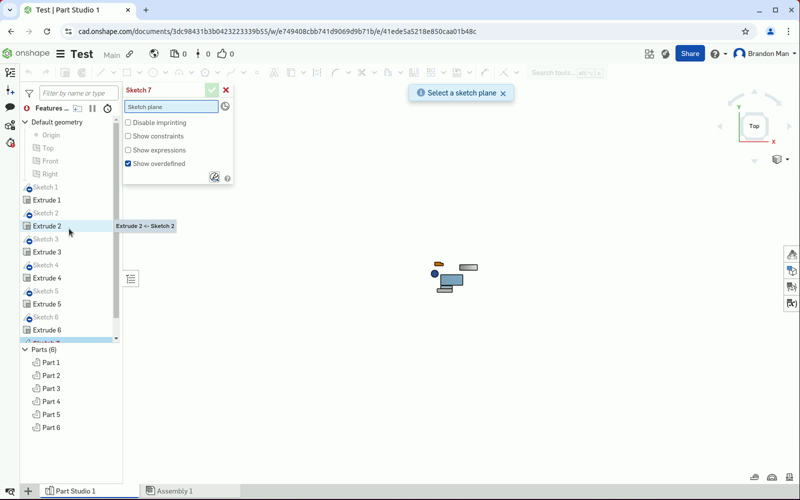
mouse_move(69, 150)
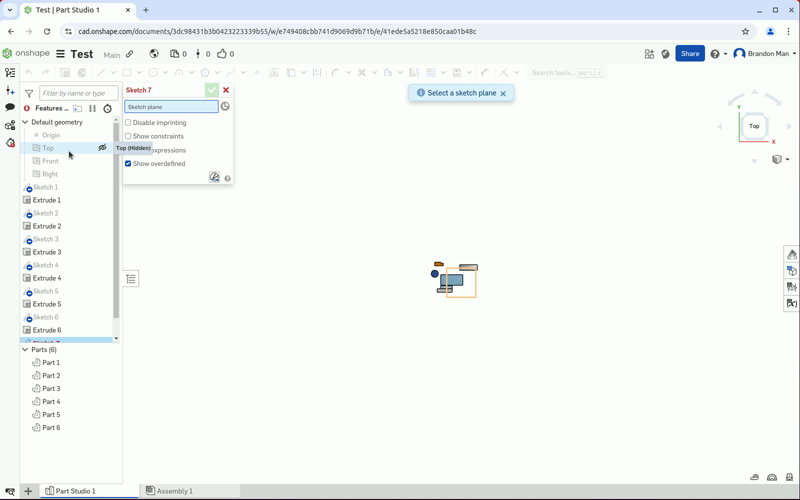
click(69, 150)
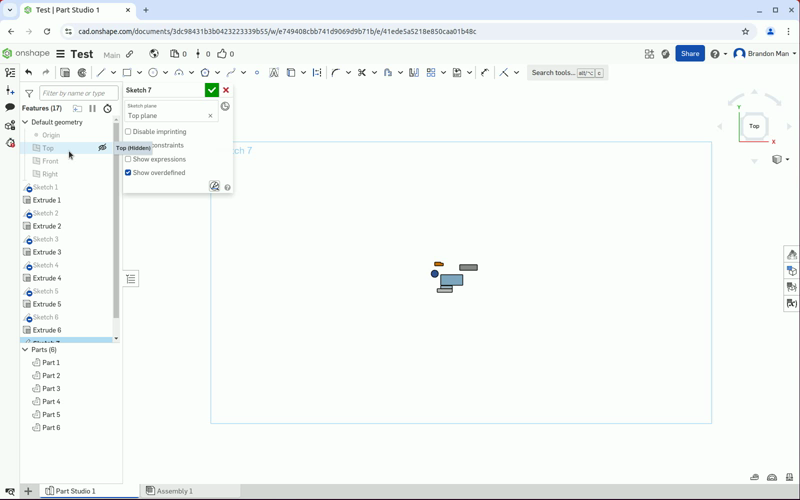
mouse_move(73, 352)
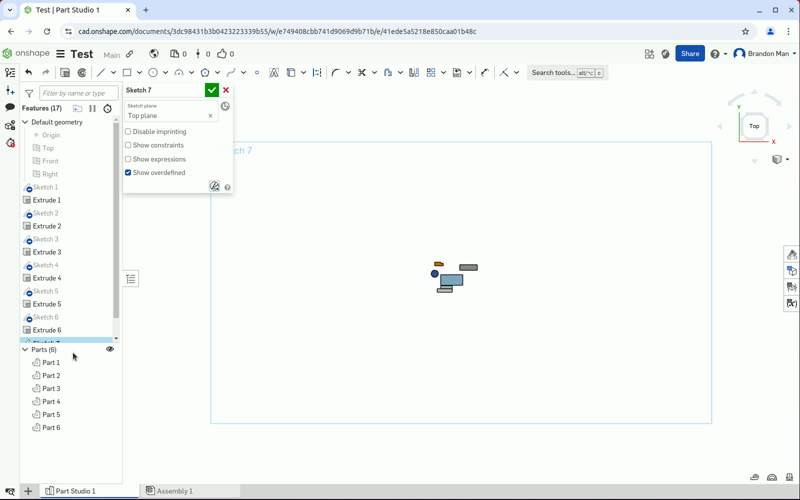
key(y)
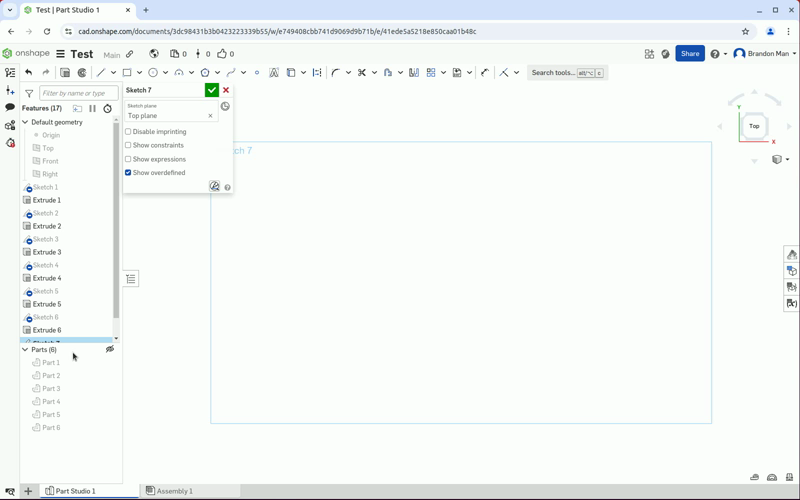
key(l)
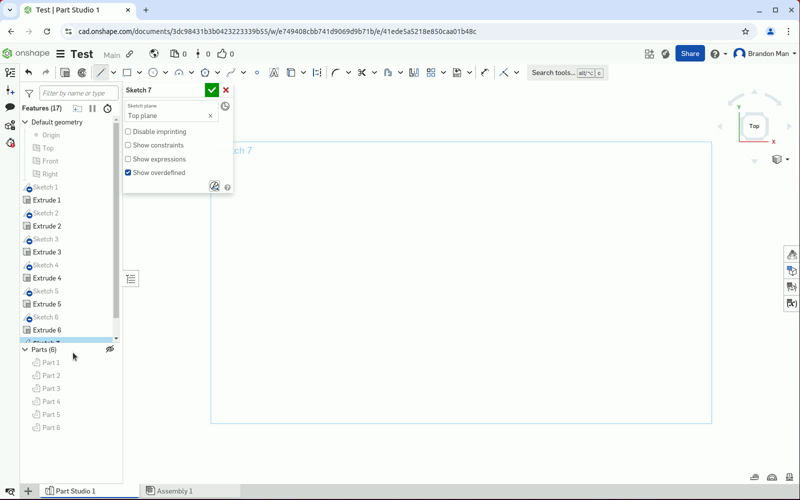
key_down(shift)
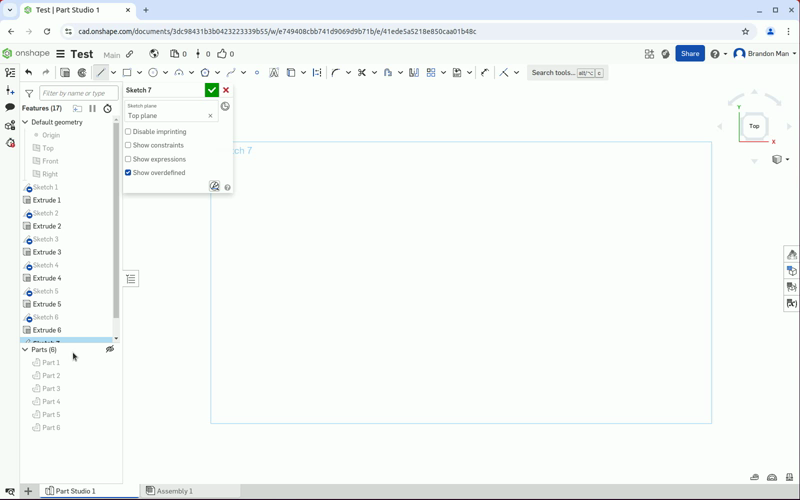
mouse_move(439, 261)
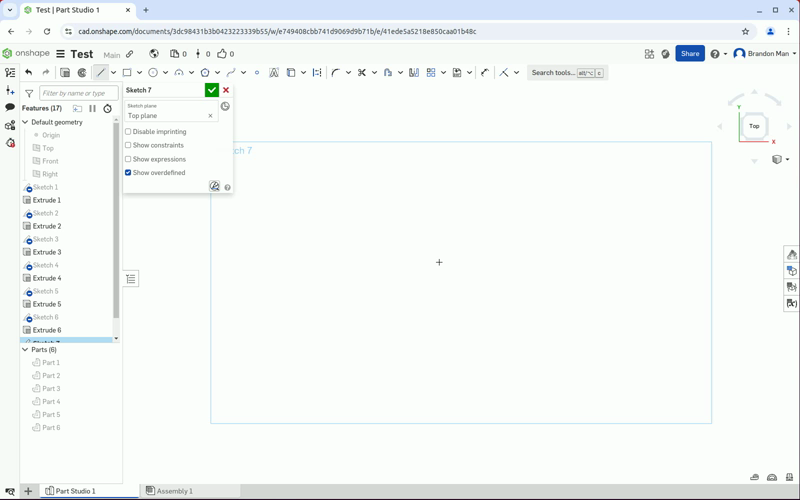
click(439, 261)
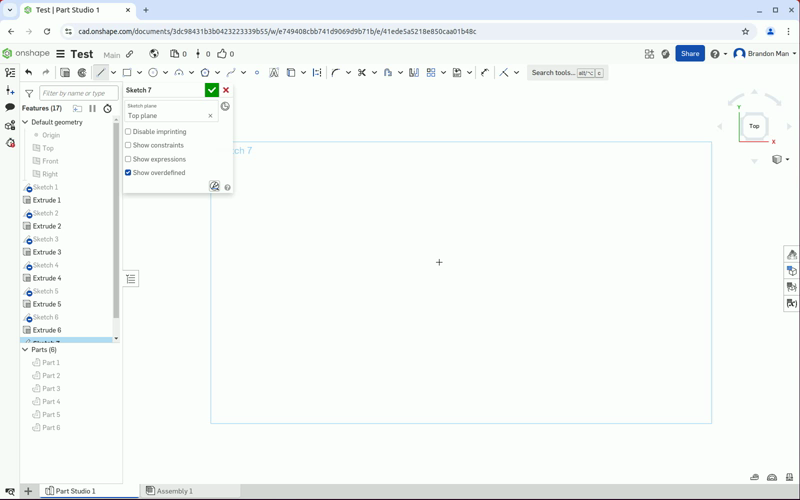
key_up(shift)
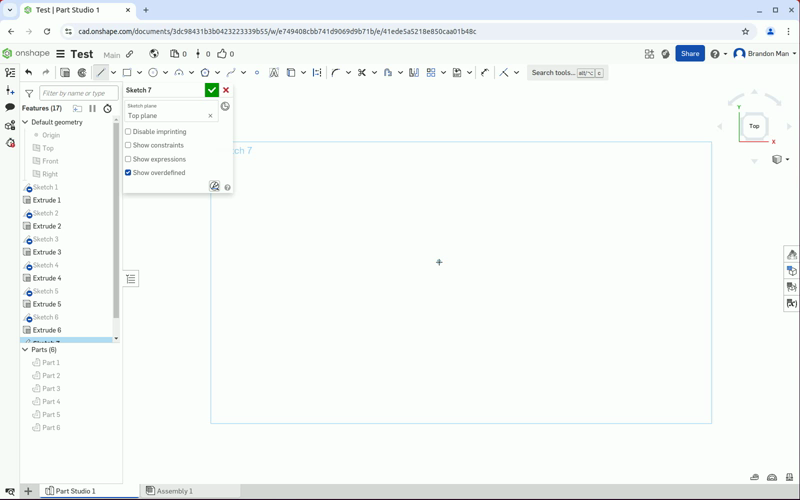
key_down(shift)
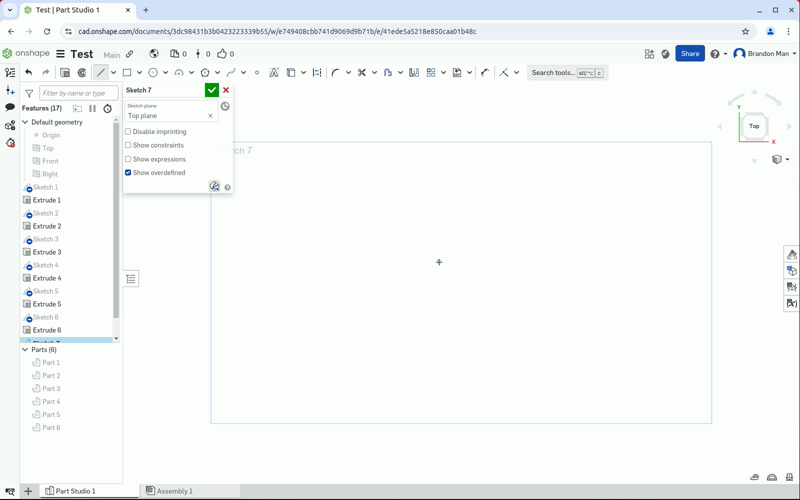
mouse_move(469, 261)
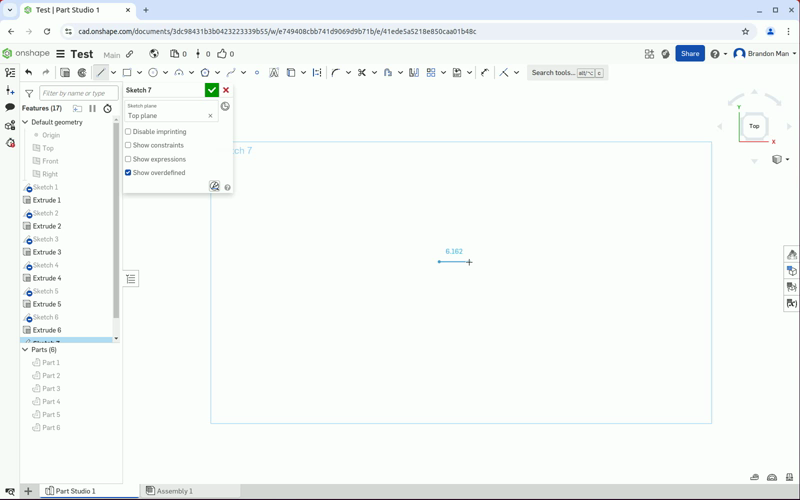
mouse_move(441, 261)
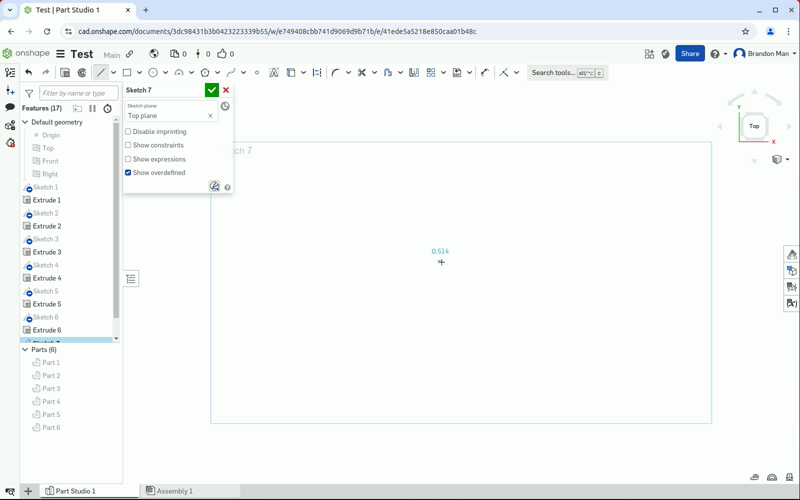
scroll(6)
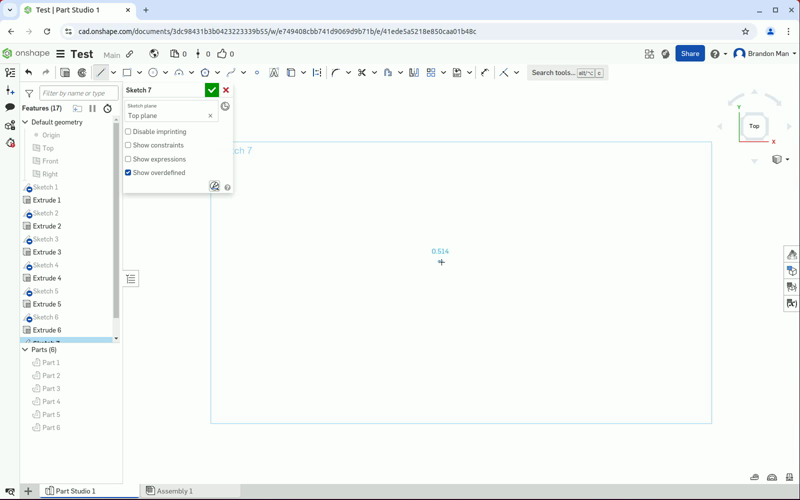
scroll(6)
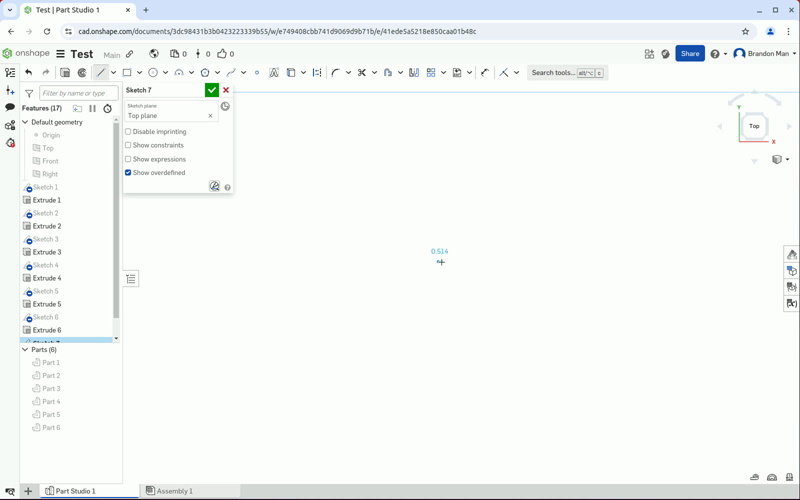
scroll(6)
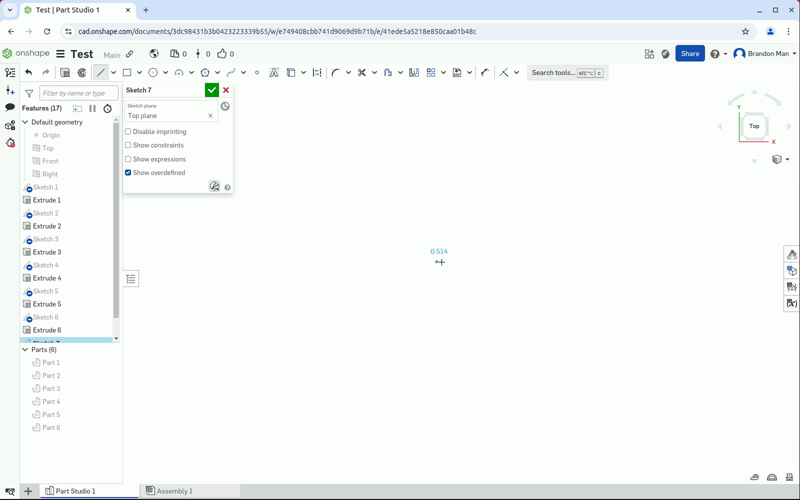
scroll(6)
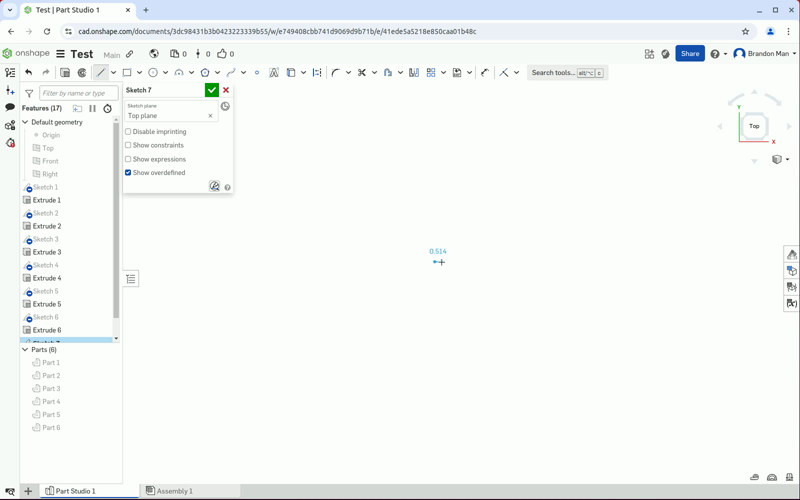
scroll(6)
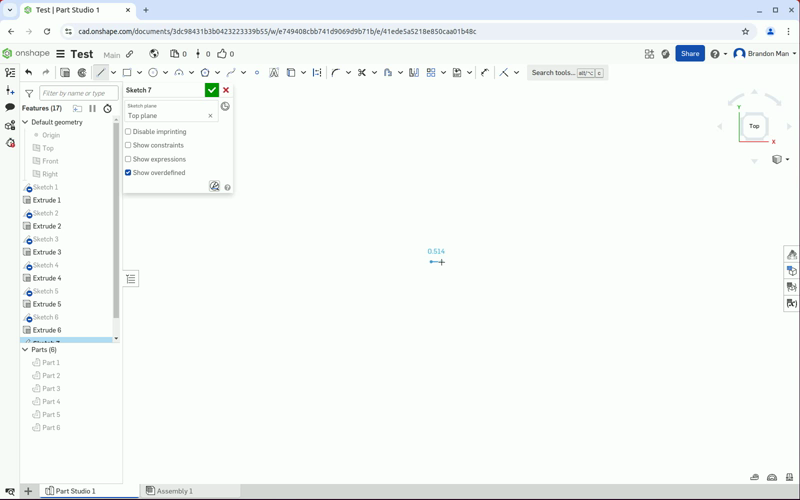
scroll(6)
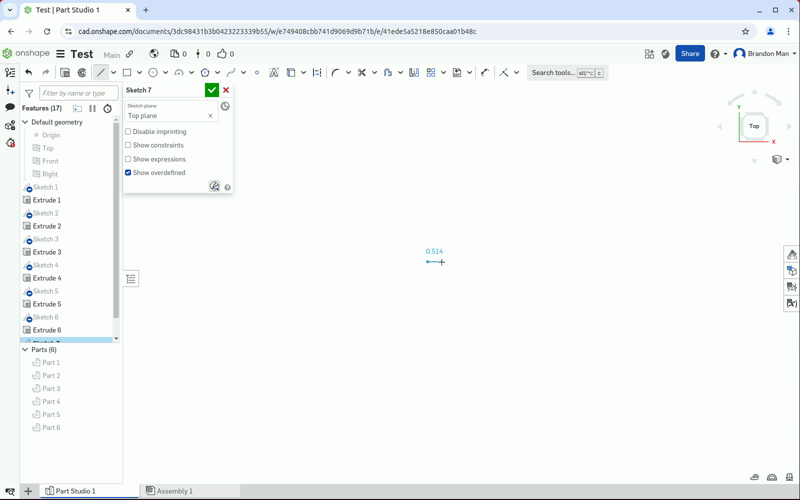
scroll(6)
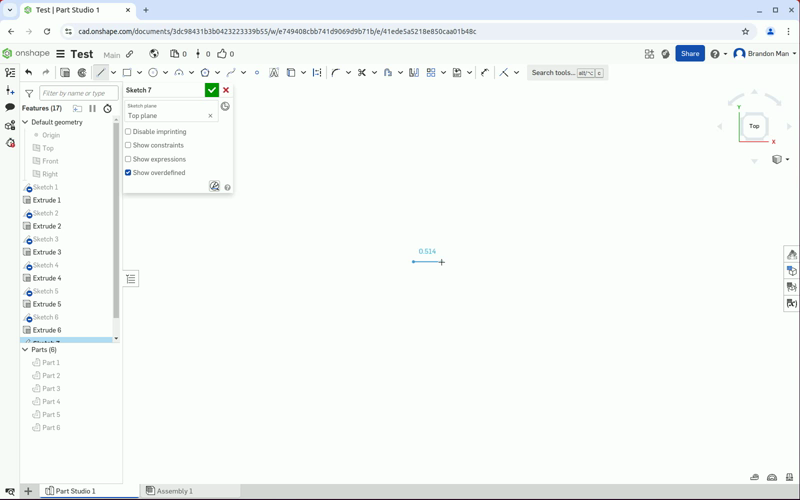
click(441, 261)
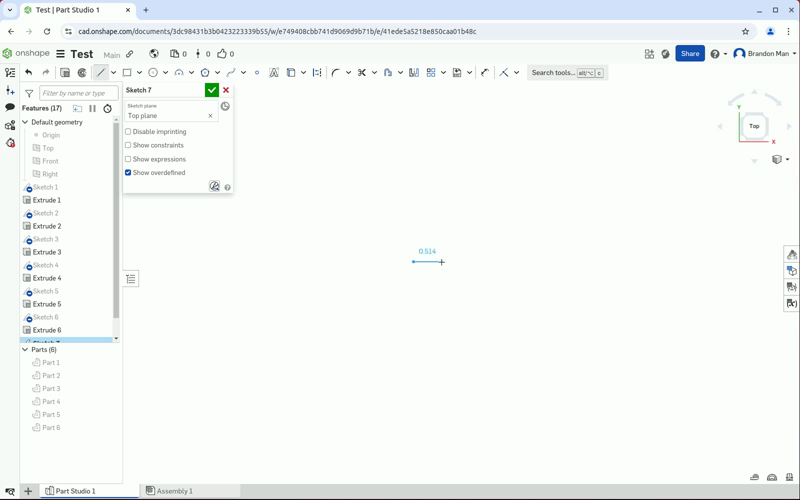
scroll(-6)
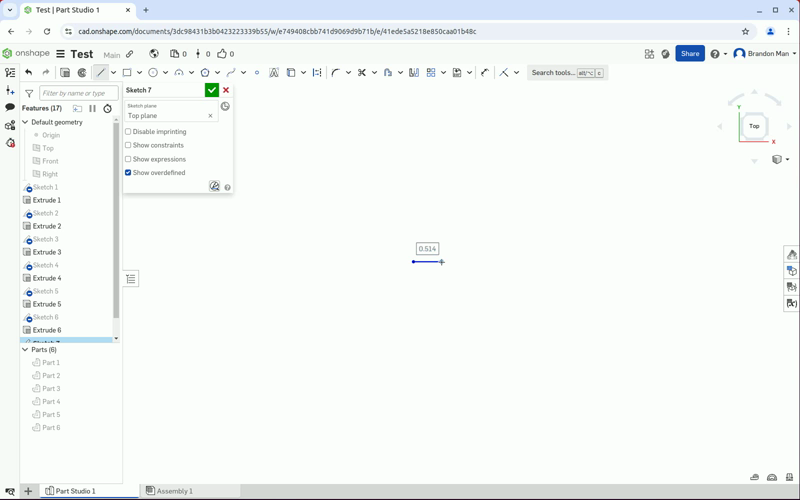
scroll(-6)
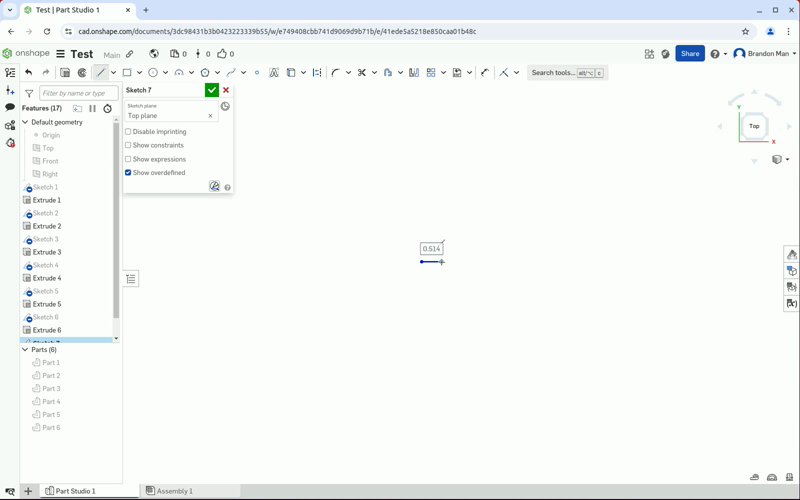
scroll(-6)
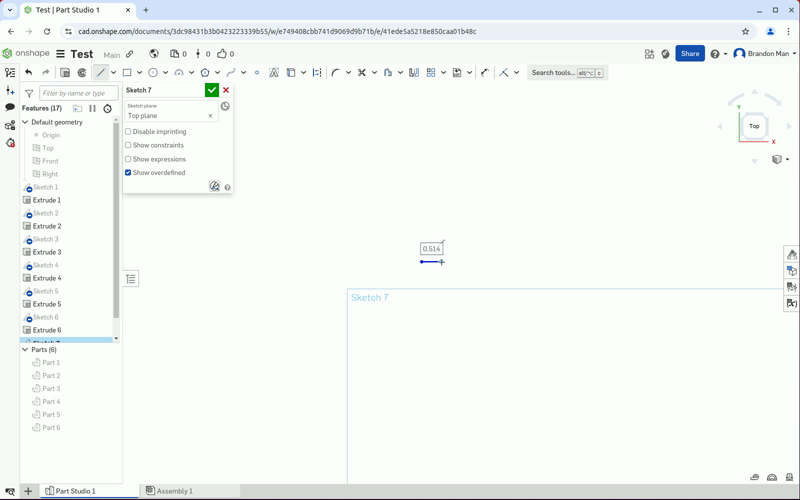
scroll(-6)
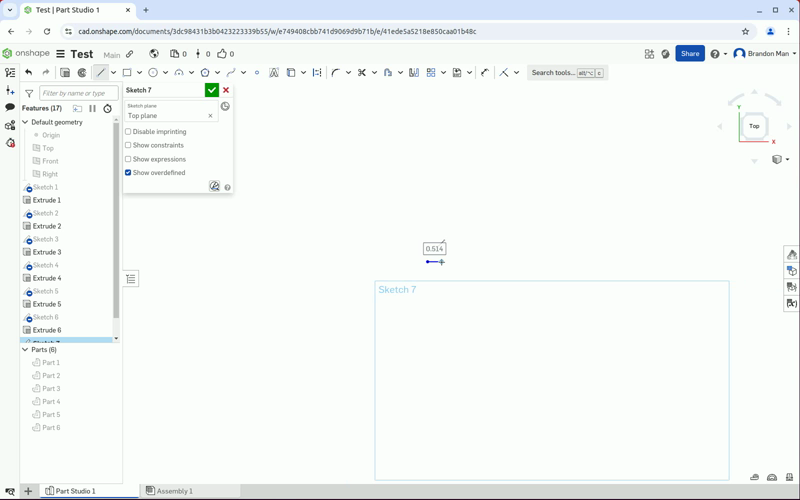
scroll(-6)
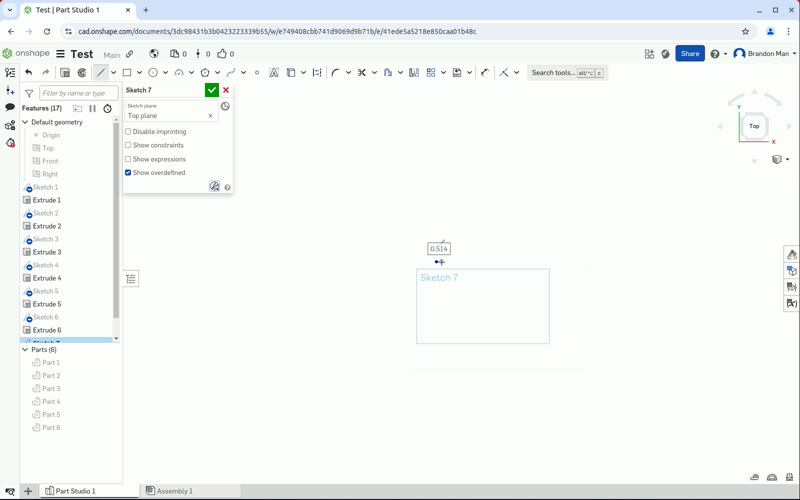
scroll(-6)
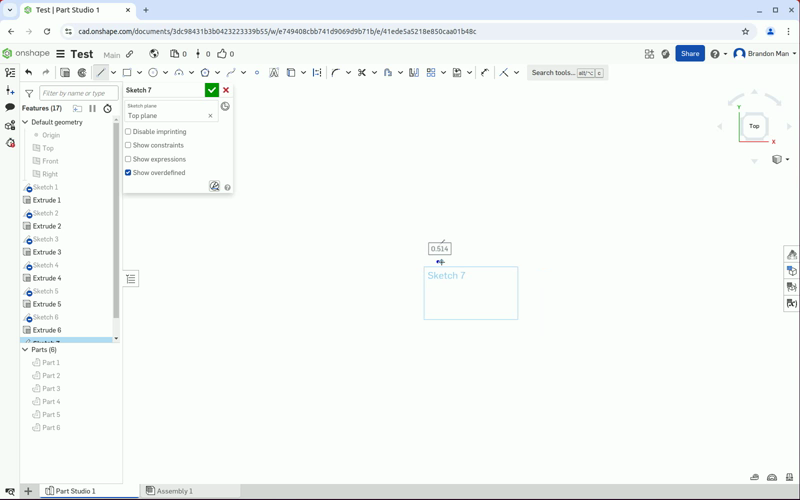
scroll(-6)
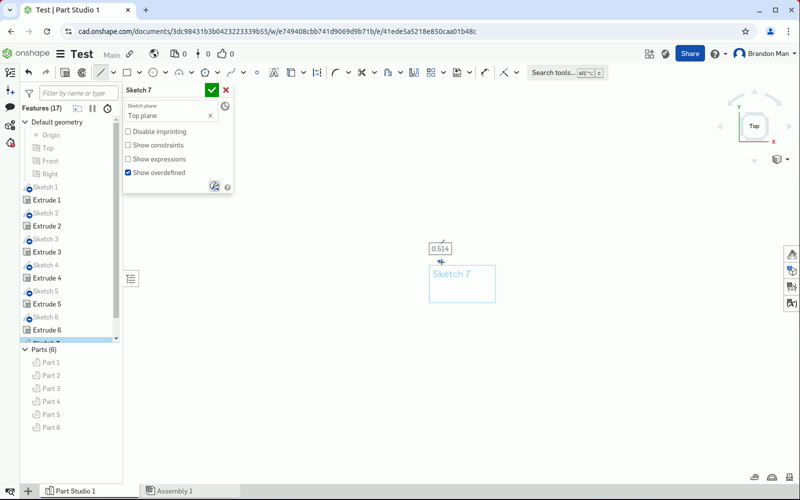
key_up(shift)
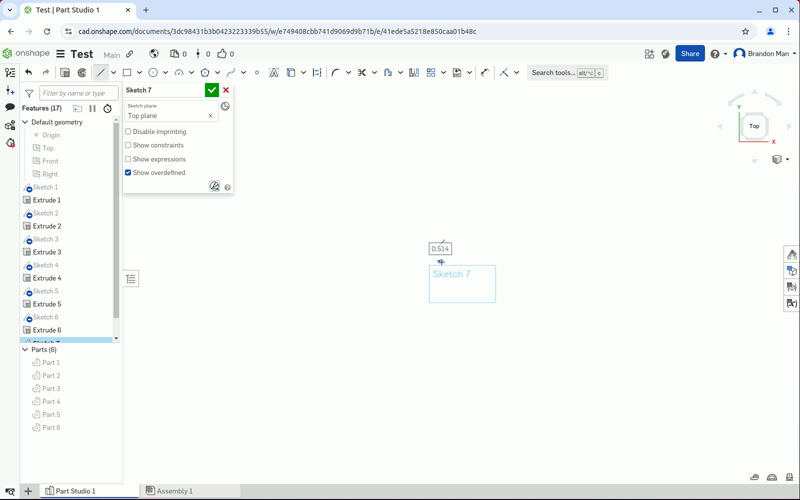
key_down(shift)
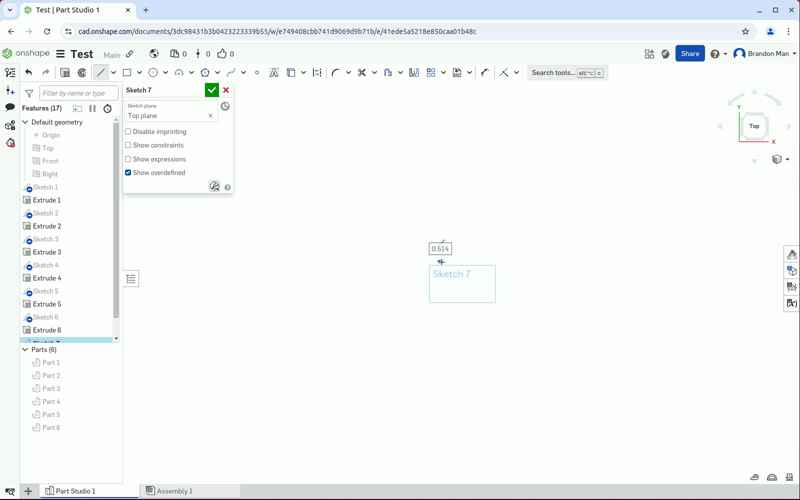
mouse_move(471, 261)
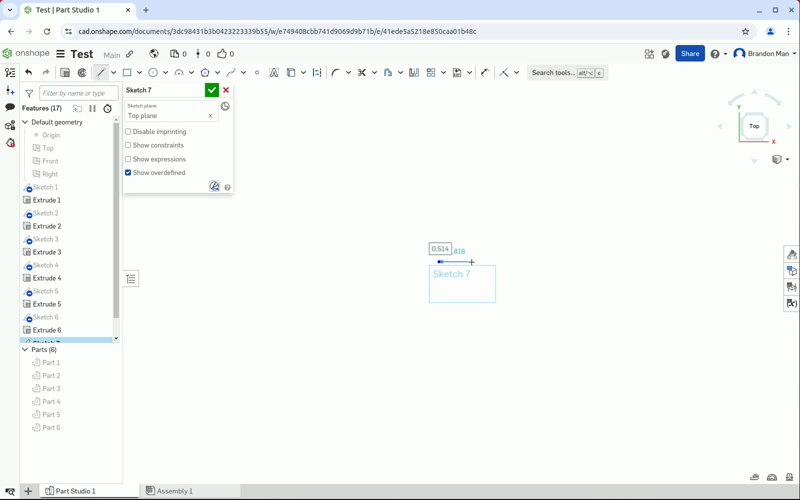
mouse_move(441, 262)
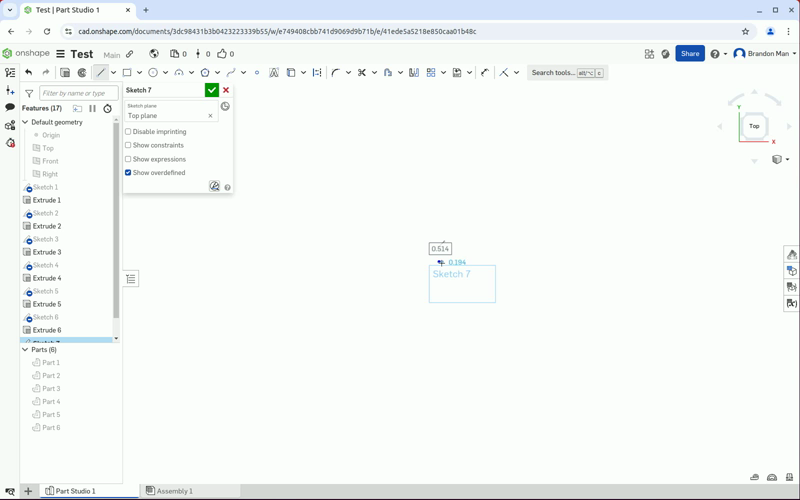
scroll(6)
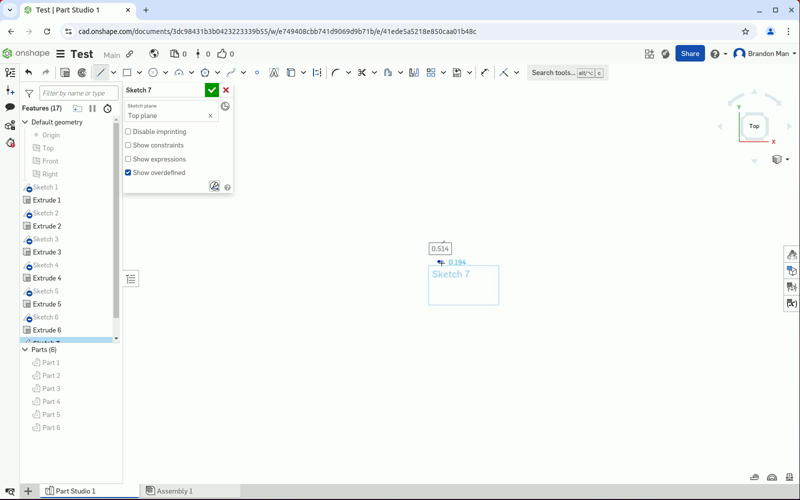
scroll(6)
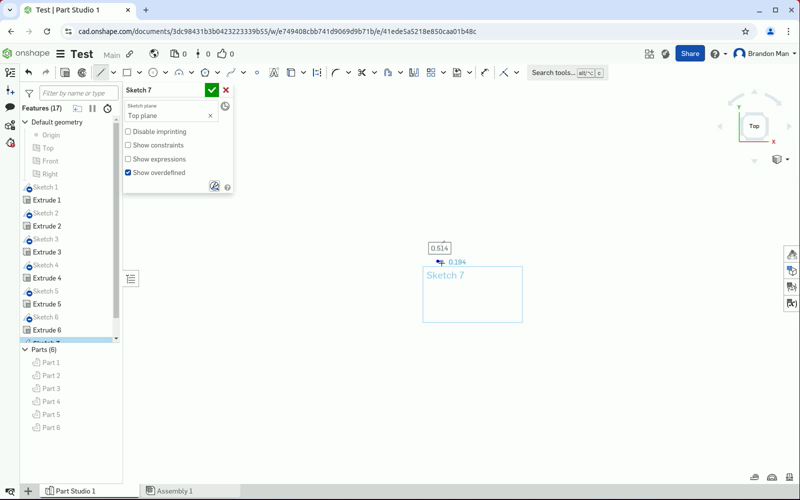
scroll(6)
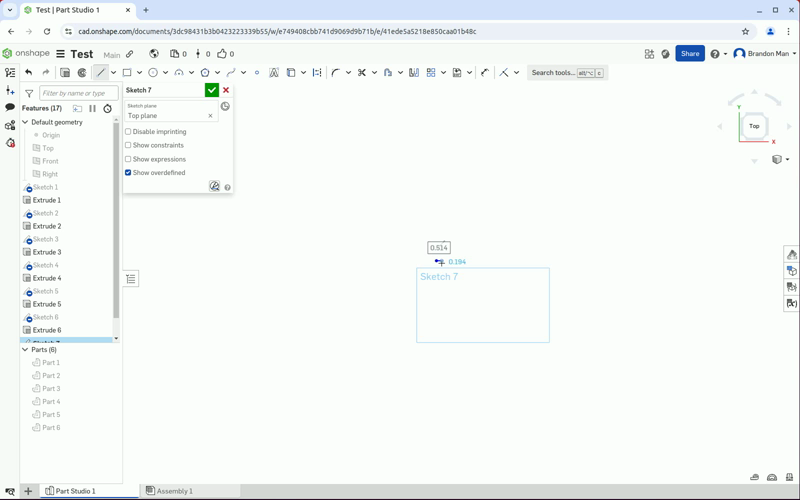
scroll(6)
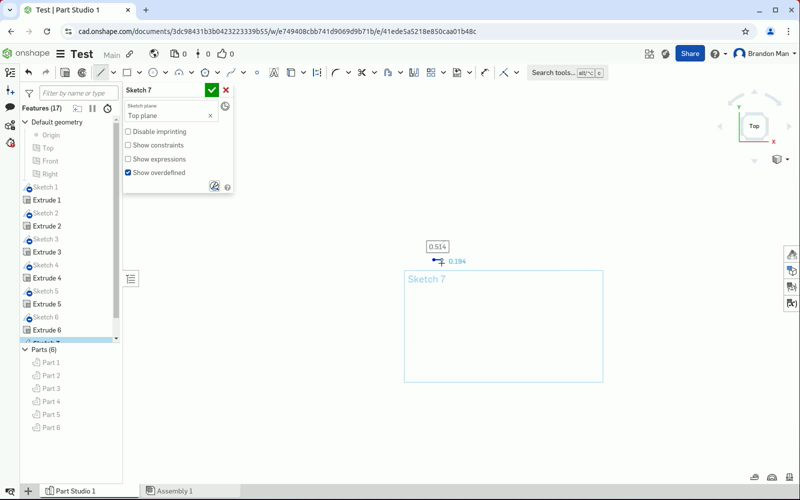
scroll(6)
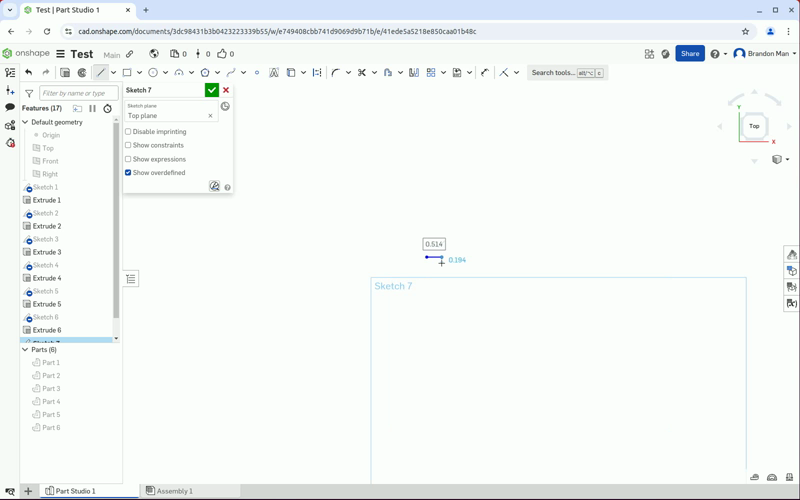
scroll(6)
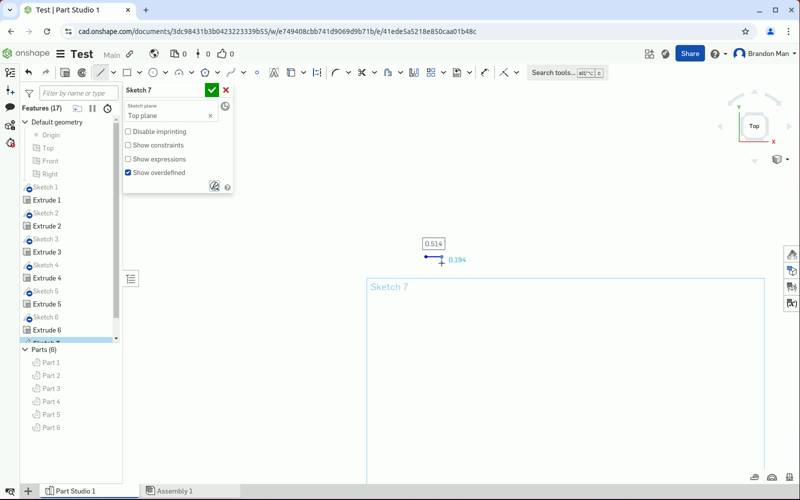
scroll(6)
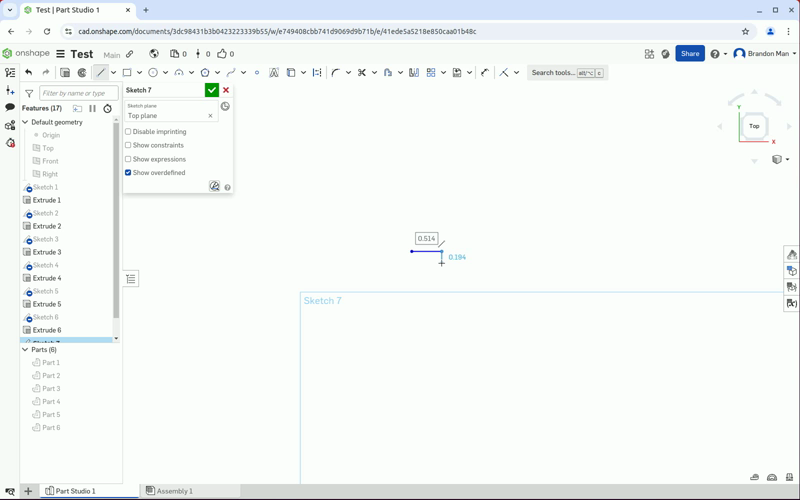
click(441, 262)
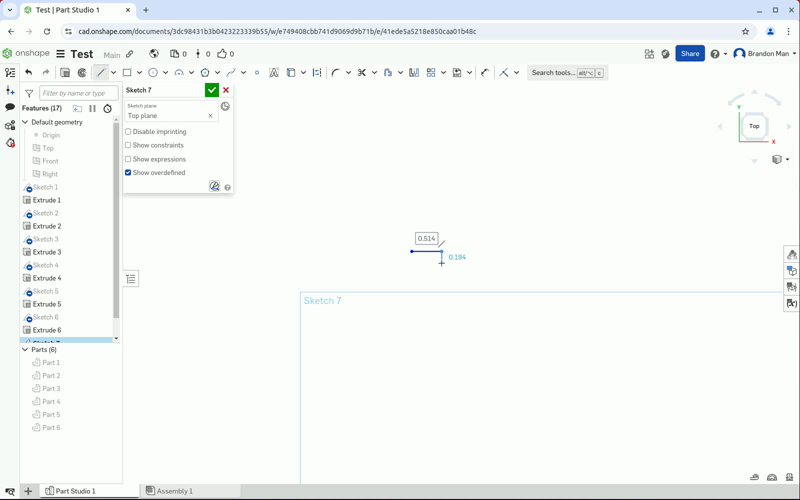
scroll(-6)
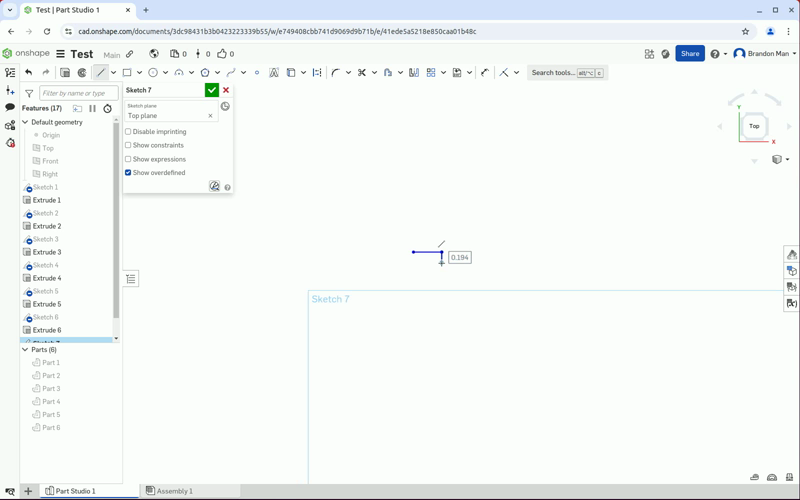
scroll(-6)
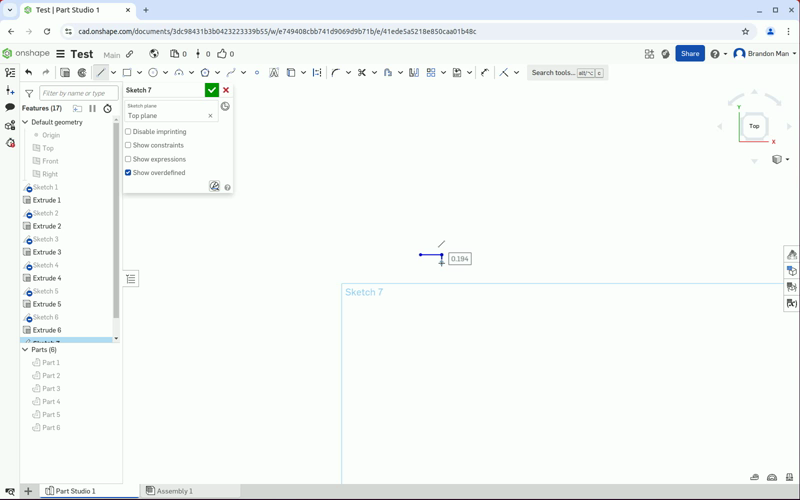
scroll(-6)
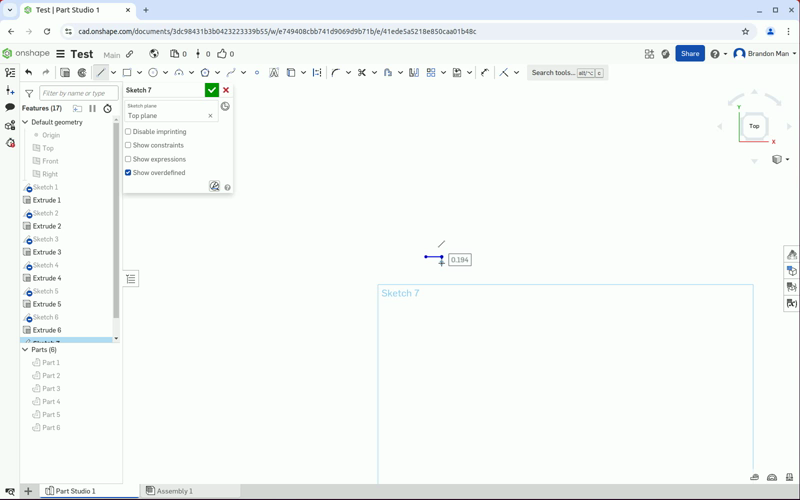
scroll(-6)
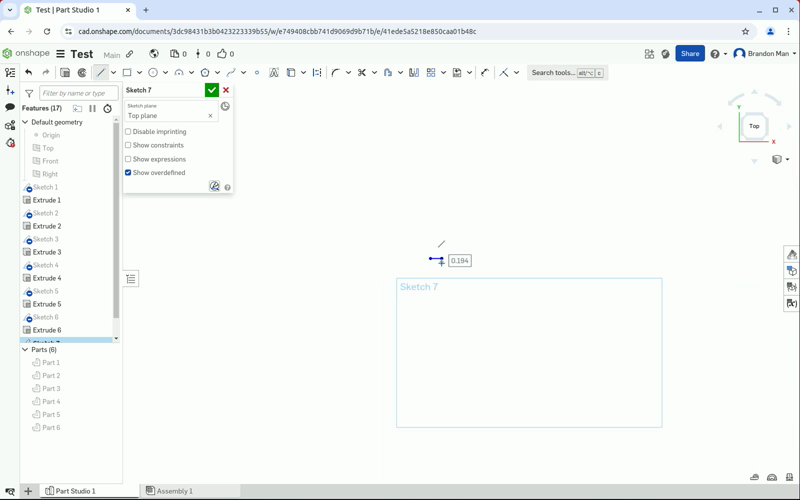
scroll(-6)
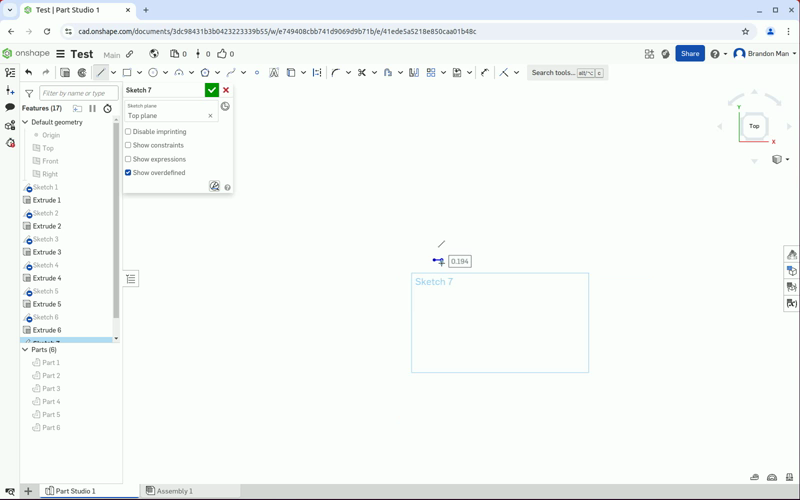
scroll(-6)
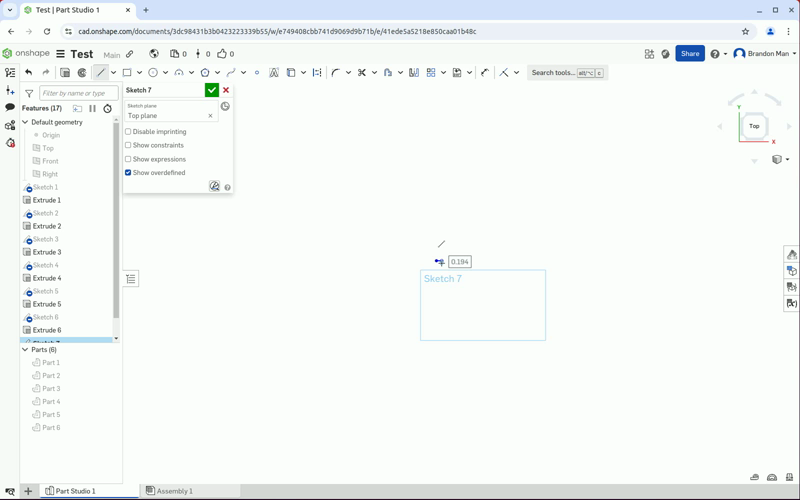
scroll(-6)
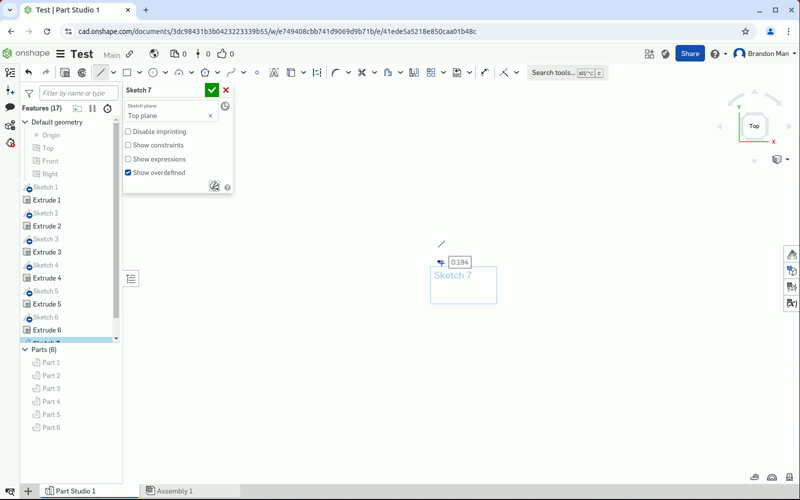
key_up(shift)
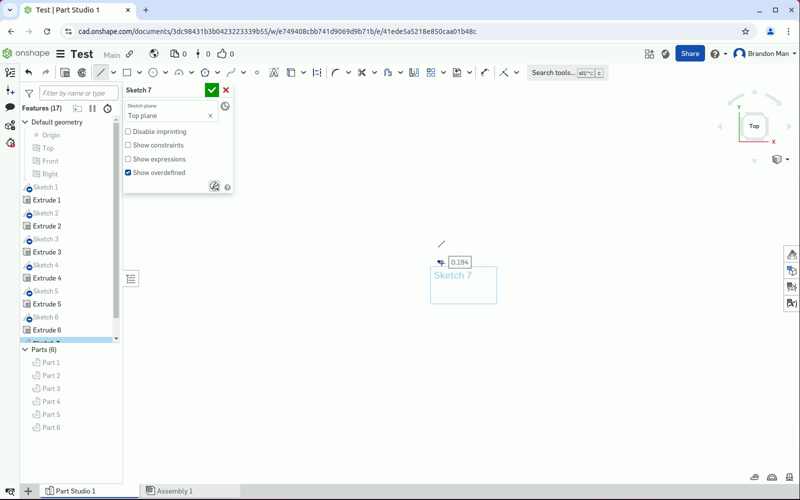
key_down(shift)
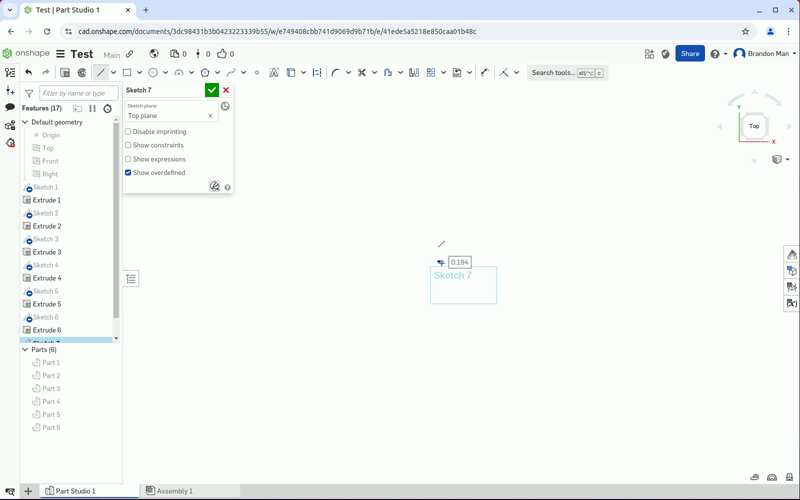
mouse_move(471, 262)
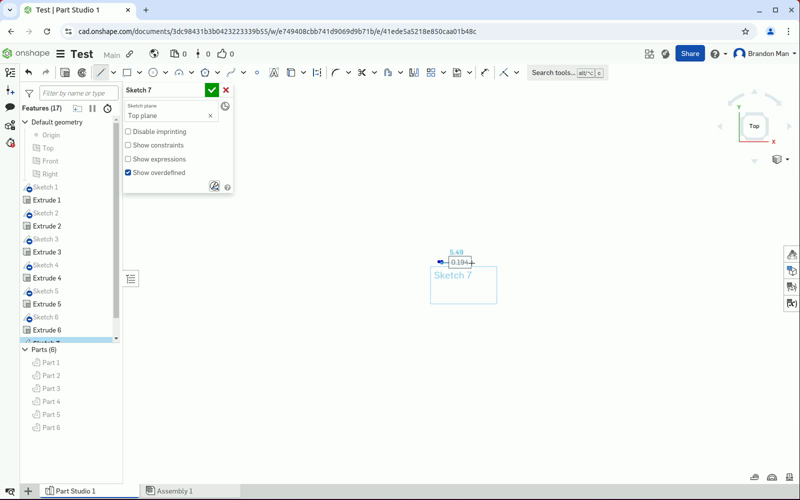
mouse_move(461, 262)
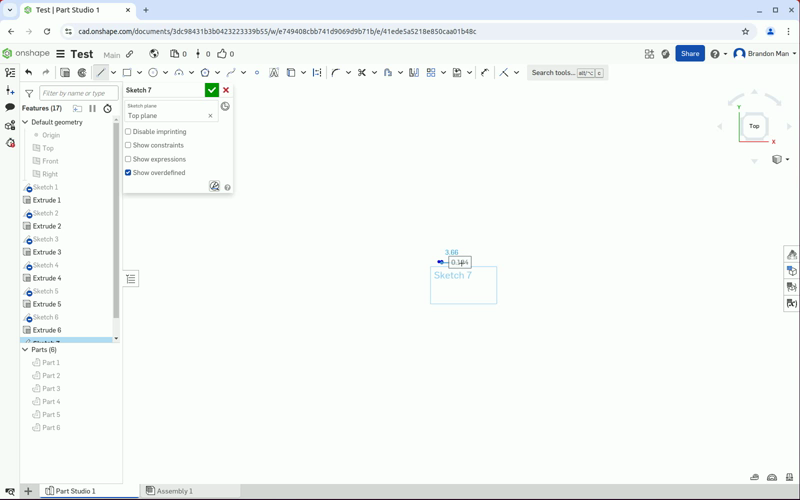
click(461, 262)
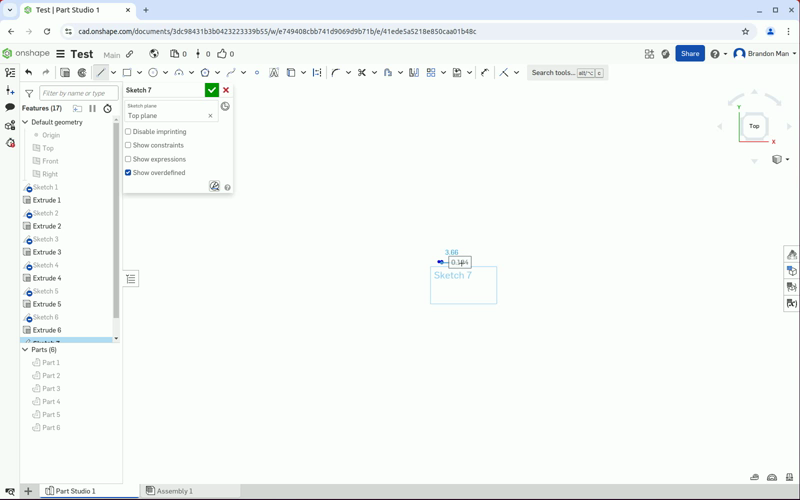
key_up(shift)
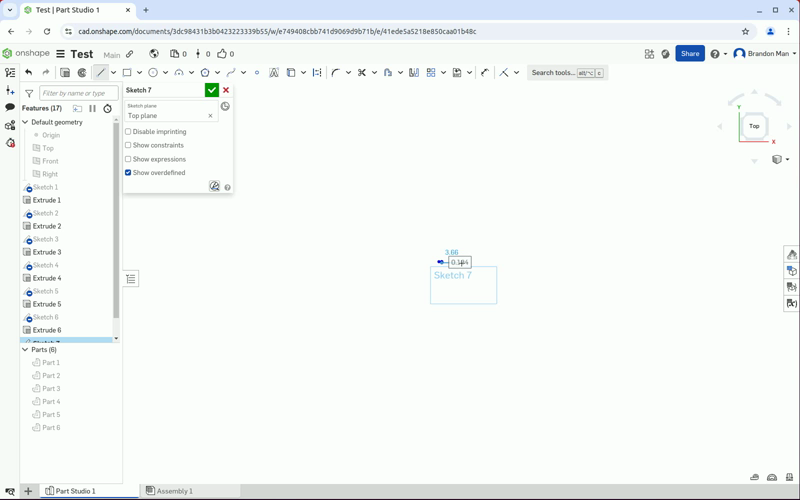
key_down(shift)
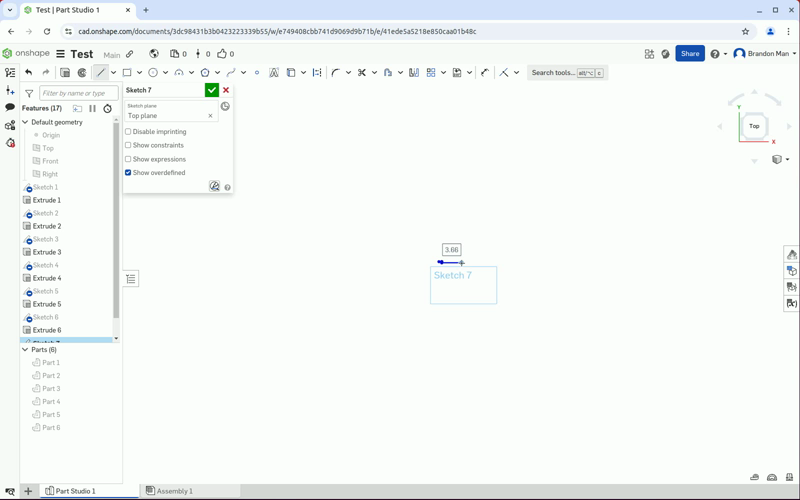
mouse_move(491, 262)
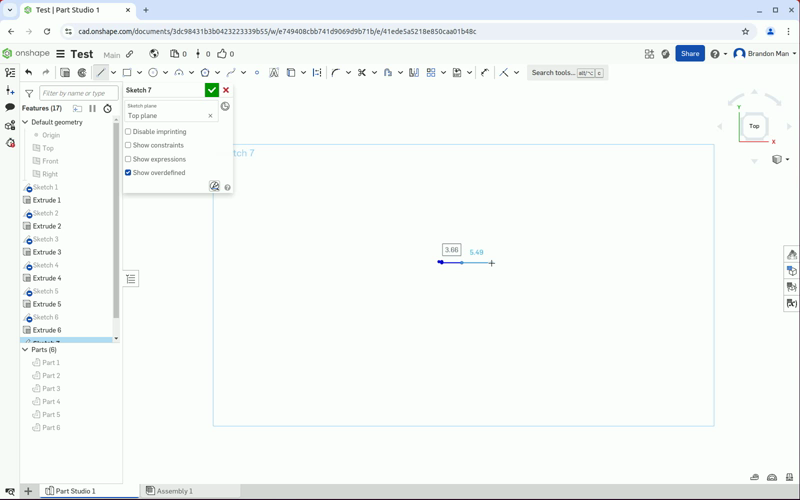
mouse_move(461, 260)
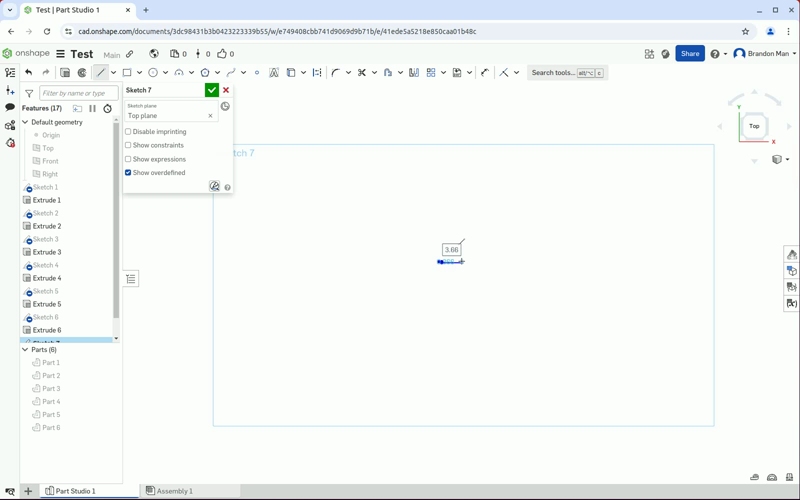
scroll(6)
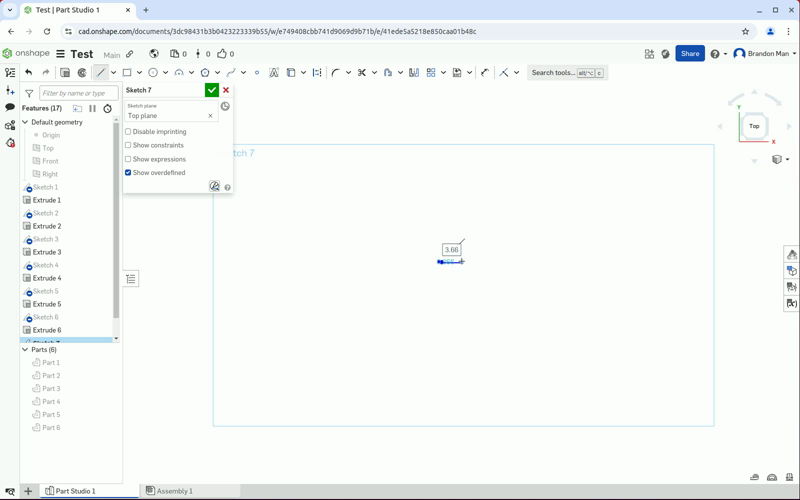
scroll(6)
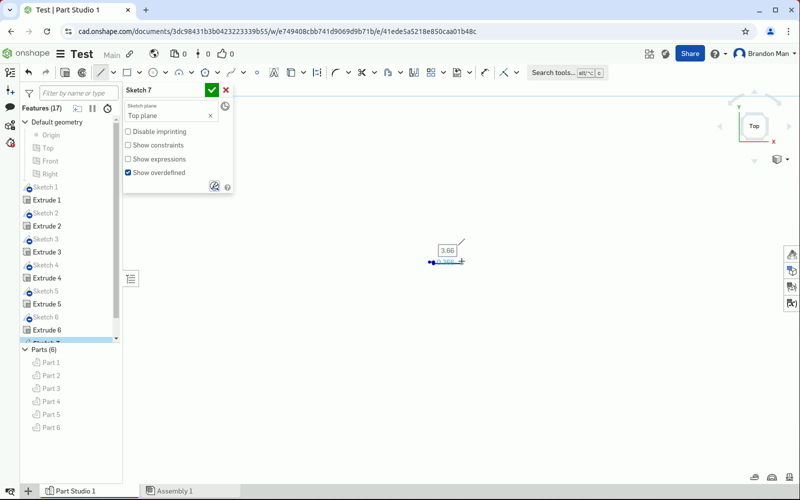
scroll(6)
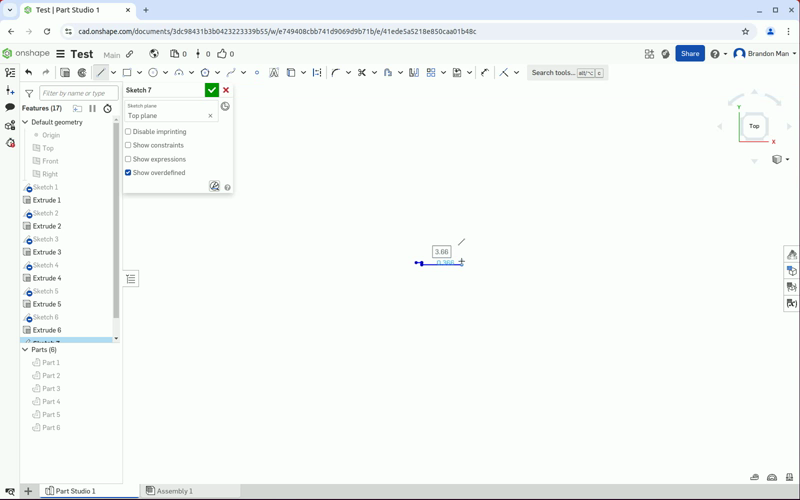
scroll(6)
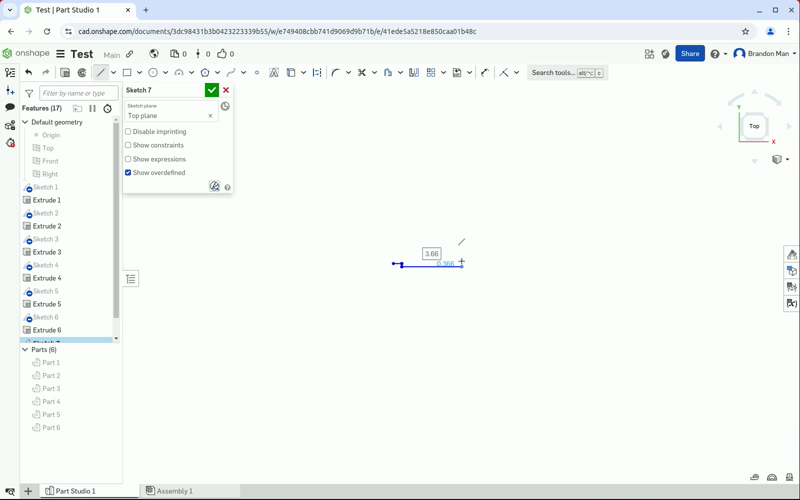
scroll(6)
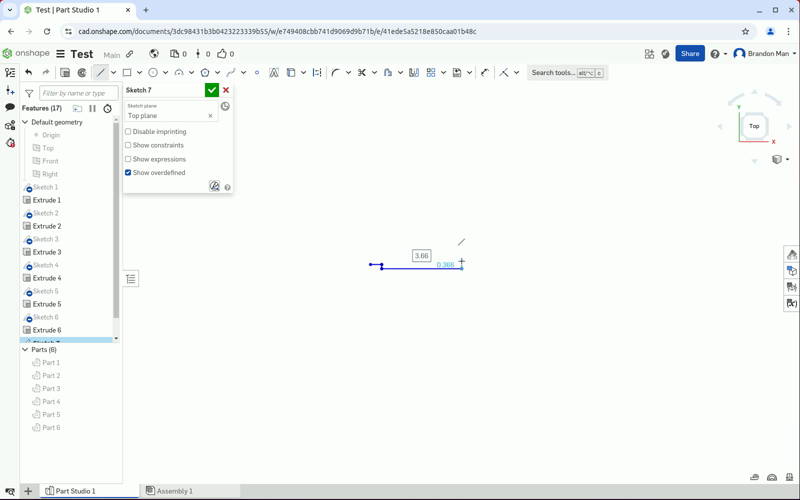
scroll(6)
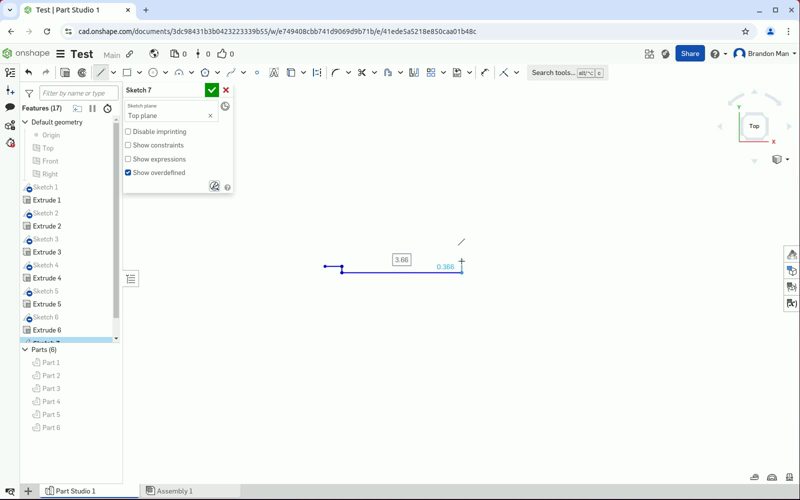
scroll(6)
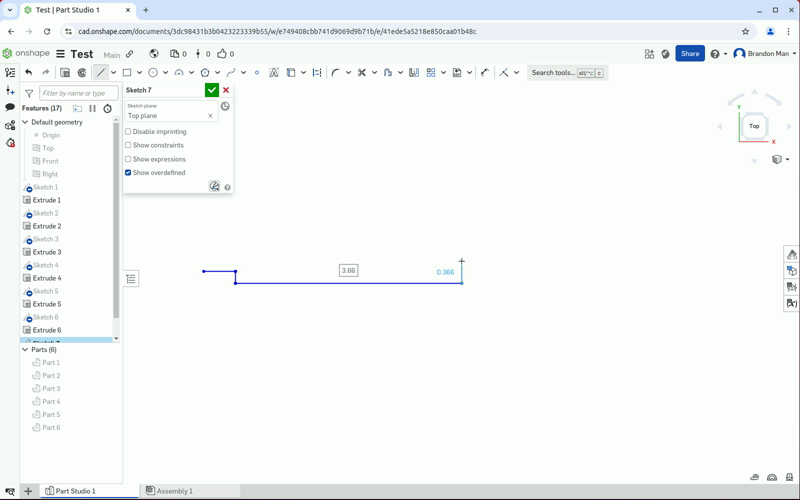
click(461, 260)
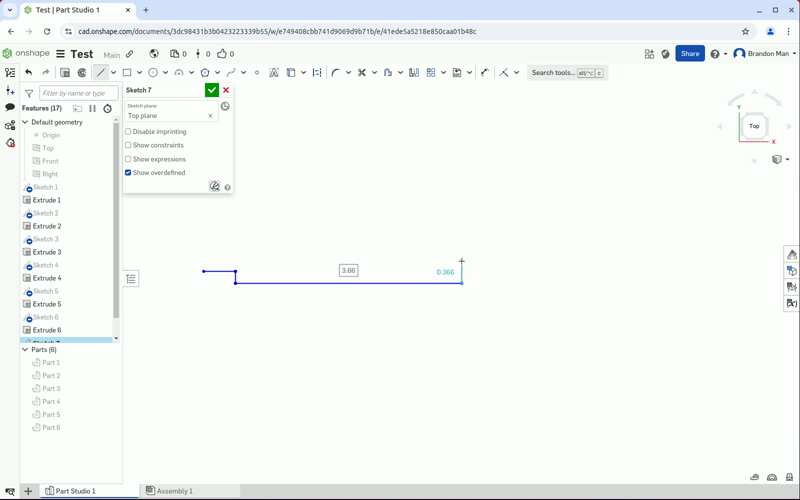
scroll(-6)
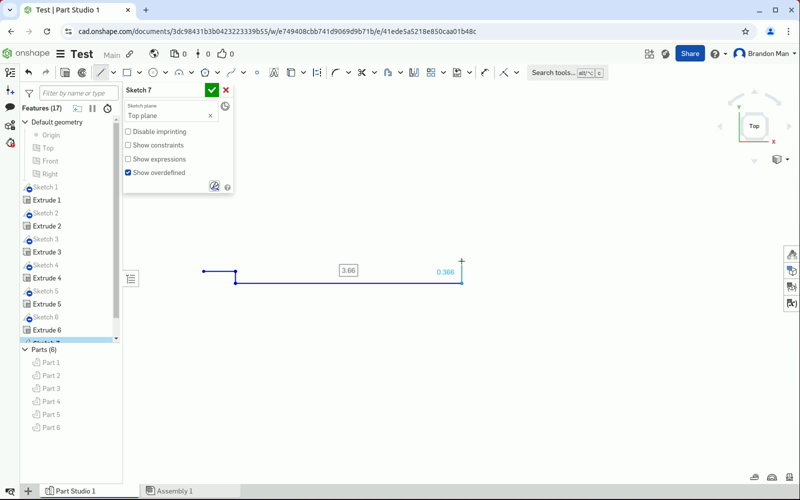
scroll(-6)
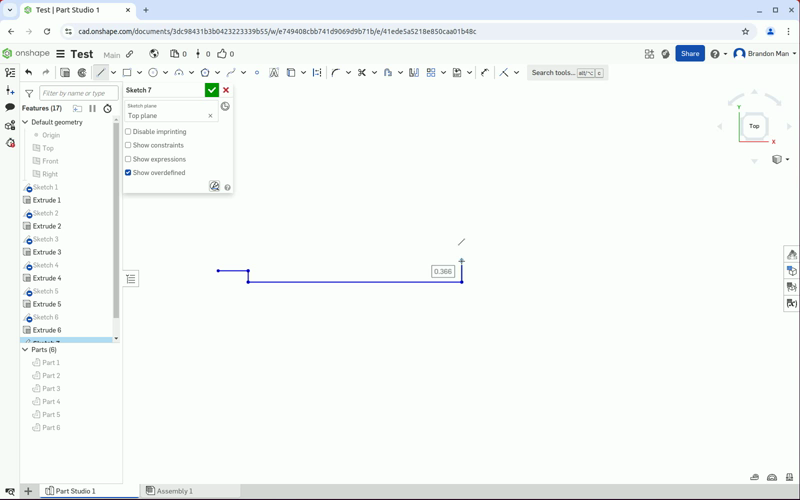
scroll(-6)
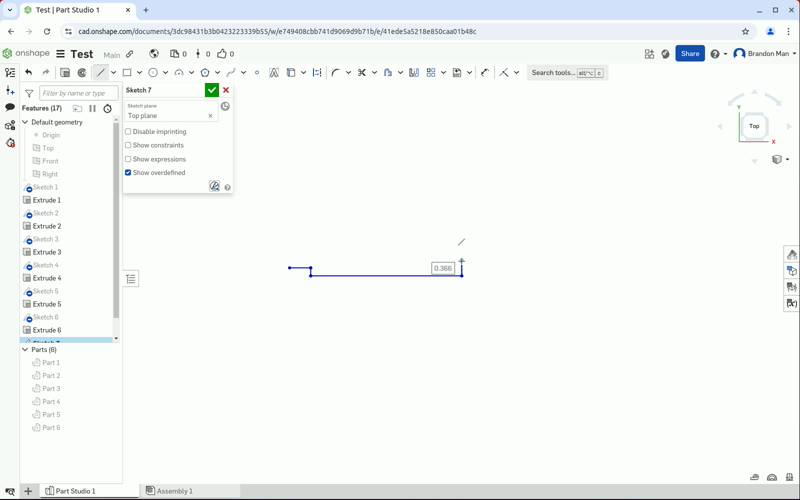
scroll(-6)
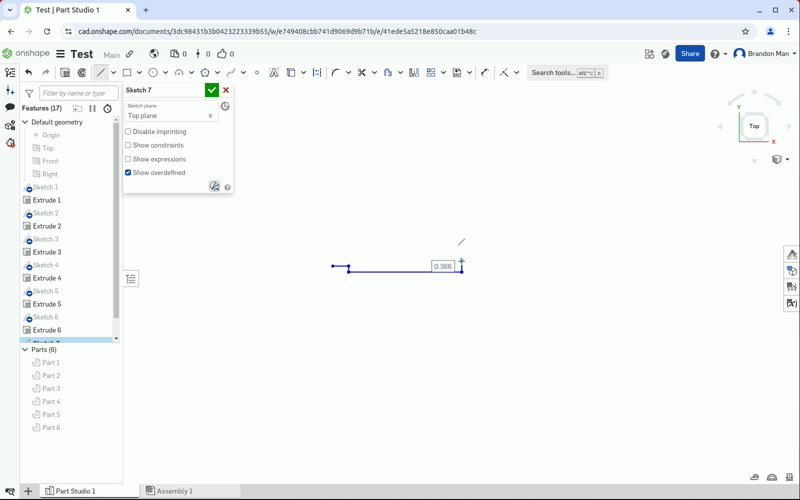
scroll(-6)
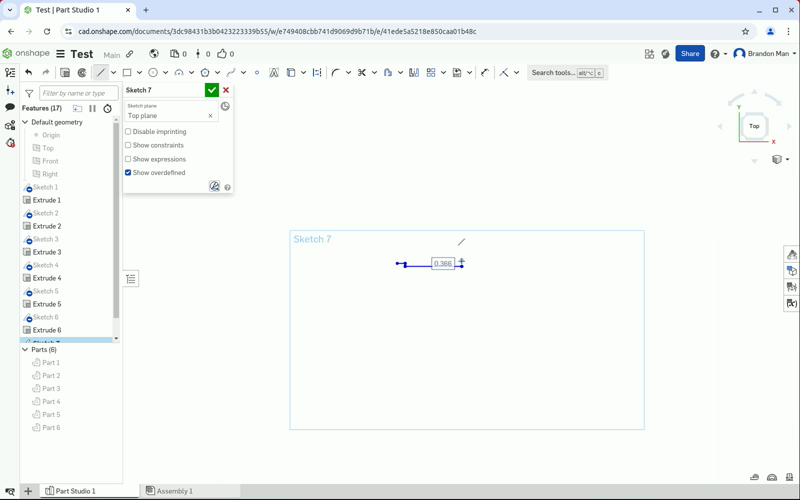
scroll(-6)
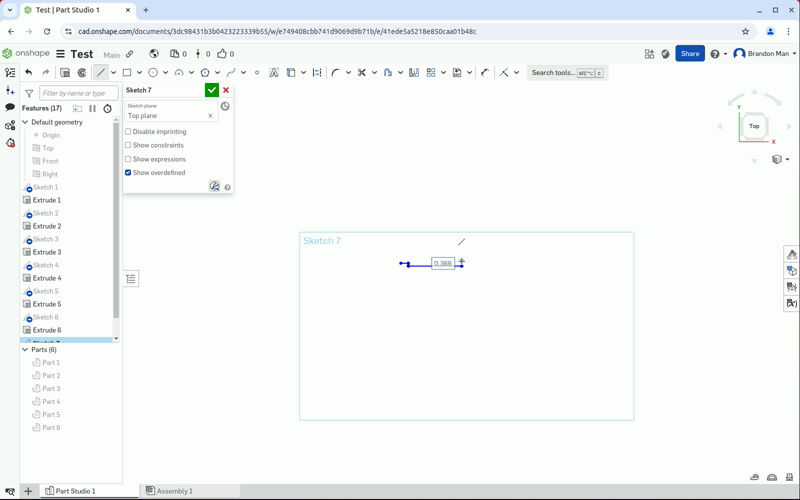
scroll(-6)
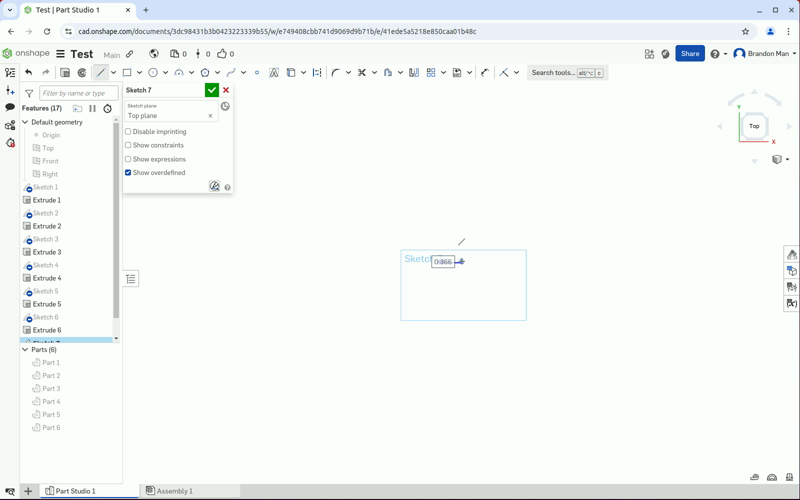
key_up(shift)
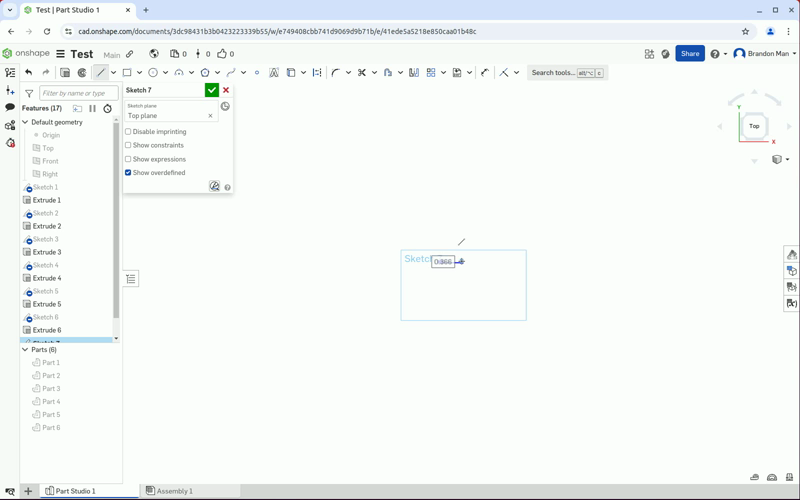
key_down(shift)
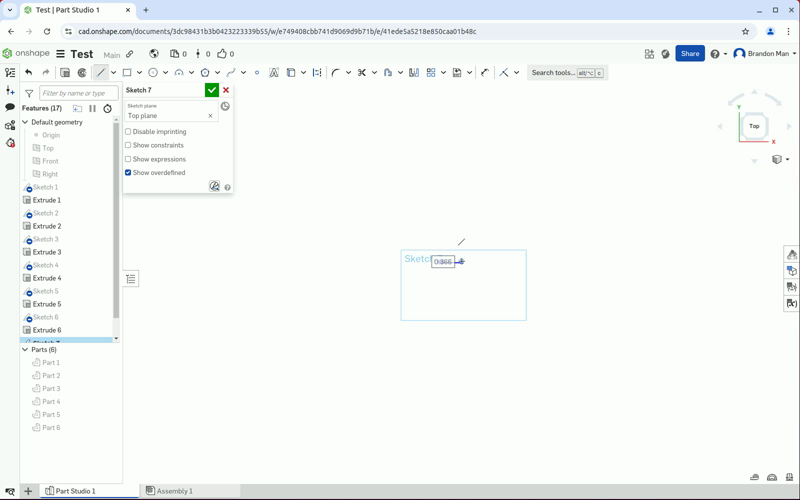
mouse_move(491, 260)
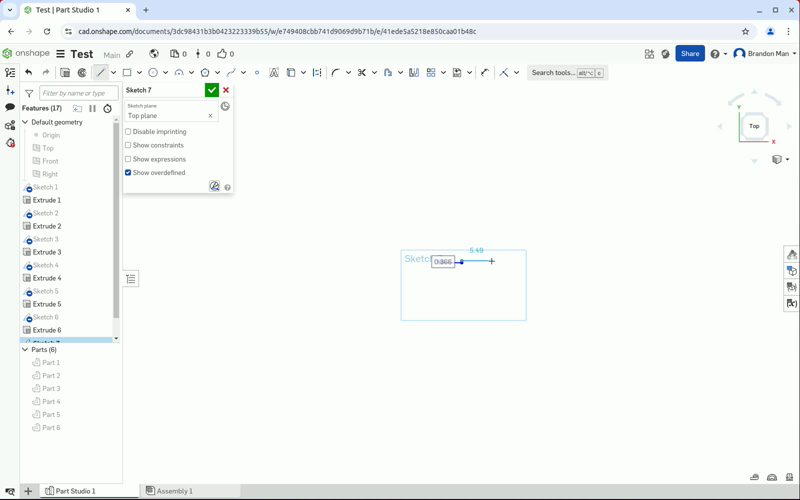
mouse_move(439, 260)
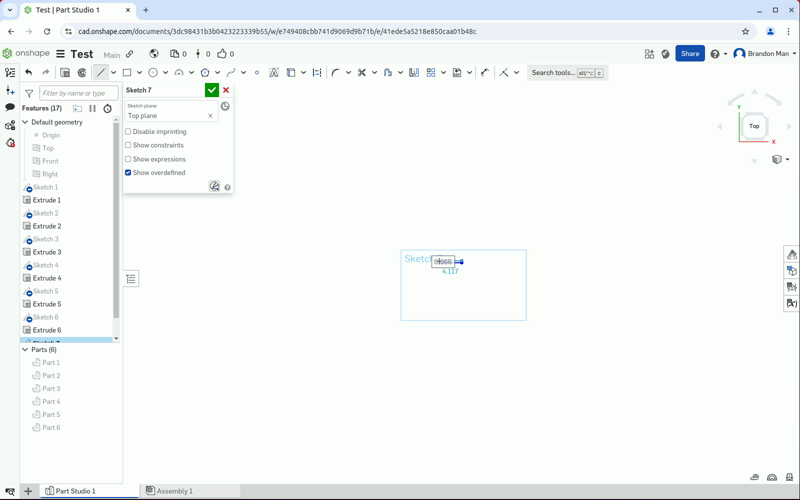
scroll(6)
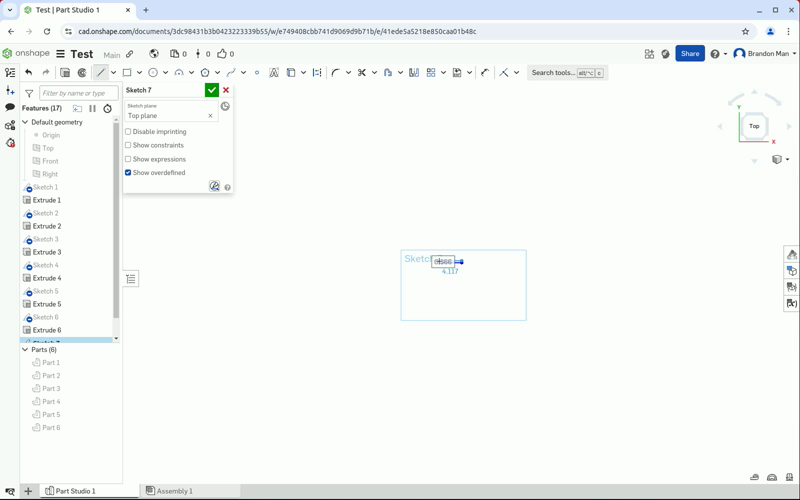
scroll(6)
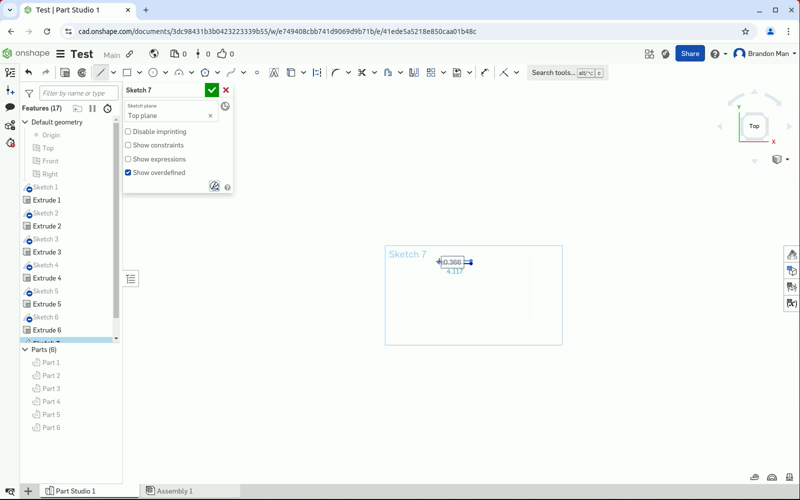
scroll(6)
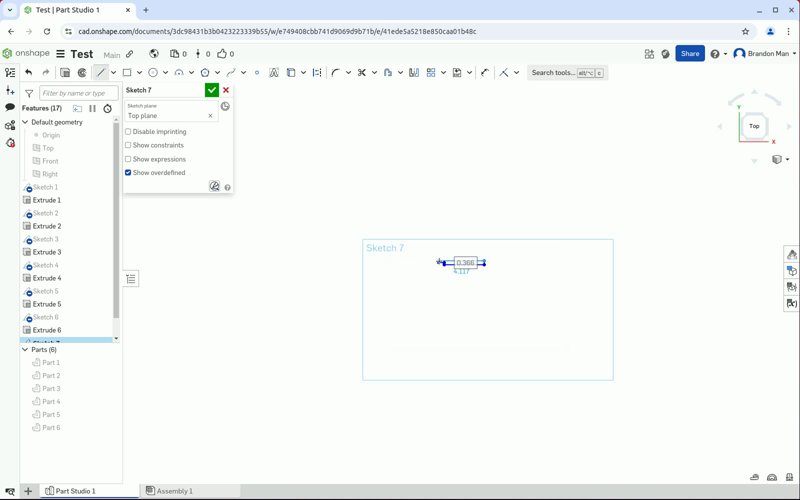
scroll(6)
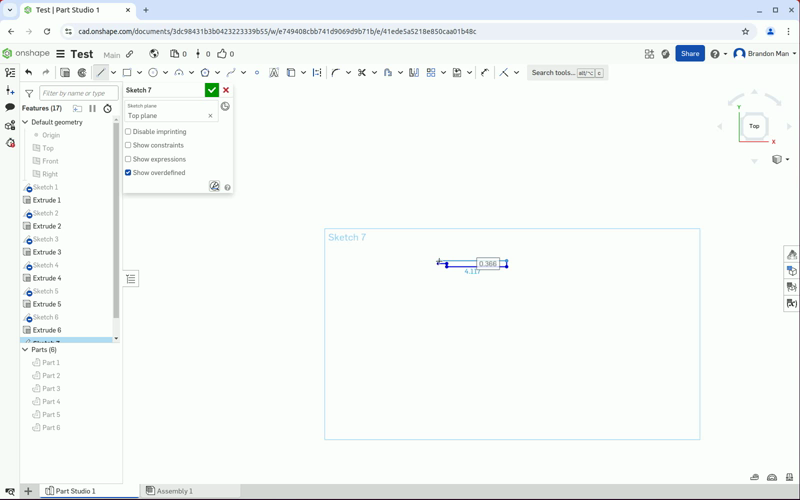
scroll(6)
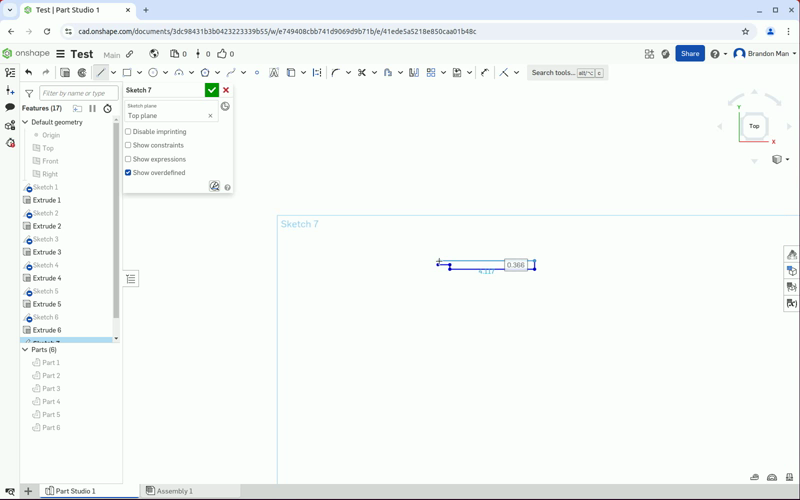
scroll(6)
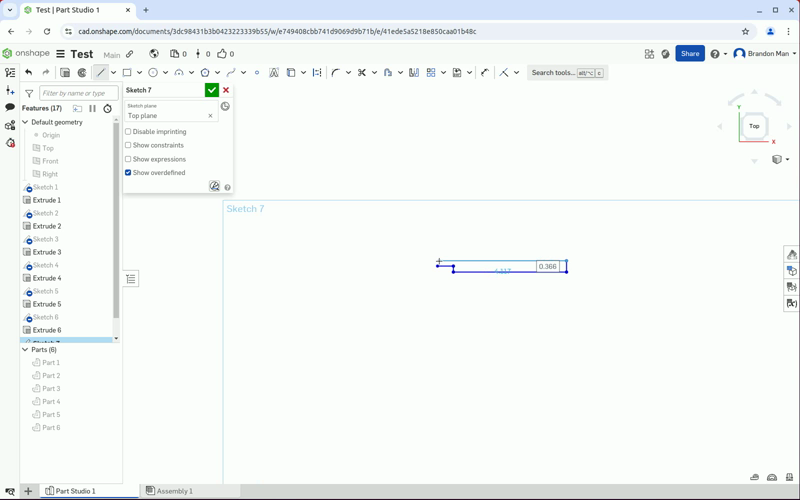
scroll(6)
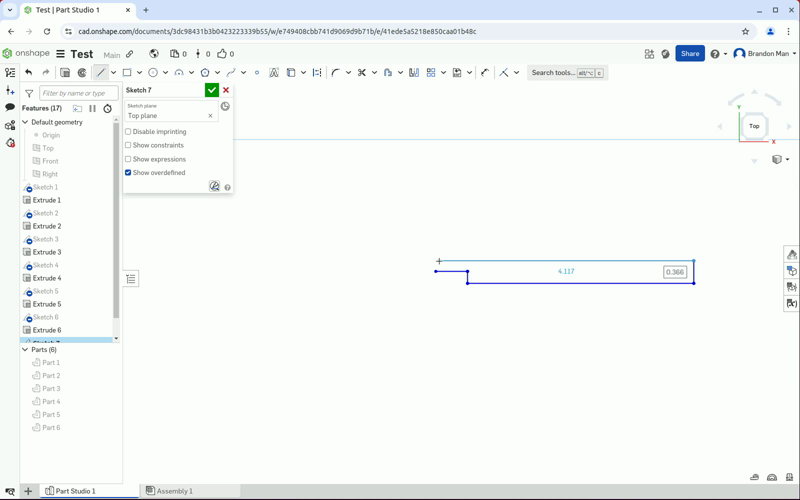
click(439, 260)
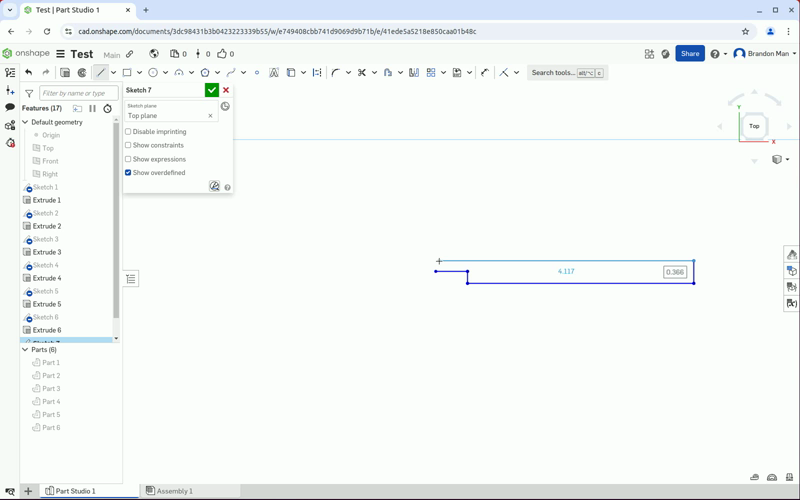
scroll(-6)
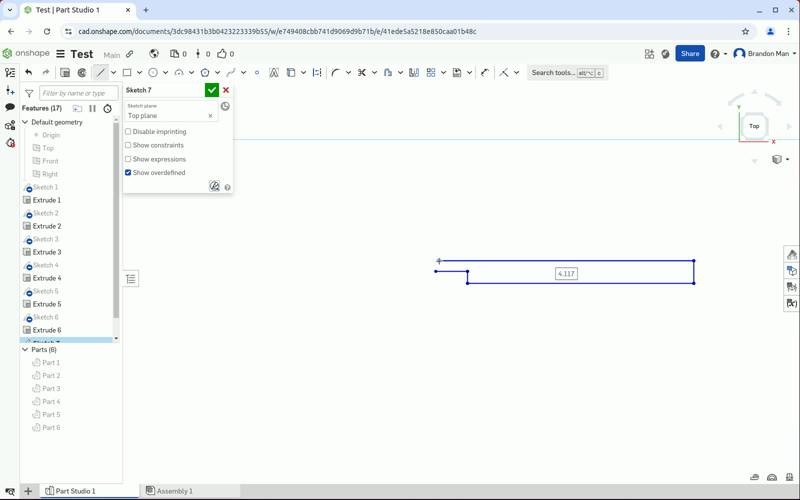
scroll(-6)
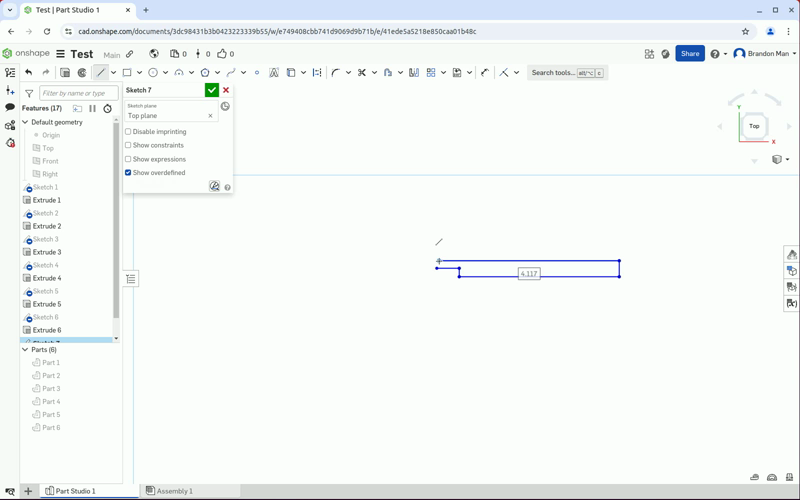
scroll(-6)
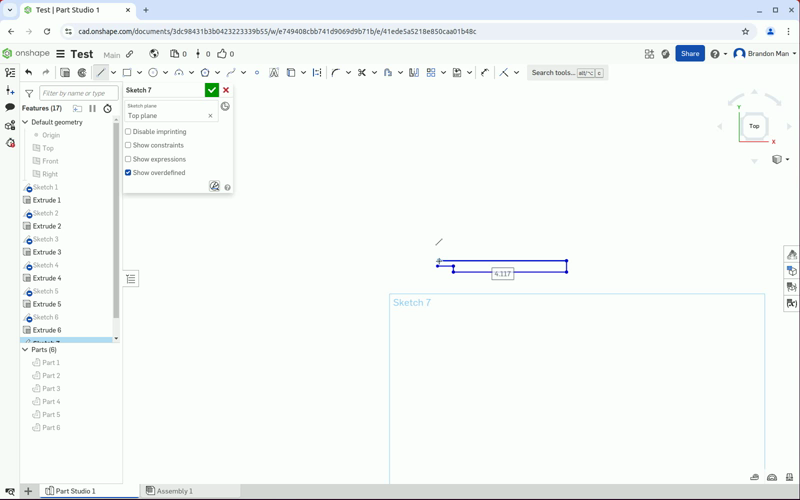
scroll(-6)
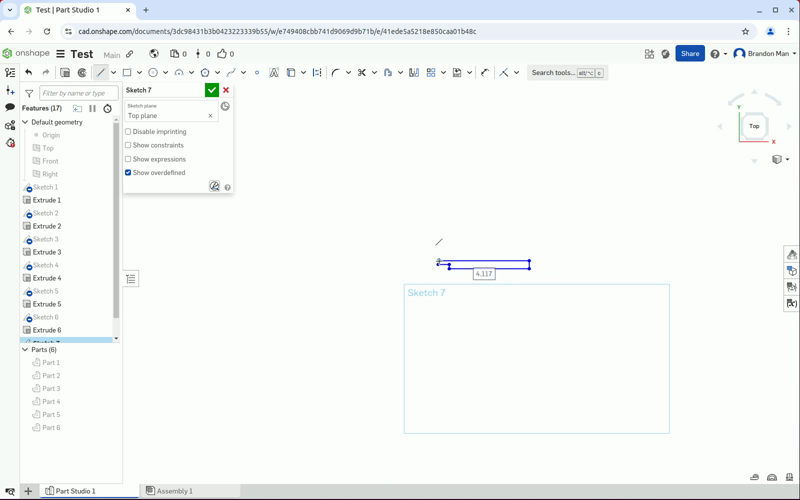
scroll(-6)
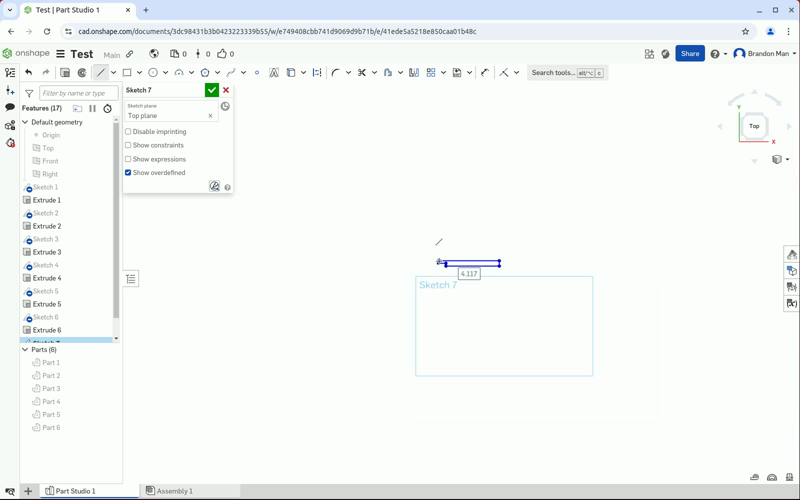
scroll(-6)
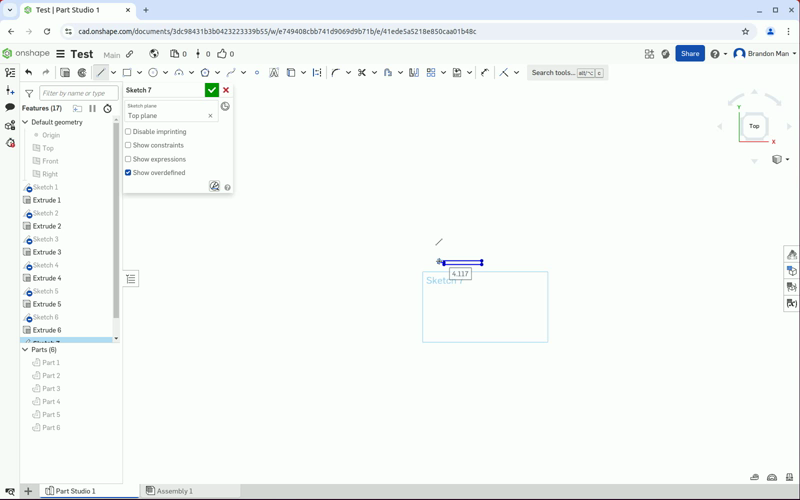
scroll(-6)
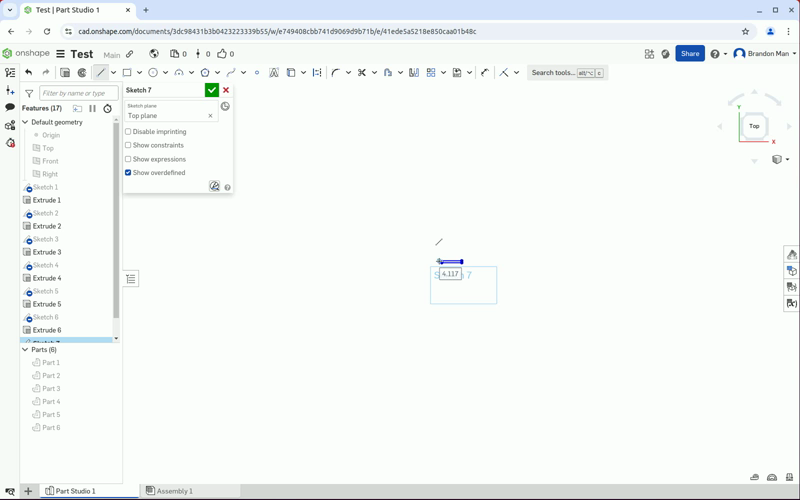
key_up(shift)
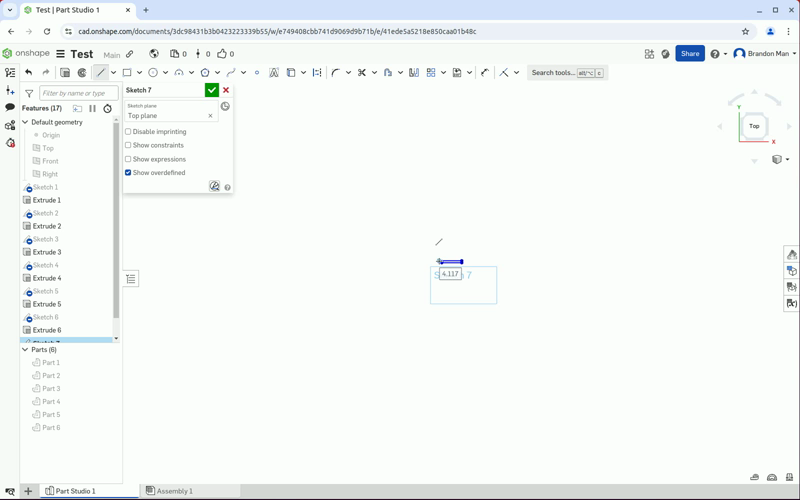
mouse_move(469, 260)
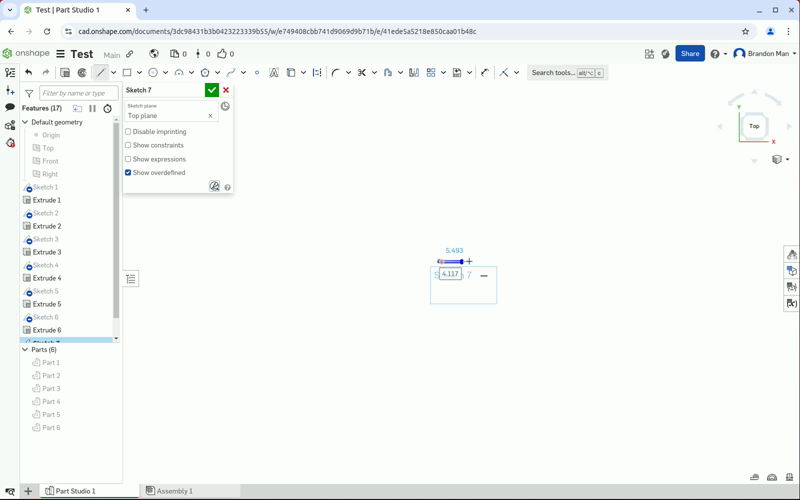
key_down(shift)
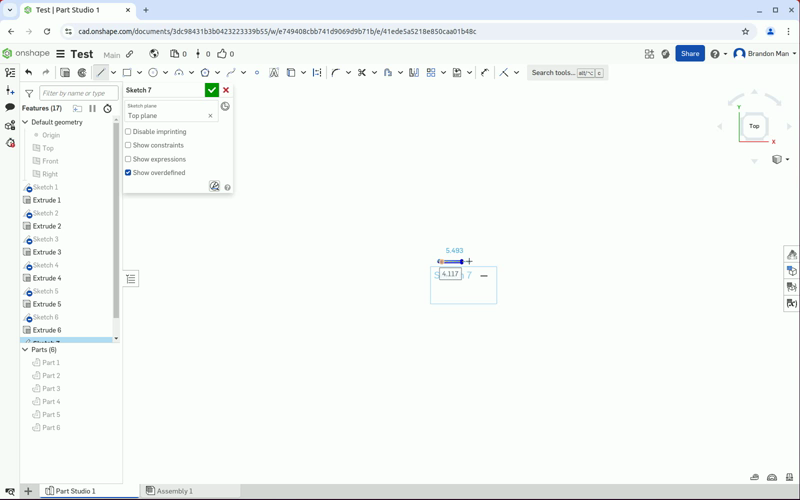
mouse_move(439, 261)
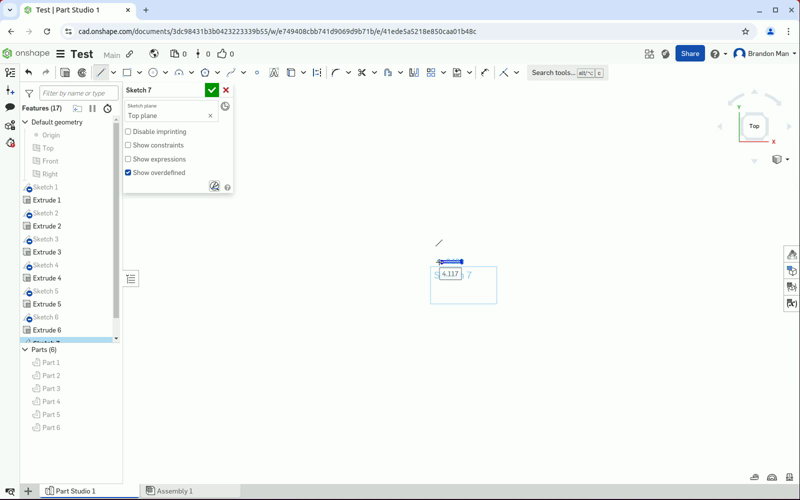
scroll(6)
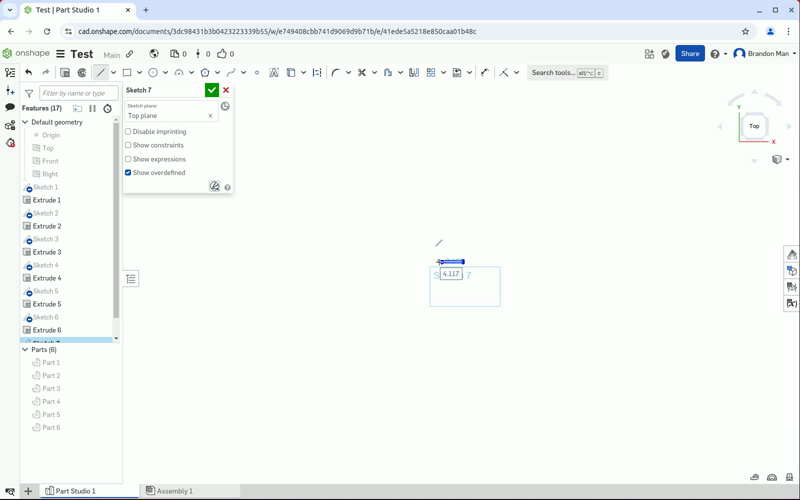
scroll(6)
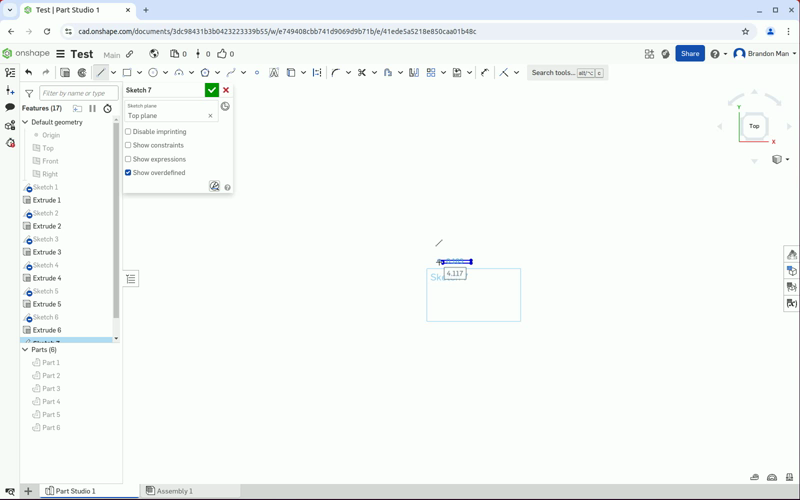
scroll(6)
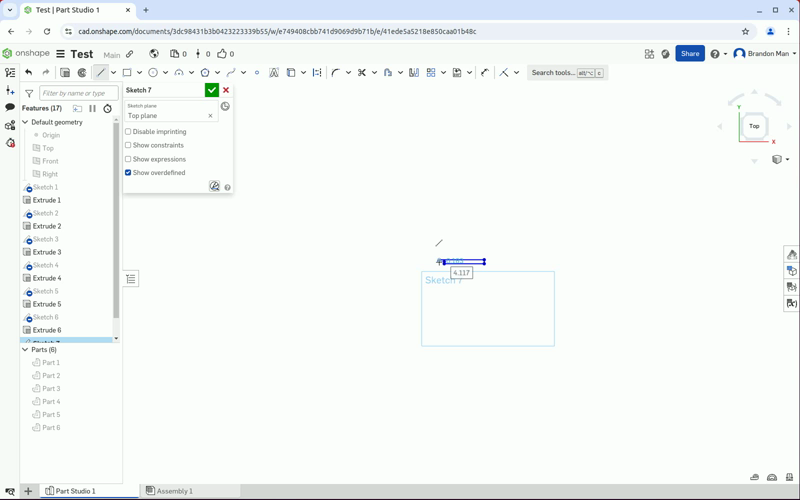
scroll(6)
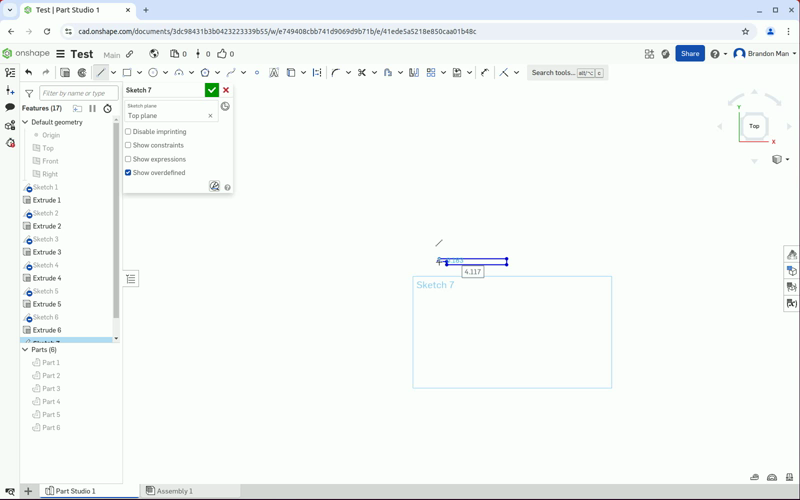
scroll(6)
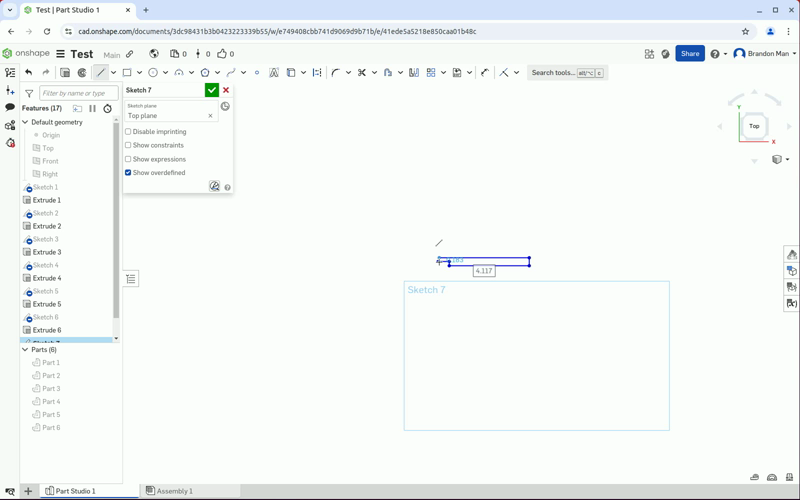
scroll(6)
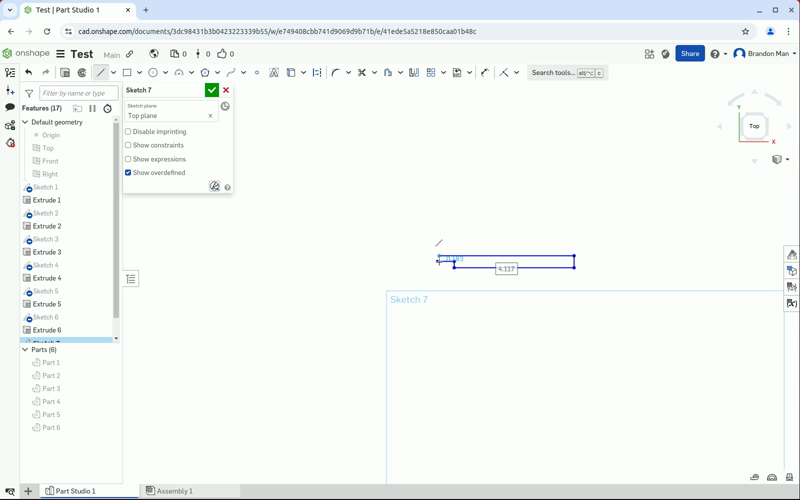
scroll(6)
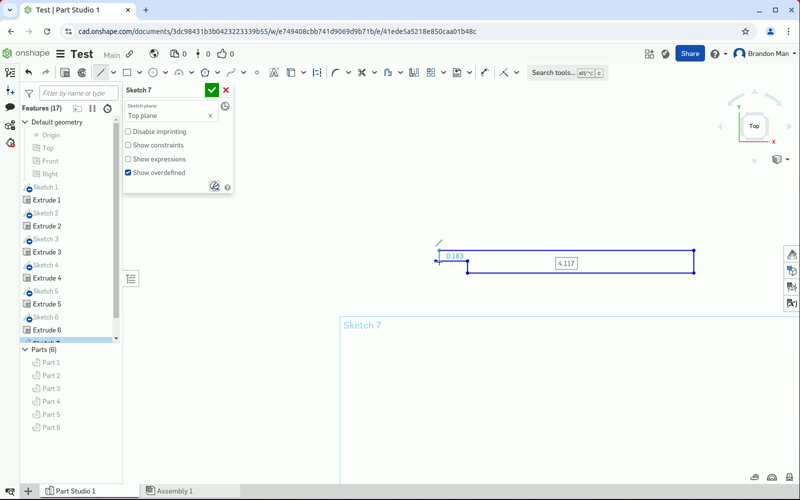
key_up(shift)
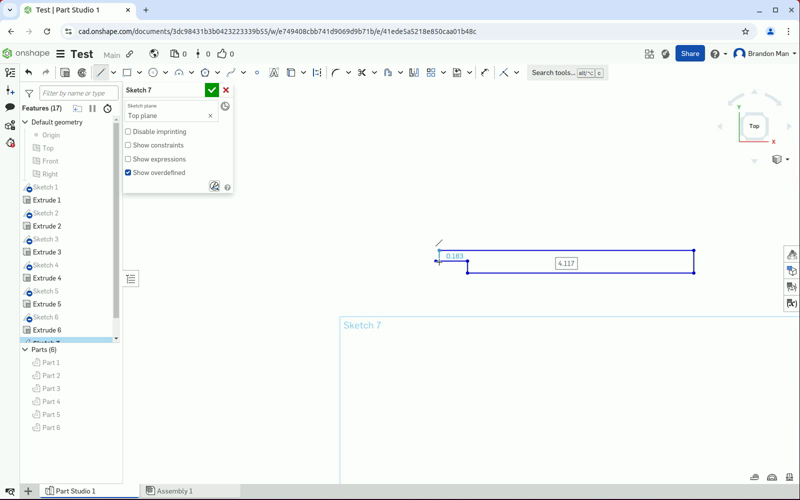
click(439, 261)
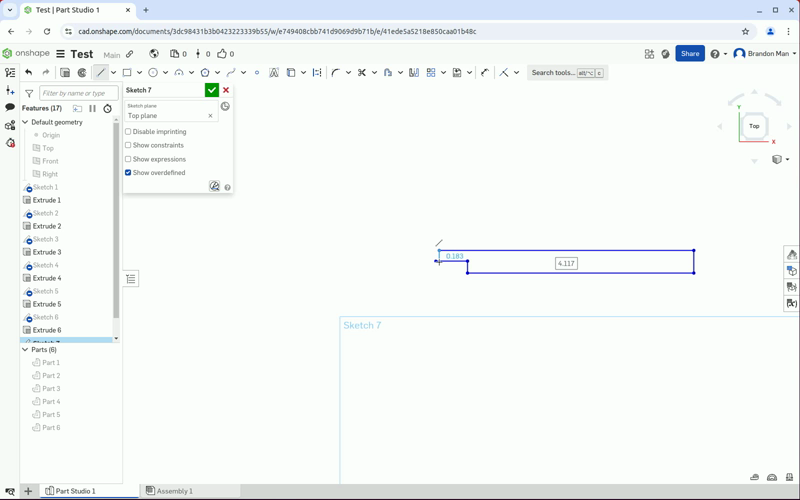
scroll(-6)
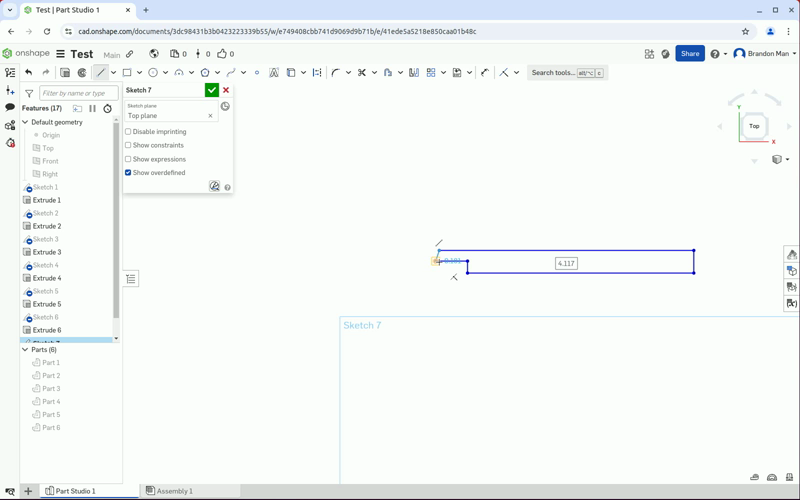
scroll(-6)
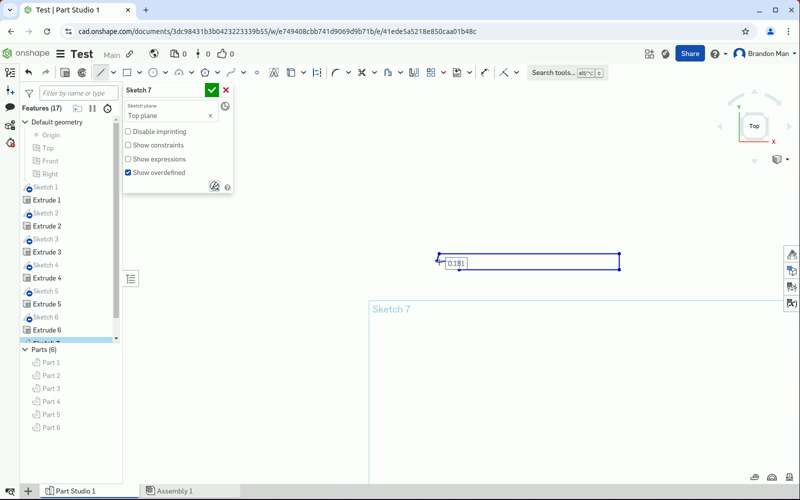
scroll(-6)
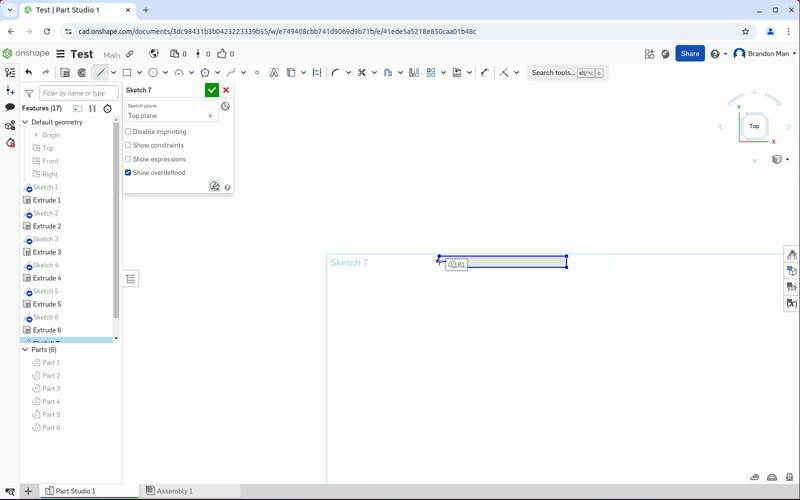
scroll(-6)
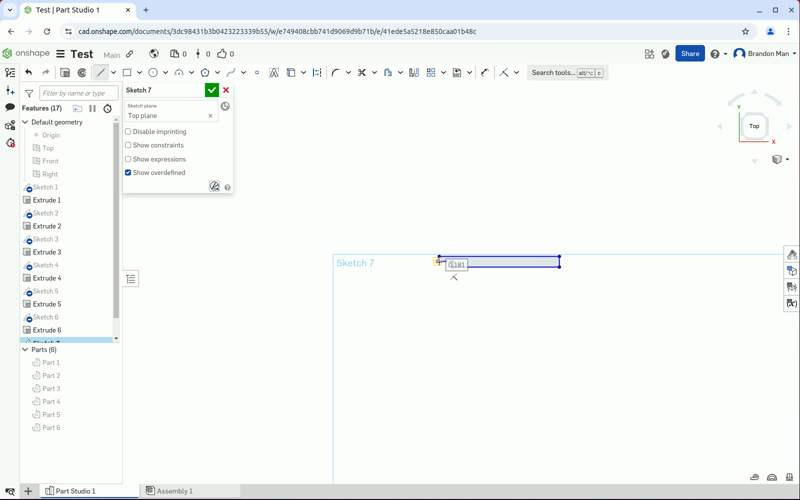
scroll(-6)
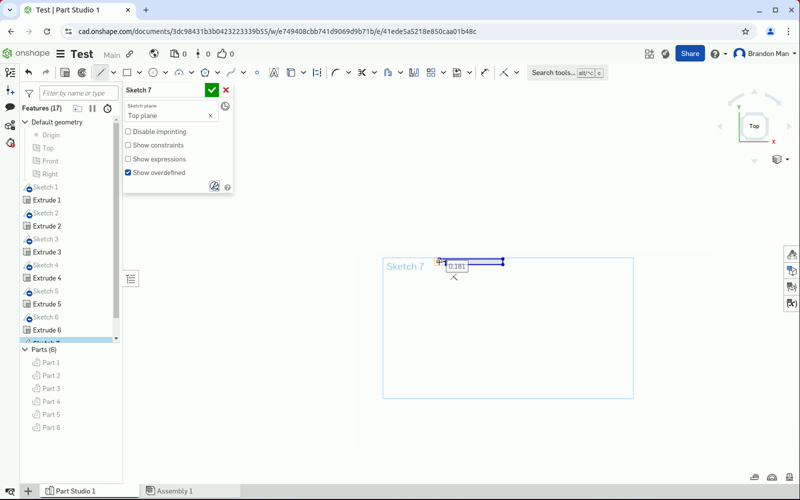
scroll(-6)
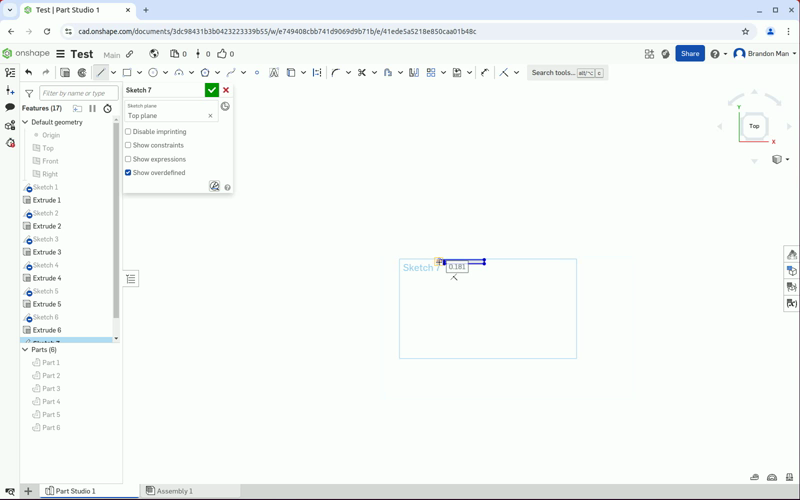
scroll(-6)
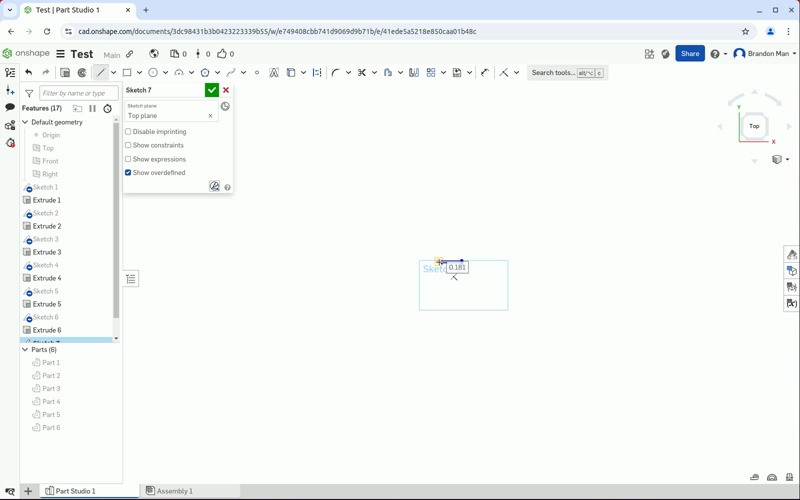
key(esc)
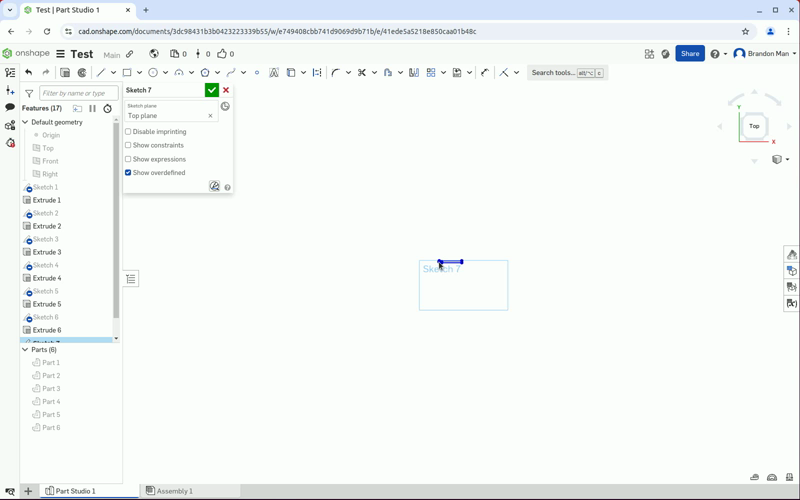
mouse_move(451, 261)
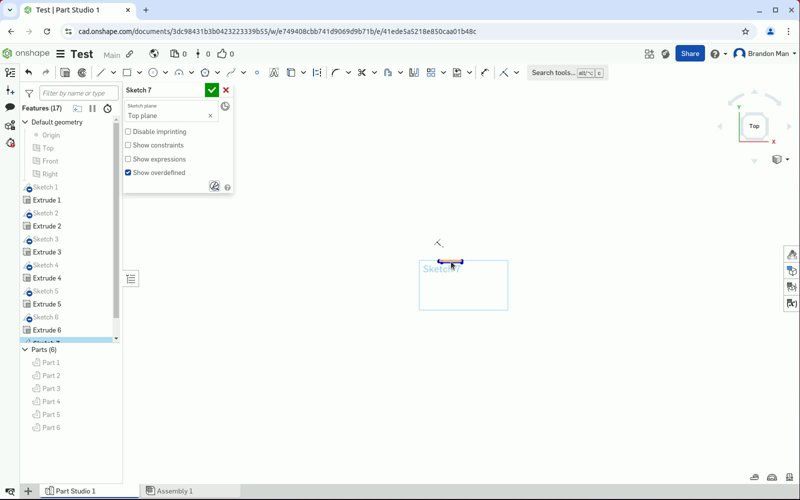
scroll(6)
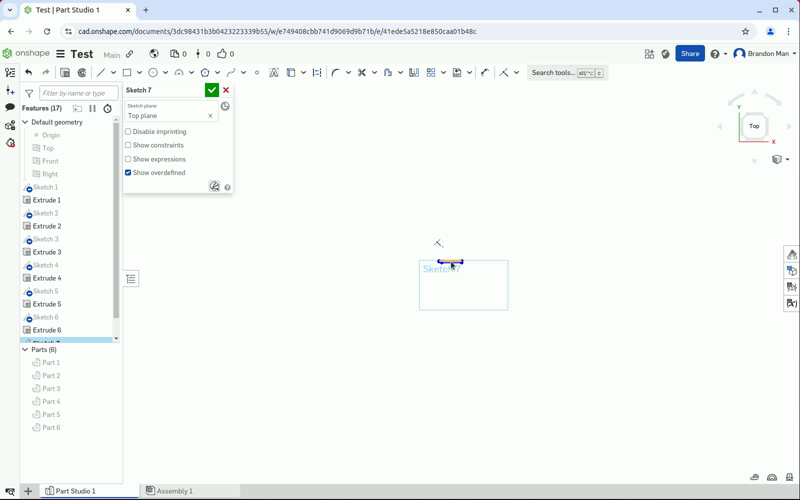
scroll(6)
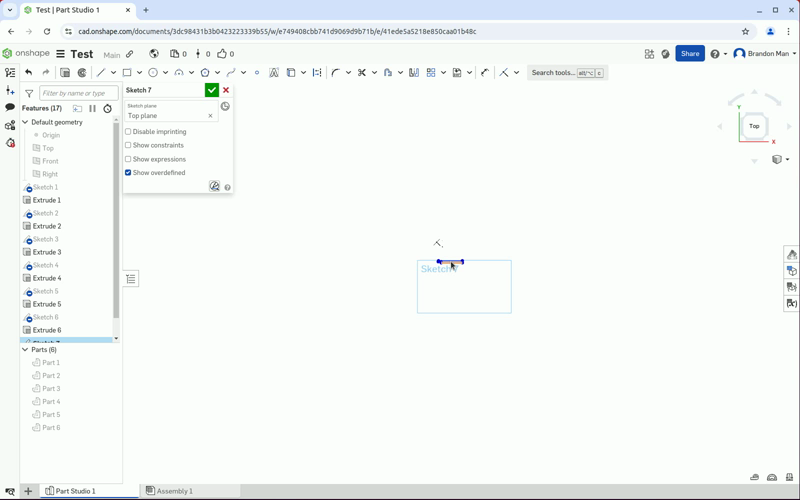
scroll(6)
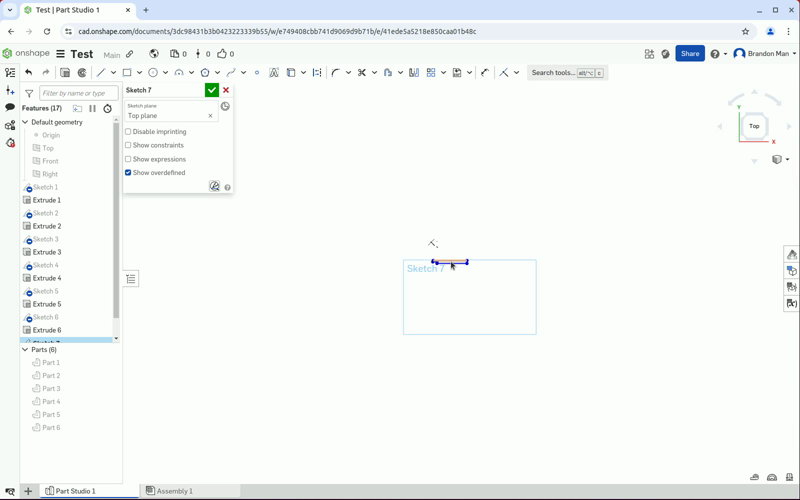
scroll(6)
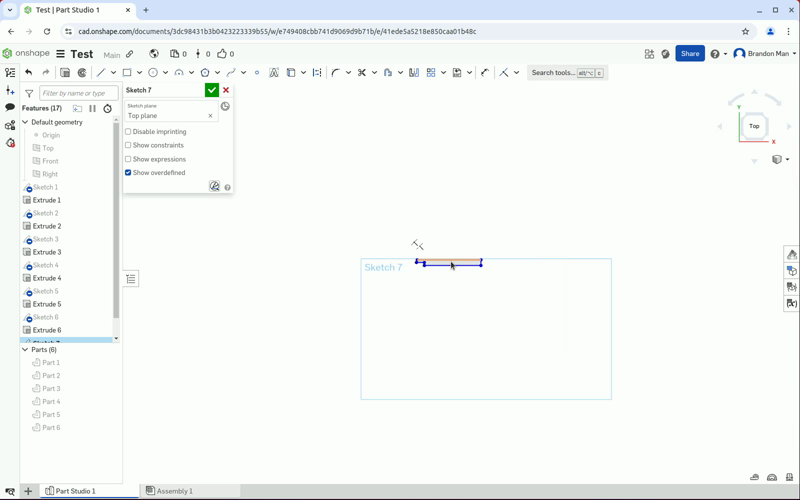
scroll(6)
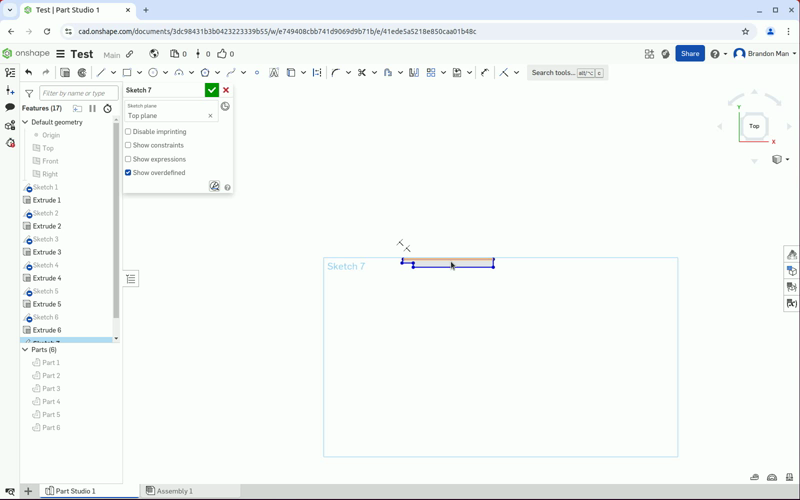
scroll(6)
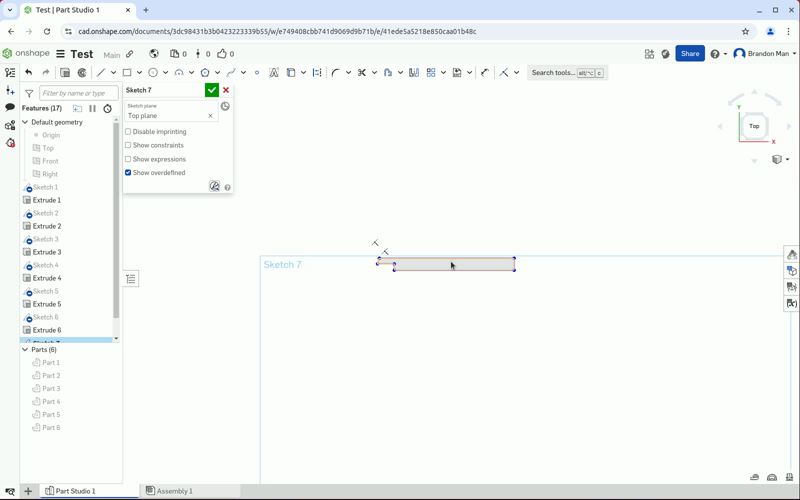
scroll(6)
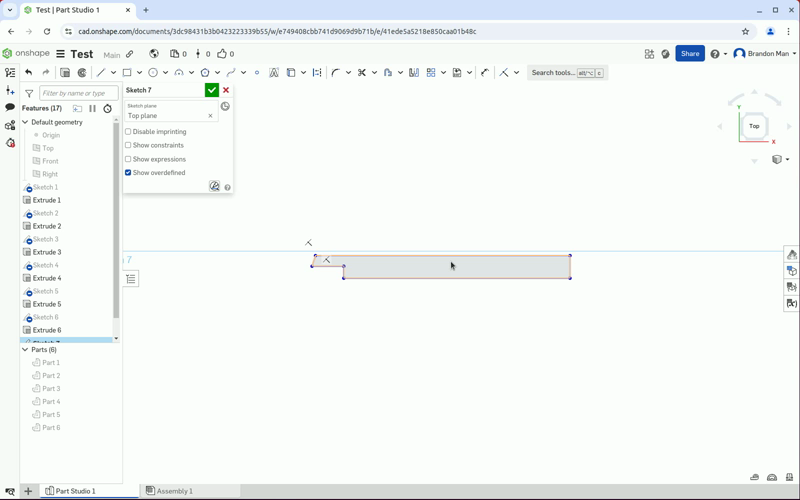
click(451, 261)
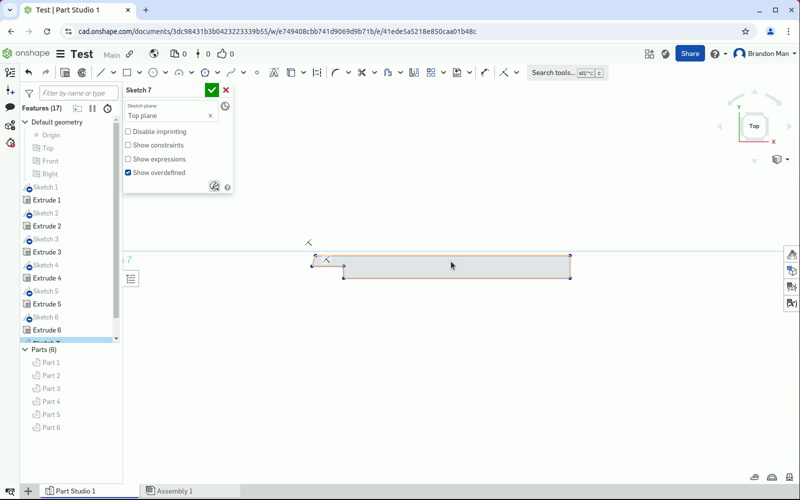
scroll(-6)
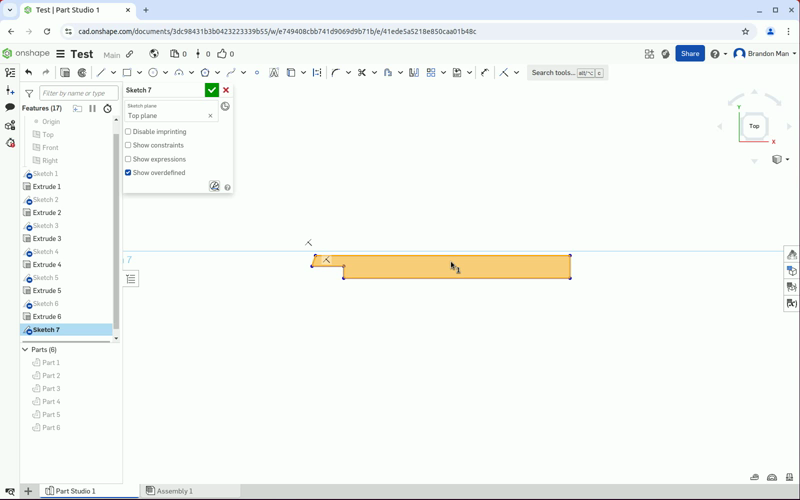
scroll(-6)
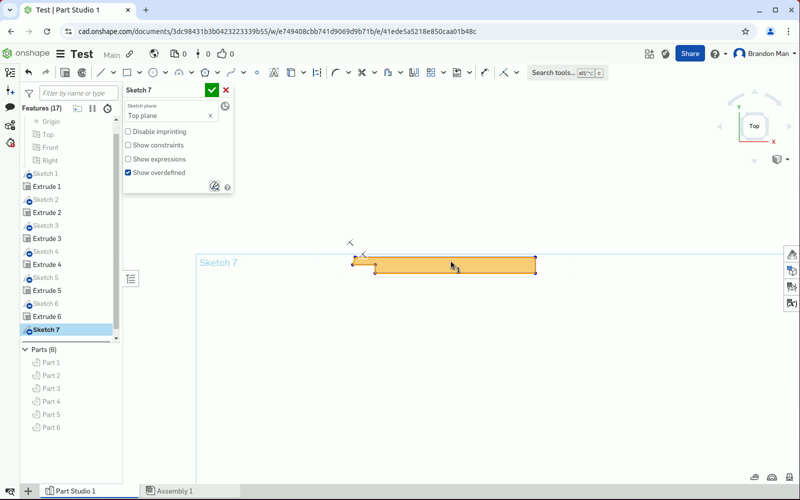
scroll(-6)
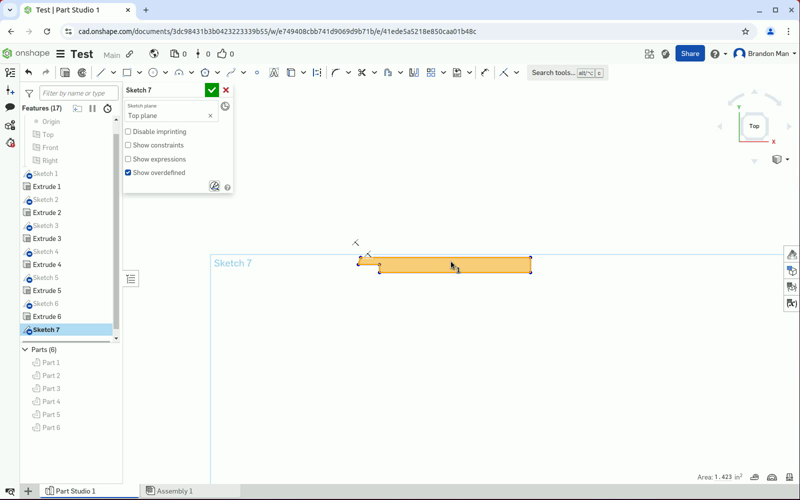
scroll(-6)
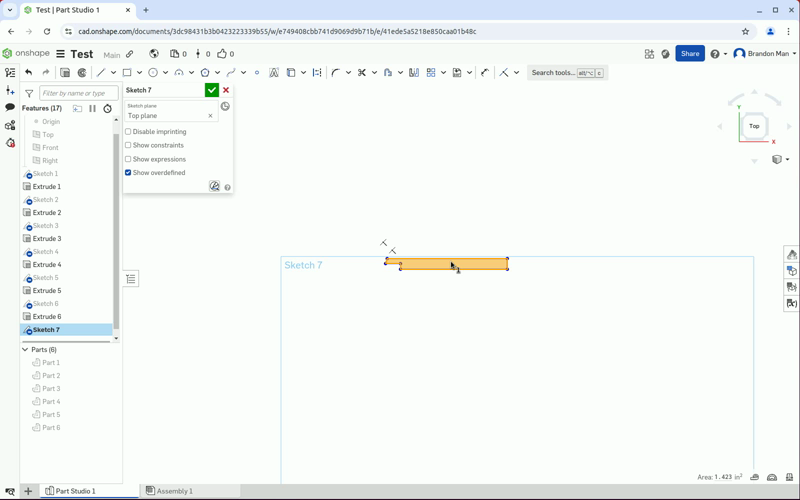
scroll(-6)
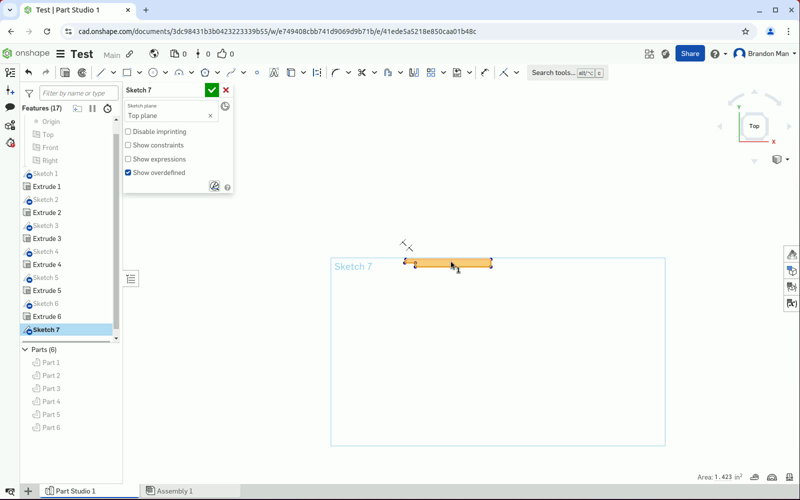
scroll(-6)
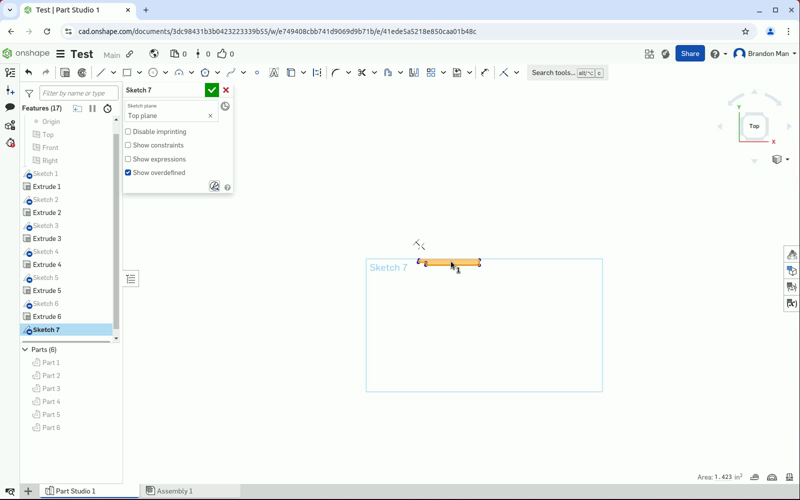
scroll(-6)
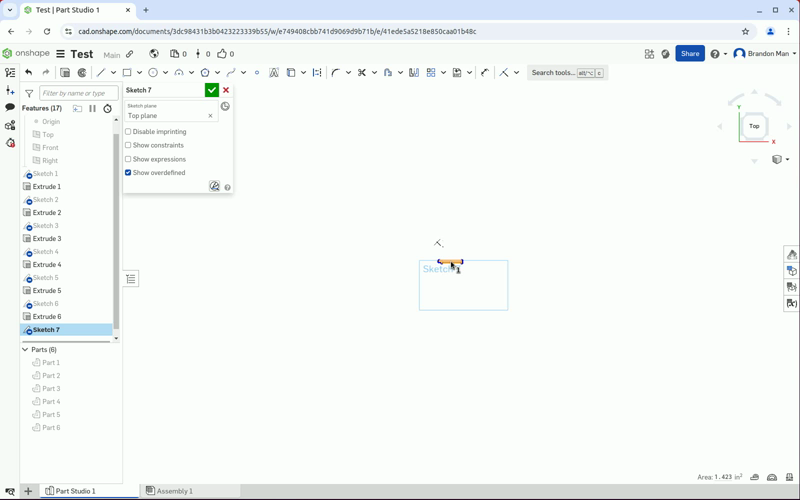
mouse_move(73, 352)
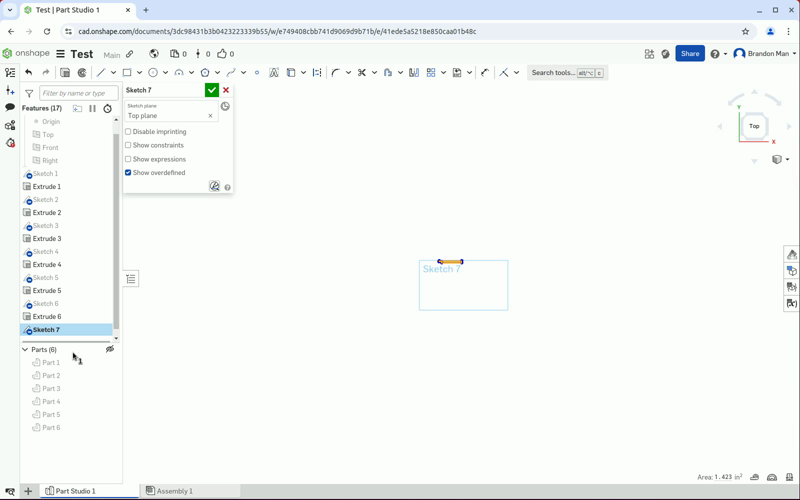
key(shift+y)
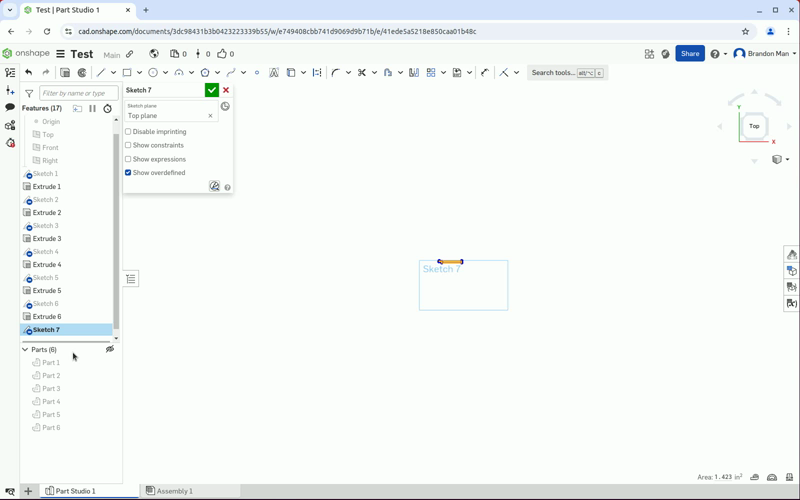
key(shift+e)
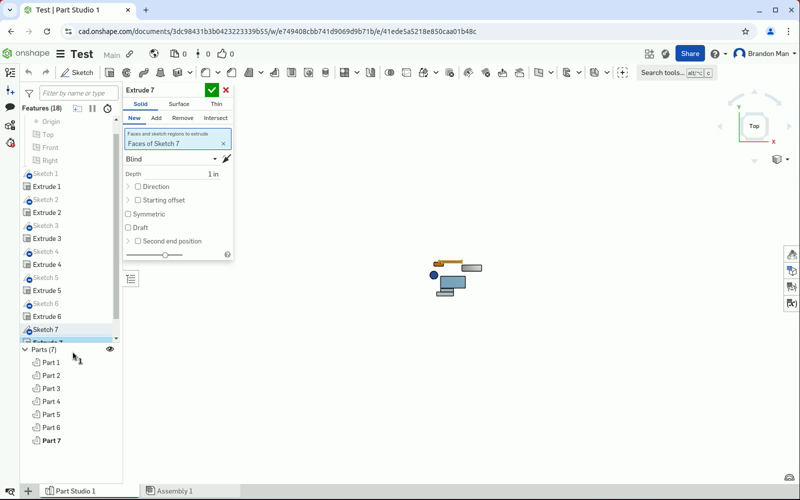
mouse_move(143, 106)
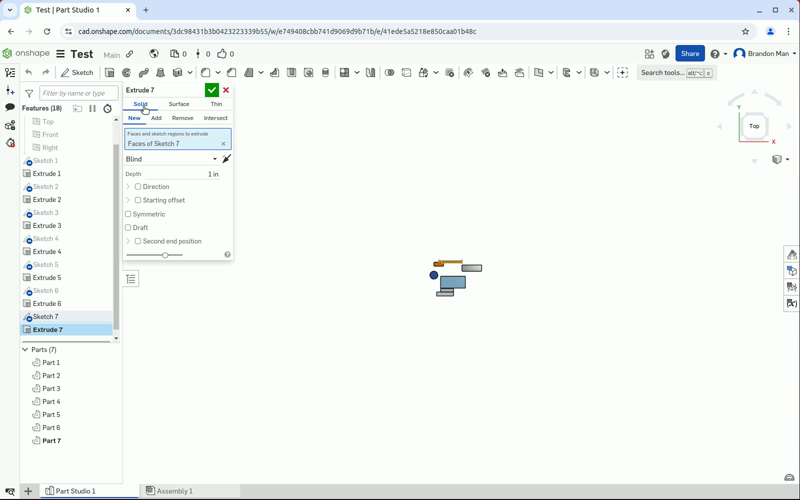
click(143, 106)
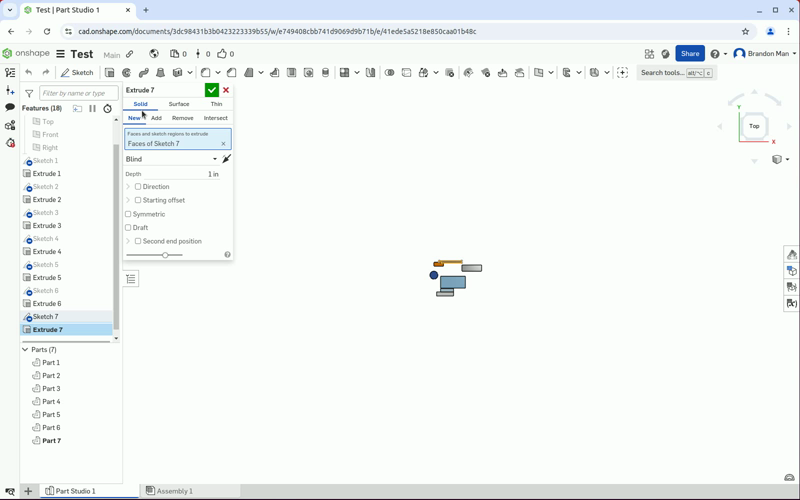
mouse_move(137, 120)
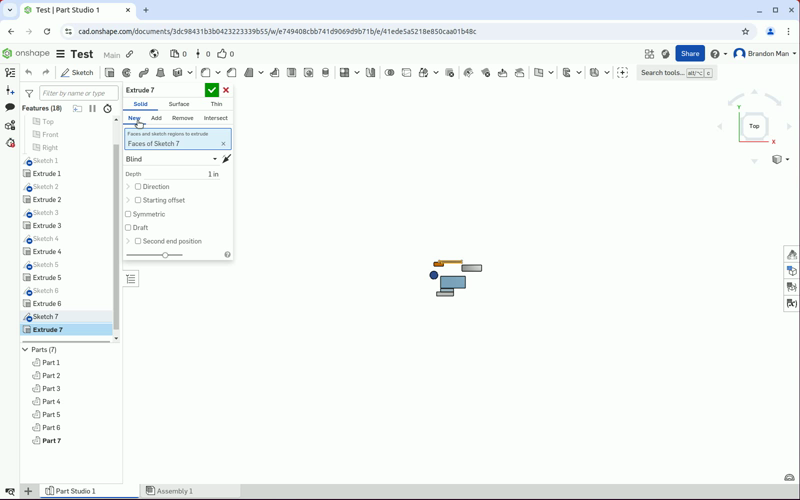
click(137, 120)
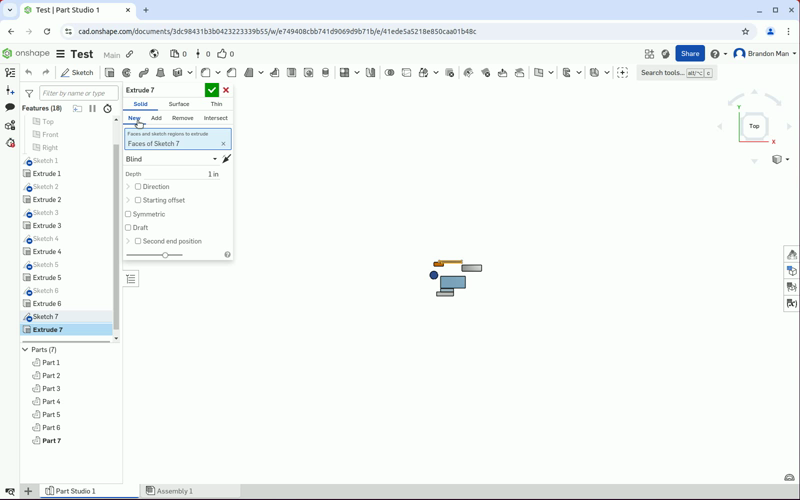
key(tab, 4)
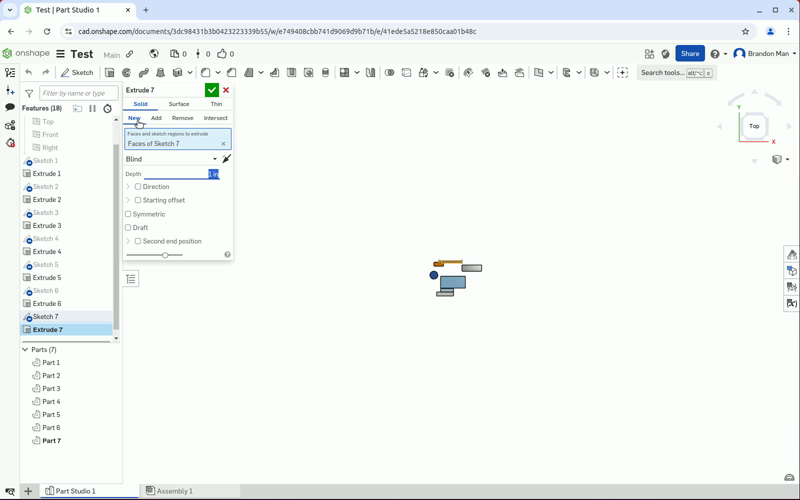
text(0.241)
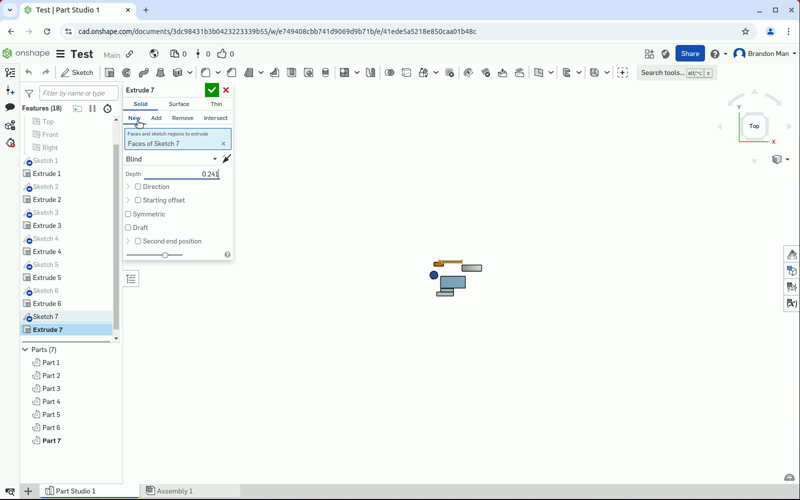
key(enter)
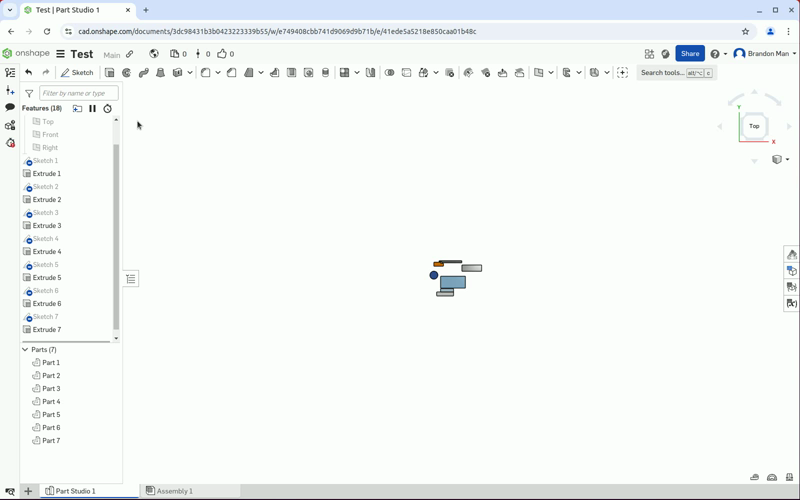
key(shift+h)
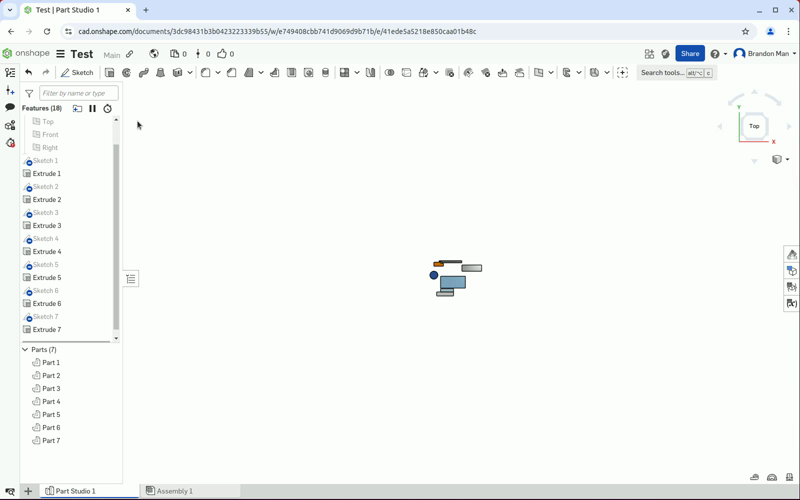
key(shift+h)
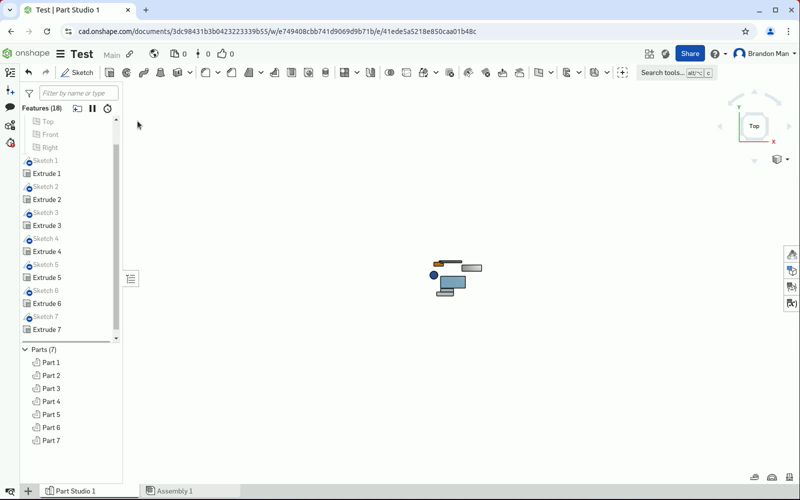
mouse_move(69, 163)
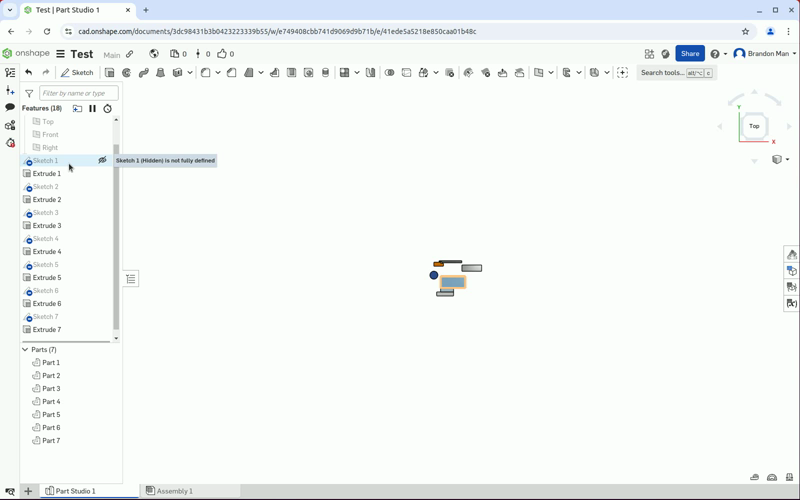
click(69, 163)
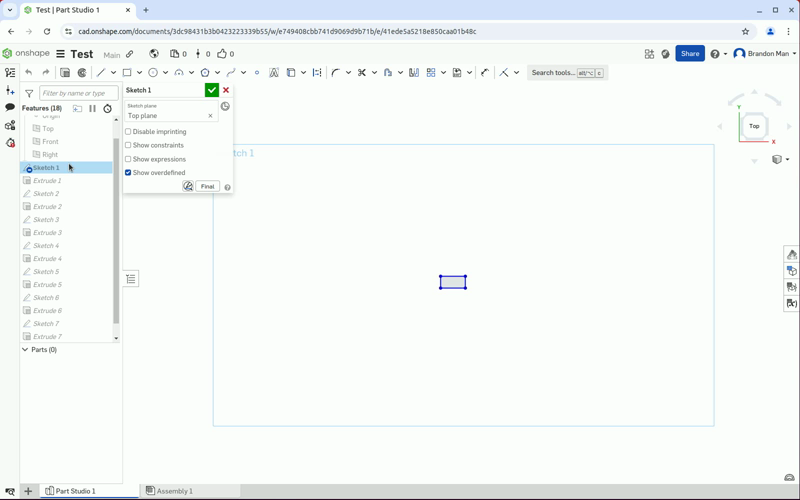
mouse_move(229, 92)
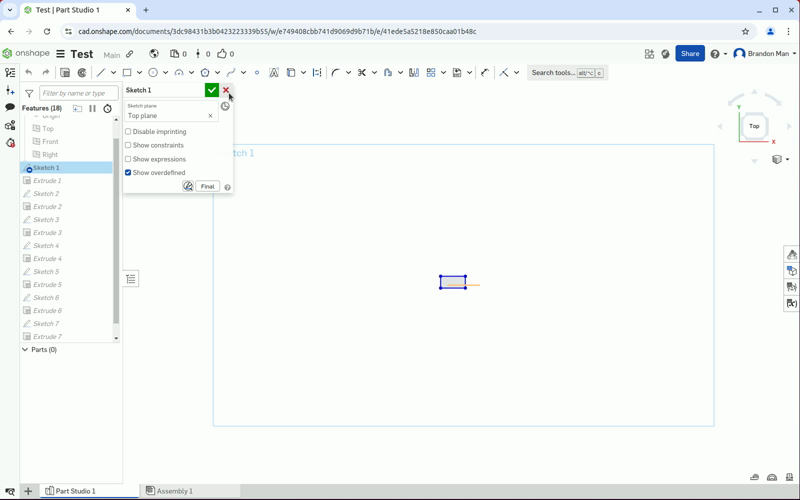
click(229, 92)
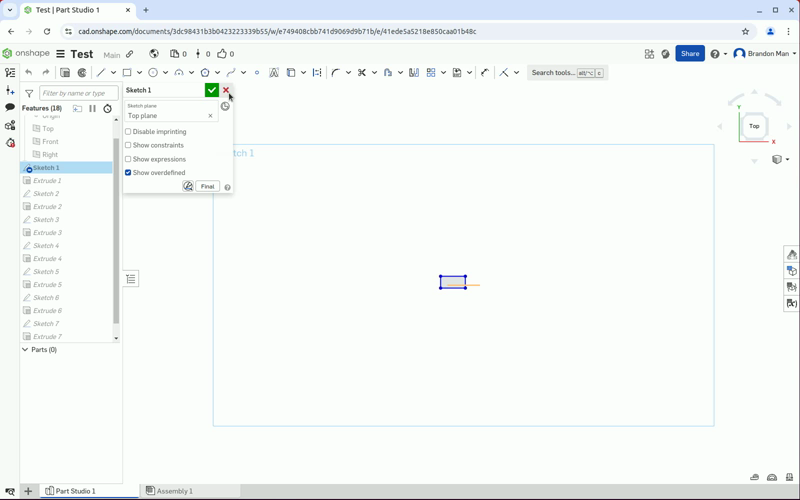
key(shift+s)
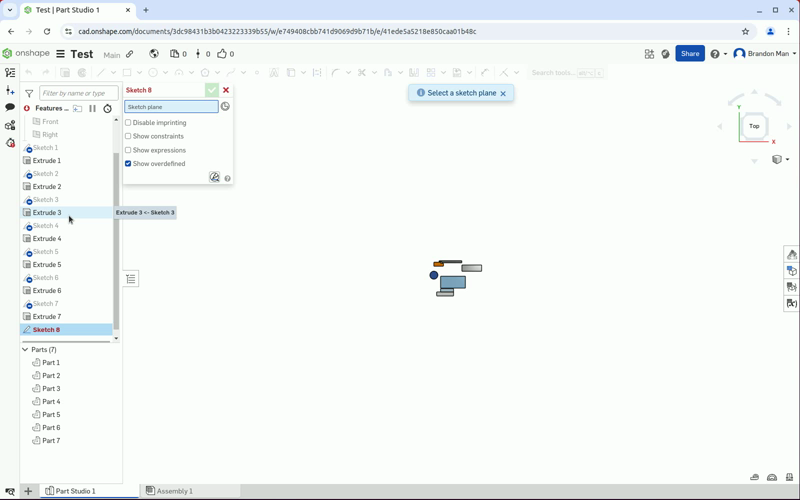
scroll(3)
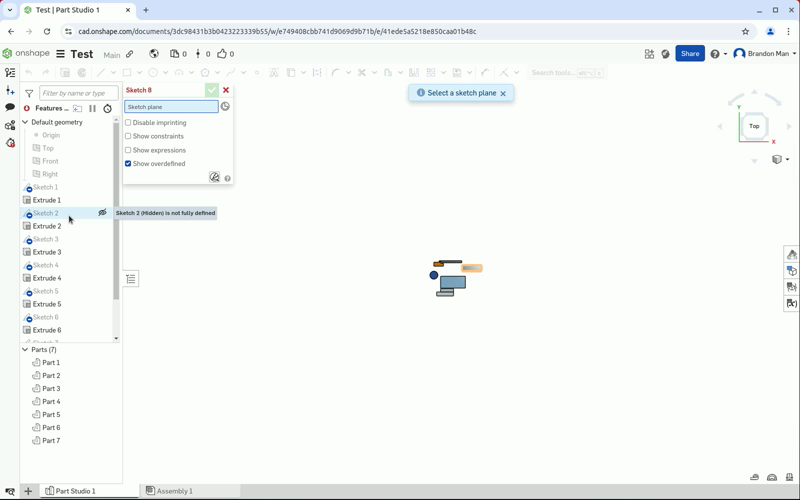
mouse_move(69, 150)
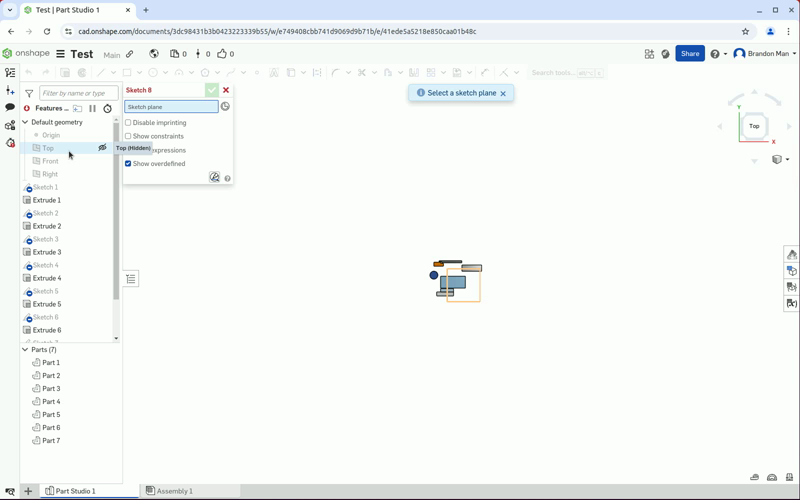
click(69, 150)
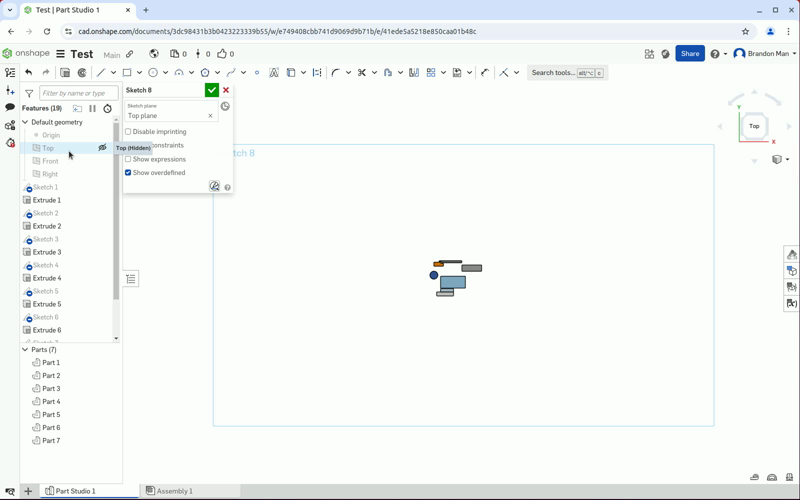
mouse_move(73, 352)
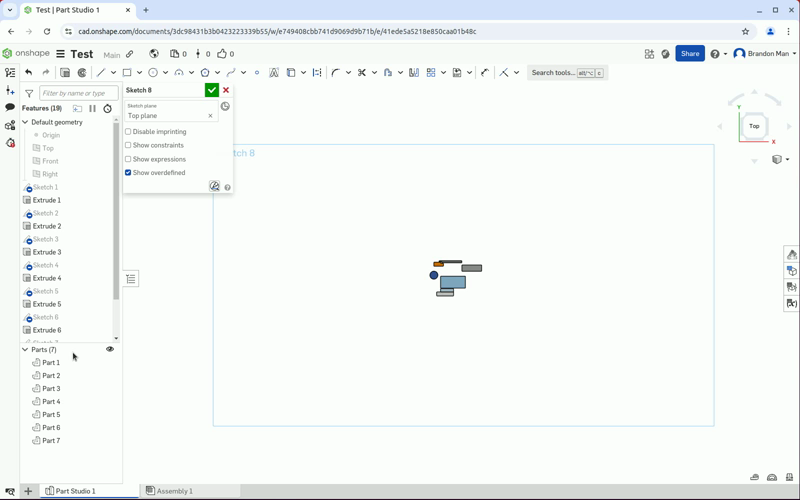
key(y)
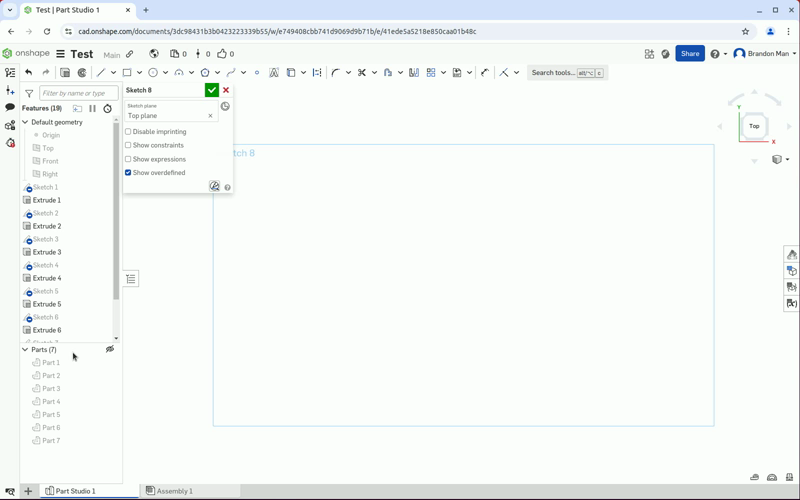
key(l)
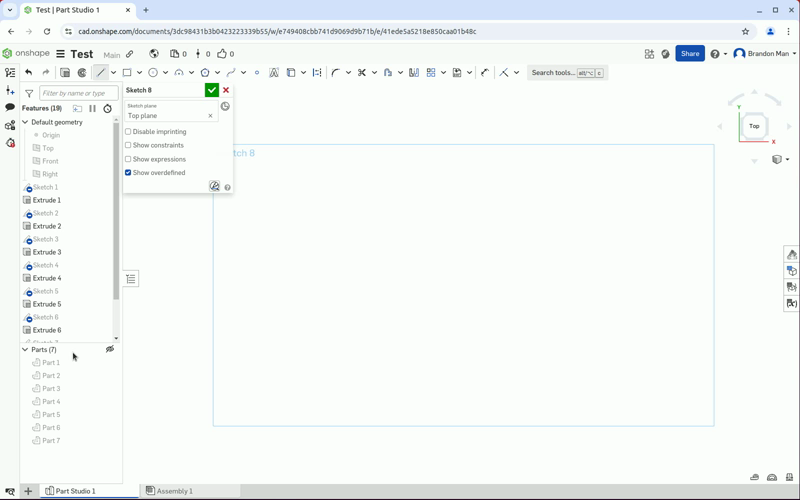
key_down(shift)
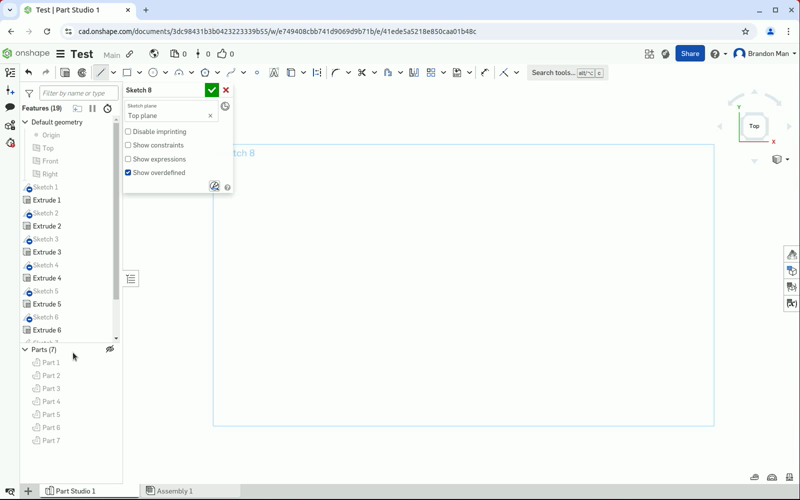
mouse_move(439, 262)
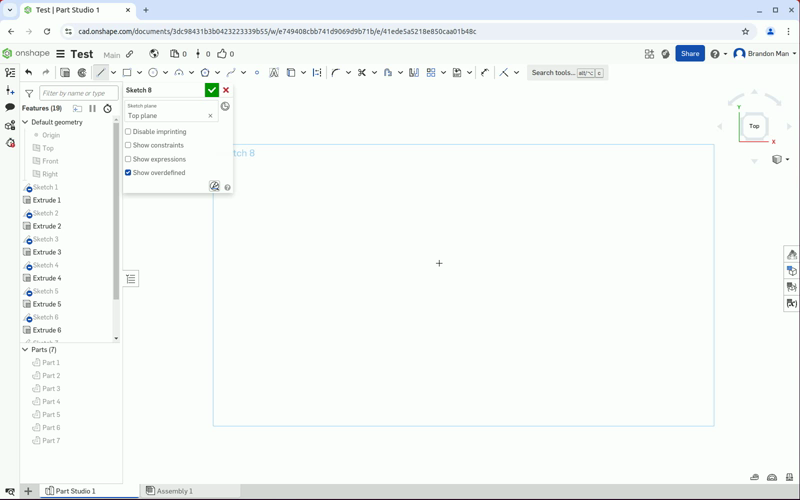
click(439, 262)
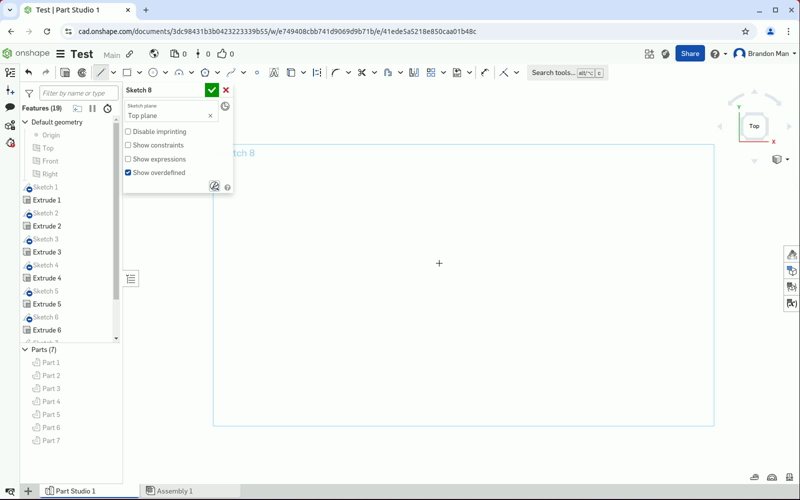
key_up(shift)
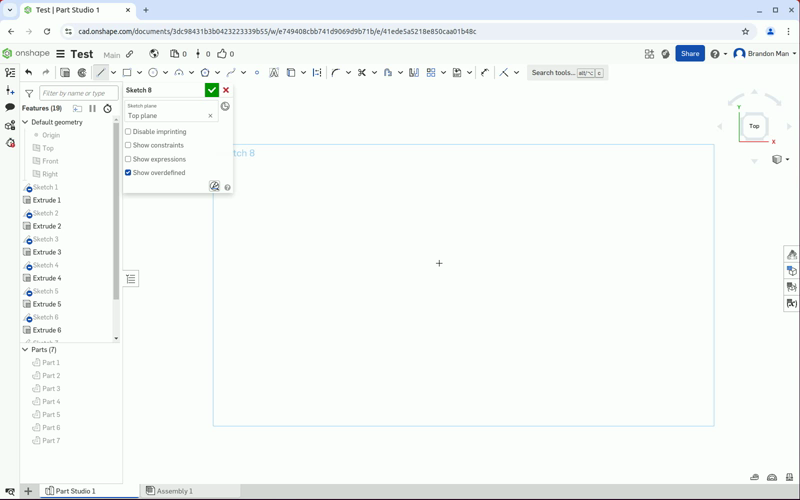
key_down(shift)
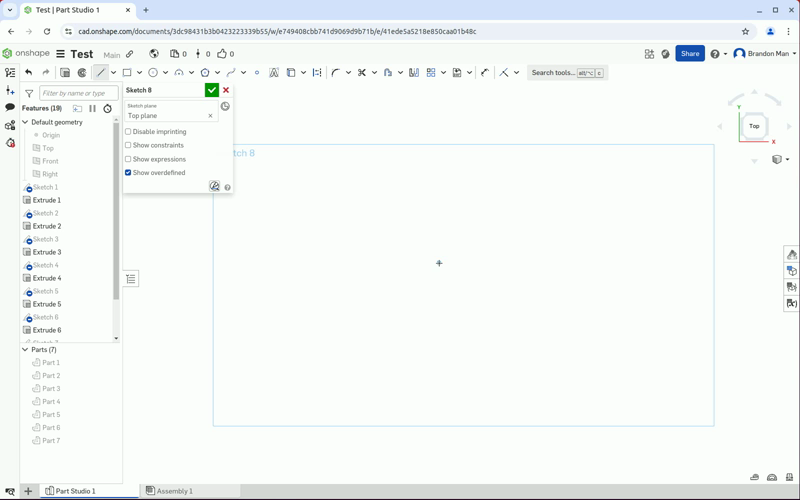
mouse_move(469, 262)
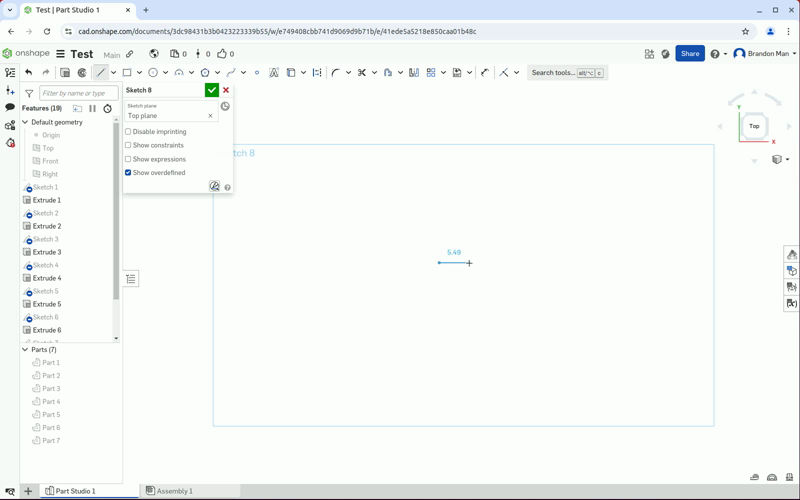
mouse_move(441, 262)
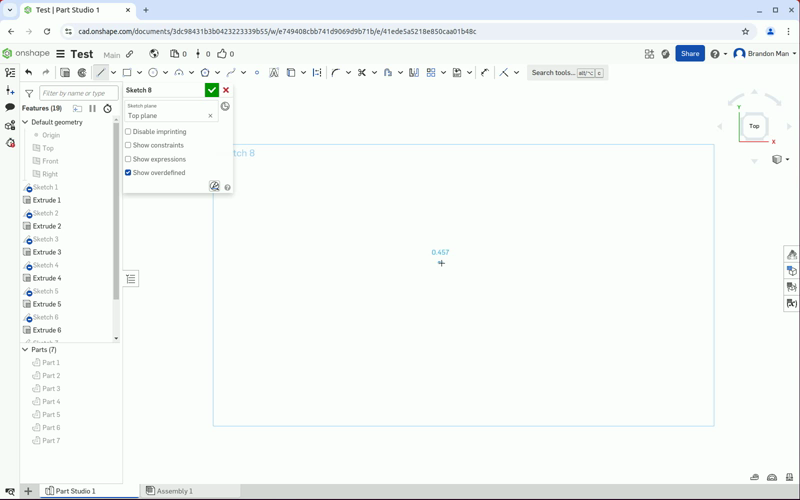
scroll(6)
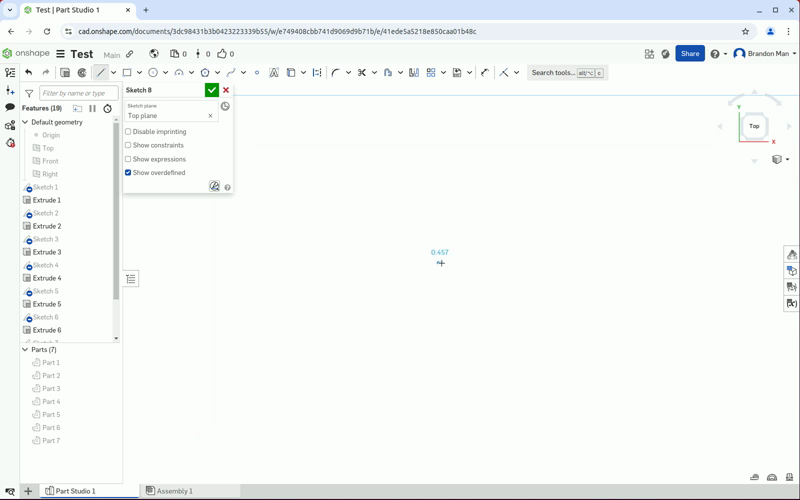
scroll(6)
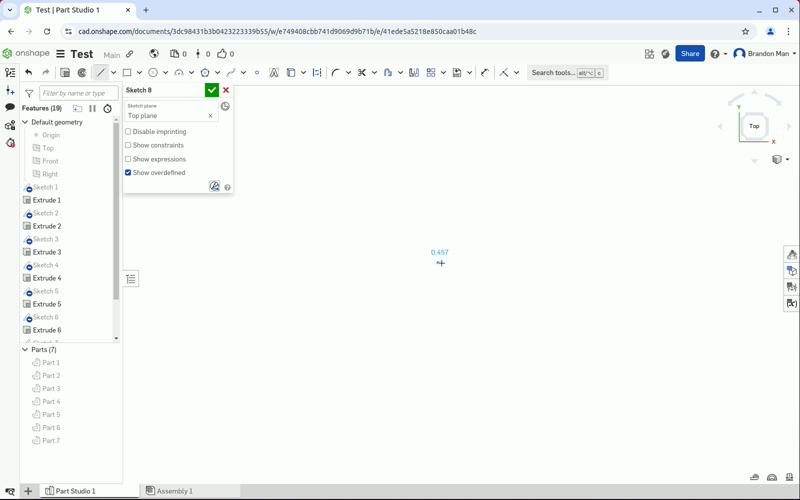
scroll(6)
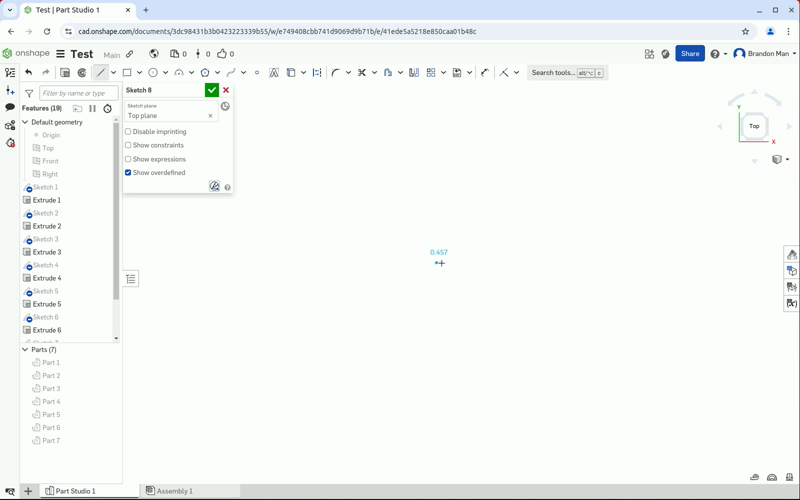
scroll(6)
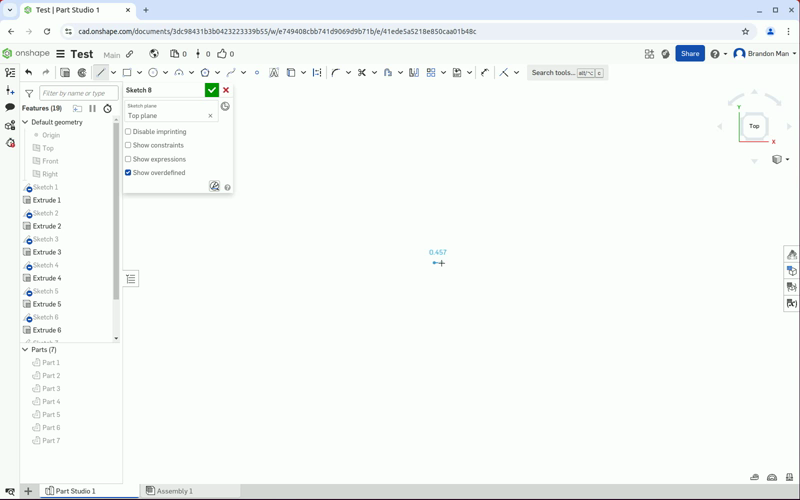
scroll(6)
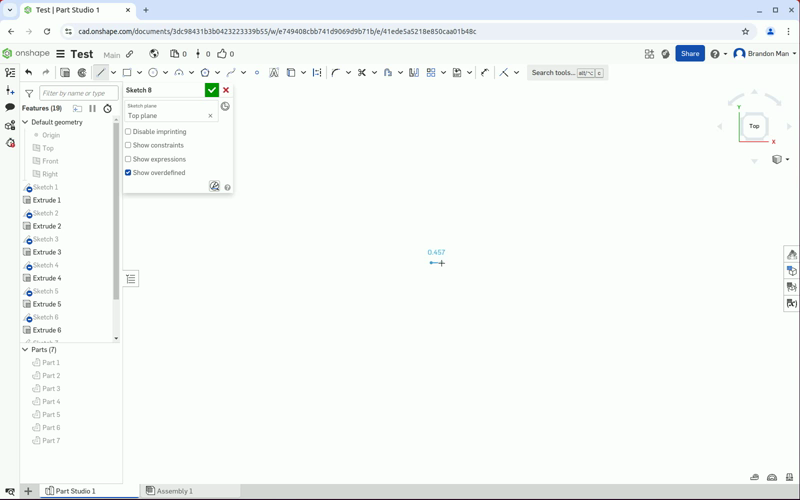
scroll(6)
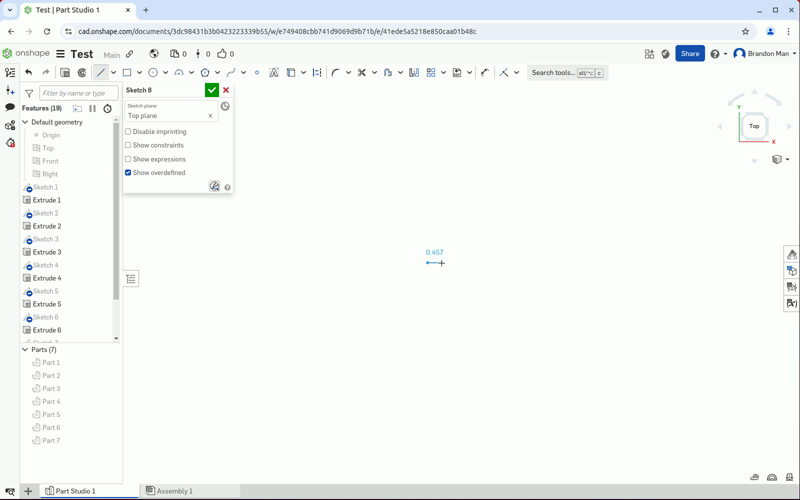
scroll(6)
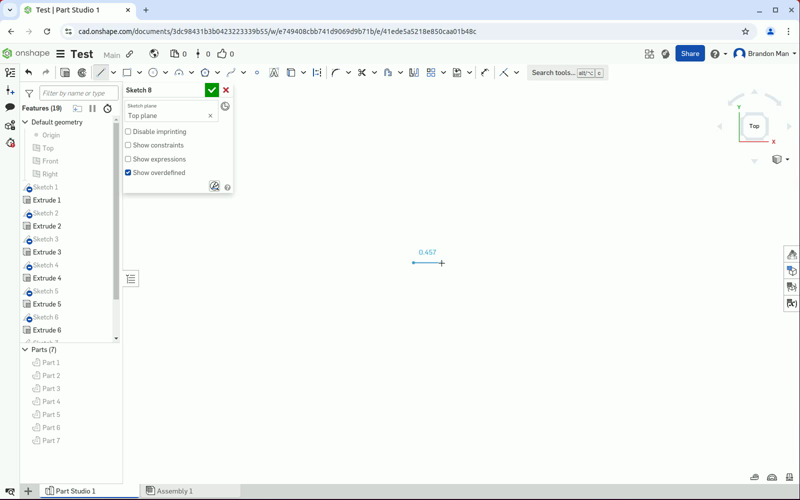
click(441, 262)
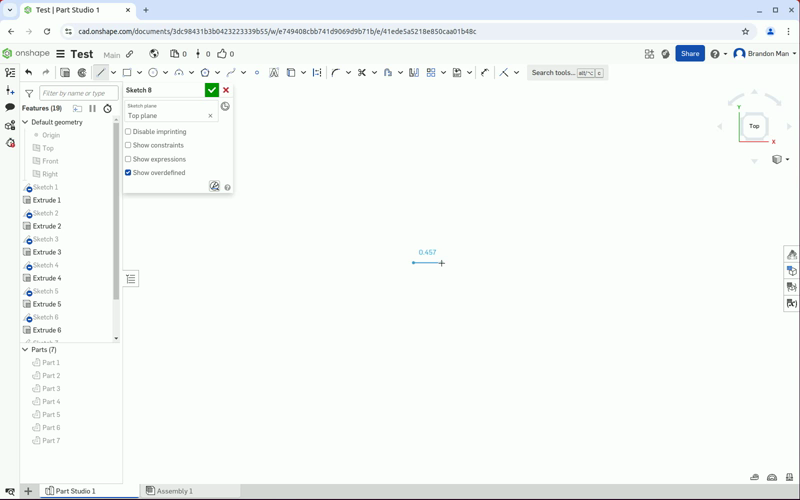
scroll(-6)
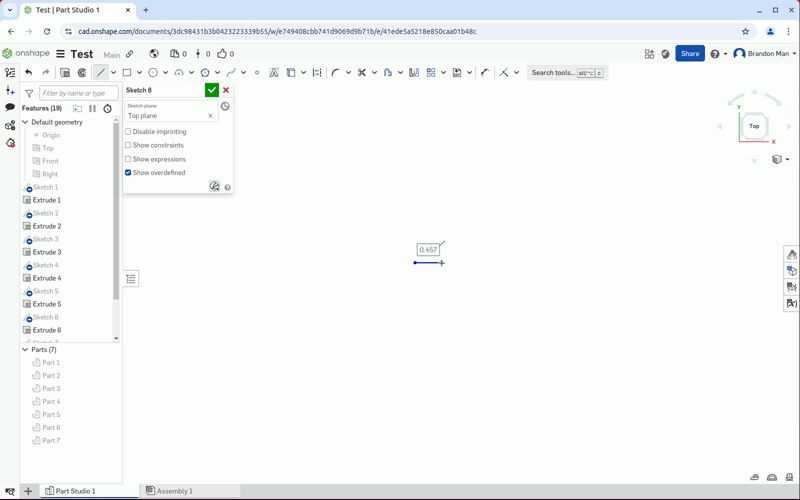
scroll(-6)
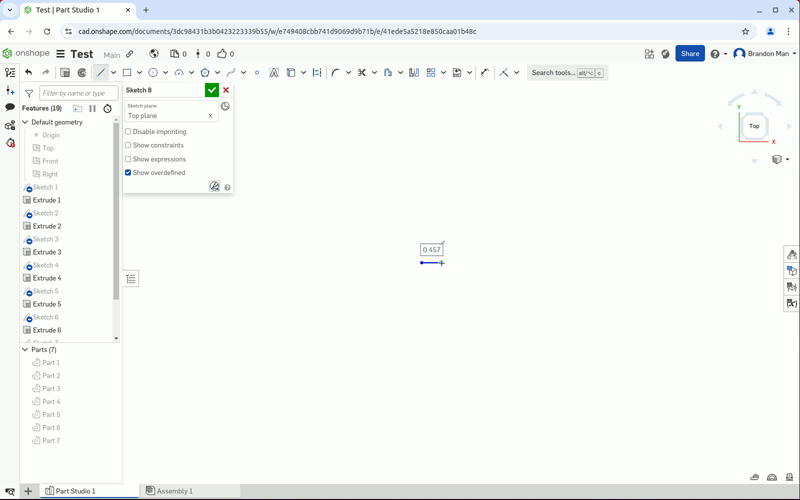
scroll(-6)
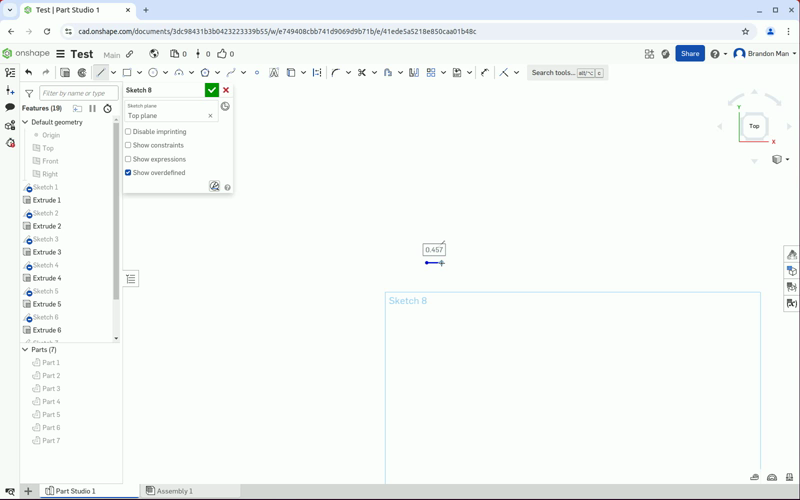
scroll(-6)
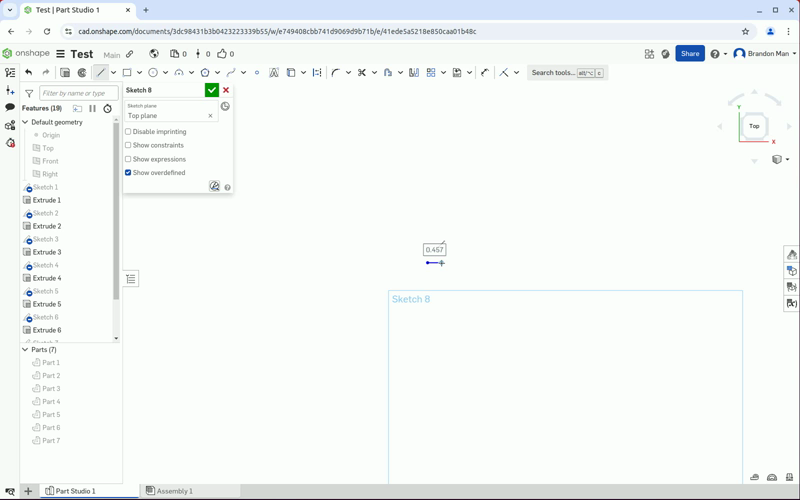
scroll(-6)
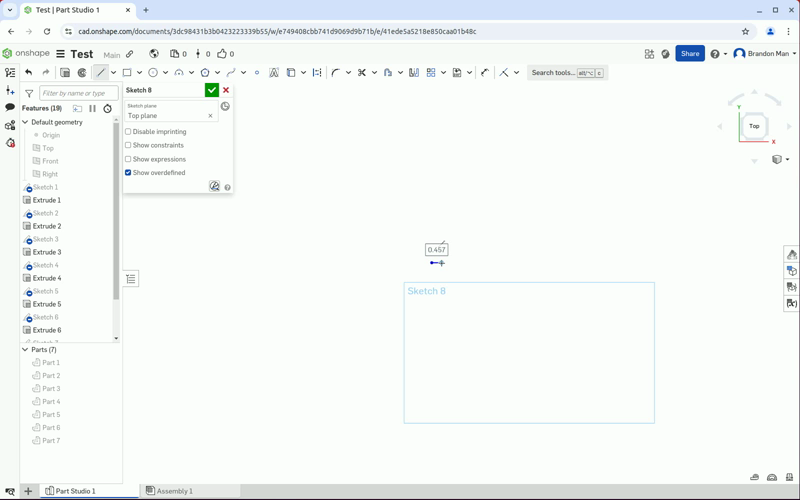
scroll(-6)
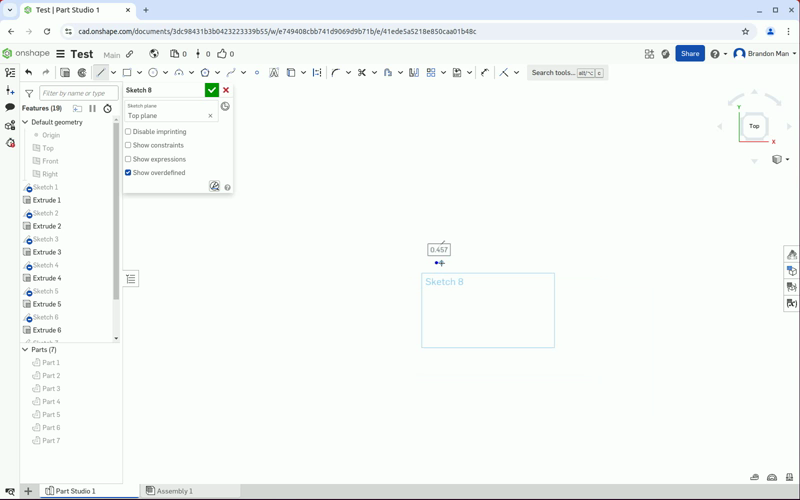
scroll(-6)
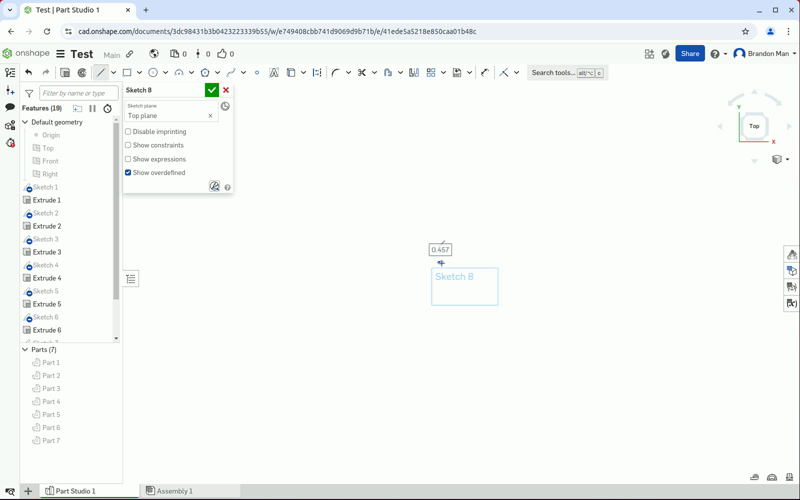
key_up(shift)
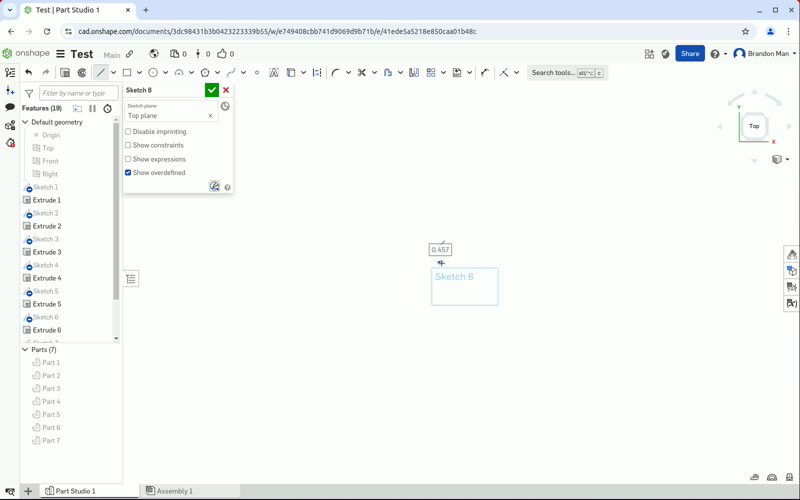
key_down(shift)
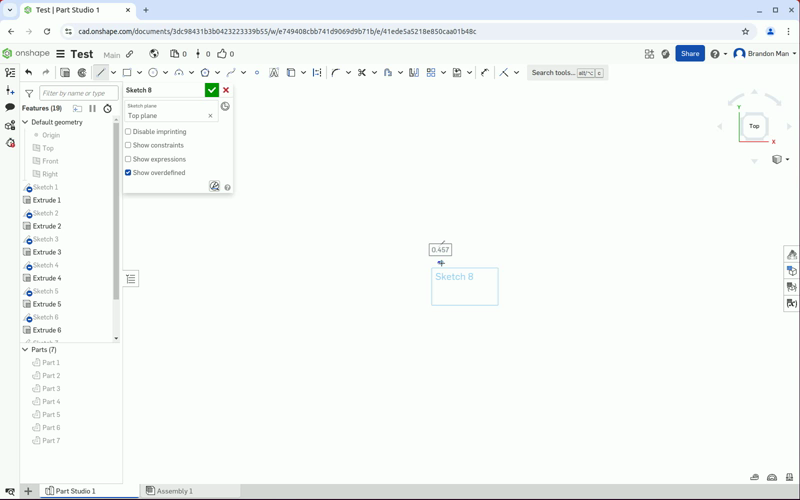
mouse_move(471, 262)
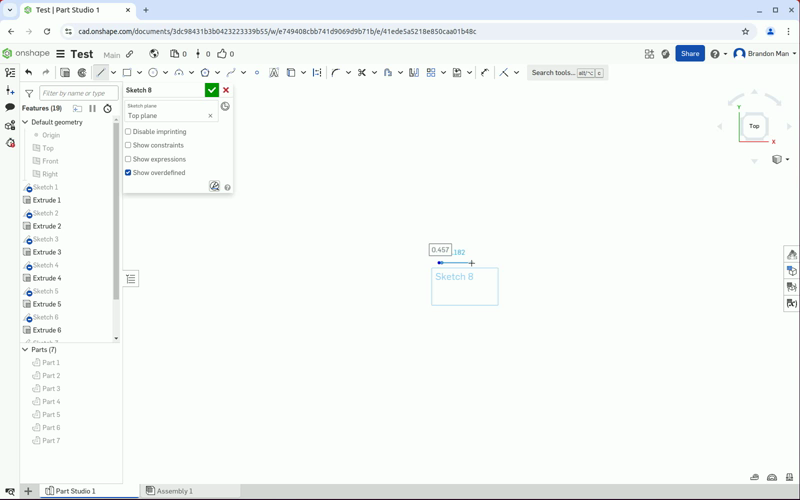
mouse_move(441, 261)
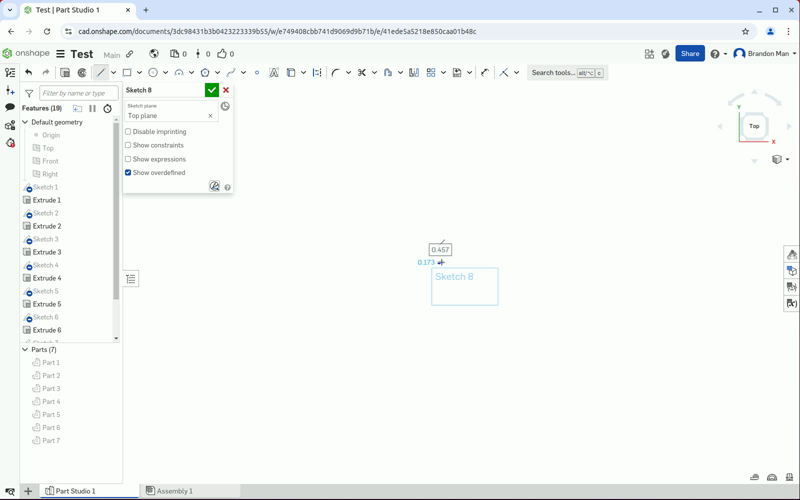
scroll(6)
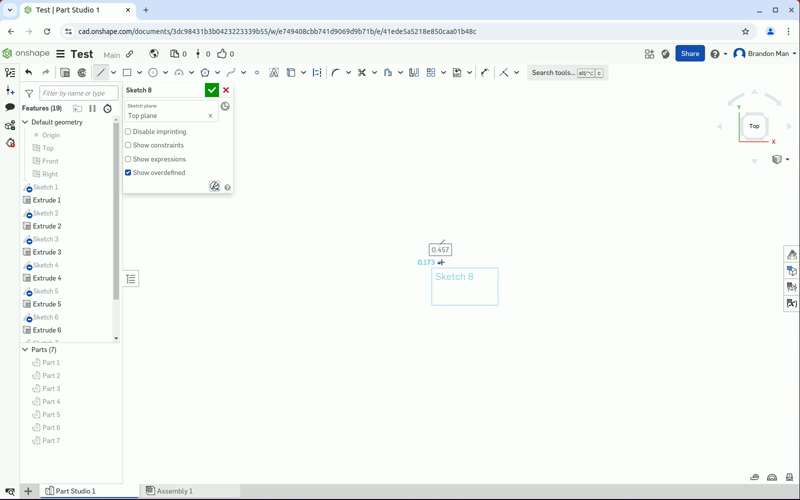
scroll(6)
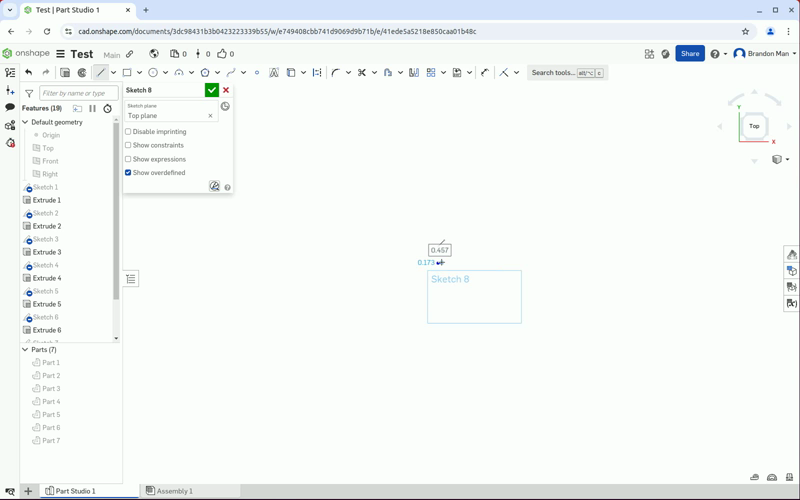
scroll(6)
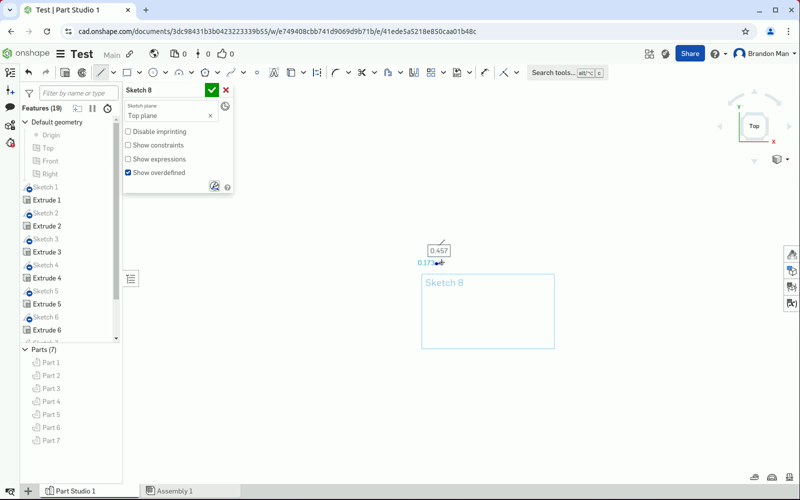
scroll(6)
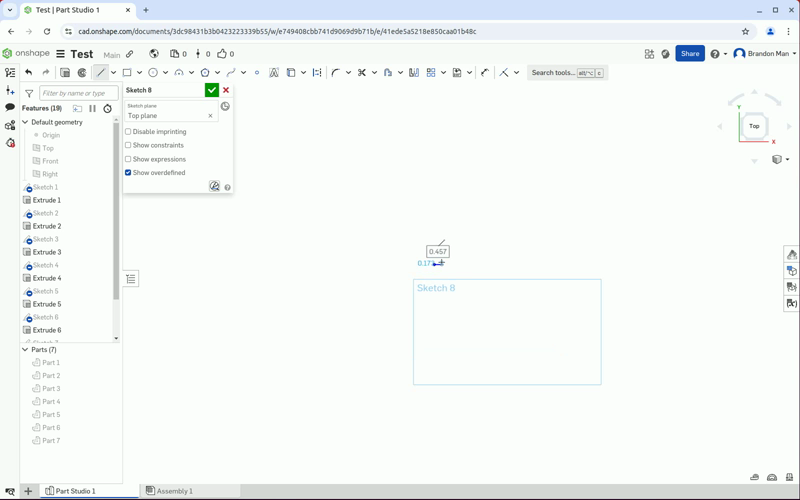
scroll(6)
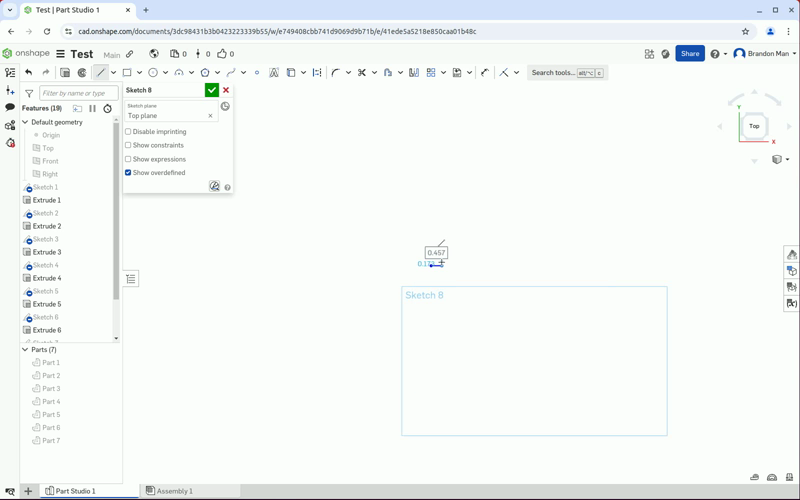
scroll(6)
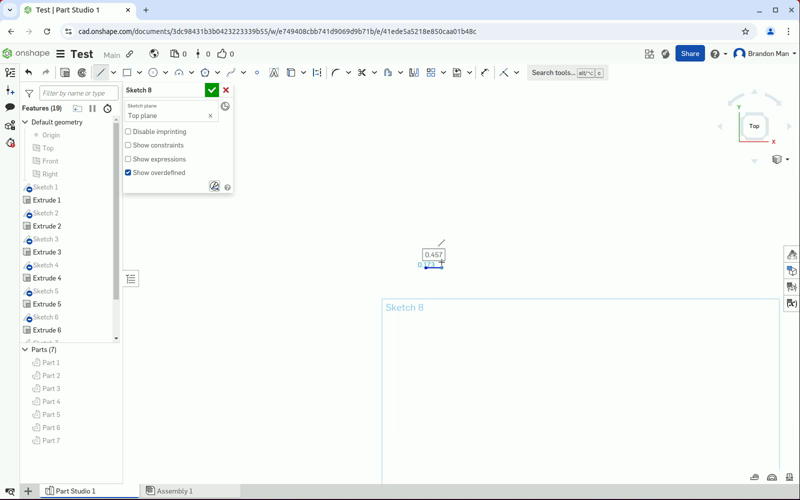
scroll(6)
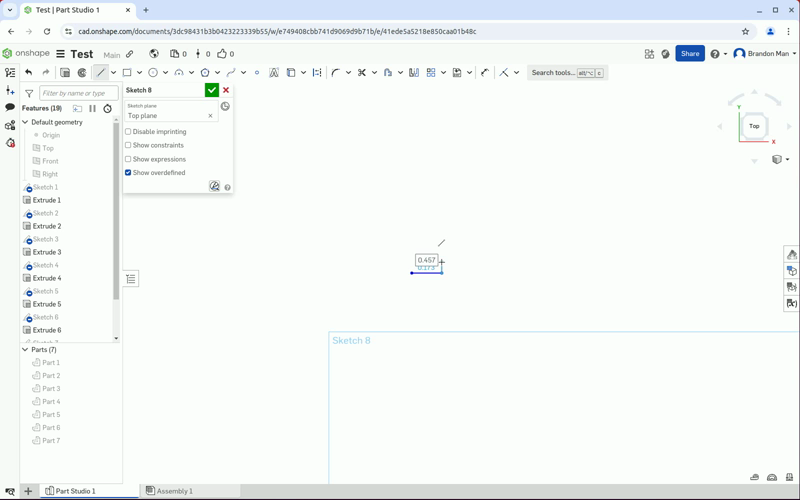
click(441, 261)
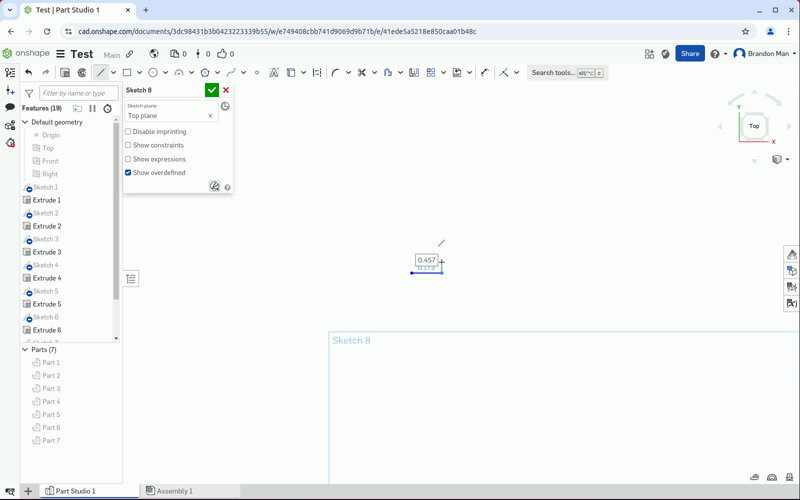
scroll(-6)
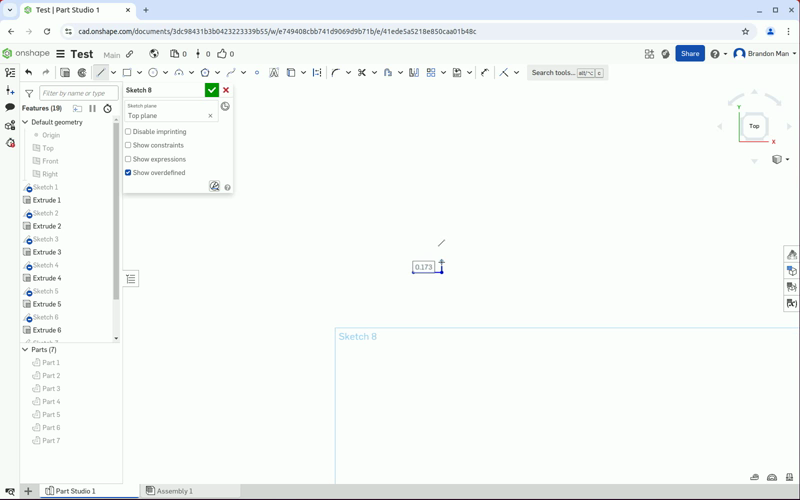
scroll(-6)
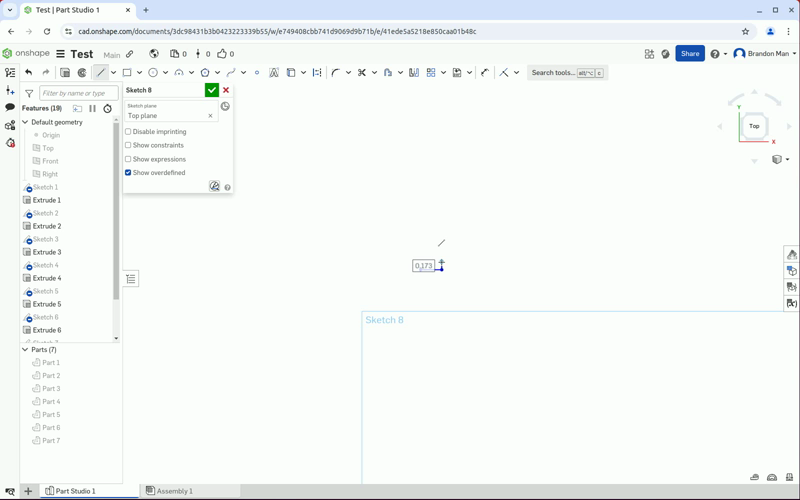
scroll(-6)
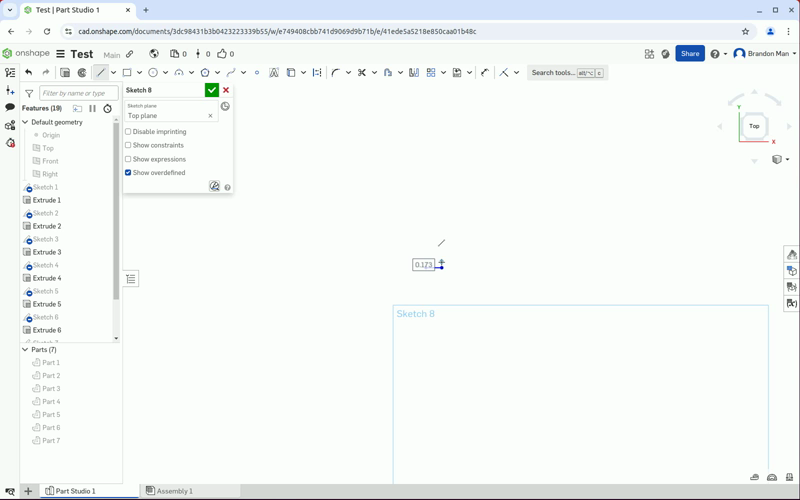
scroll(-6)
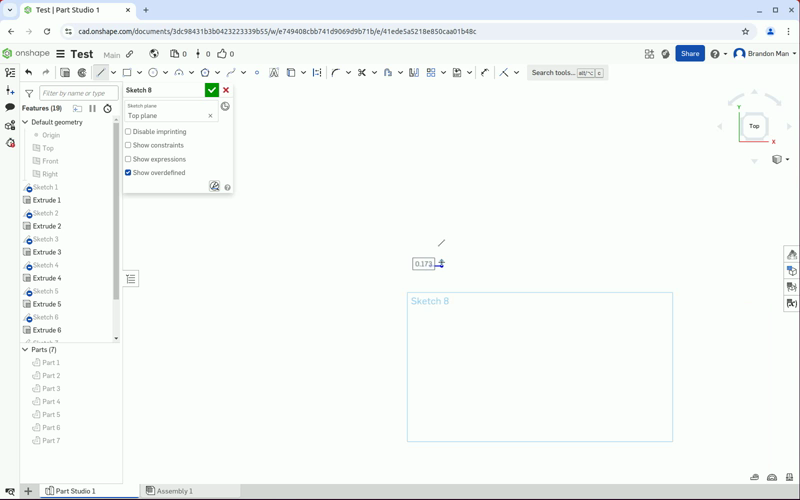
scroll(-6)
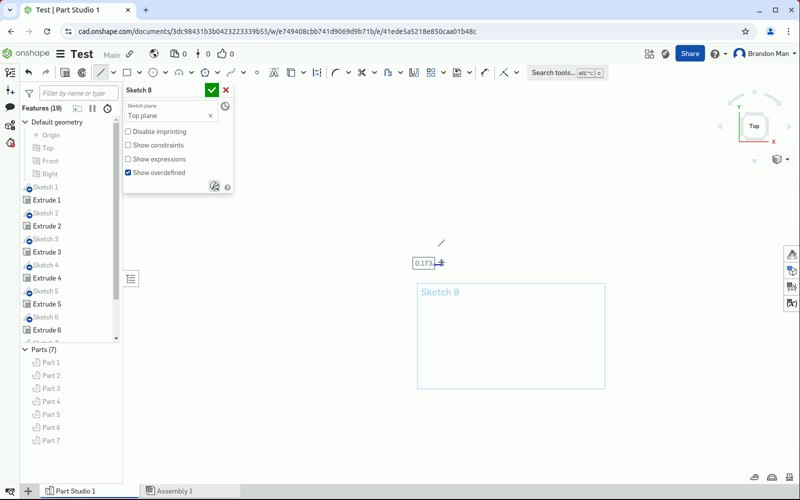
scroll(-6)
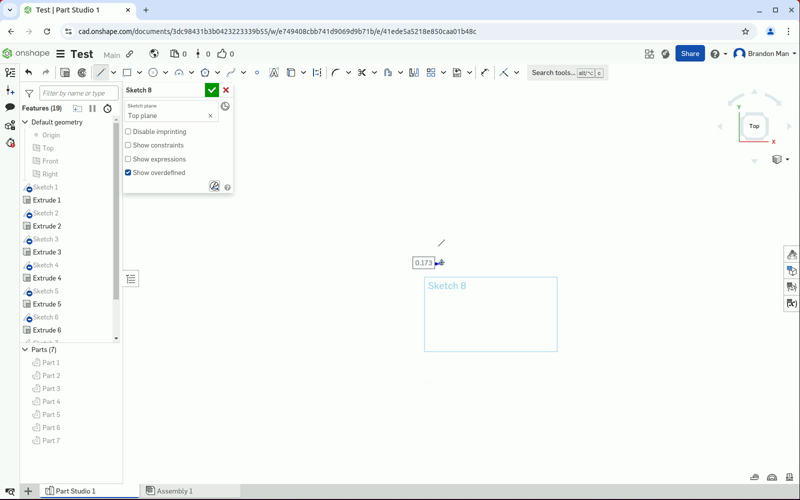
scroll(-6)
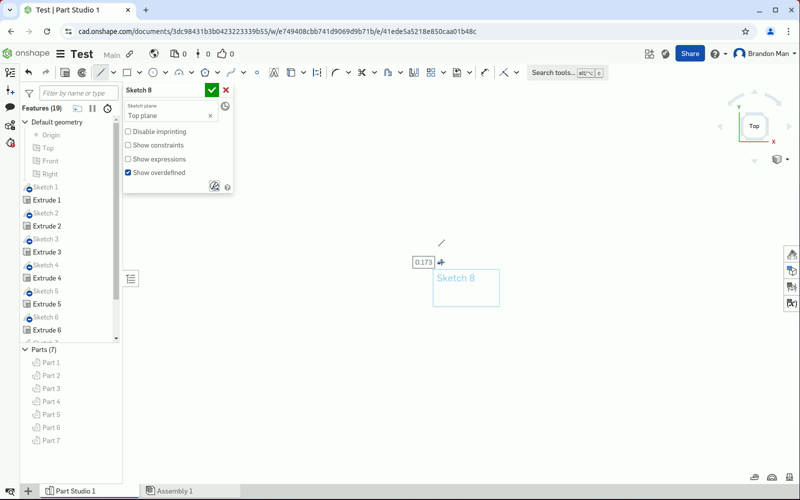
key_up(shift)
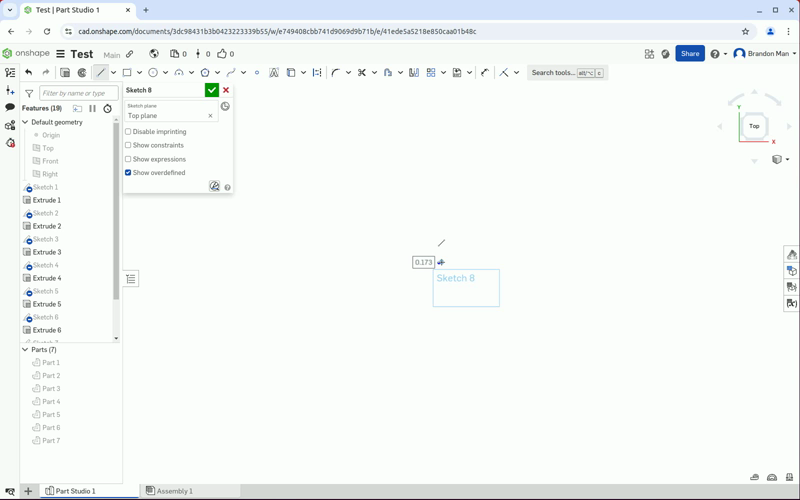
key_down(shift)
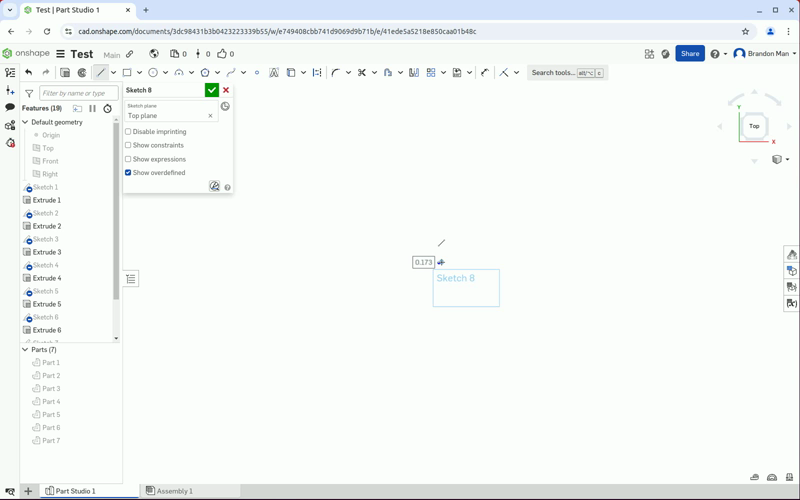
mouse_move(471, 261)
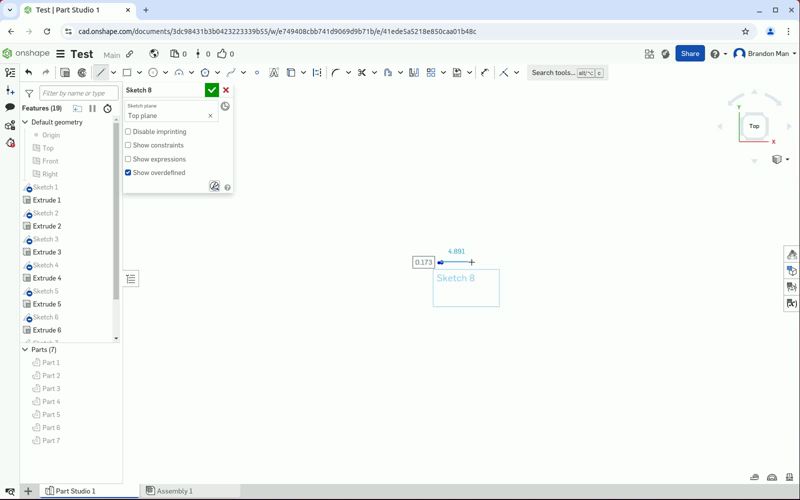
mouse_move(439, 261)
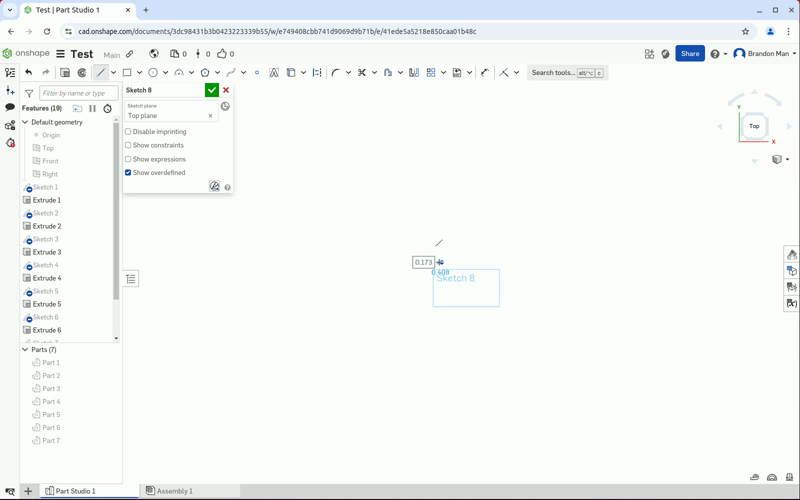
scroll(6)
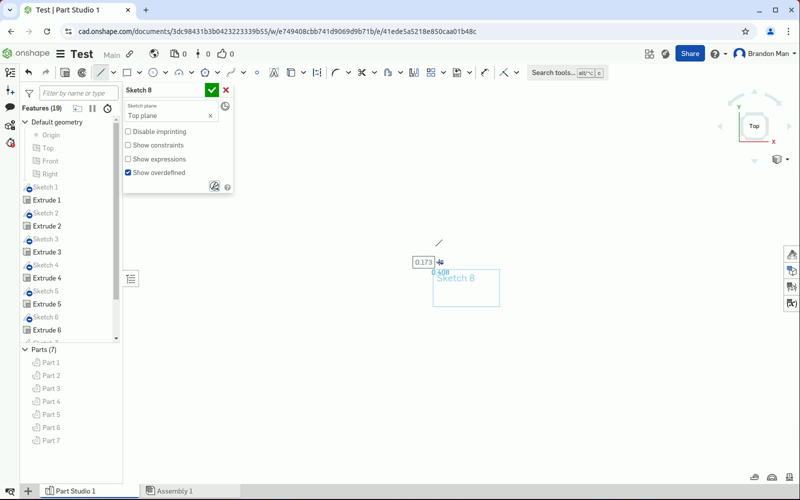
scroll(6)
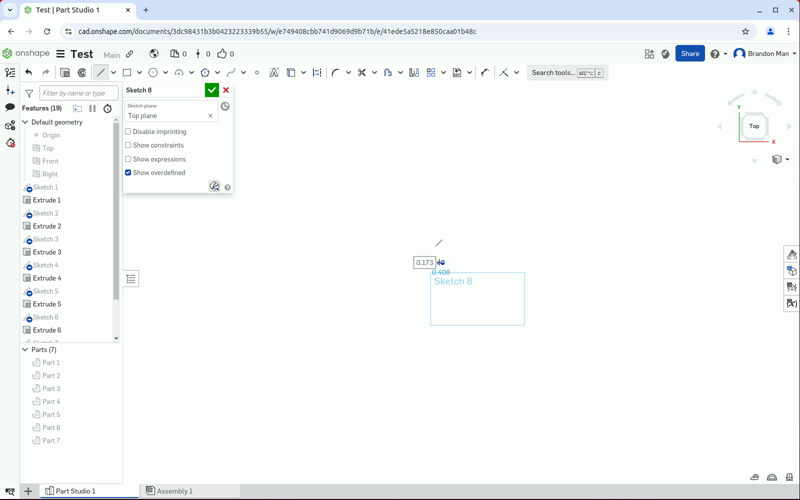
scroll(6)
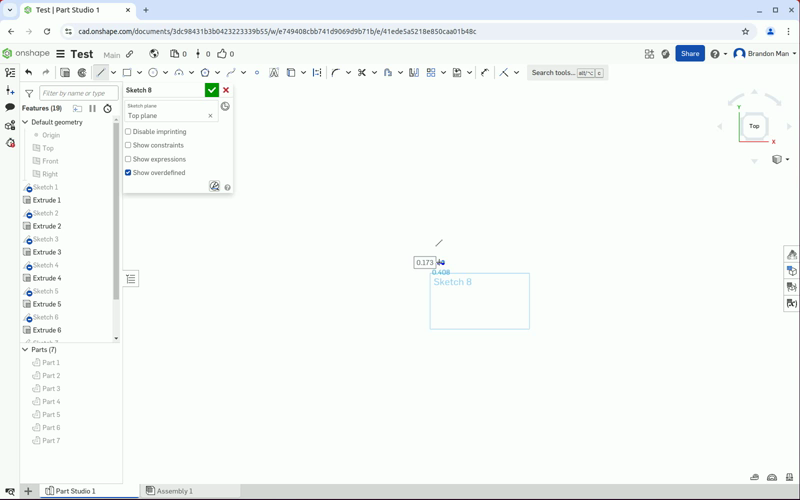
scroll(6)
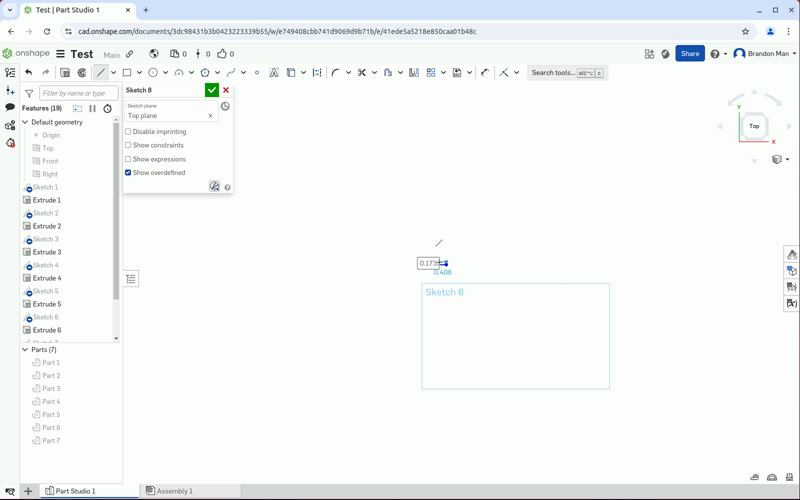
scroll(6)
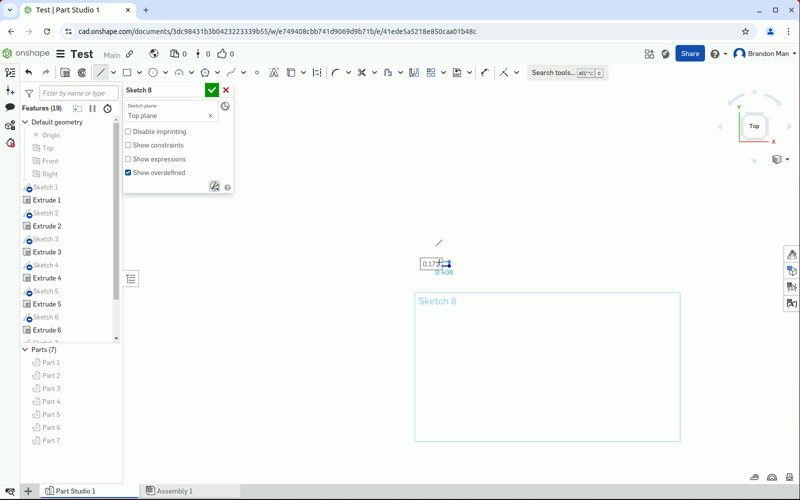
scroll(6)
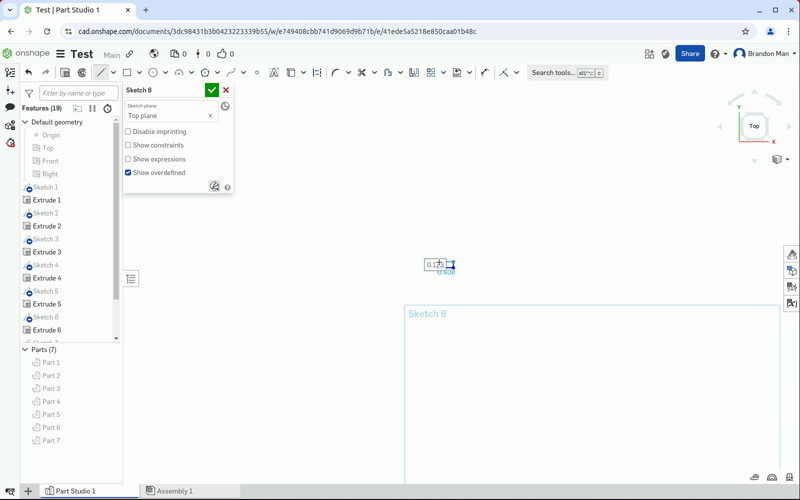
scroll(6)
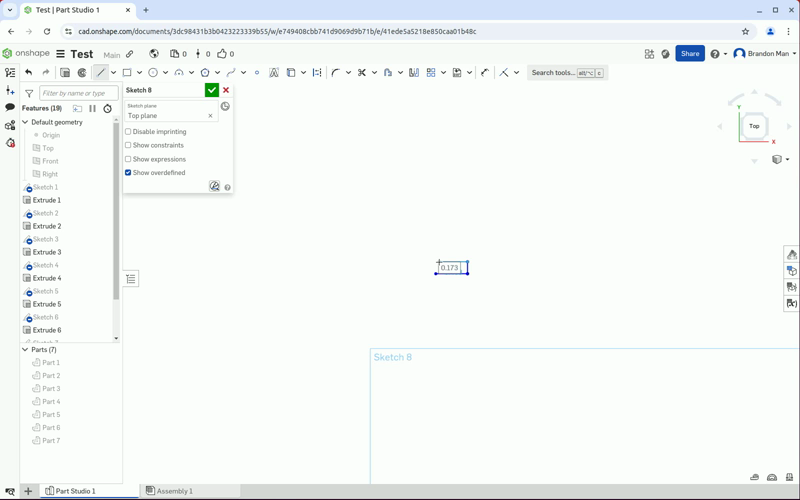
click(439, 261)
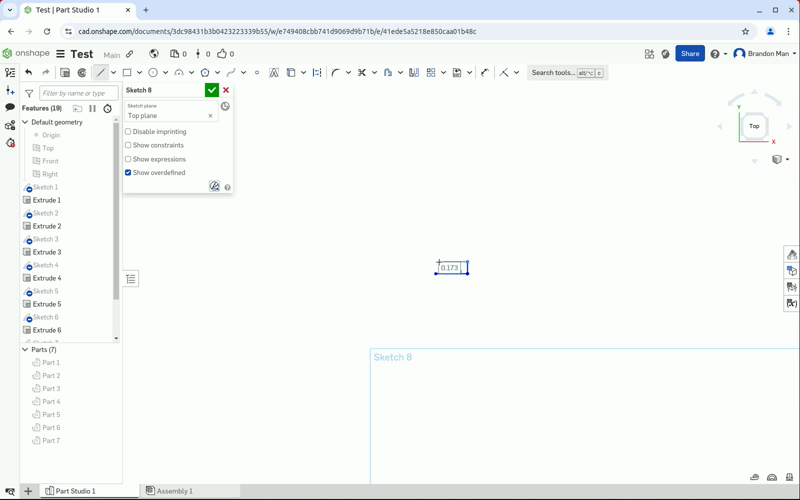
scroll(-6)
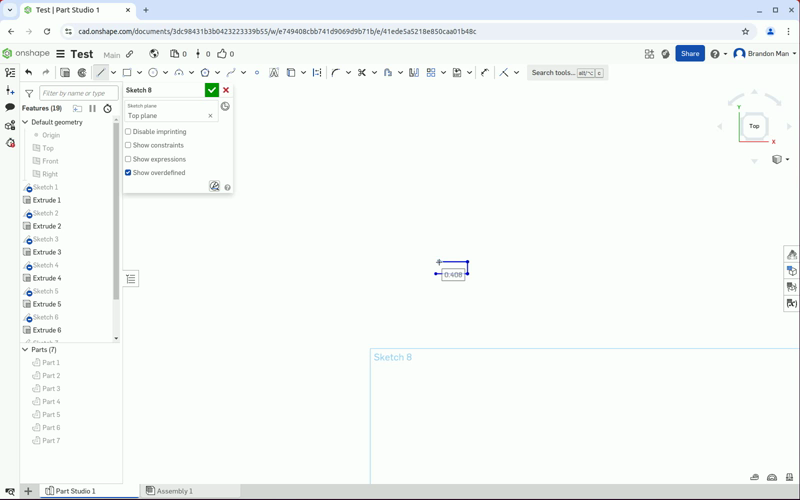
scroll(-6)
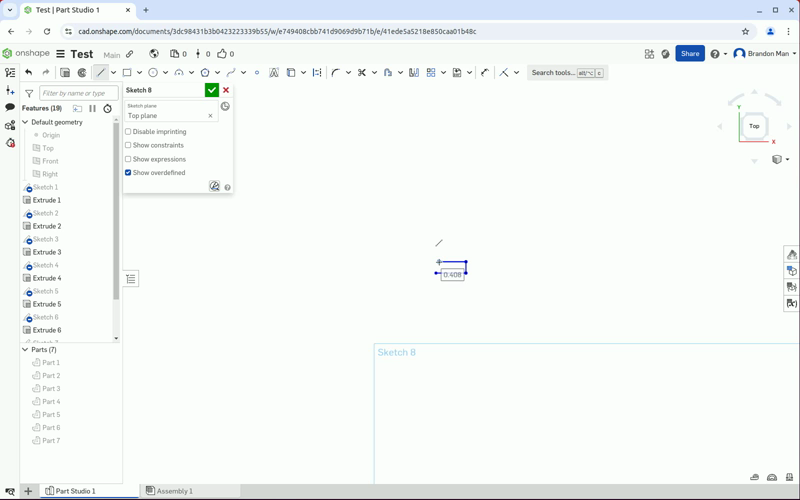
scroll(-6)
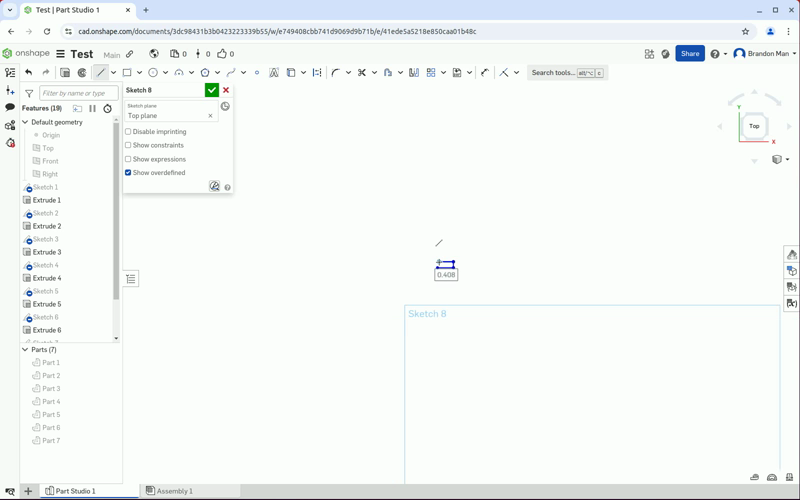
scroll(-6)
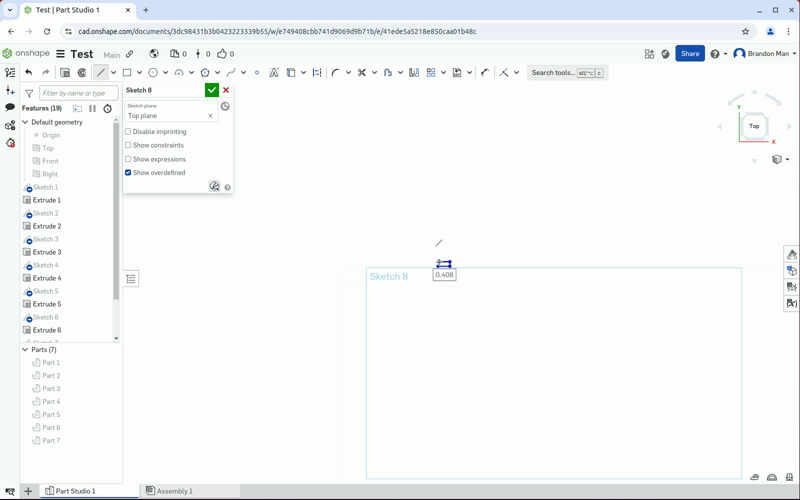
scroll(-6)
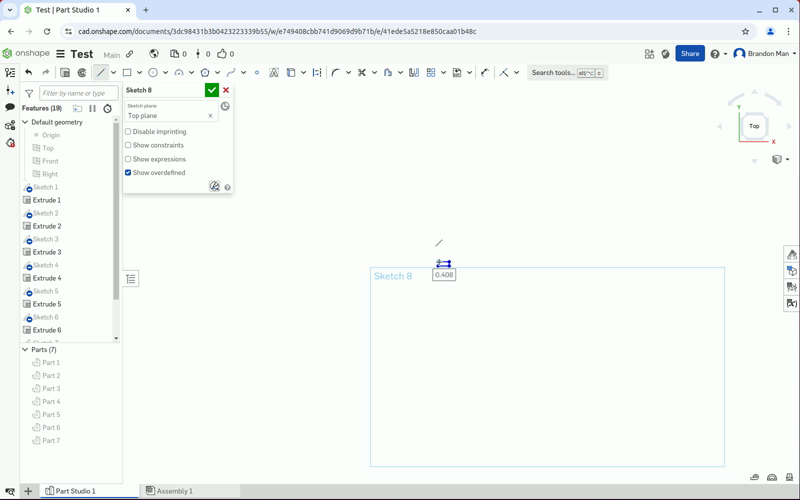
scroll(-6)
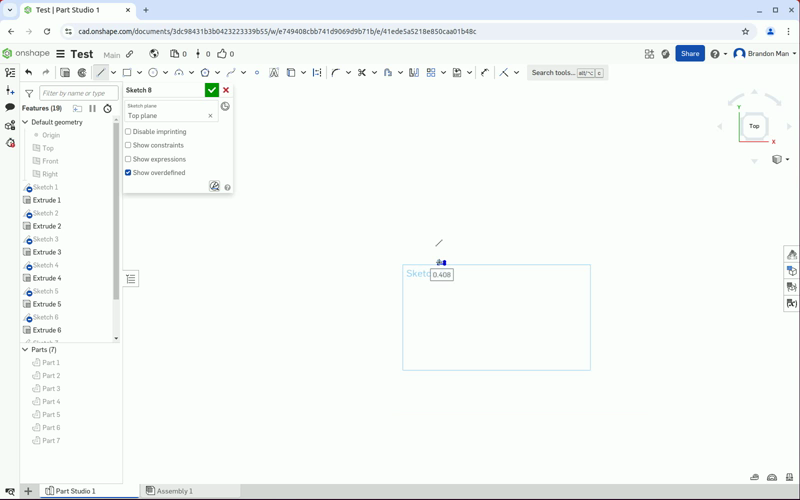
scroll(-6)
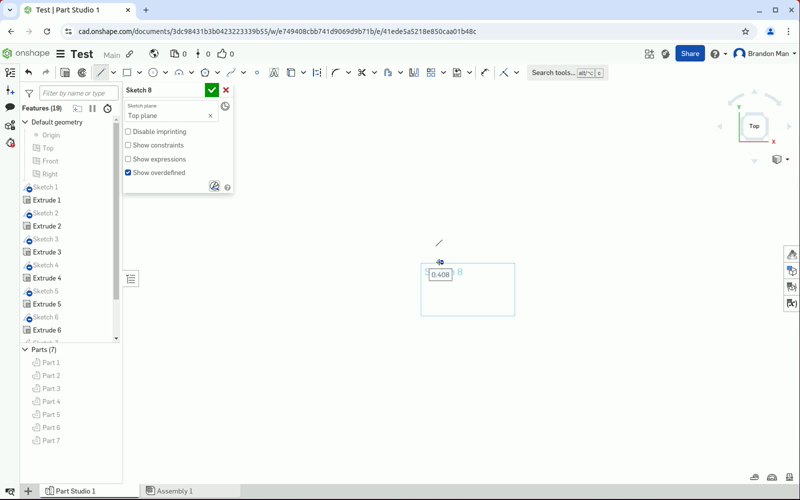
key_up(shift)
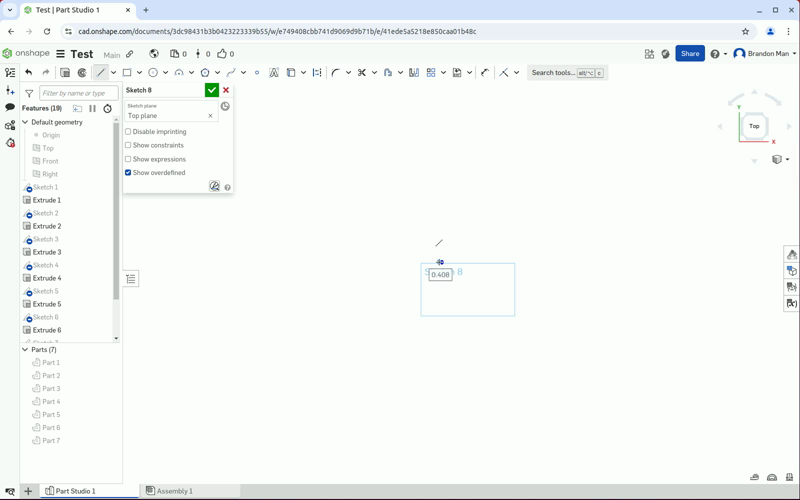
mouse_move(469, 261)
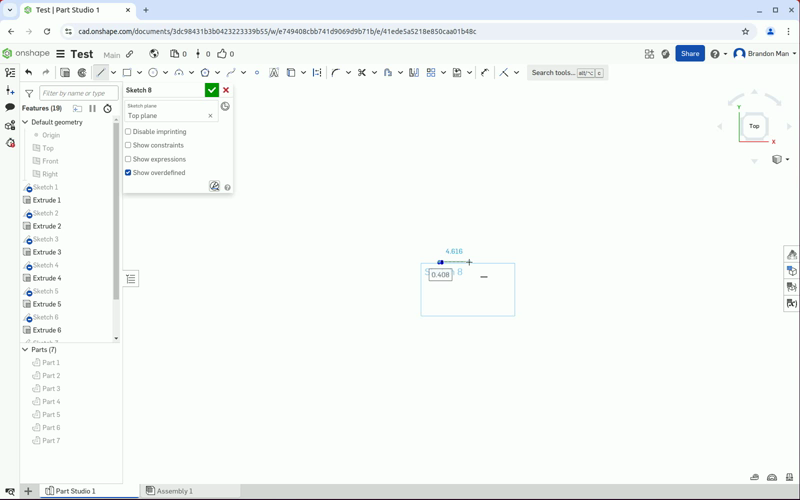
key_down(shift)
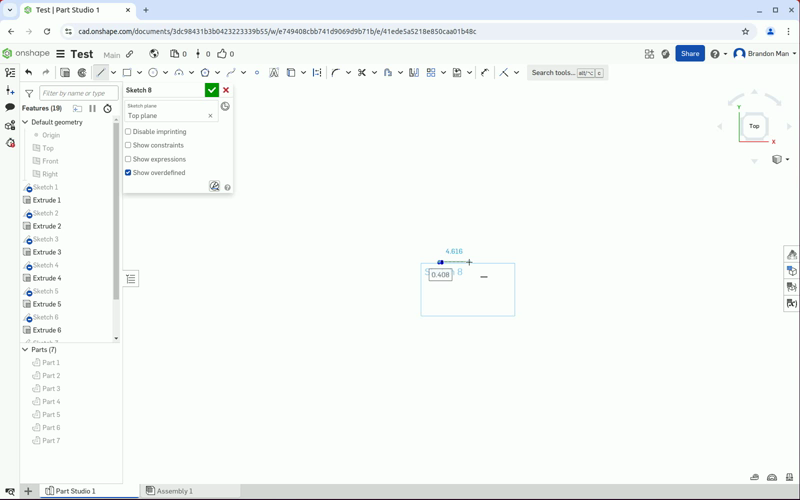
mouse_move(439, 262)
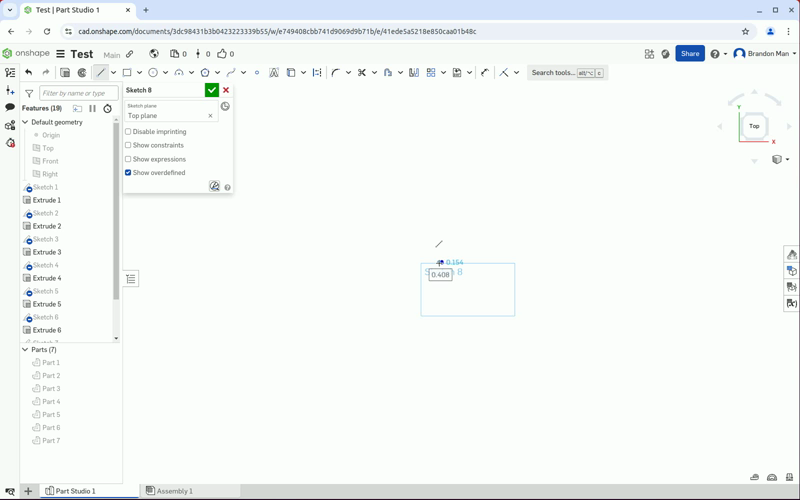
scroll(6)
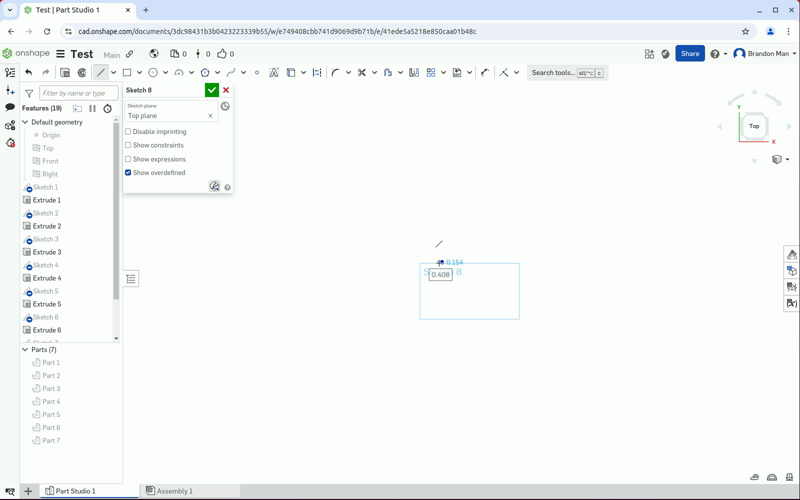
scroll(6)
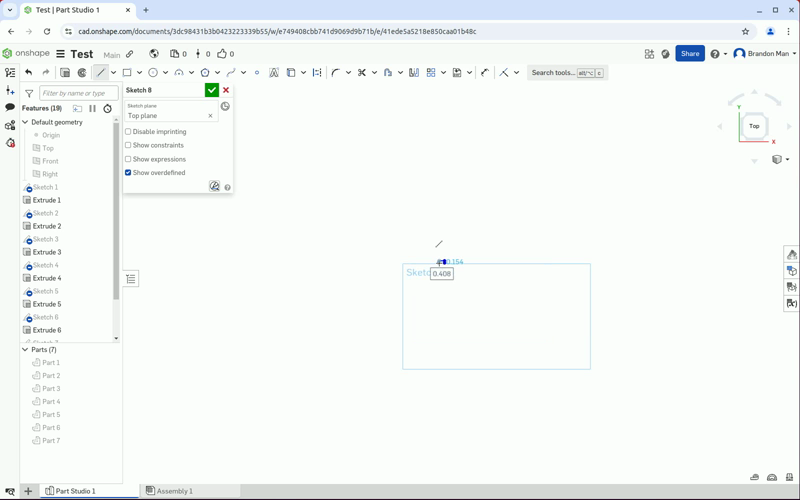
scroll(6)
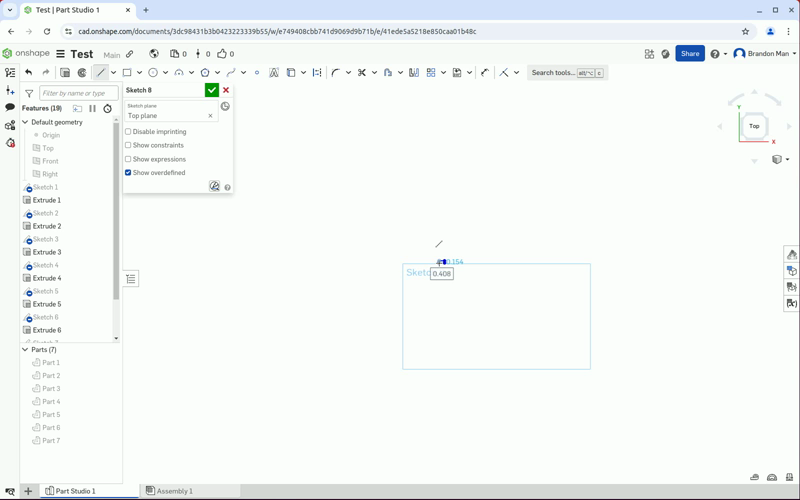
scroll(6)
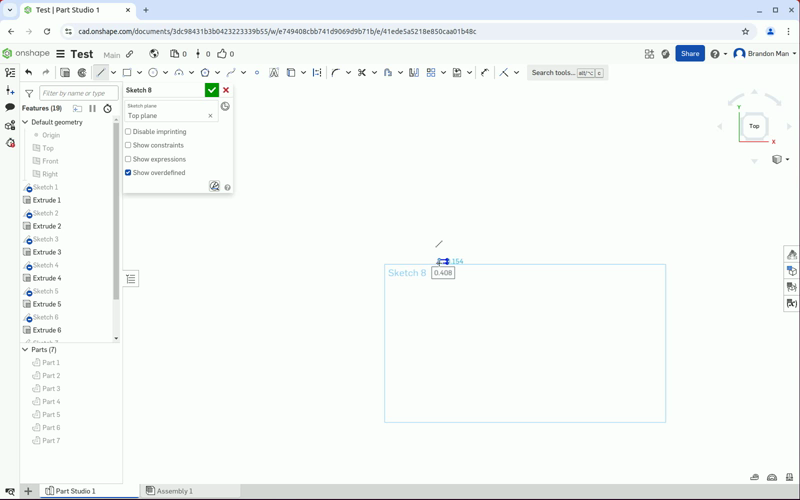
scroll(6)
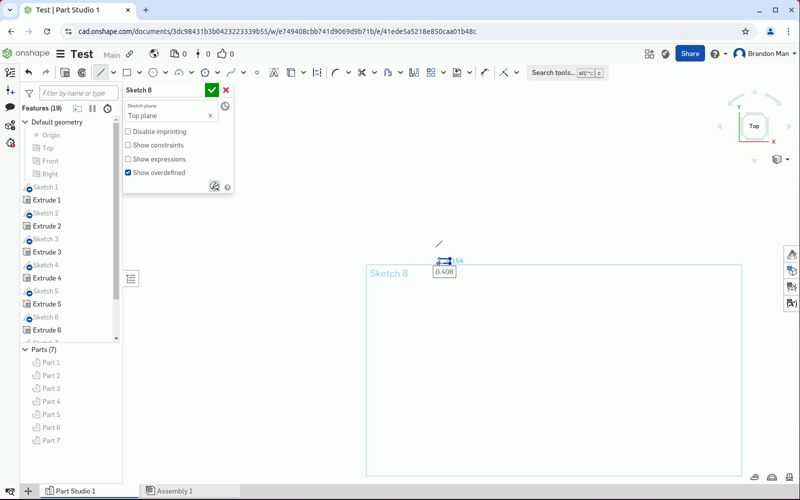
scroll(6)
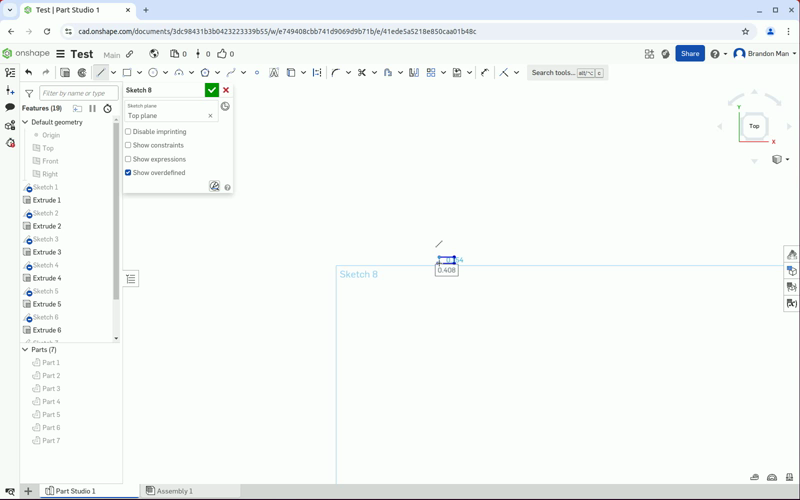
scroll(6)
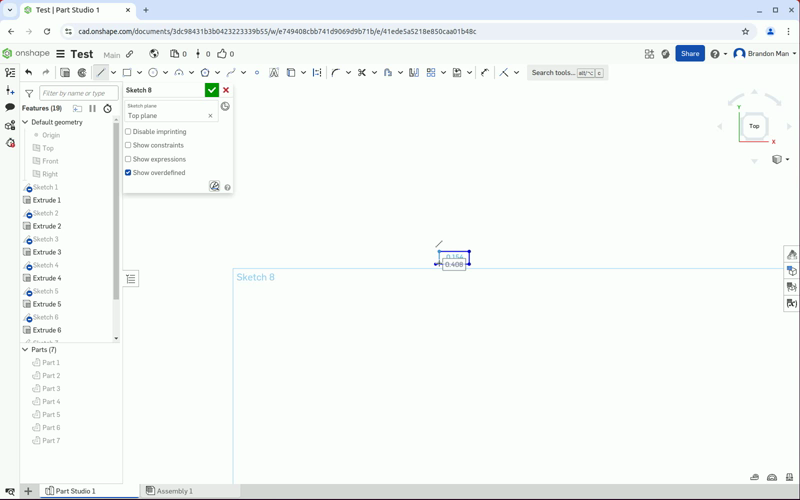
key_up(shift)
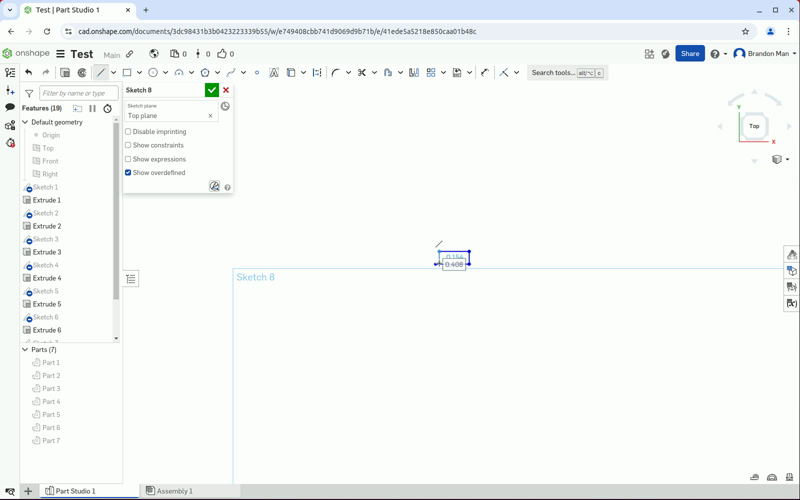
click(439, 262)
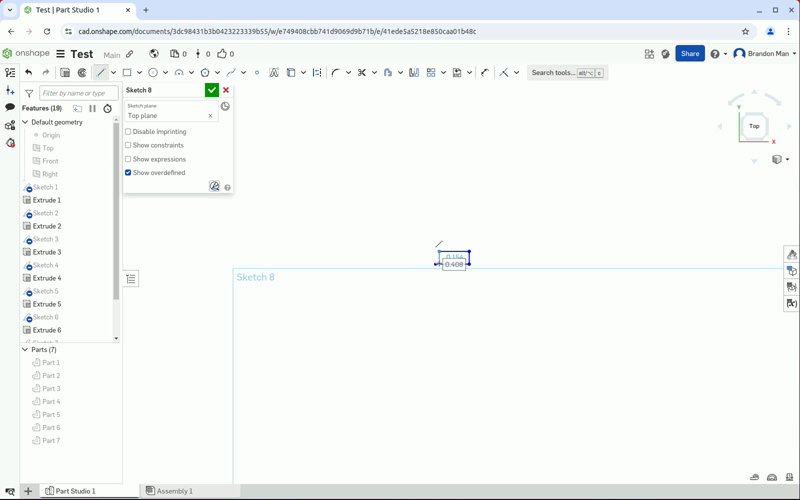
scroll(-6)
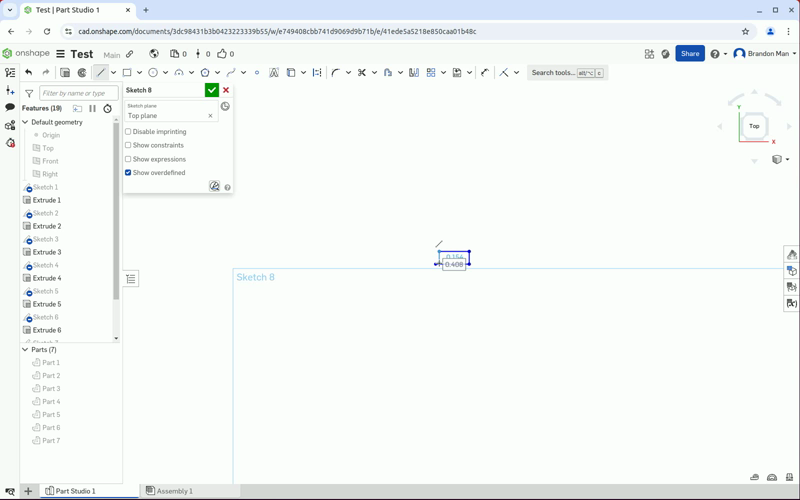
scroll(-6)
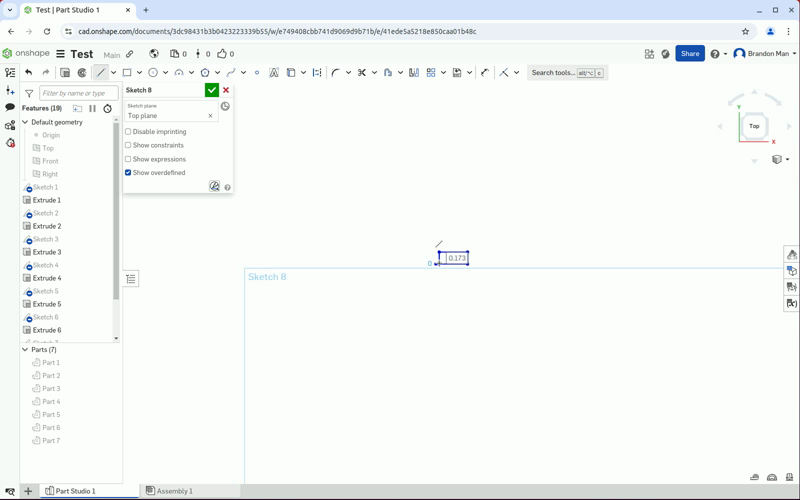
scroll(-6)
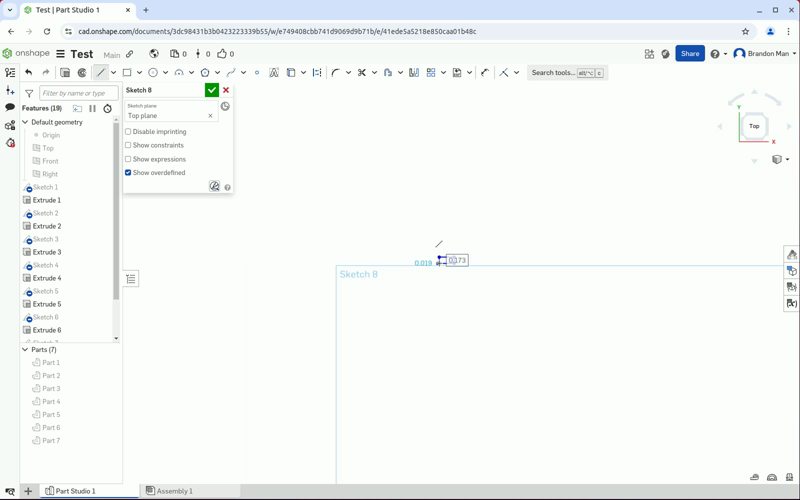
scroll(-6)
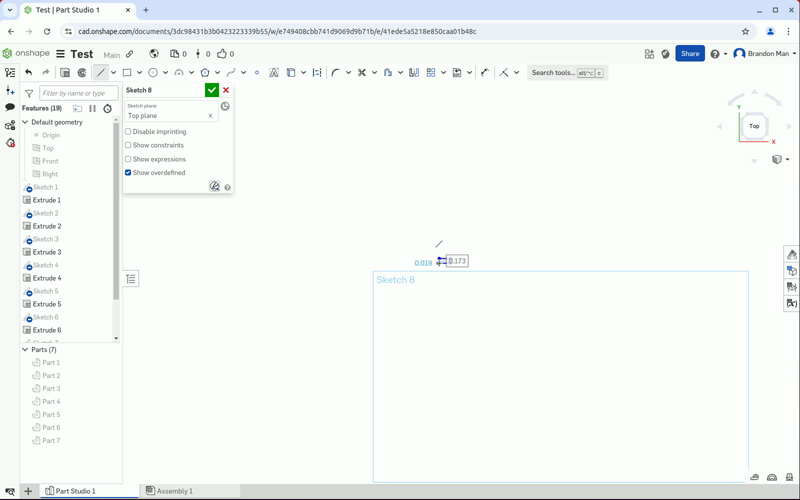
scroll(-6)
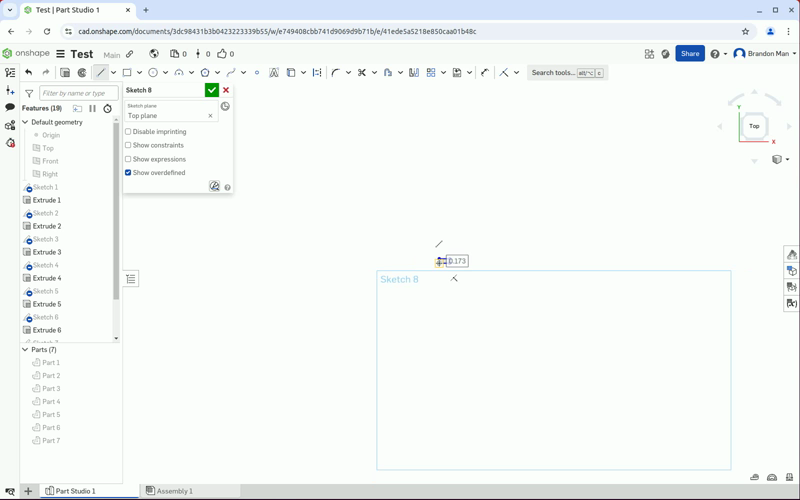
scroll(-6)
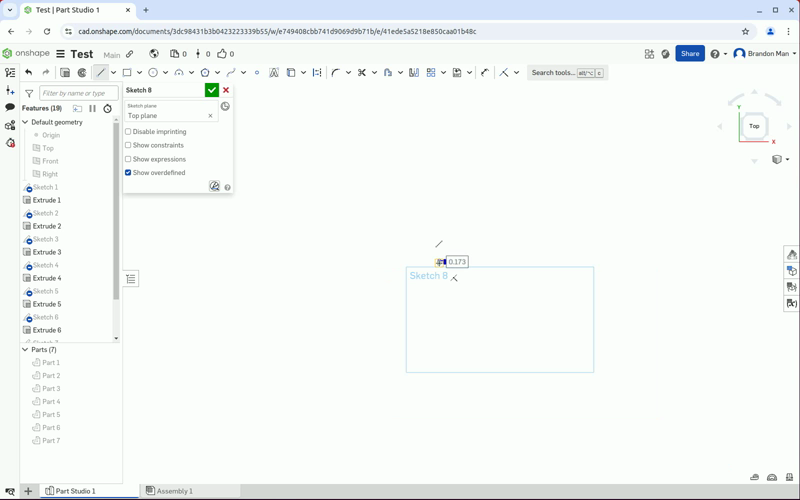
scroll(-6)
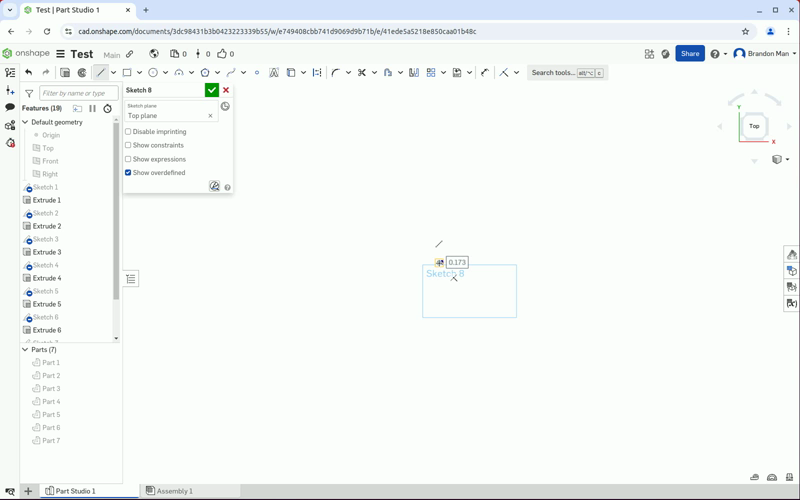
key(esc)
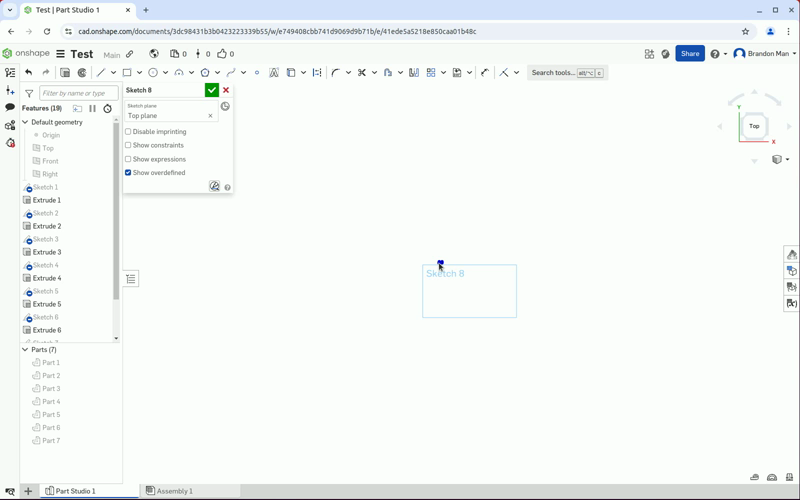
mouse_move(439, 262)
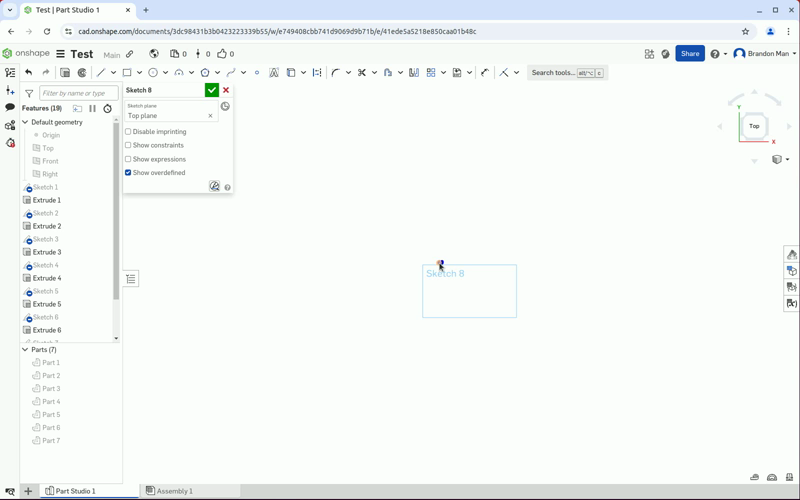
scroll(6)
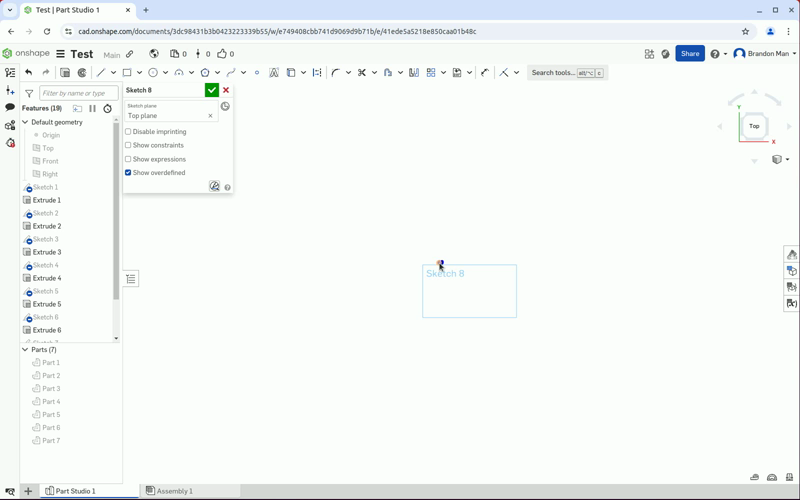
scroll(6)
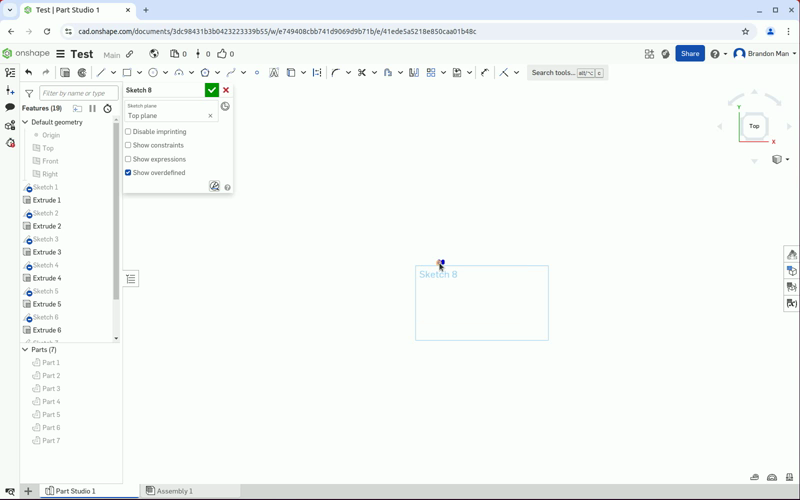
scroll(6)
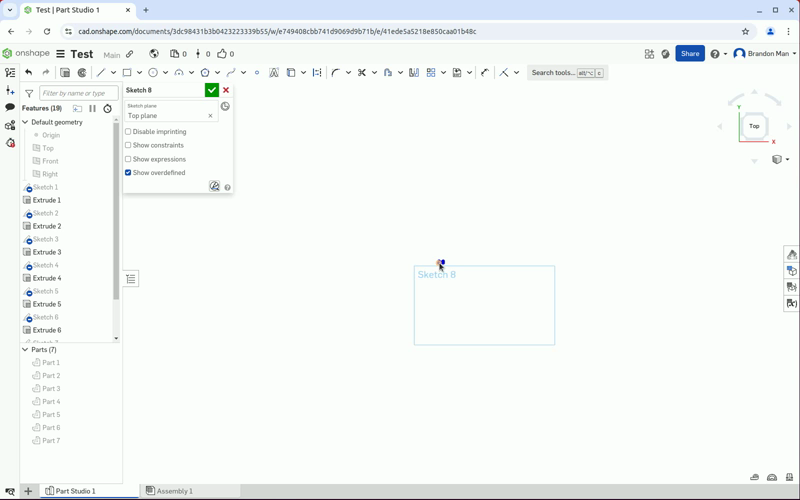
scroll(6)
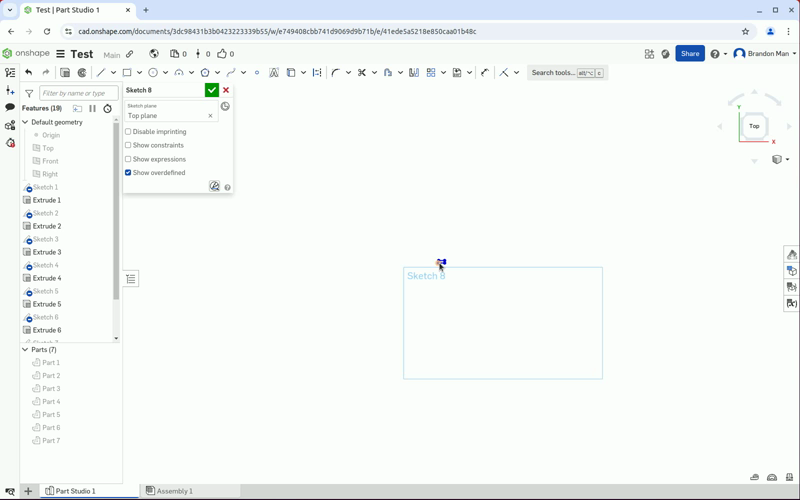
scroll(6)
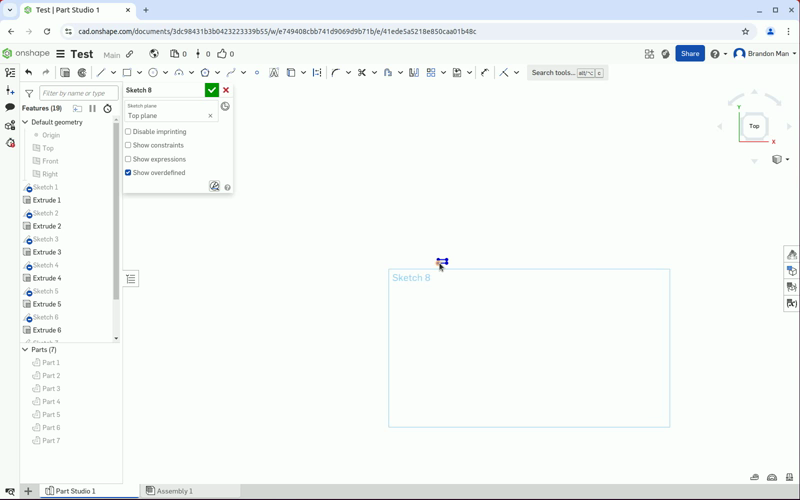
scroll(6)
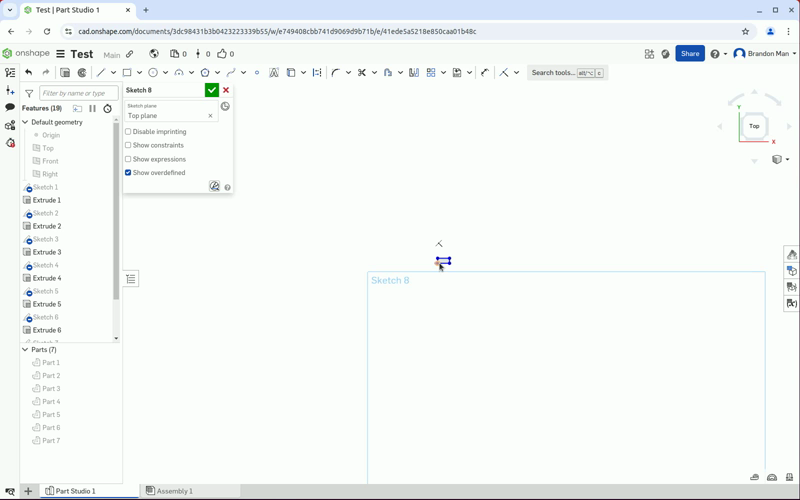
scroll(6)
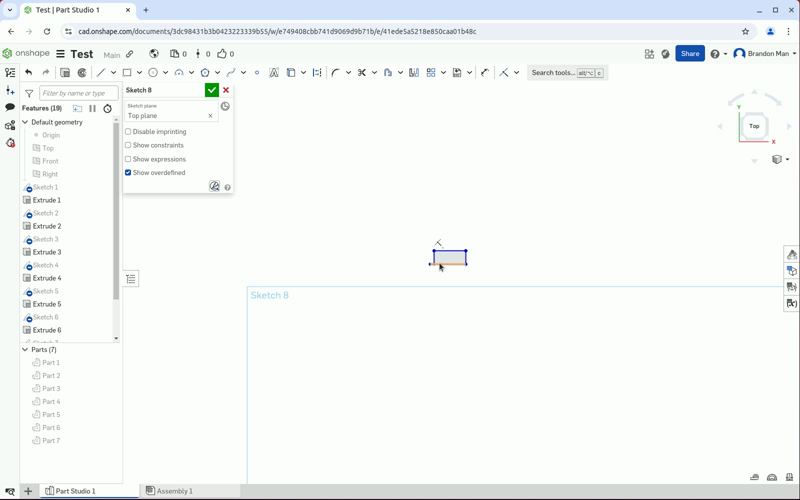
click(439, 262)
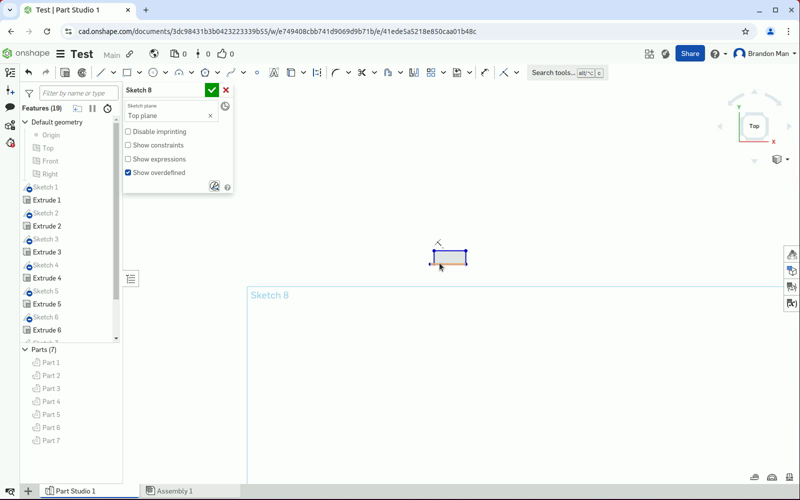
scroll(-6)
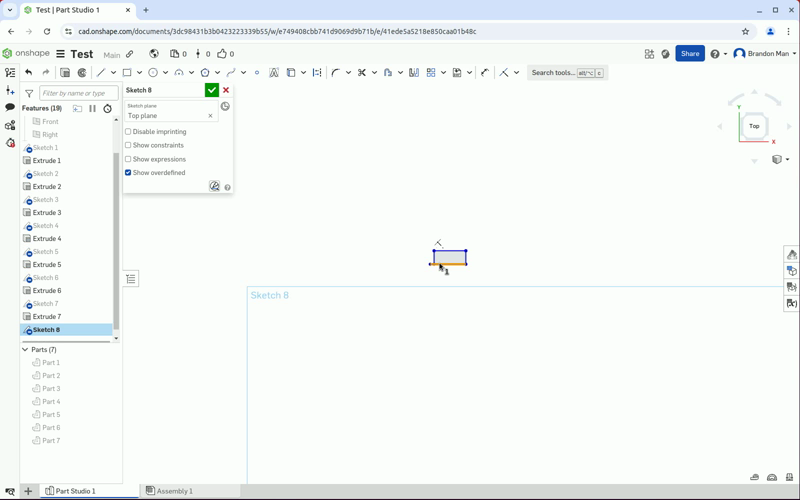
scroll(-6)
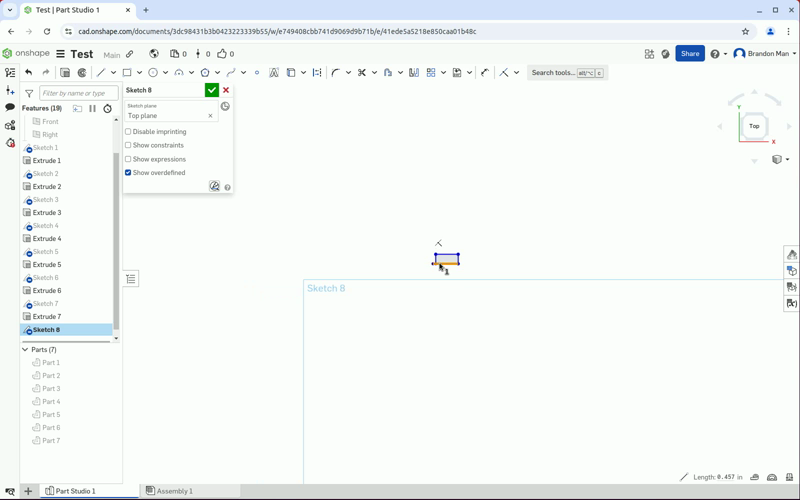
scroll(-6)
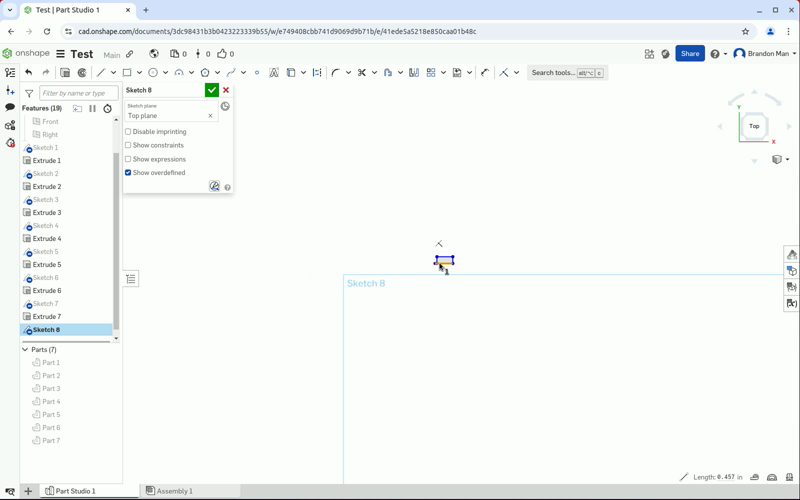
scroll(-6)
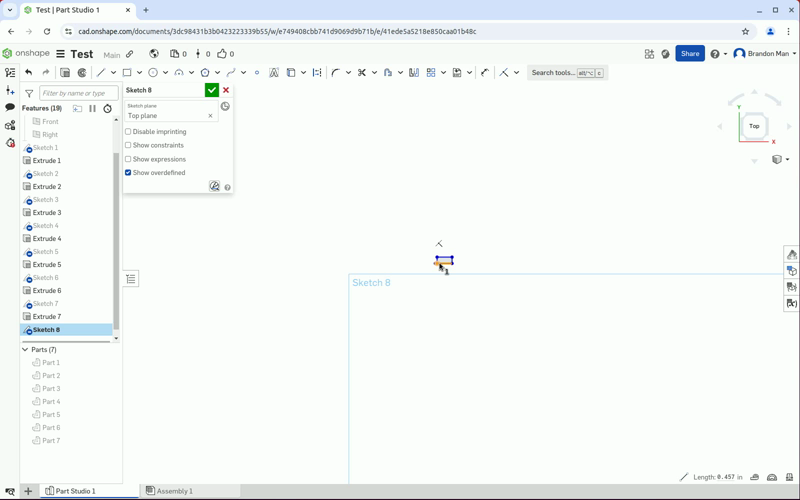
scroll(-6)
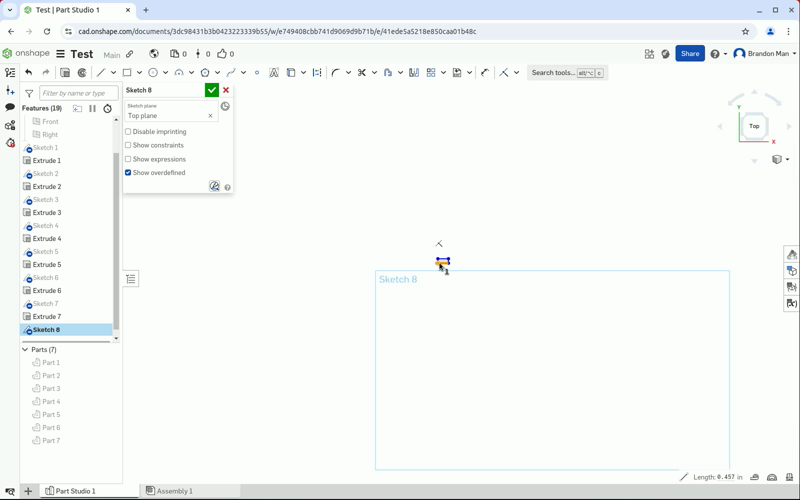
scroll(-6)
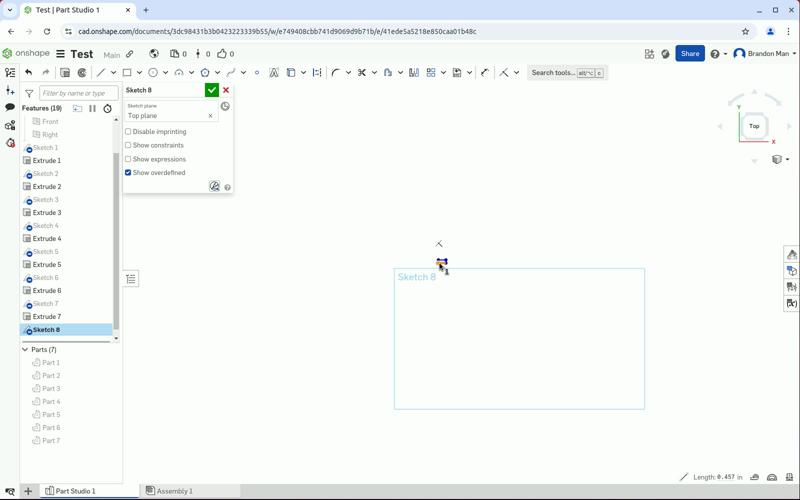
scroll(-6)
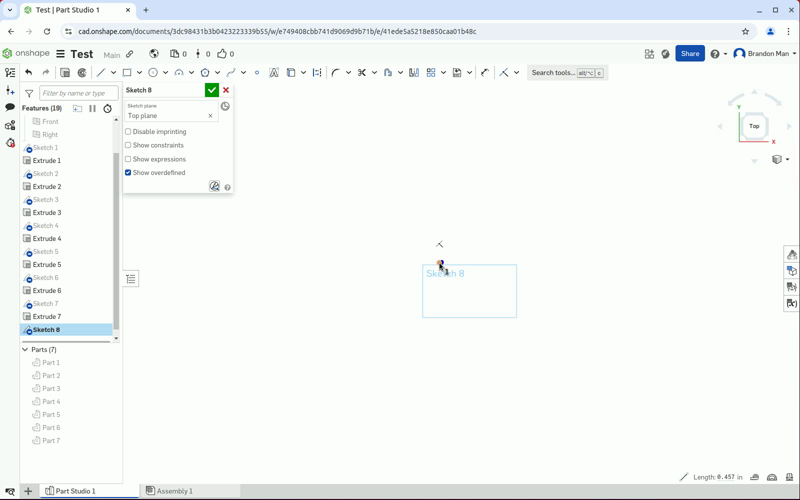
mouse_move(73, 352)
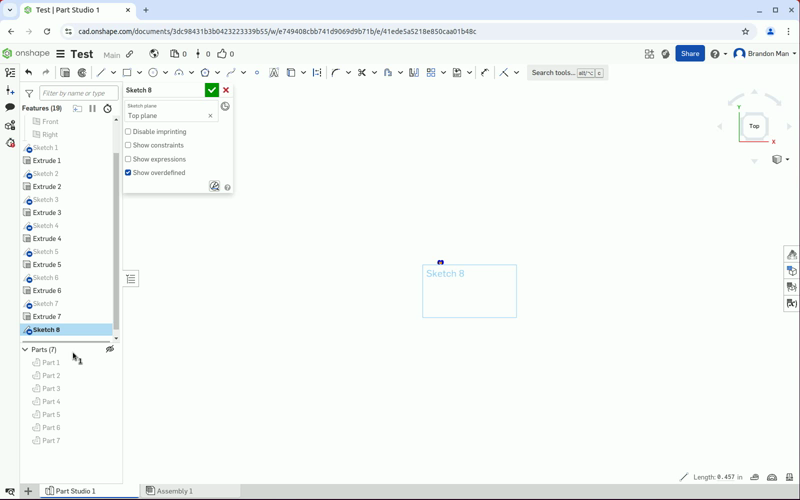
key(shift+y)
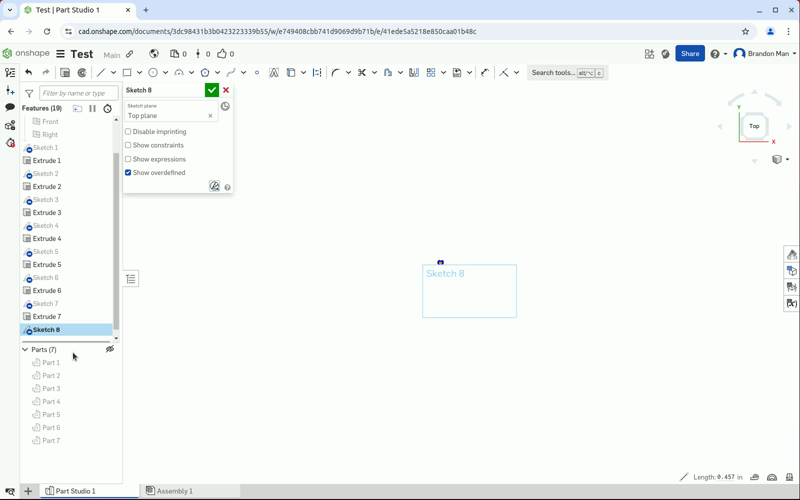
key(shift+e)
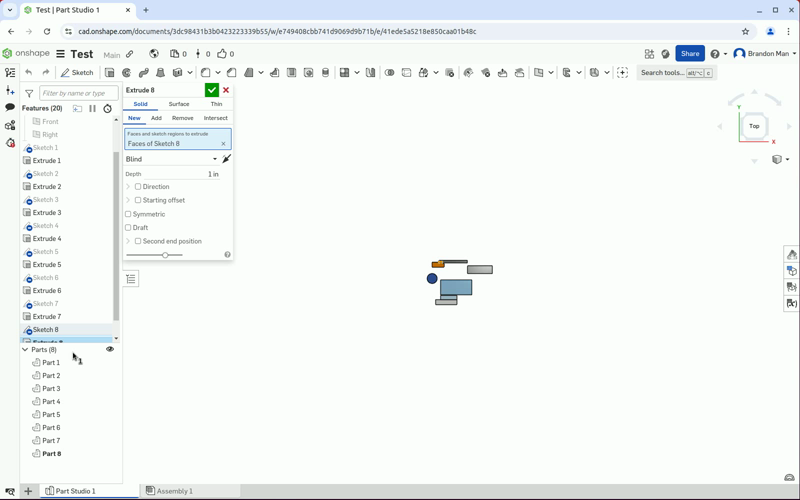
mouse_move(143, 106)
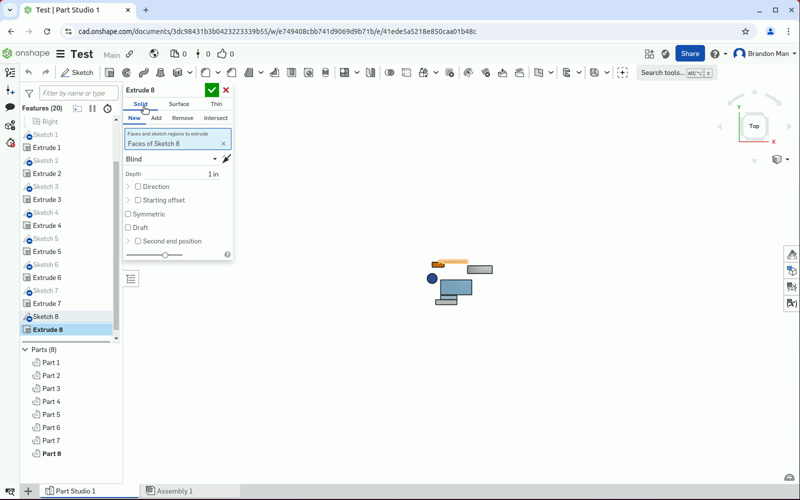
click(143, 106)
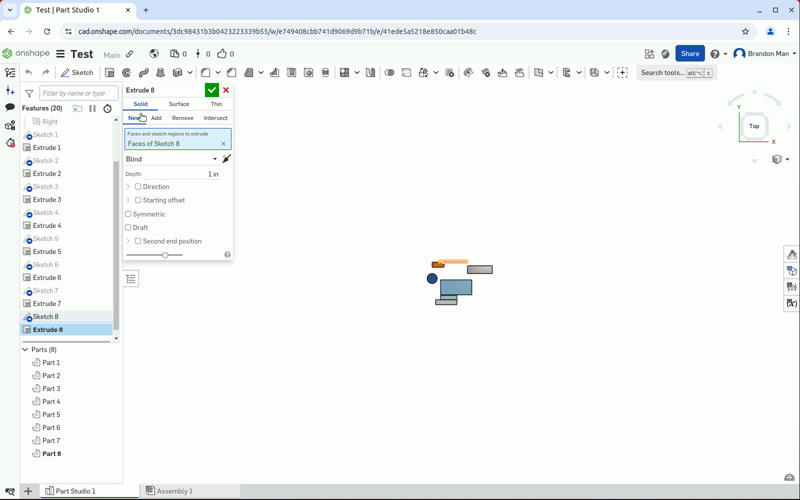
mouse_move(137, 120)
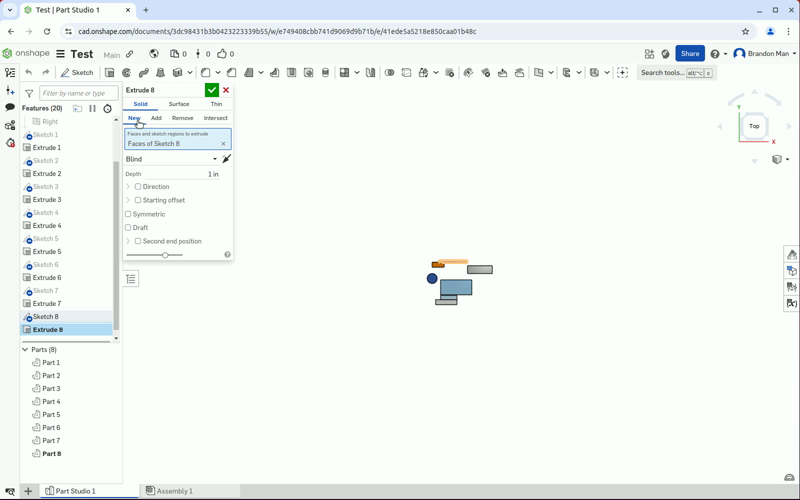
click(137, 120)
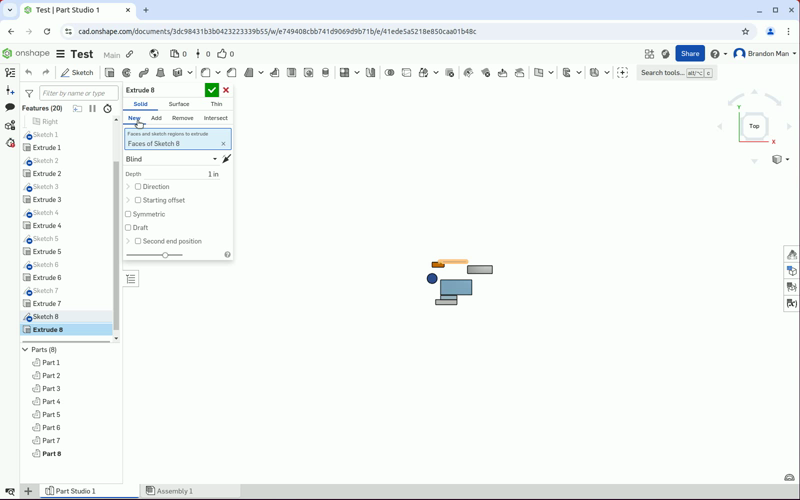
key(tab, 4)
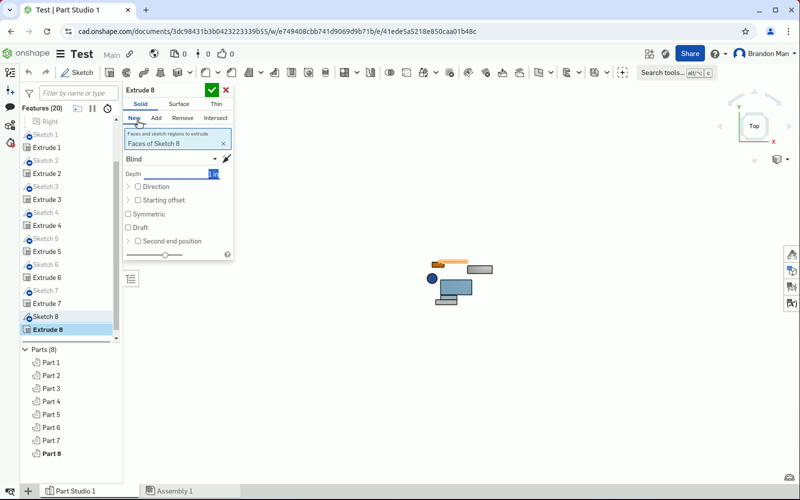
text(0.241)
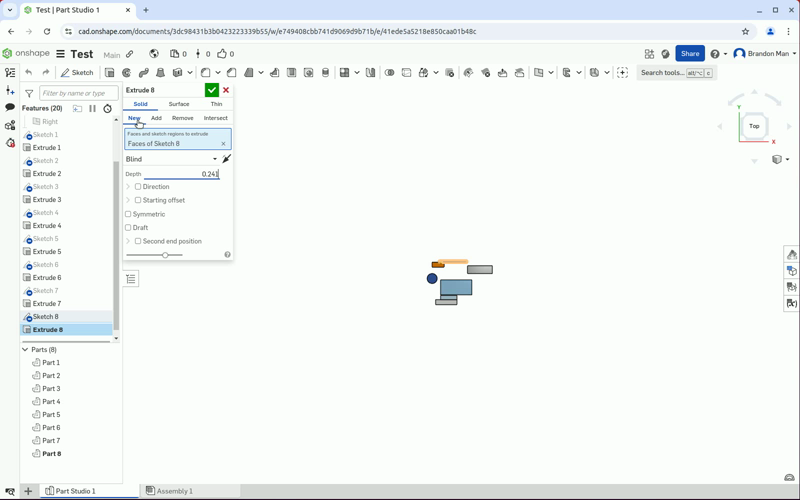
key(enter)
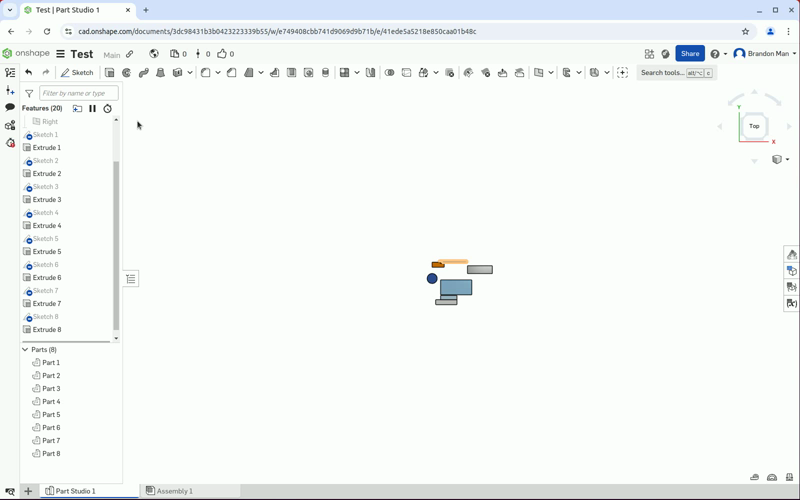
key(shift+h)
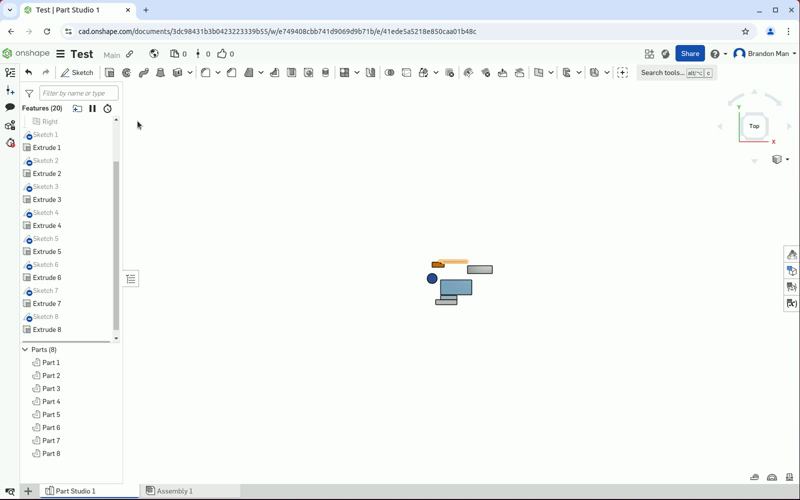
key(shift+h)
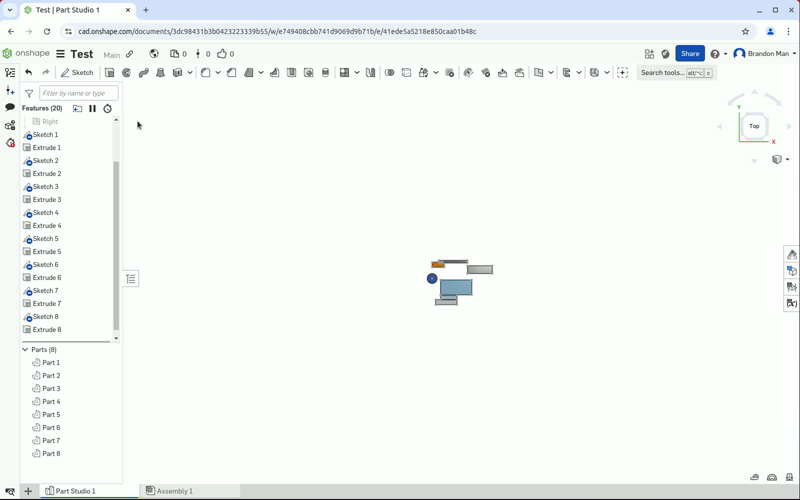
key(shift+7)
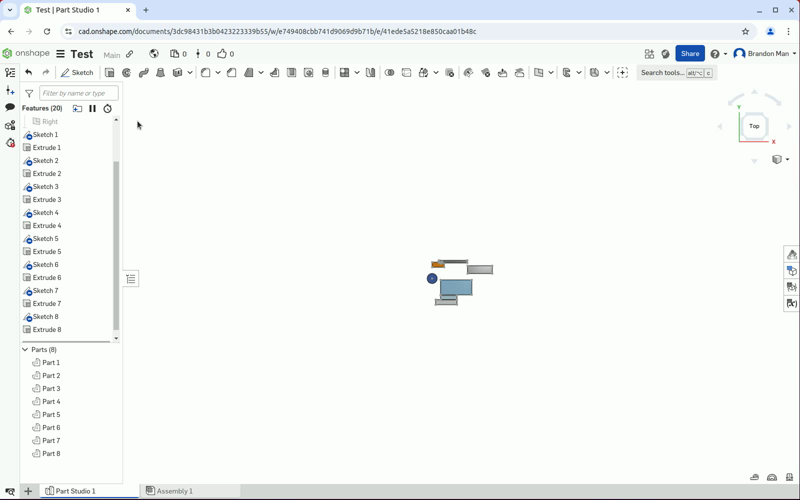
key(up, 3)
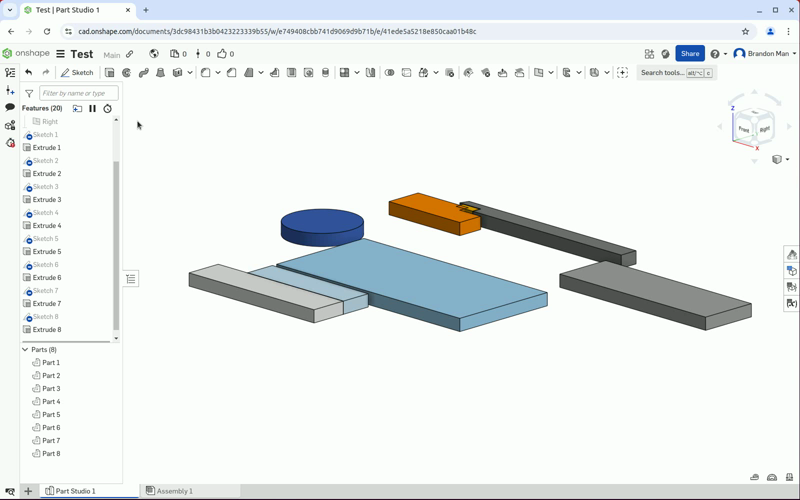
key(left, 3)
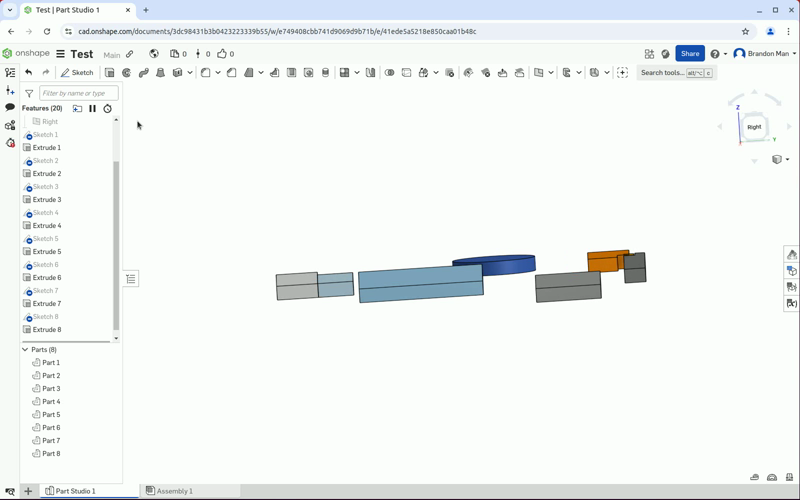
key(right, 3)
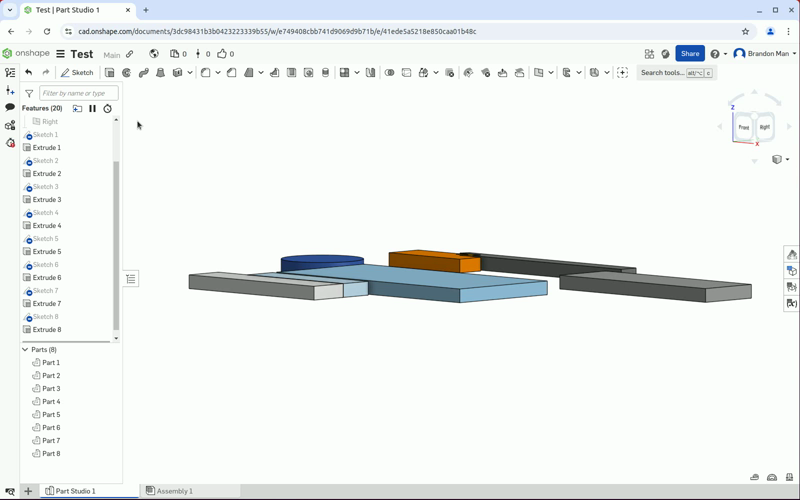
key(down, 3)
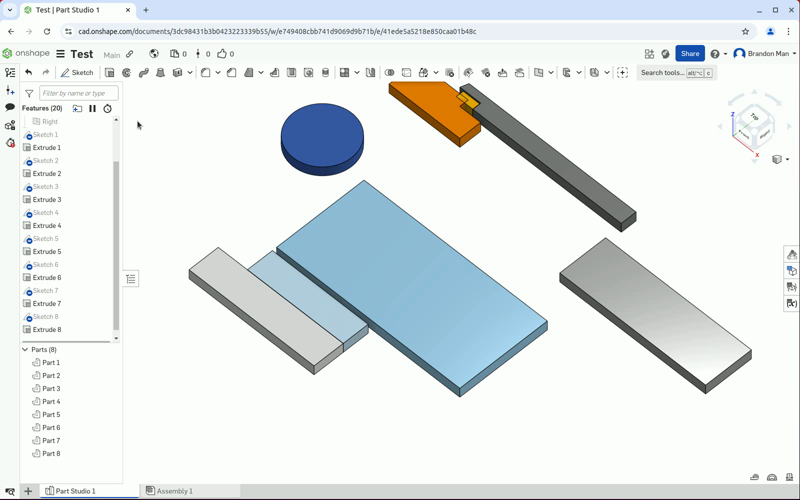
mouse_move(69, 137)
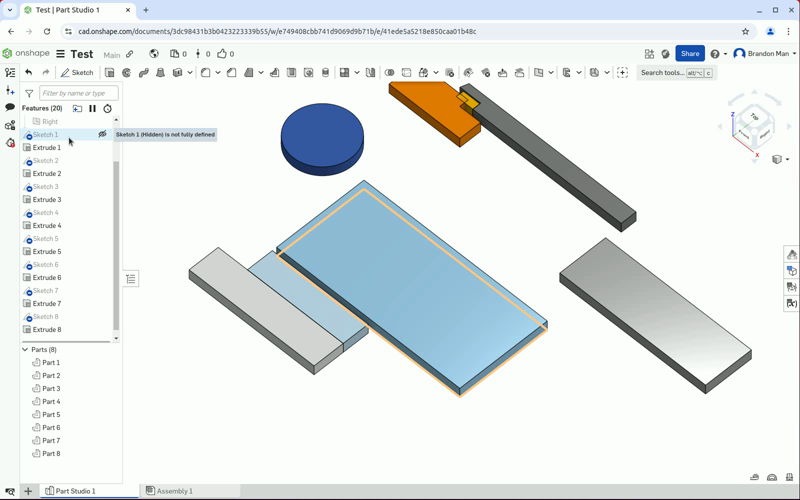
click(69, 137)